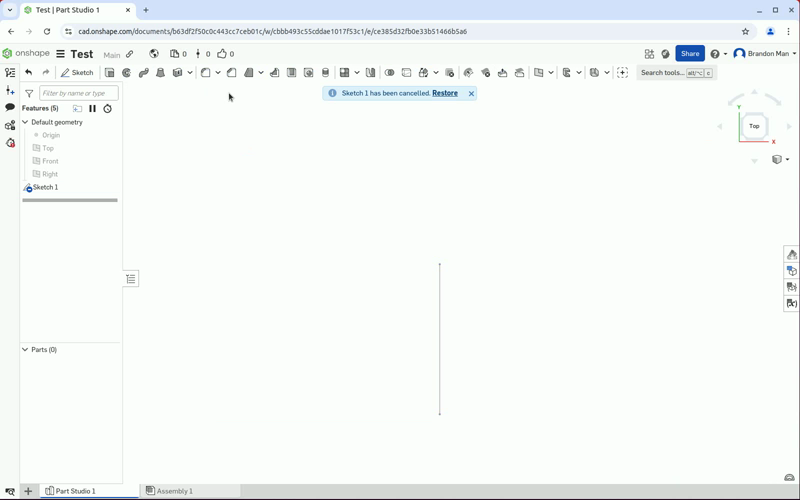
key(shift+h)
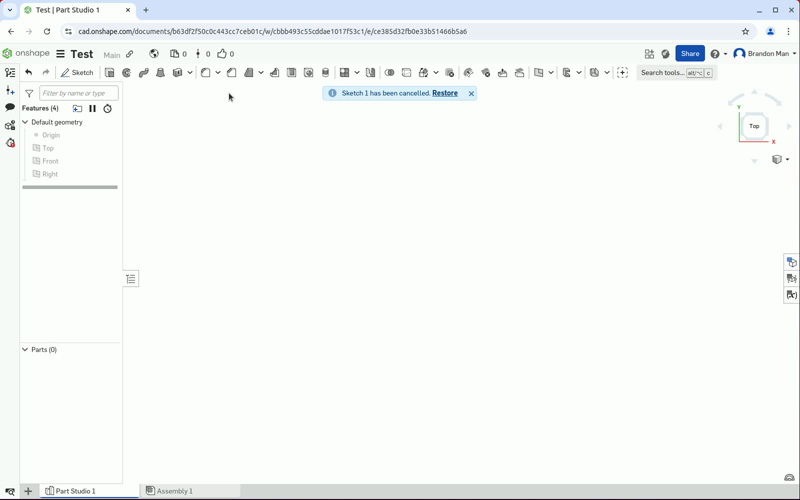
mouse_move(73, 352)
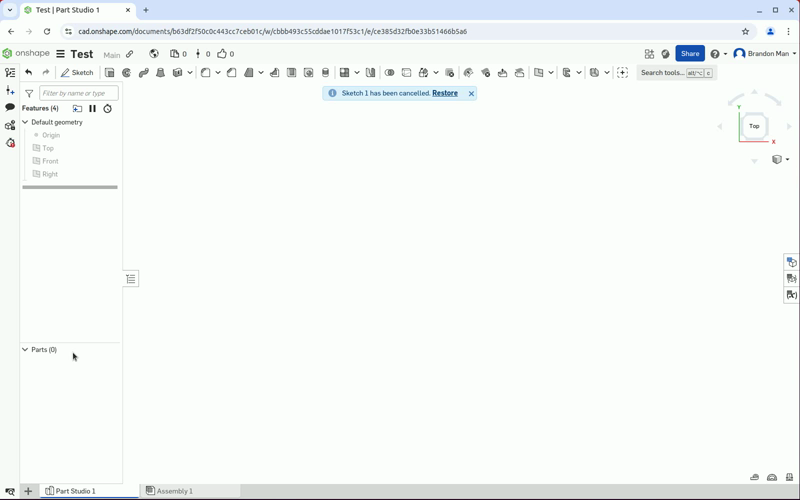
key(y)
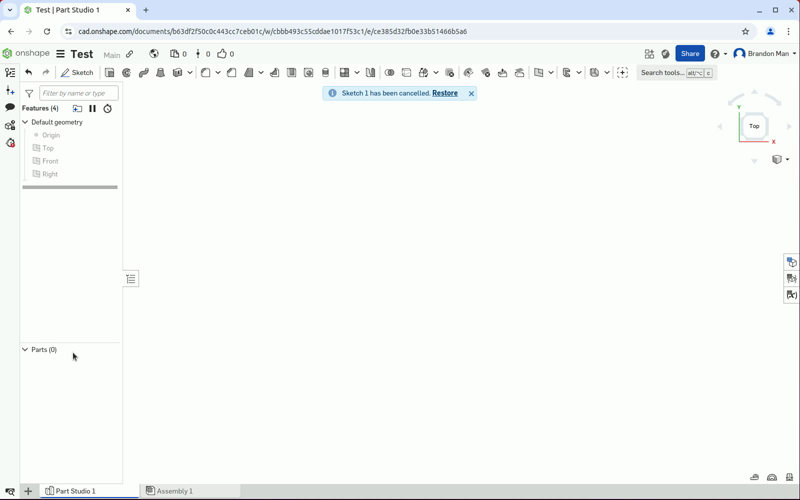
key(shift+p)
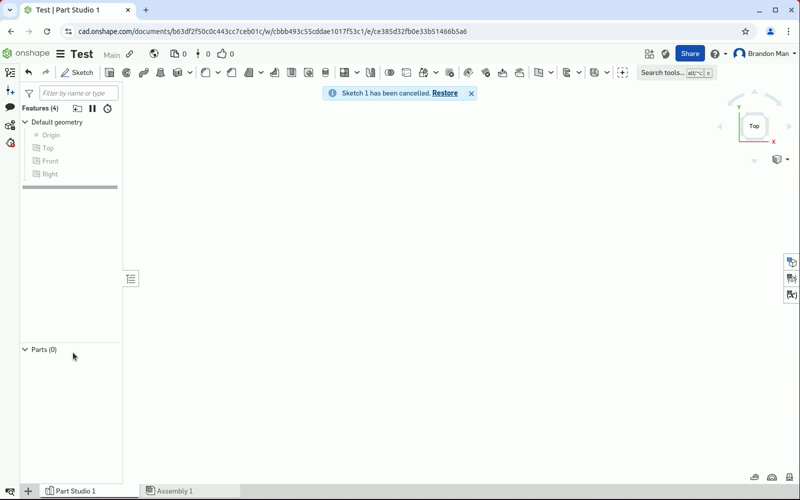
key(space)
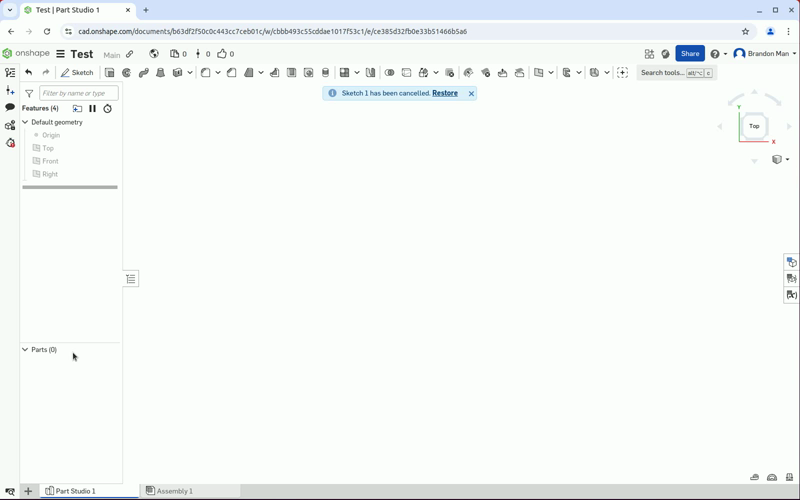
key_down(shift)
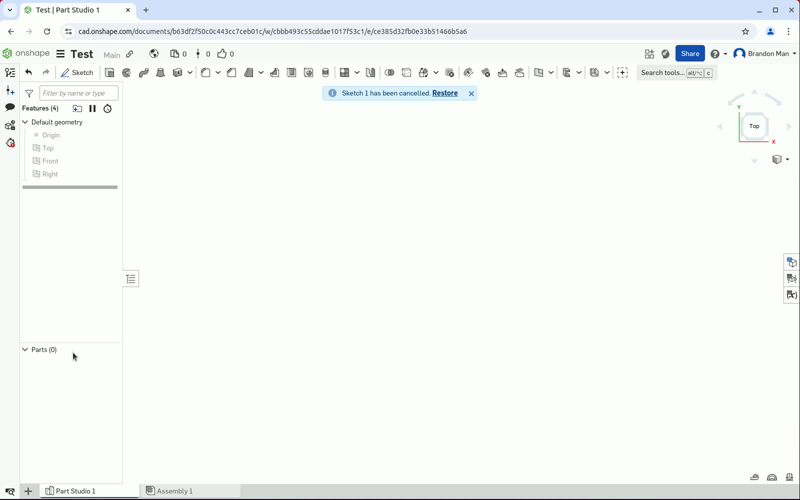
key(up)
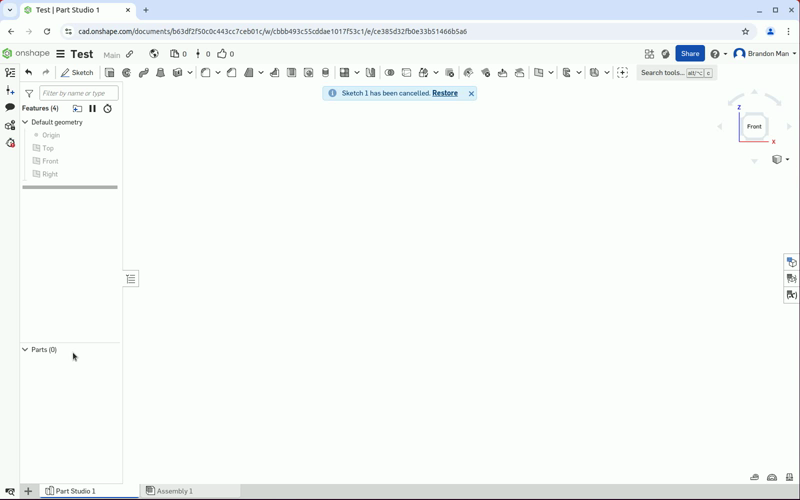
key_up(shift)
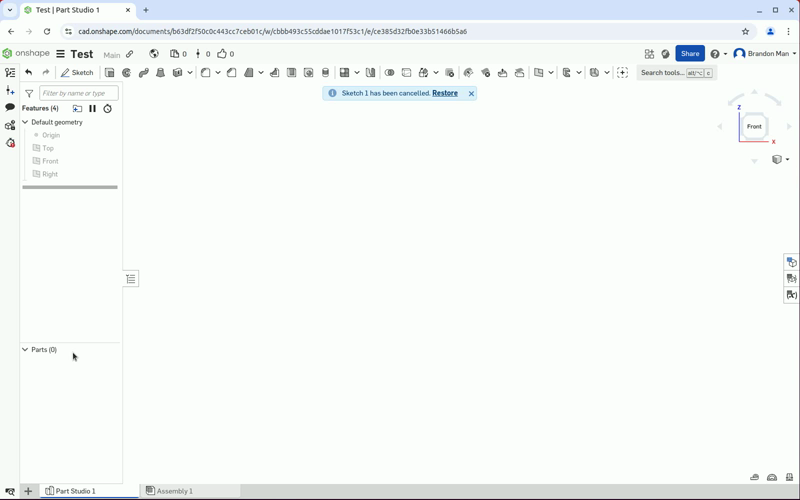
mouse_move(73, 352)
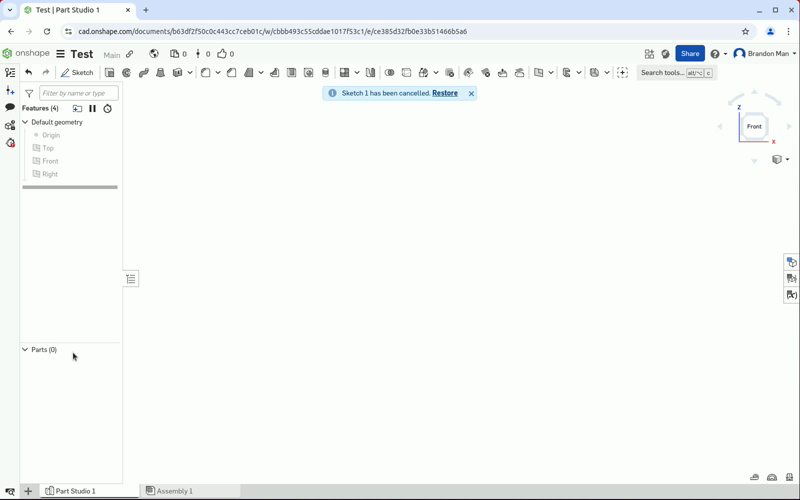
key(shift+y)
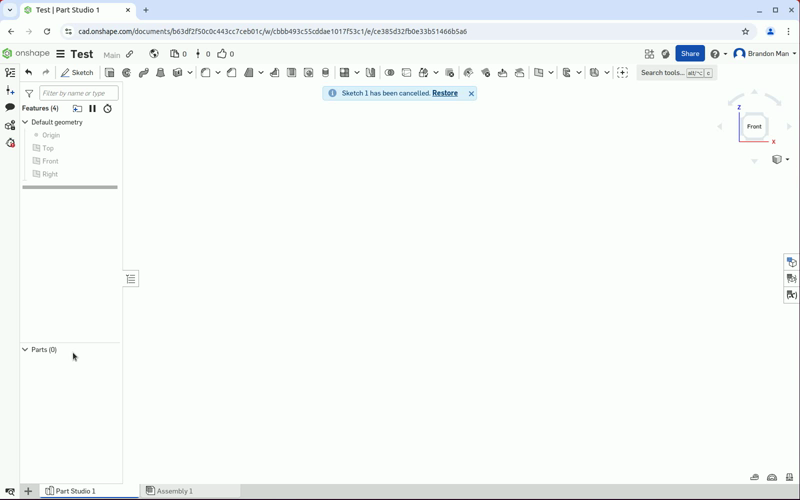
key(shift+s)
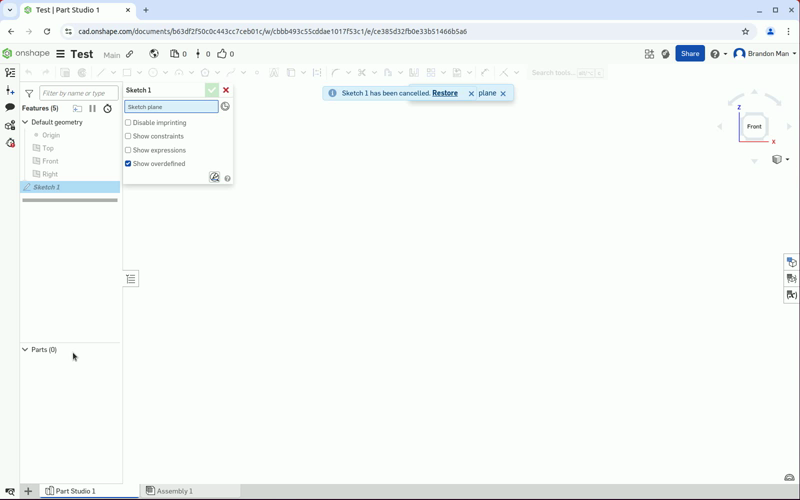
mouse_move(73, 163)
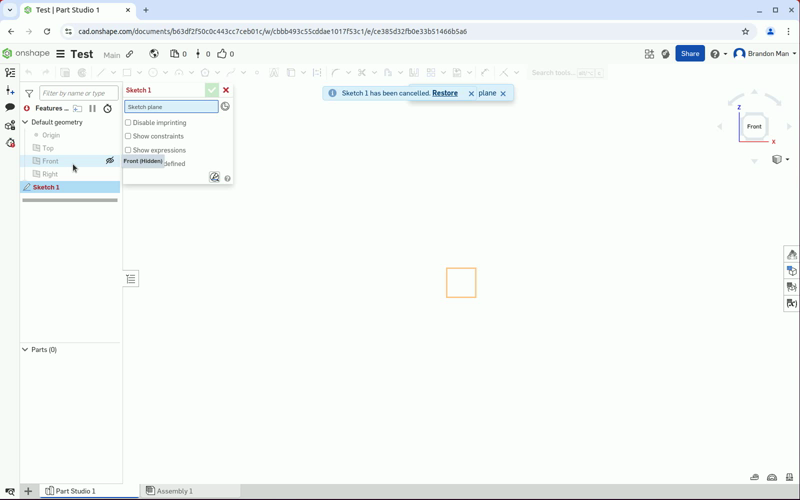
click(73, 163)
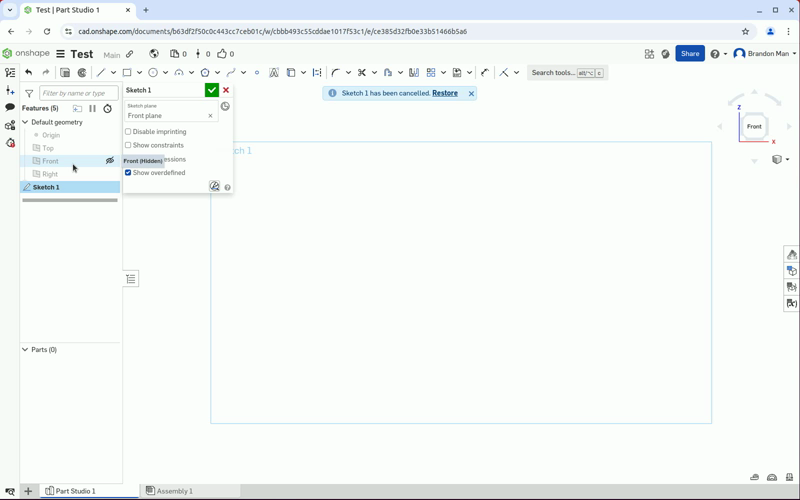
mouse_move(73, 352)
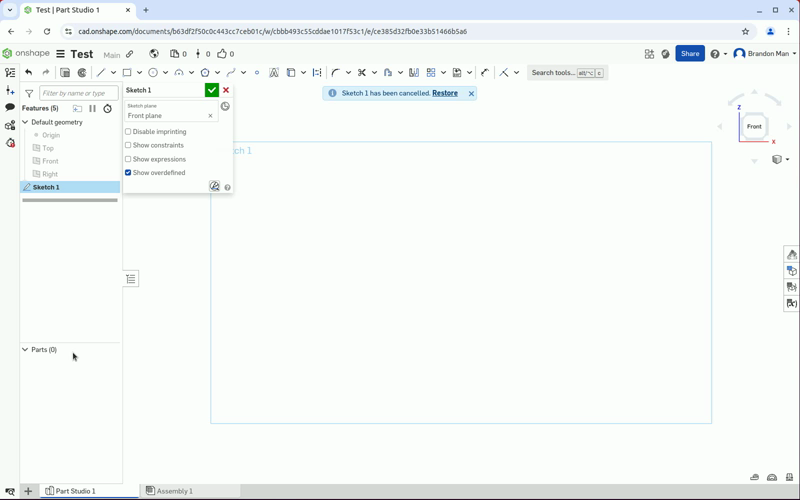
key(y)
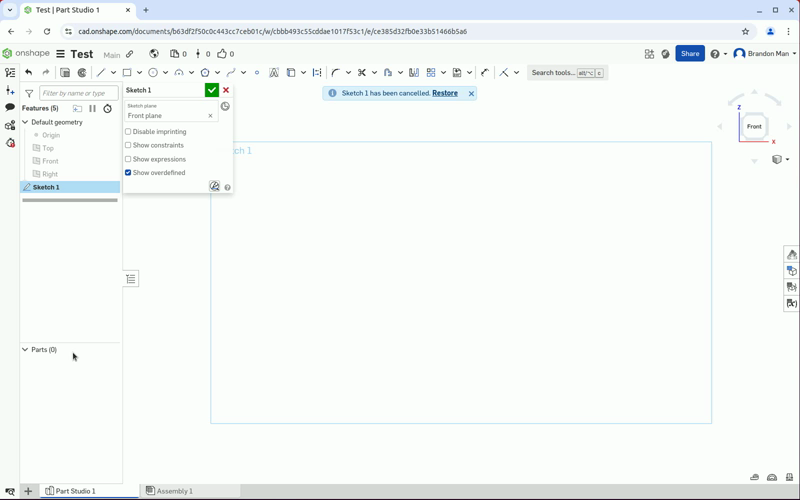
key(l)
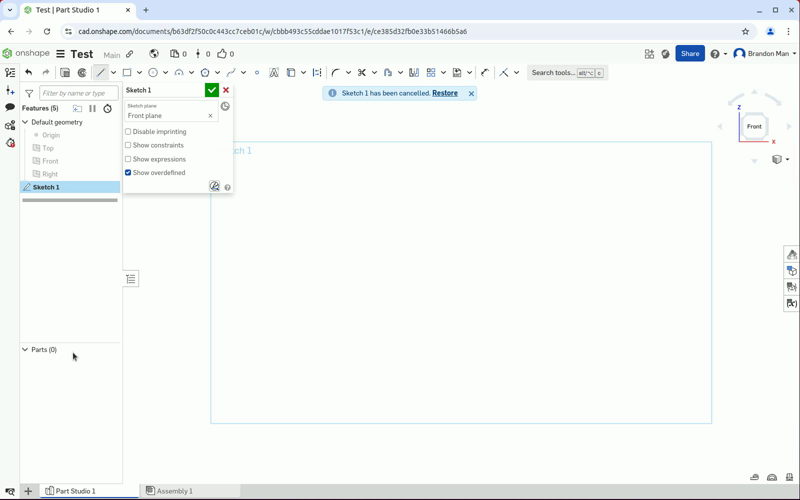
key_down(shift)
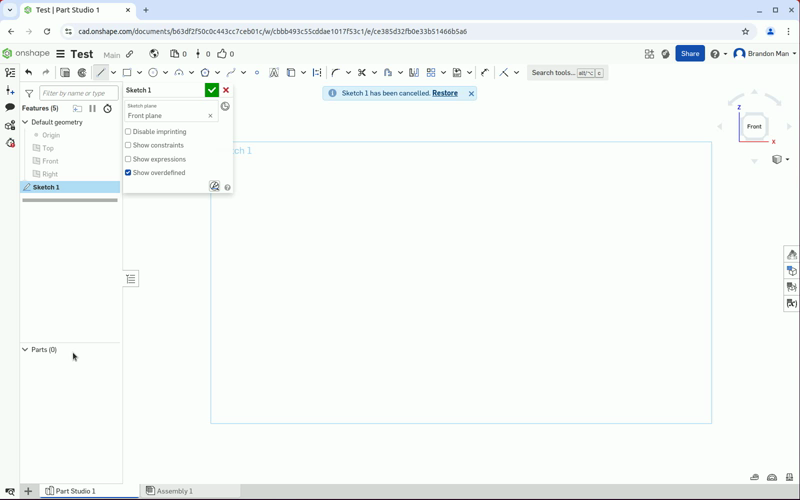
mouse_move(358, 293)
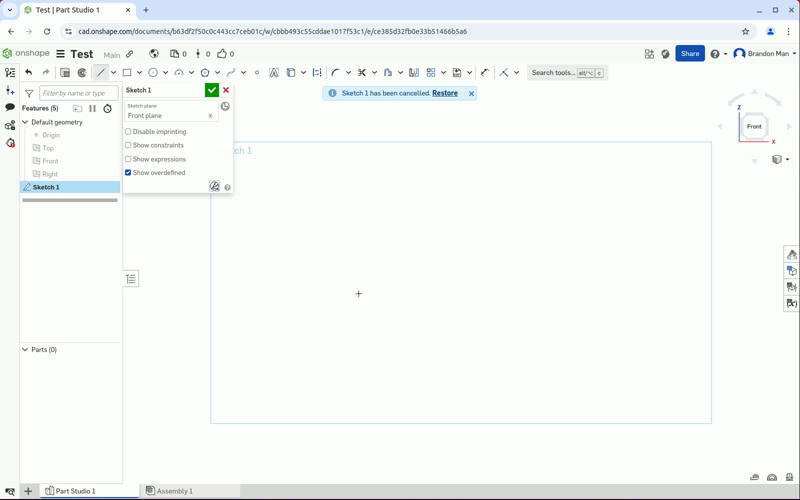
click(358, 293)
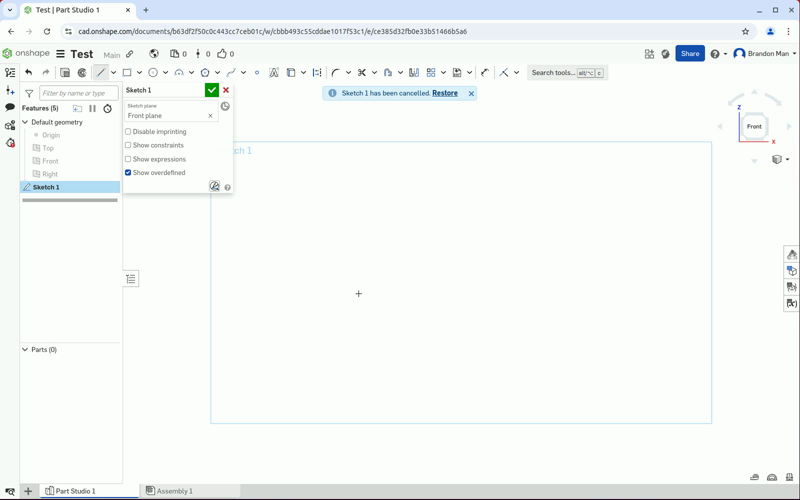
key_up(shift)
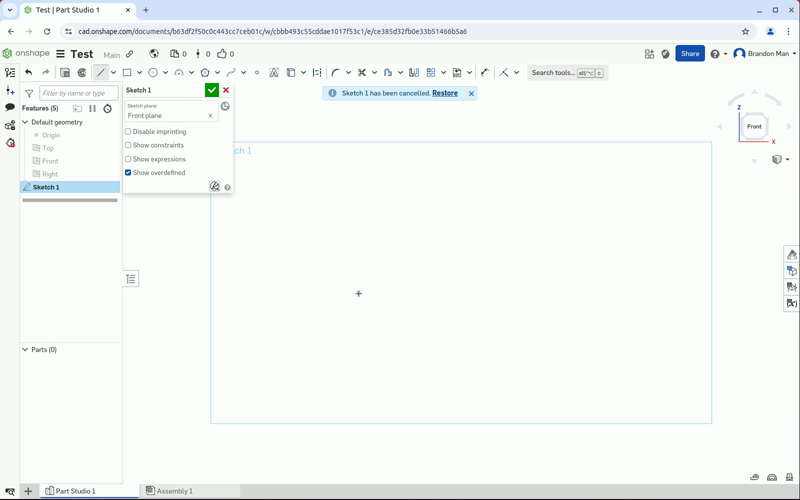
key_down(shift)
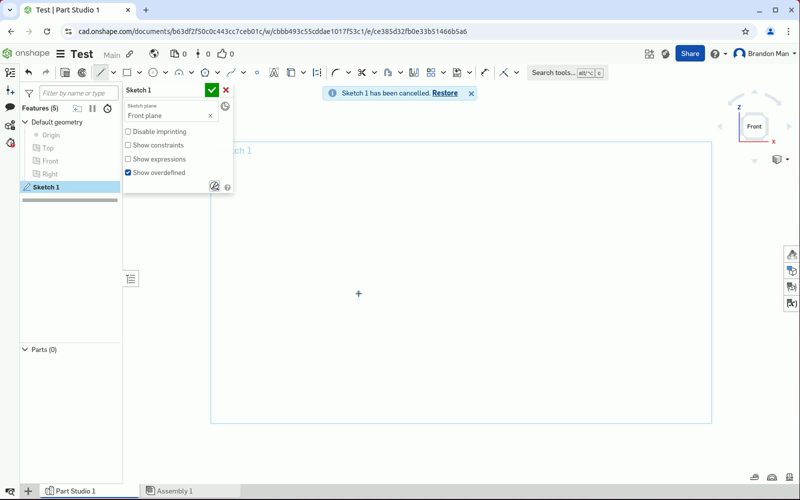
mouse_move(562, 293)
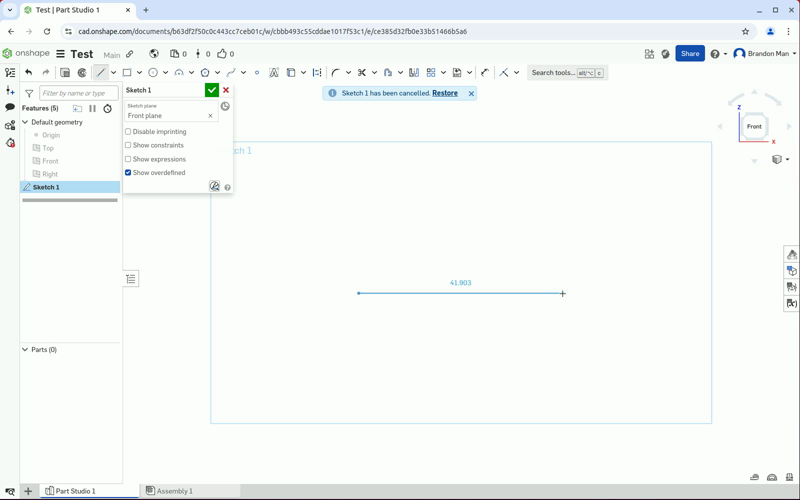
click(562, 293)
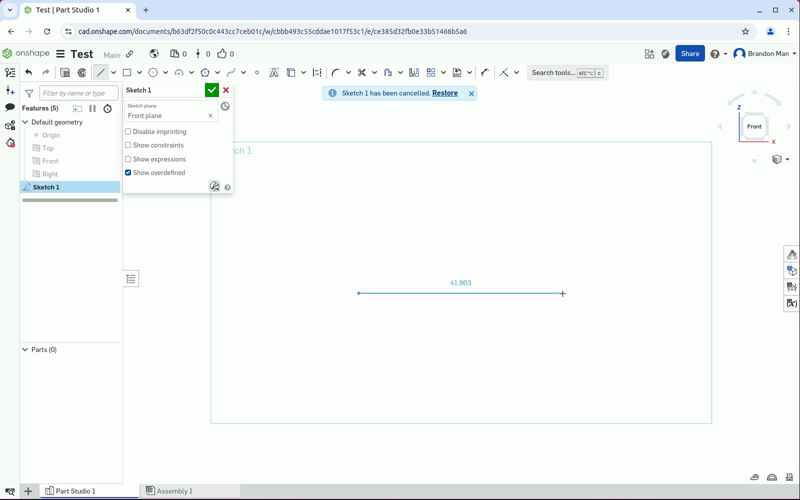
key_up(shift)
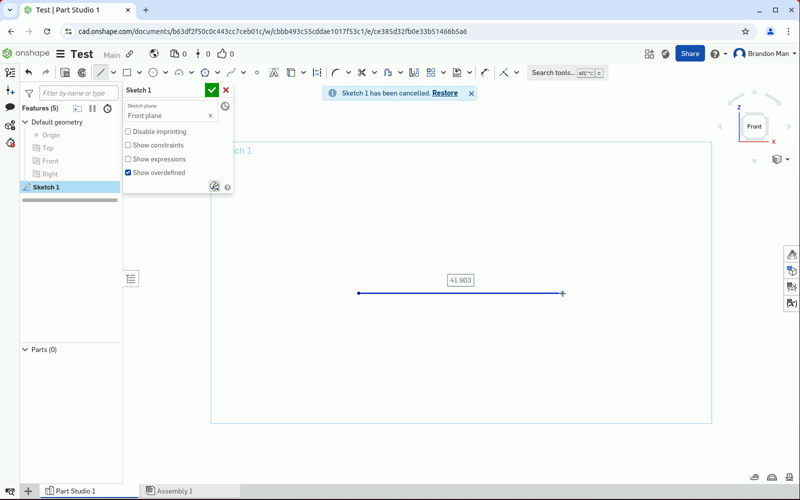
key(esc)
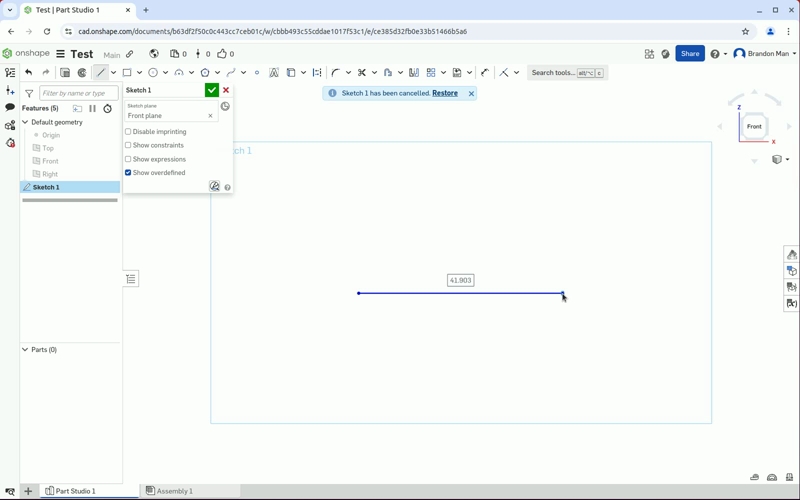
key(a)
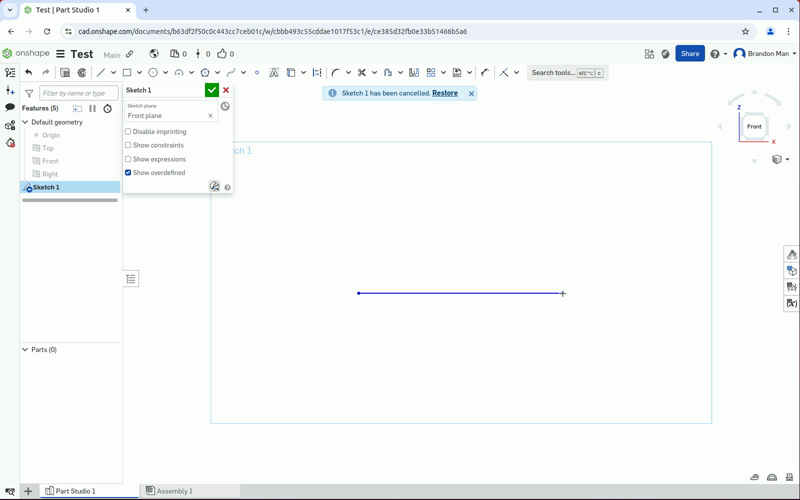
mouse_move(562, 293)
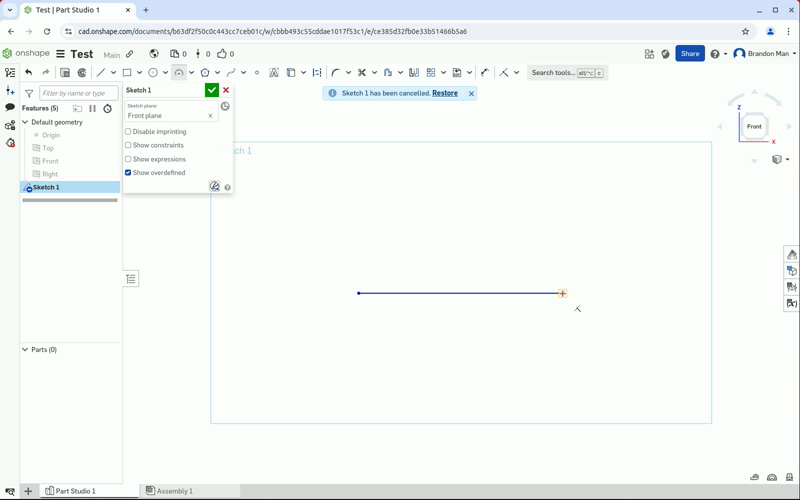
click(562, 293)
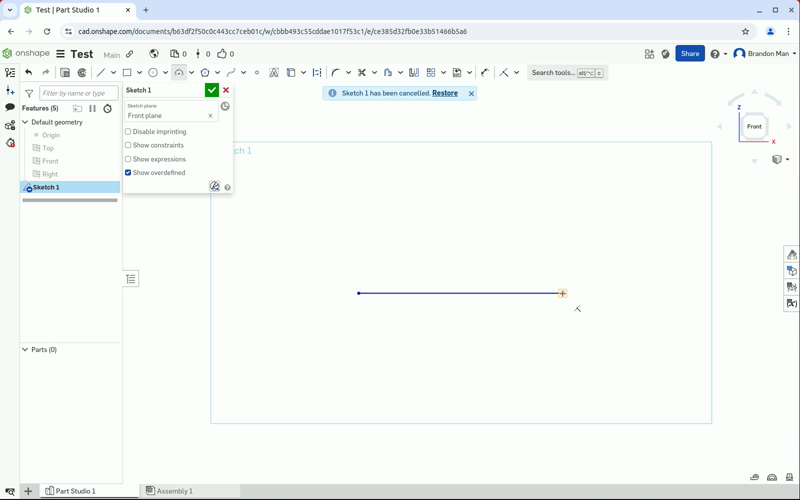
key_down(shift)
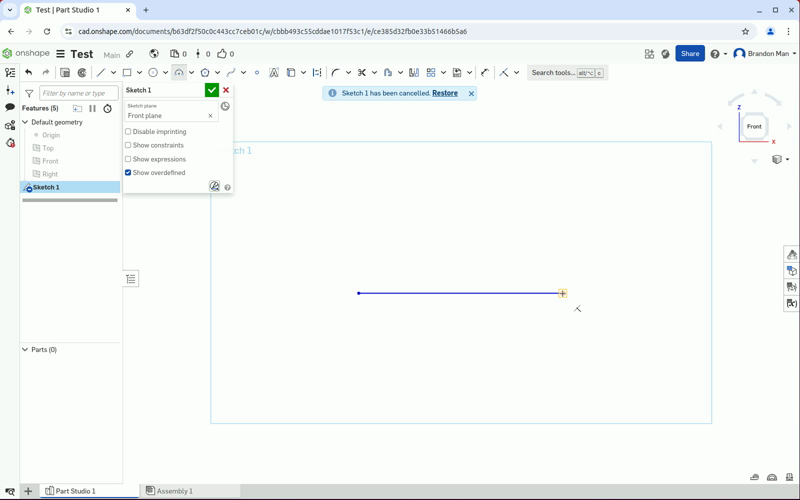
mouse_move(562, 271)
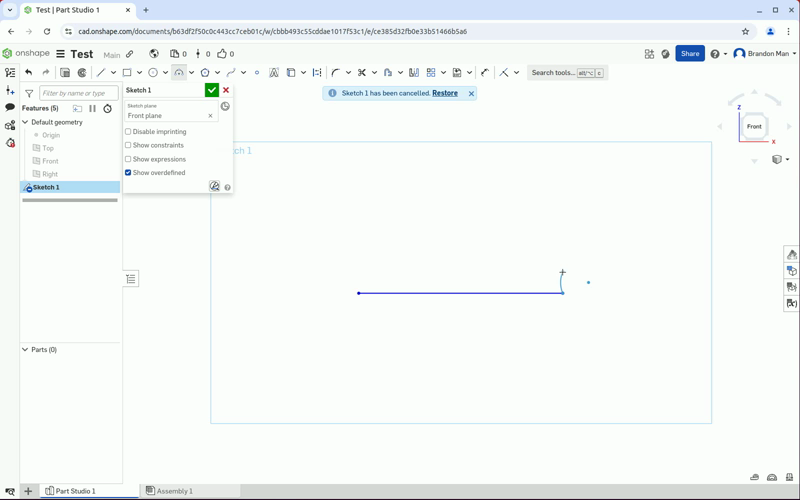
click(562, 271)
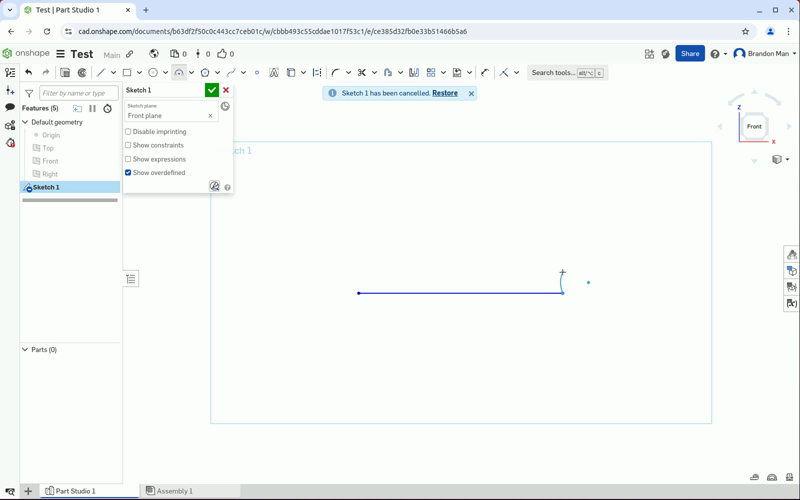
mouse_move(552, 282)
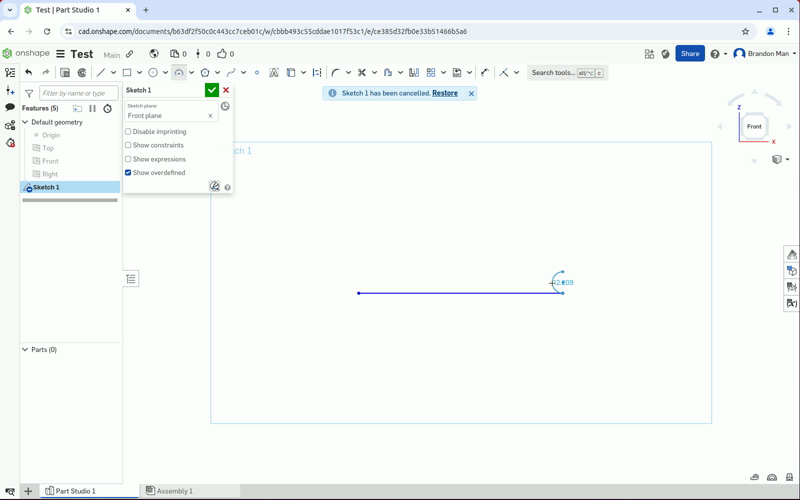
click(552, 282)
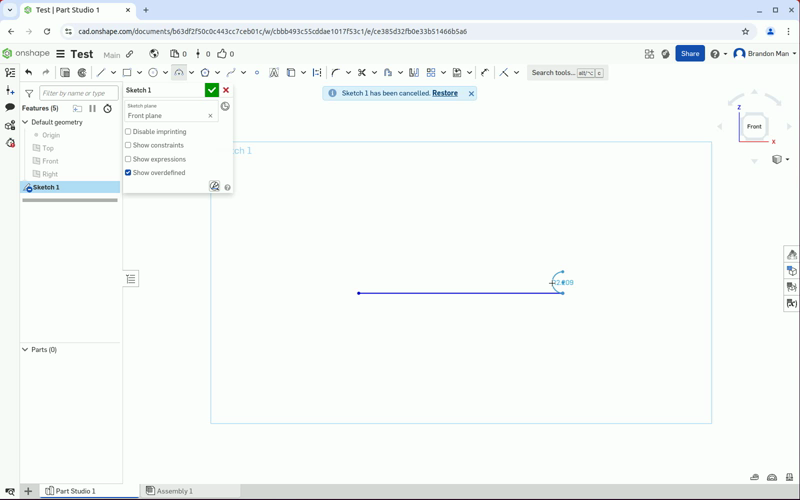
key_up(shift)
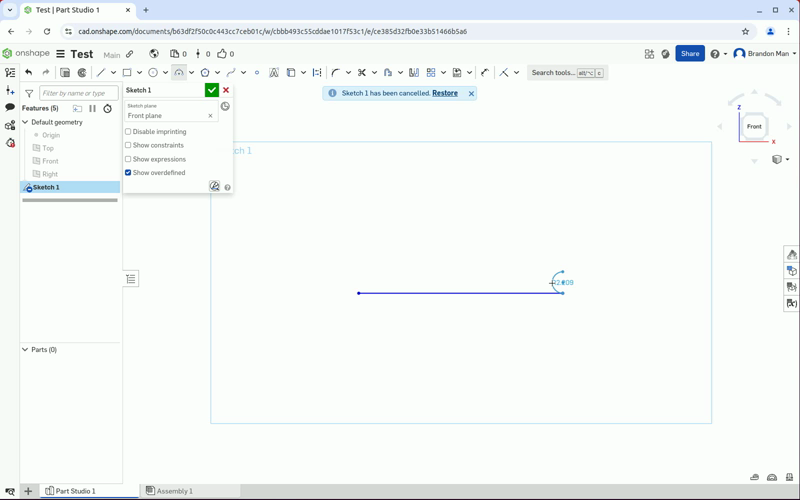
key(esc)
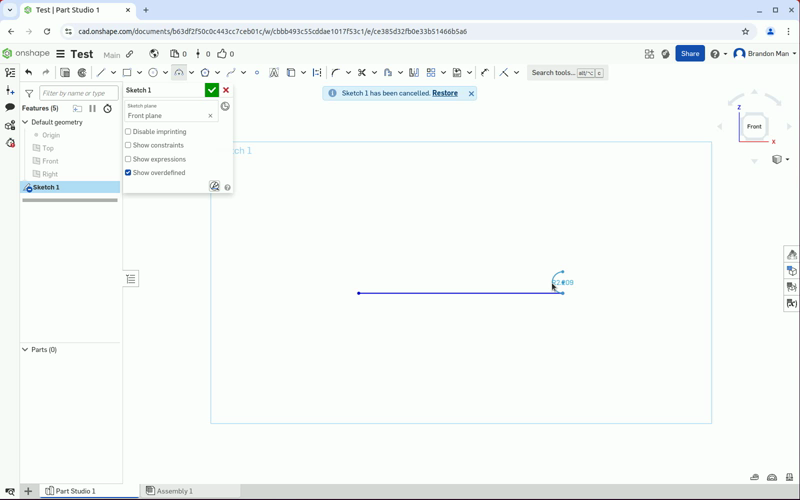
key(l)
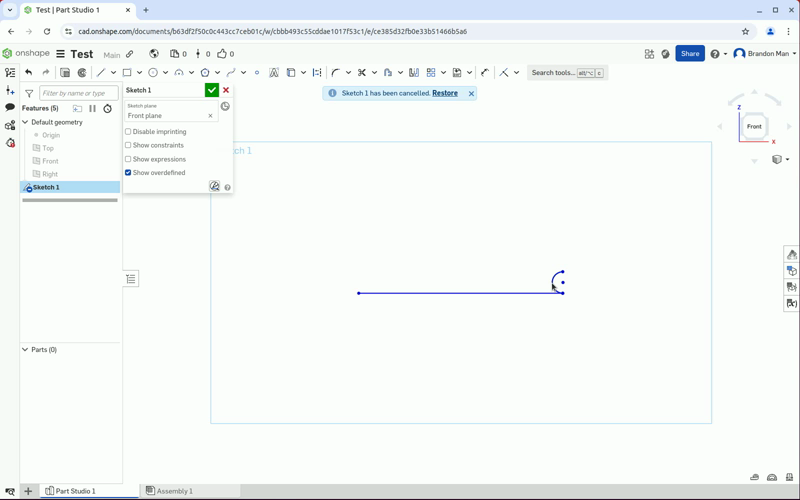
mouse_move(562, 271)
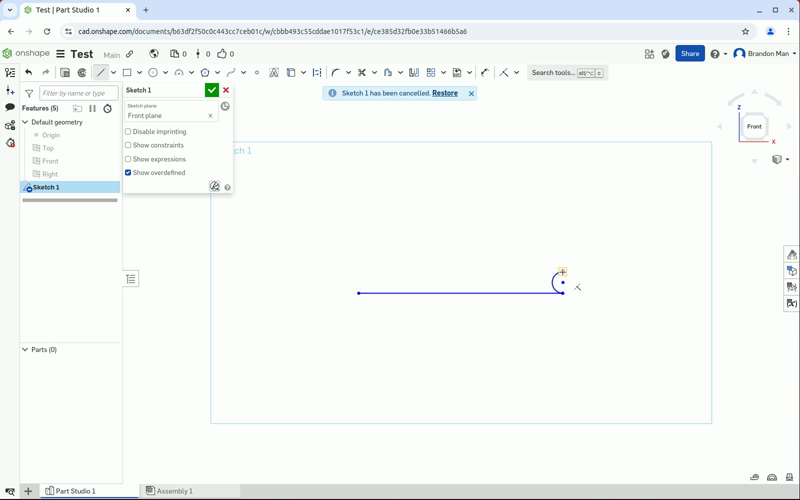
click(562, 271)
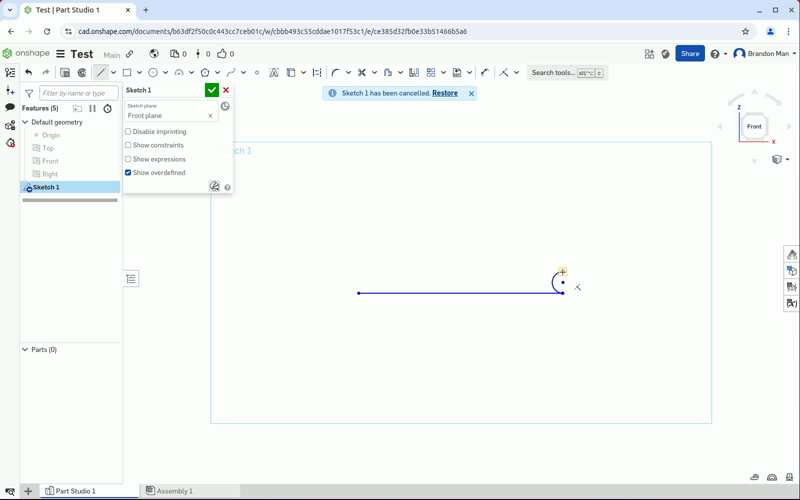
key_down(shift)
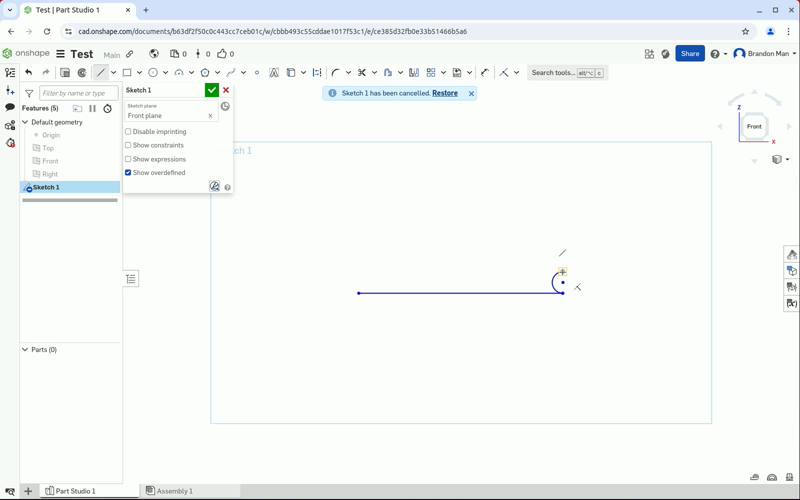
mouse_move(358, 271)
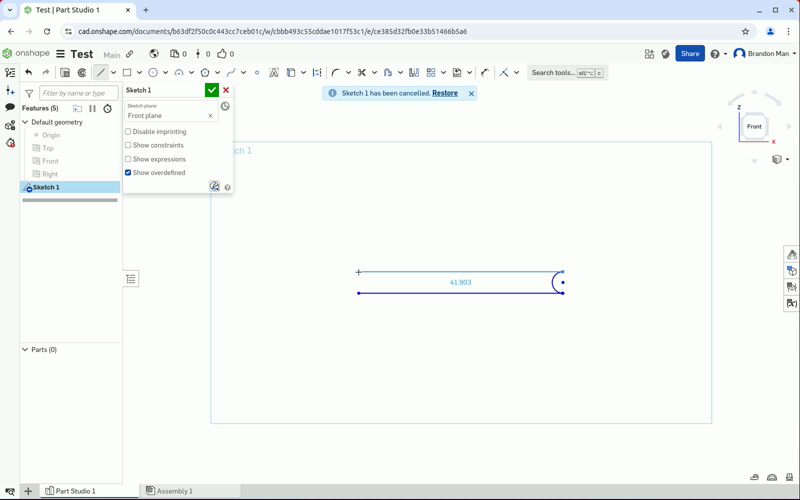
click(358, 271)
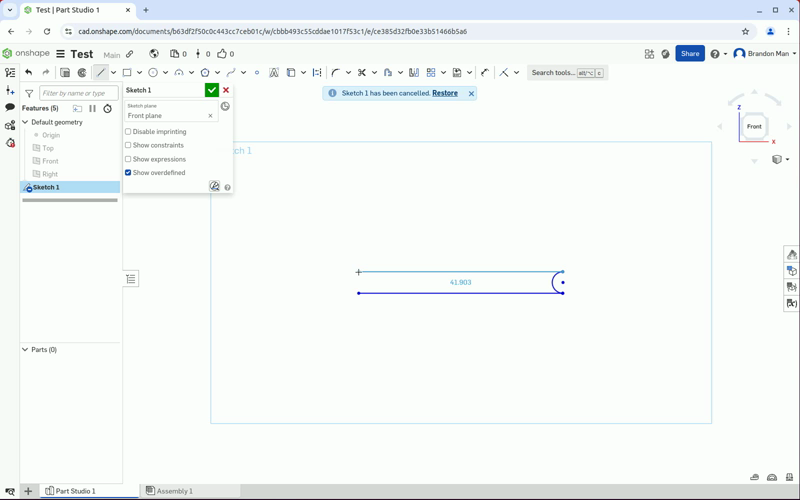
key_up(shift)
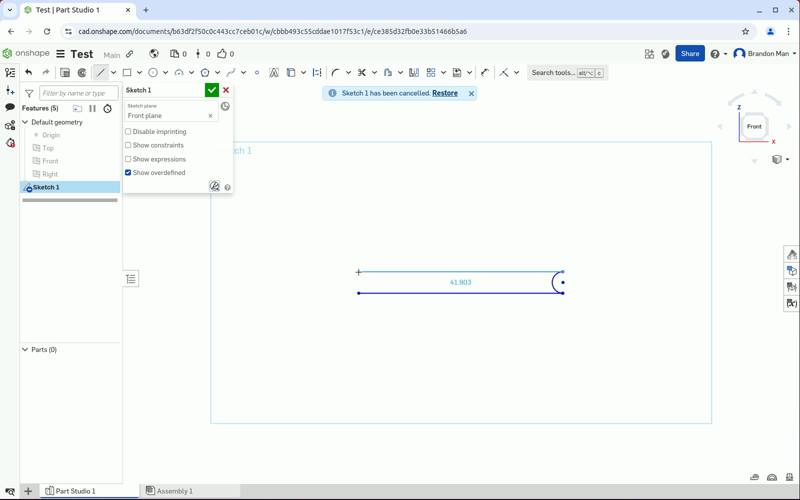
key(esc)
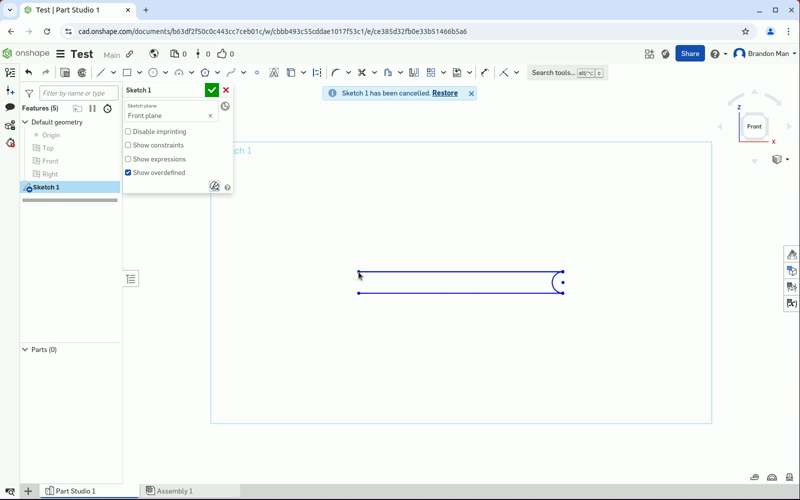
key(a)
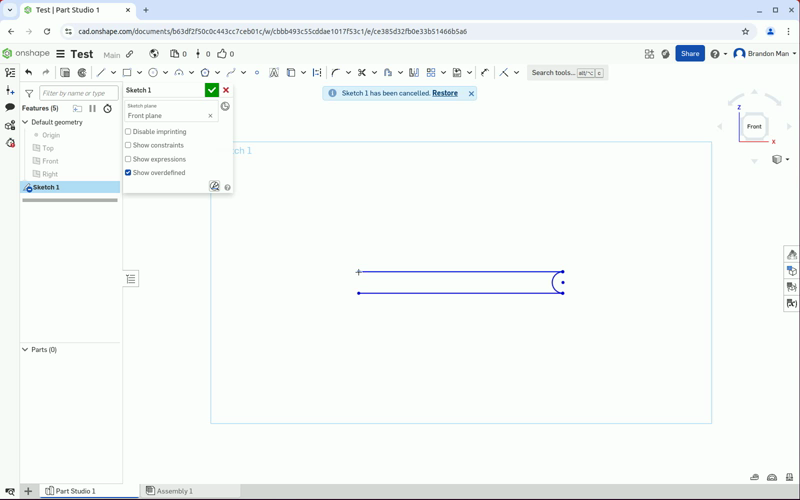
mouse_move(358, 271)
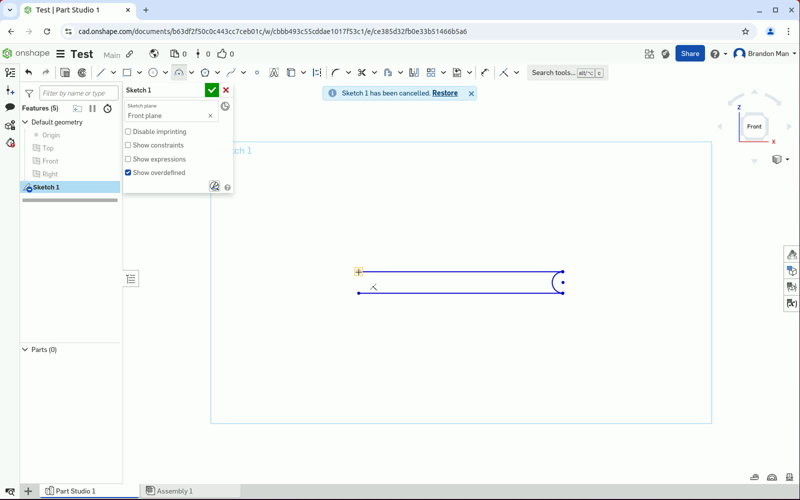
click(358, 271)
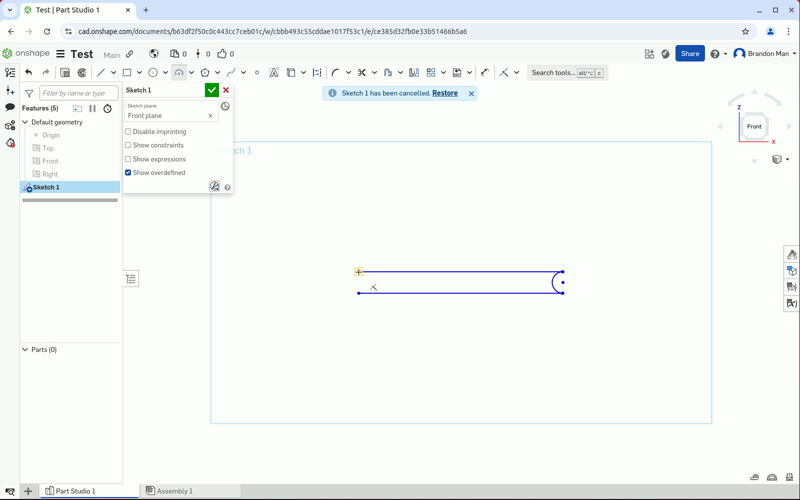
mouse_move(358, 293)
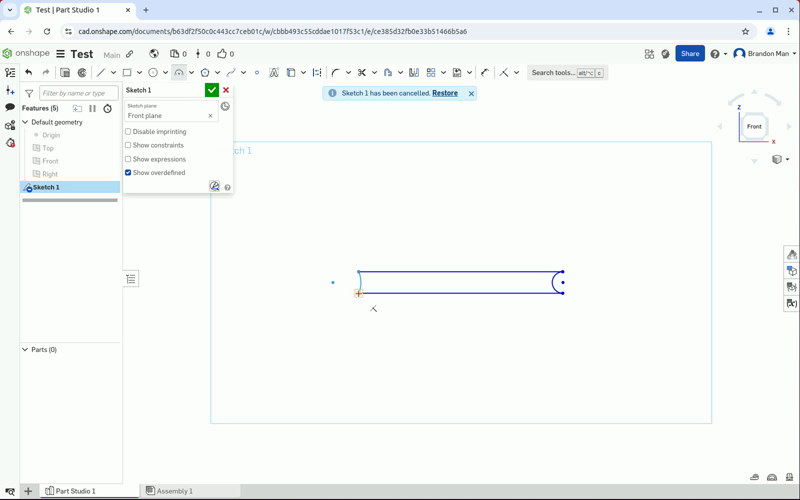
click(358, 293)
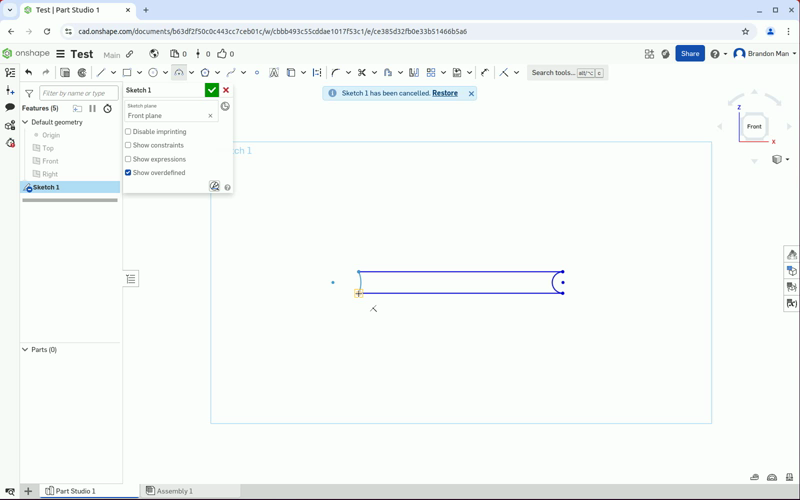
key_down(shift)
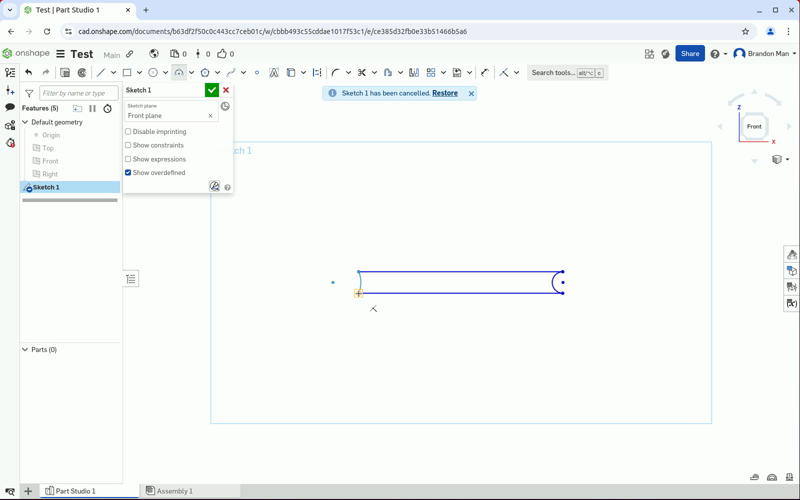
mouse_move(369, 282)
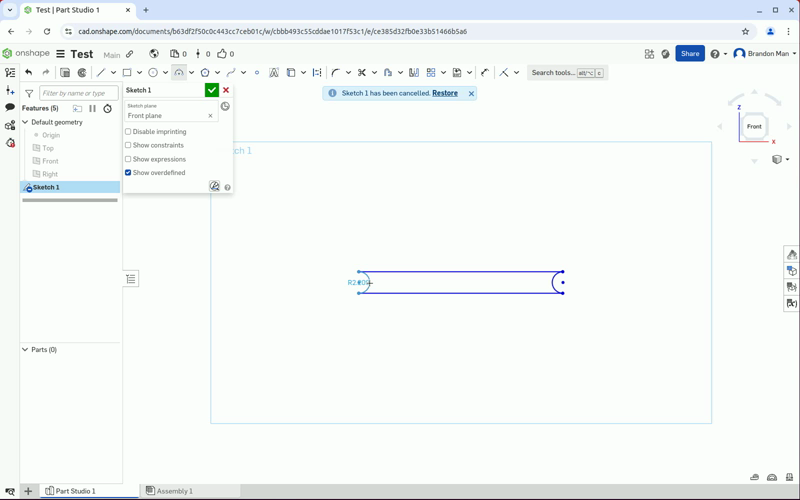
click(369, 282)
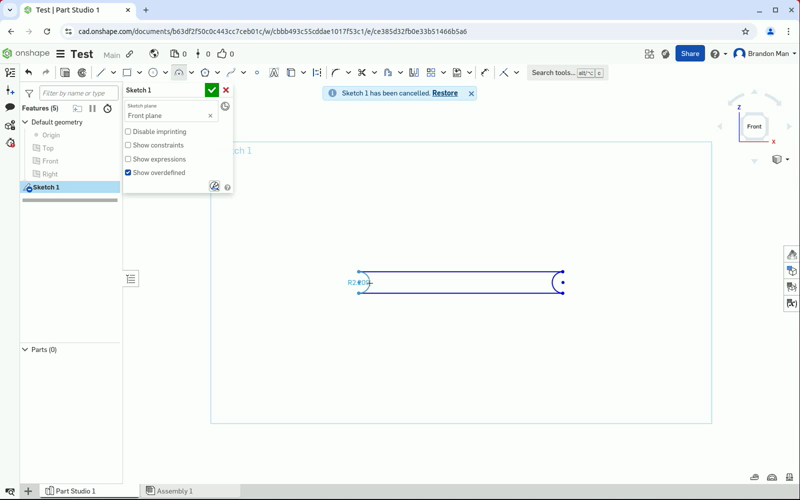
key_up(shift)
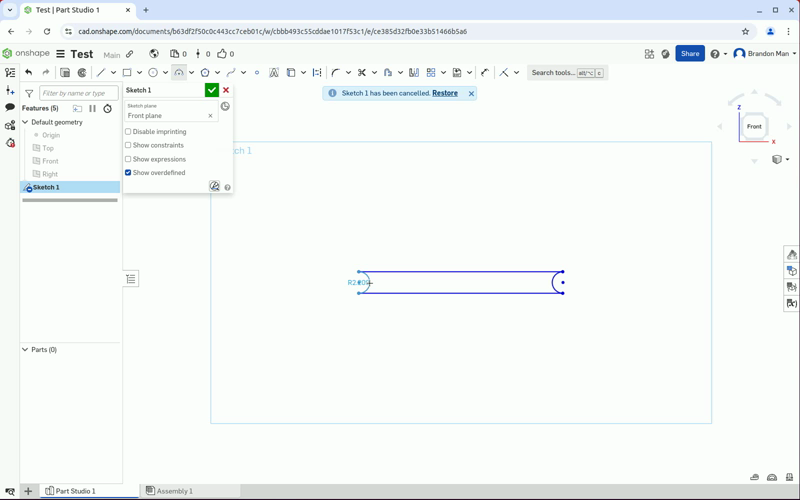
key(esc)
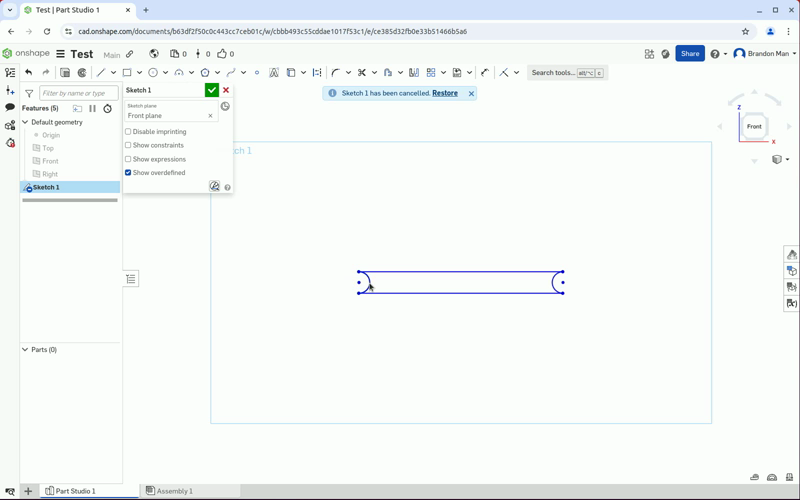
key(c)
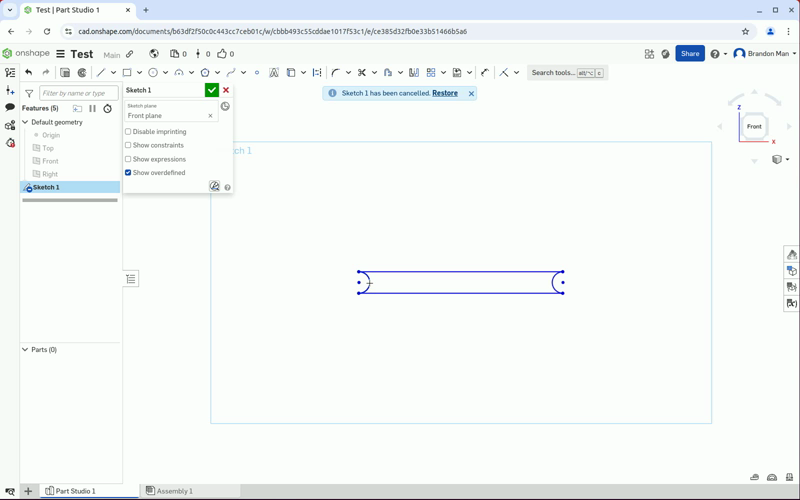
key_down(shift)
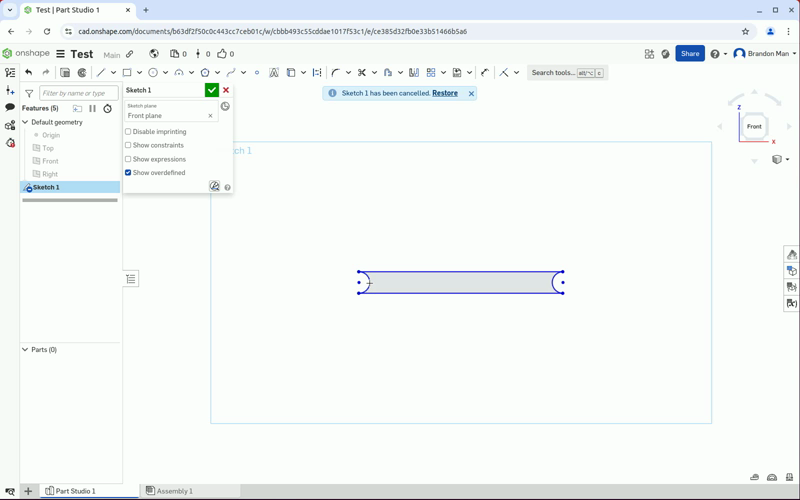
mouse_move(461, 282)
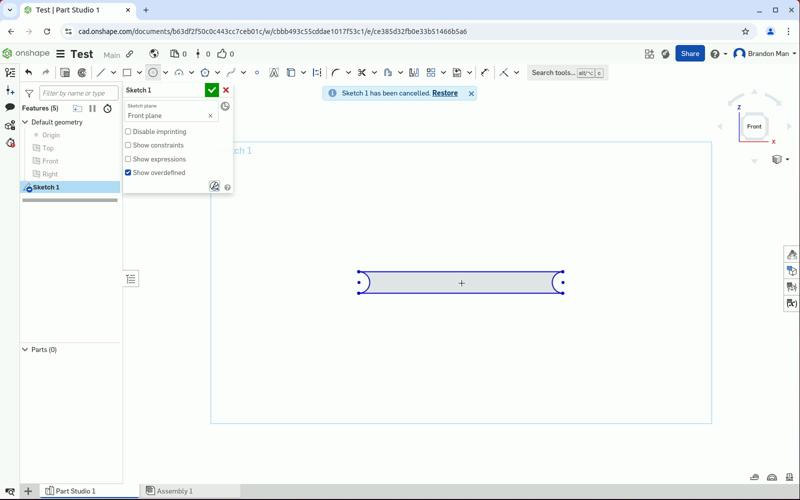
click(461, 282)
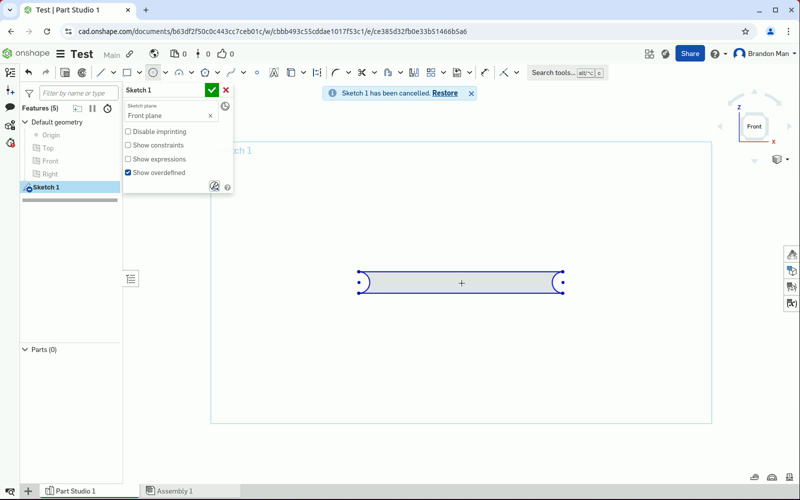
key_up(shift)
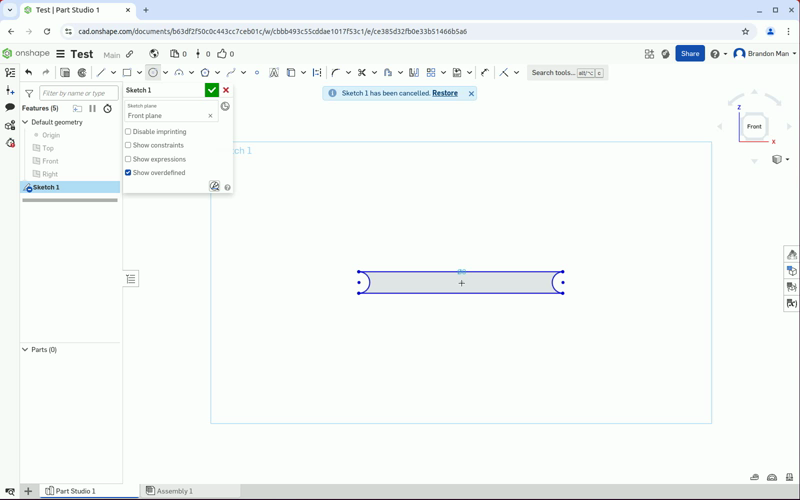
mouse_move(468, 282)
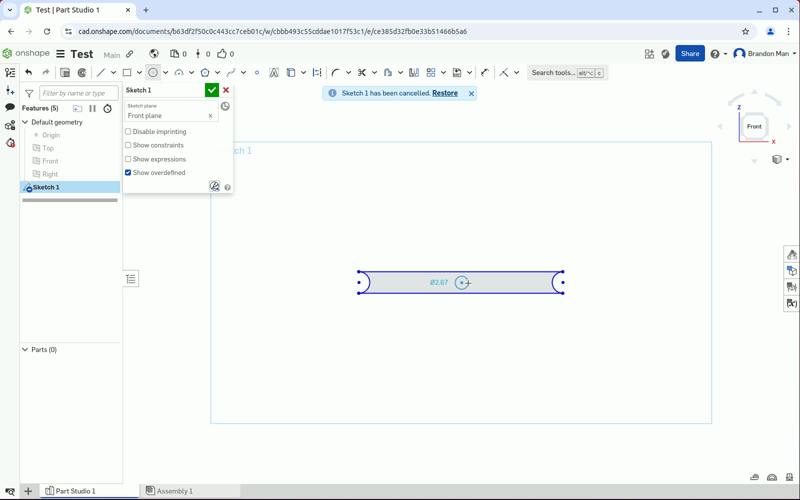
click(468, 282)
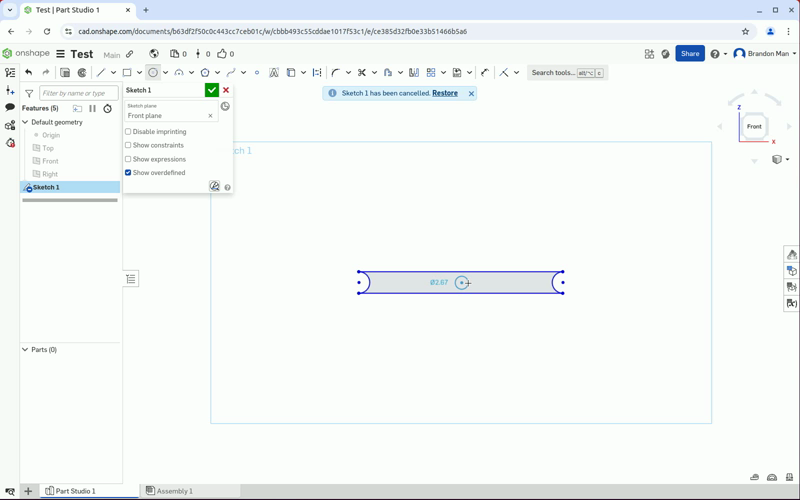
key(esc)
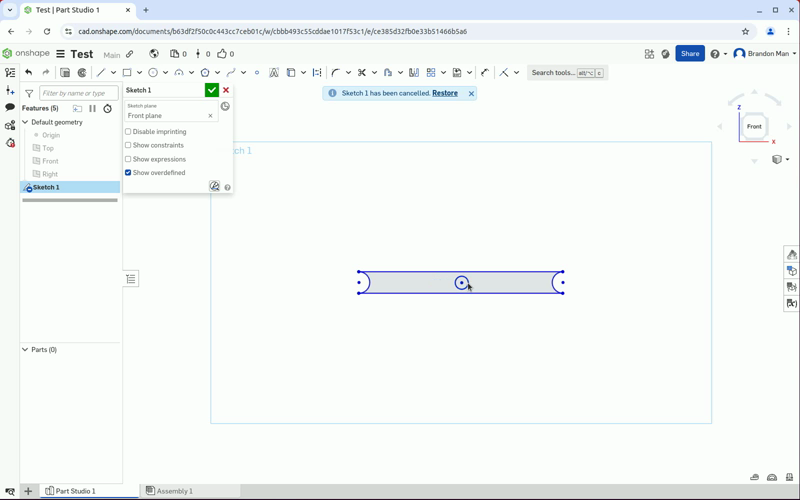
mouse_move(386, 277)
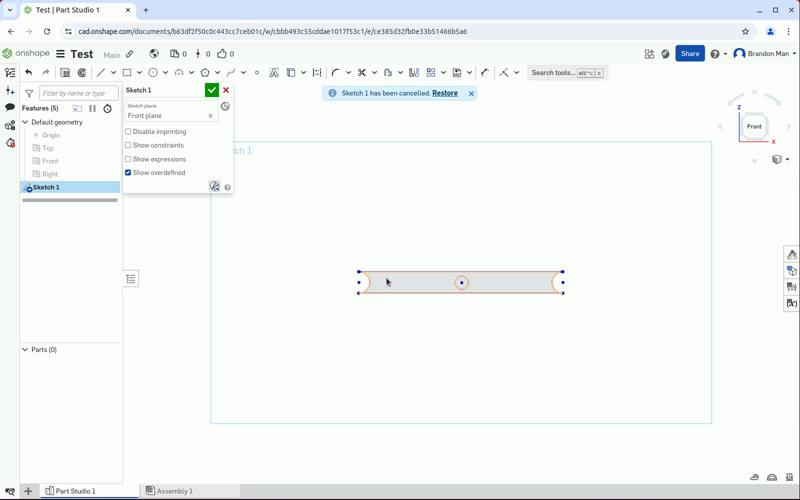
click(386, 277)
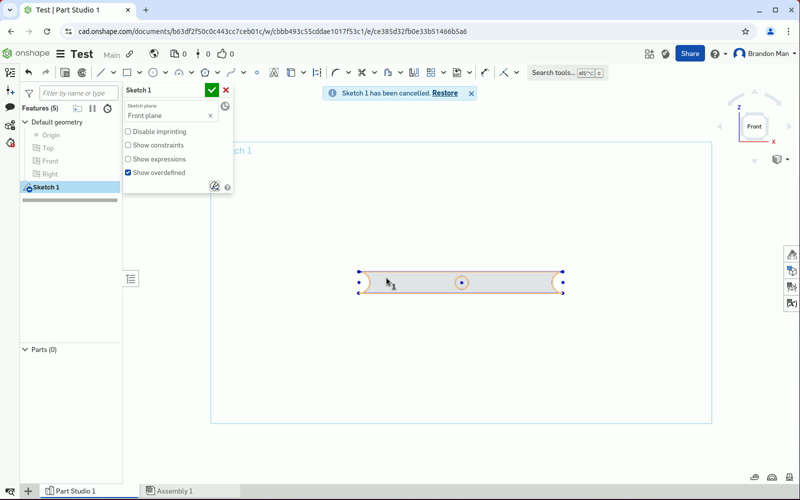
mouse_move(73, 352)
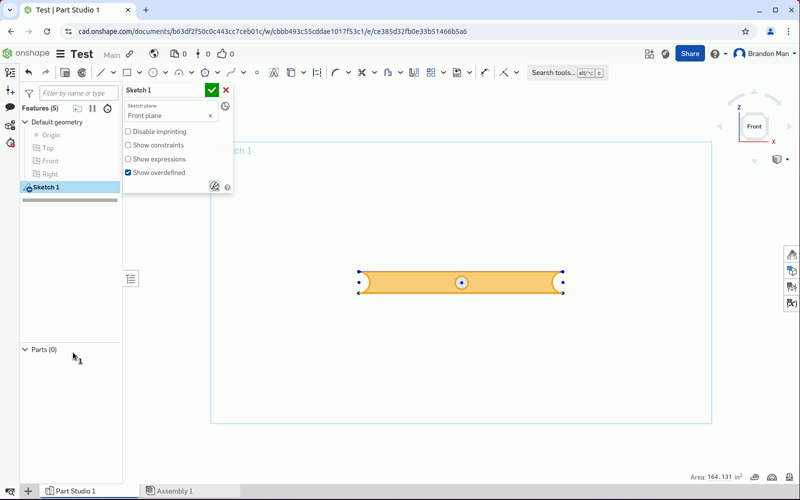
key(shift+y)
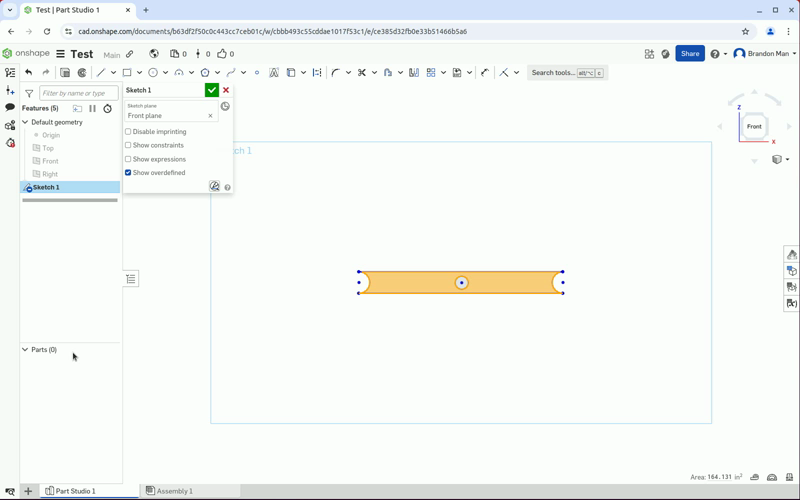
key(shift+e)
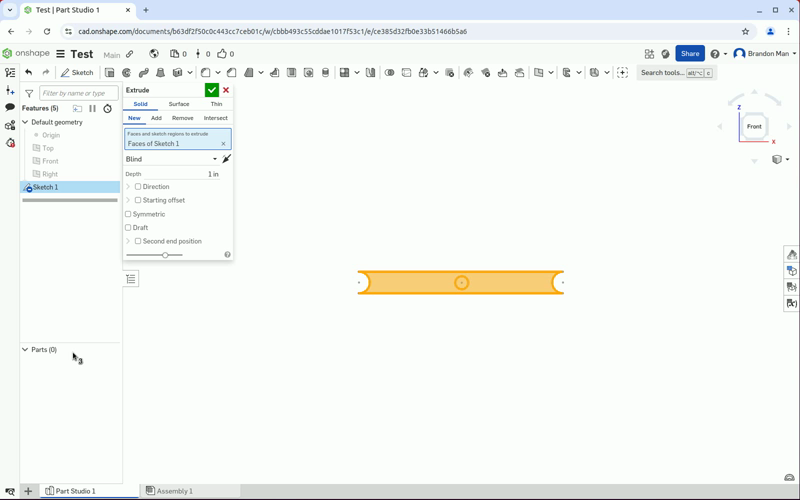
mouse_move(143, 106)
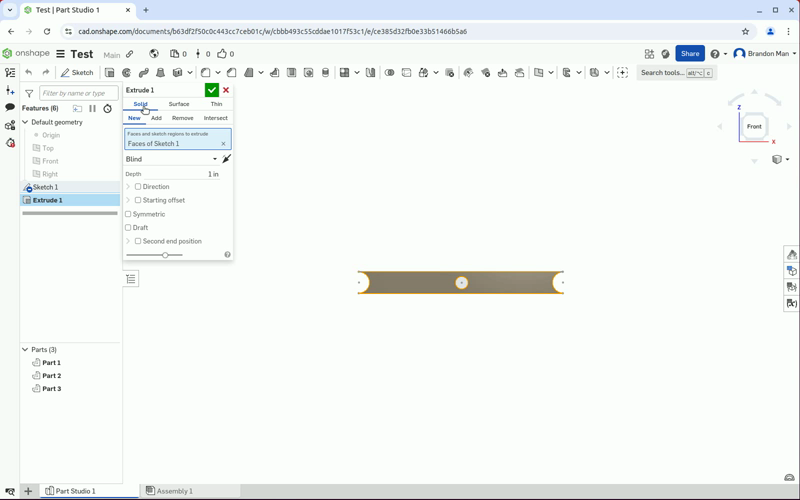
click(143, 106)
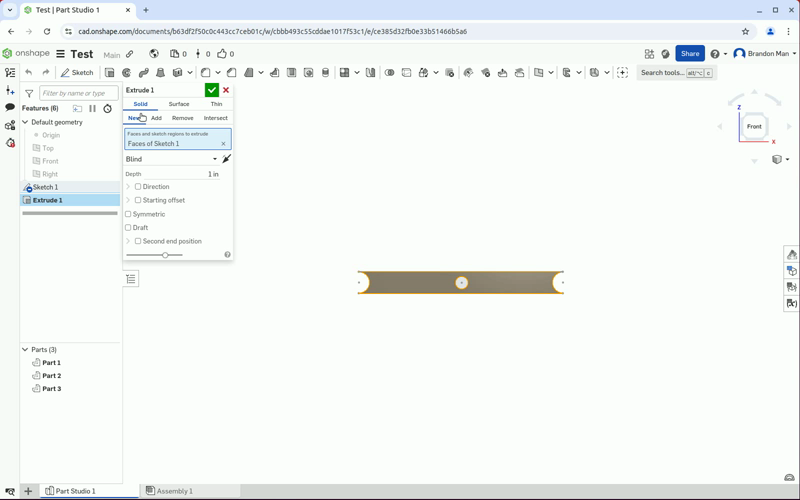
mouse_move(137, 120)
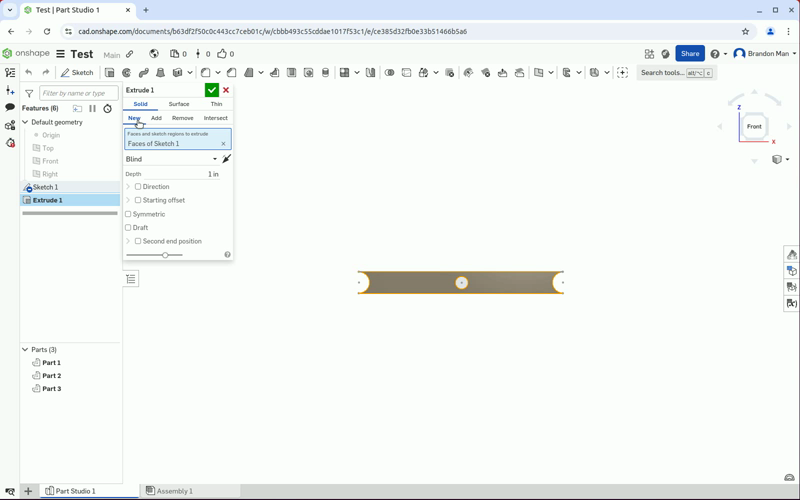
click(137, 120)
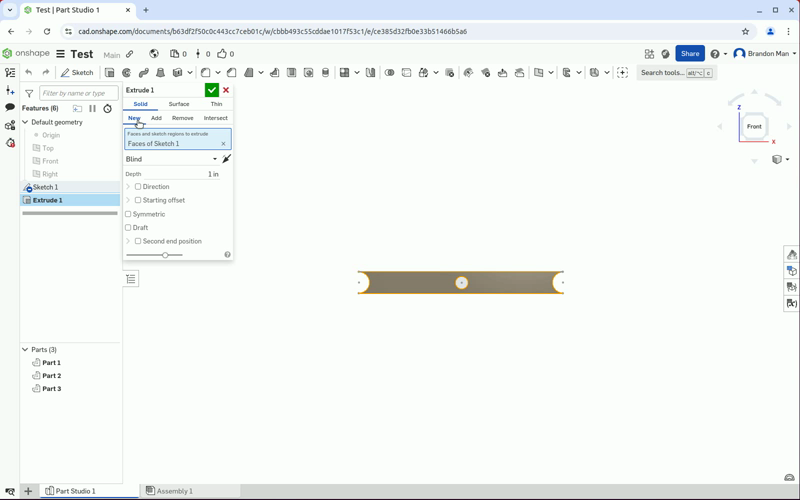
key(tab, 4)
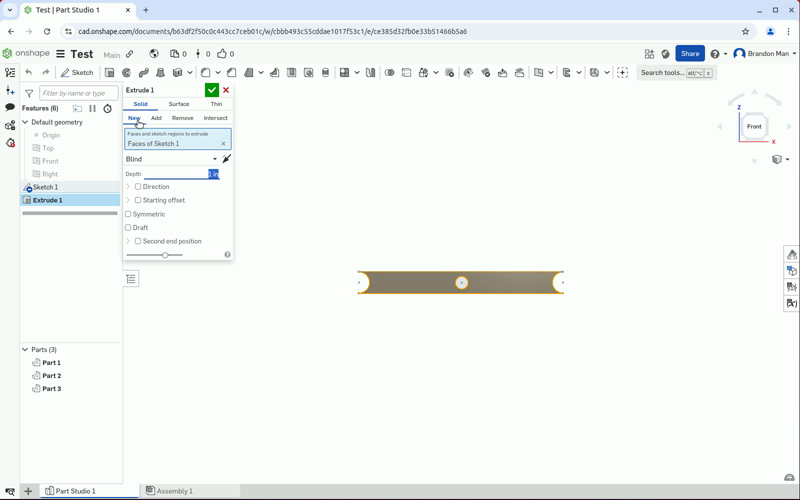
text(2.888)
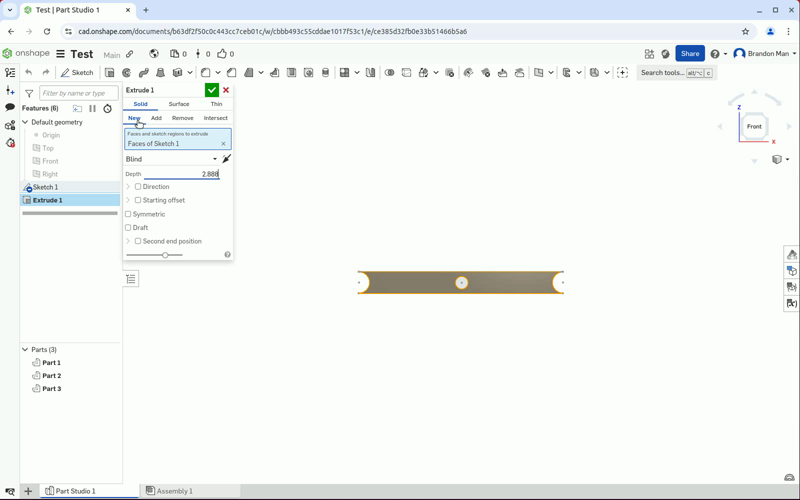
key(tab, 3)
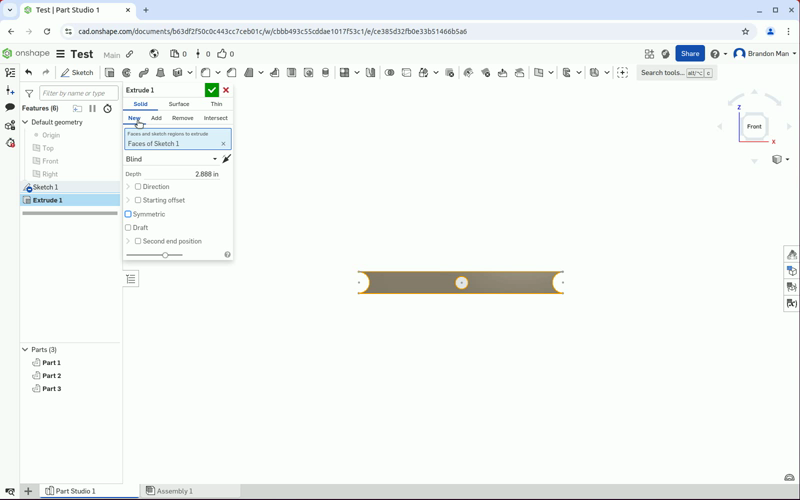
key(space)
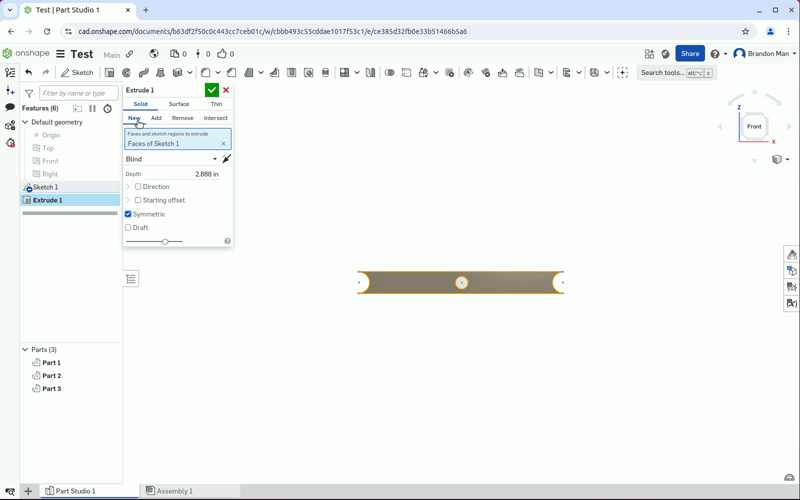
key(enter)
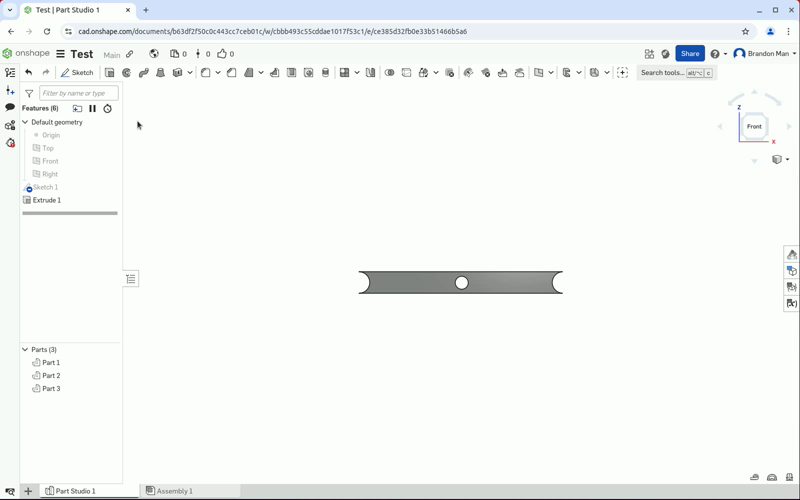
key(shift+h)
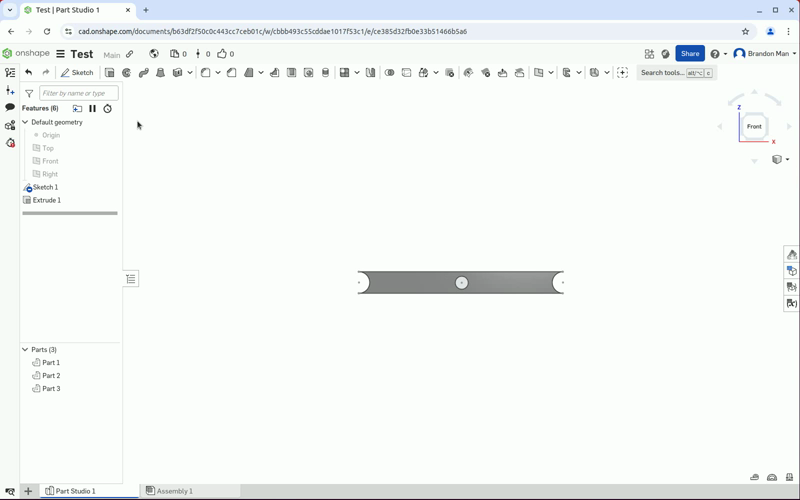
key(shift+h)
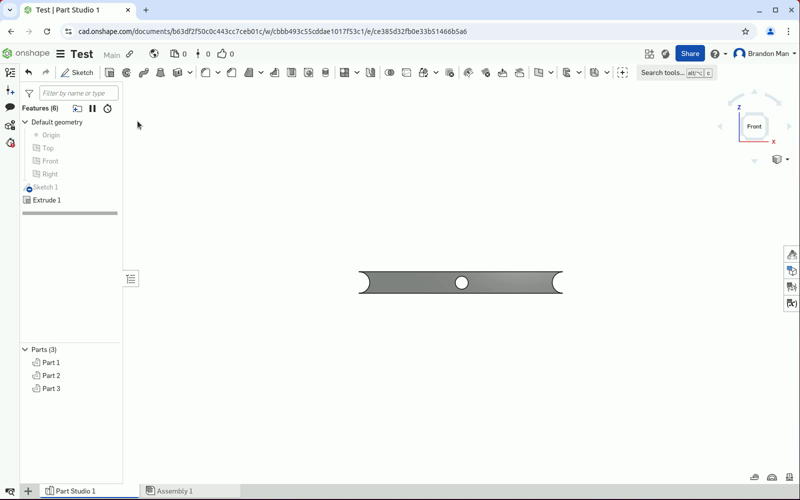
mouse_move(73, 189)
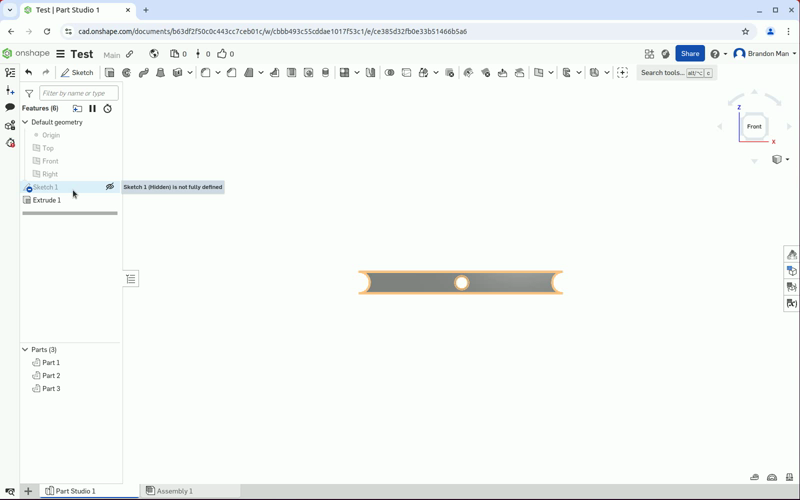
click(73, 189)
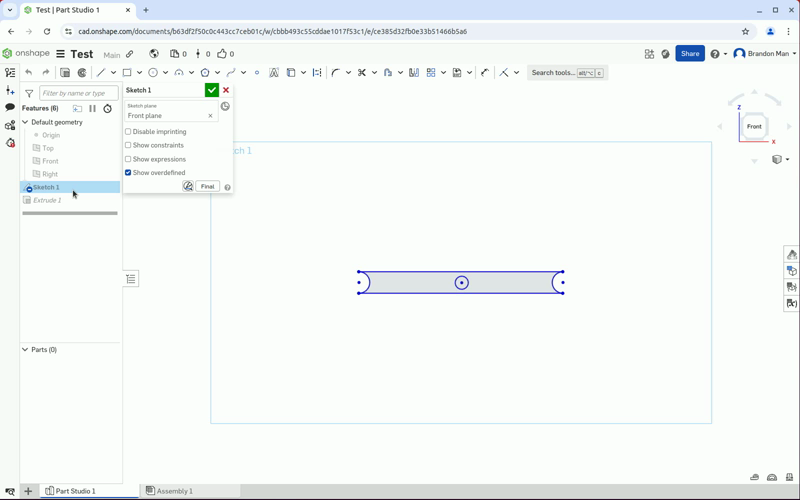
mouse_move(229, 92)
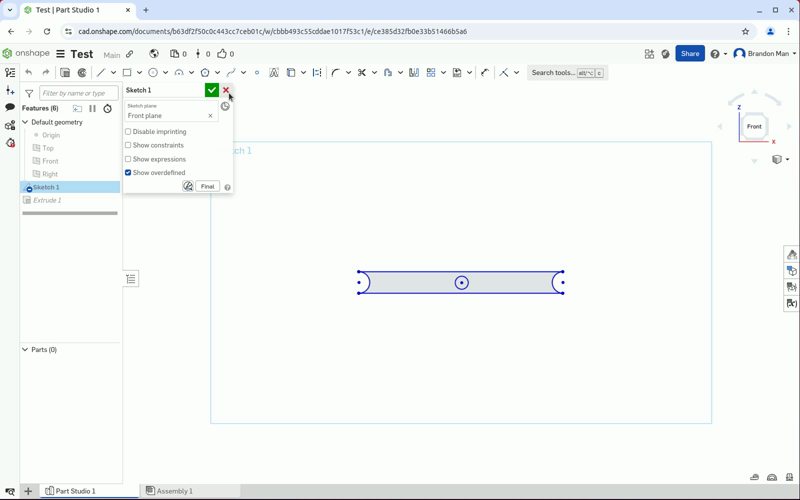
click(229, 92)
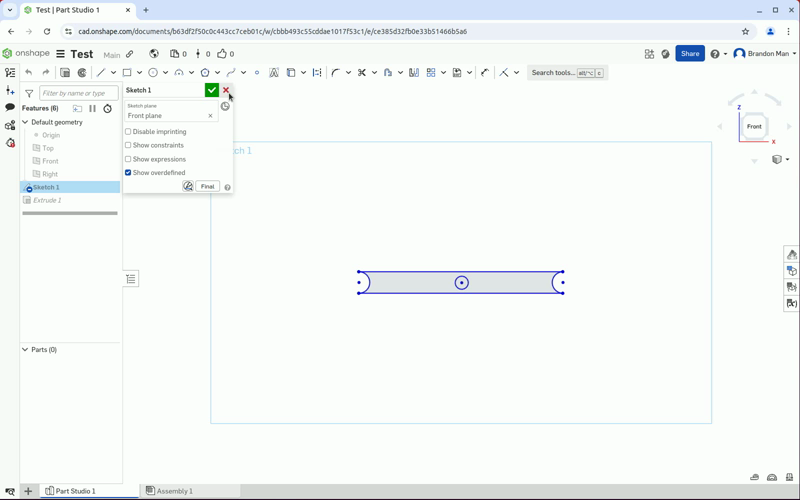
key(shift+s)
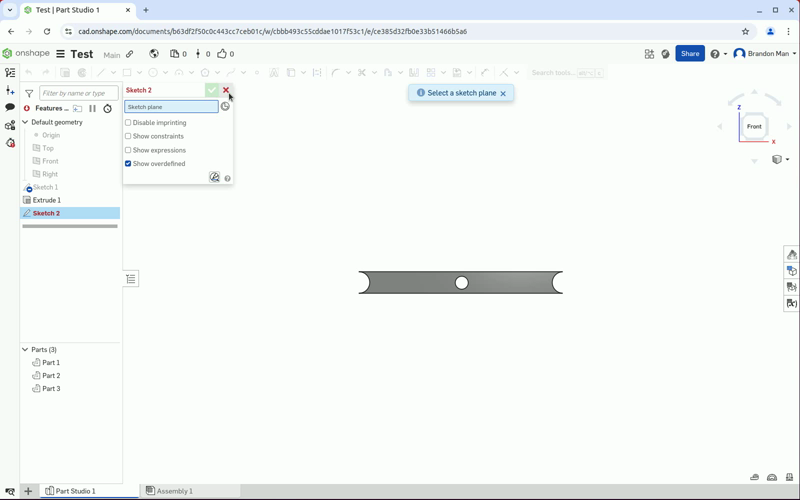
mouse_move(73, 163)
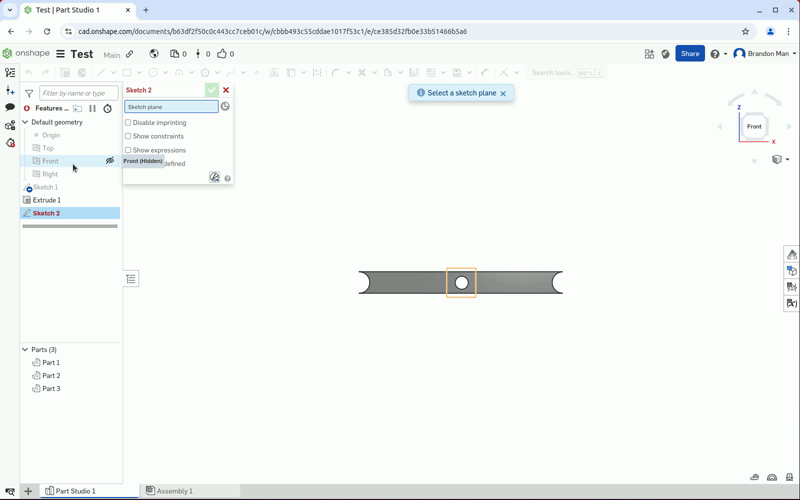
click(73, 163)
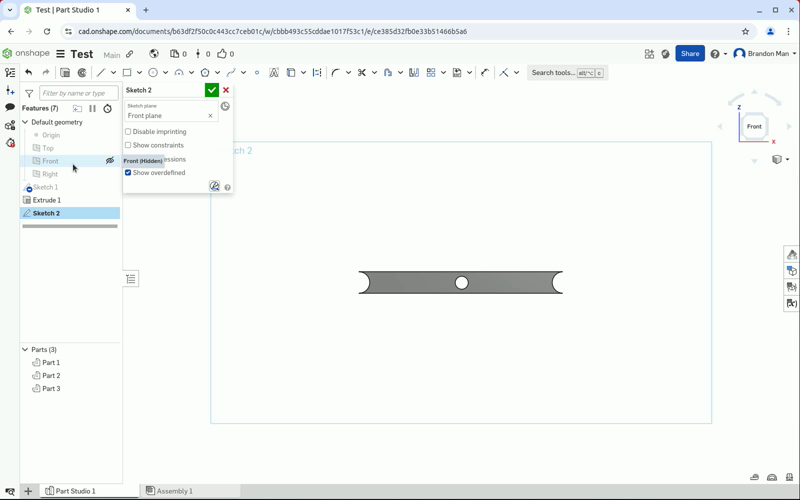
mouse_move(73, 352)
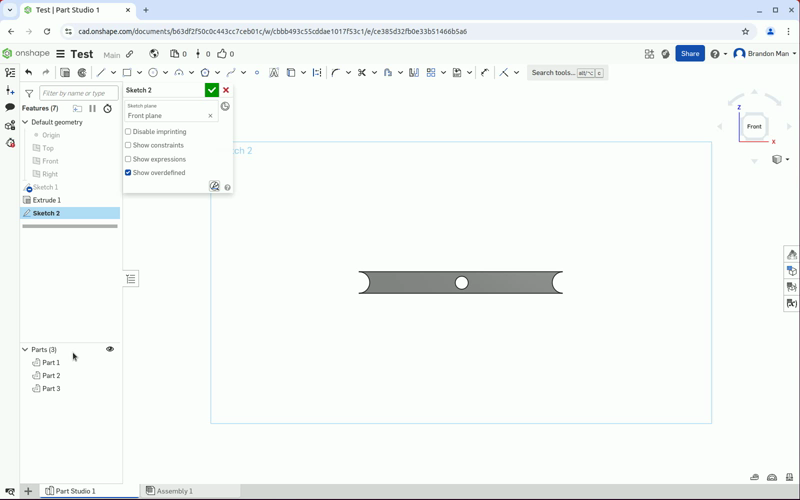
key(y)
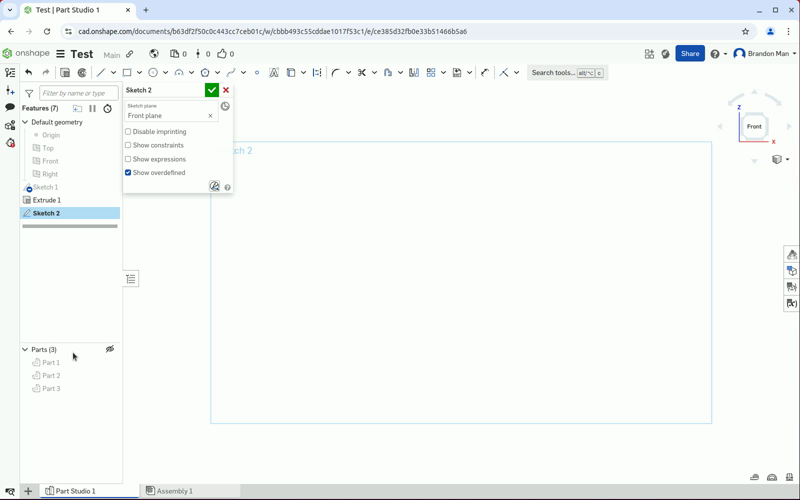
key(l)
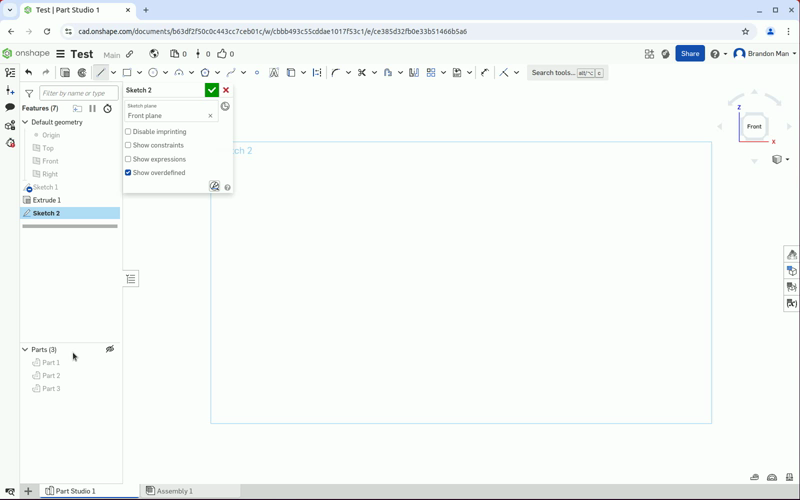
key_down(shift)
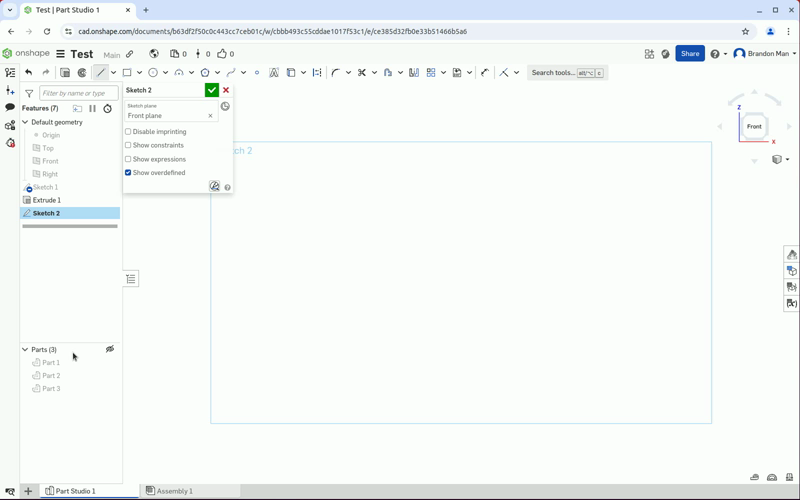
mouse_move(358, 293)
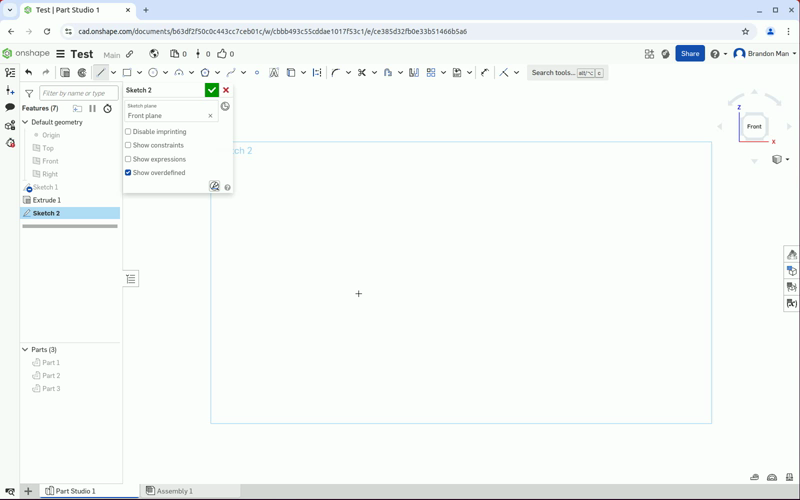
click(358, 293)
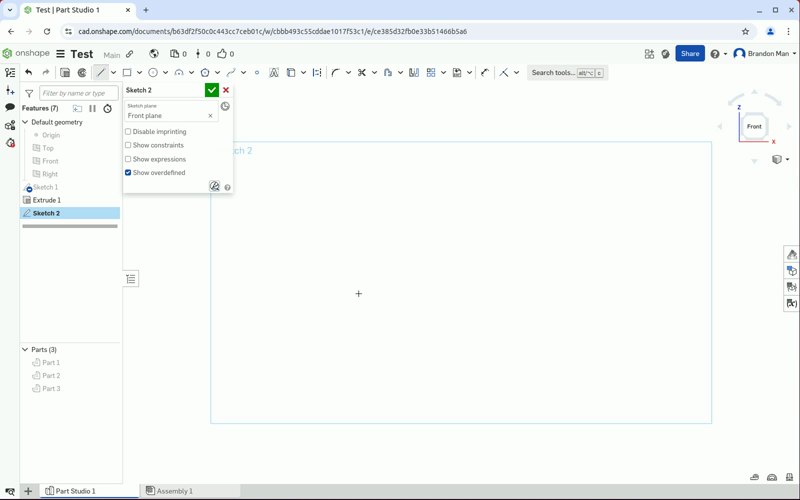
key_up(shift)
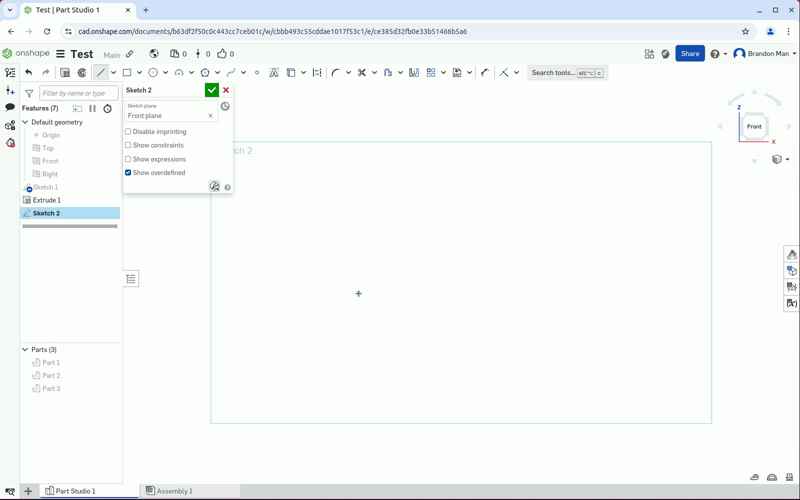
key_down(shift)
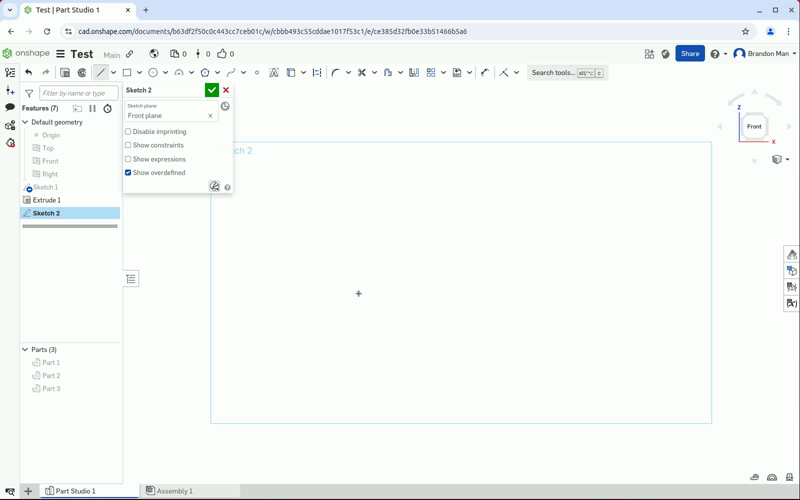
mouse_move(388, 293)
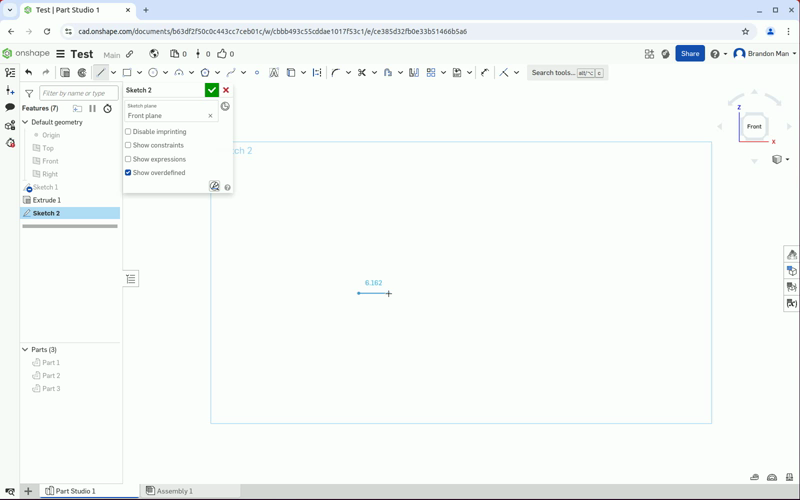
mouse_move(358, 289)
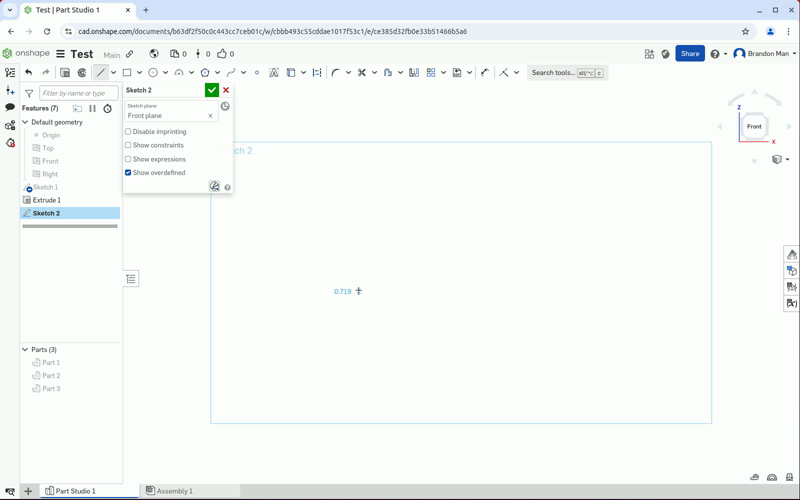
scroll(6)
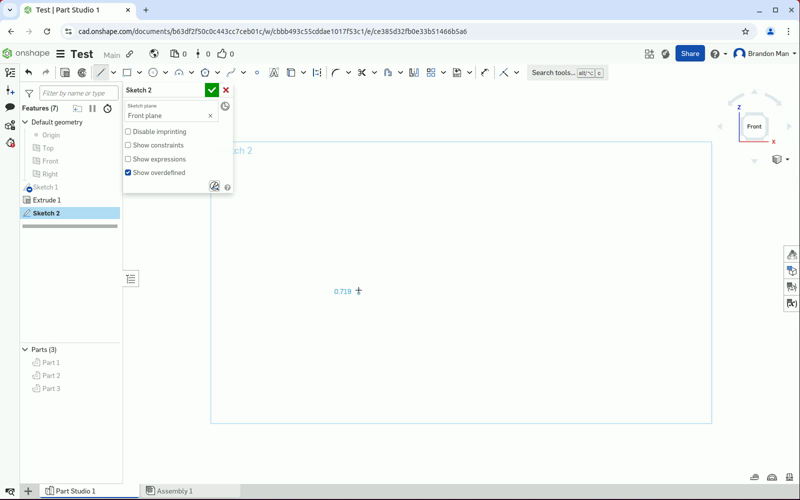
scroll(6)
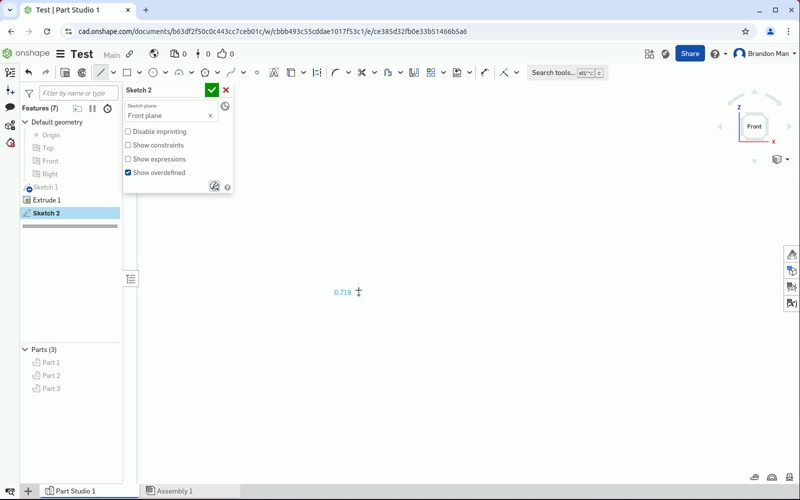
scroll(6)
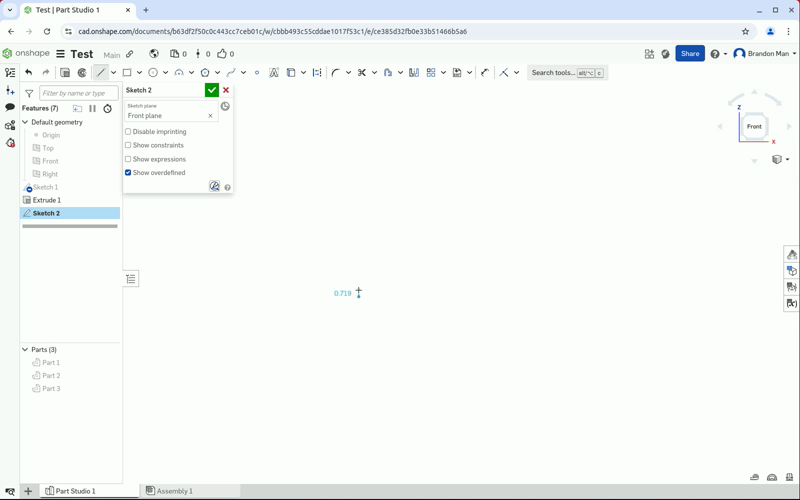
scroll(6)
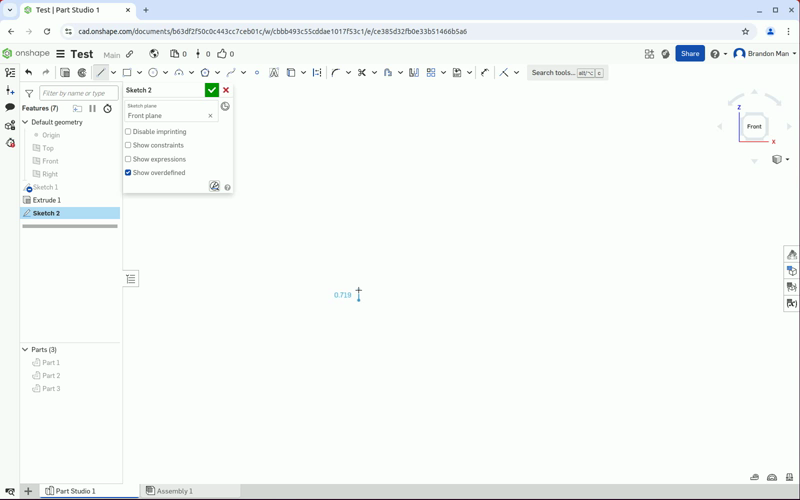
scroll(6)
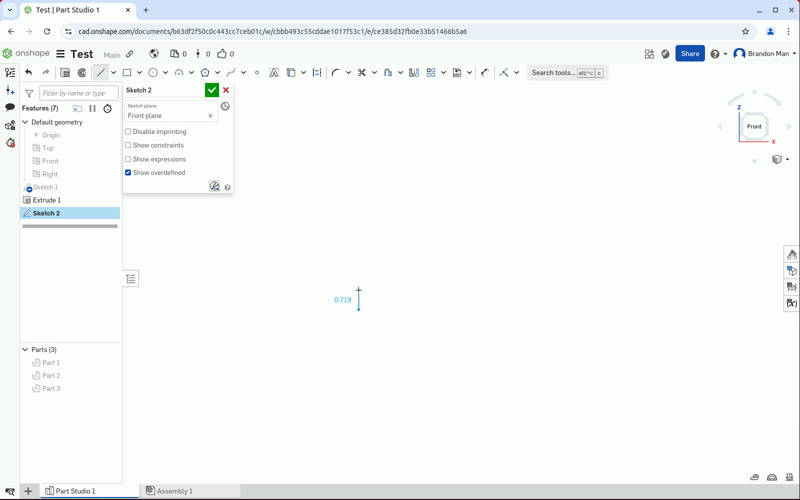
scroll(6)
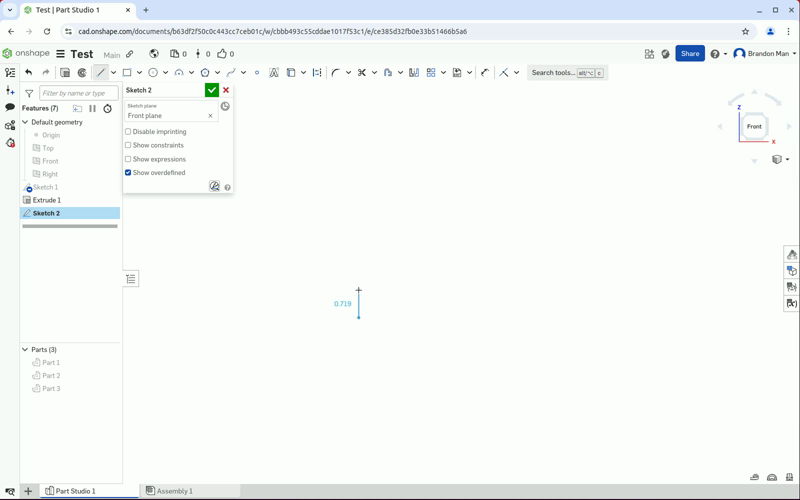
scroll(6)
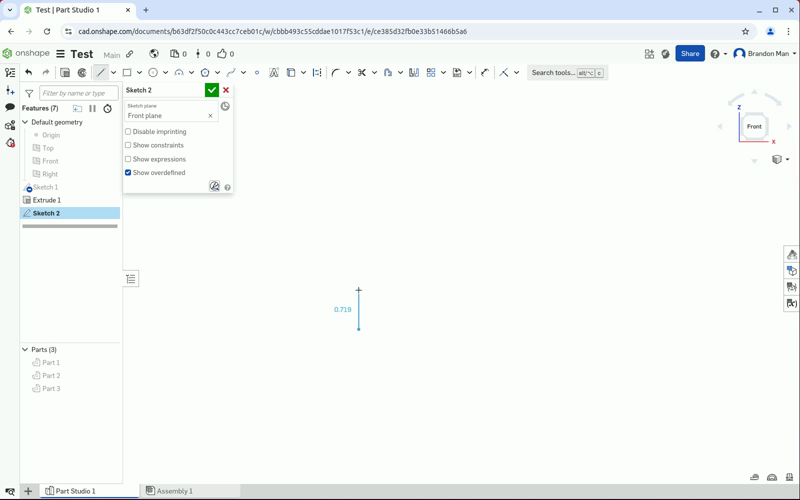
click(358, 289)
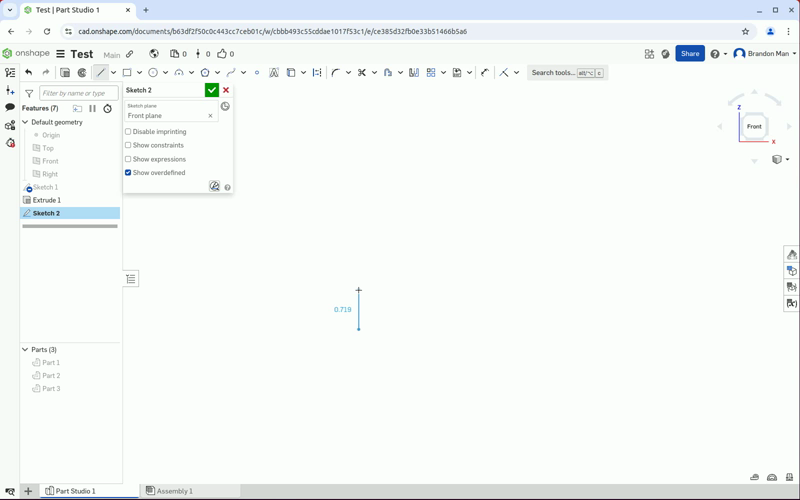
scroll(-6)
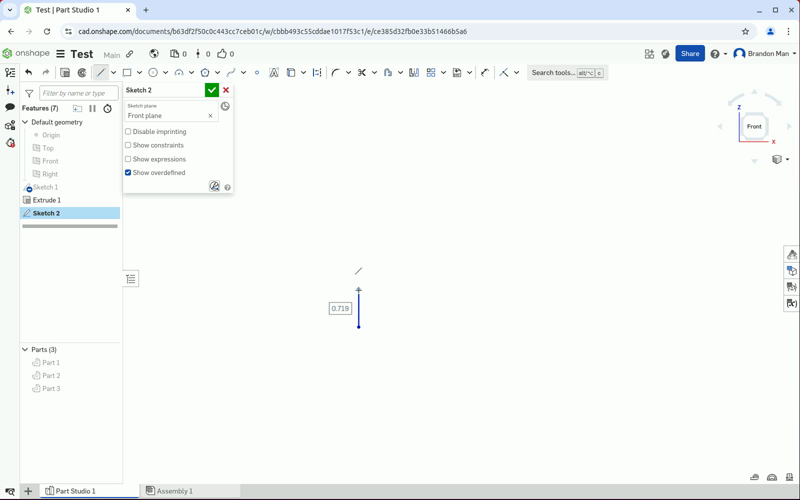
scroll(-6)
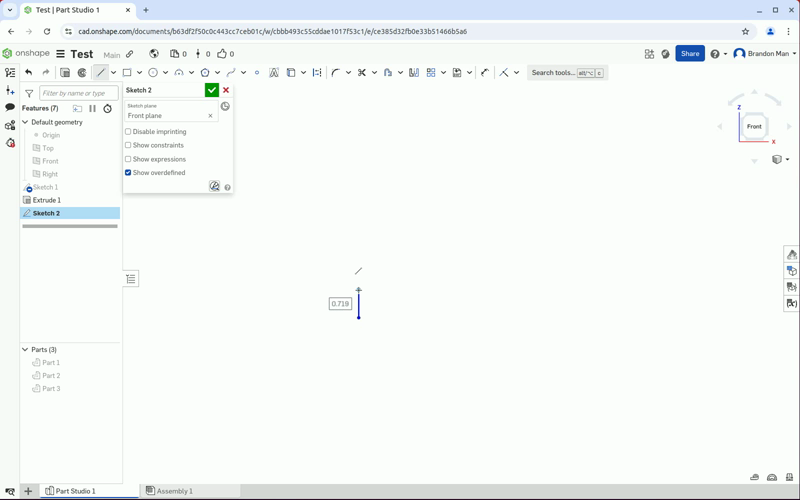
scroll(-6)
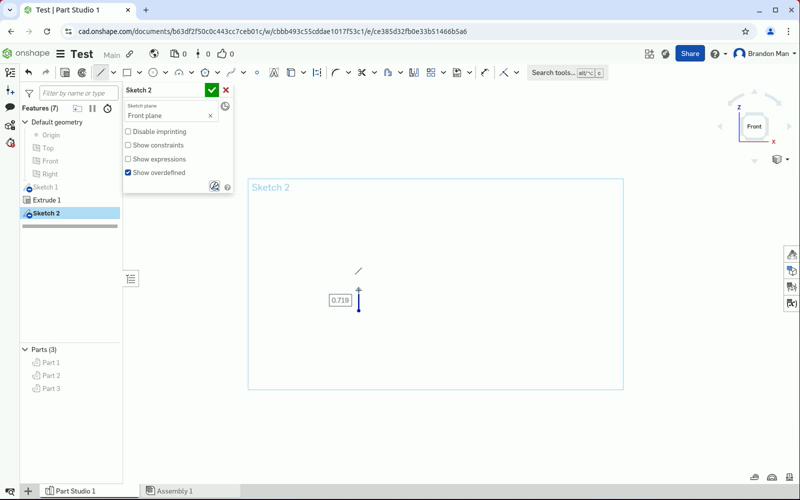
scroll(-6)
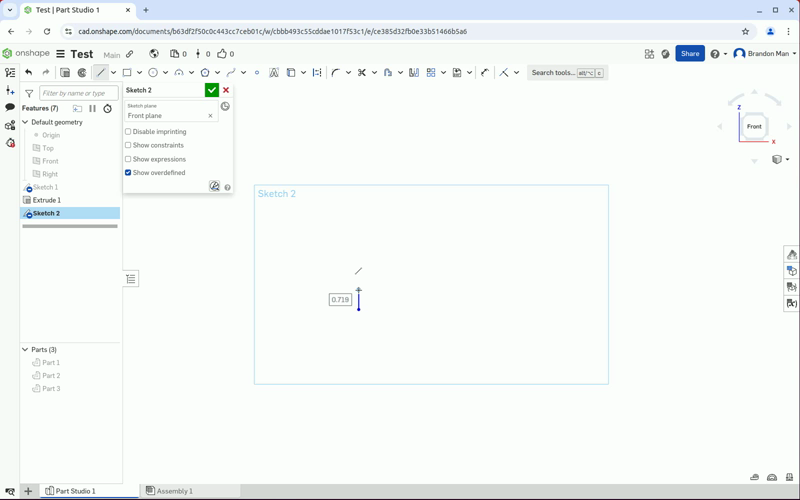
scroll(-6)
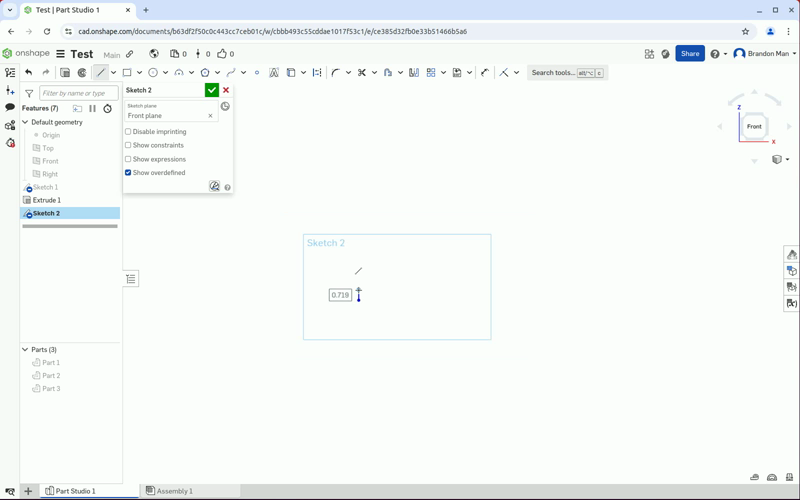
scroll(-6)
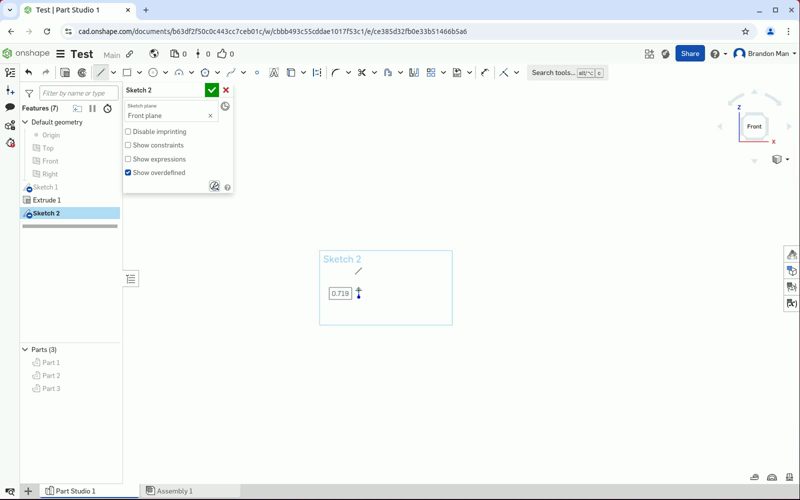
scroll(-6)
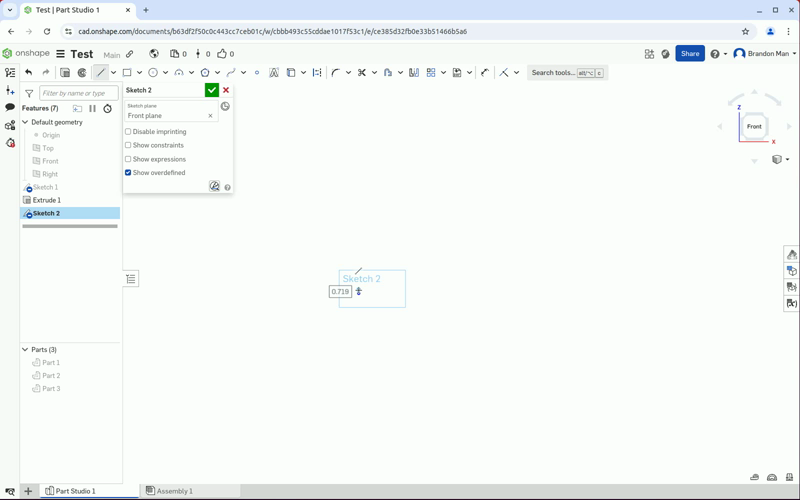
key_up(shift)
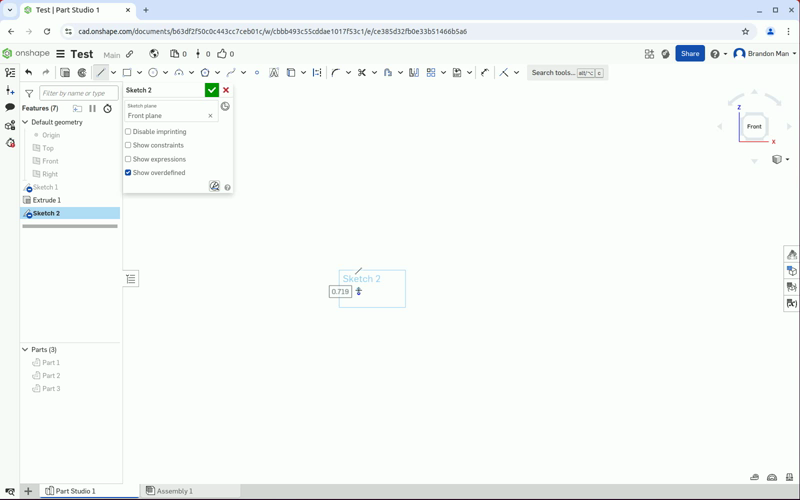
key(esc)
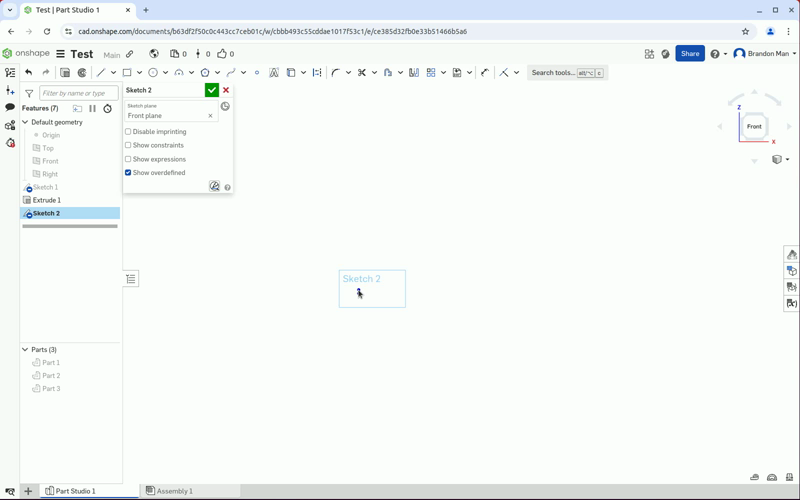
key(a)
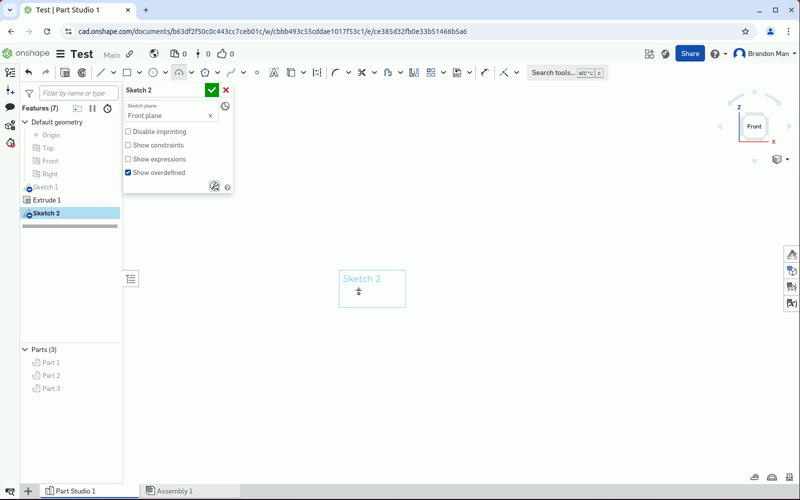
mouse_move(358, 289)
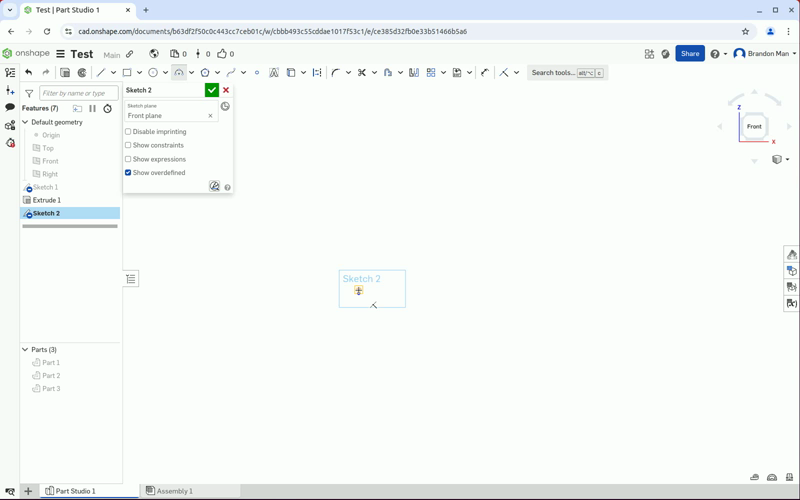
scroll(6)
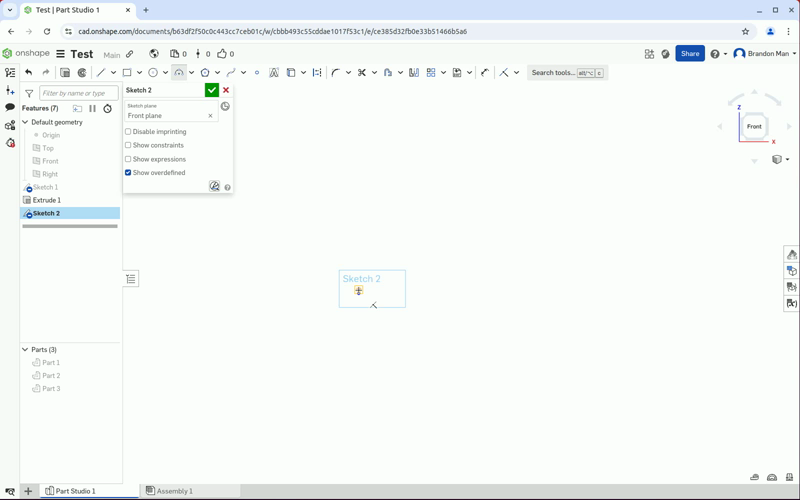
scroll(6)
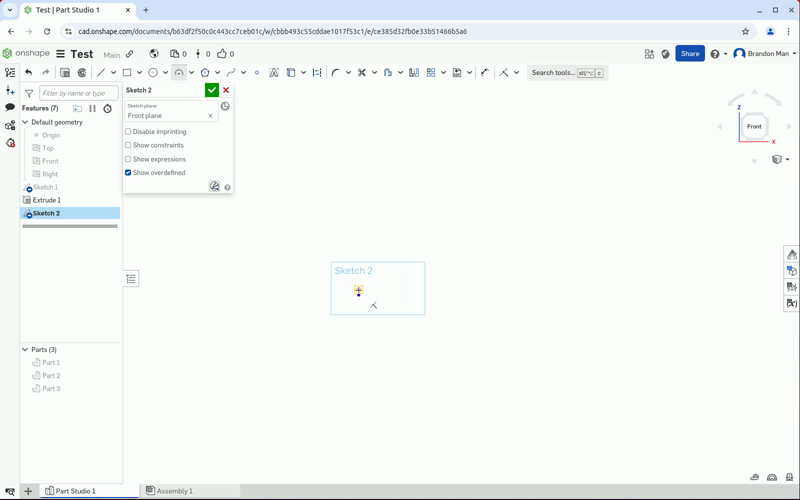
scroll(6)
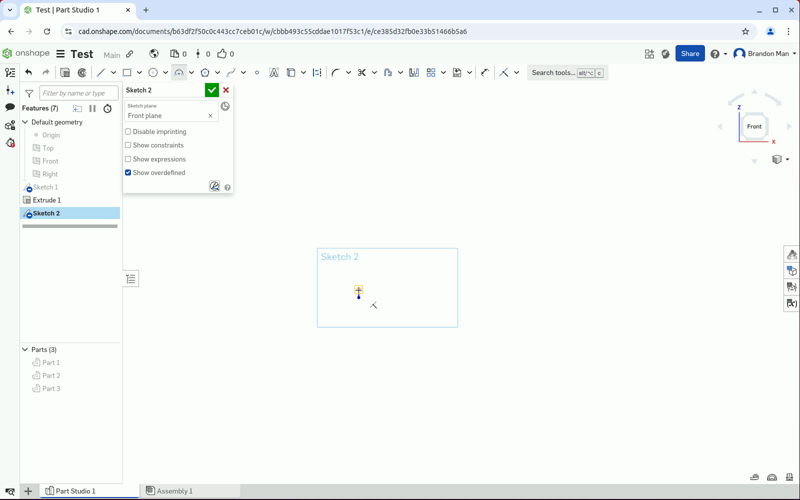
scroll(6)
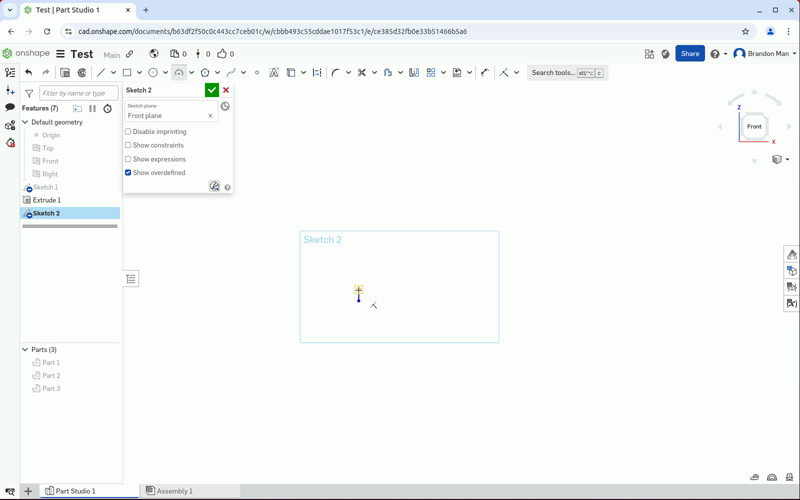
scroll(6)
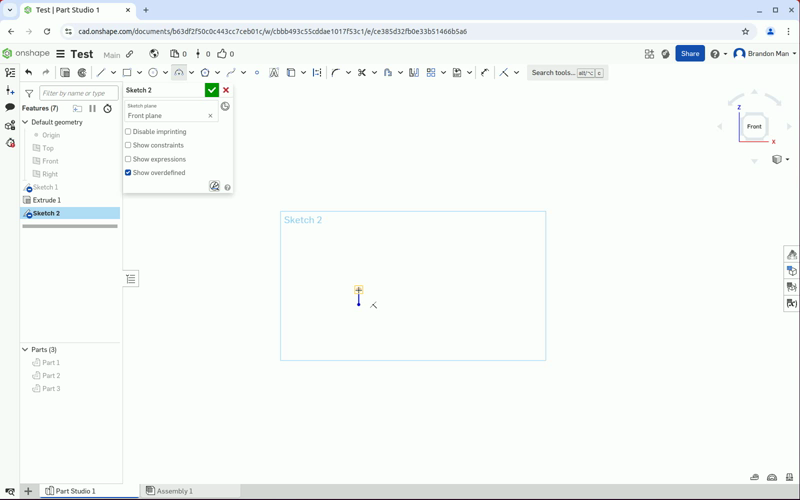
scroll(6)
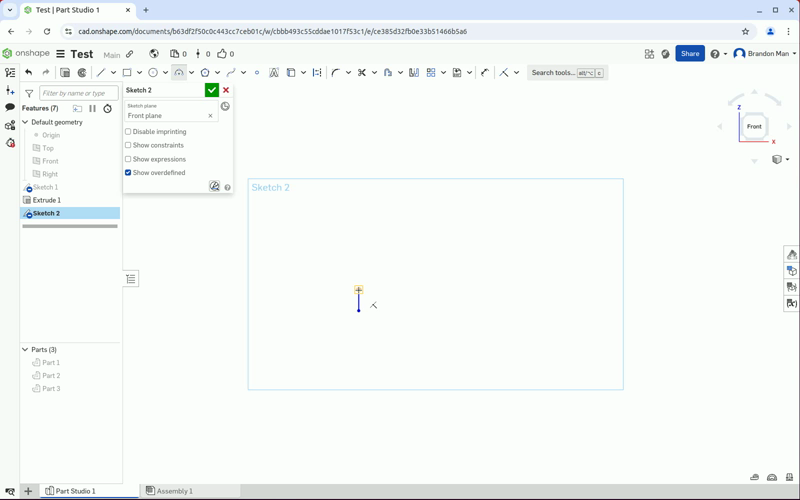
scroll(6)
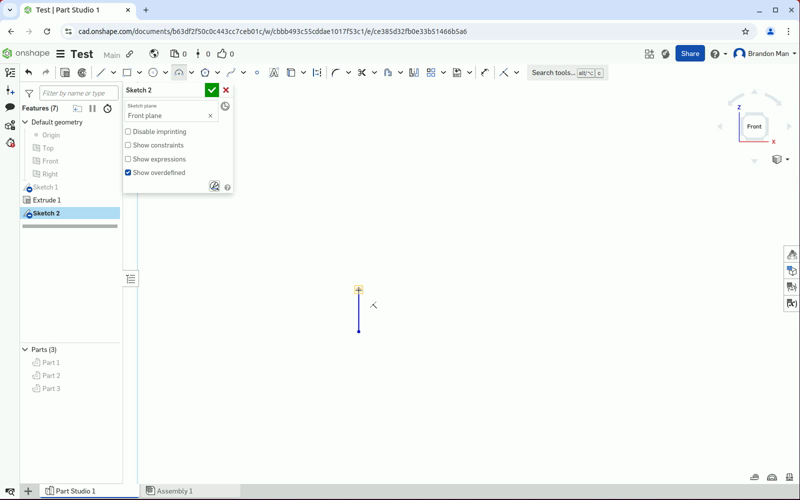
click(358, 289)
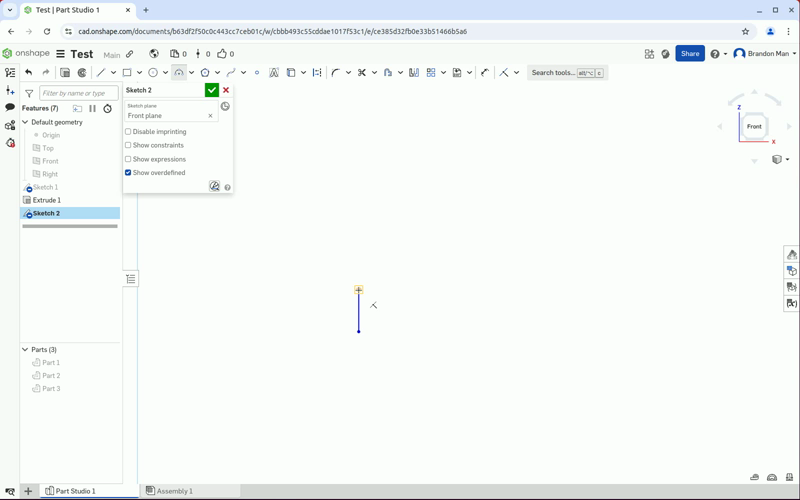
scroll(-6)
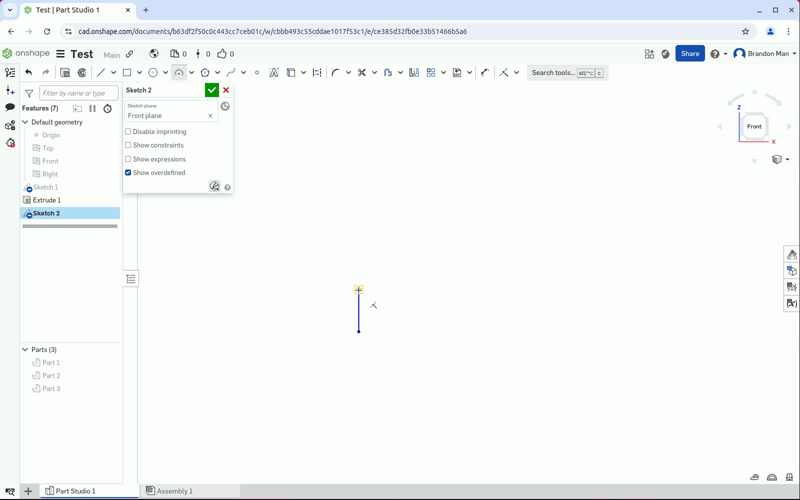
scroll(-6)
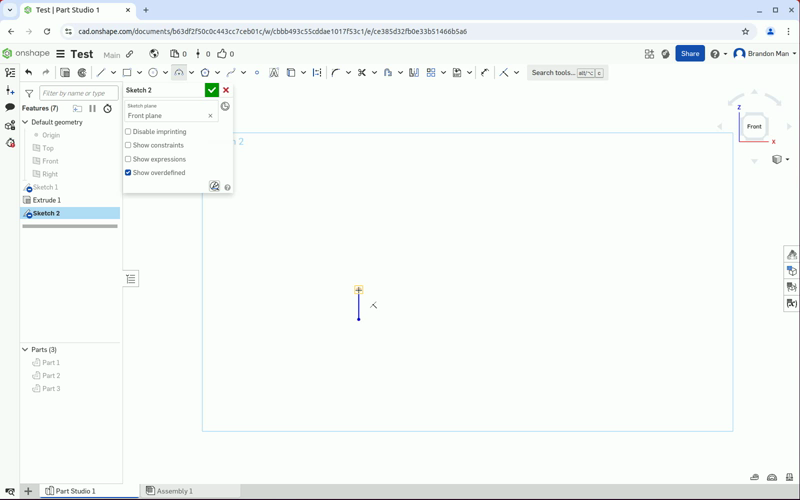
scroll(-6)
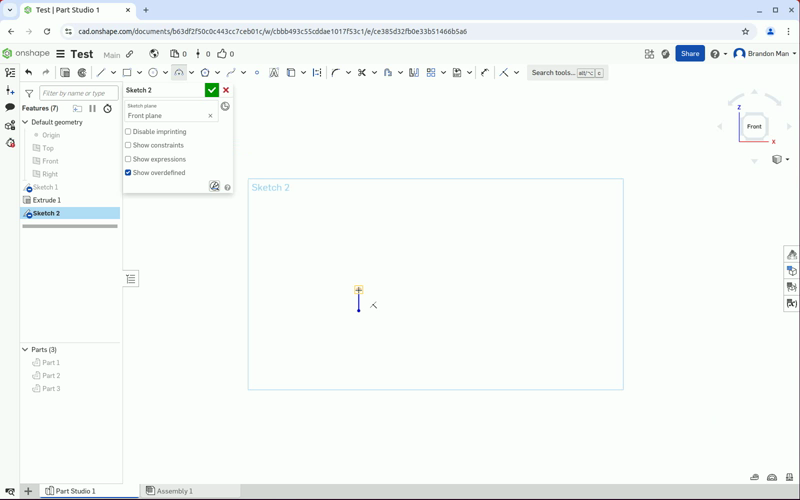
scroll(-6)
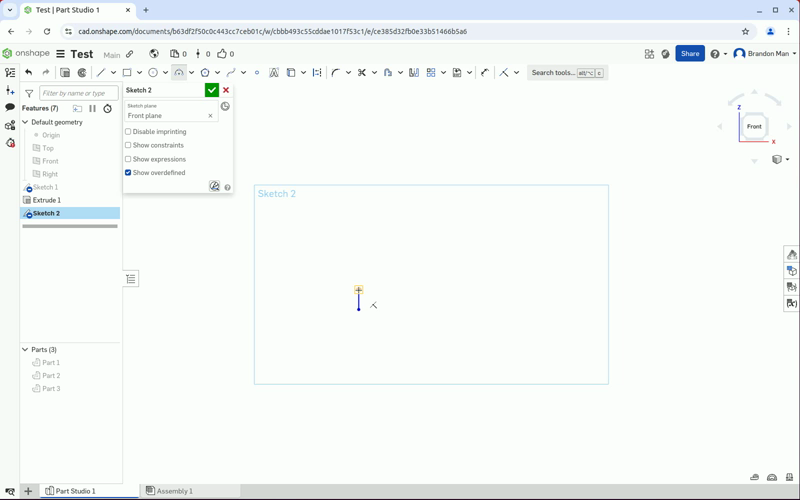
scroll(-6)
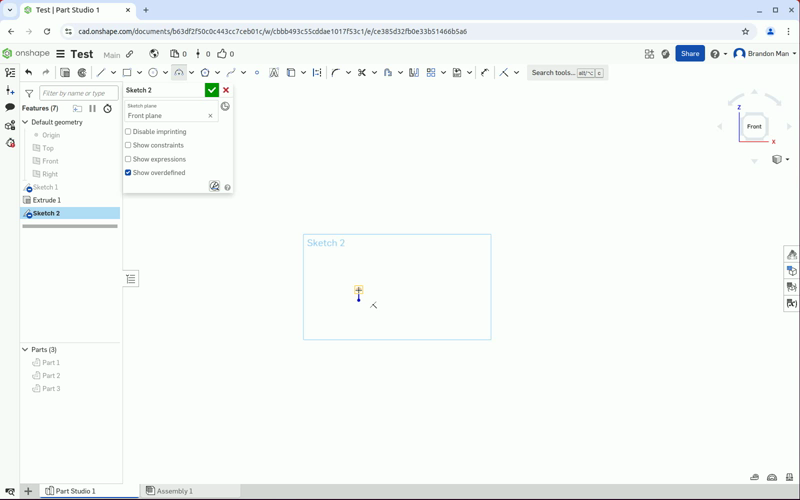
scroll(-6)
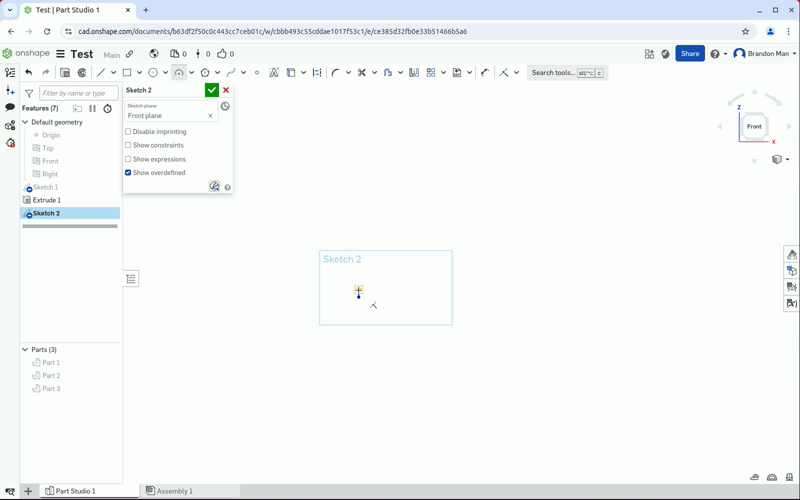
scroll(-6)
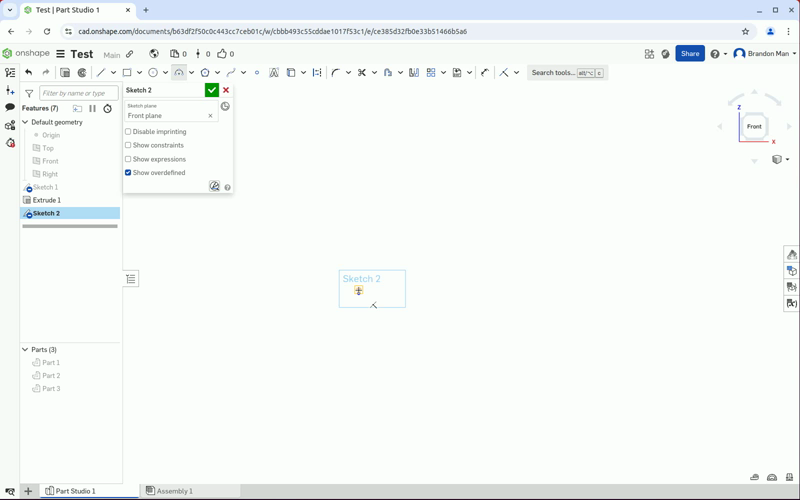
key_down(shift)
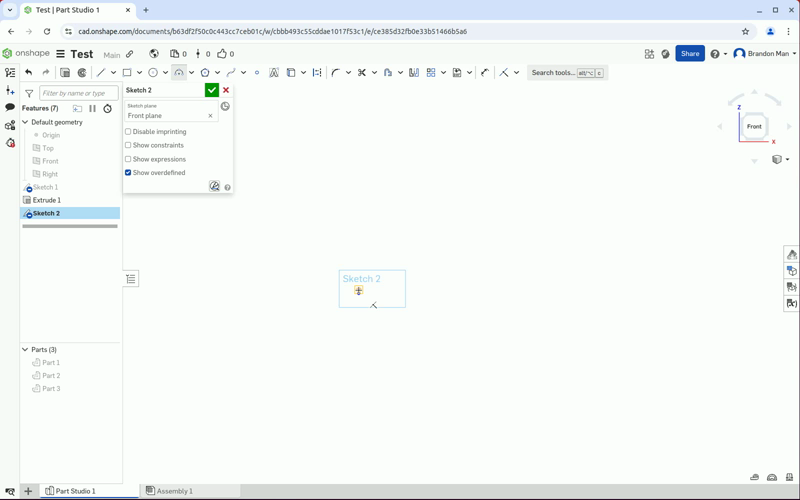
mouse_move(358, 276)
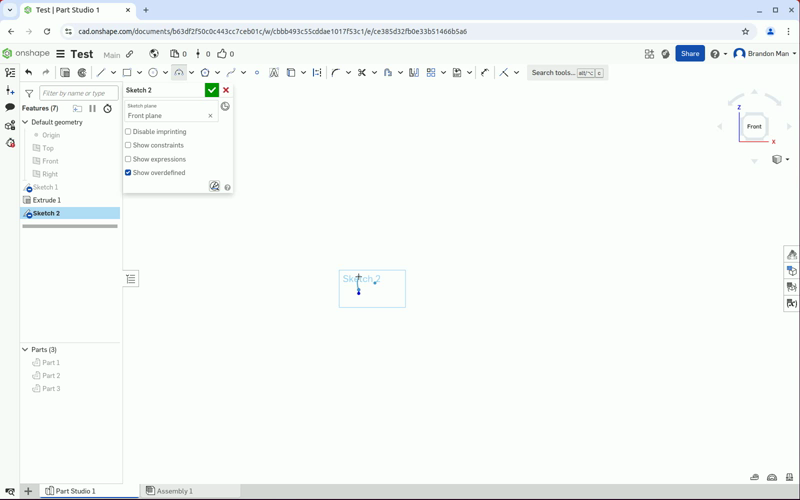
click(358, 276)
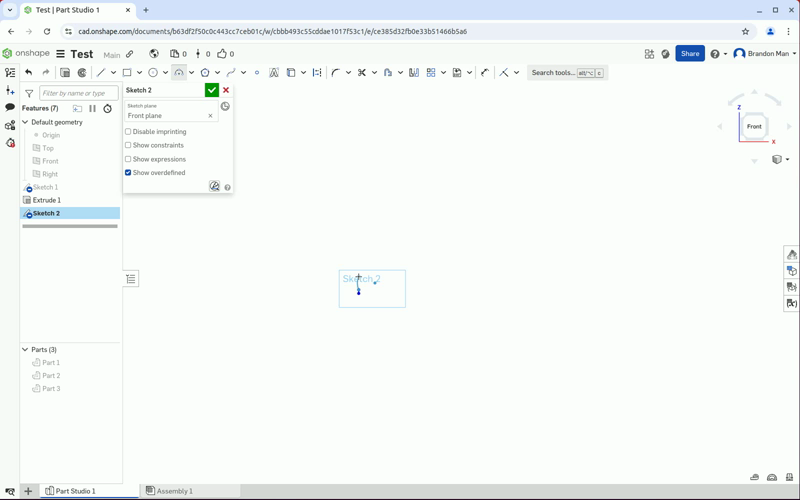
mouse_move(351, 282)
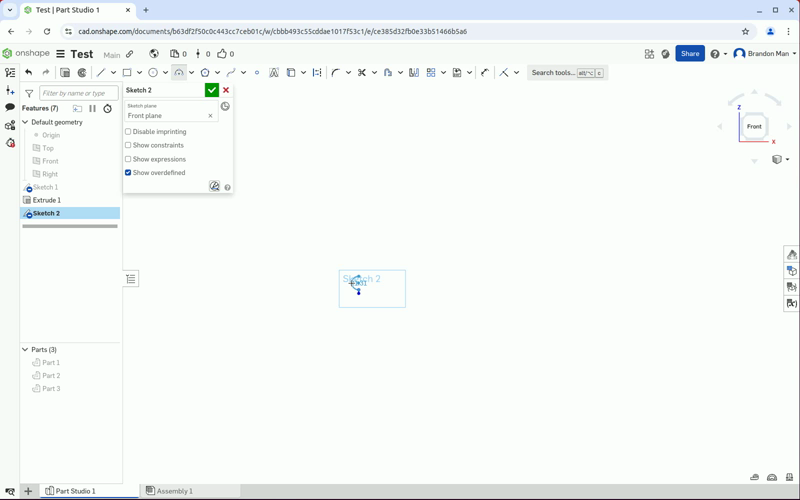
click(351, 282)
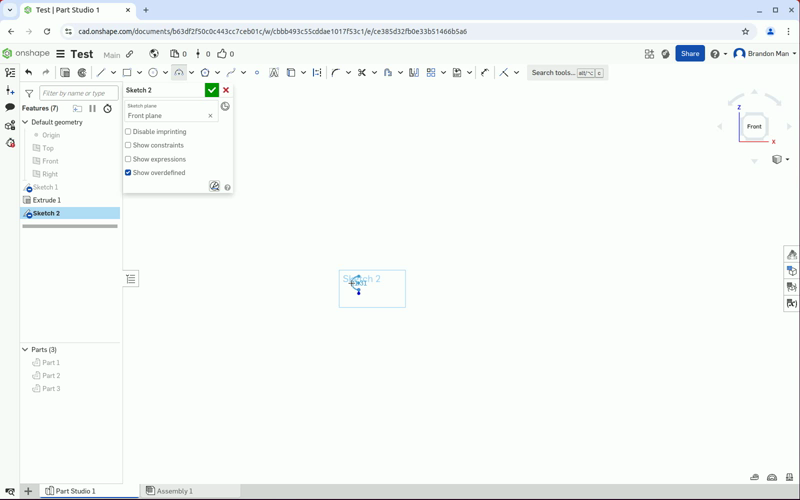
key_up(shift)
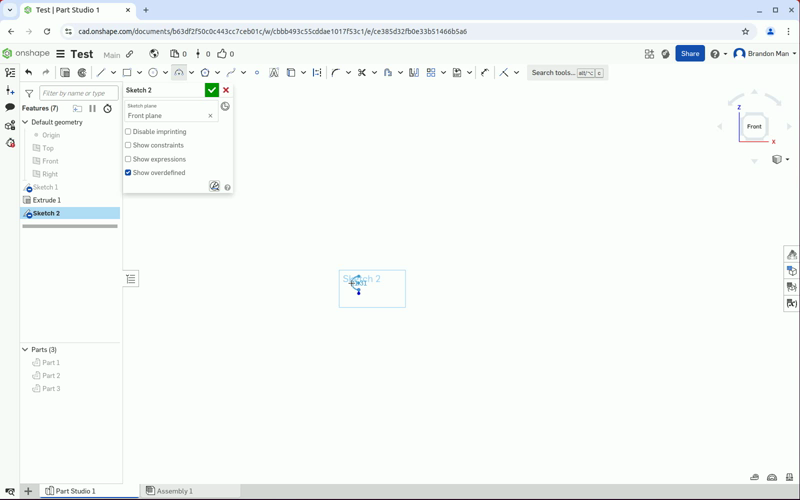
key(esc)
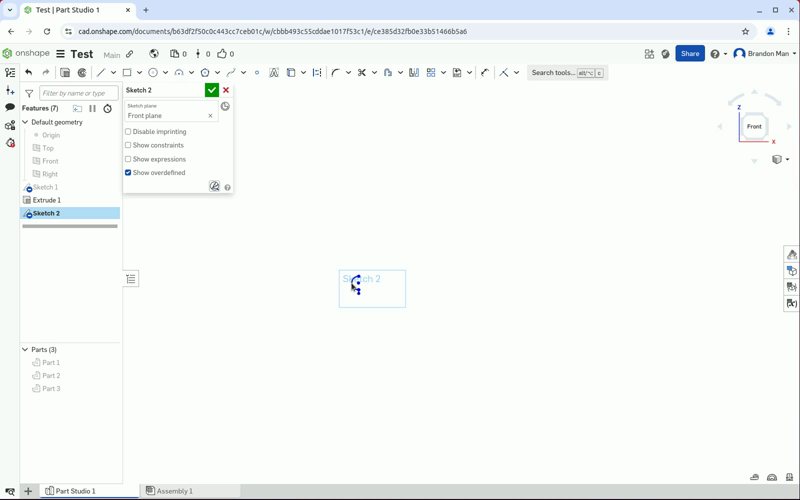
key(l)
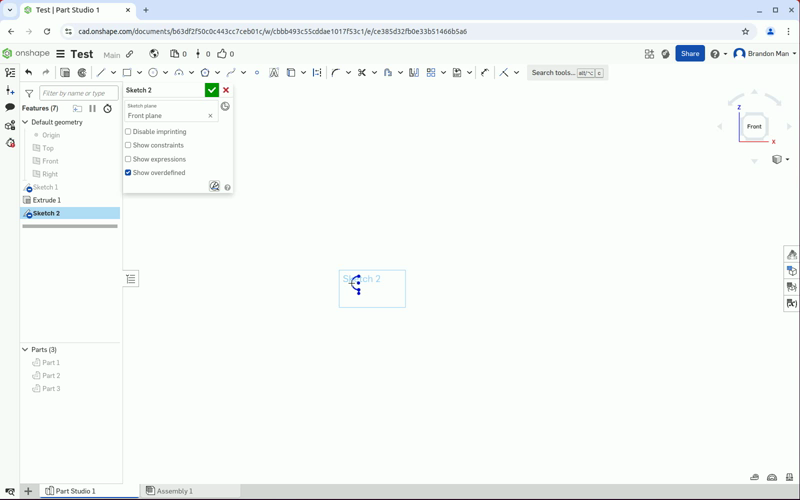
mouse_move(358, 276)
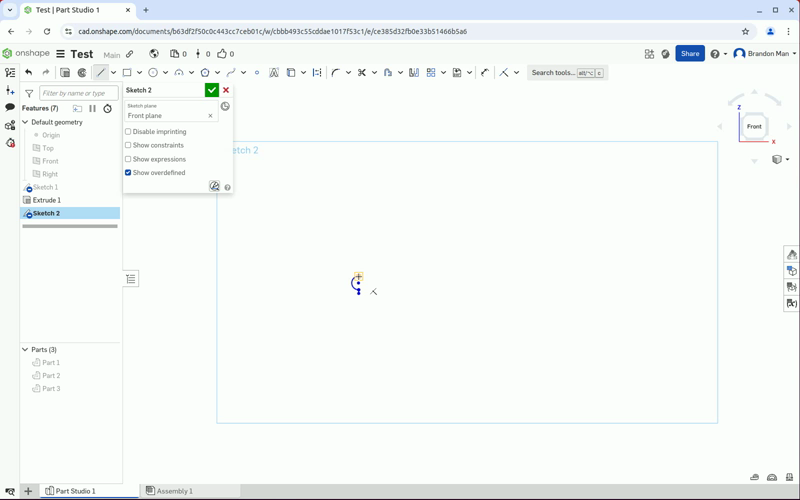
click(358, 276)
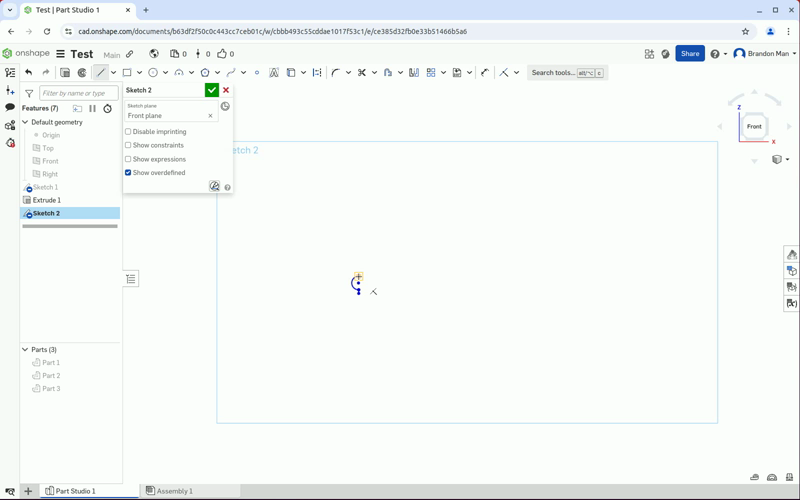
key_down(shift)
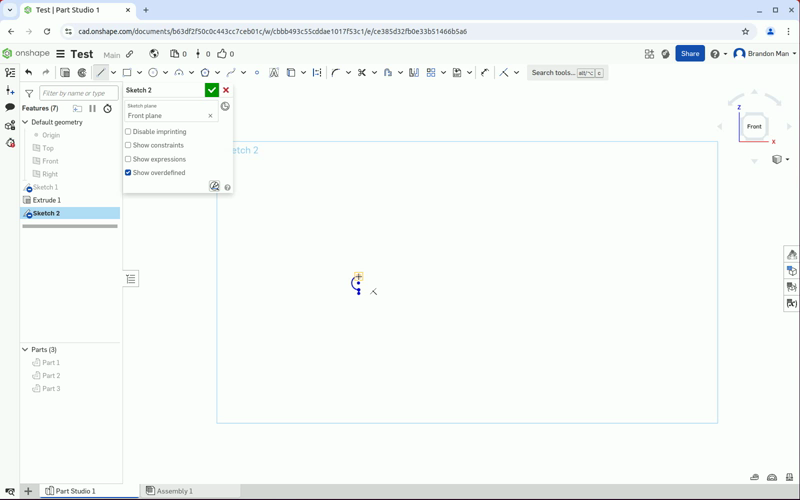
mouse_move(388, 276)
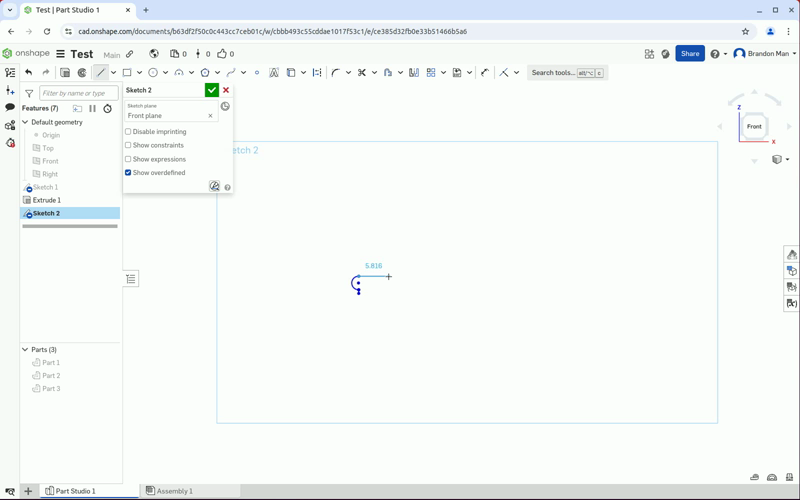
mouse_move(358, 272)
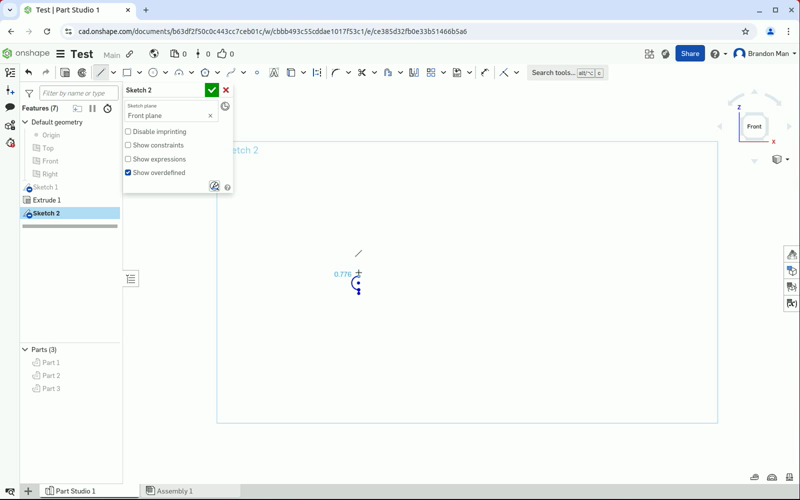
scroll(6)
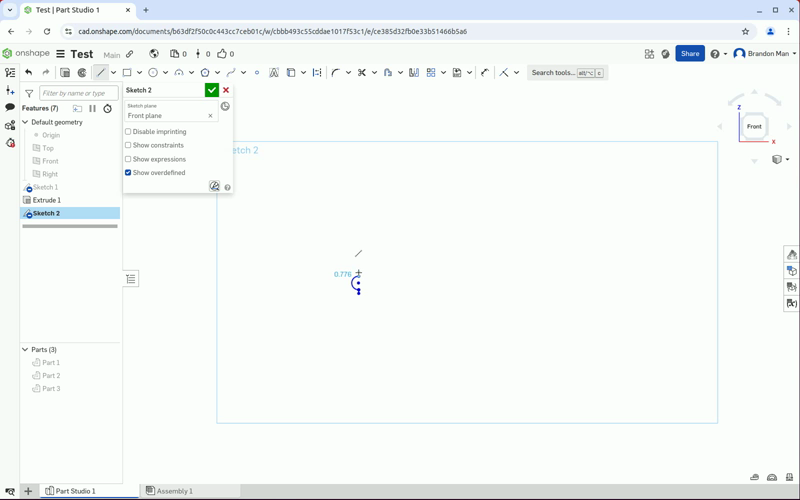
scroll(6)
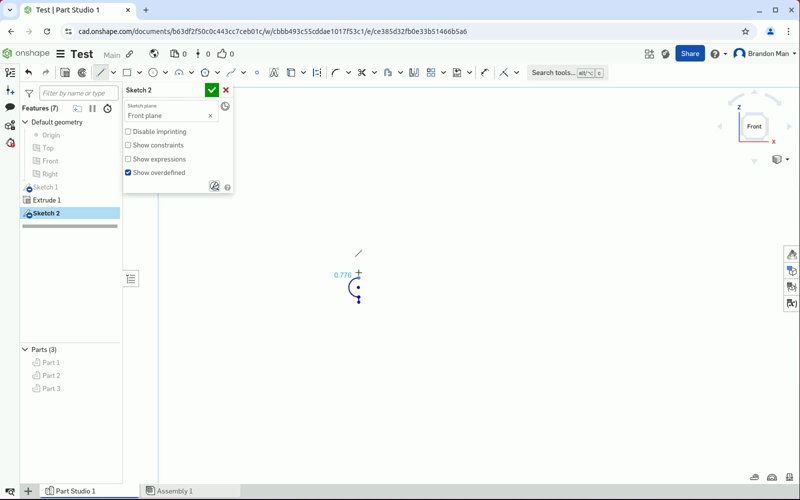
scroll(6)
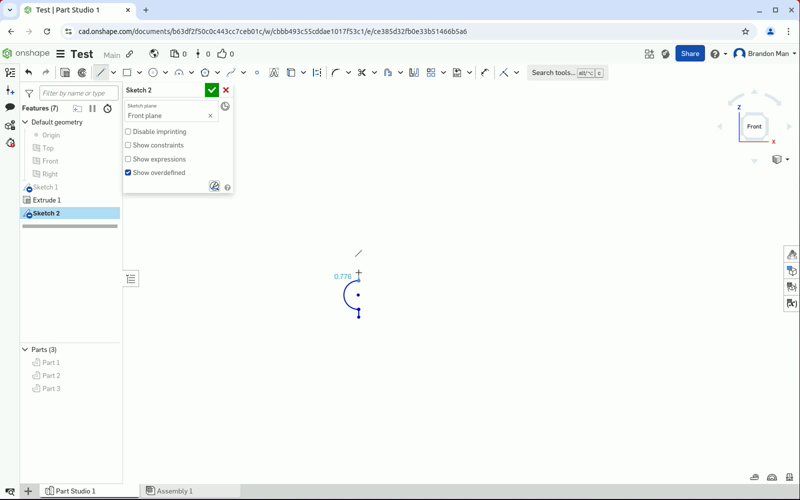
scroll(6)
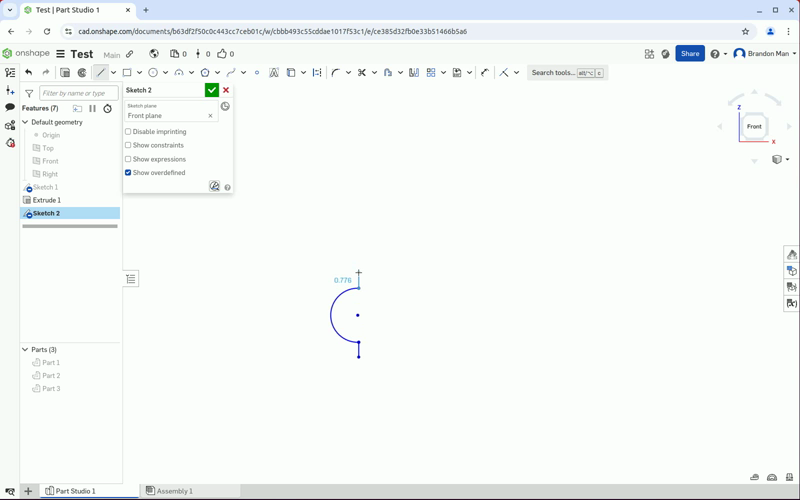
scroll(6)
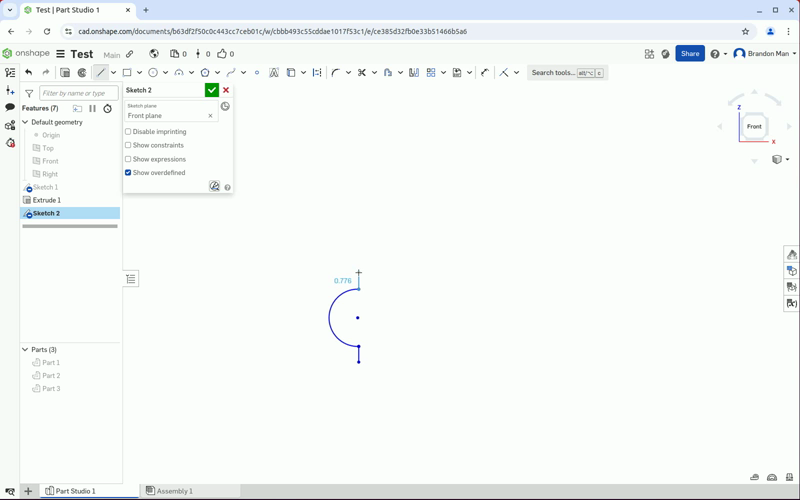
scroll(6)
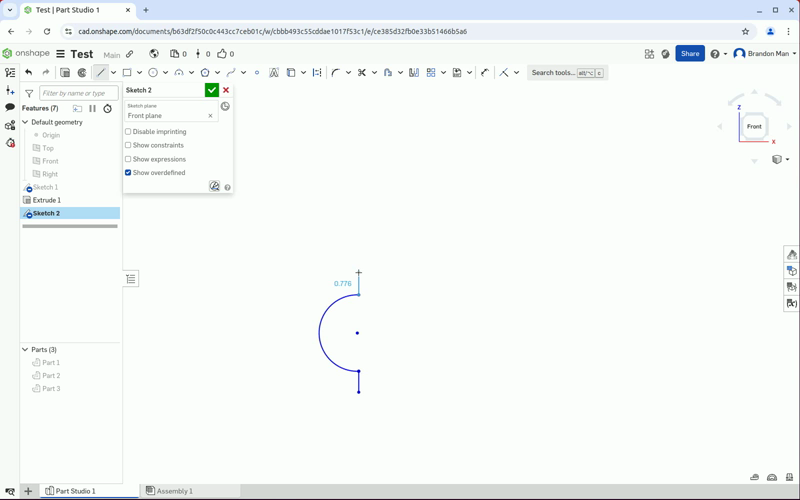
scroll(6)
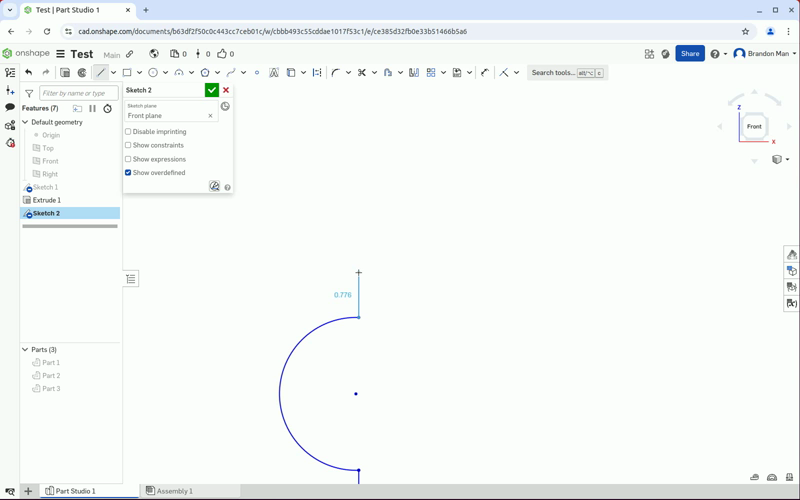
click(358, 272)
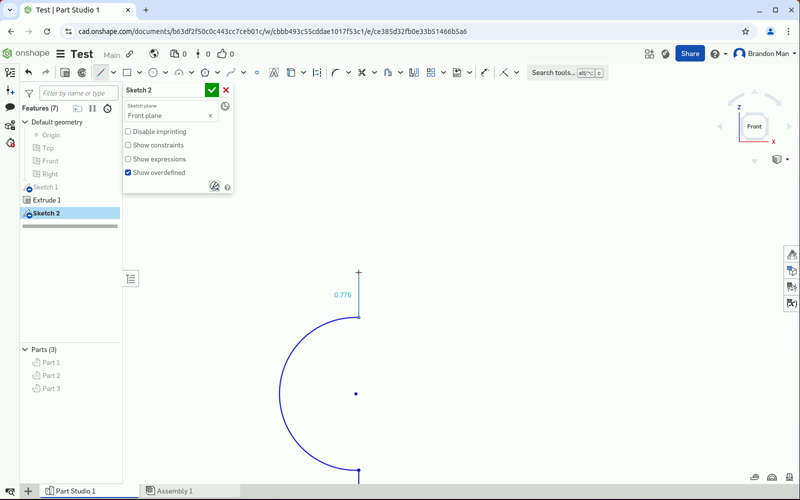
scroll(-6)
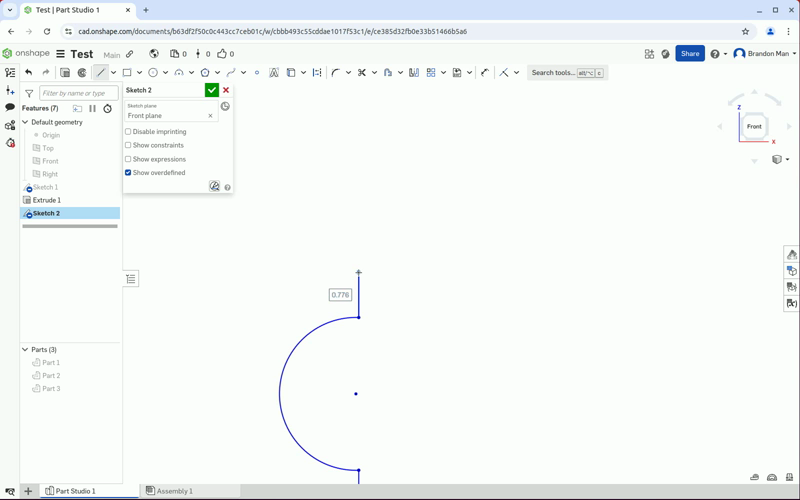
scroll(-6)
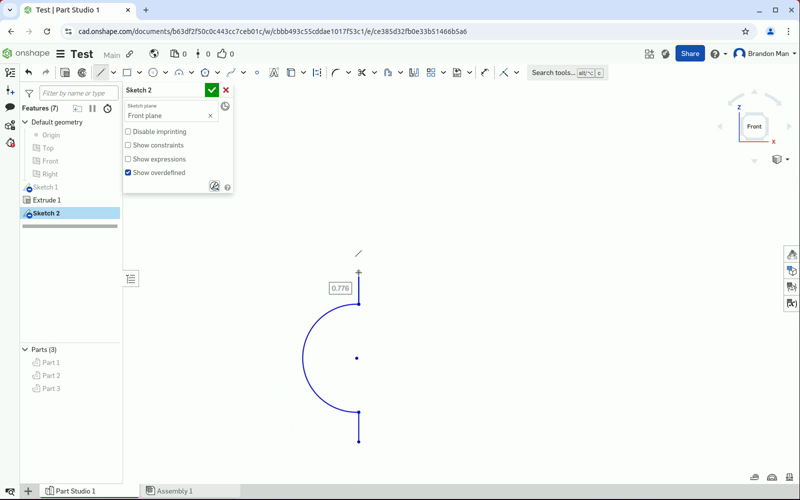
scroll(-6)
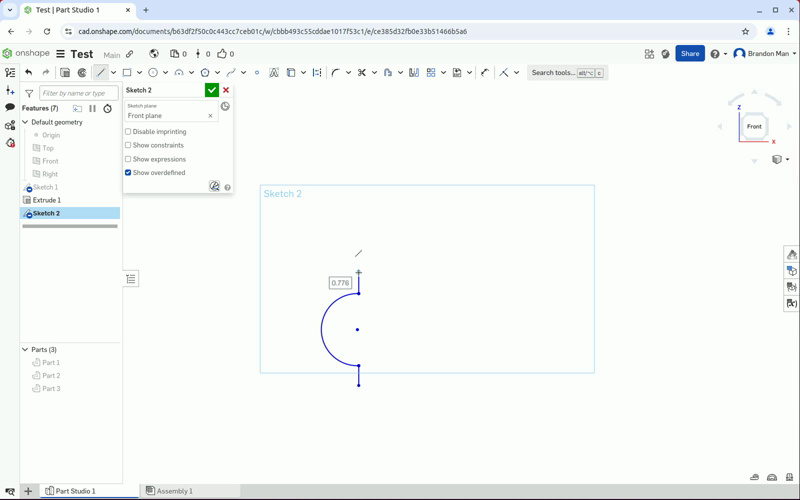
scroll(-6)
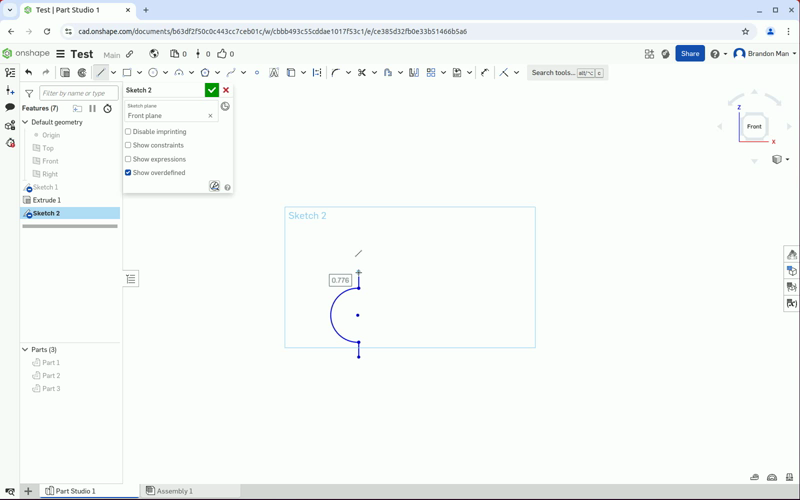
scroll(-6)
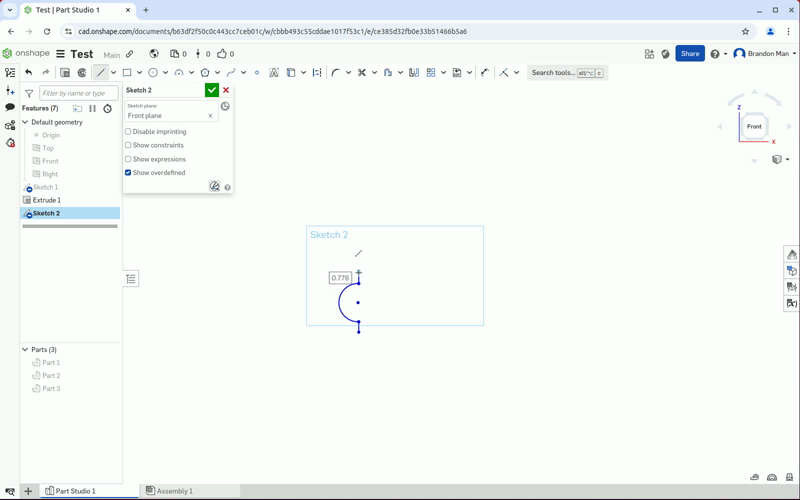
scroll(-6)
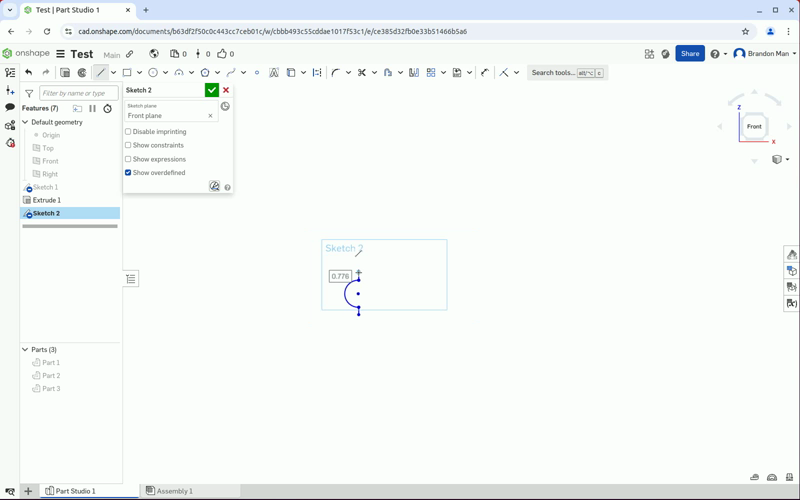
scroll(-6)
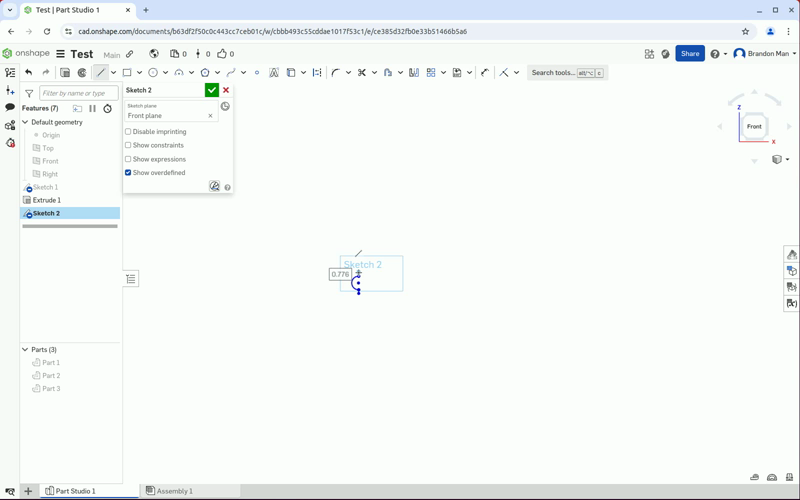
key_up(shift)
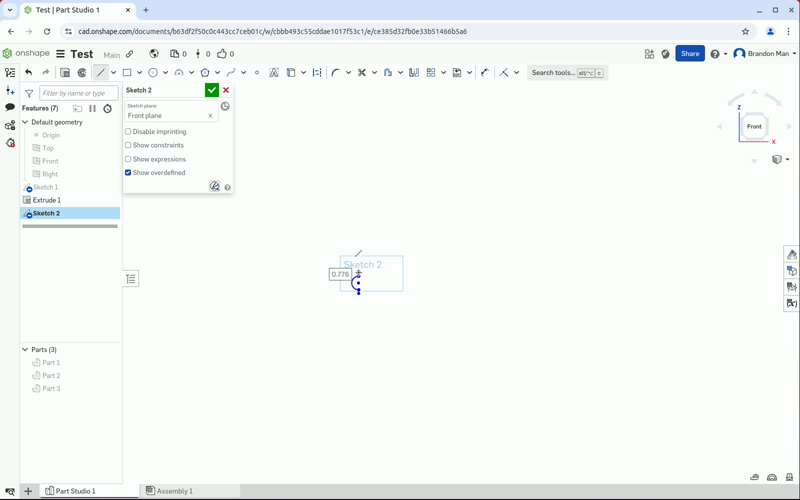
key(esc)
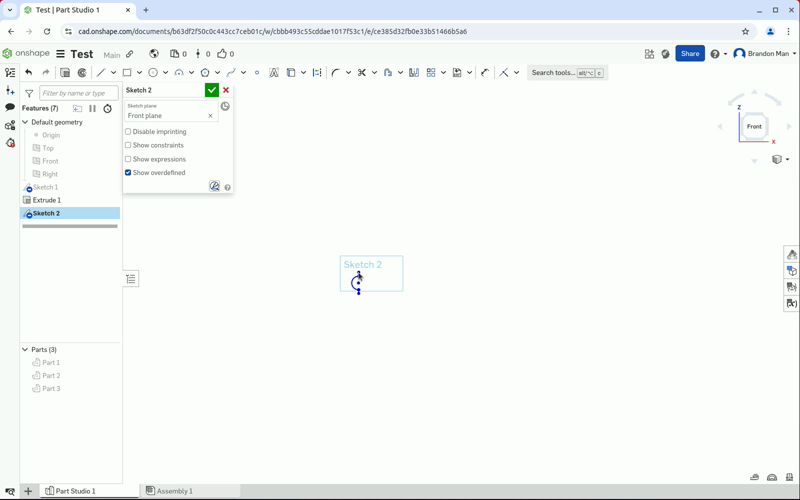
key(a)
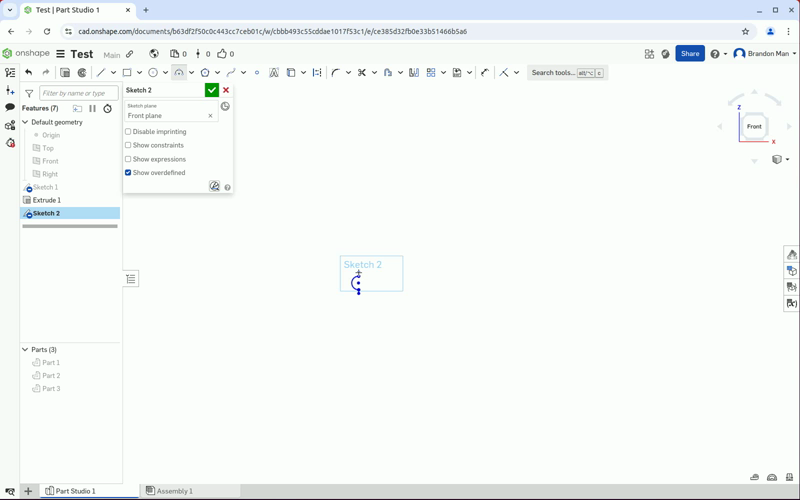
mouse_move(358, 272)
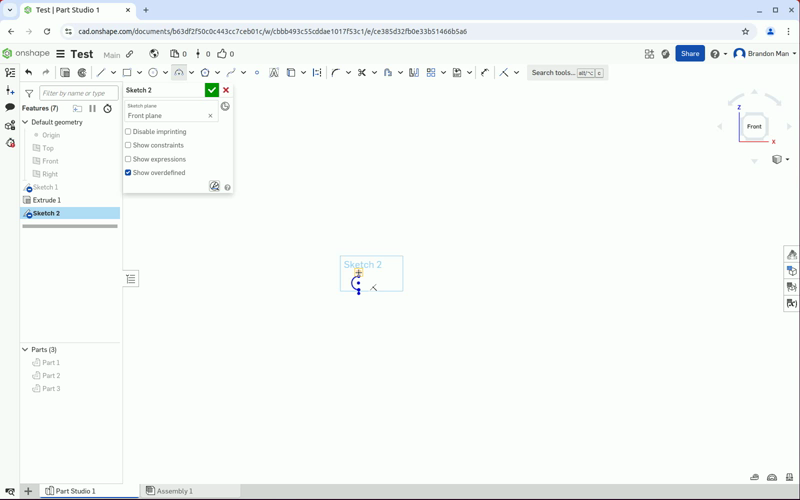
scroll(6)
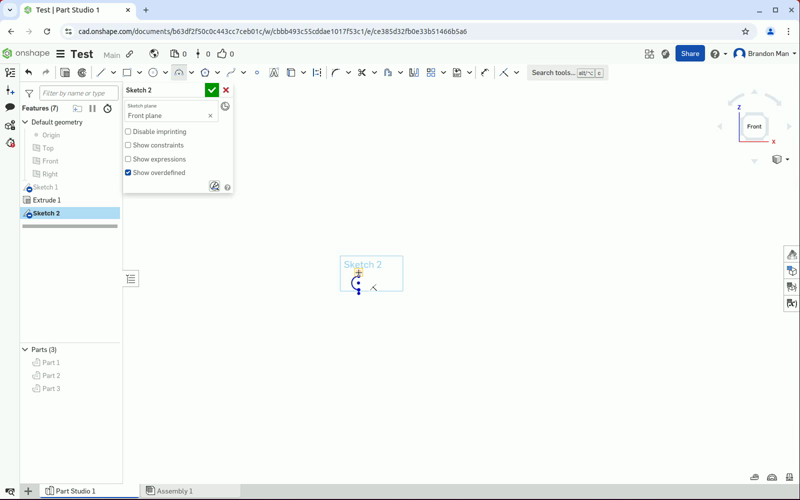
scroll(6)
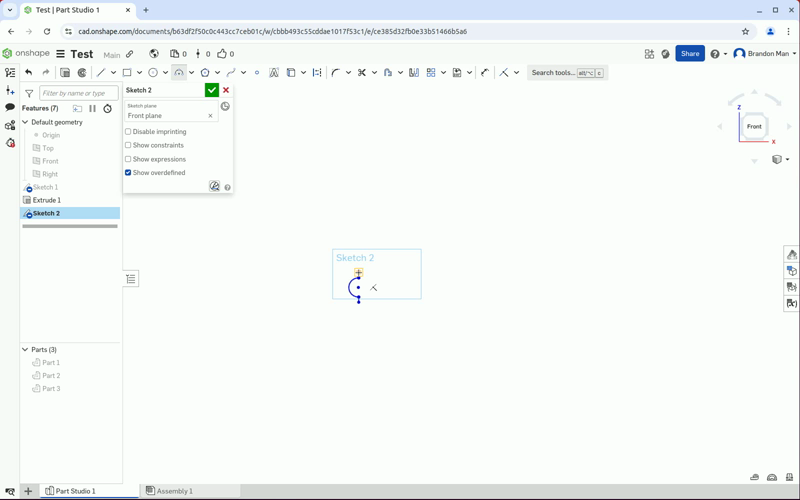
scroll(6)
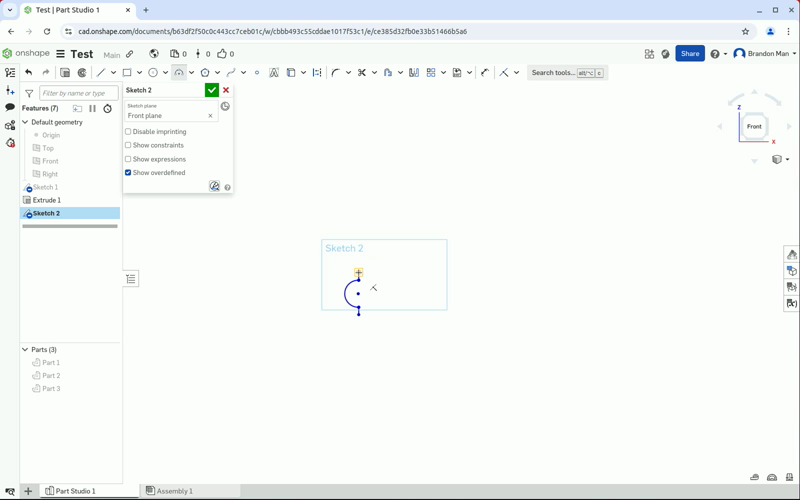
scroll(6)
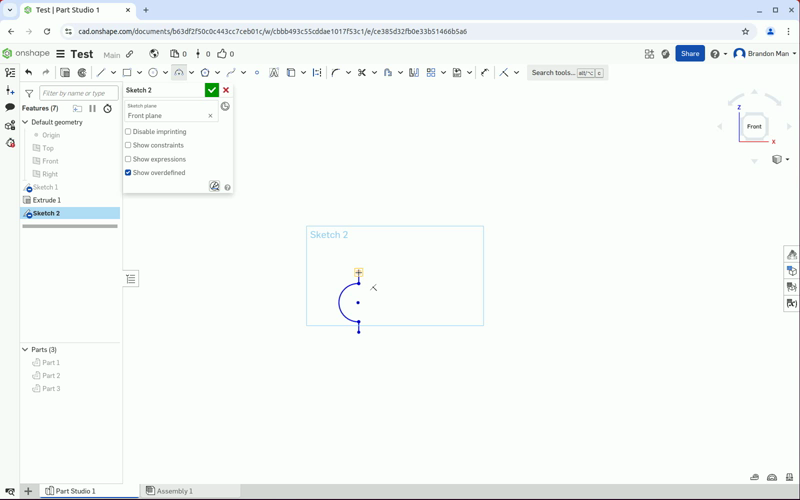
scroll(6)
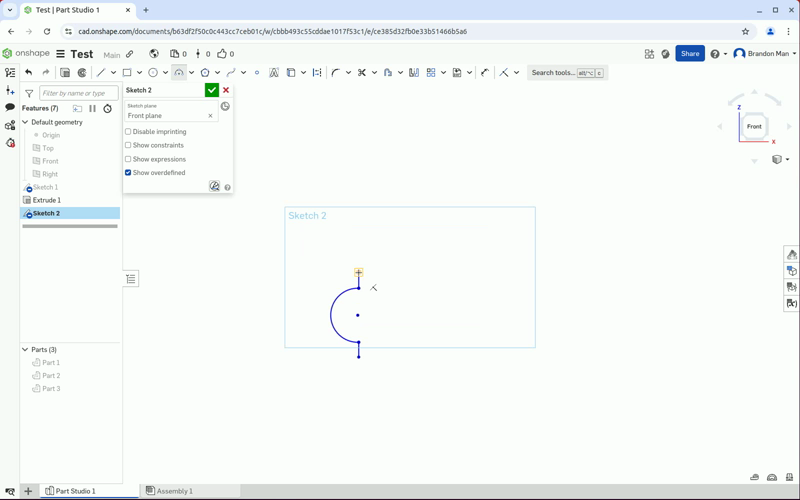
scroll(6)
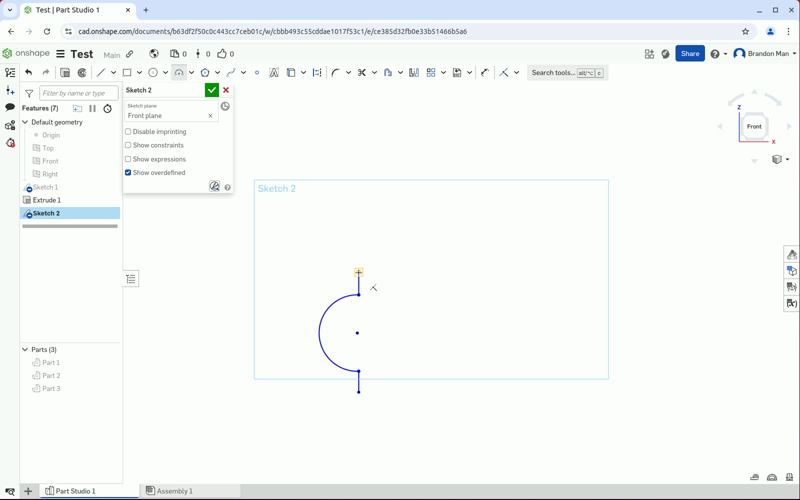
scroll(6)
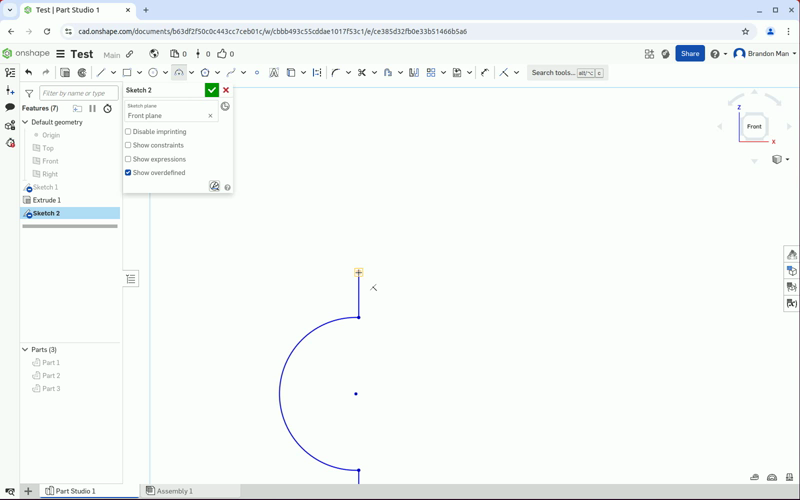
click(358, 272)
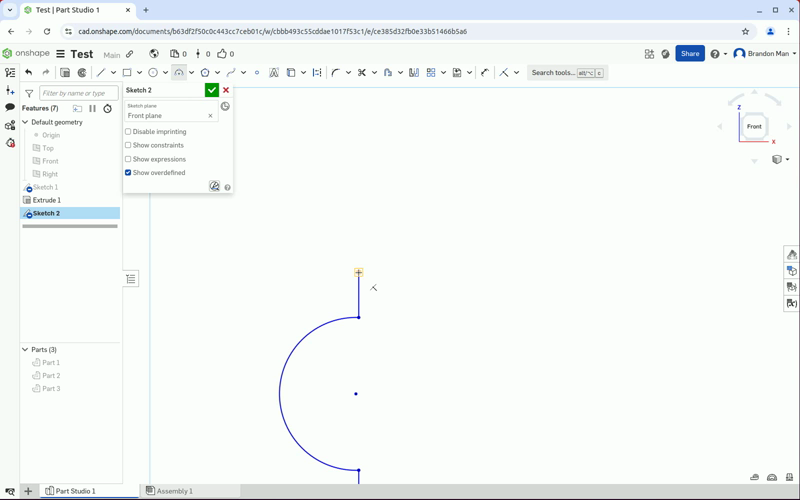
scroll(-6)
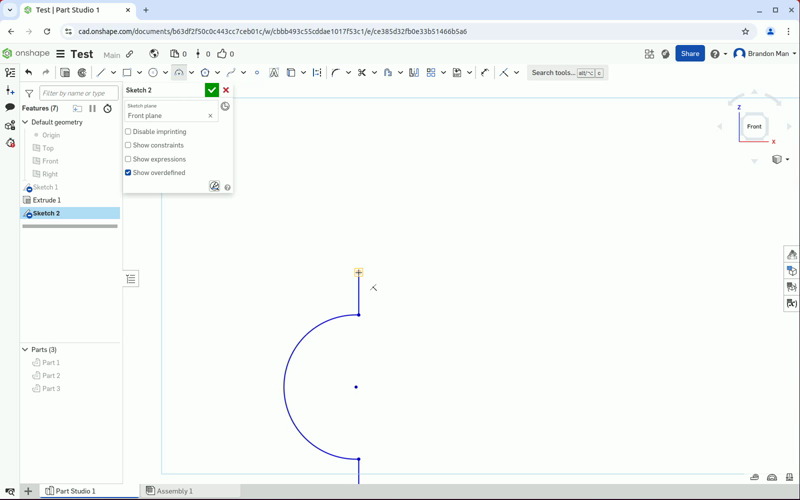
scroll(-6)
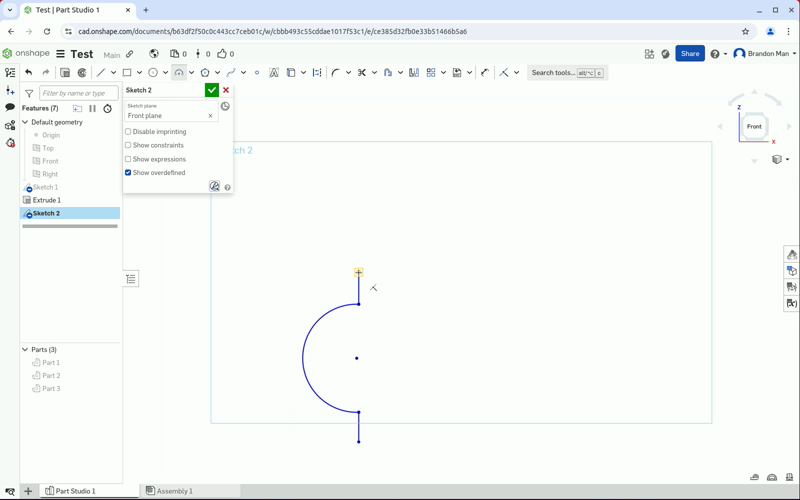
scroll(-6)
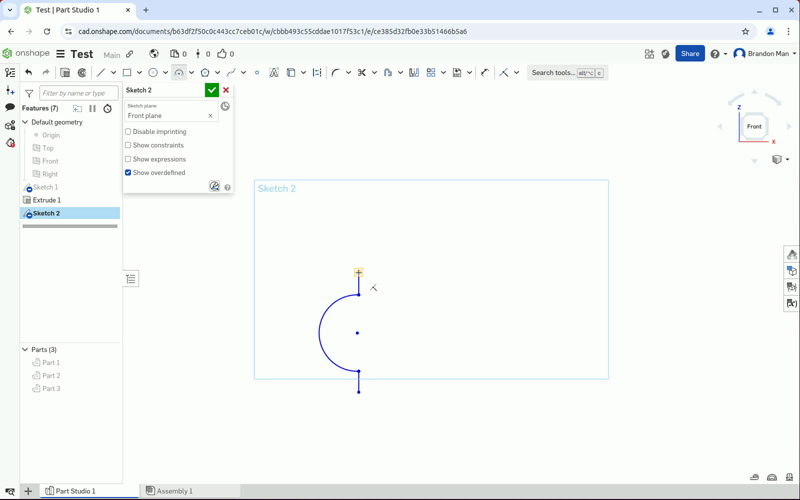
scroll(-6)
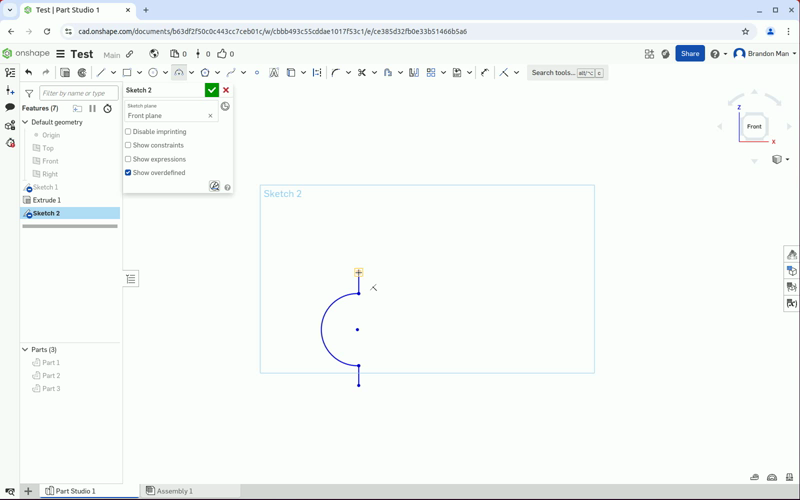
scroll(-6)
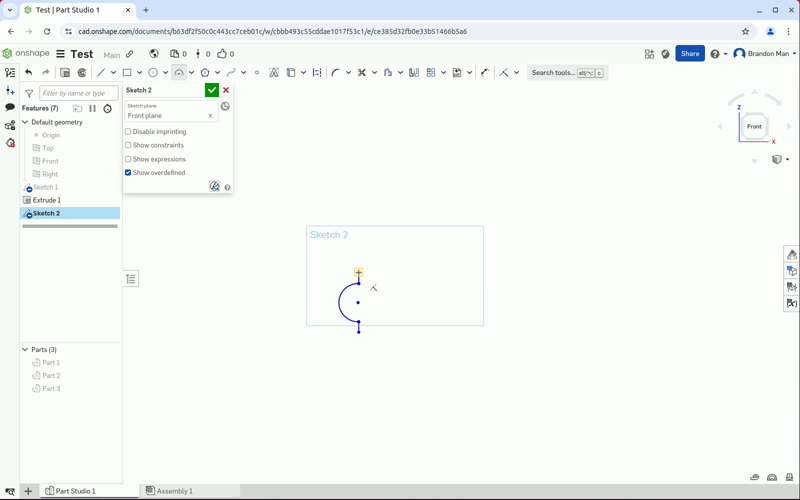
scroll(-6)
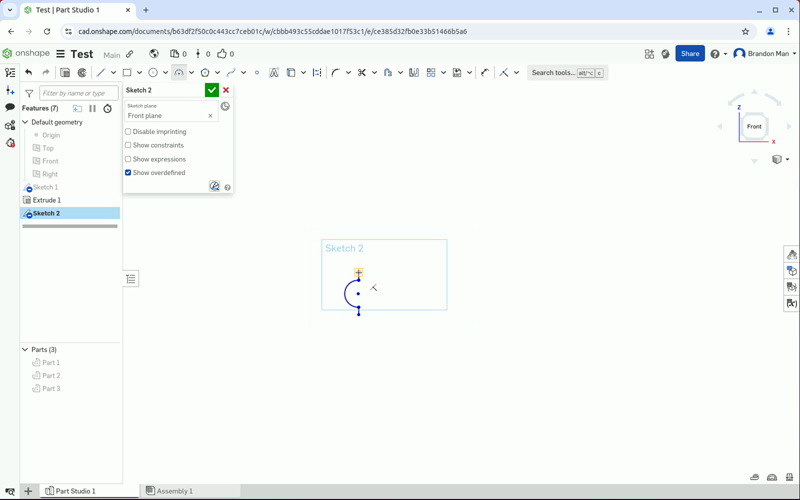
scroll(-6)
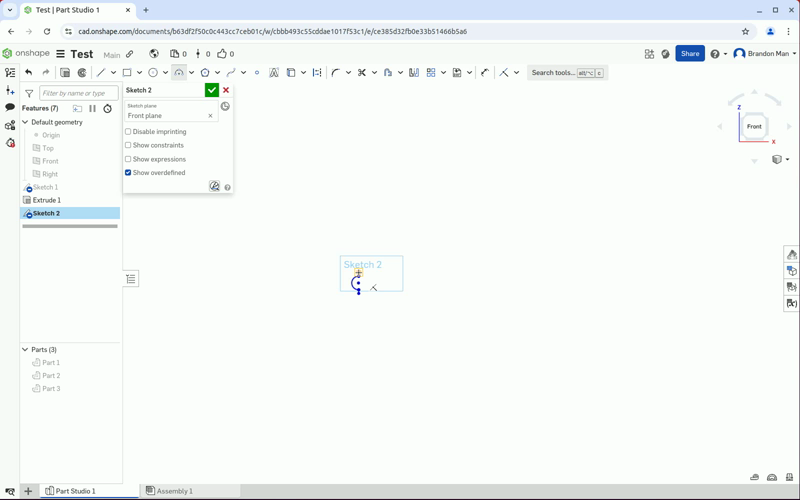
mouse_move(358, 293)
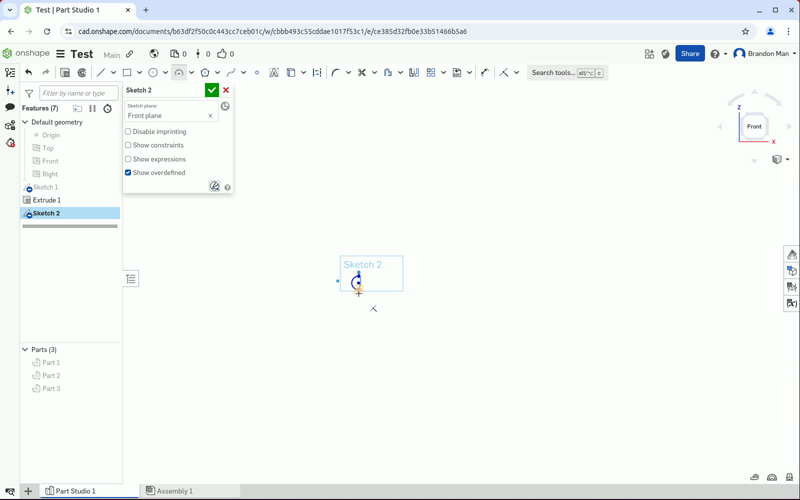
scroll(6)
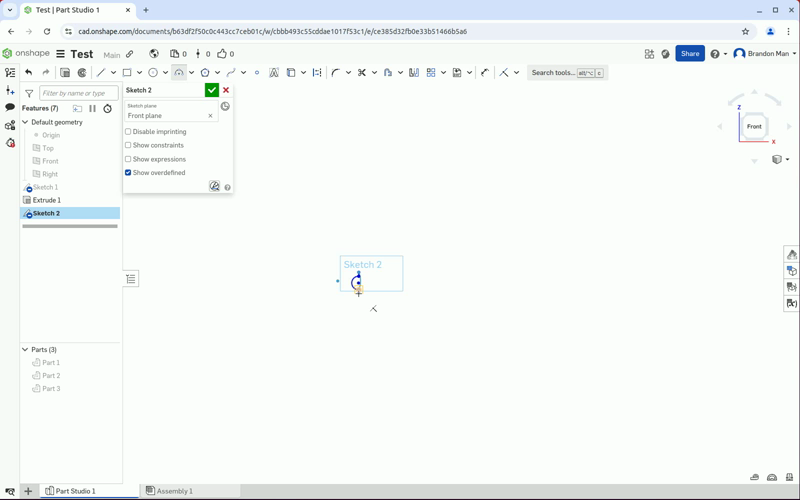
scroll(6)
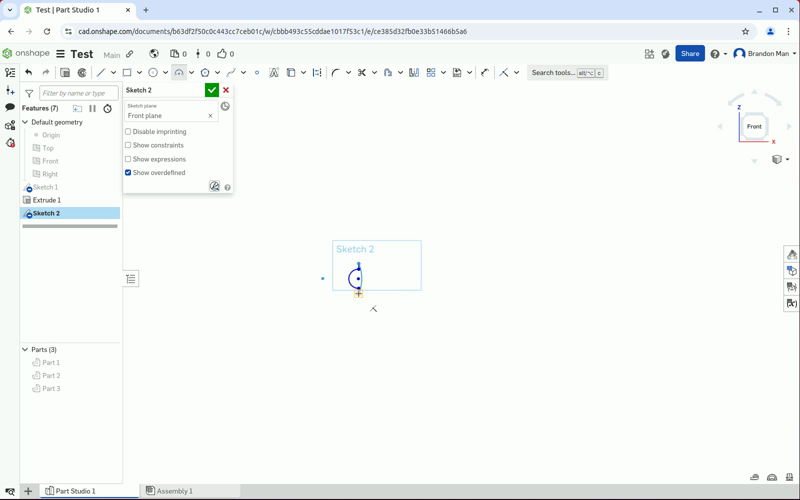
scroll(6)
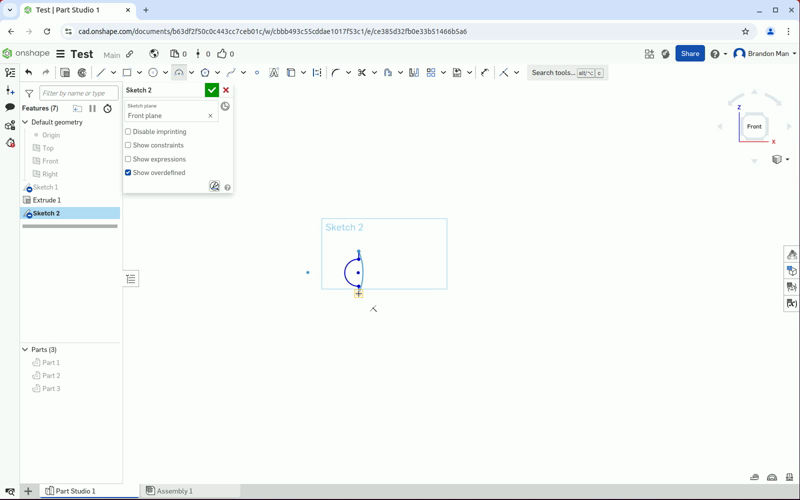
scroll(6)
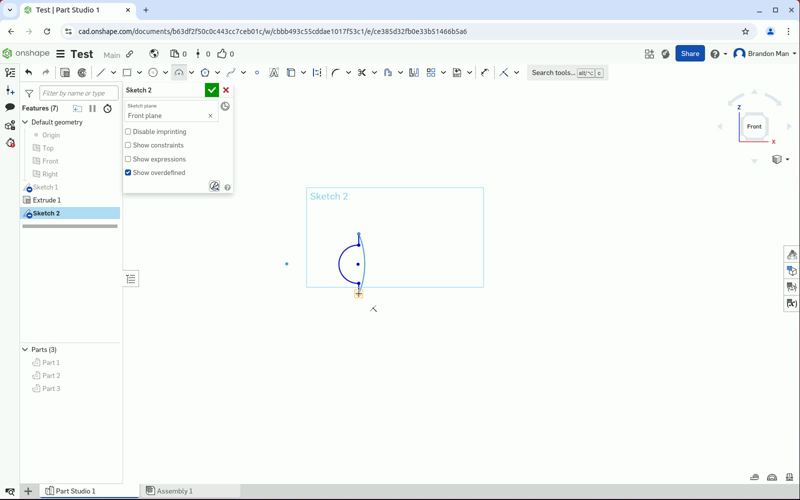
scroll(6)
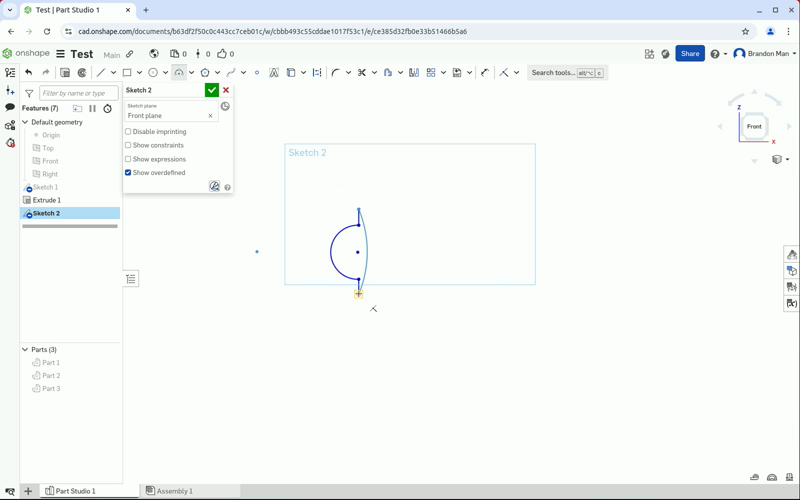
scroll(6)
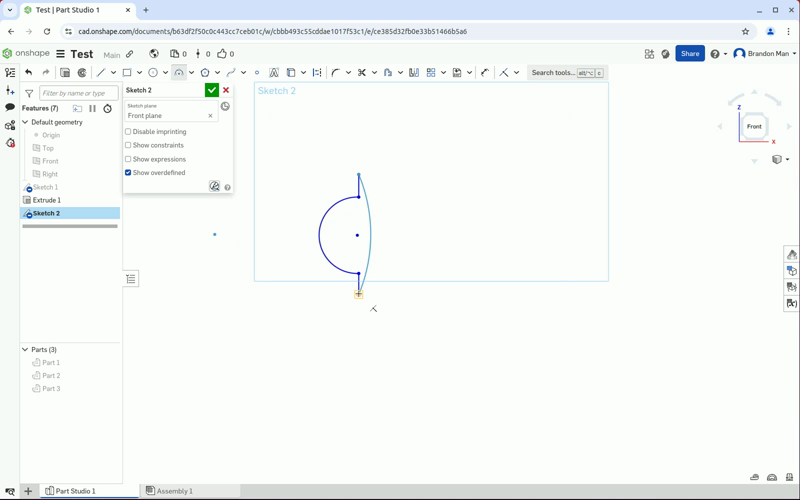
scroll(6)
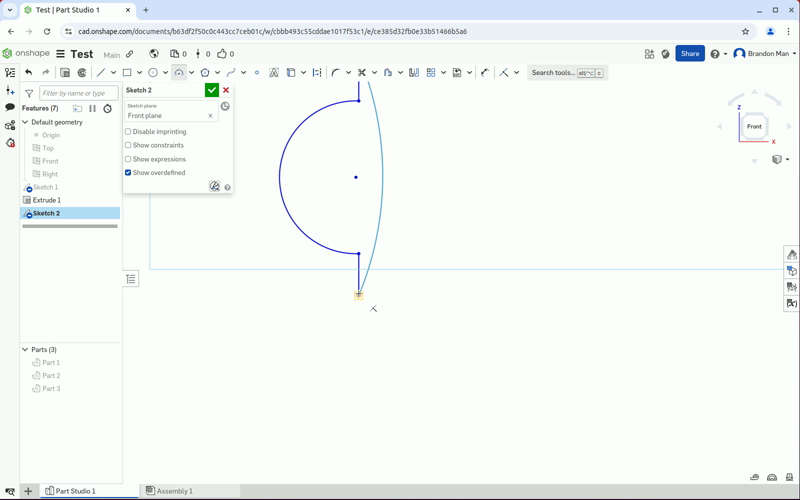
click(358, 293)
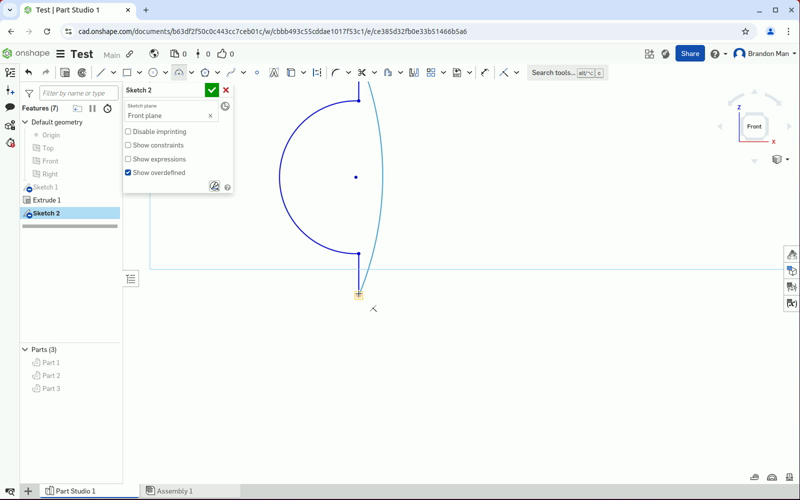
scroll(-6)
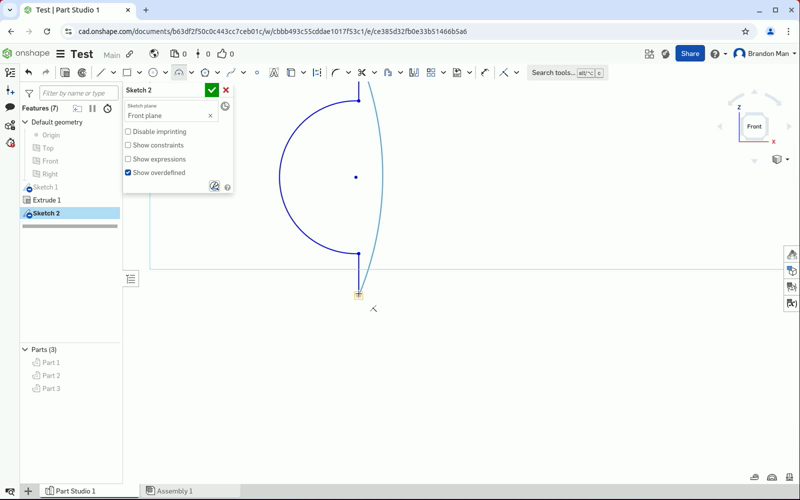
scroll(-6)
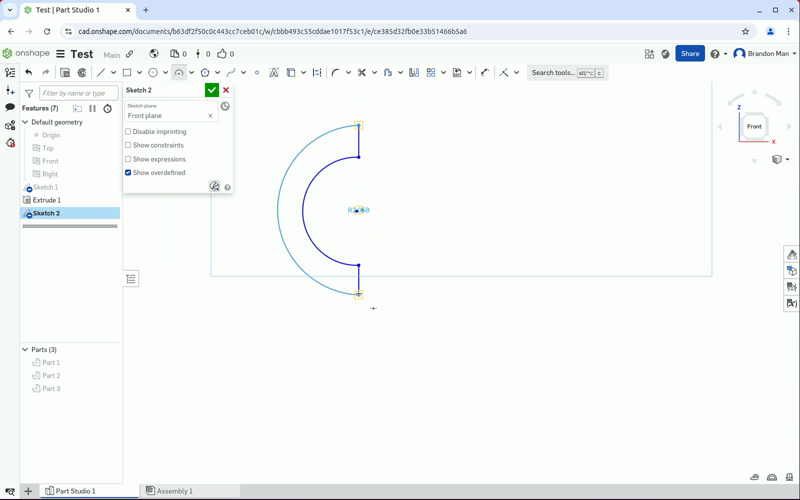
scroll(-6)
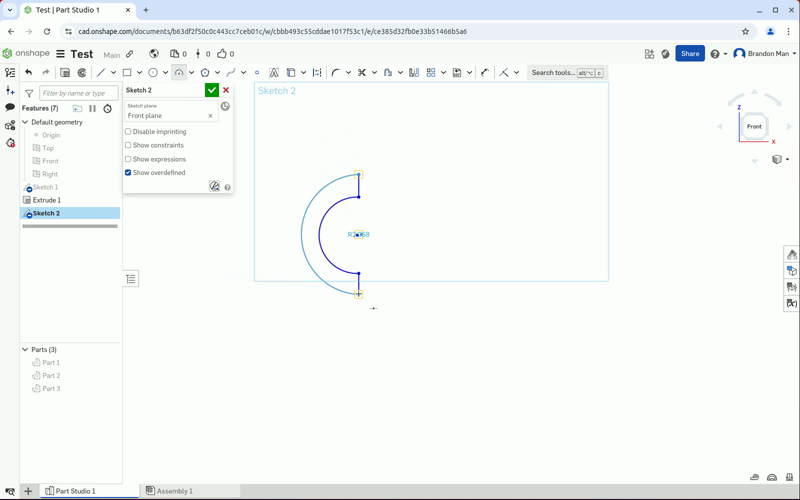
scroll(-6)
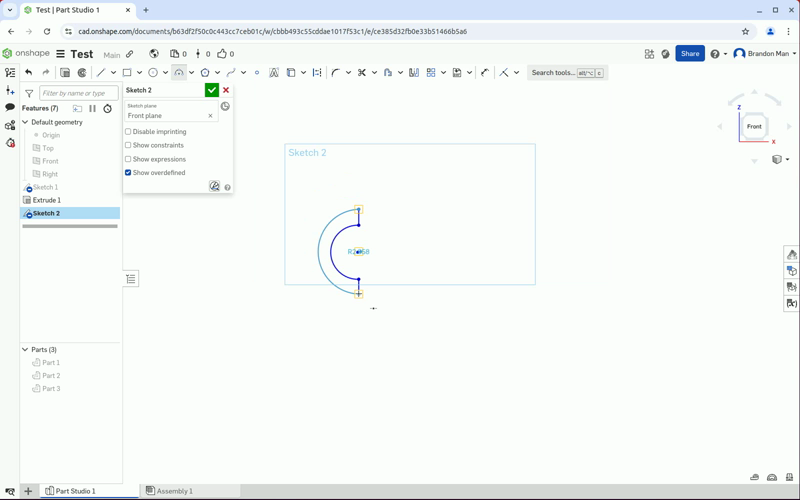
scroll(-6)
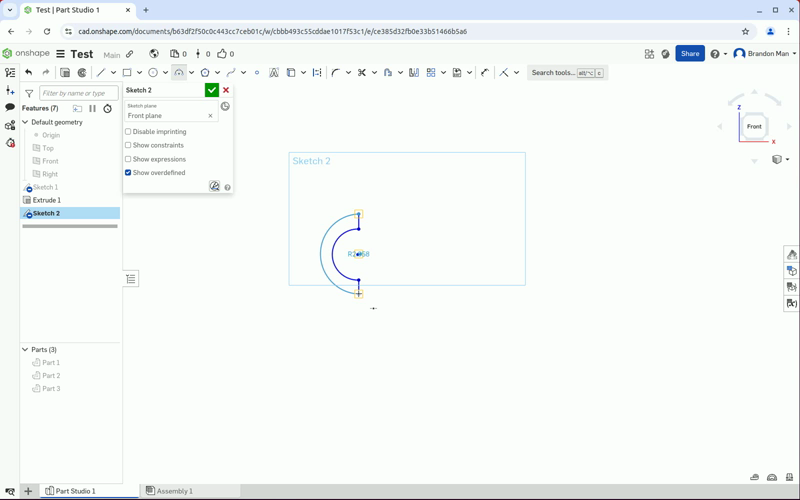
scroll(-6)
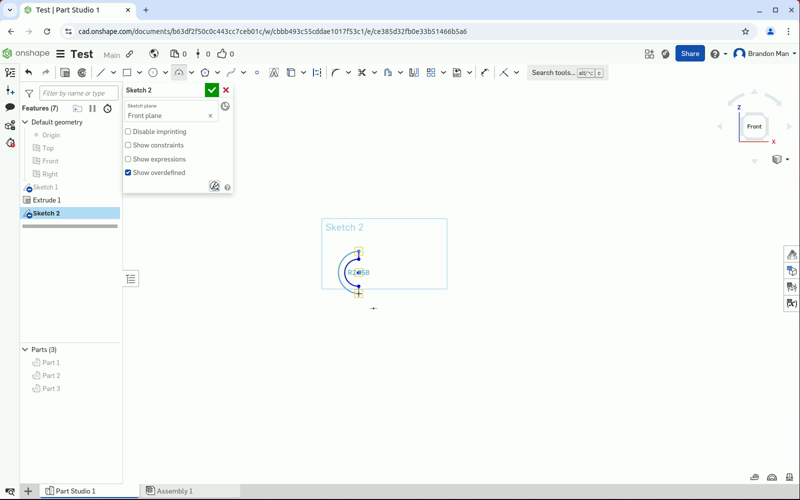
scroll(-6)
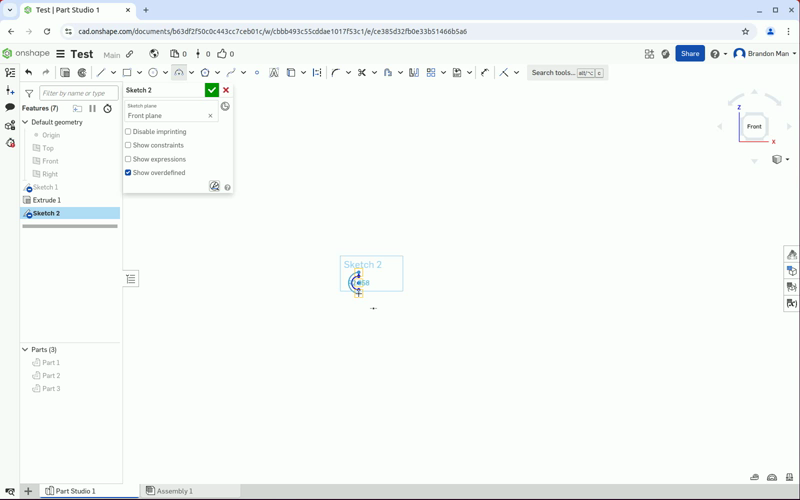
key_down(shift)
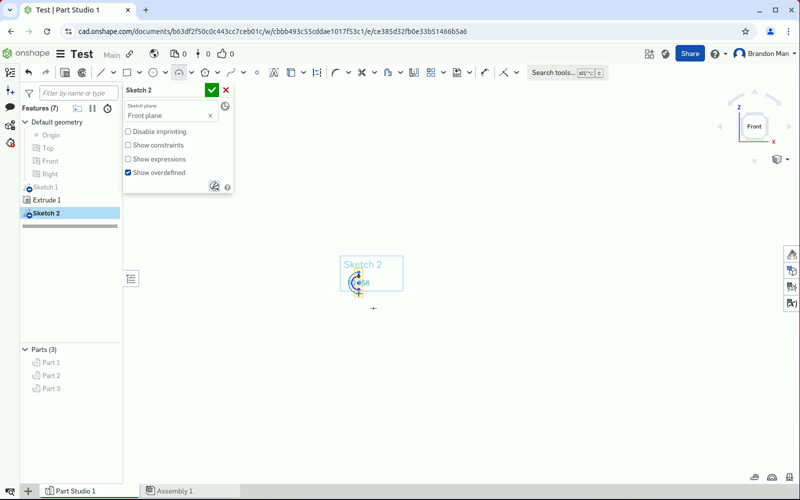
mouse_move(348, 282)
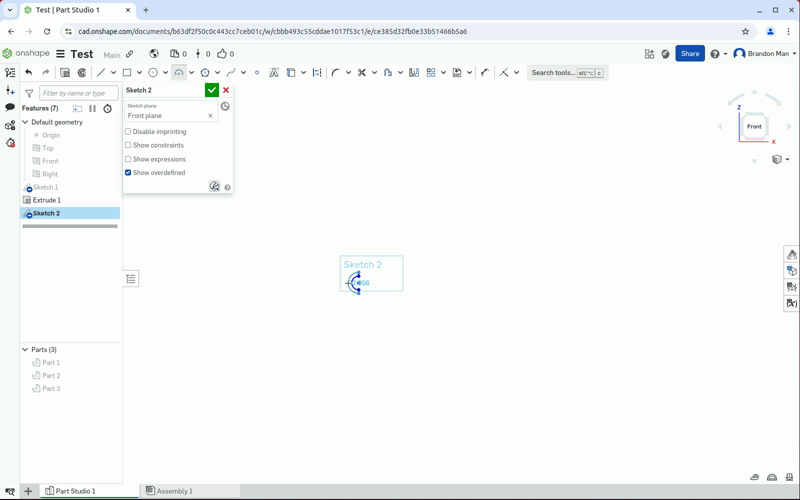
scroll(6)
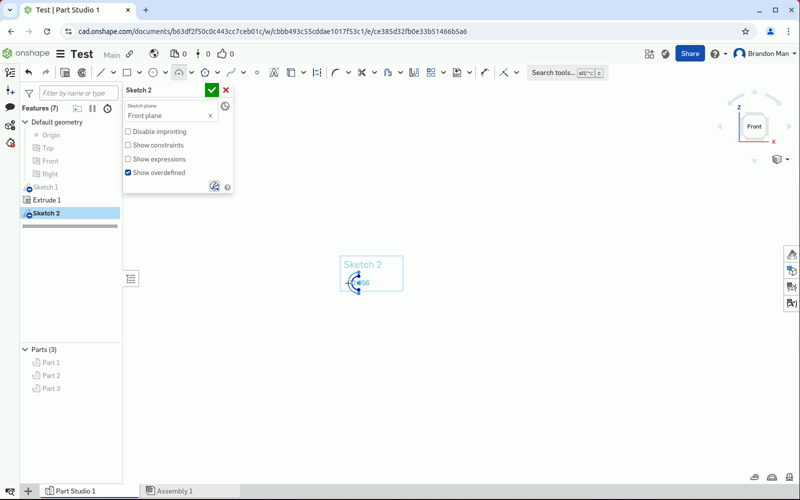
scroll(6)
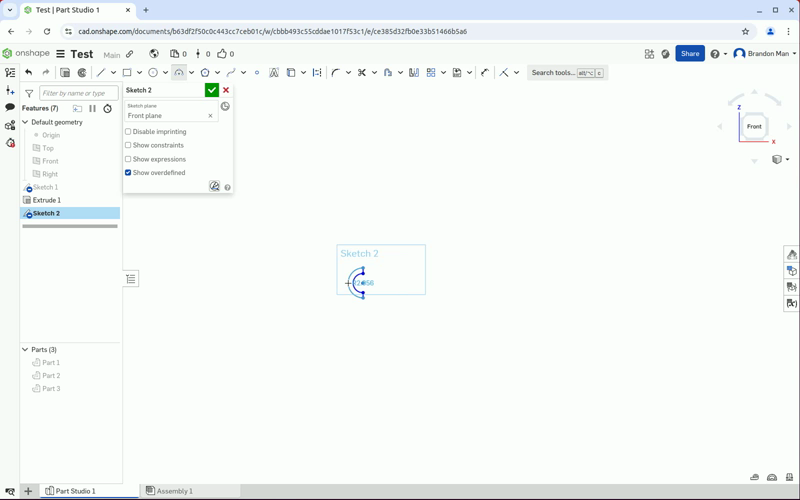
scroll(6)
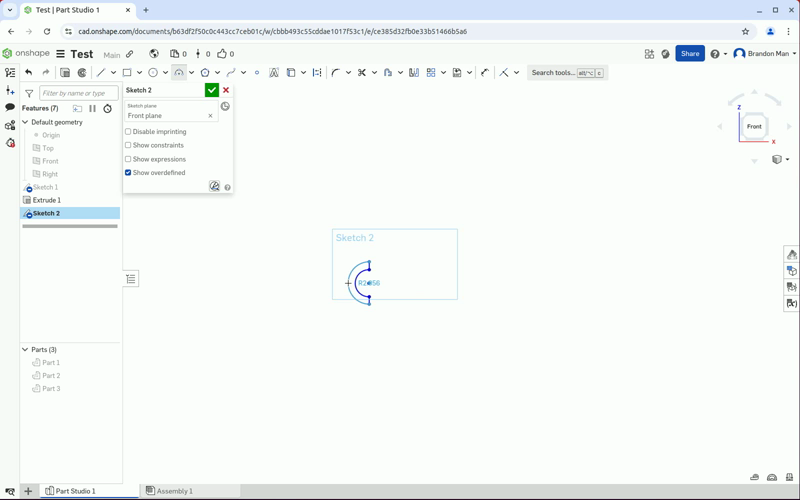
scroll(6)
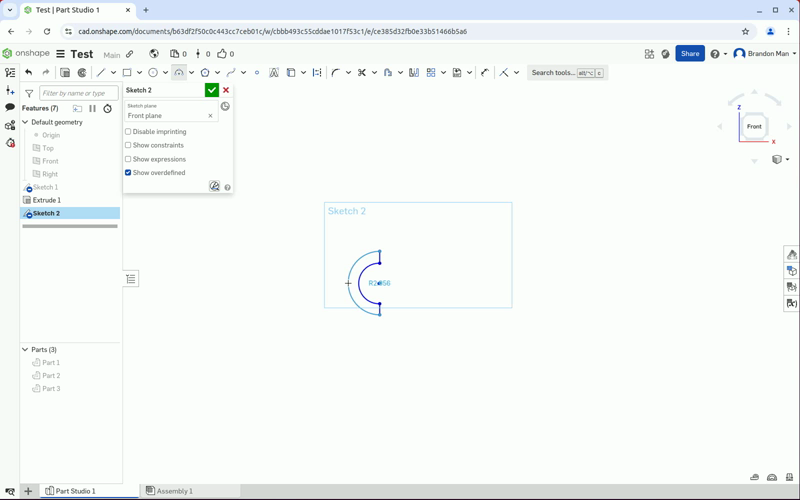
scroll(6)
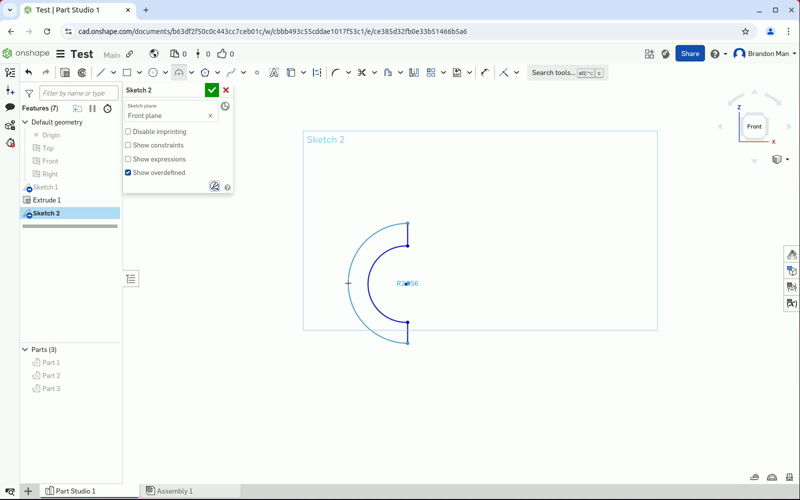
scroll(6)
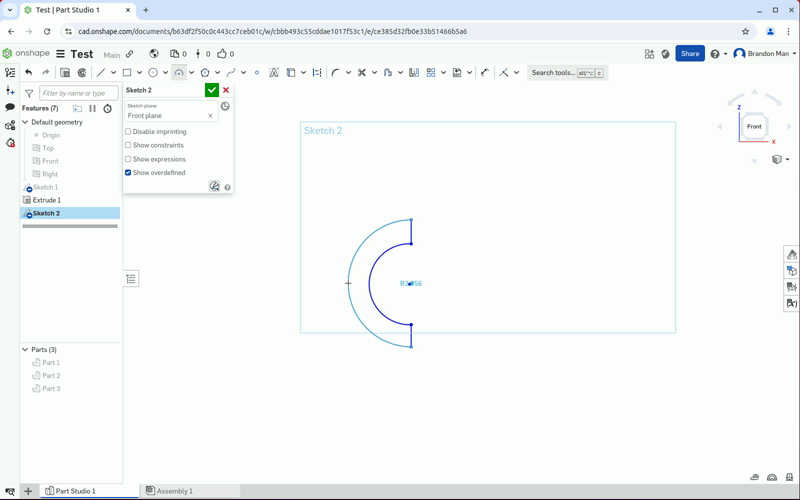
scroll(6)
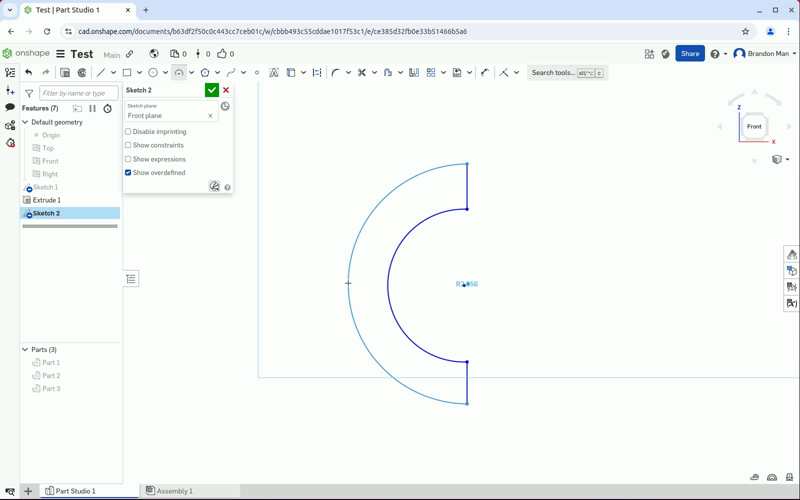
click(348, 282)
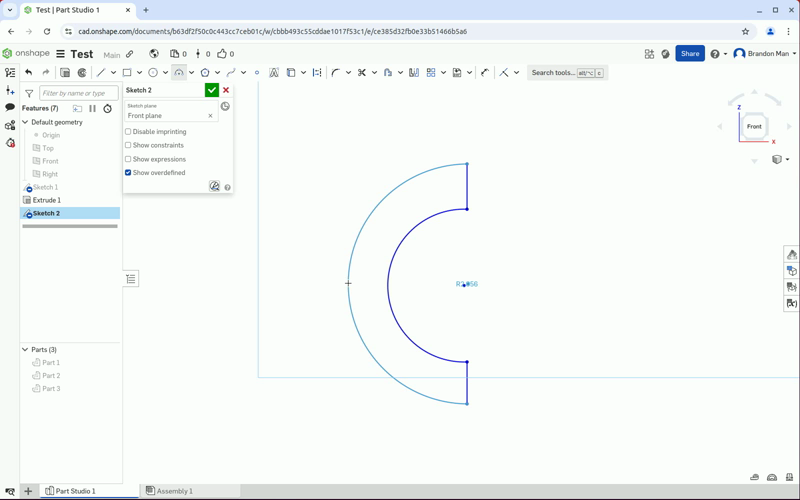
scroll(-6)
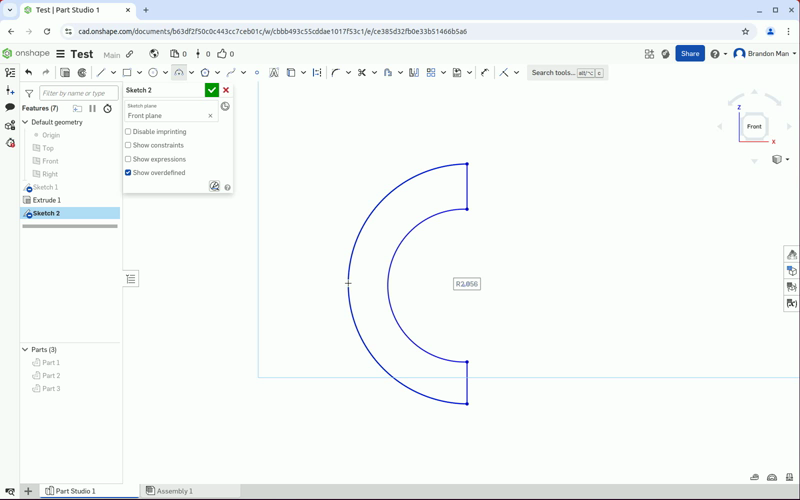
scroll(-6)
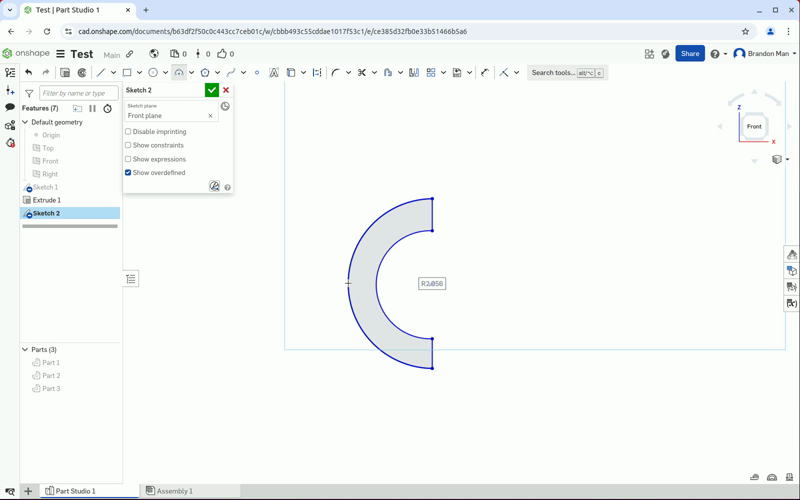
scroll(-6)
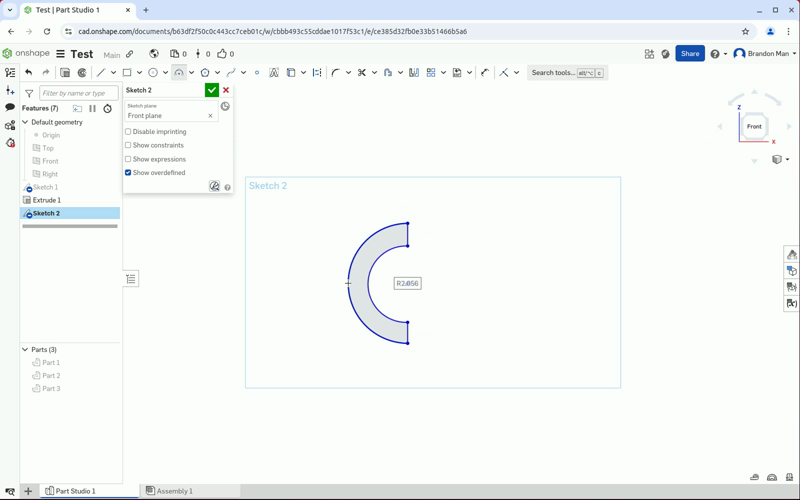
scroll(-6)
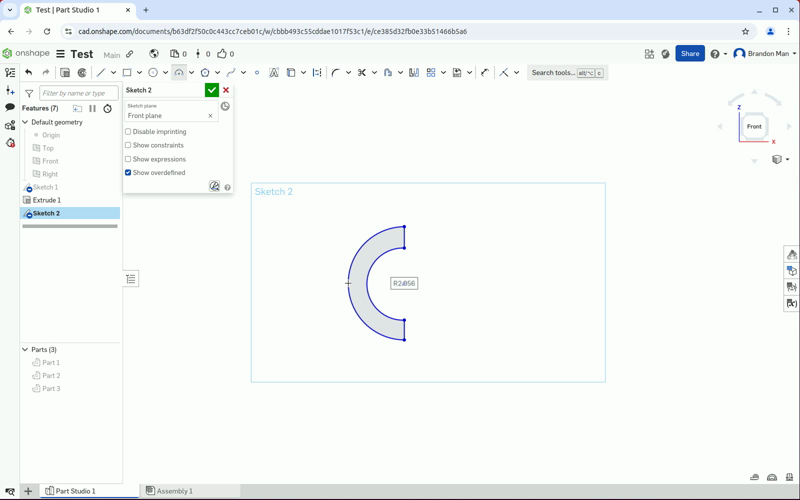
scroll(-6)
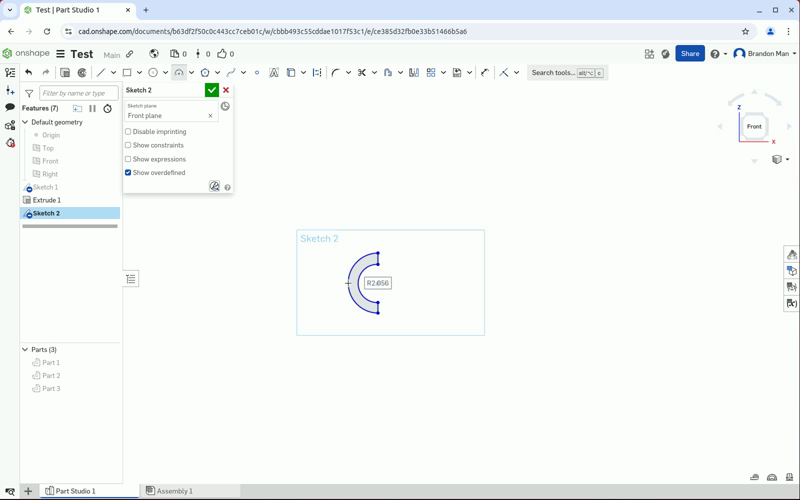
scroll(-6)
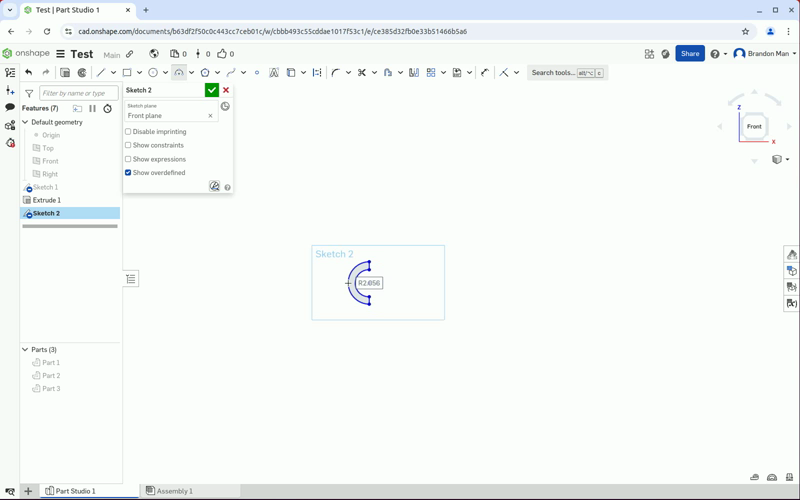
scroll(-6)
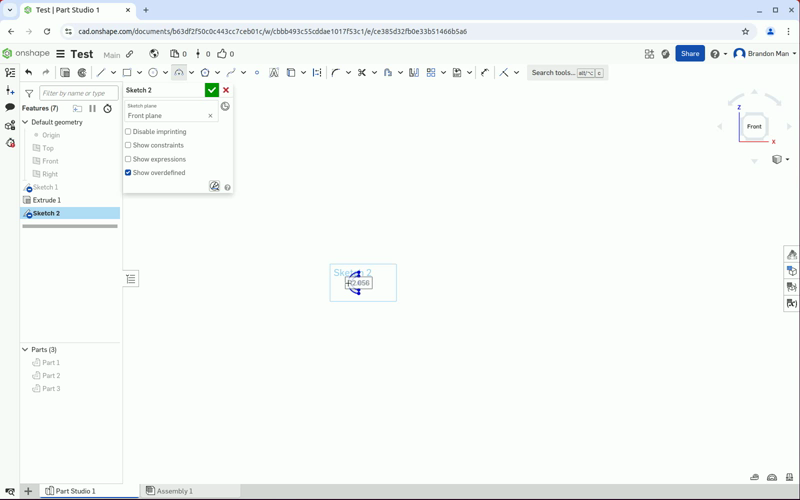
key_up(shift)
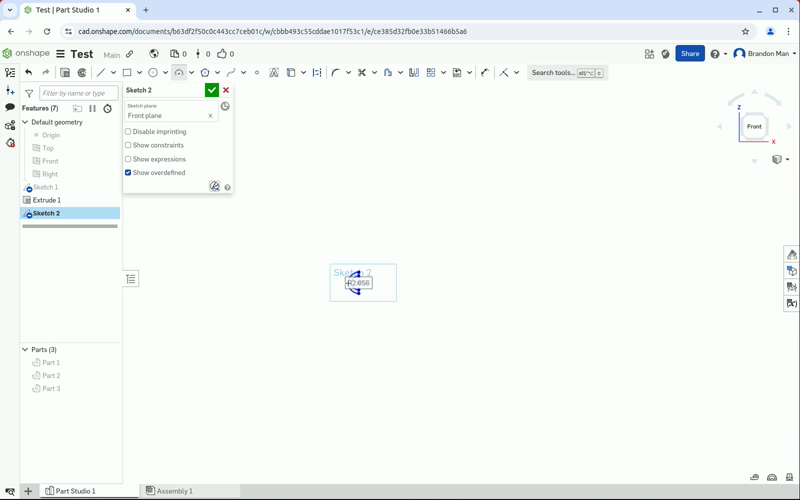
key(esc)
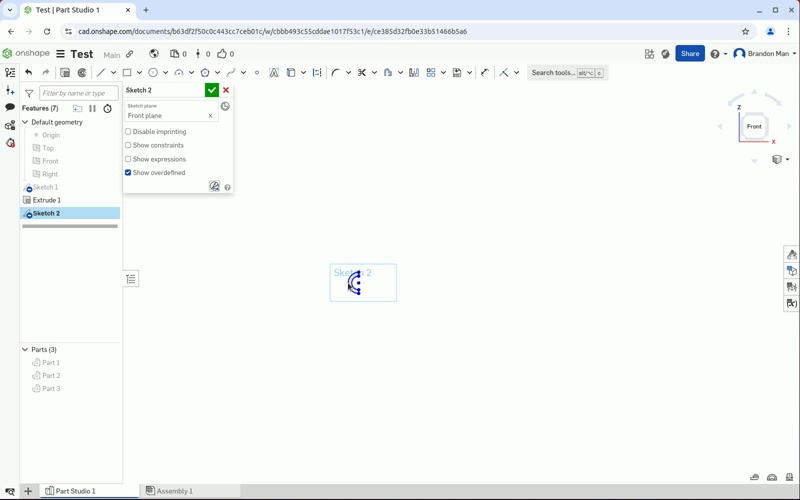
mouse_move(355, 276)
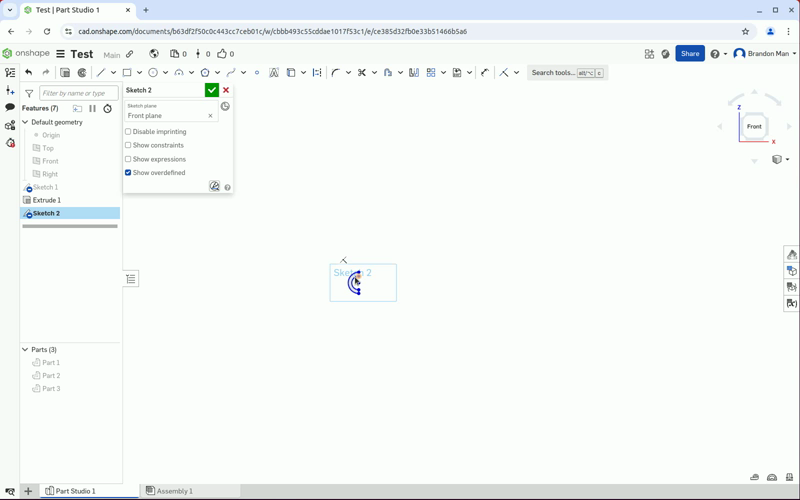
scroll(6)
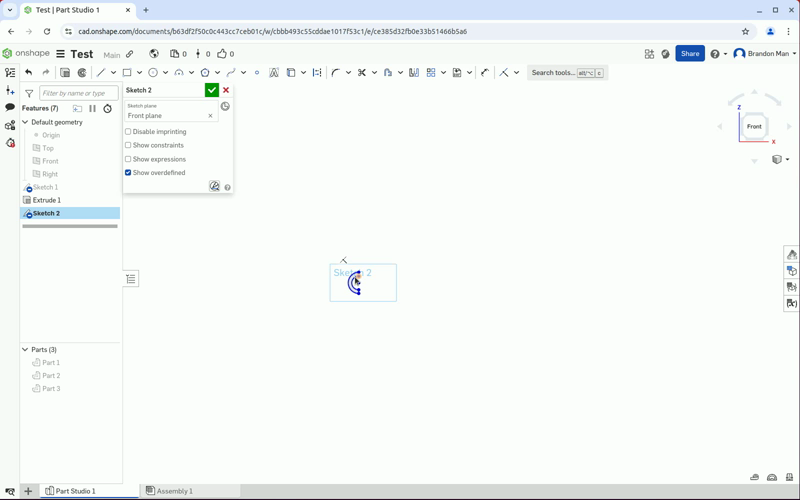
scroll(6)
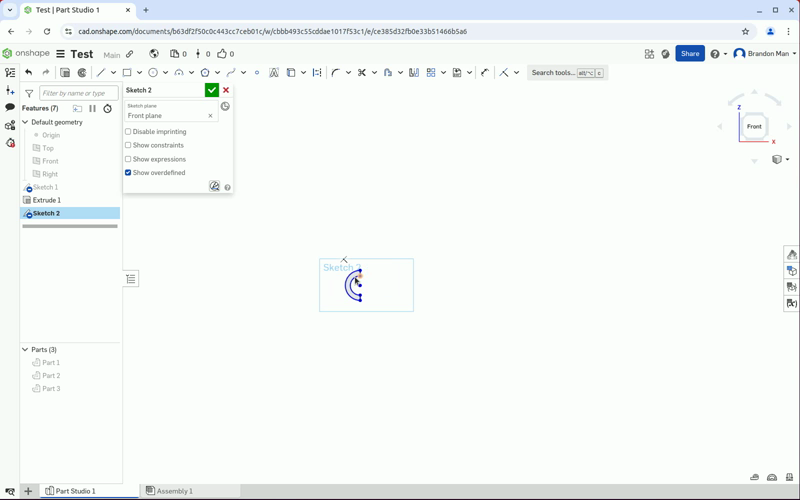
scroll(6)
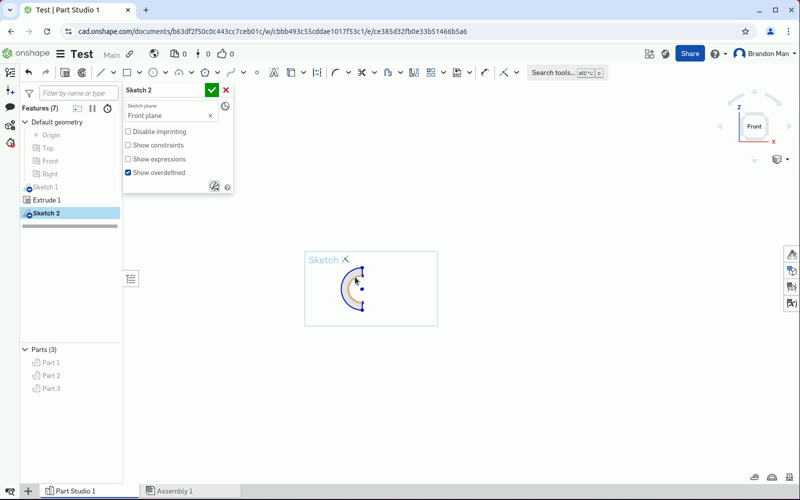
scroll(6)
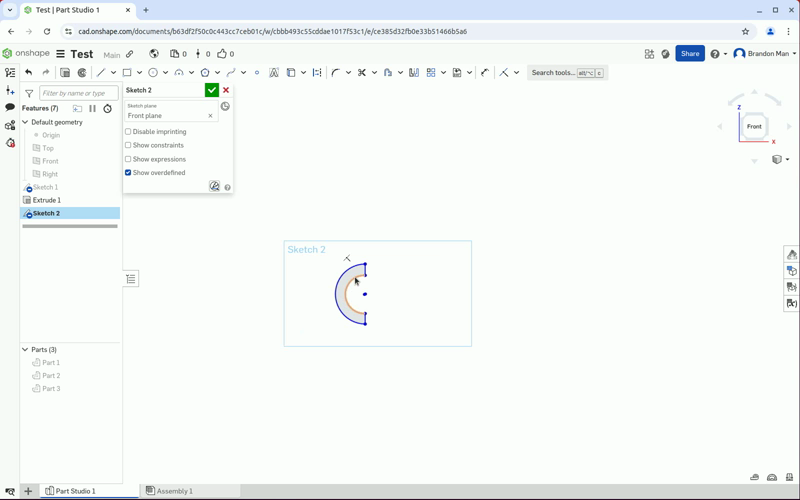
scroll(6)
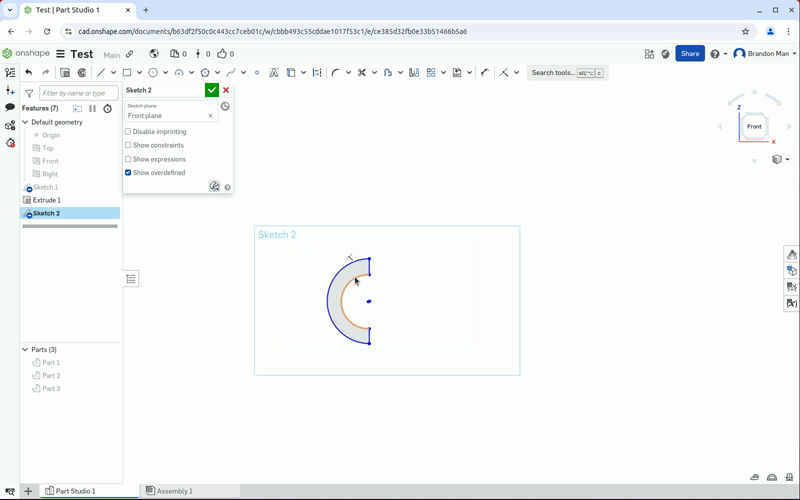
scroll(6)
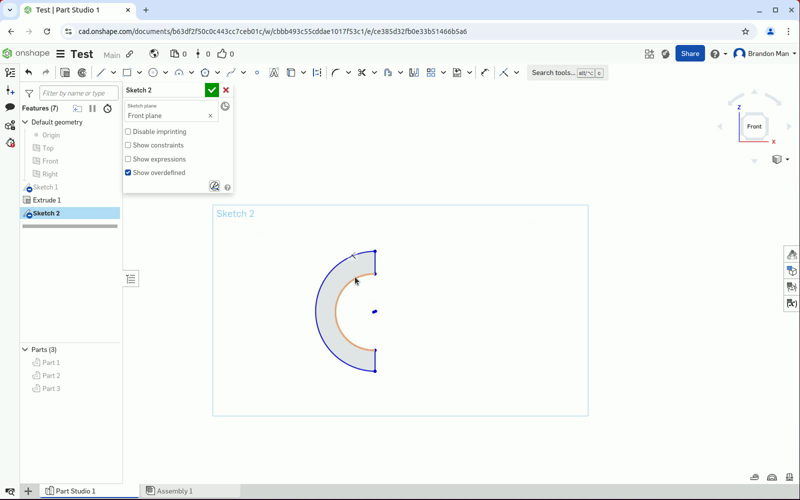
scroll(6)
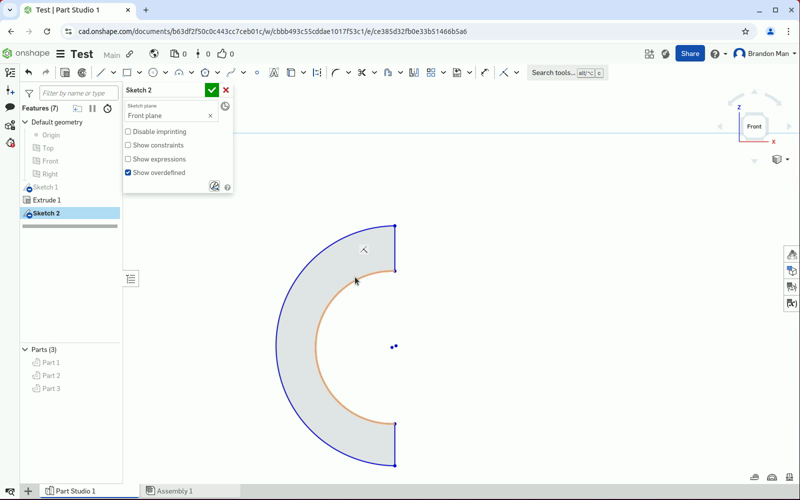
click(355, 276)
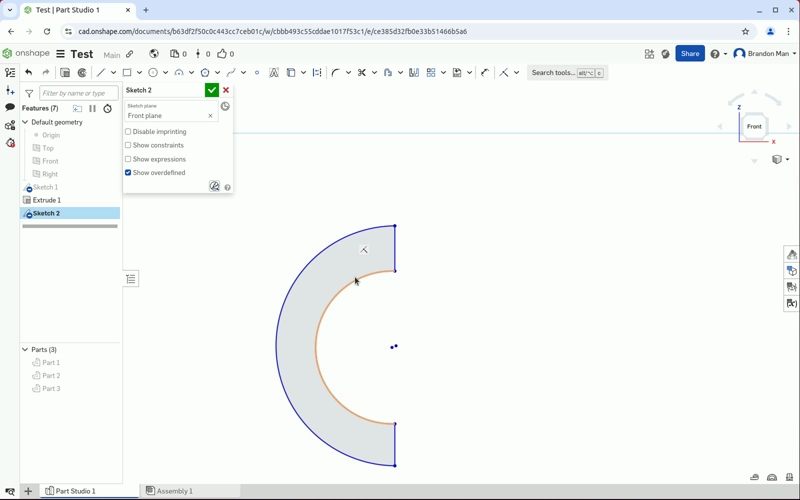
scroll(-6)
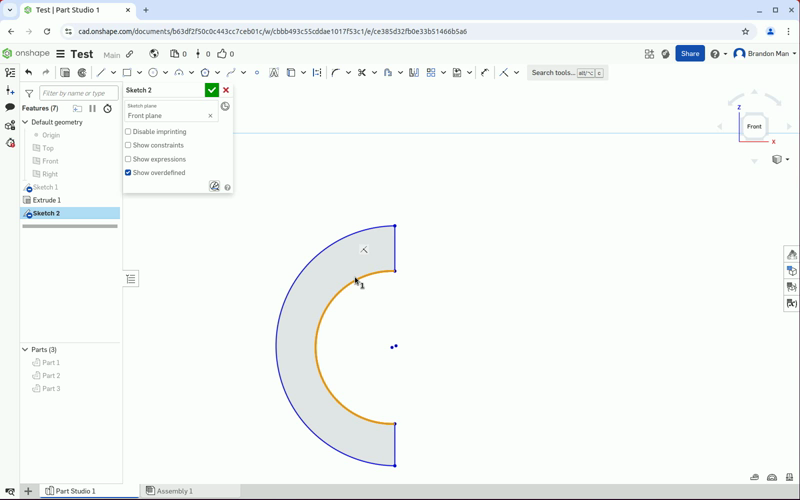
scroll(-6)
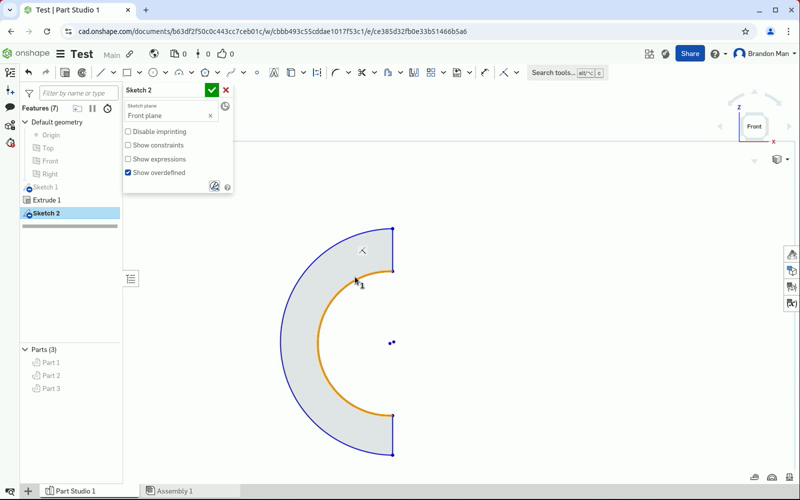
scroll(-6)
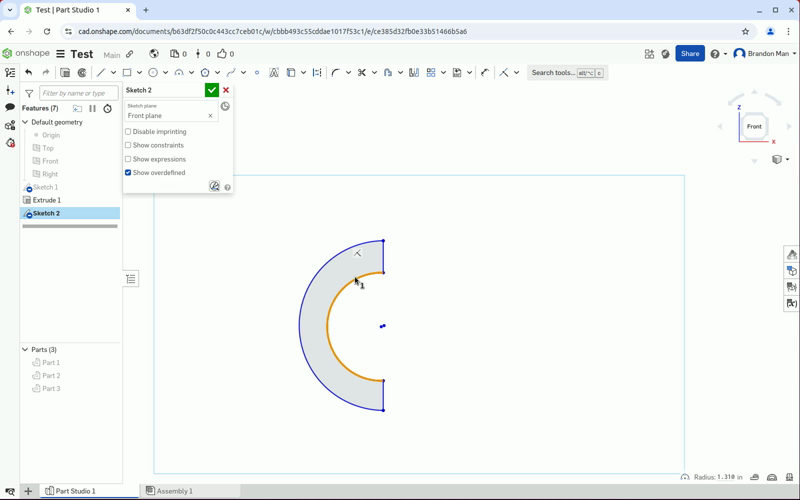
scroll(-6)
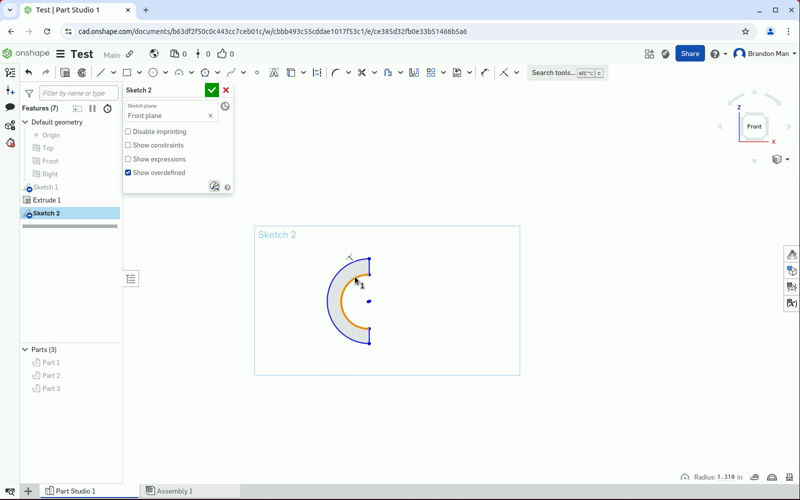
scroll(-6)
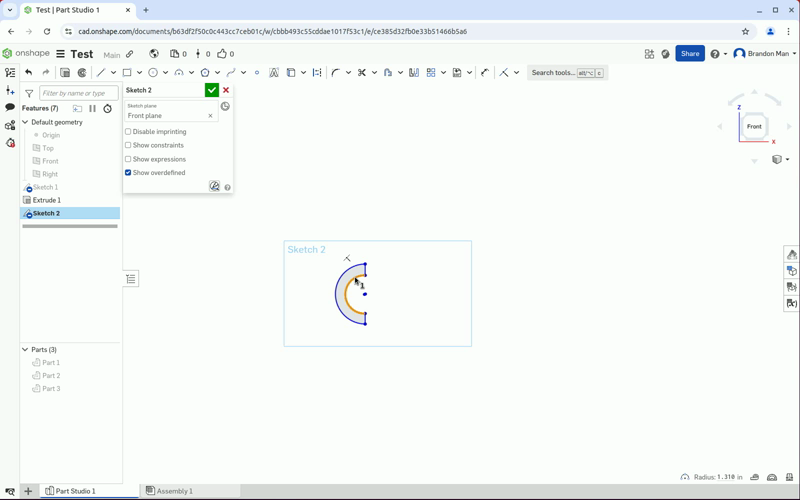
scroll(-6)
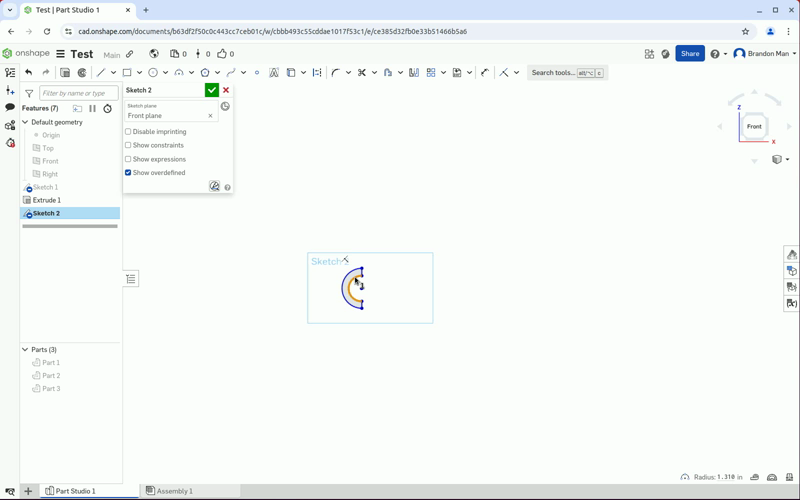
scroll(-6)
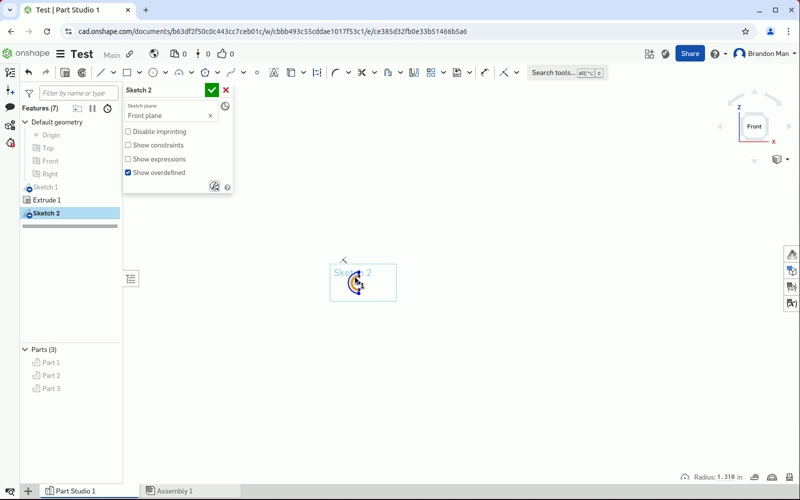
mouse_move(73, 352)
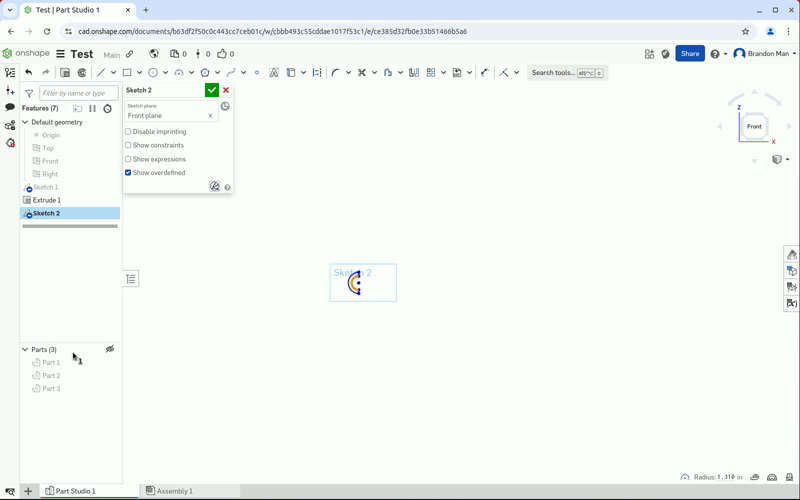
key(shift+y)
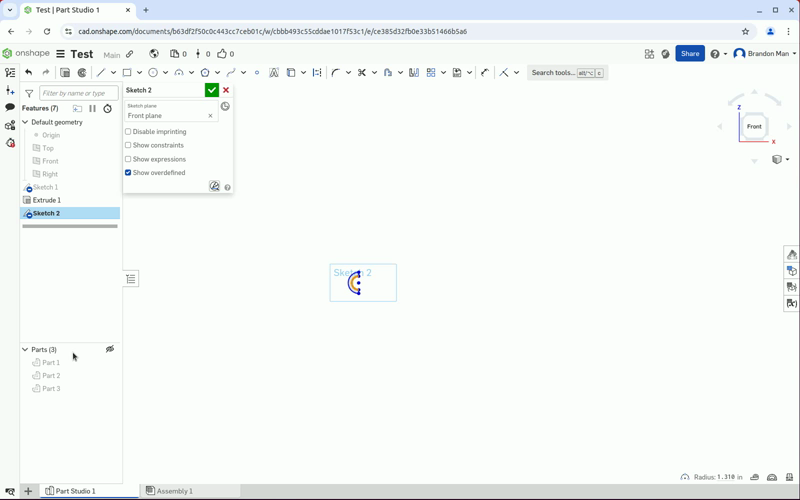
key(shift+e)
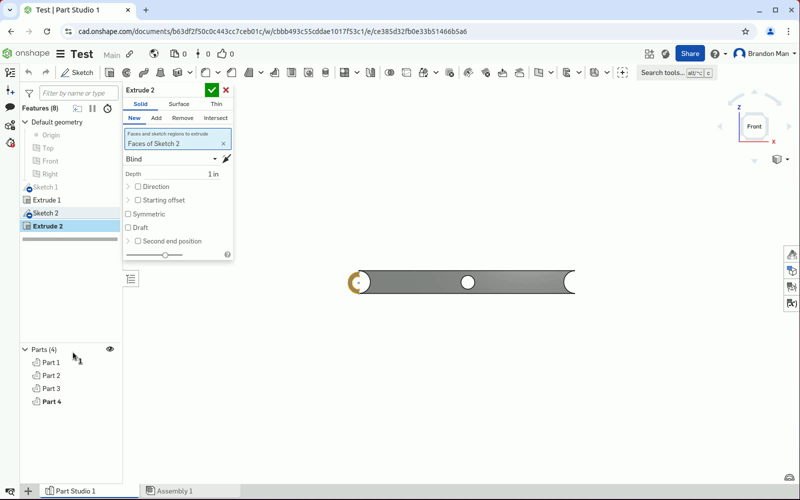
mouse_move(143, 106)
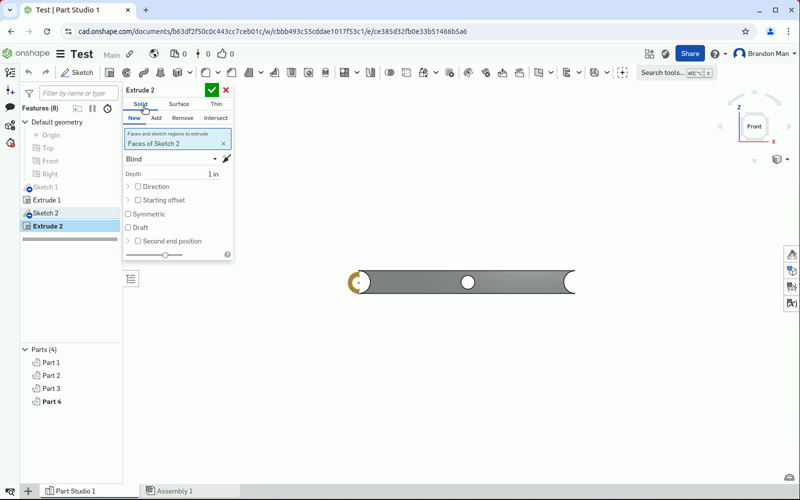
click(143, 106)
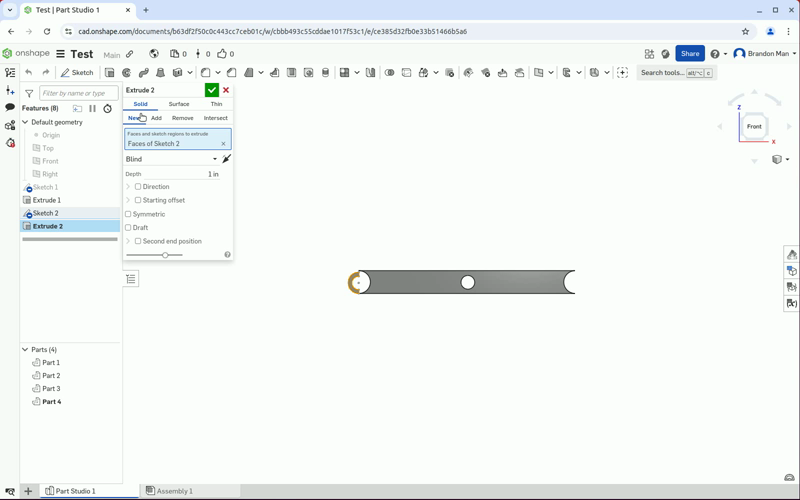
mouse_move(137, 120)
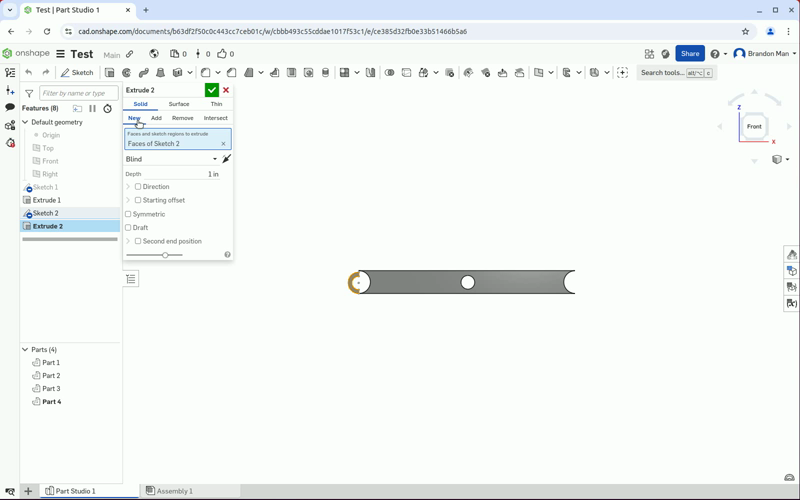
click(137, 120)
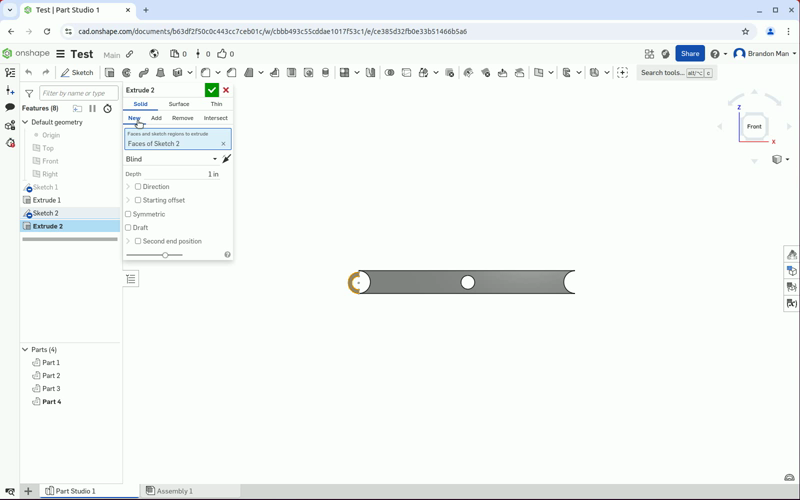
key(tab, 4)
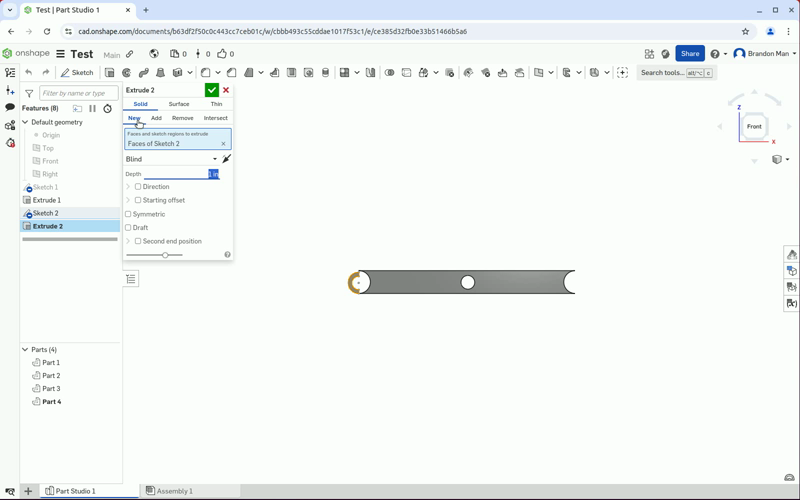
text(2.888)
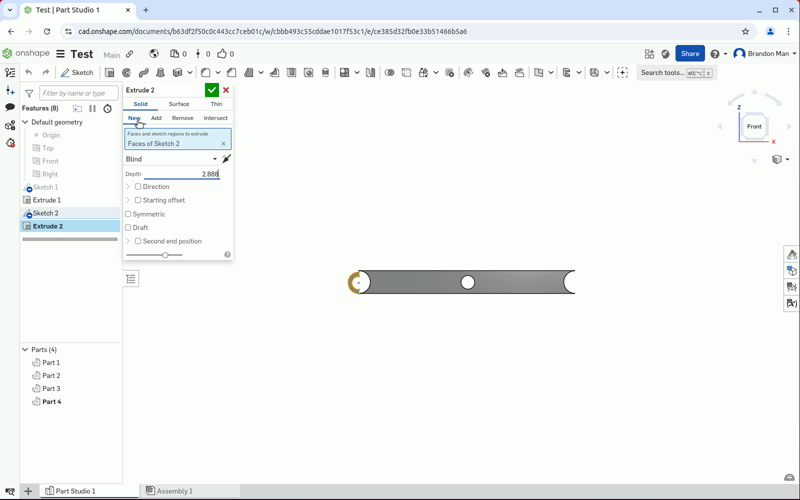
key(tab, 3)
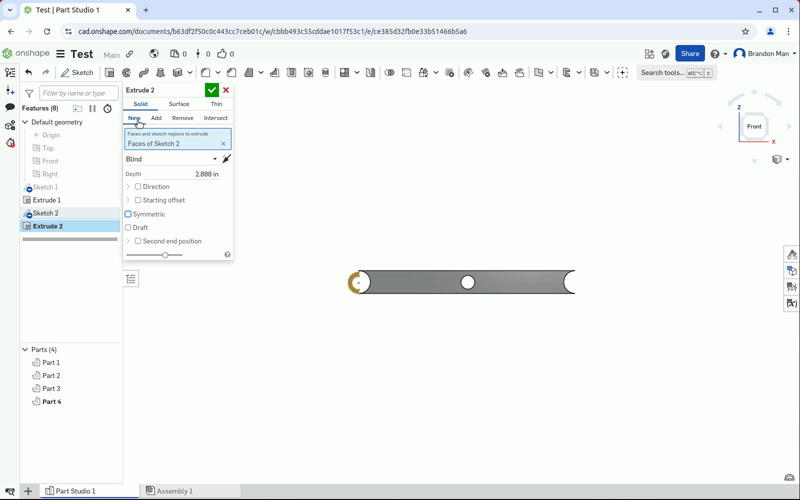
key(space)
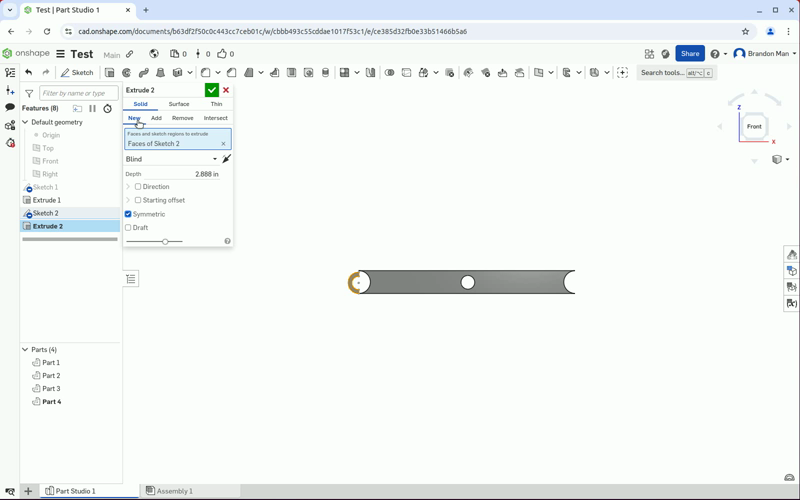
key(enter)
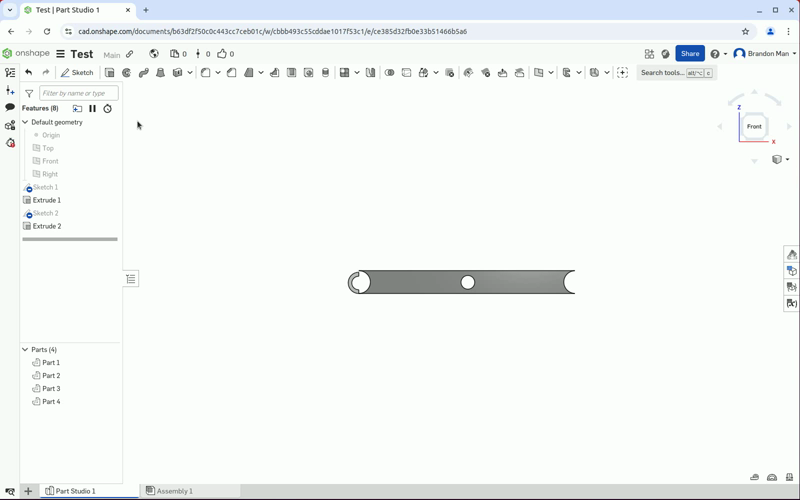
key(shift+h)
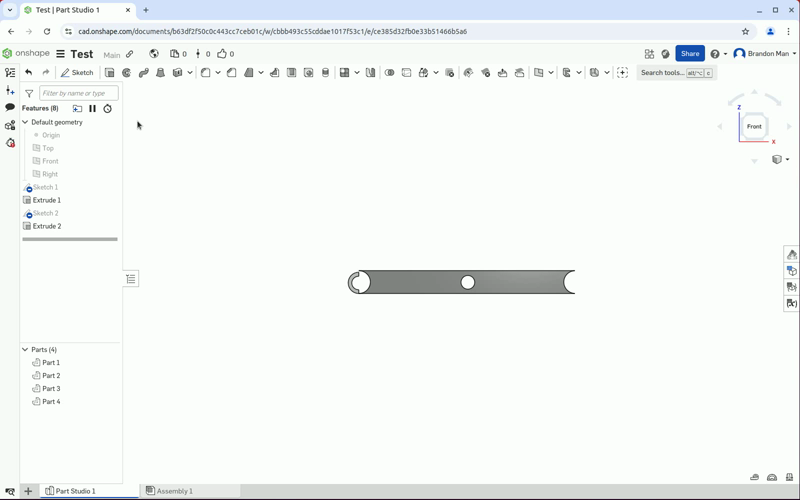
key(shift+h)
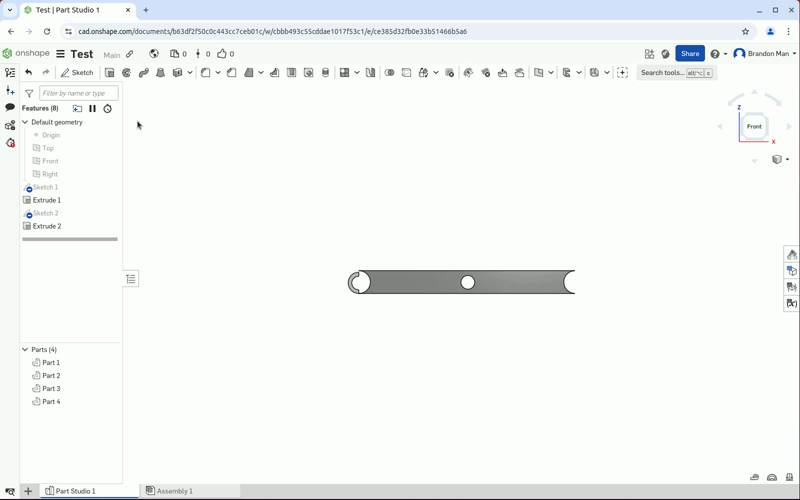
mouse_move(73, 189)
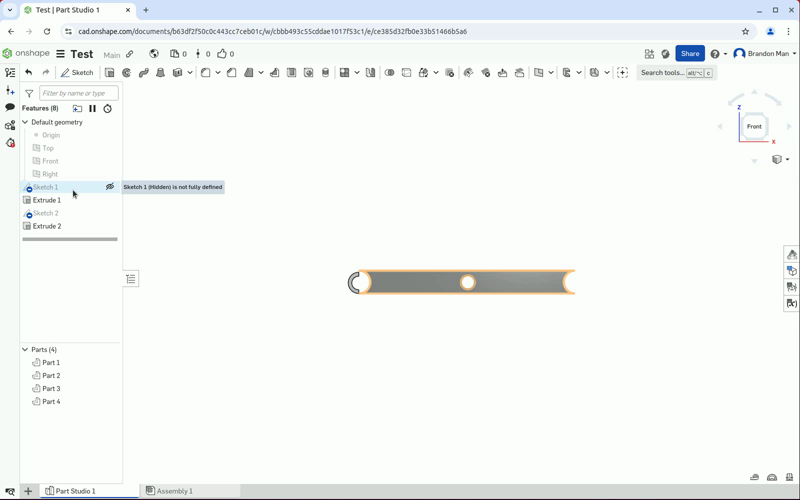
click(73, 189)
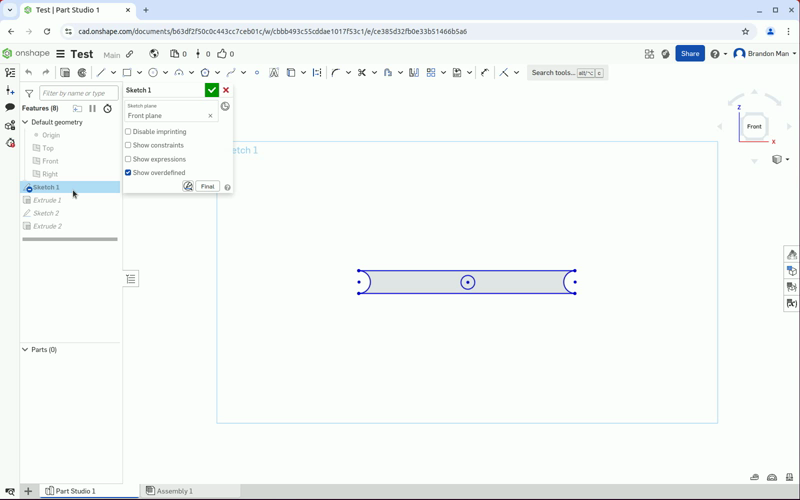
mouse_move(229, 92)
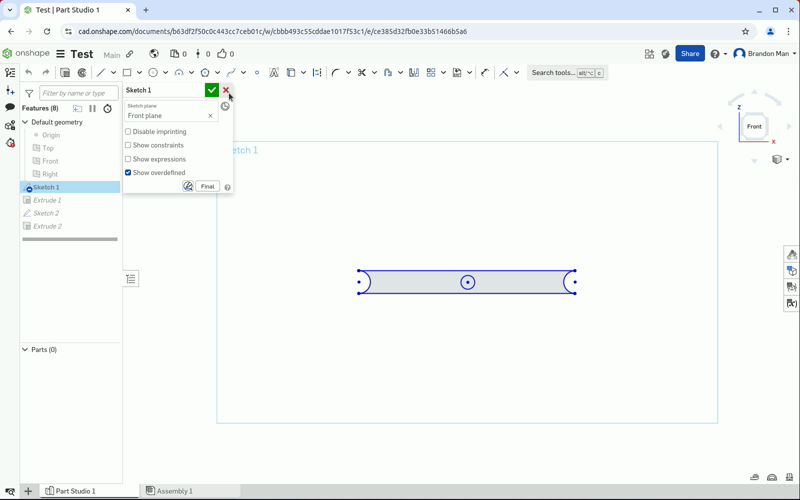
click(229, 92)
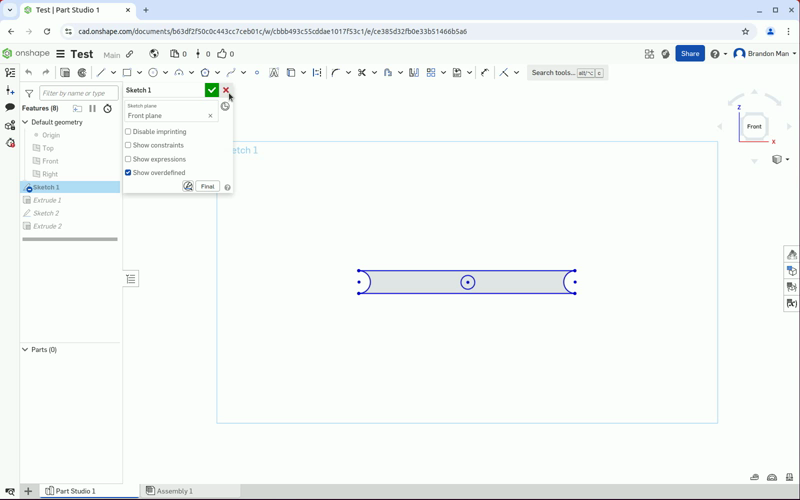
key(shift+s)
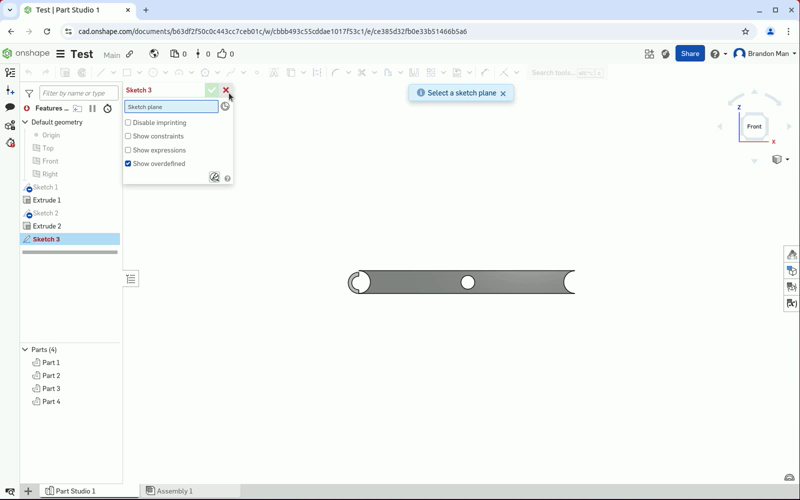
mouse_move(73, 163)
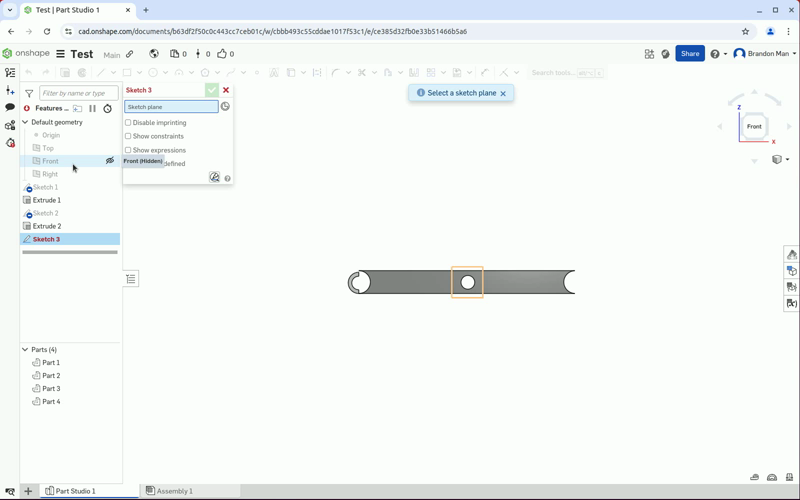
click(73, 163)
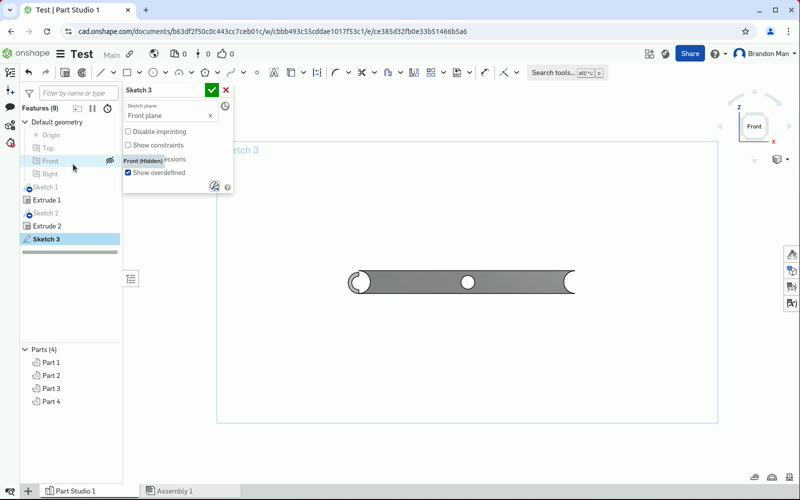
mouse_move(73, 352)
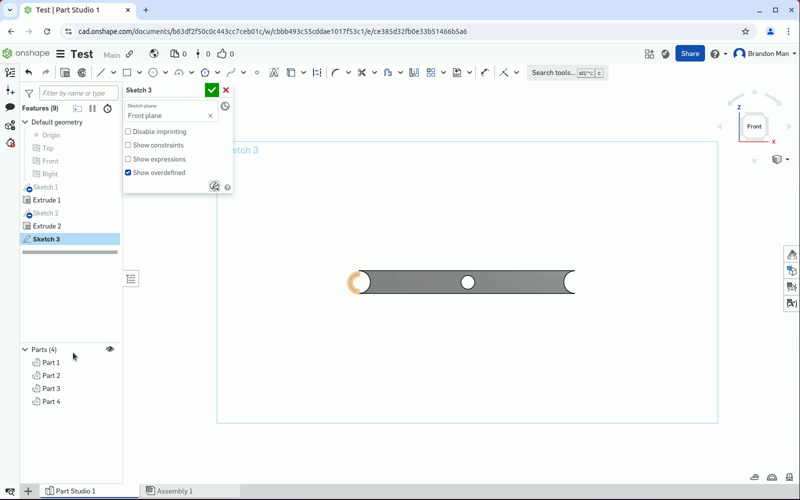
key(y)
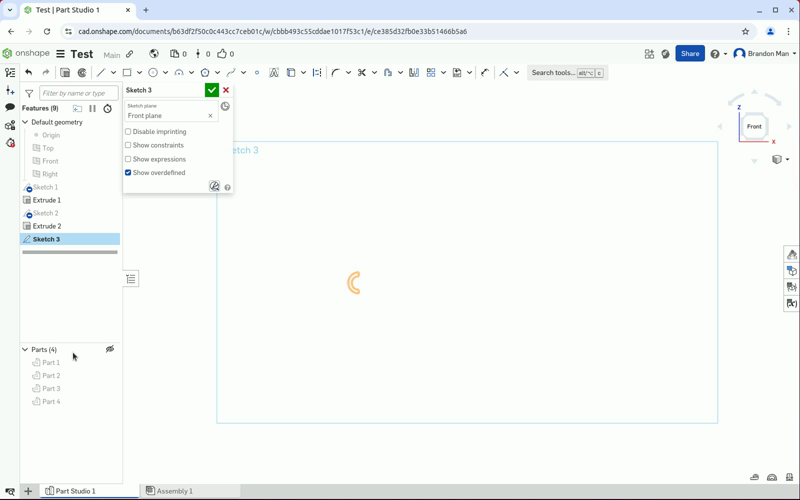
key(a)
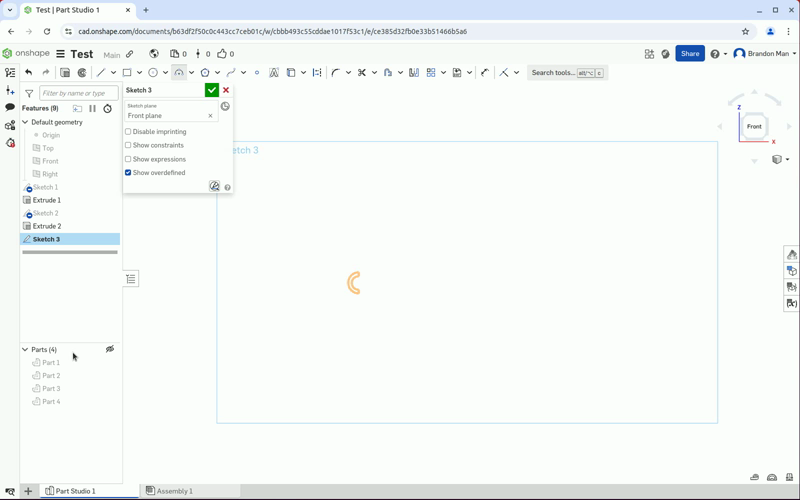
key_down(shift)
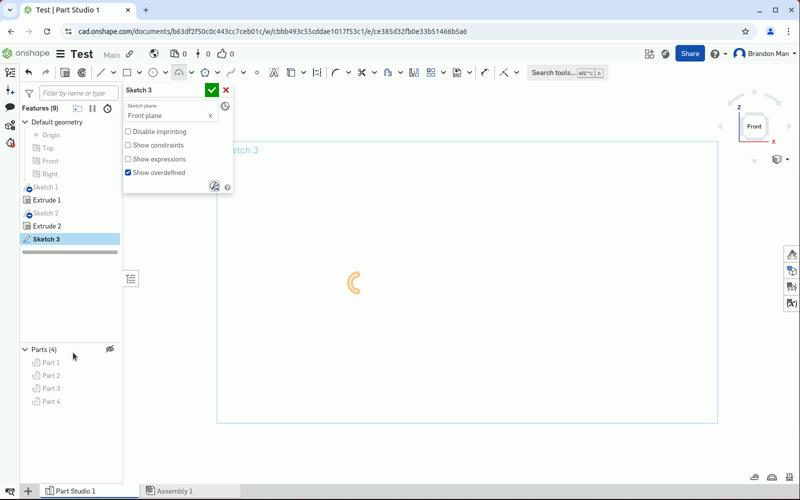
mouse_move(358, 293)
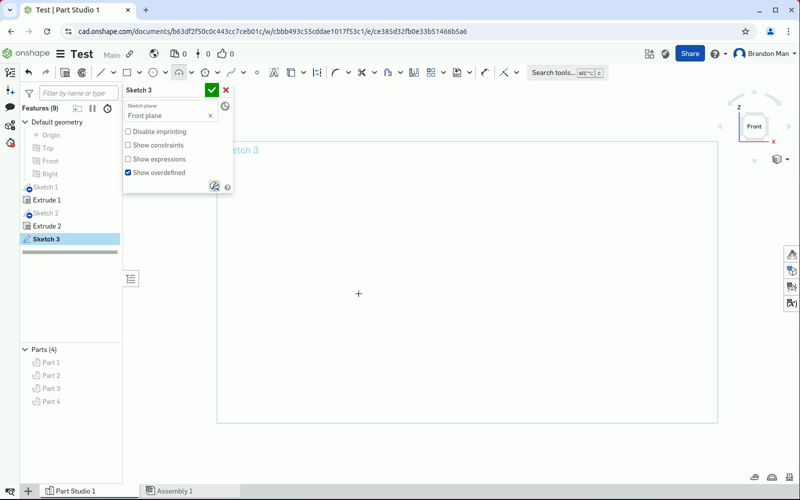
click(358, 293)
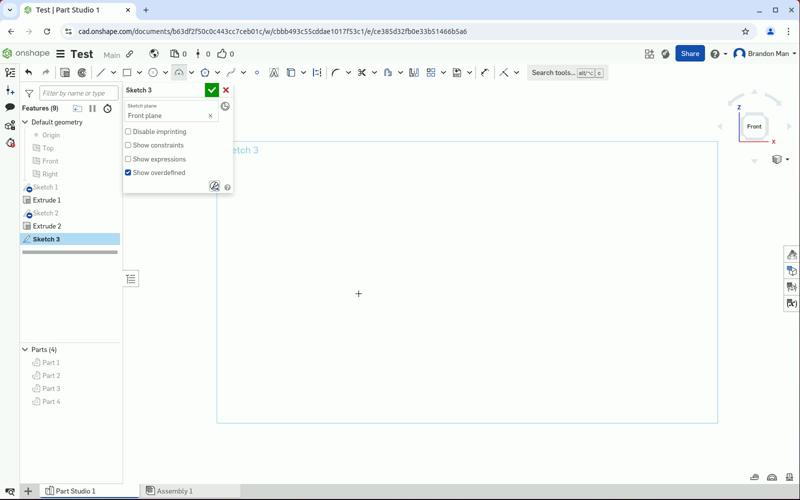
key_up(shift)
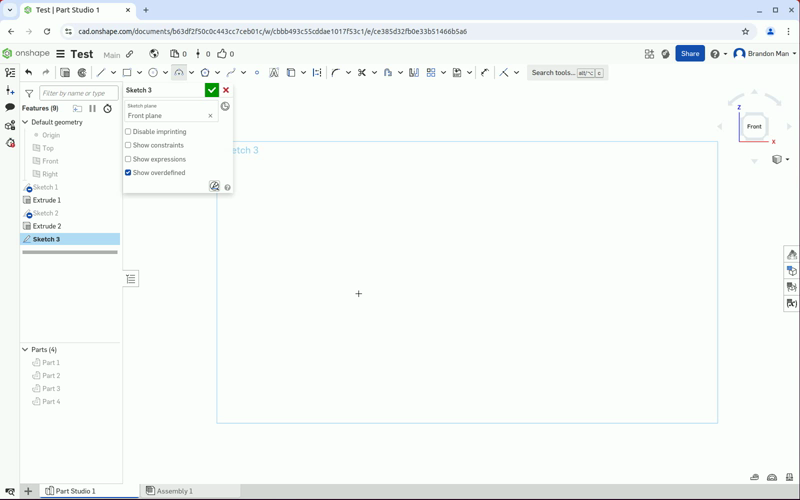
key_down(shift)
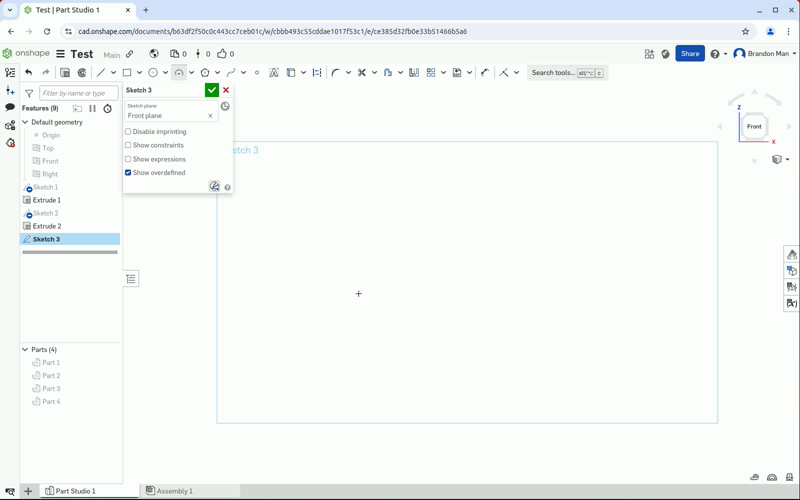
mouse_move(358, 272)
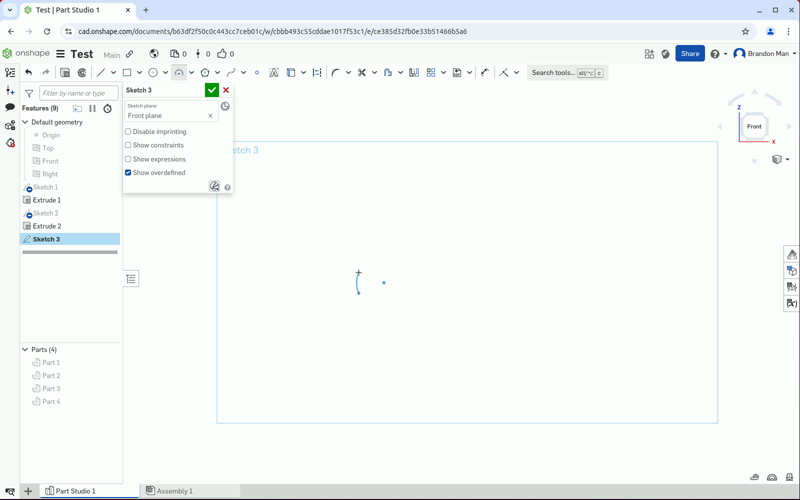
click(358, 272)
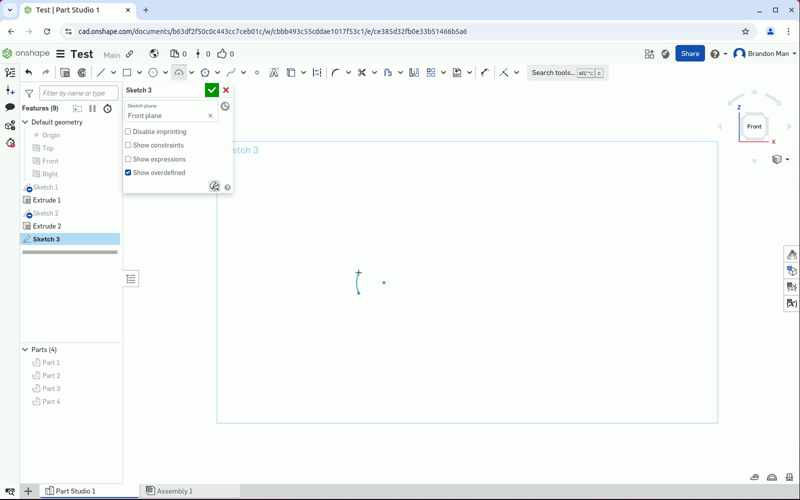
mouse_move(369, 282)
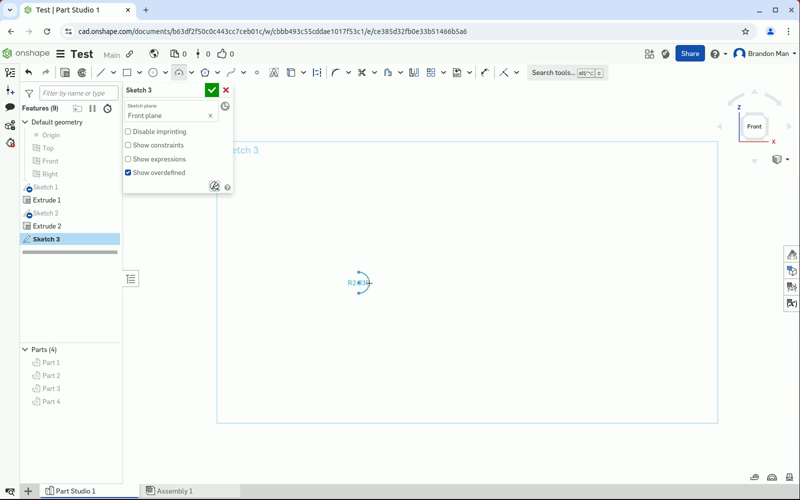
click(369, 282)
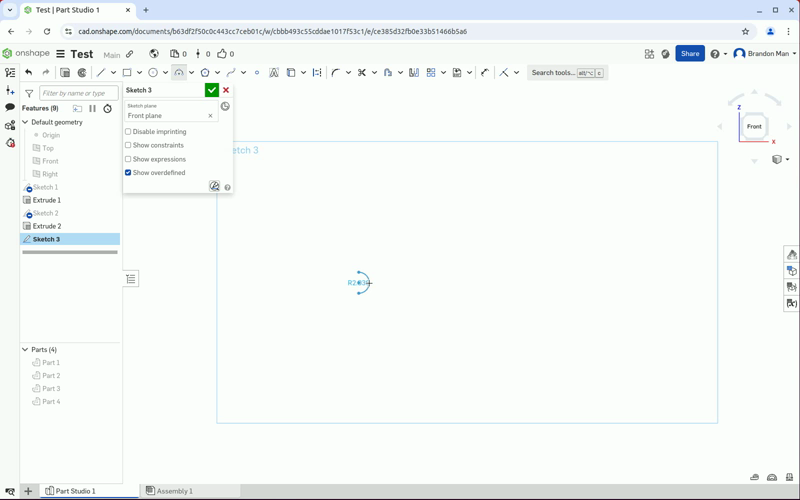
key_up(shift)
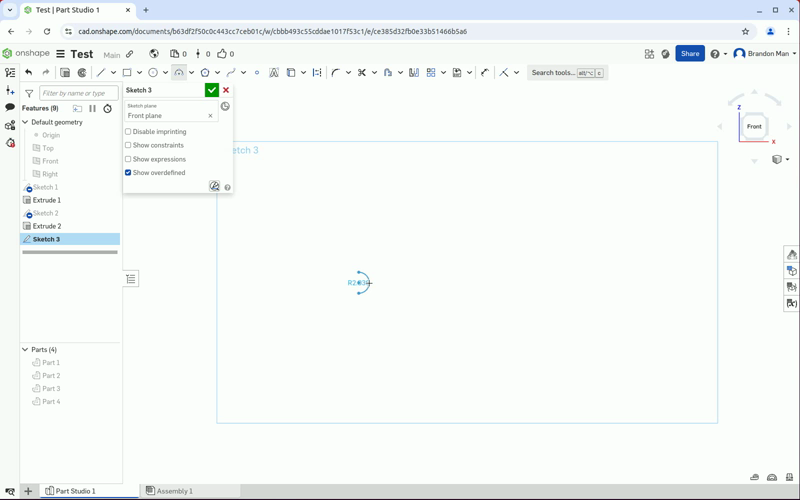
key(esc)
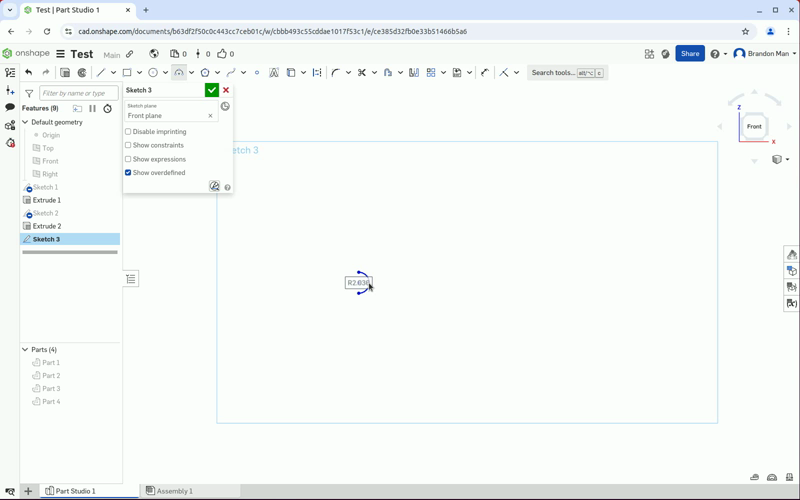
key(l)
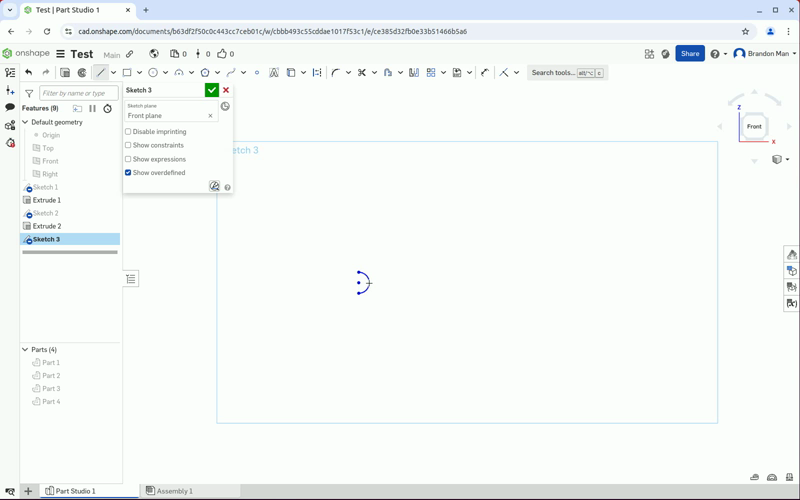
mouse_move(358, 272)
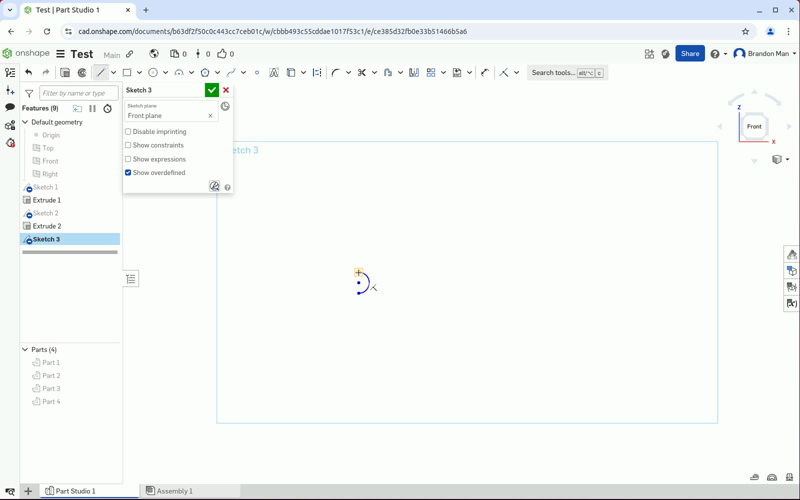
click(358, 272)
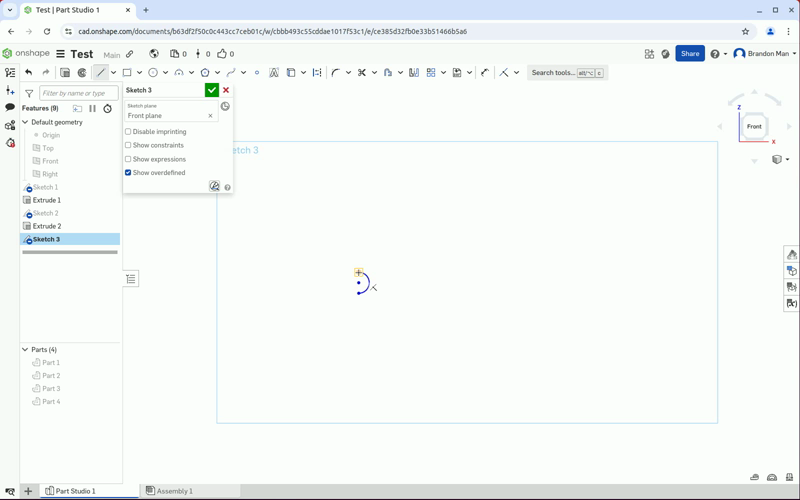
key_down(shift)
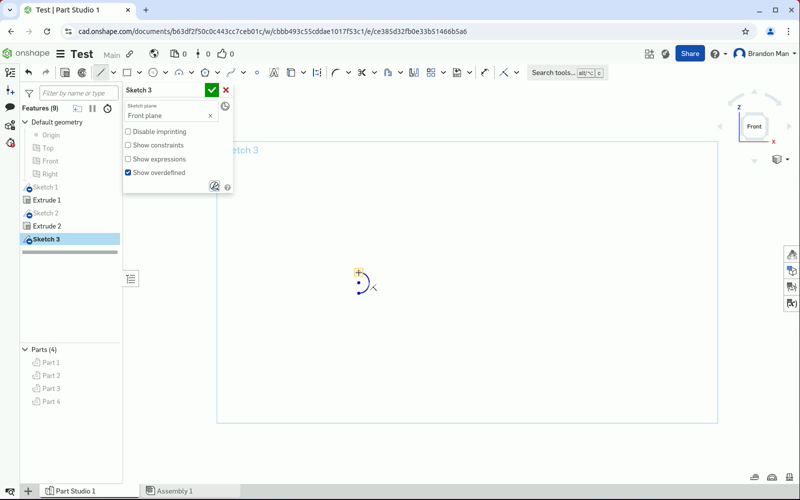
mouse_move(388, 272)
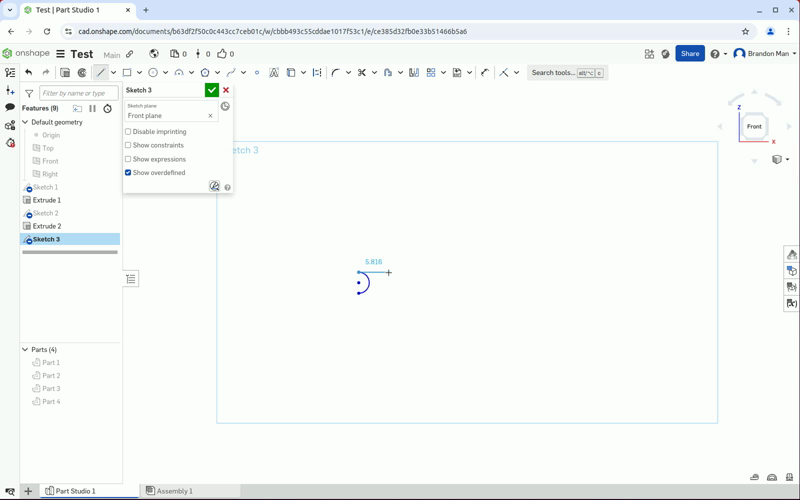
mouse_move(358, 276)
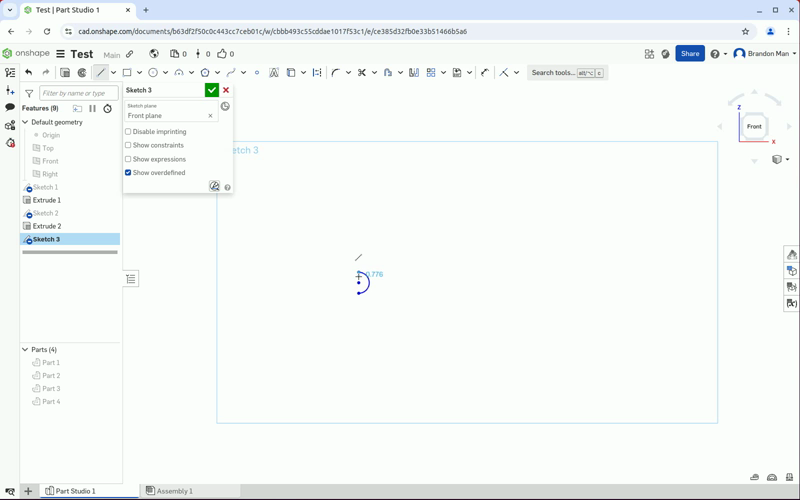
scroll(6)
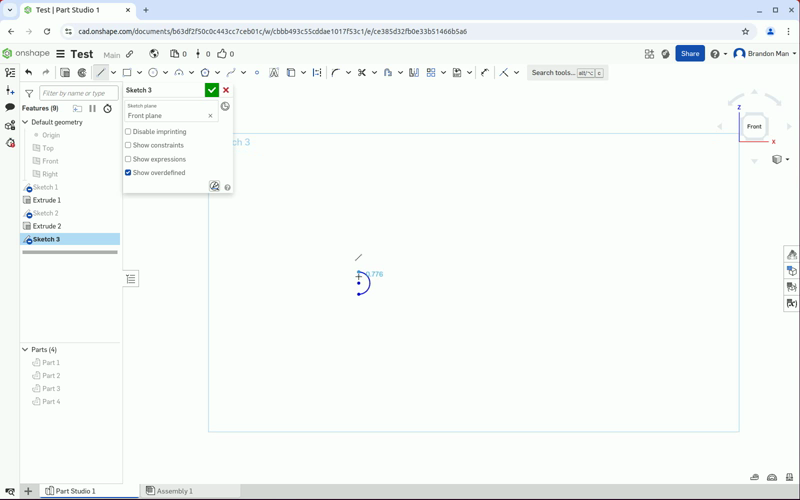
scroll(6)
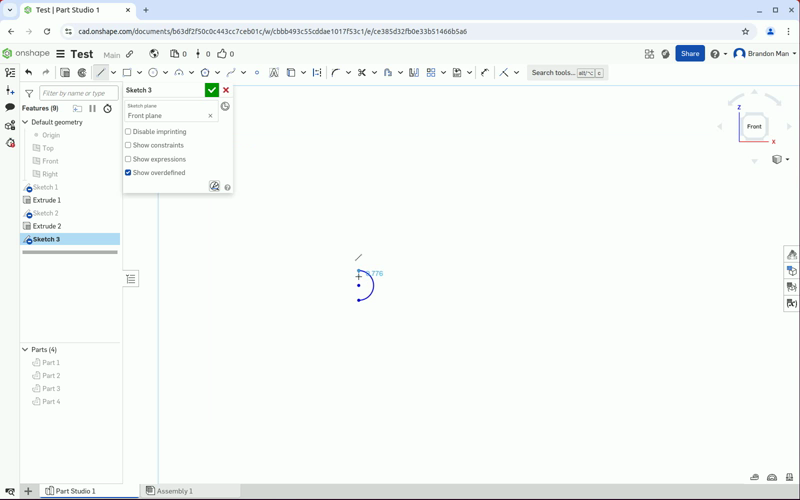
scroll(6)
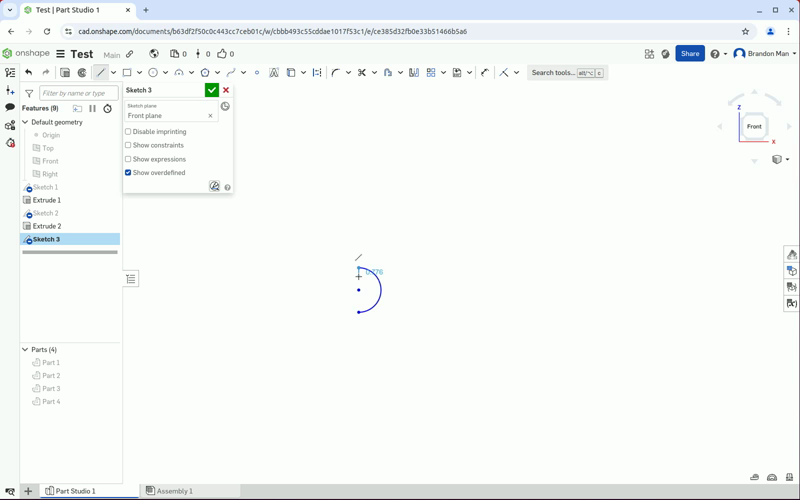
scroll(6)
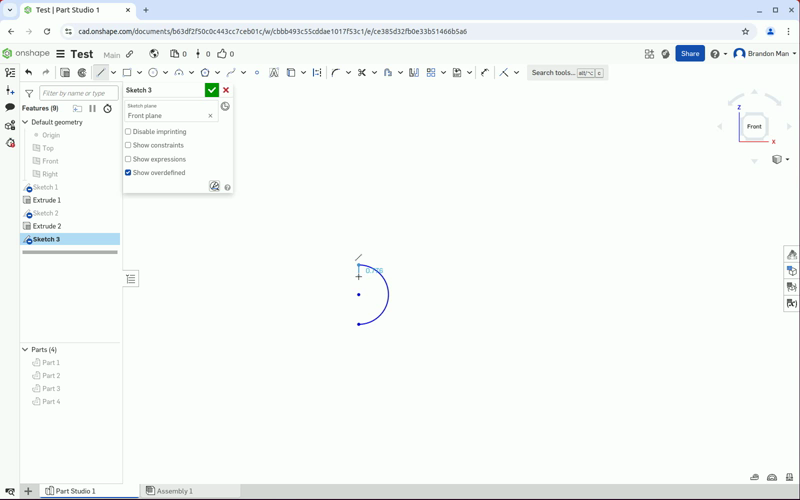
scroll(6)
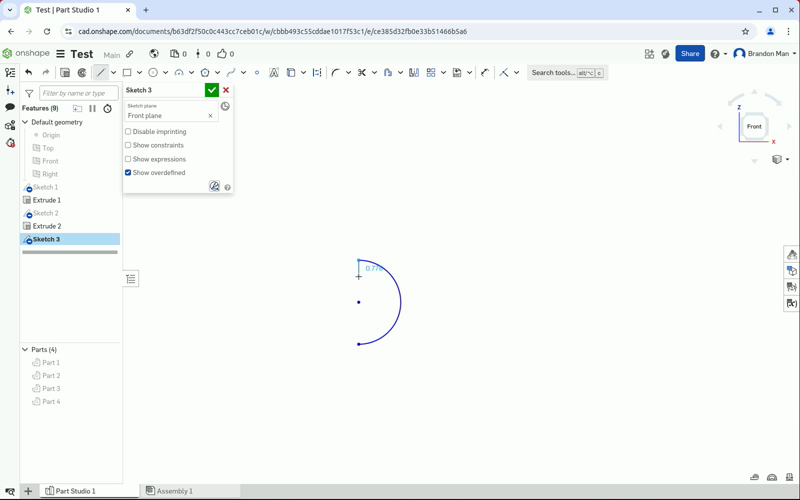
scroll(6)
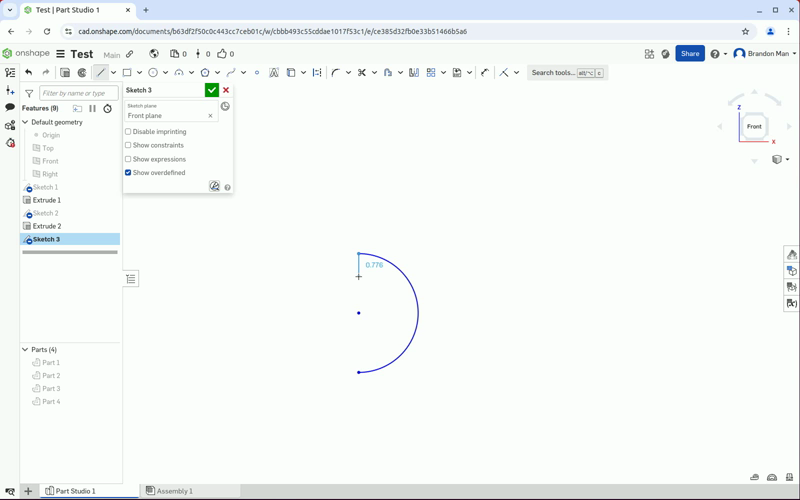
scroll(6)
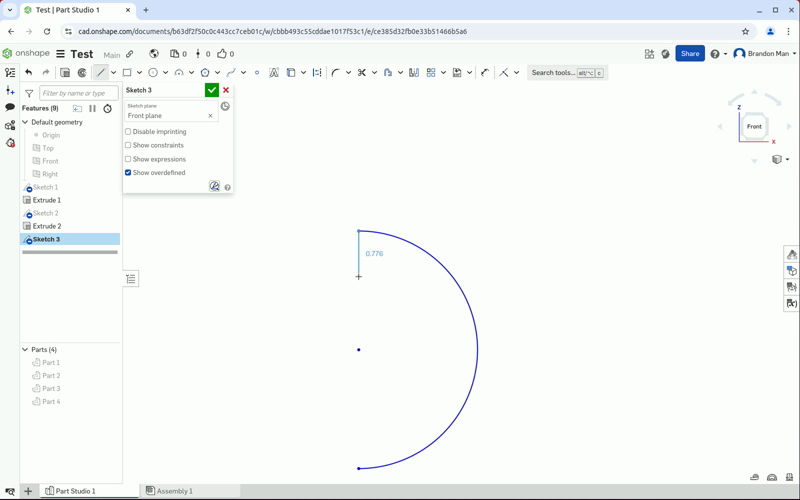
click(358, 276)
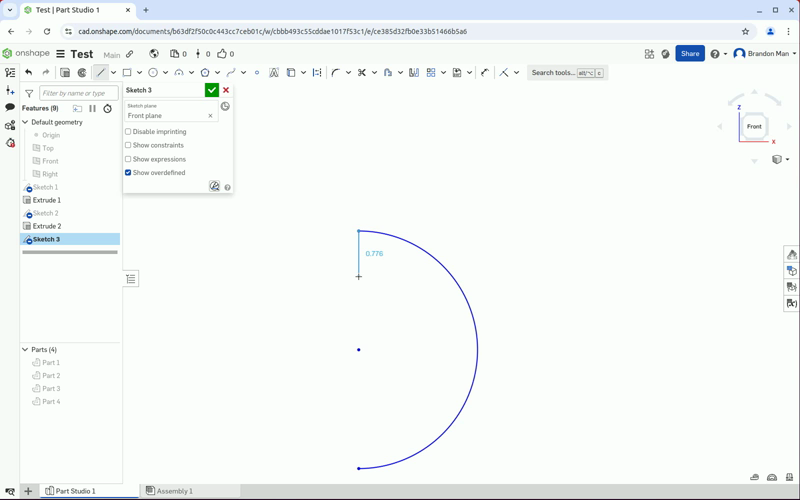
scroll(-6)
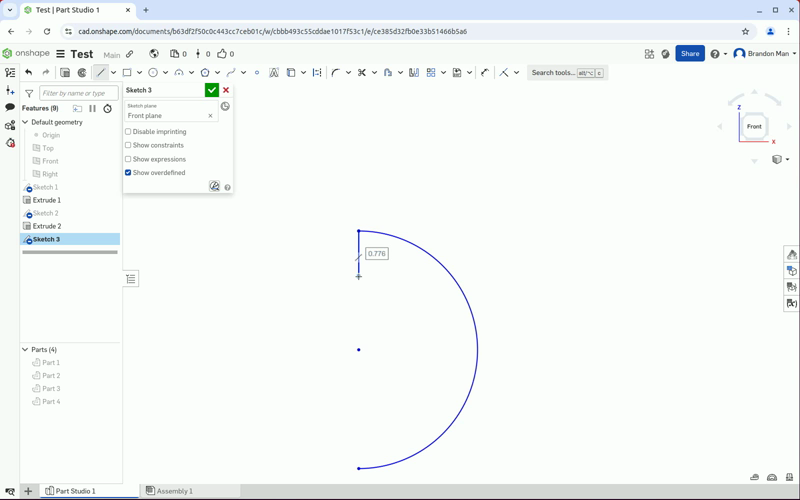
scroll(-6)
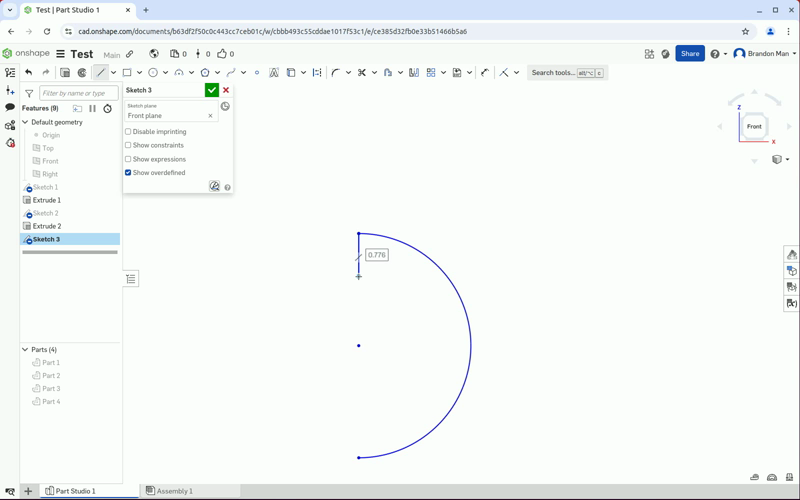
scroll(-6)
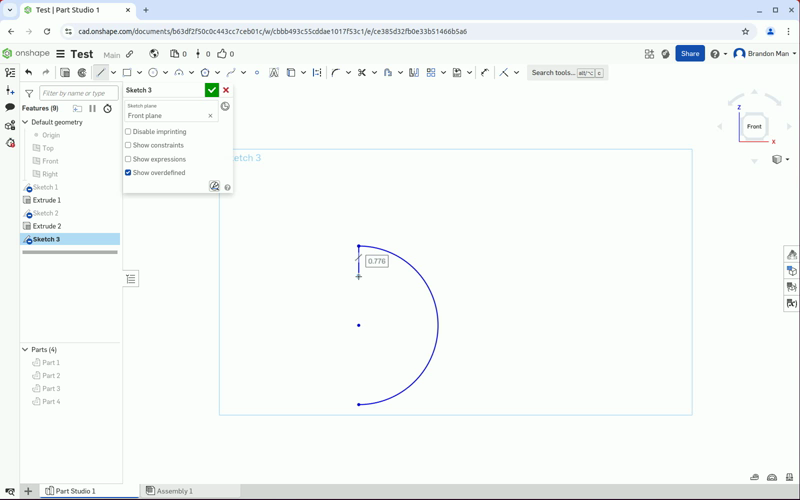
scroll(-6)
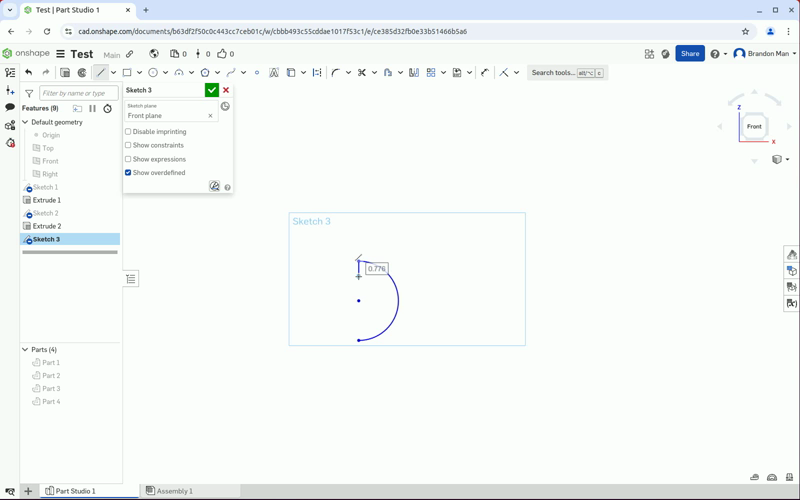
scroll(-6)
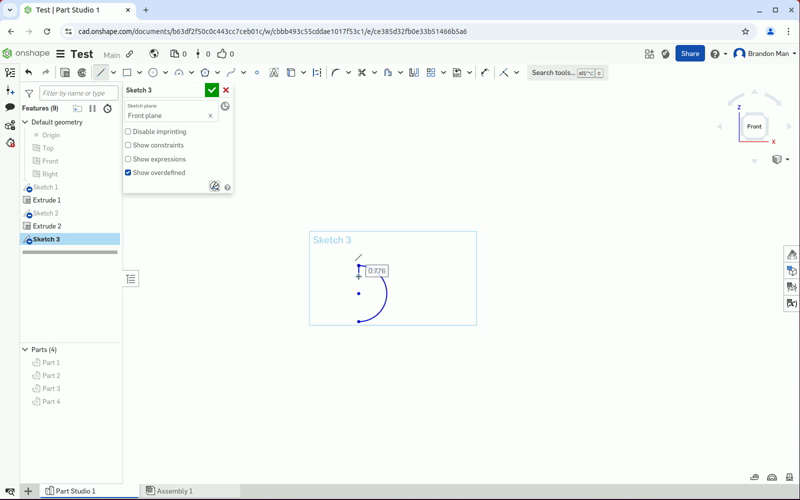
scroll(-6)
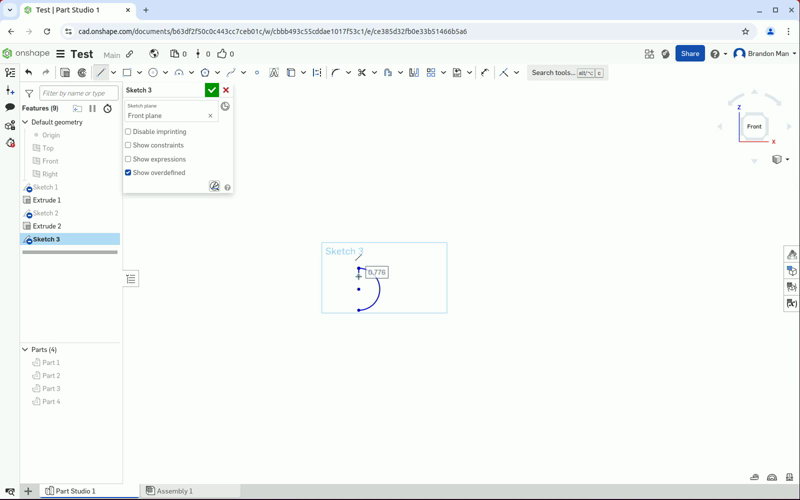
scroll(-6)
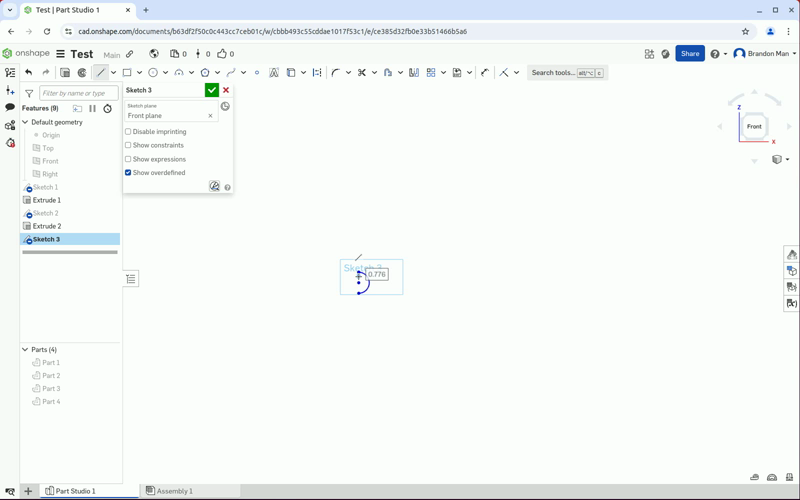
key_up(shift)
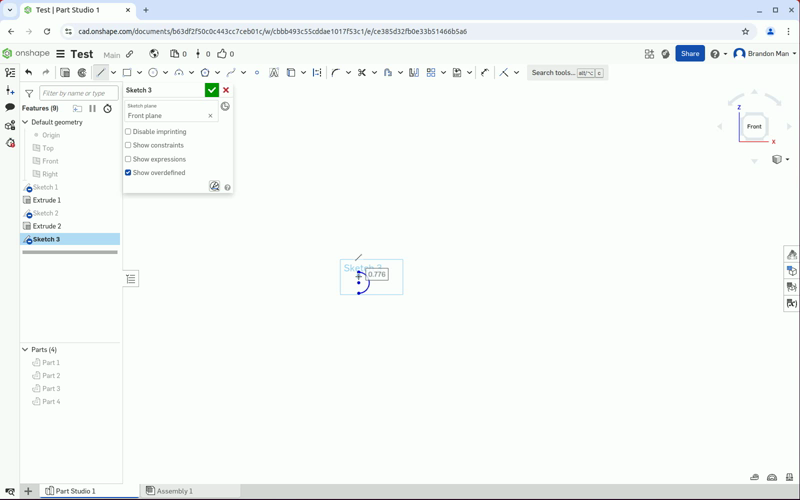
key(esc)
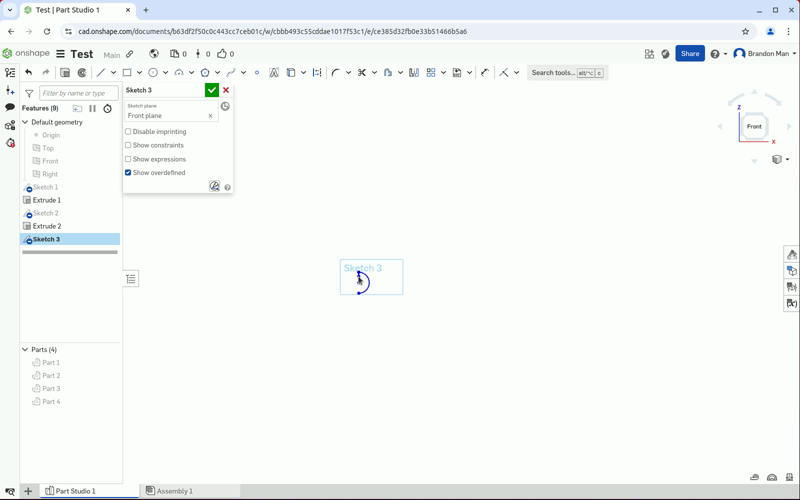
key(a)
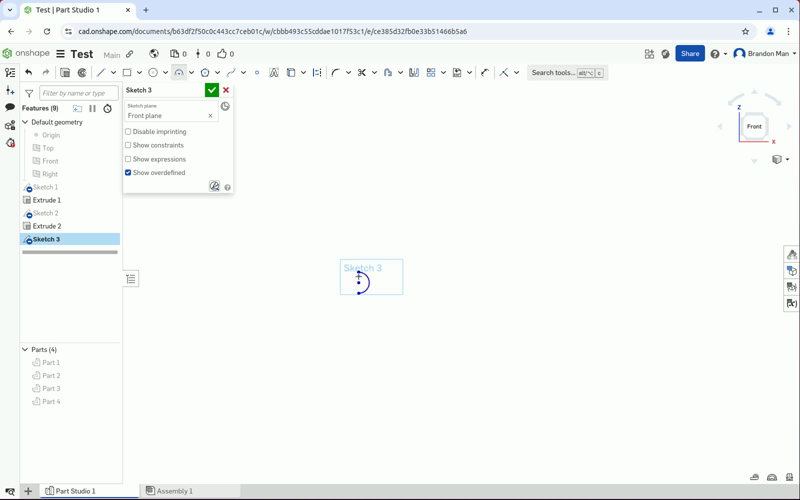
mouse_move(358, 276)
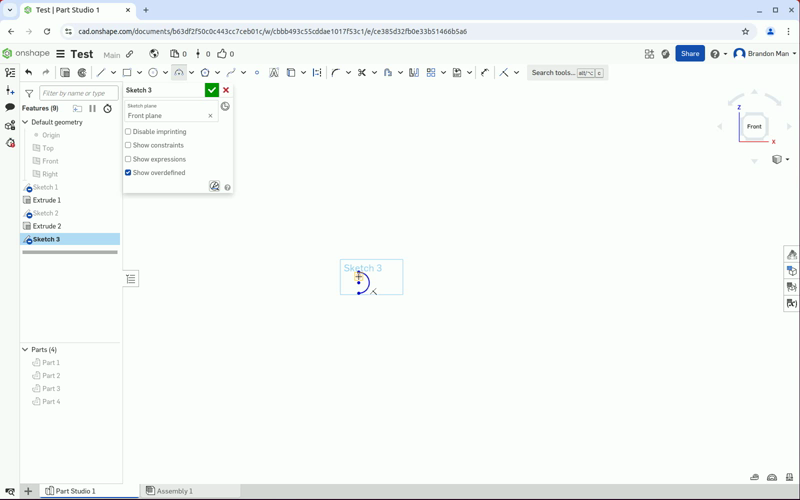
scroll(6)
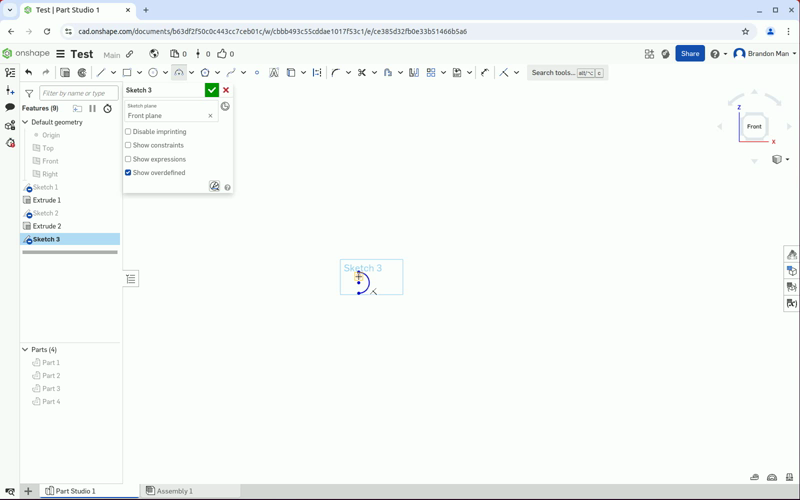
scroll(6)
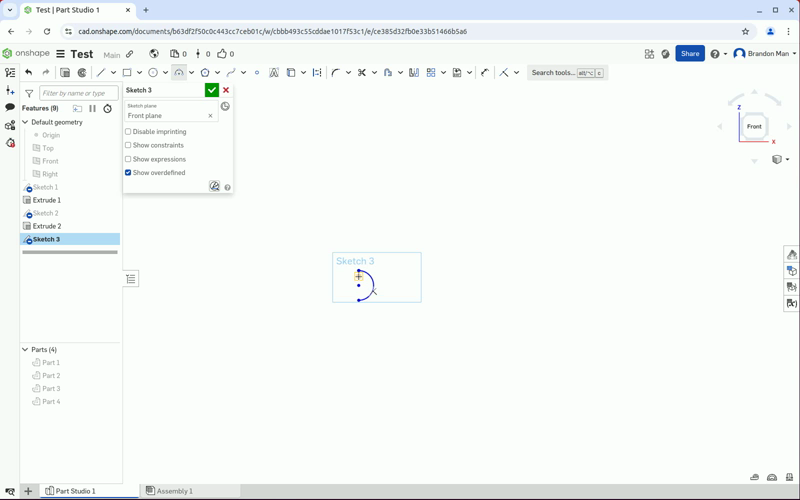
scroll(6)
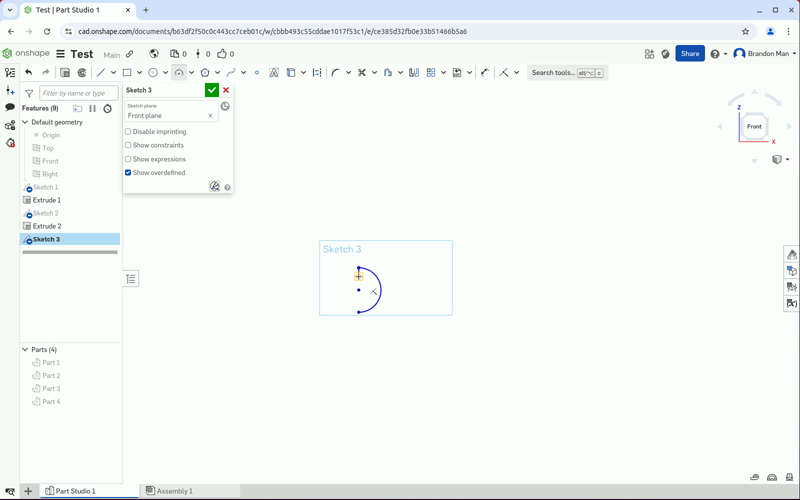
scroll(6)
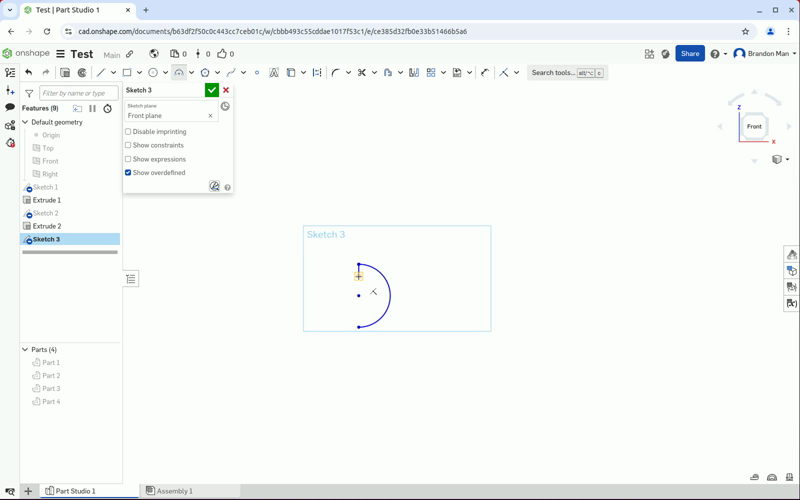
scroll(6)
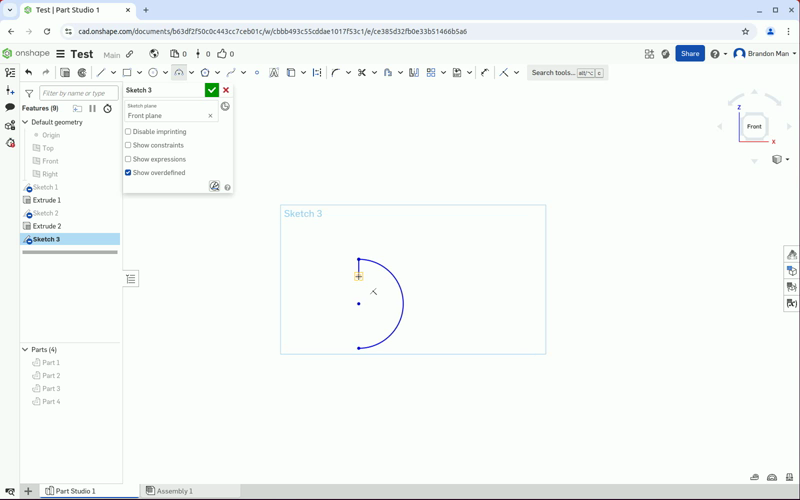
scroll(6)
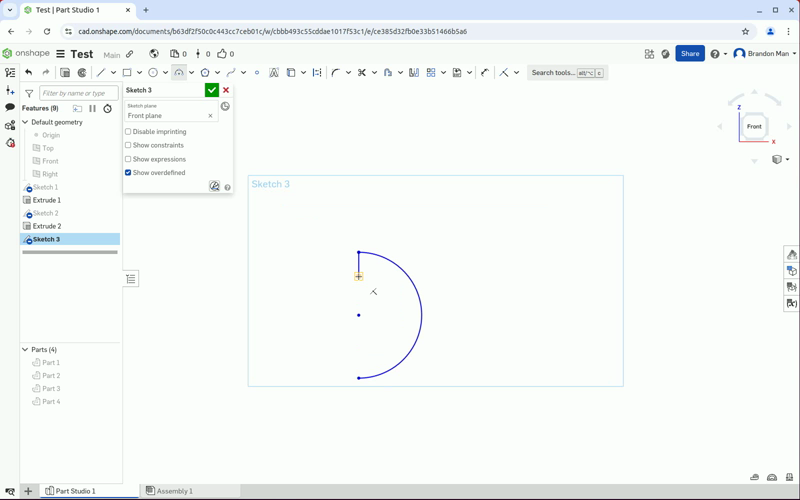
scroll(6)
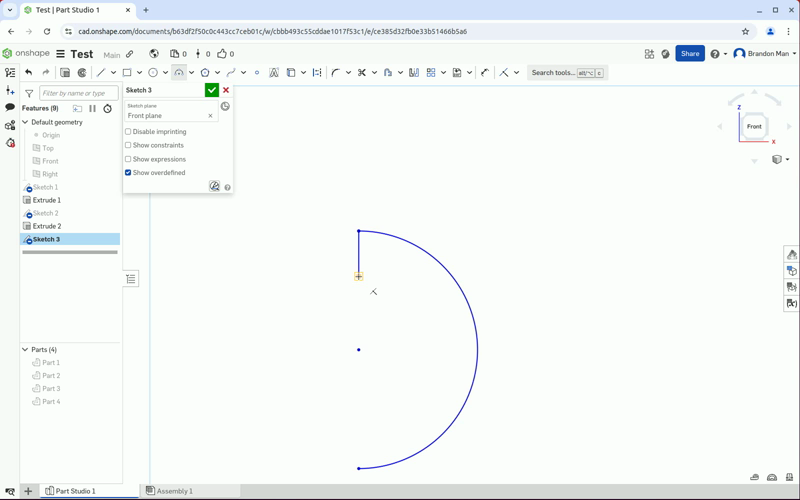
click(358, 276)
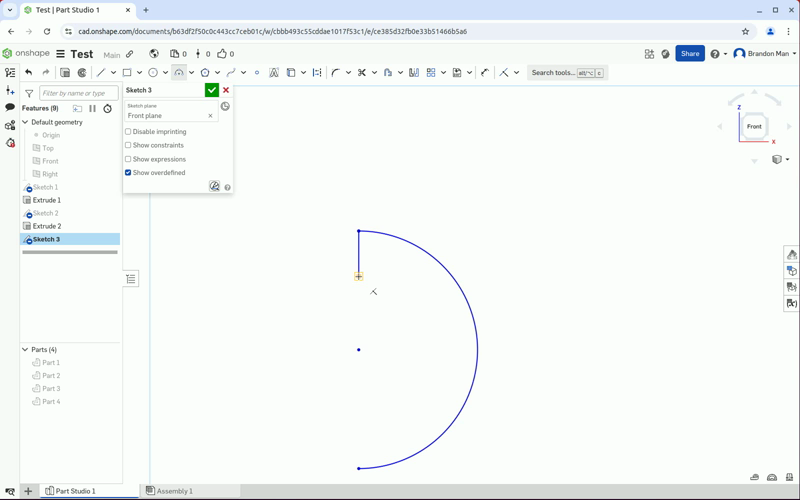
scroll(-6)
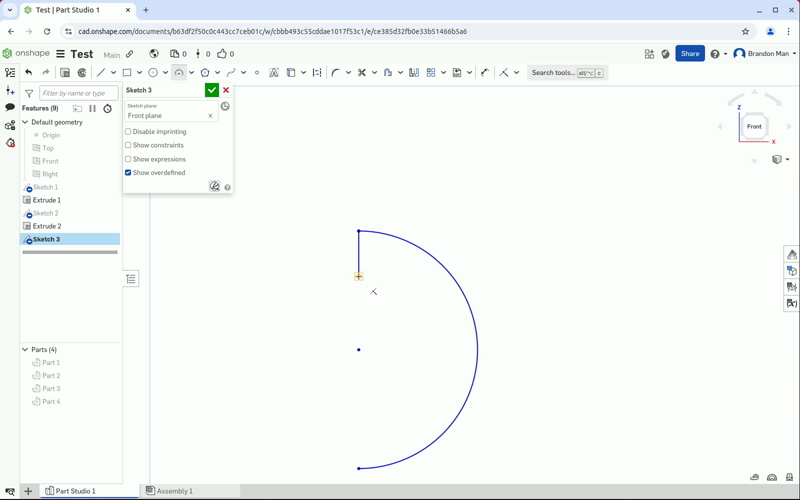
scroll(-6)
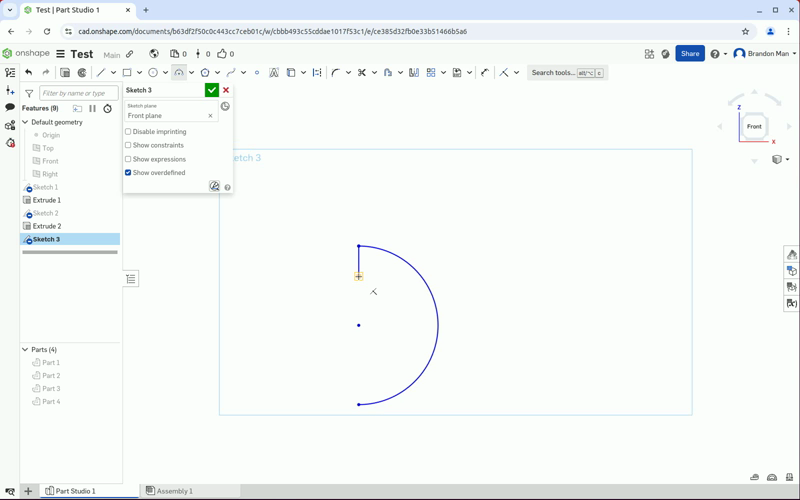
scroll(-6)
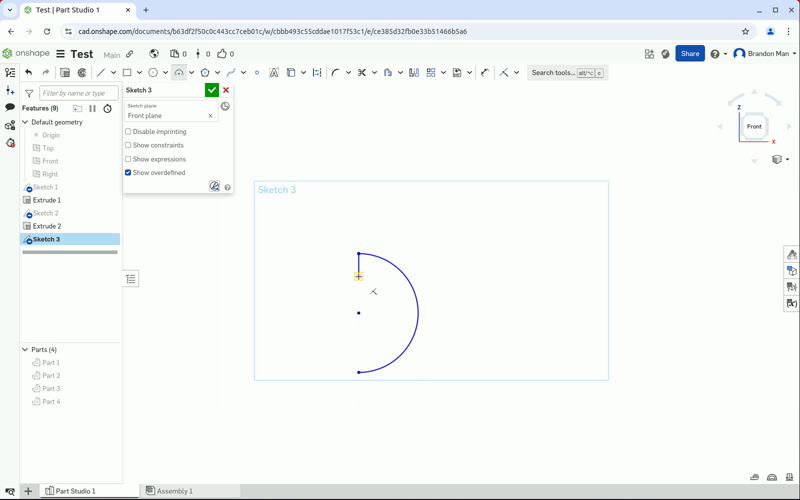
scroll(-6)
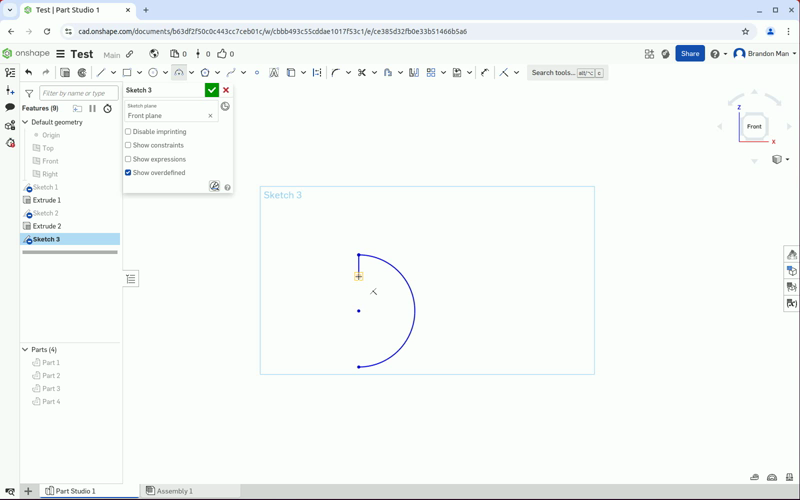
scroll(-6)
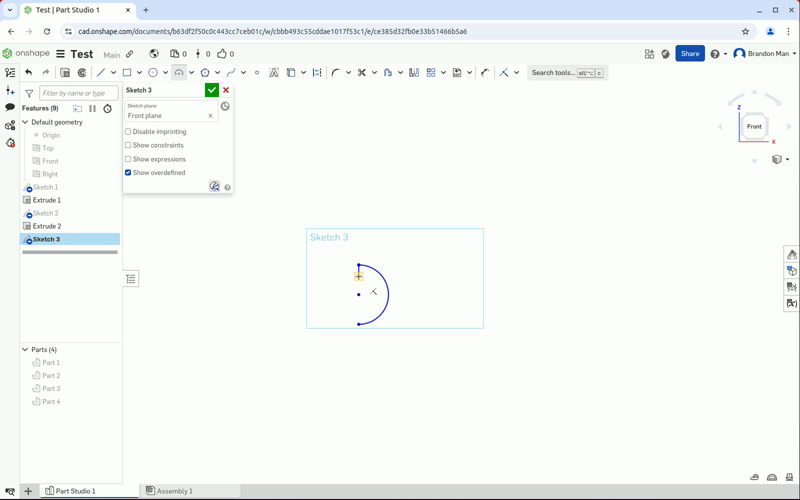
scroll(-6)
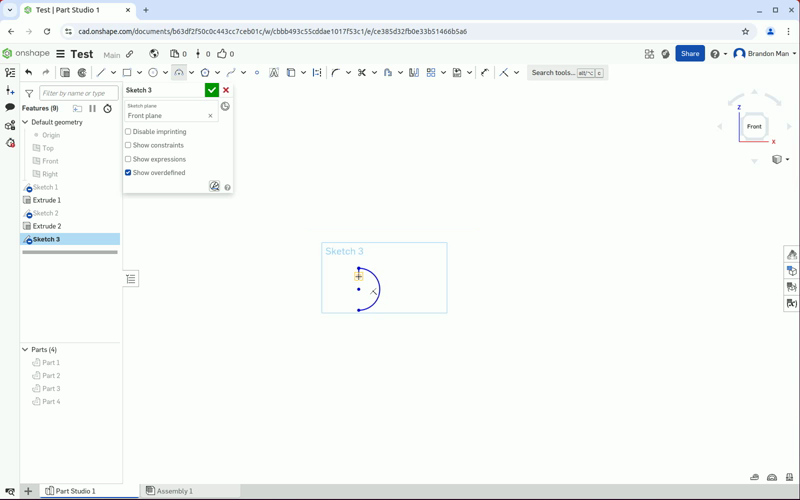
scroll(-6)
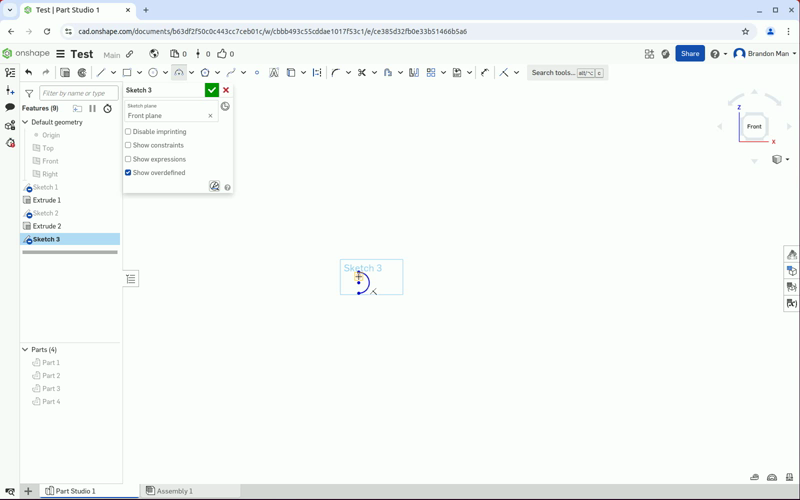
key_down(shift)
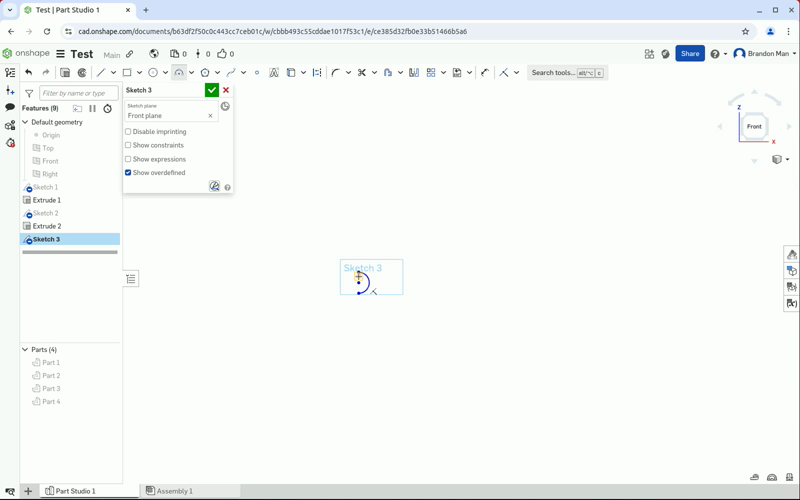
mouse_move(358, 289)
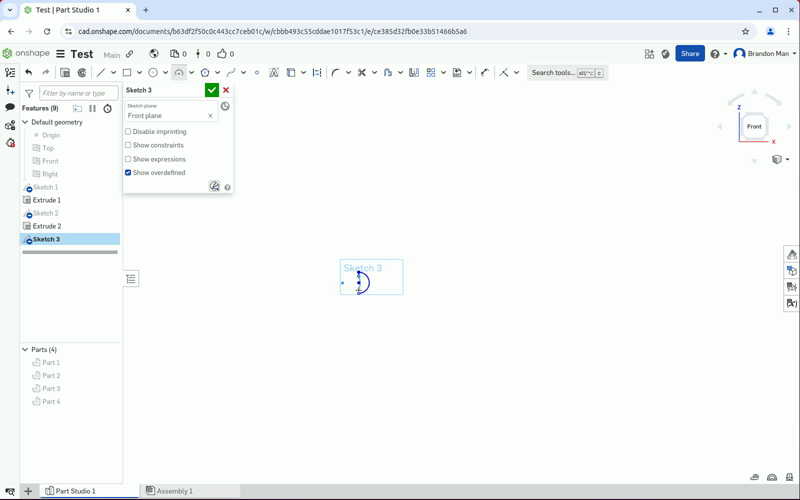
scroll(6)
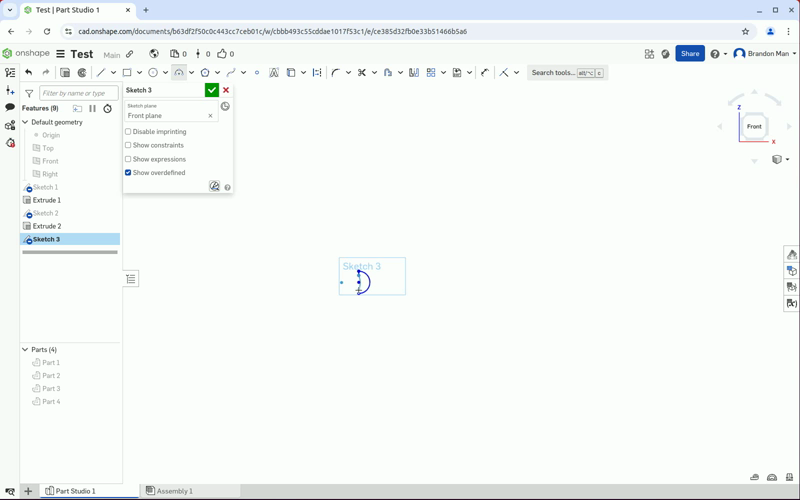
scroll(6)
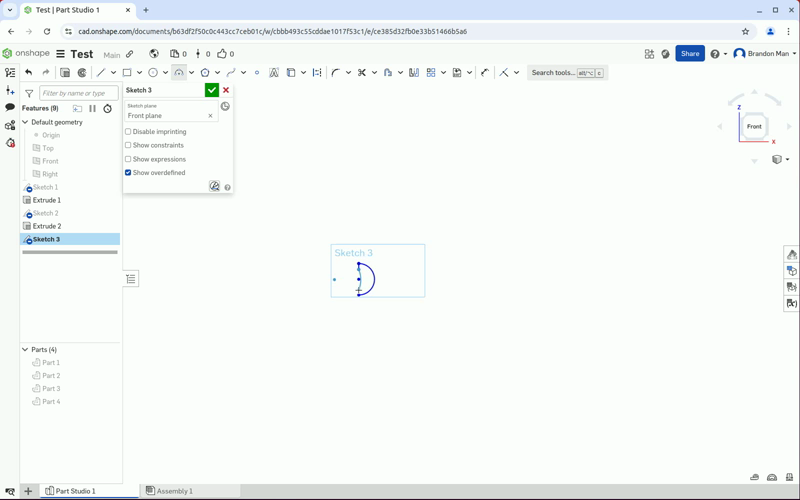
scroll(6)
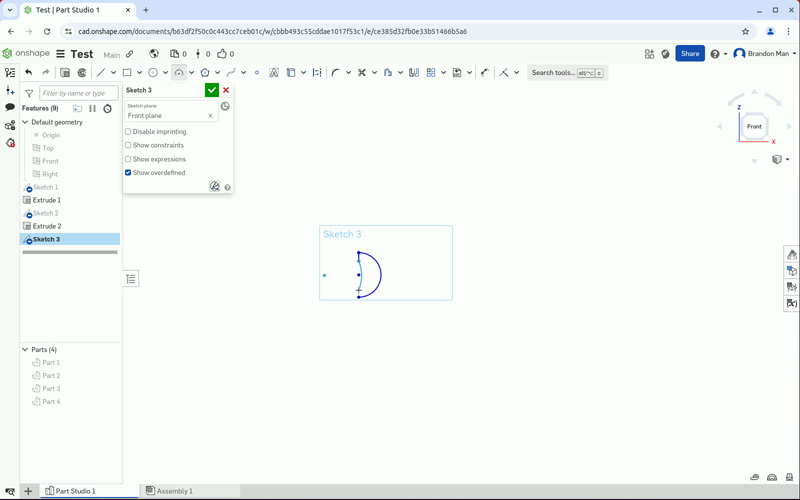
scroll(6)
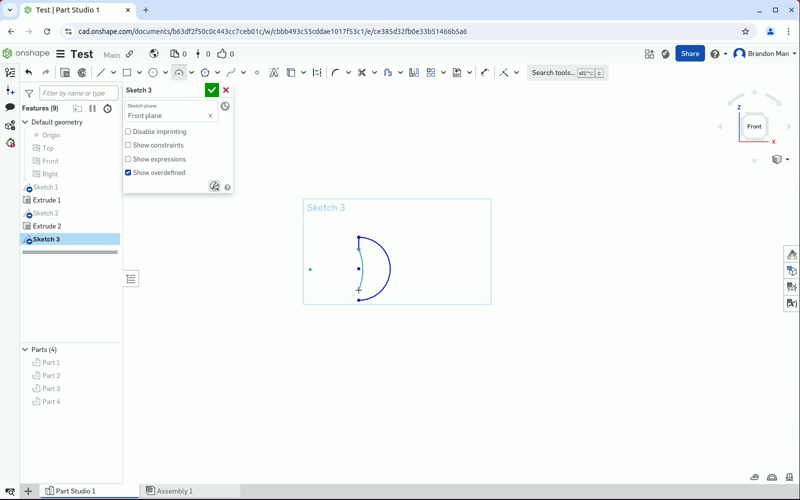
scroll(6)
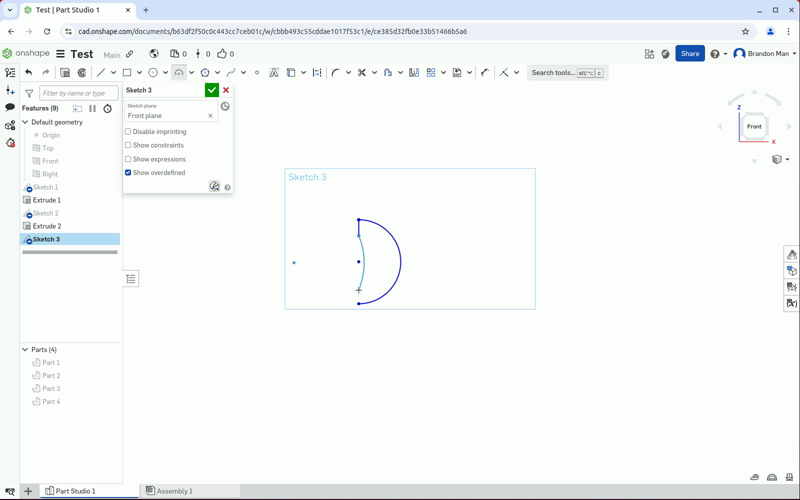
scroll(6)
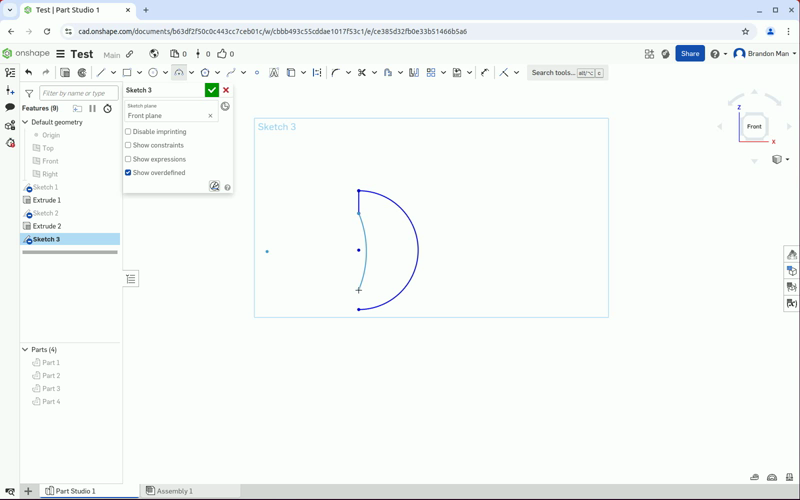
scroll(6)
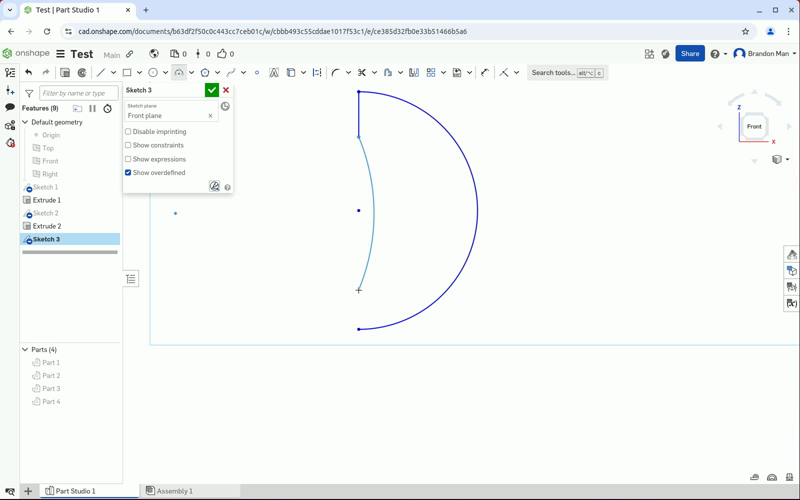
click(358, 289)
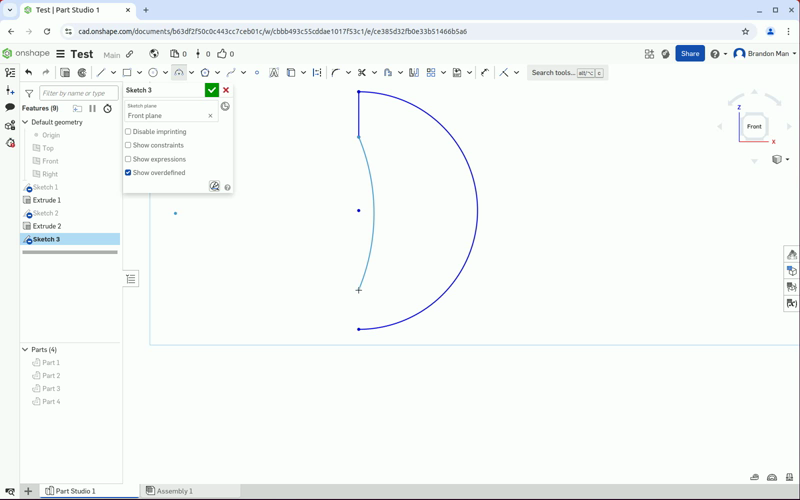
scroll(-6)
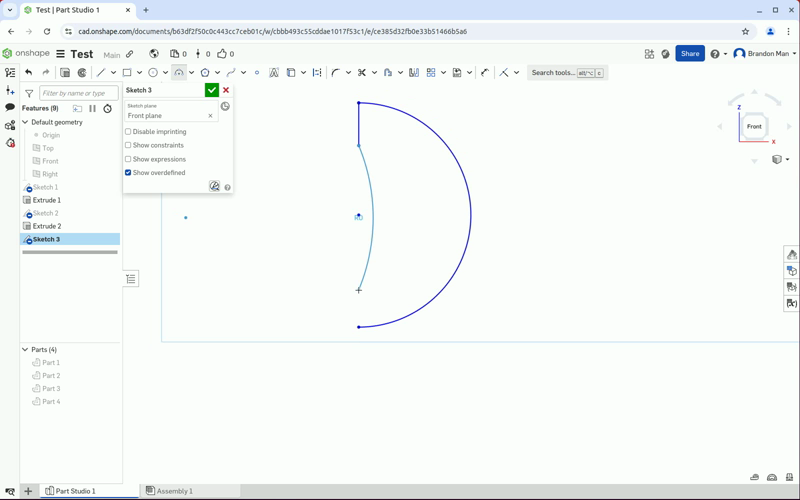
scroll(-6)
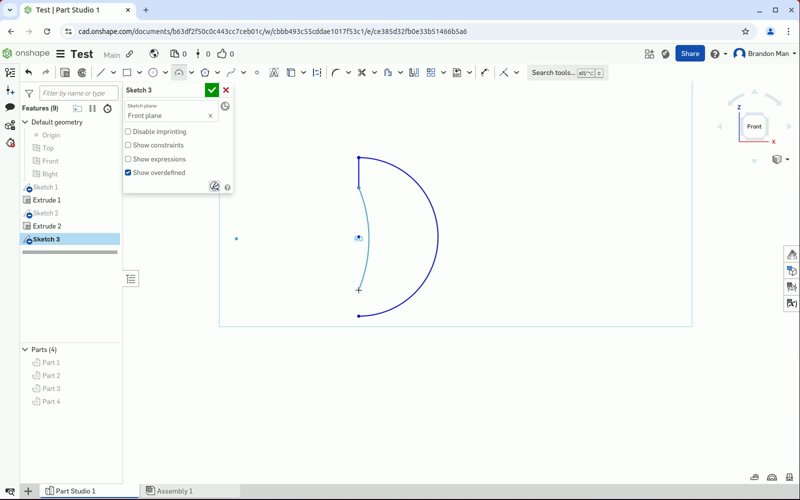
scroll(-6)
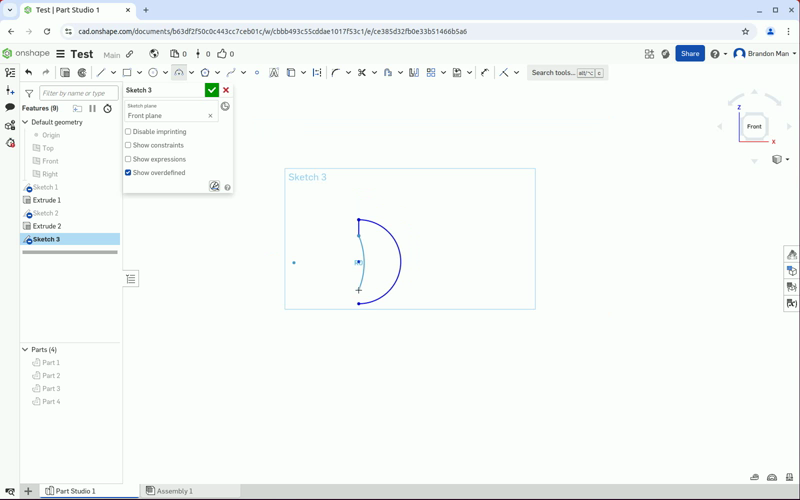
scroll(-6)
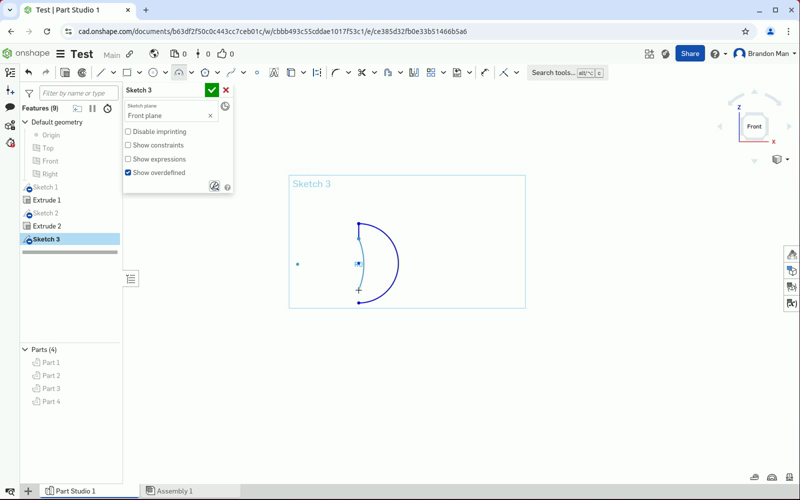
scroll(-6)
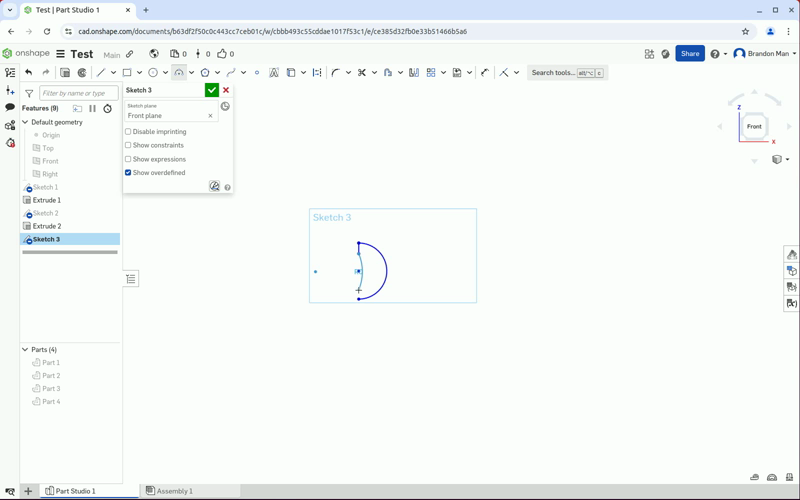
scroll(-6)
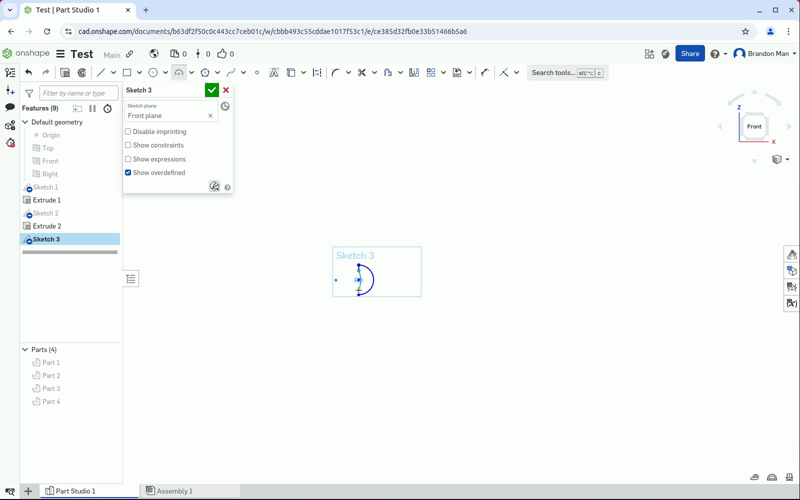
scroll(-6)
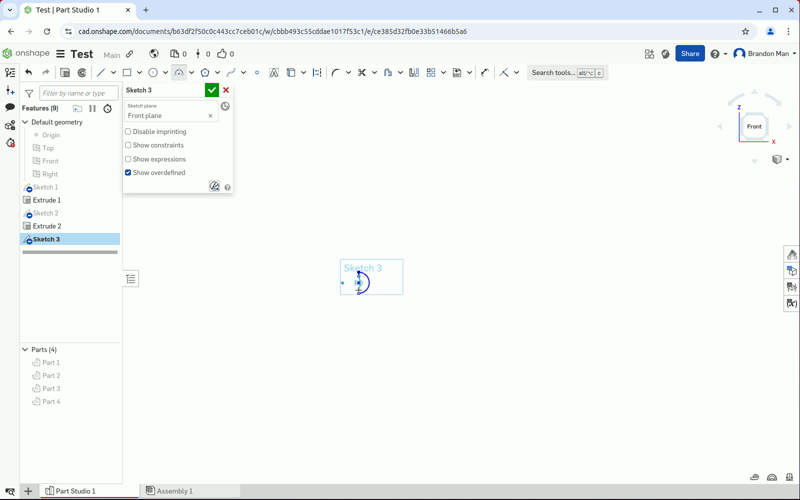
mouse_move(365, 282)
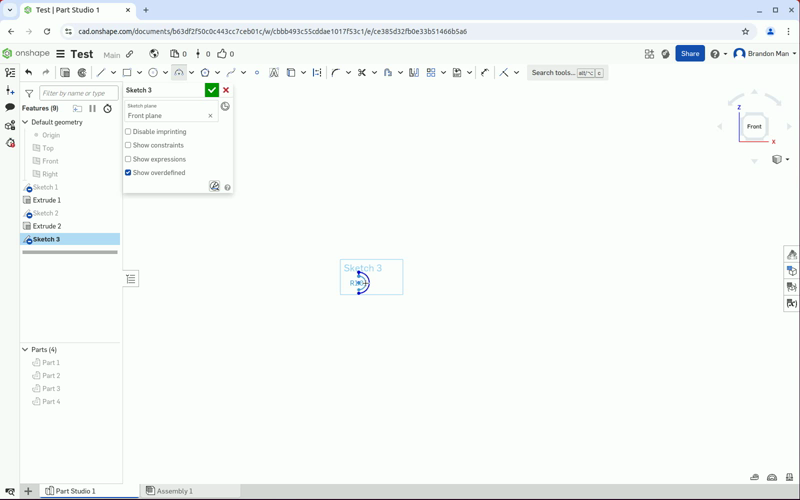
scroll(6)
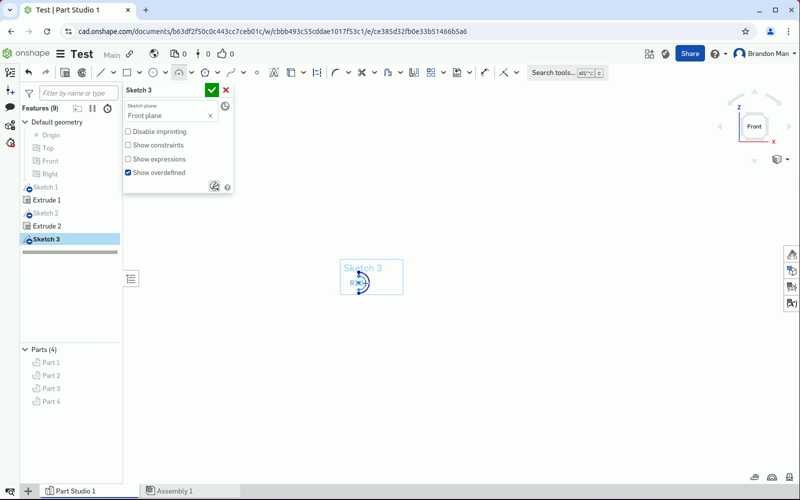
scroll(6)
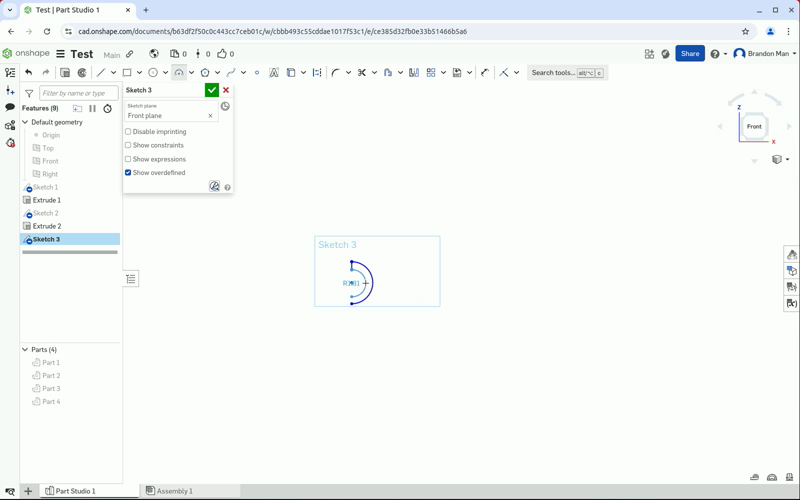
scroll(6)
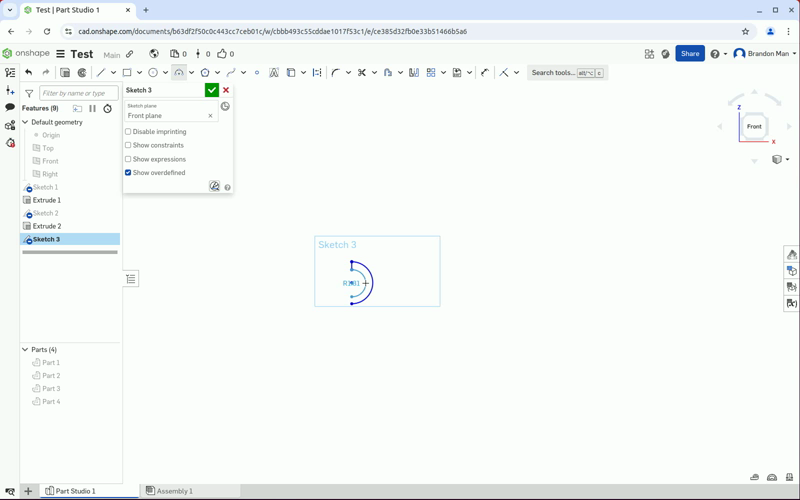
scroll(6)
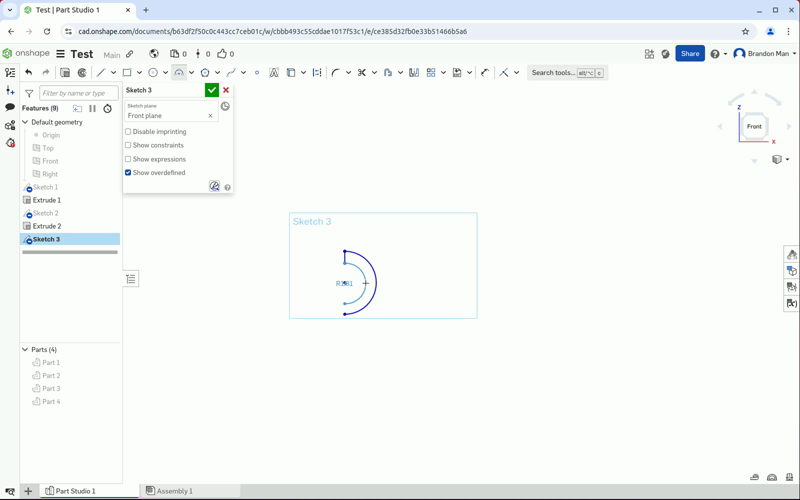
scroll(6)
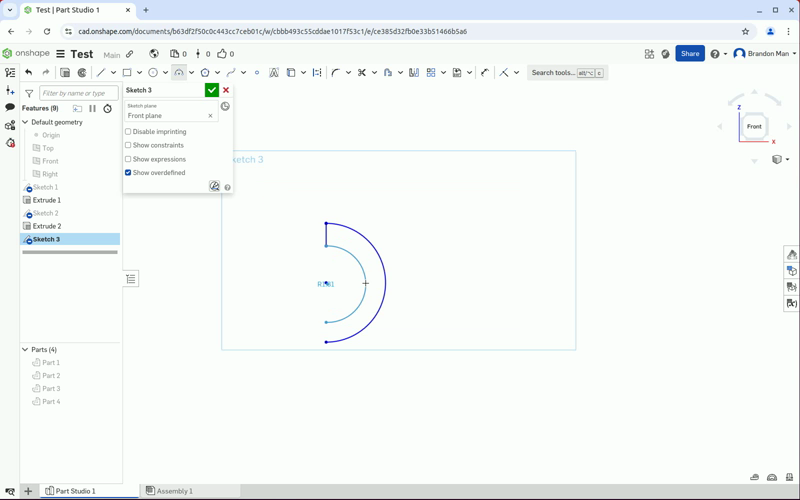
scroll(6)
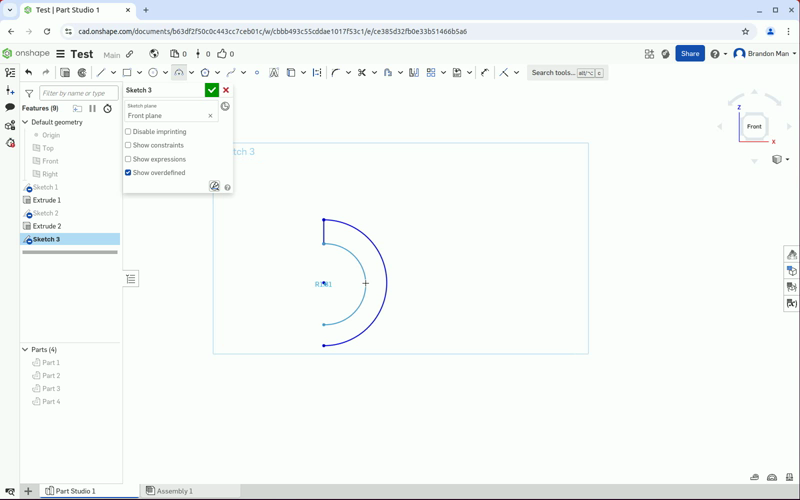
scroll(6)
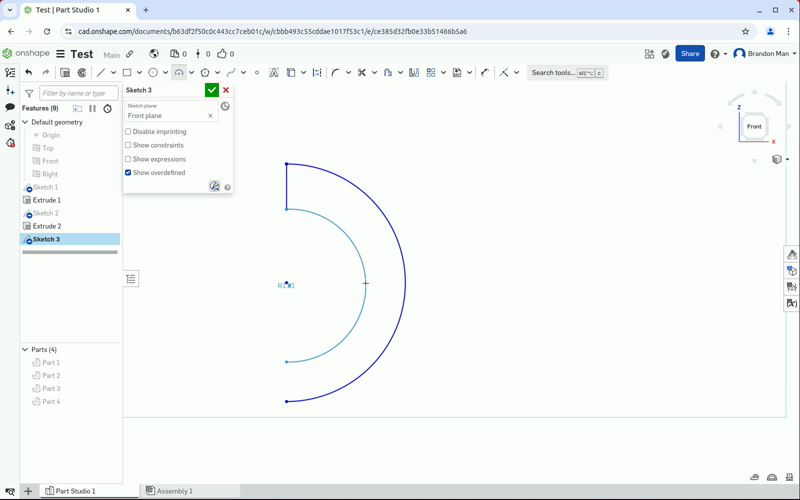
click(365, 282)
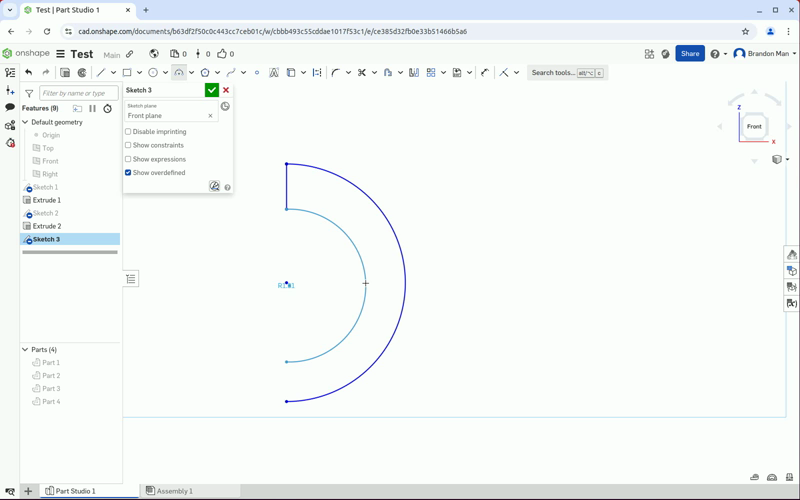
scroll(-6)
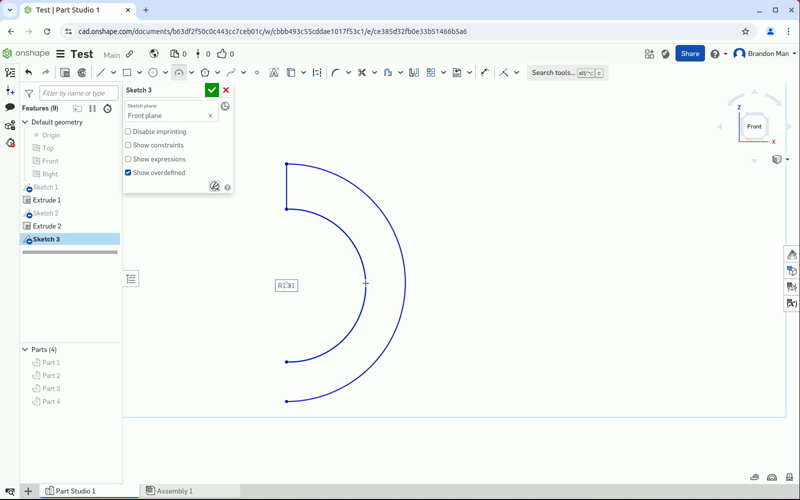
scroll(-6)
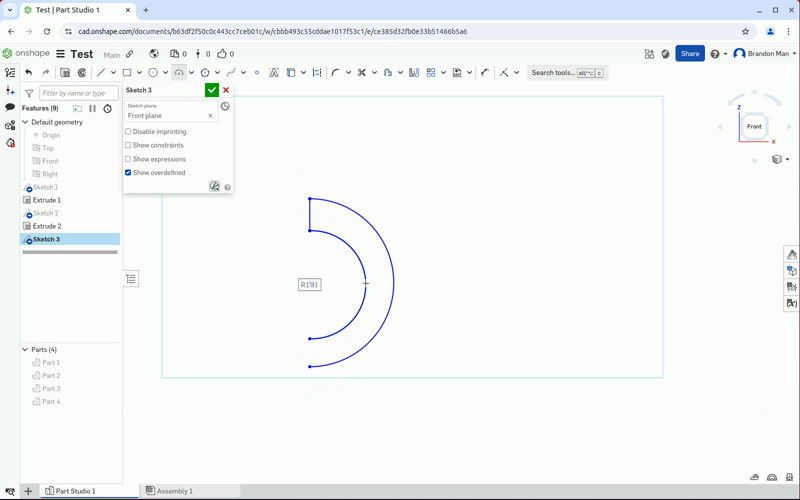
scroll(-6)
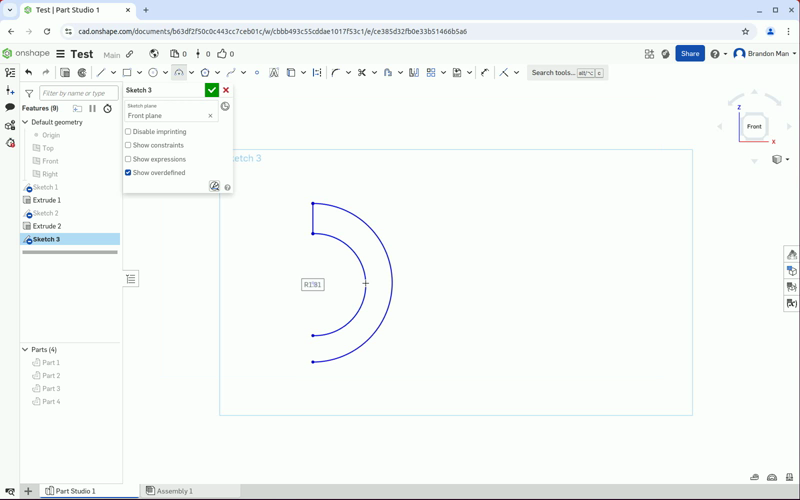
scroll(-6)
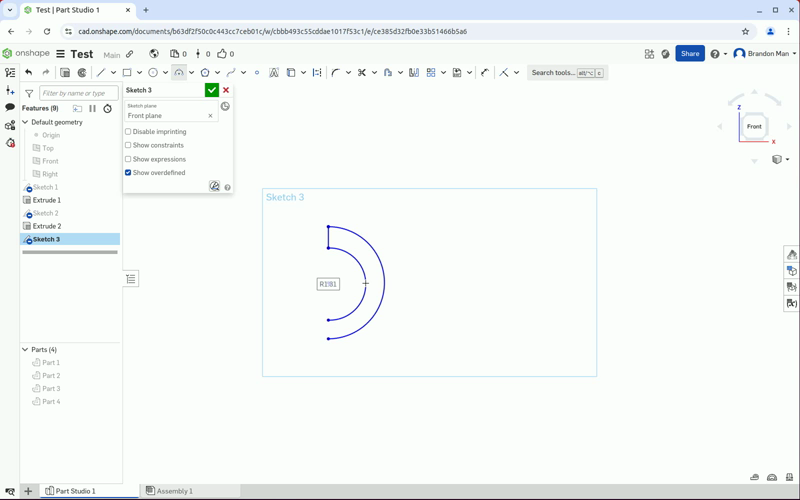
scroll(-6)
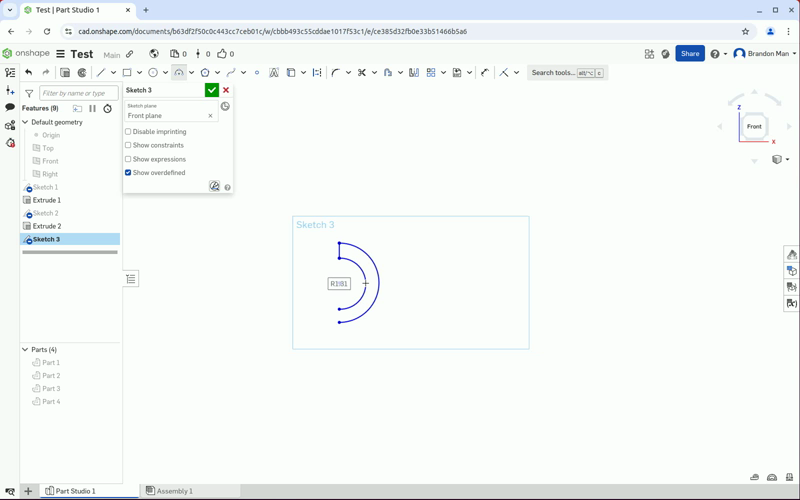
scroll(-6)
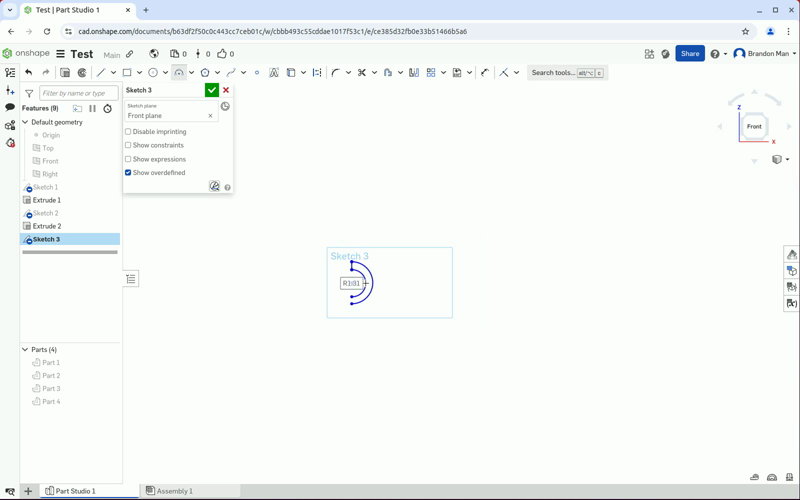
scroll(-6)
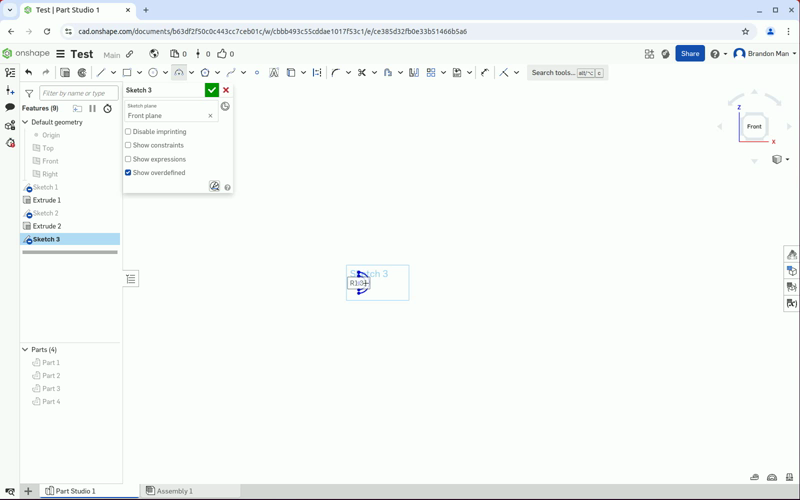
key_up(shift)
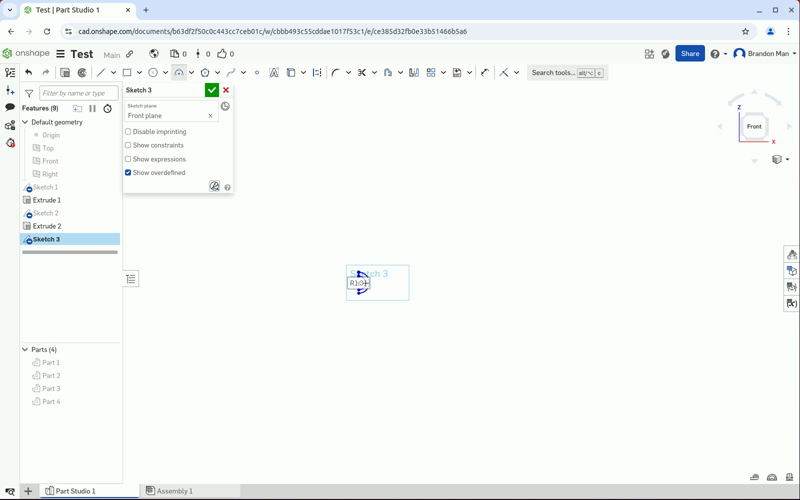
key(esc)
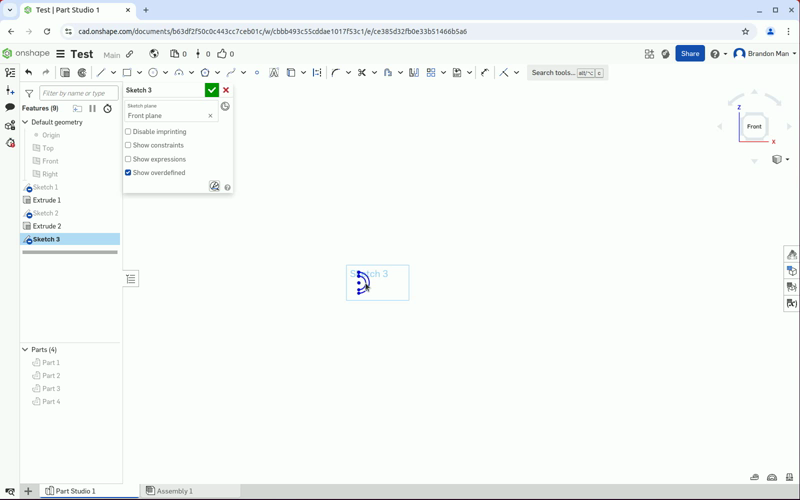
key(l)
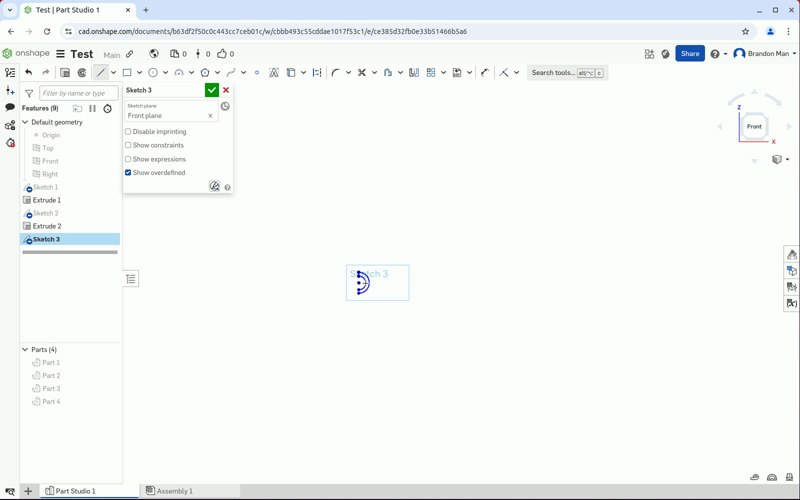
mouse_move(358, 289)
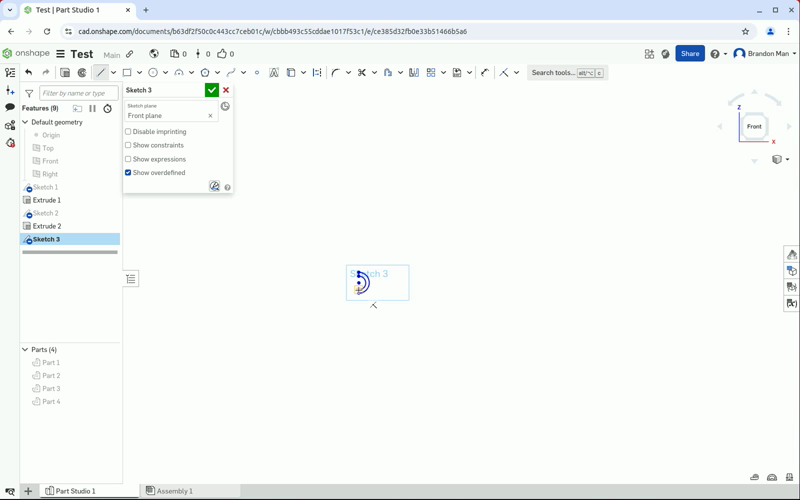
scroll(6)
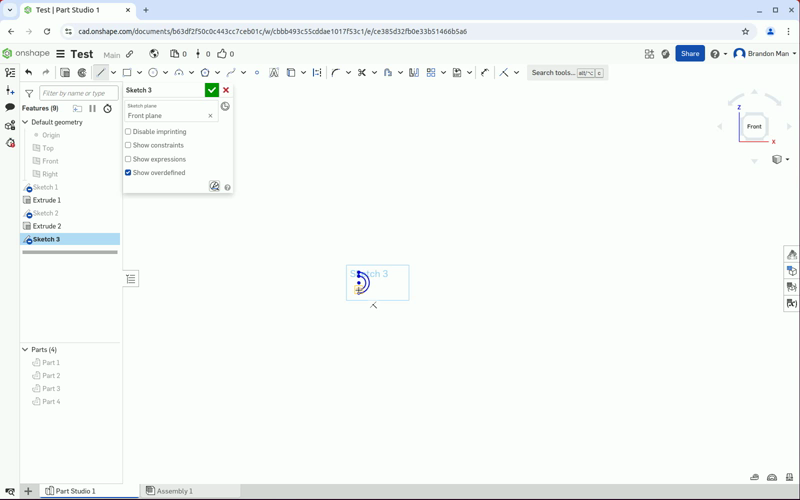
scroll(6)
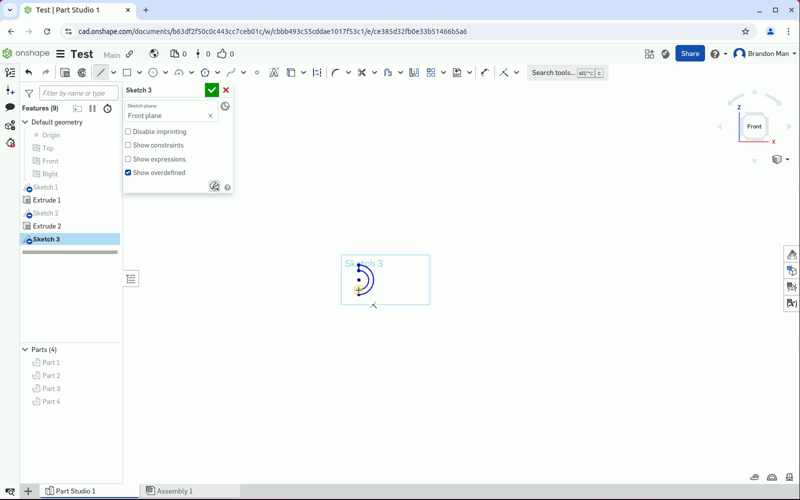
scroll(6)
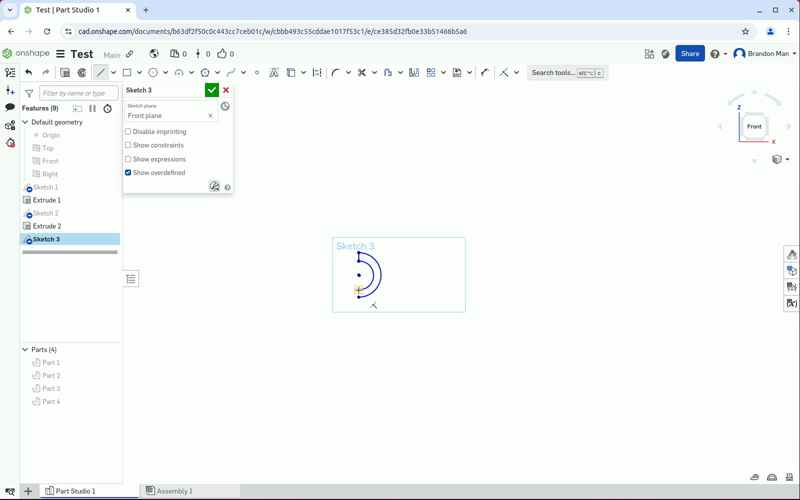
scroll(6)
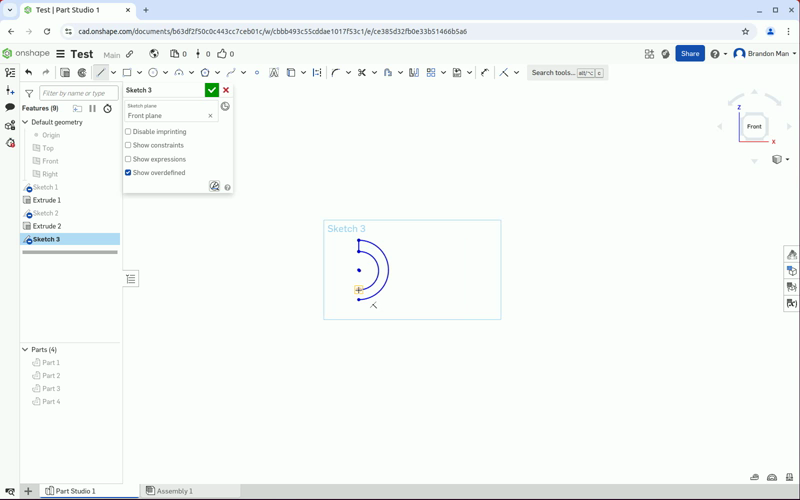
scroll(6)
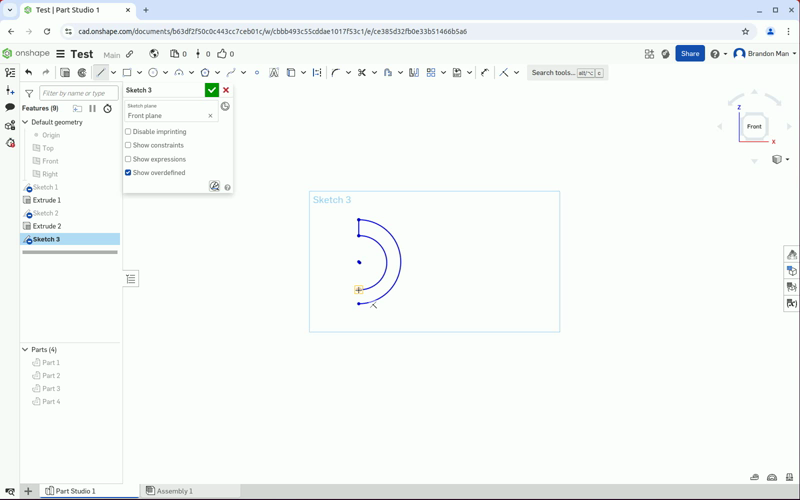
scroll(6)
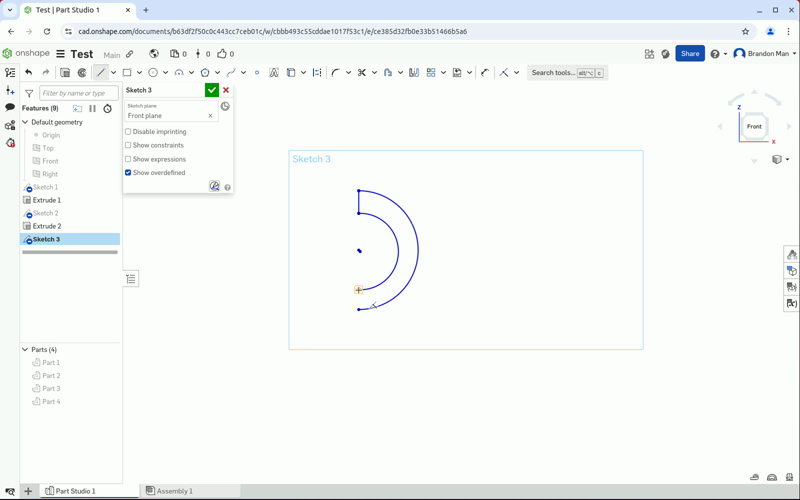
scroll(6)
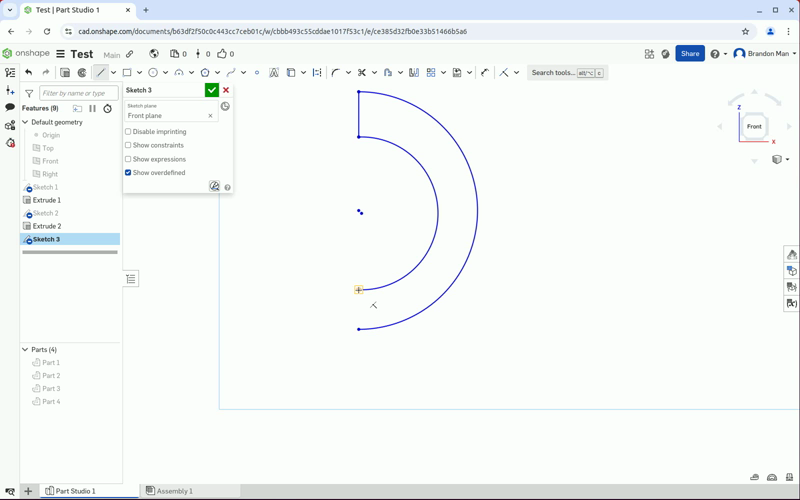
click(358, 289)
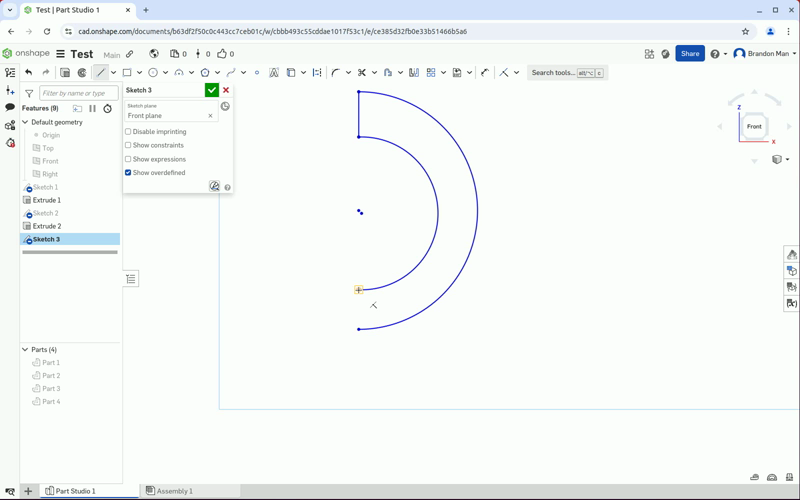
scroll(-6)
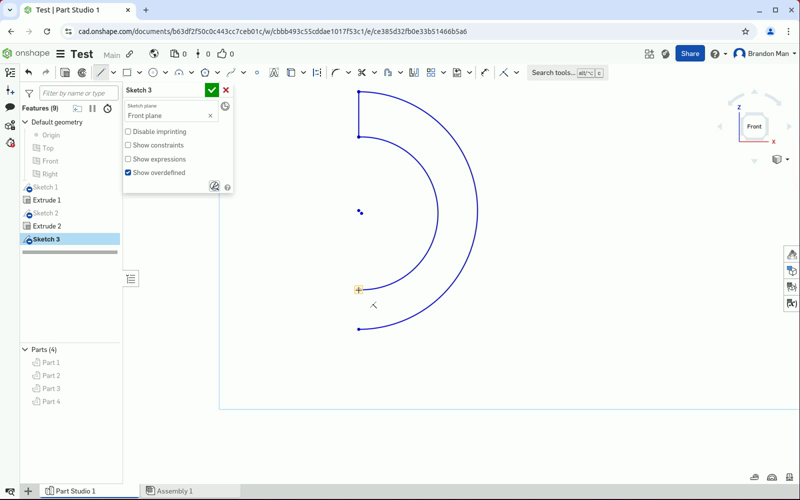
scroll(-6)
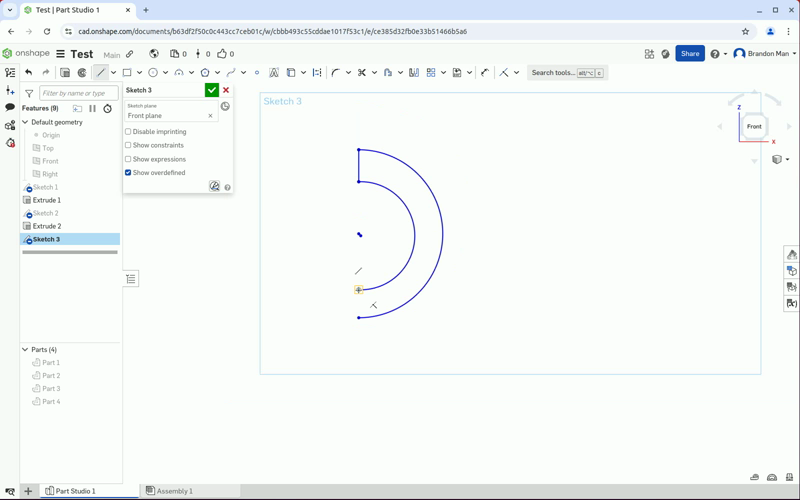
scroll(-6)
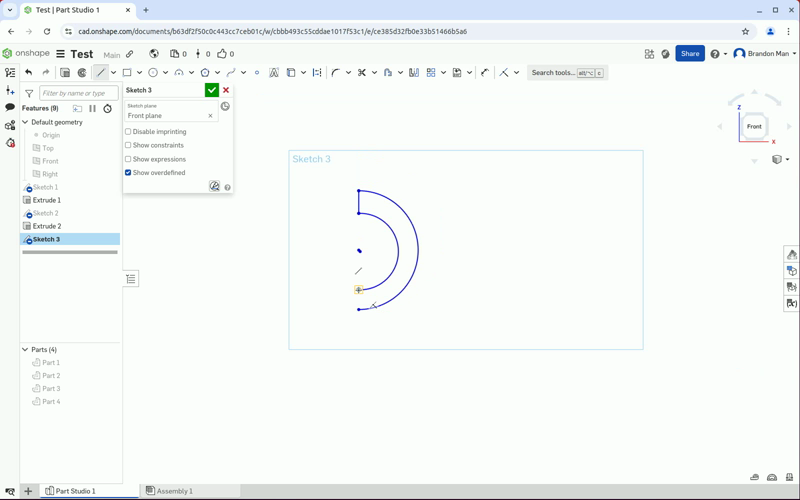
scroll(-6)
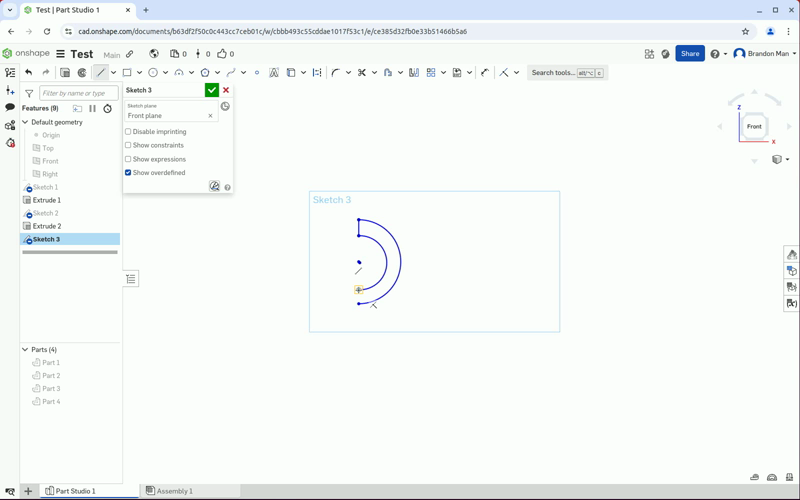
scroll(-6)
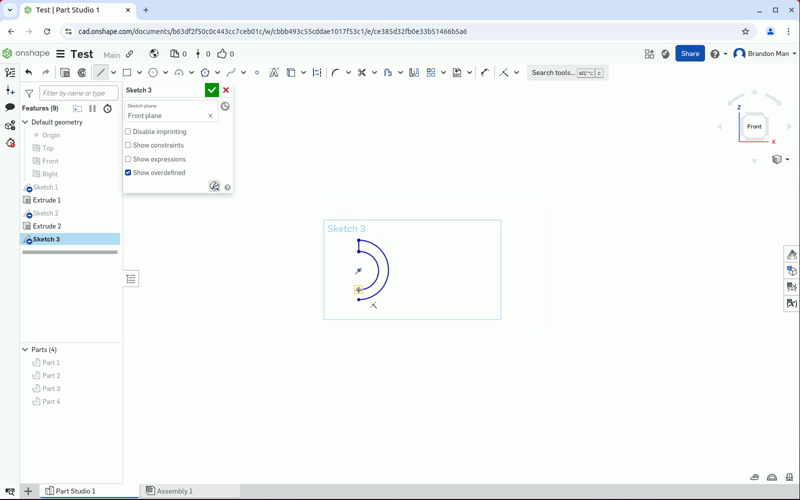
scroll(-6)
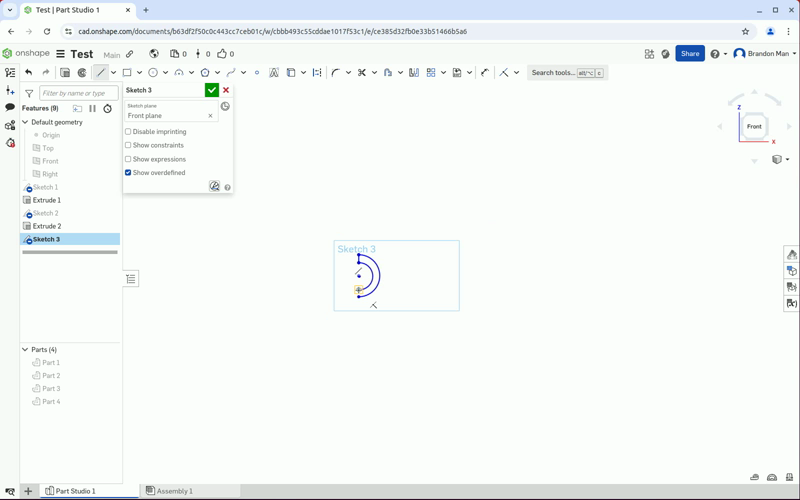
scroll(-6)
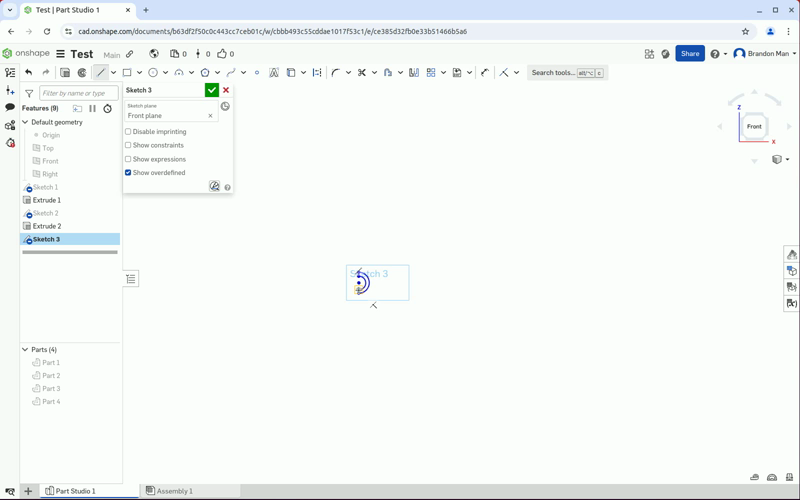
mouse_move(388, 289)
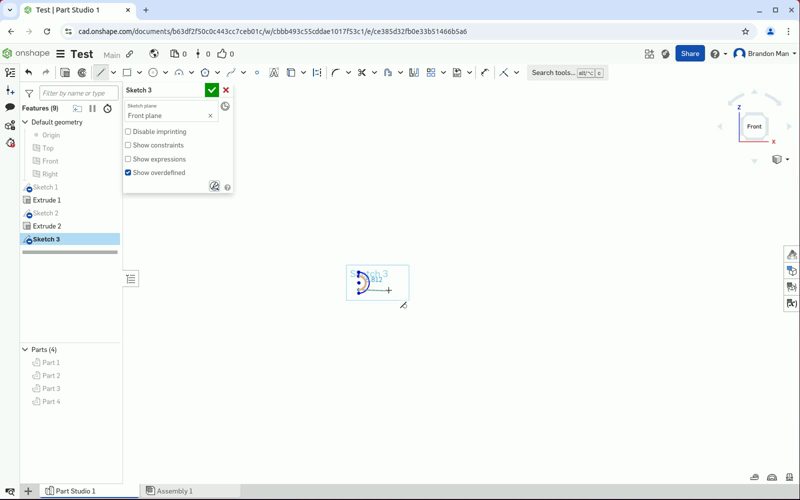
key_down(shift)
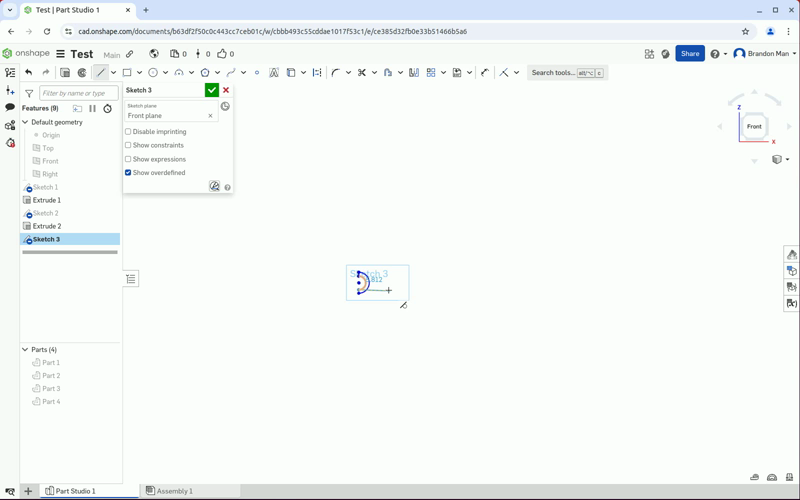
mouse_move(358, 293)
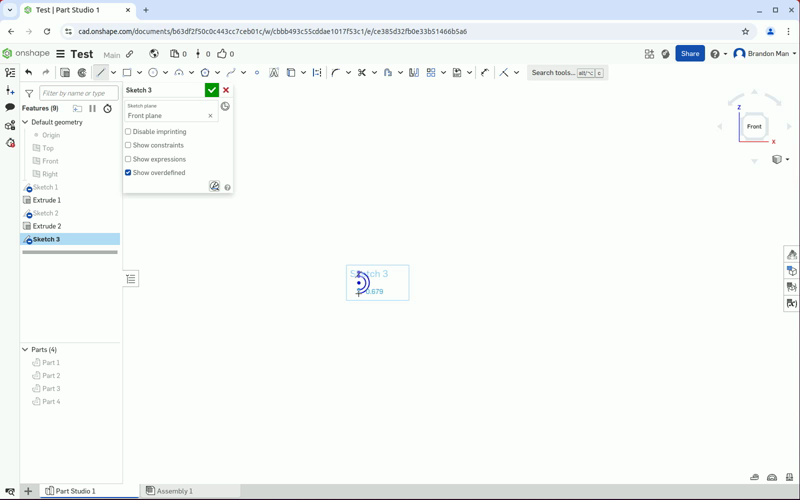
scroll(6)
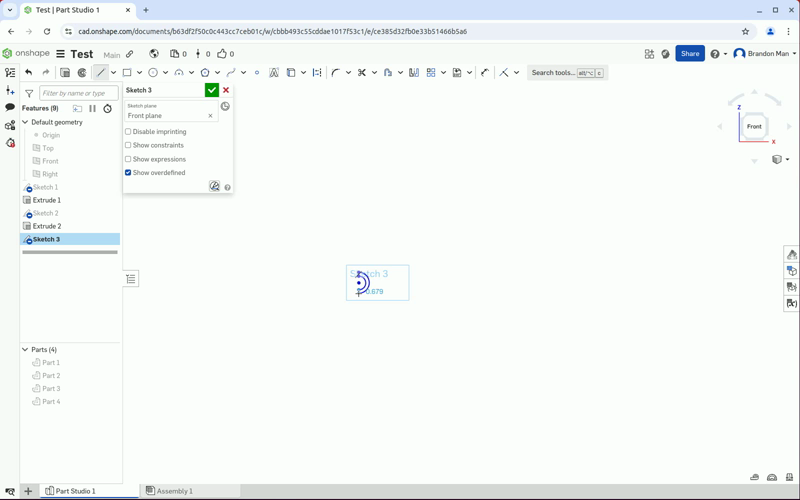
scroll(6)
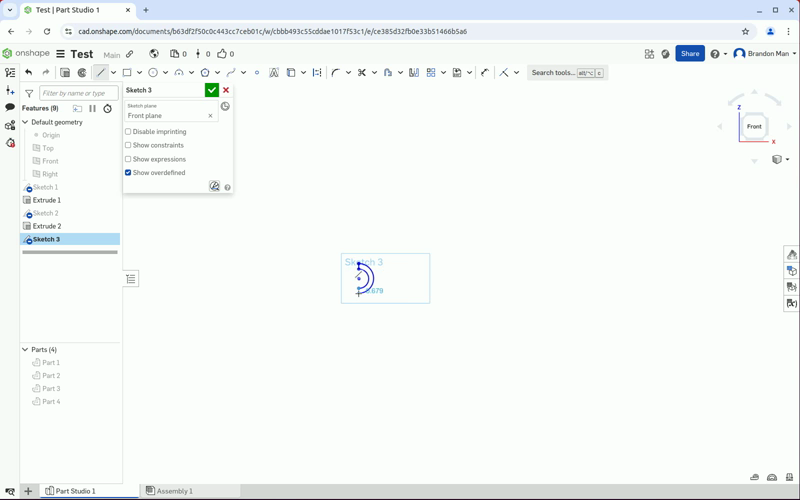
scroll(6)
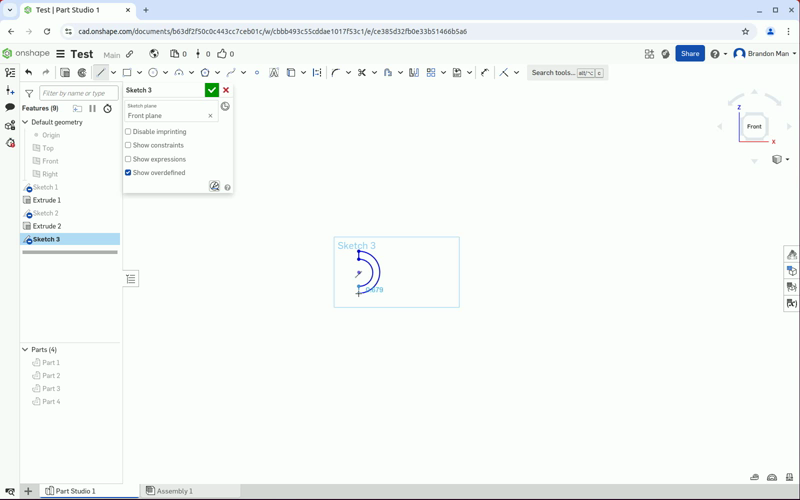
scroll(6)
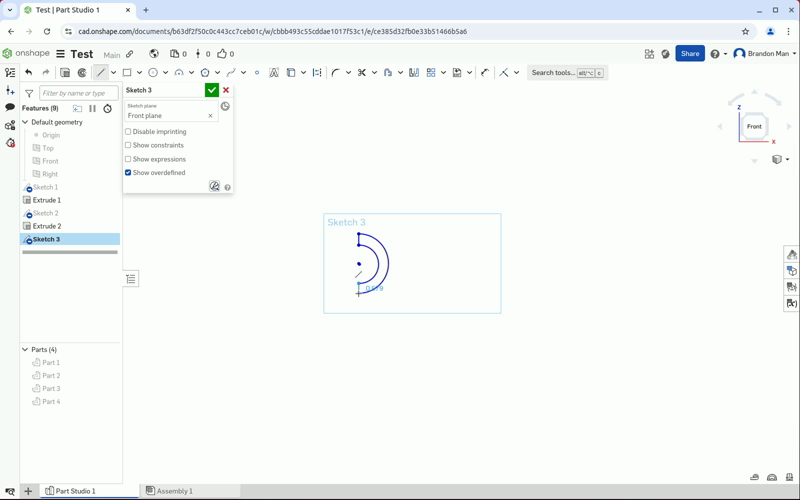
scroll(6)
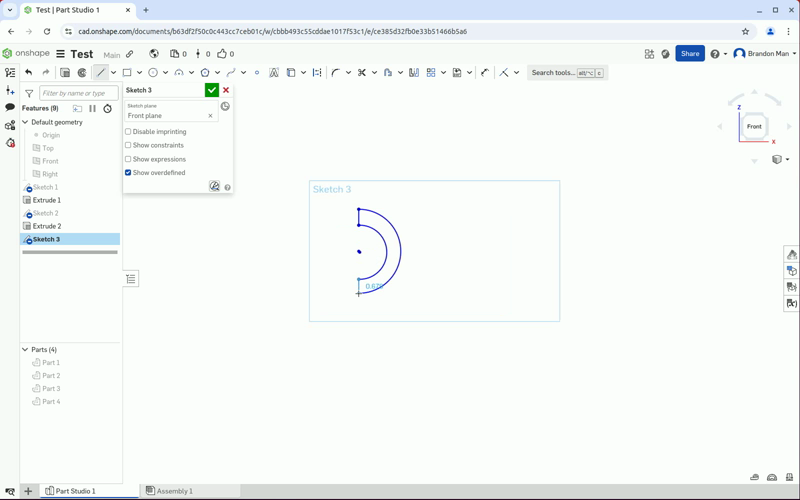
scroll(6)
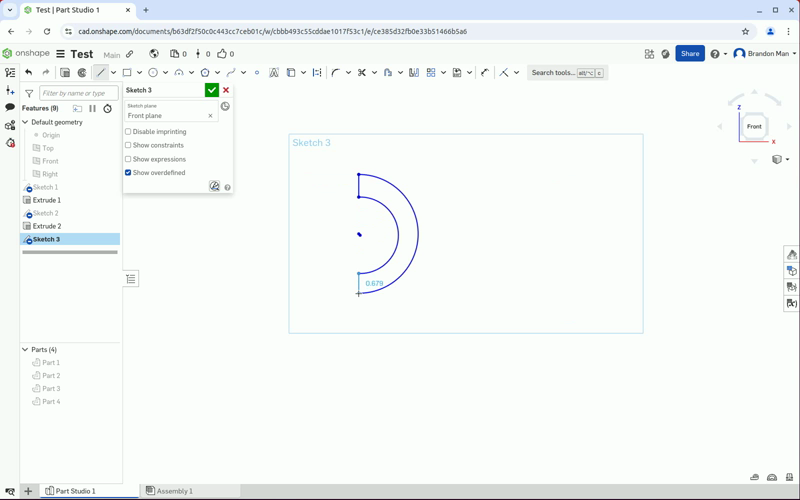
scroll(6)
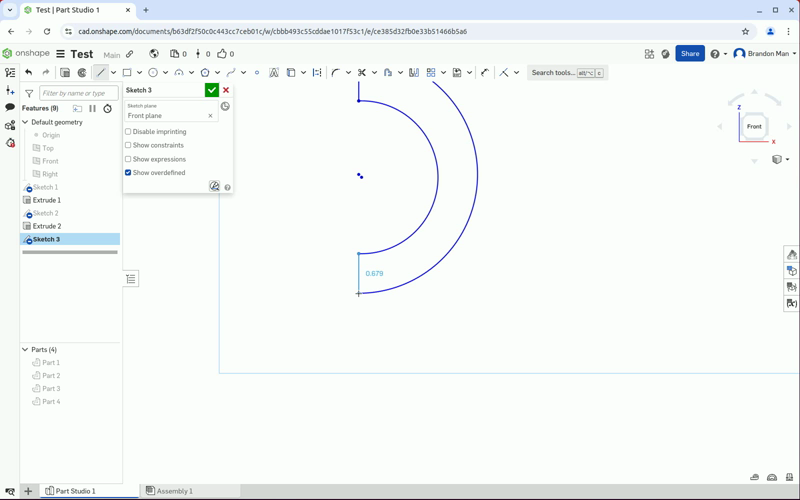
key_up(shift)
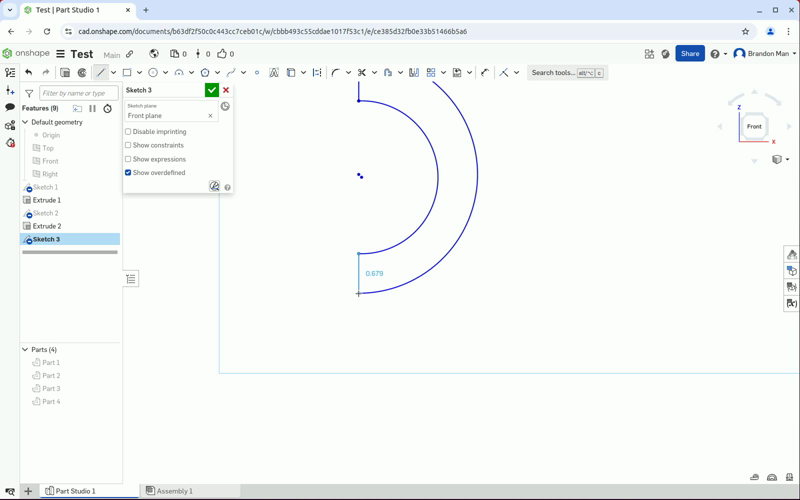
click(358, 293)
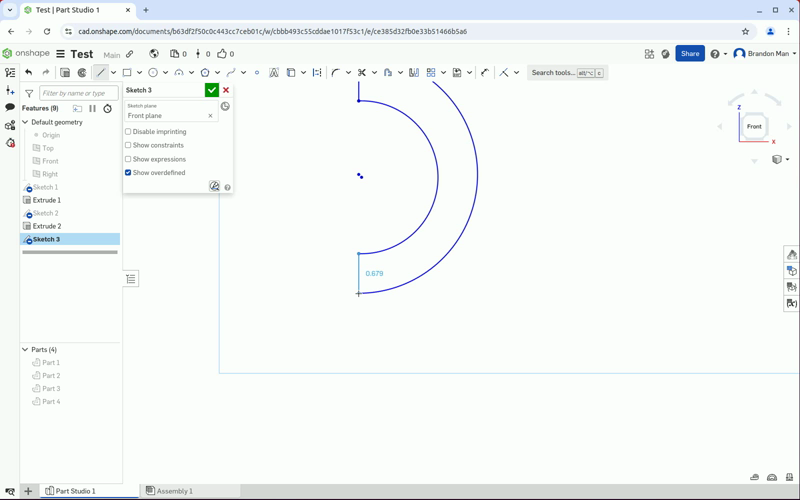
scroll(-6)
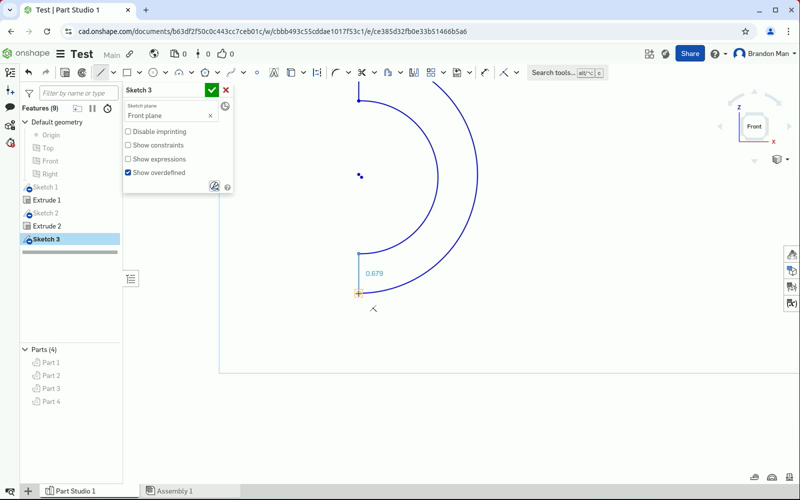
scroll(-6)
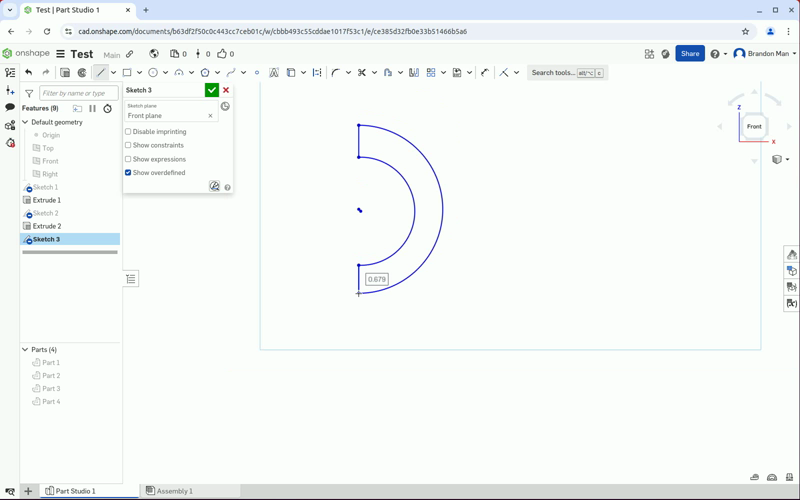
scroll(-6)
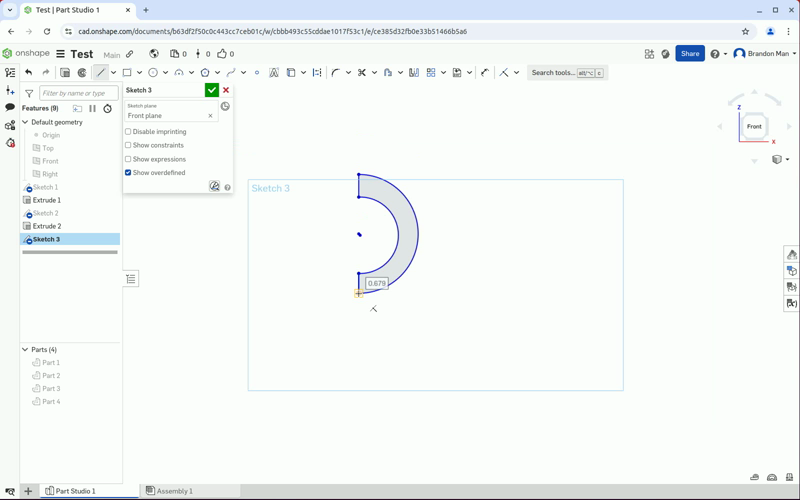
scroll(-6)
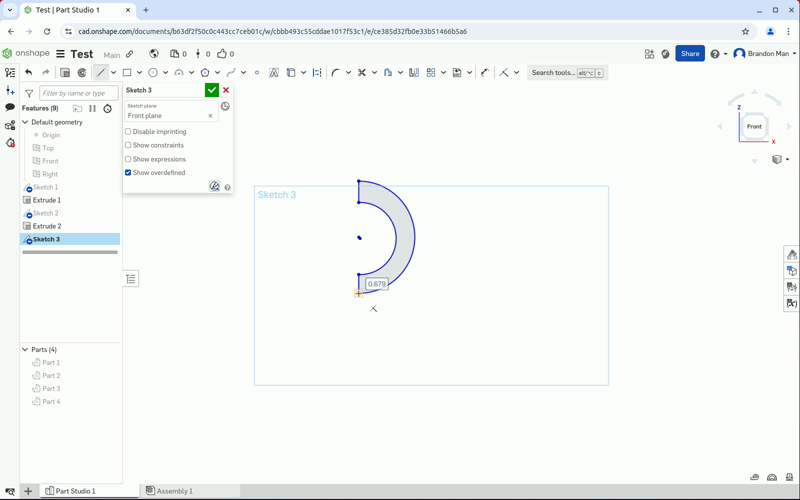
scroll(-6)
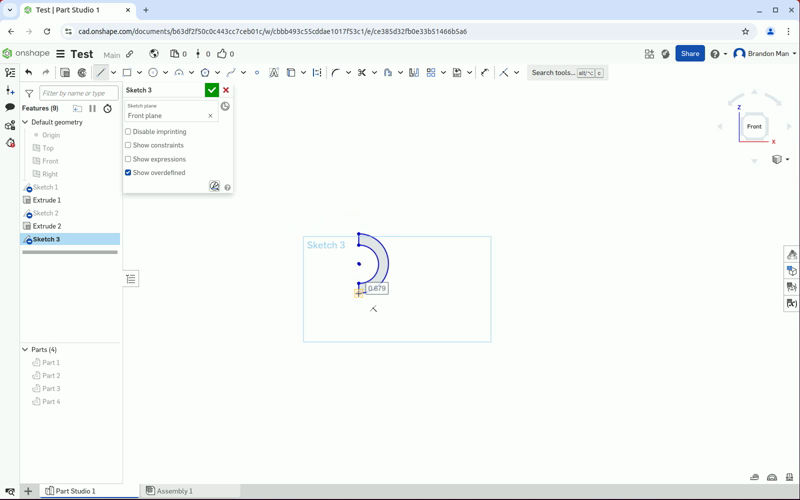
scroll(-6)
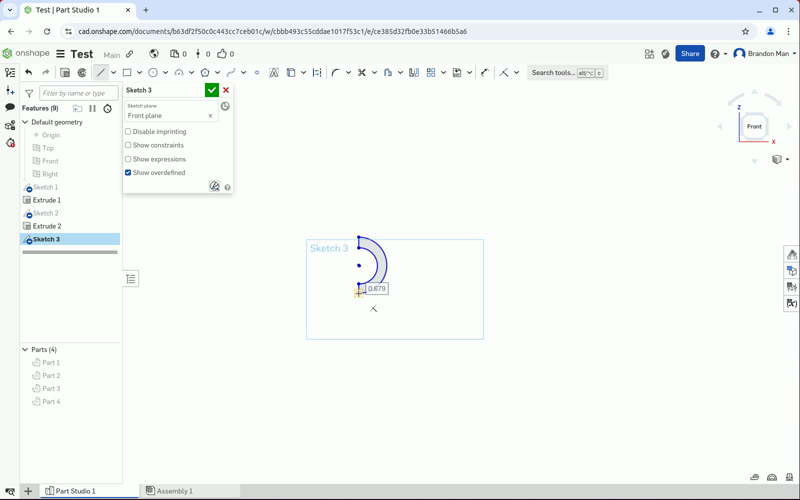
scroll(-6)
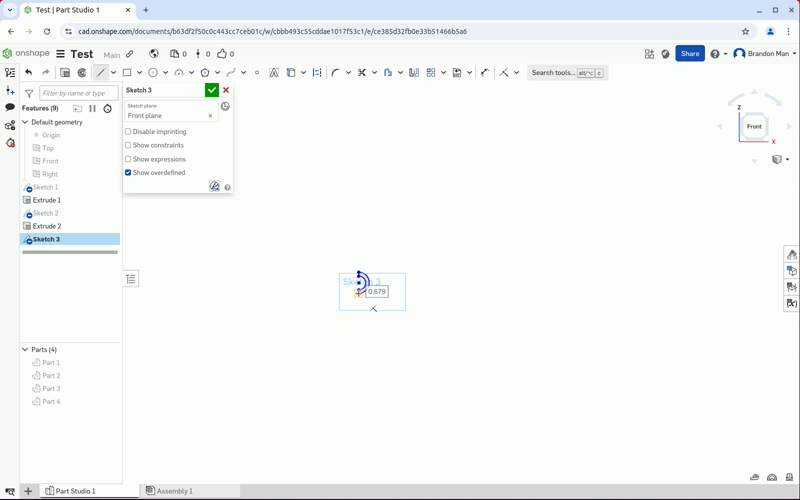
key(esc)
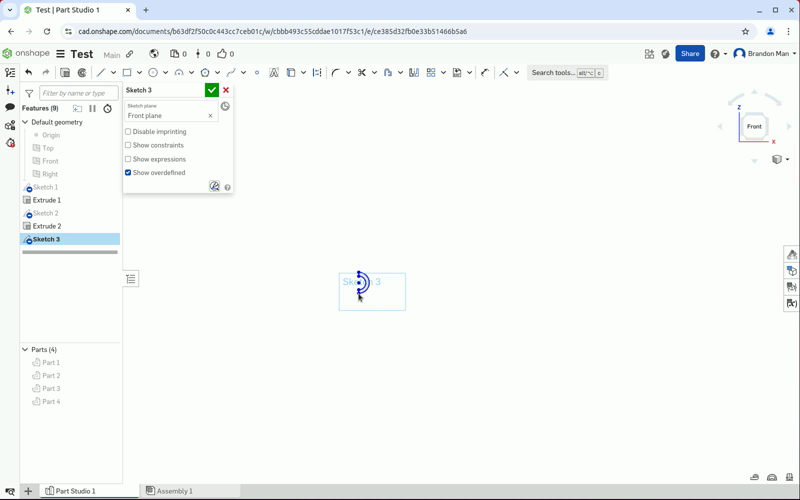
mouse_move(364, 280)
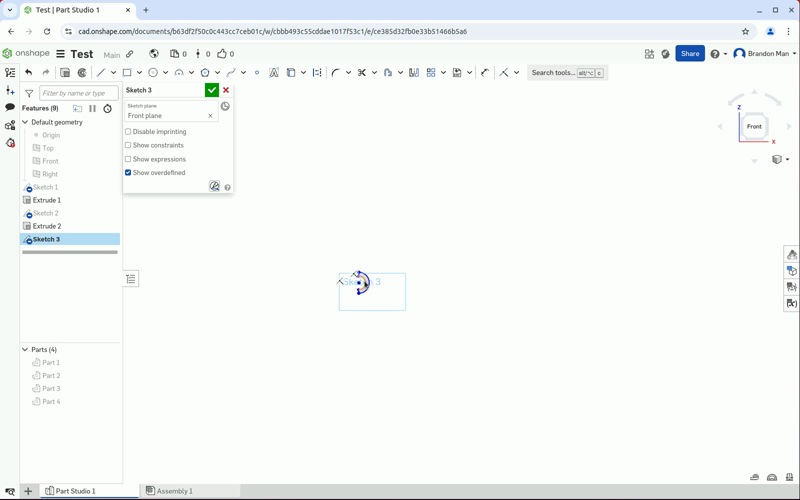
scroll(6)
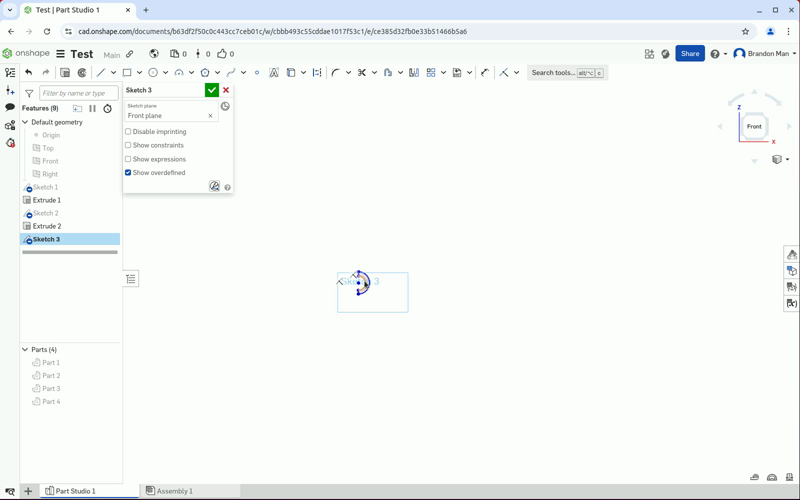
scroll(6)
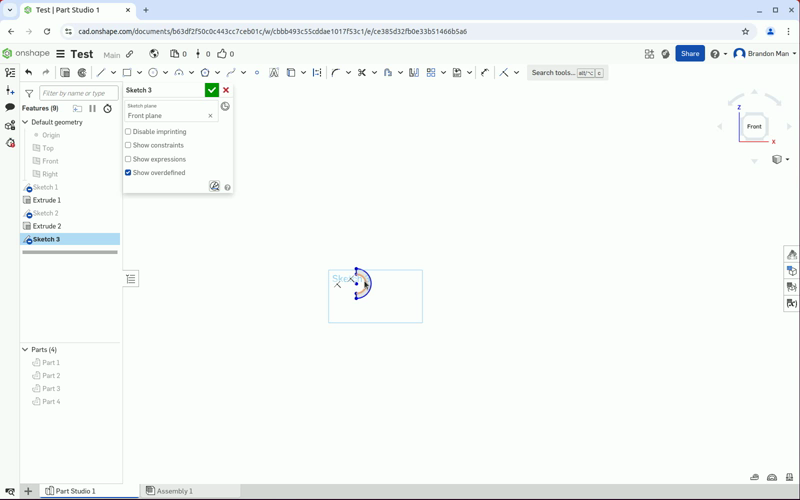
scroll(6)
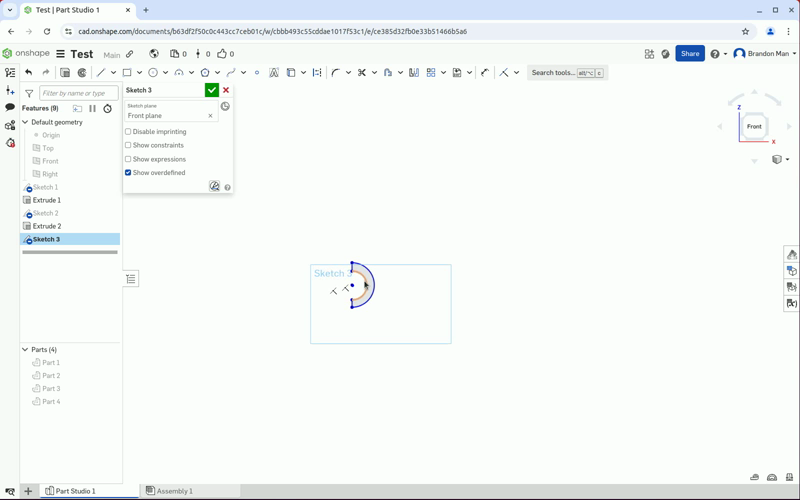
scroll(6)
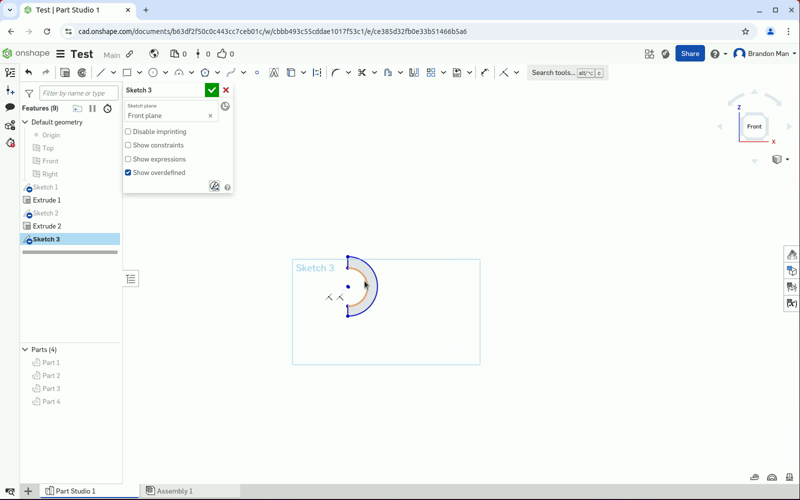
scroll(6)
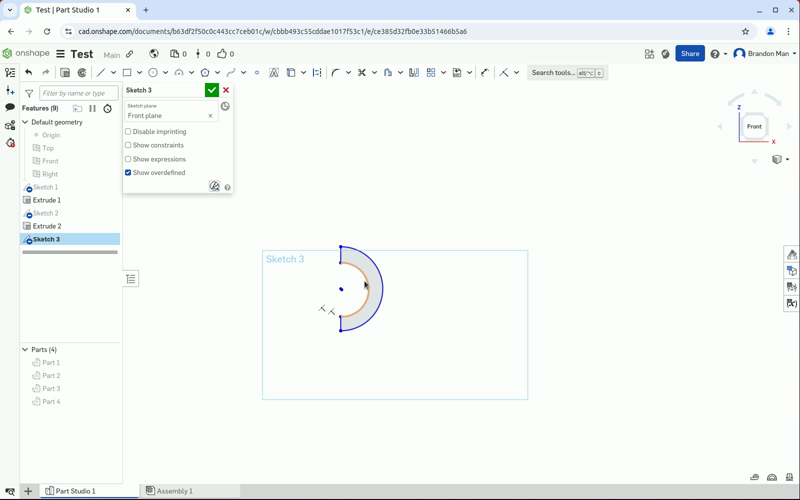
scroll(6)
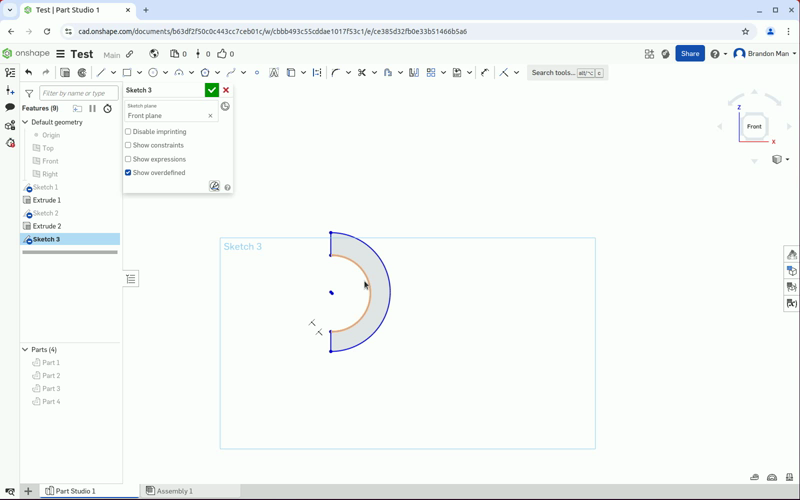
scroll(6)
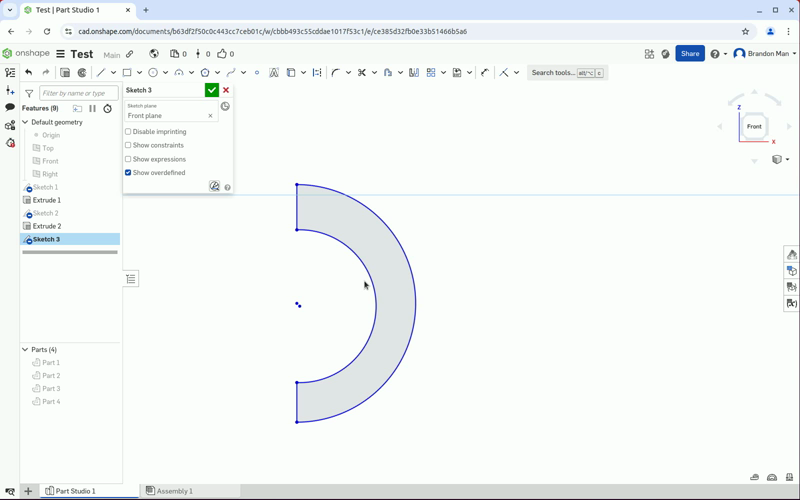
click(364, 280)
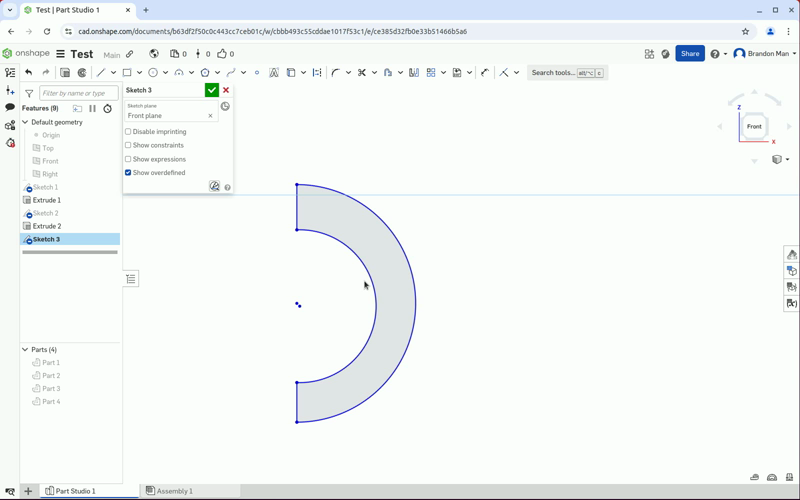
scroll(-6)
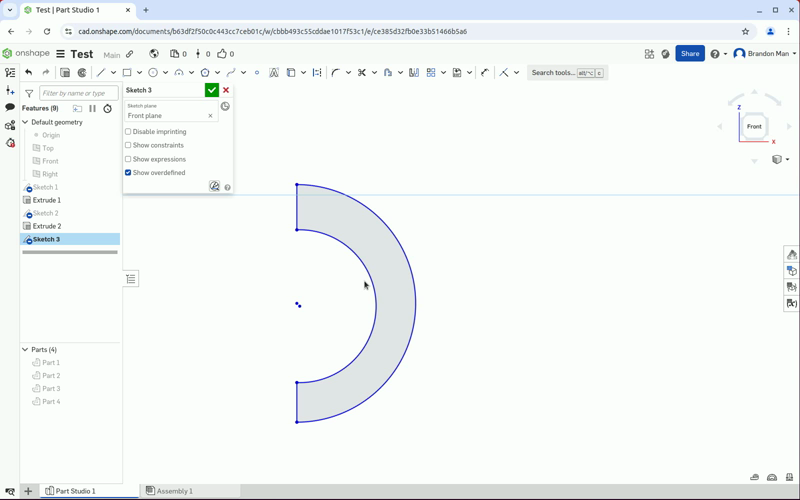
scroll(-6)
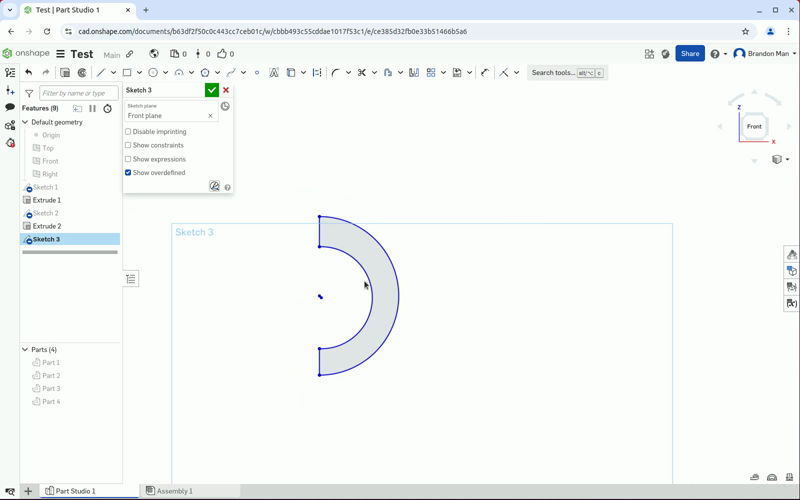
scroll(-6)
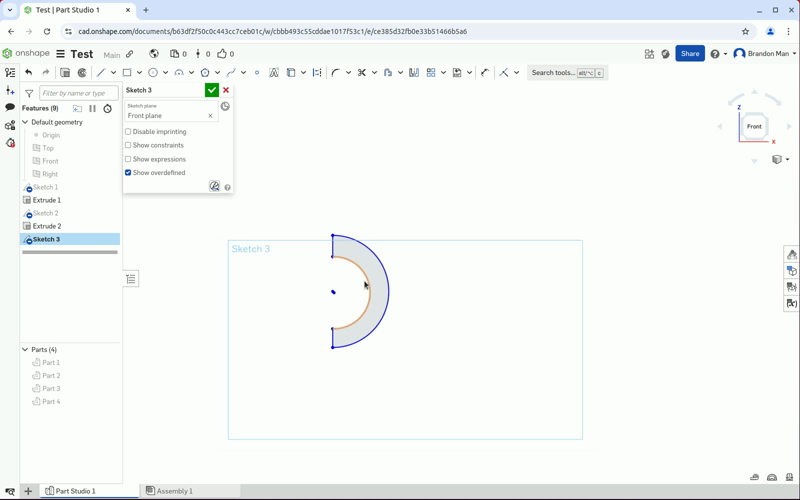
scroll(-6)
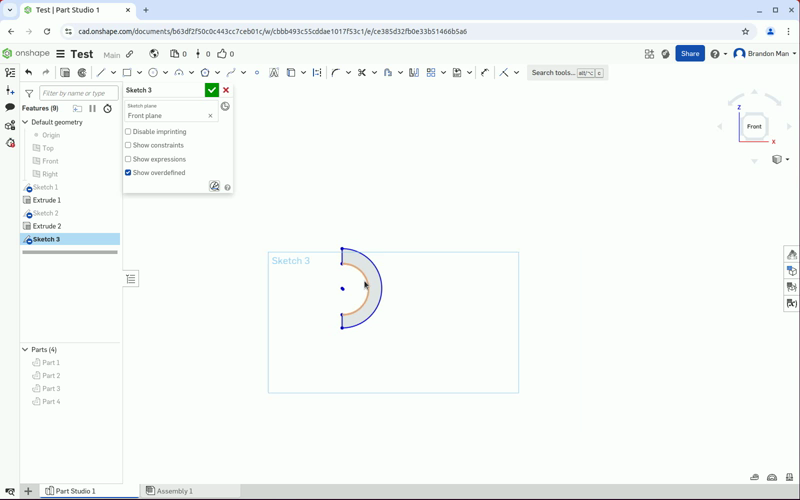
scroll(-6)
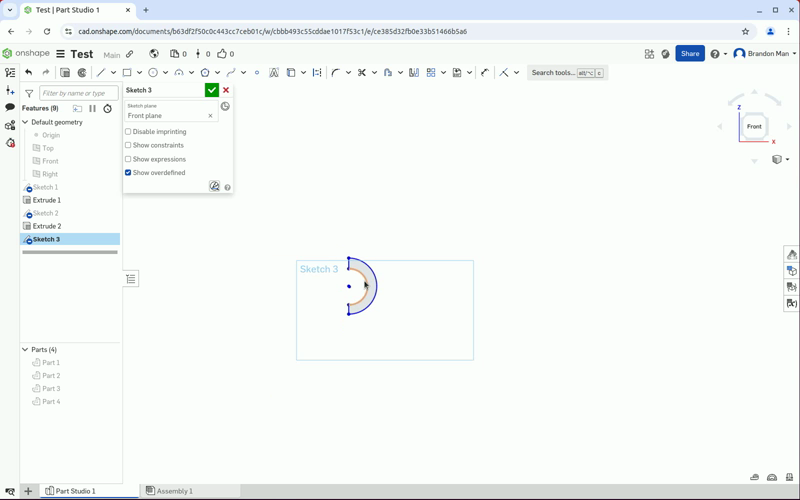
scroll(-6)
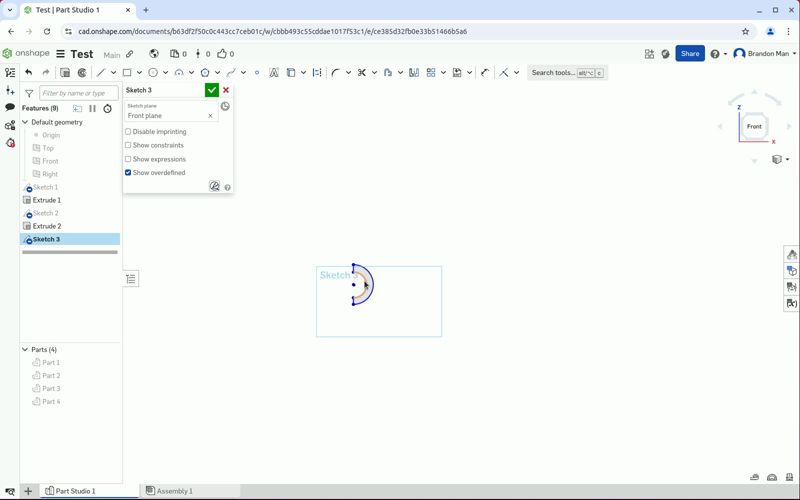
scroll(-6)
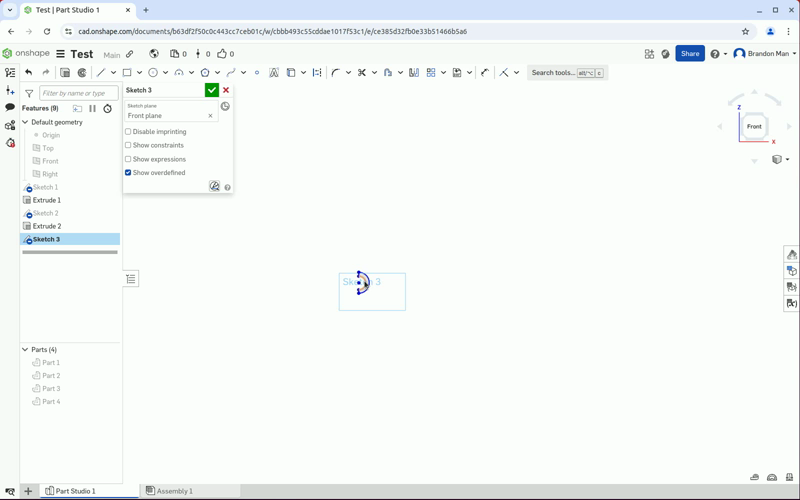
mouse_move(73, 352)
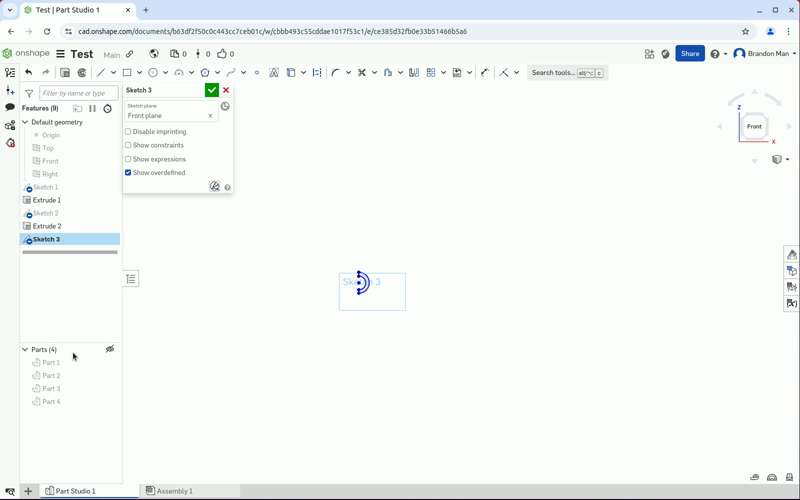
key(shift+y)
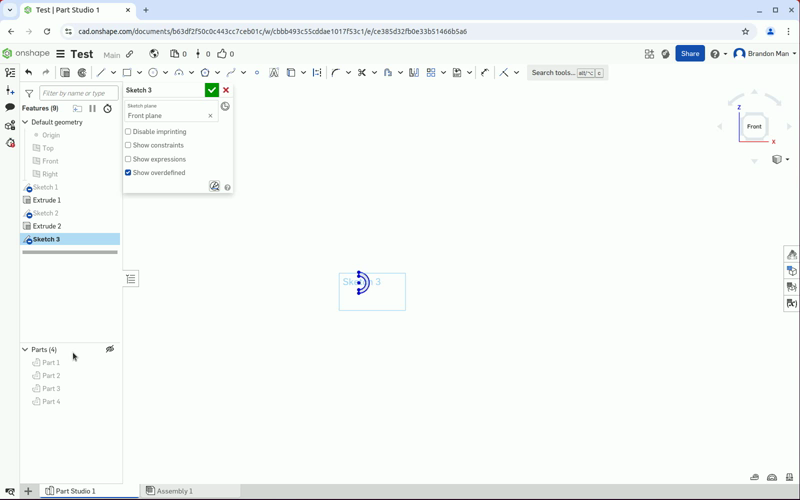
key(shift+e)
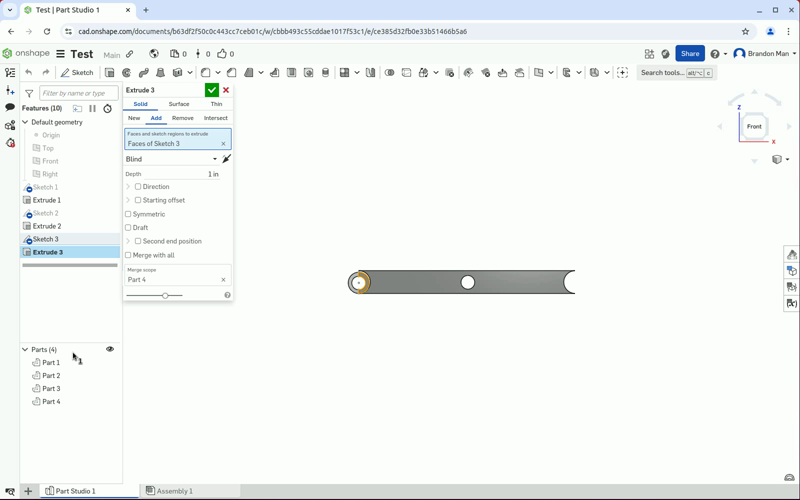
mouse_move(143, 106)
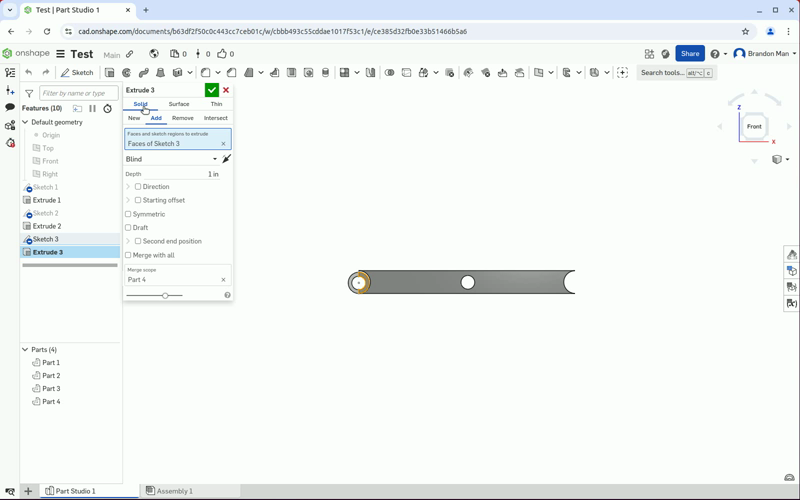
click(143, 106)
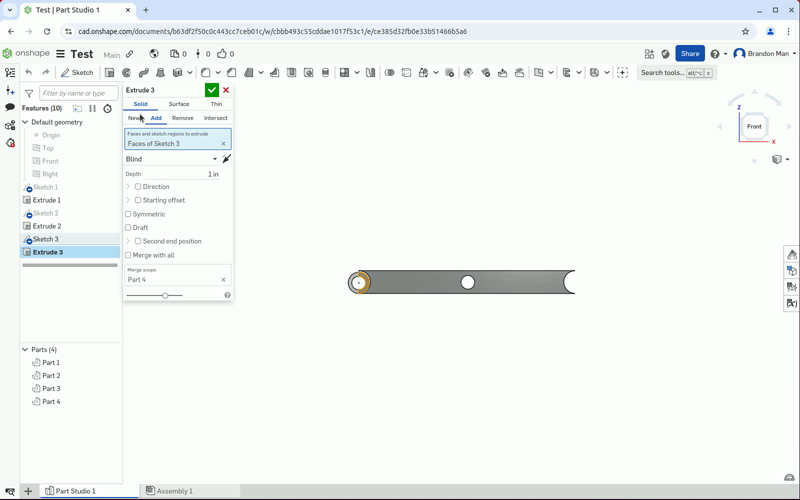
mouse_move(137, 120)
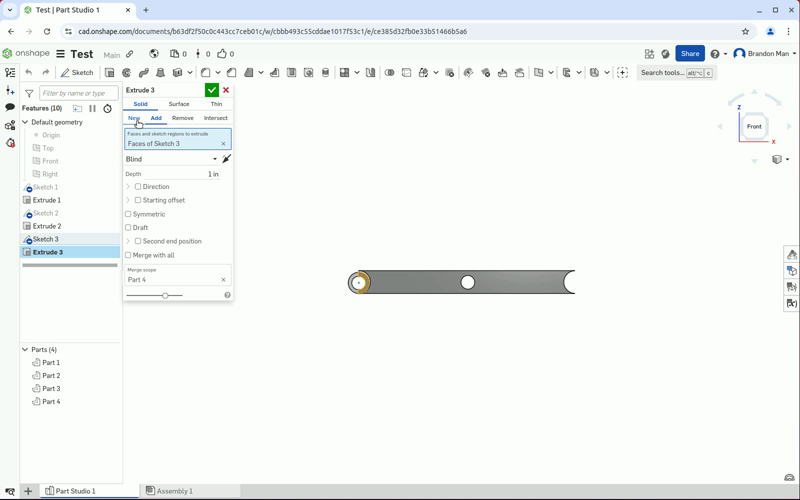
click(137, 120)
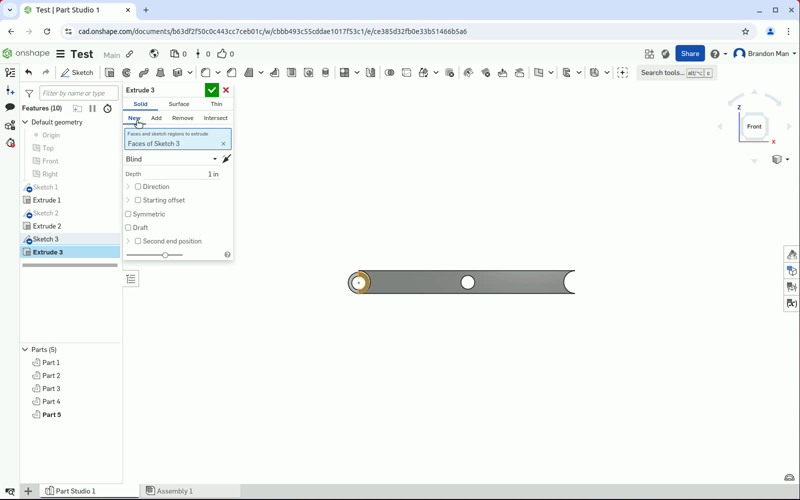
key(tab, 4)
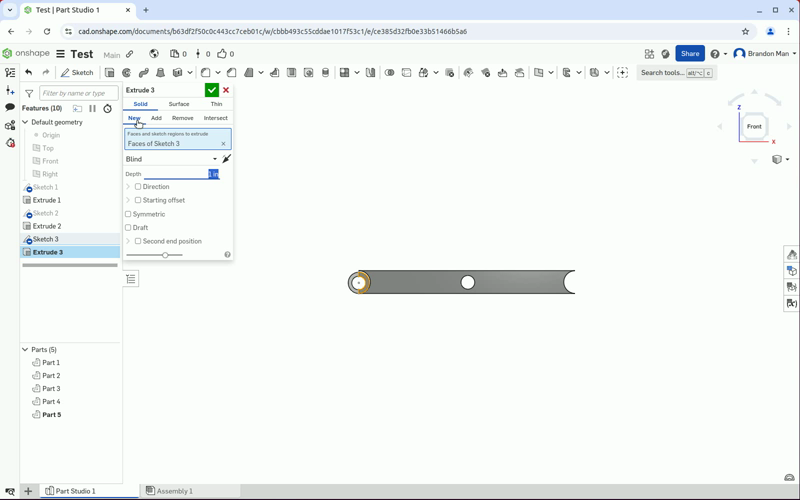
text(2.888)
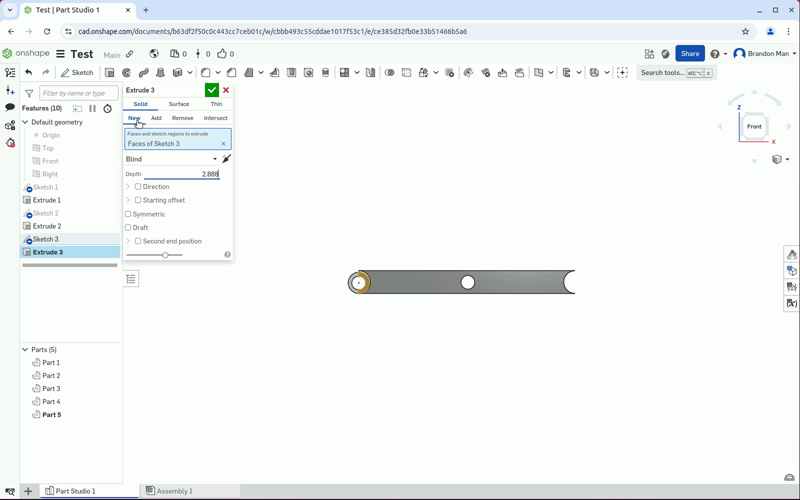
key(tab, 3)
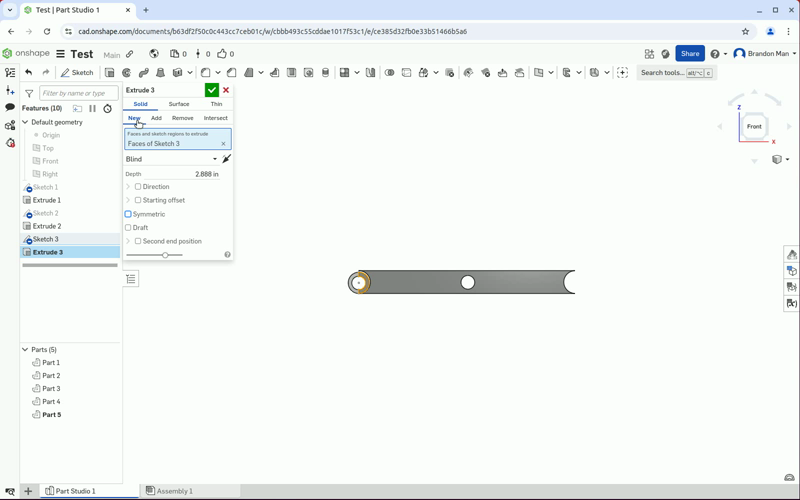
key(space)
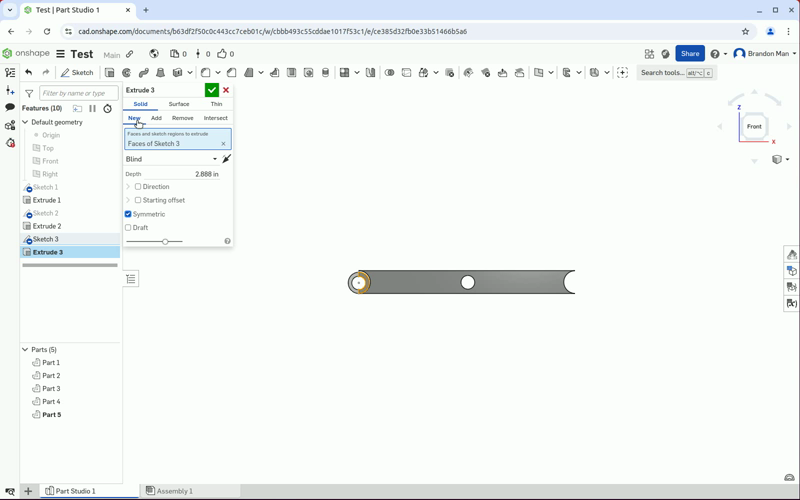
key(enter)
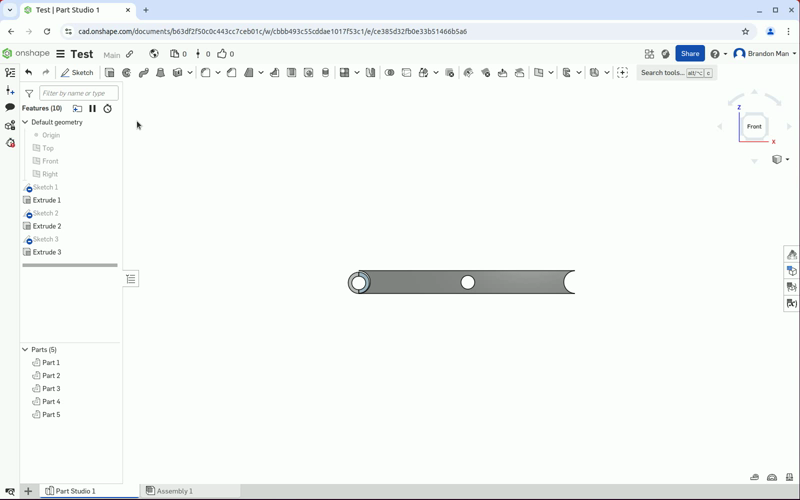
key(shift+h)
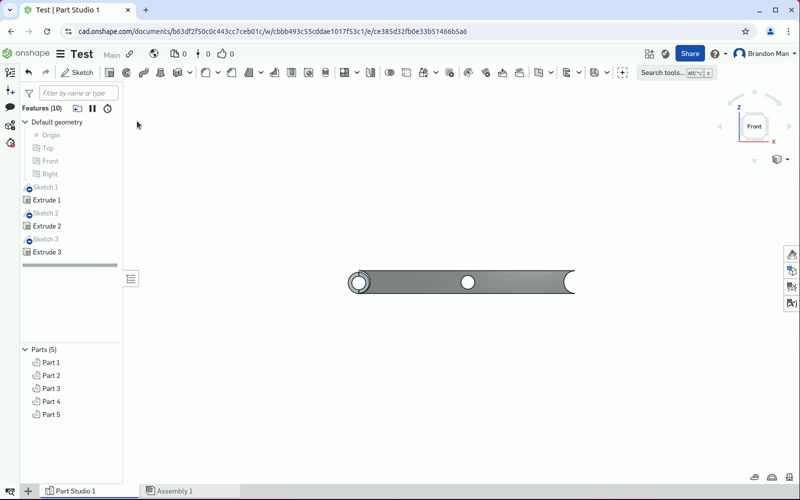
key(shift+h)
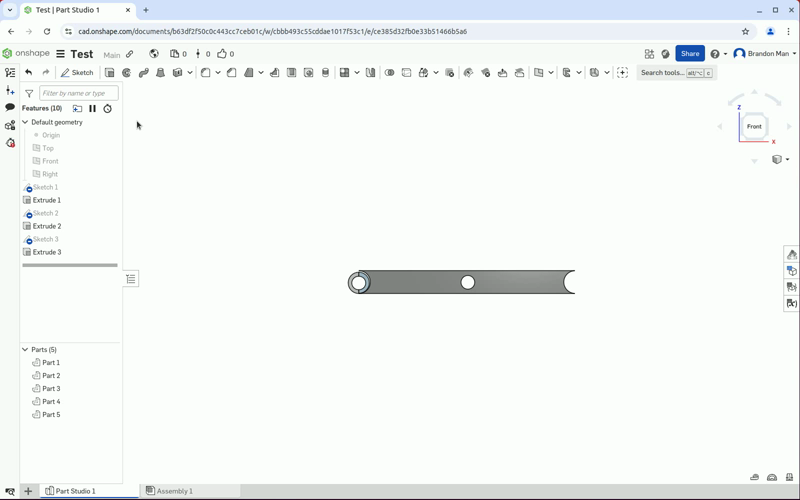
mouse_move(73, 189)
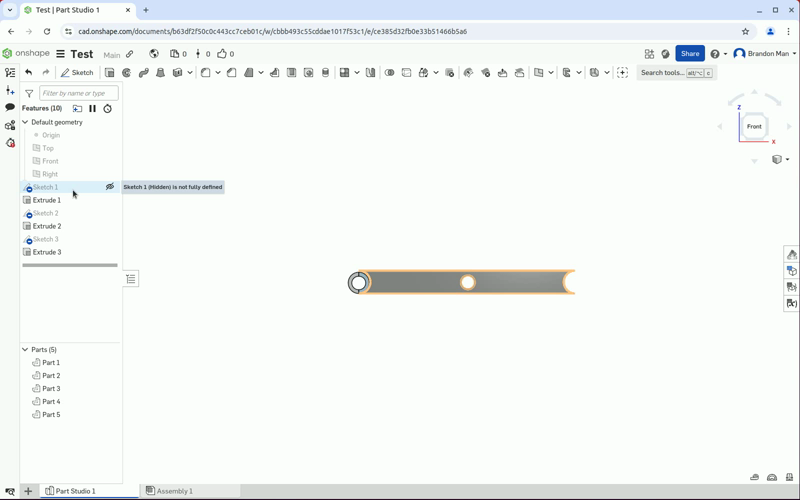
click(73, 189)
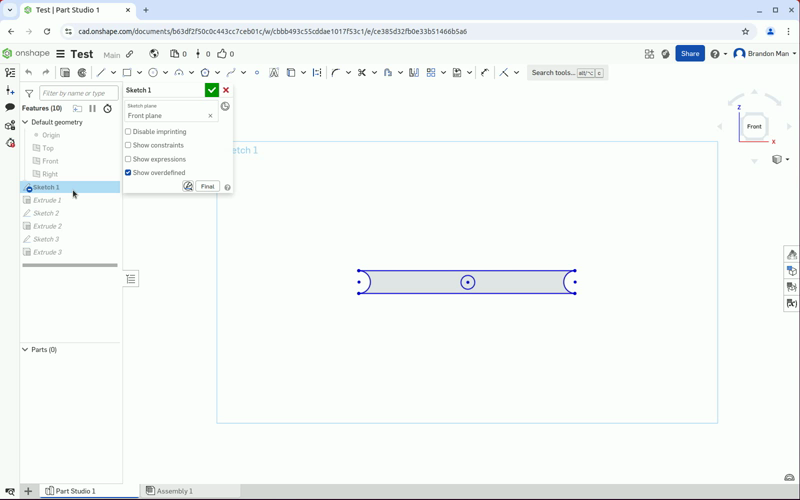
mouse_move(229, 92)
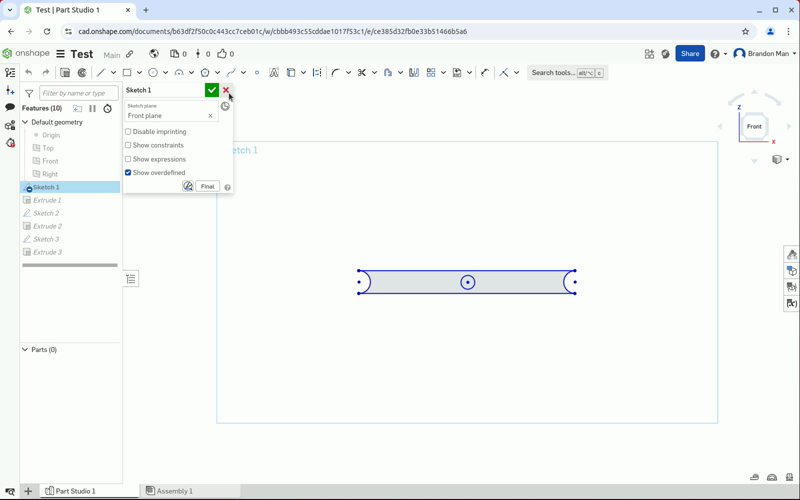
click(229, 92)
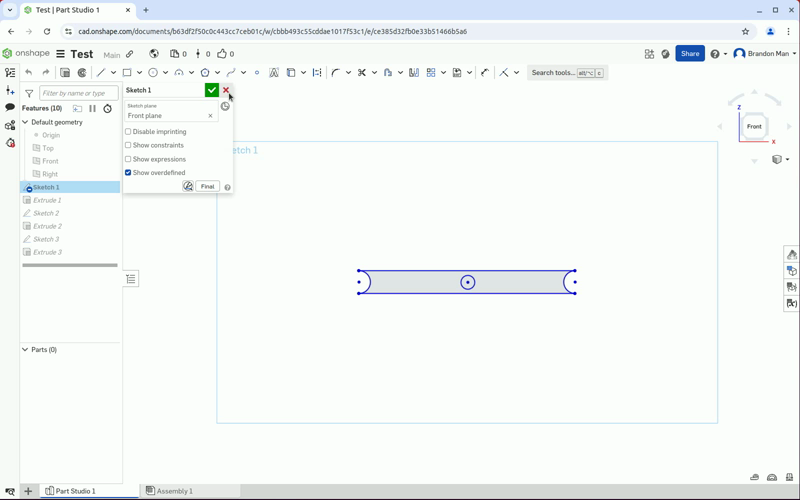
key(shift+s)
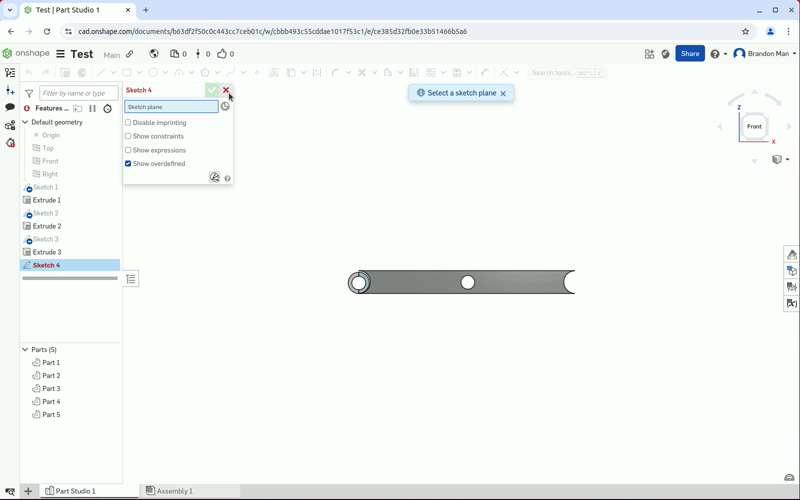
mouse_move(73, 163)
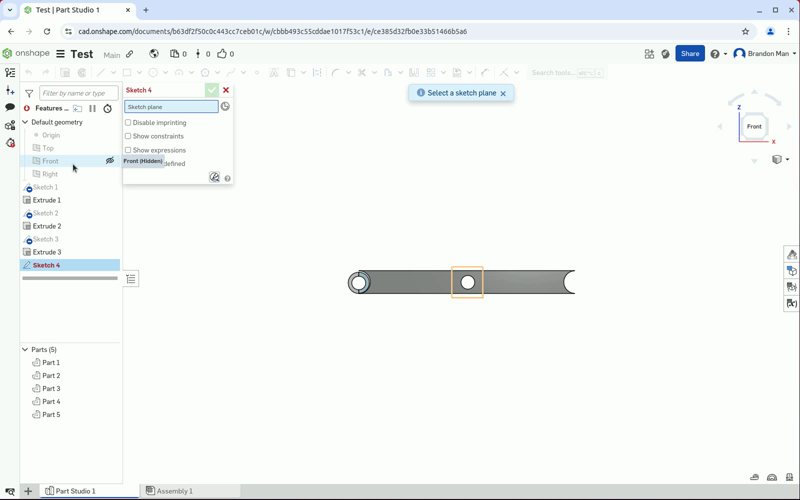
click(73, 163)
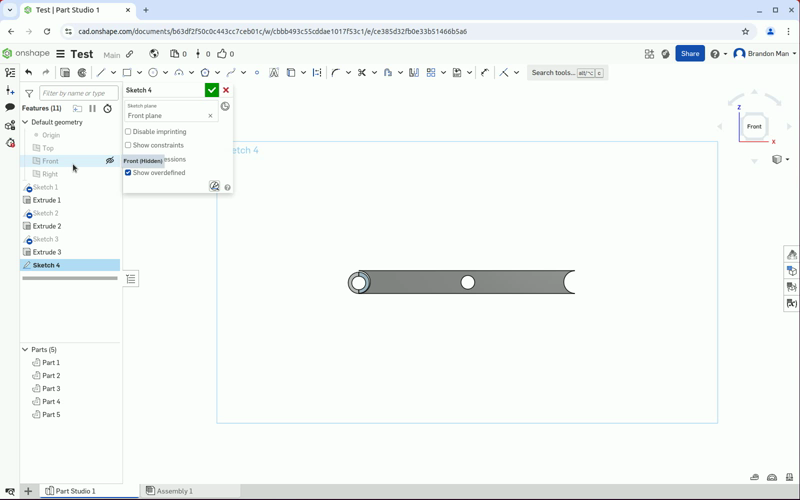
mouse_move(73, 352)
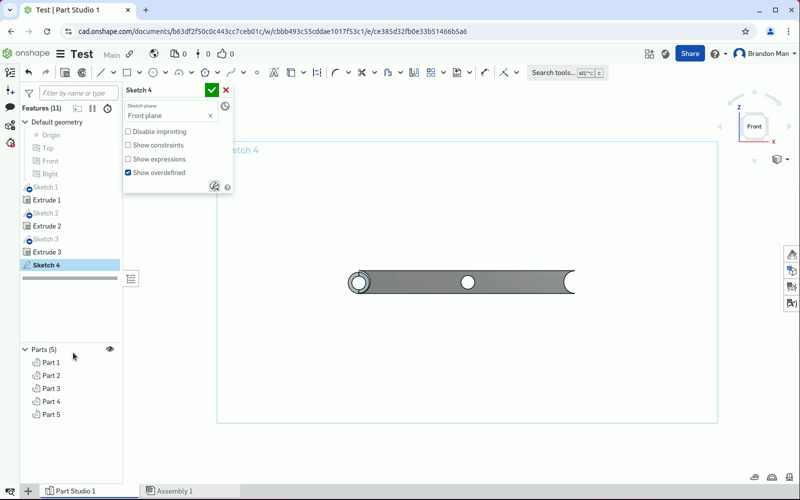
key(y)
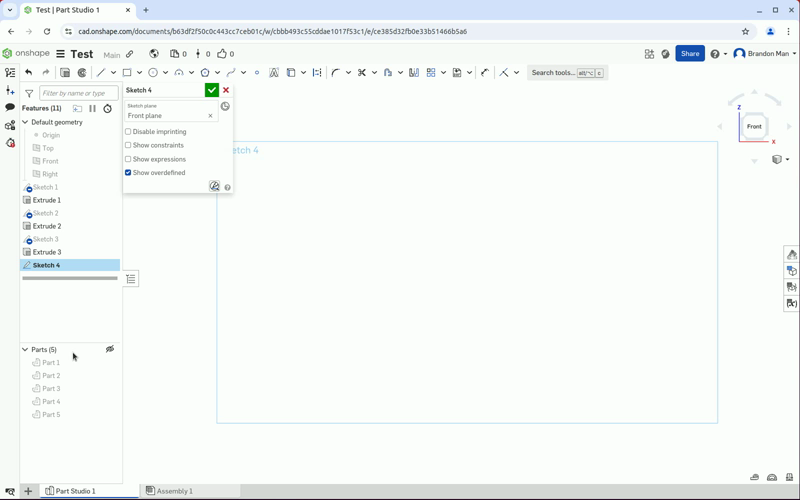
key(a)
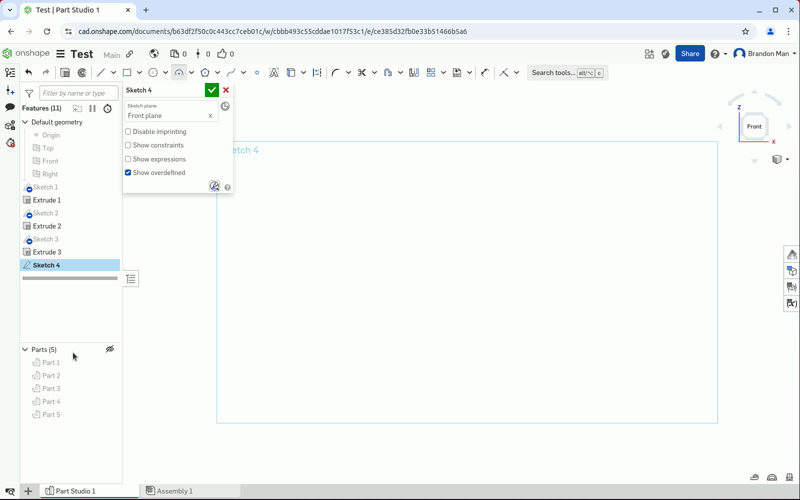
key_down(shift)
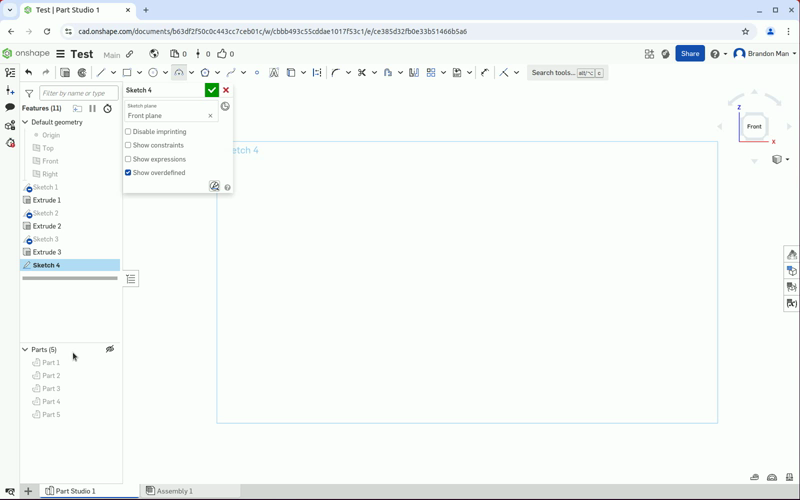
mouse_move(562, 293)
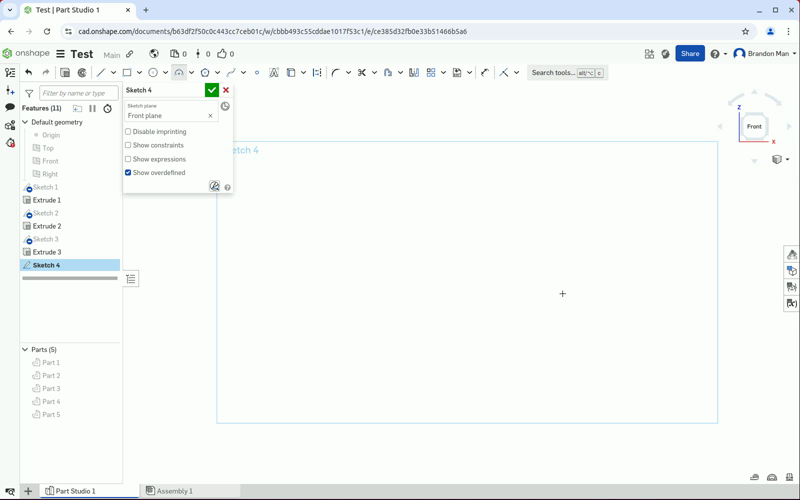
click(562, 293)
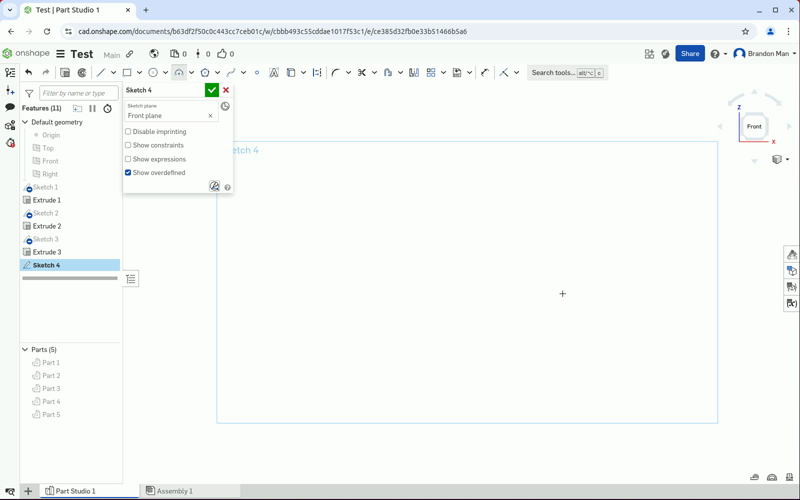
key_up(shift)
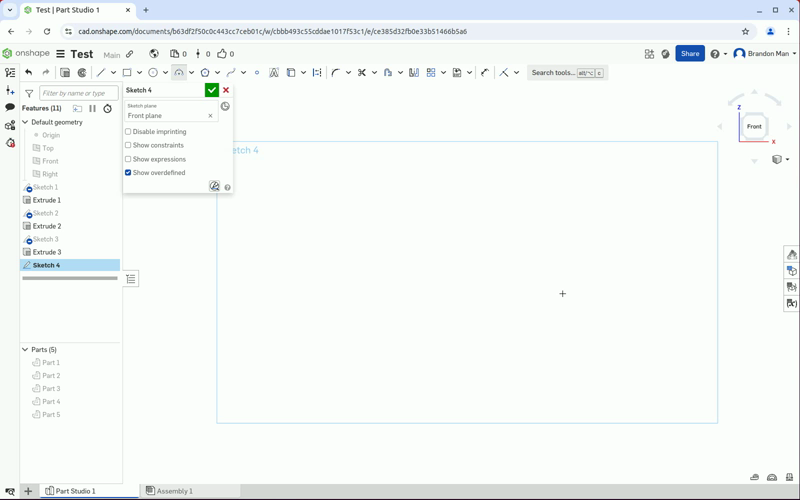
key_down(shift)
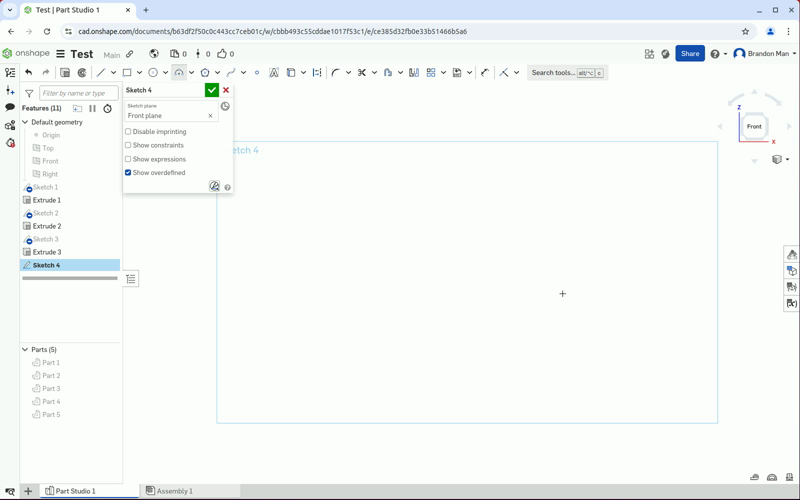
mouse_move(562, 272)
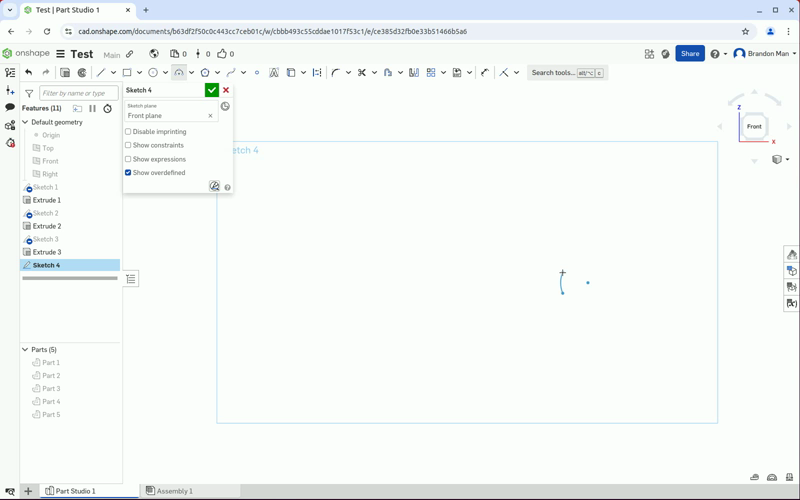
click(562, 272)
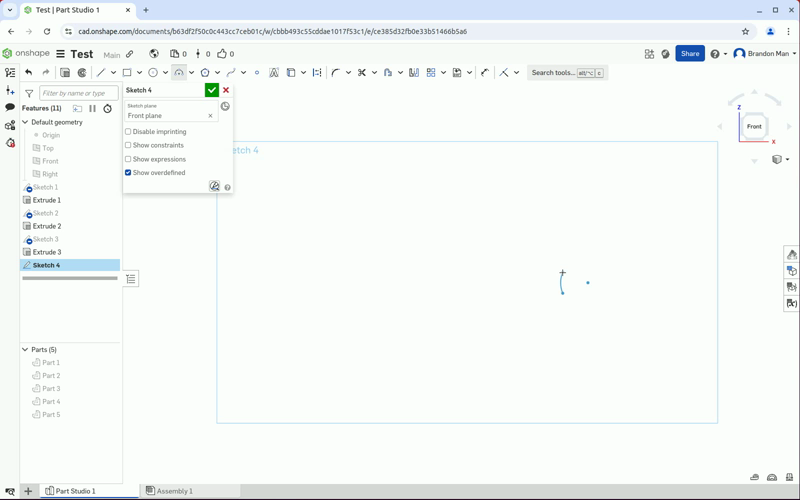
mouse_move(573, 282)
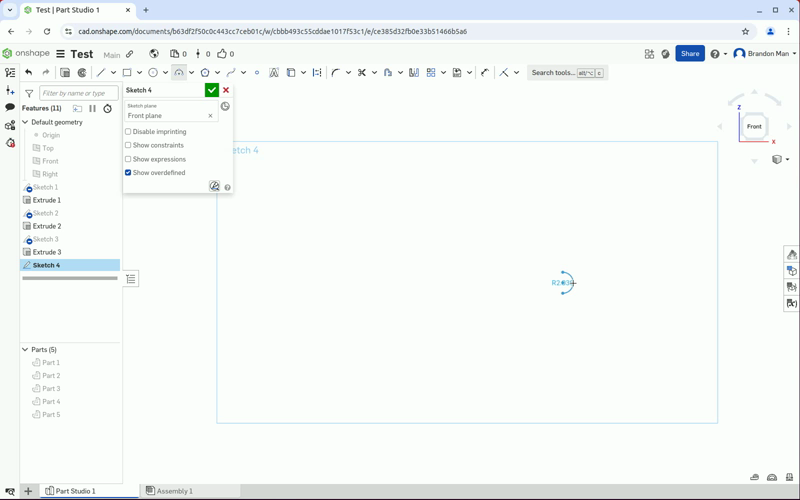
click(573, 282)
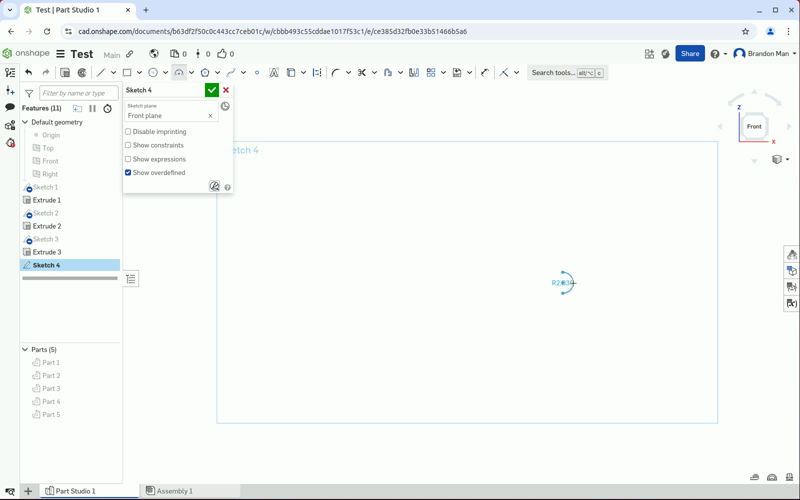
key_up(shift)
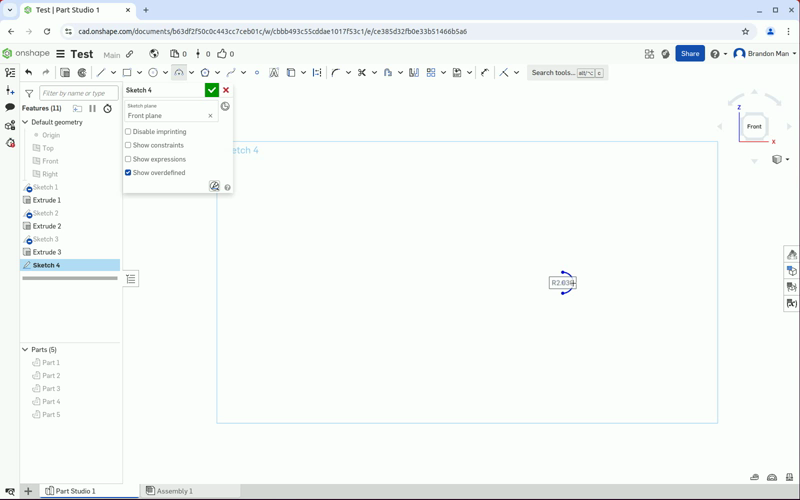
key(esc)
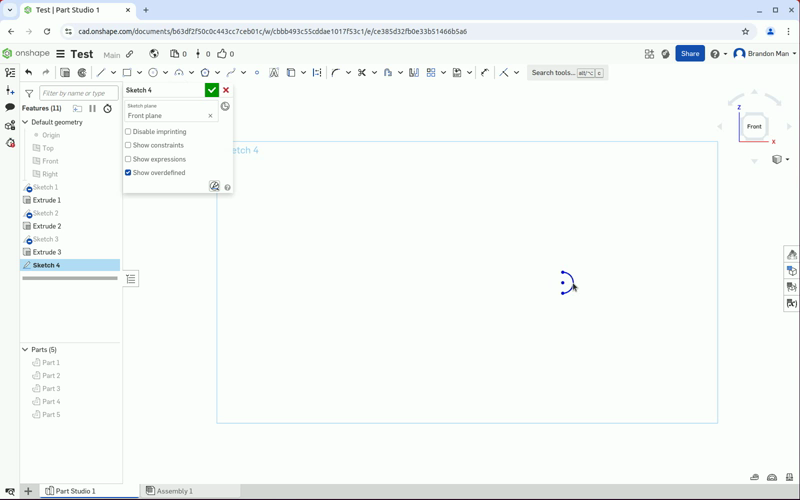
key(l)
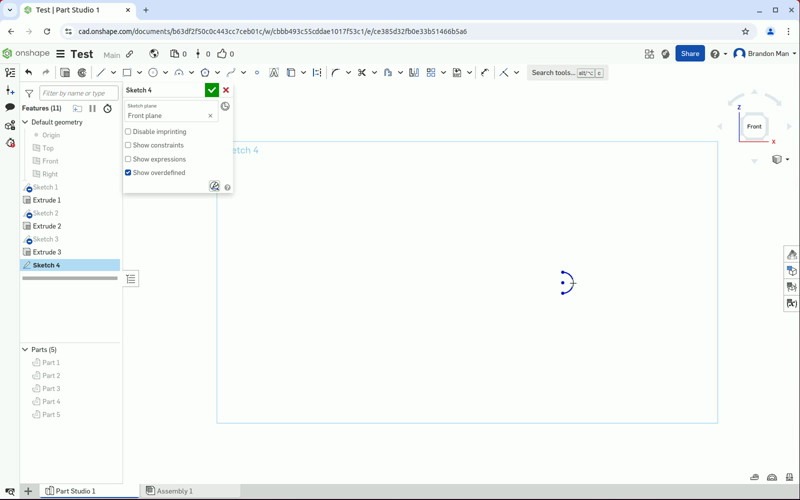
mouse_move(562, 272)
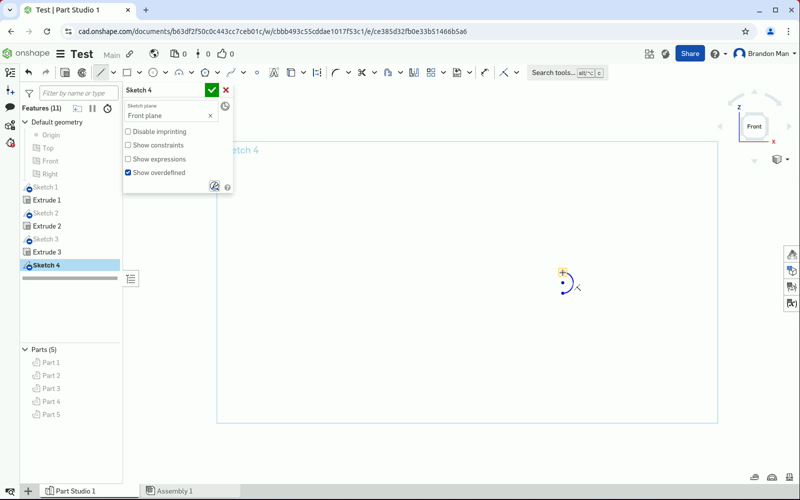
click(562, 272)
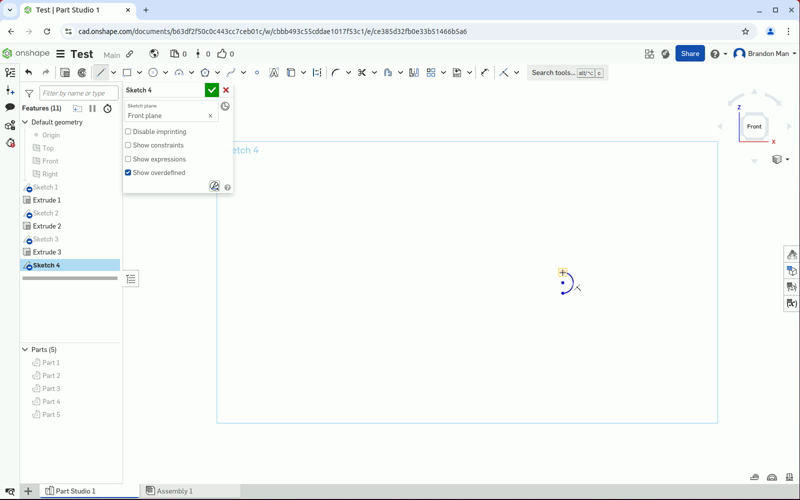
key_down(shift)
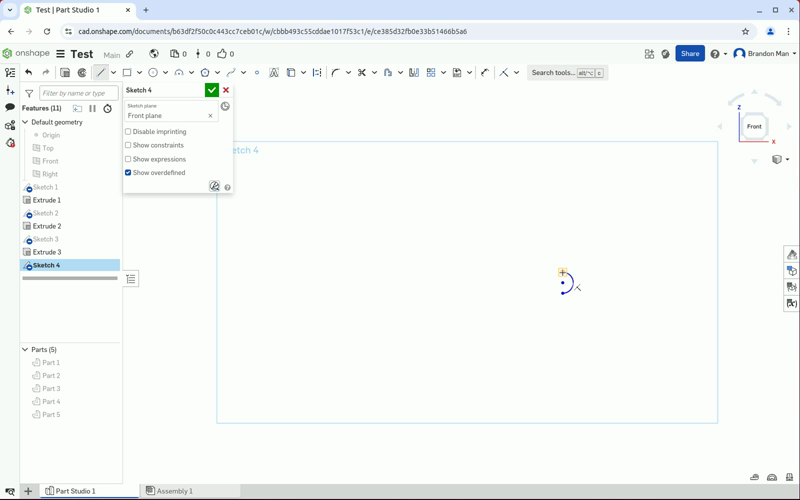
mouse_move(589, 272)
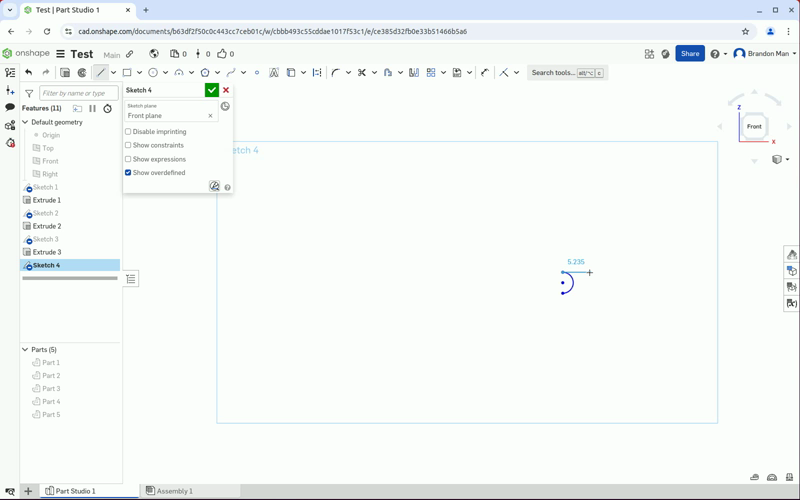
mouse_move(562, 276)
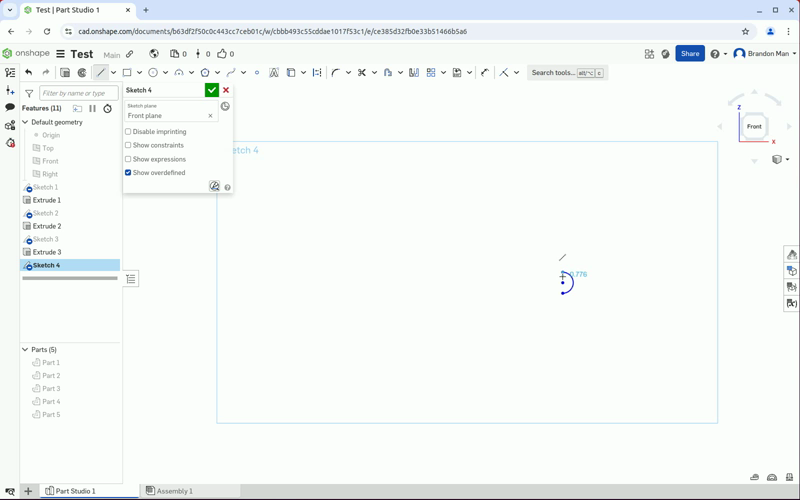
scroll(6)
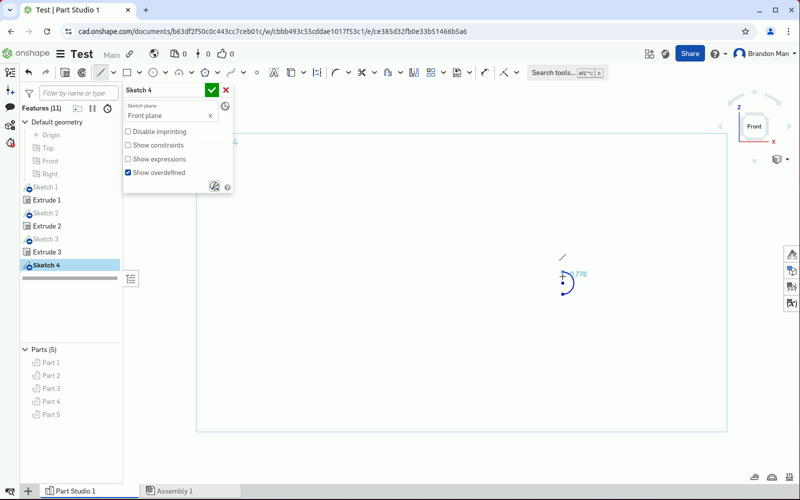
scroll(6)
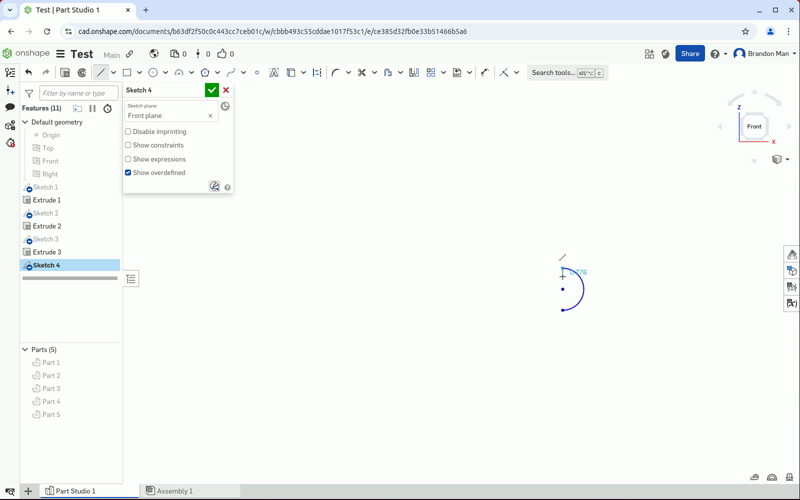
scroll(6)
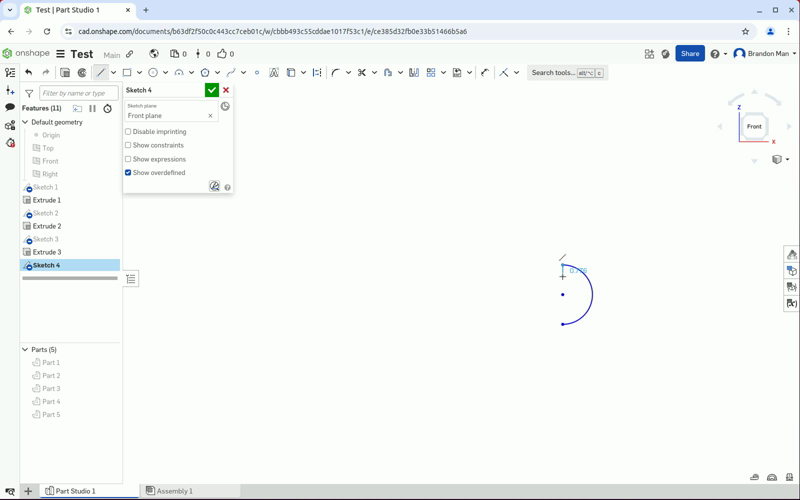
scroll(6)
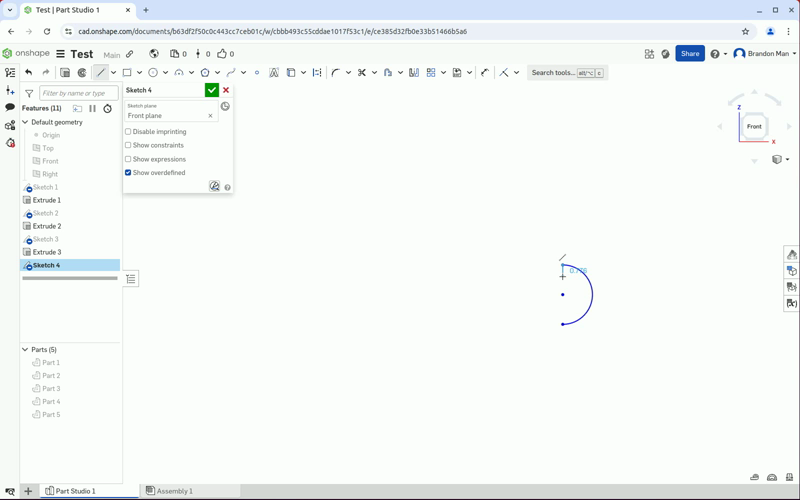
scroll(6)
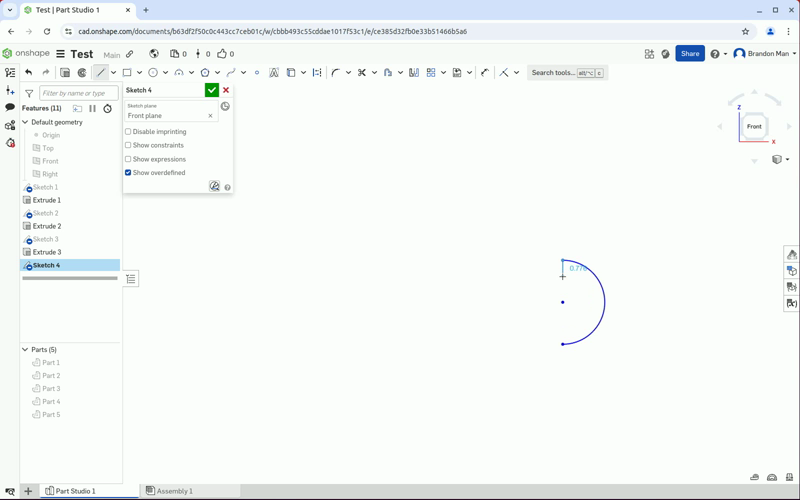
scroll(6)
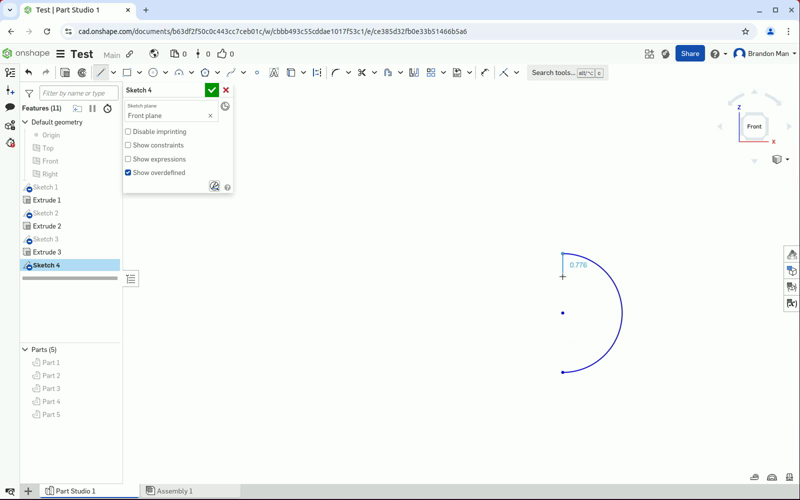
scroll(6)
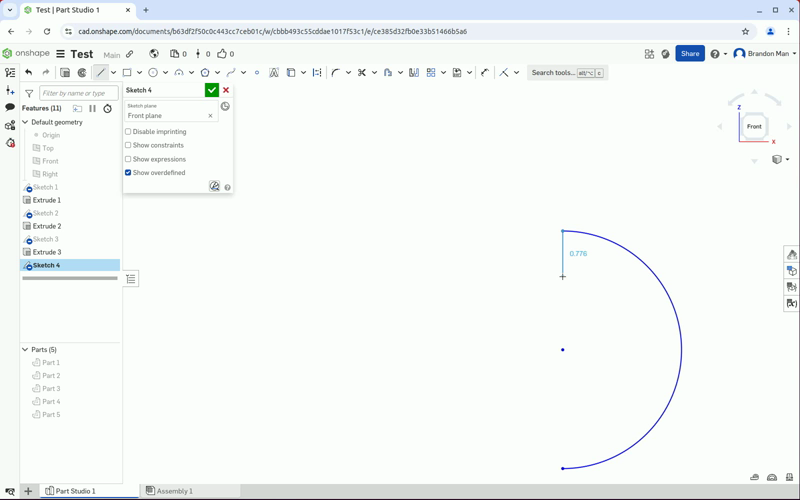
click(562, 276)
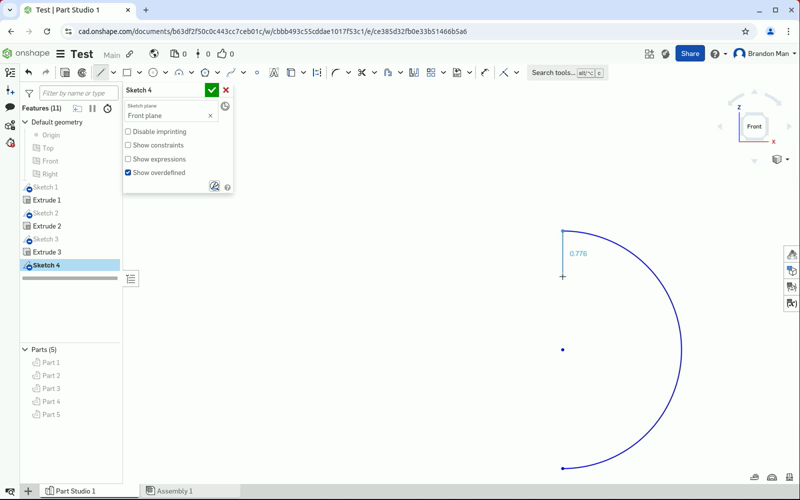
scroll(-6)
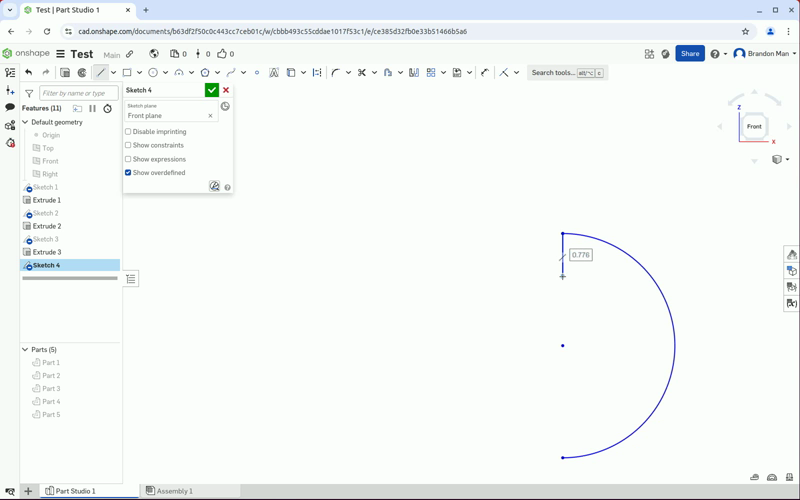
scroll(-6)
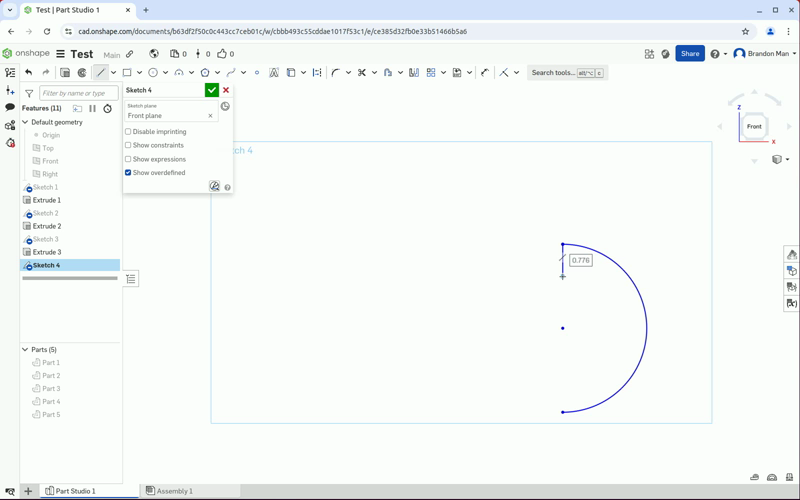
scroll(-6)
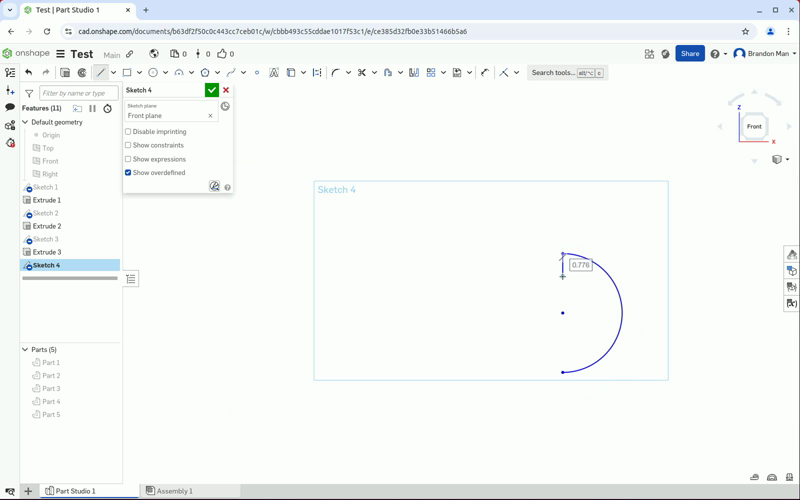
scroll(-6)
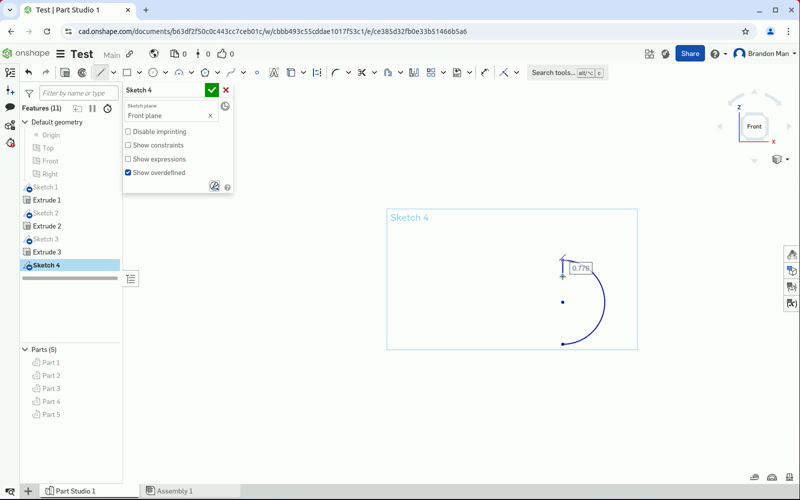
scroll(-6)
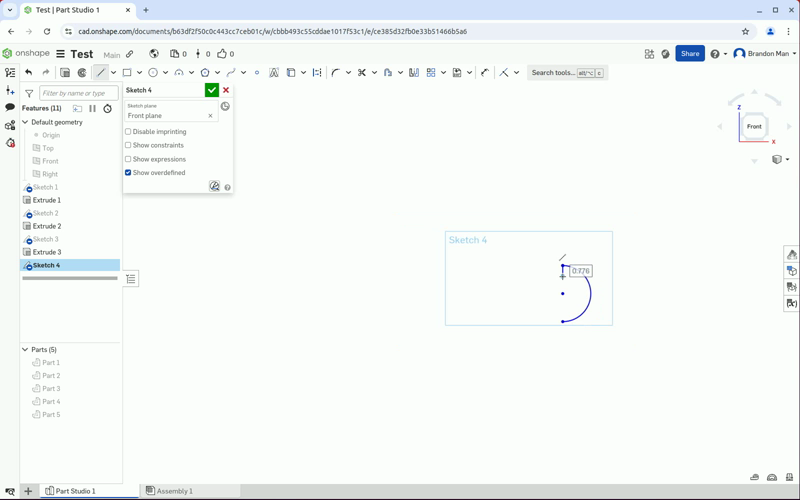
scroll(-6)
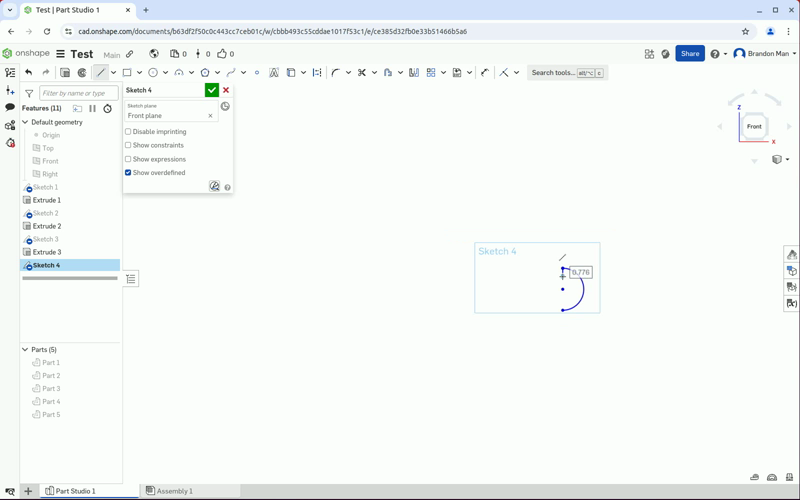
scroll(-6)
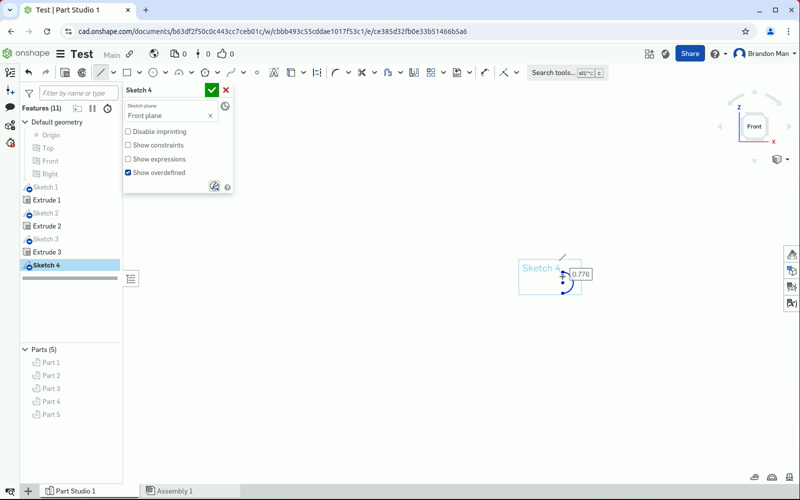
key_up(shift)
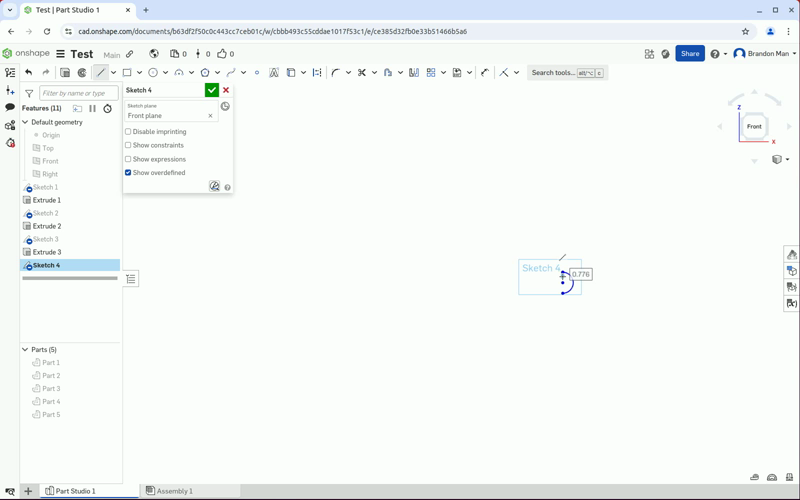
key(esc)
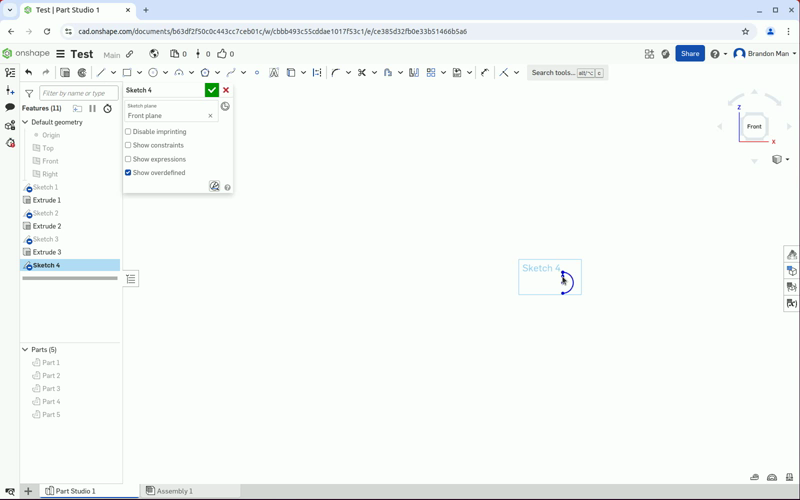
key(a)
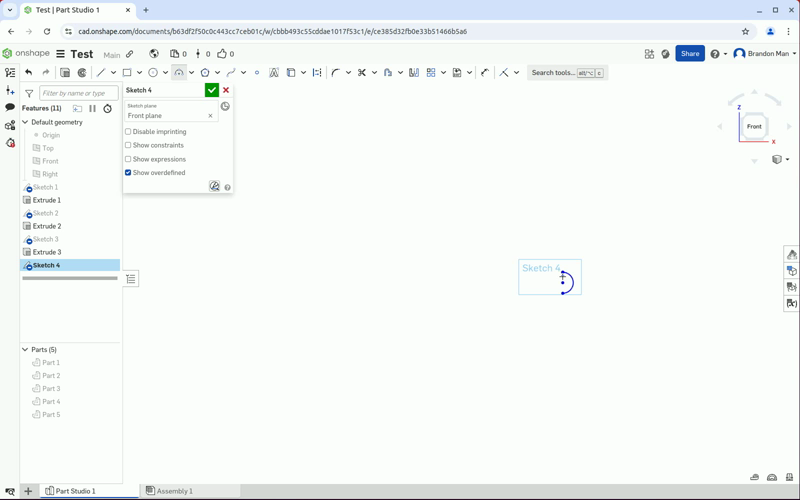
mouse_move(562, 276)
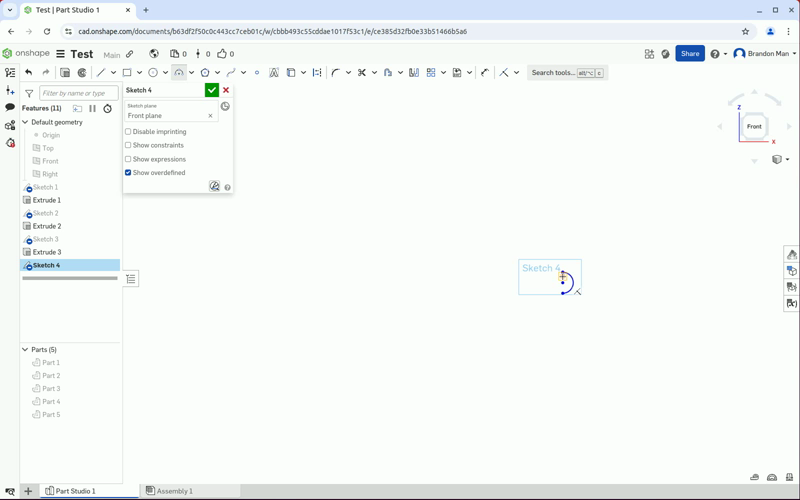
scroll(6)
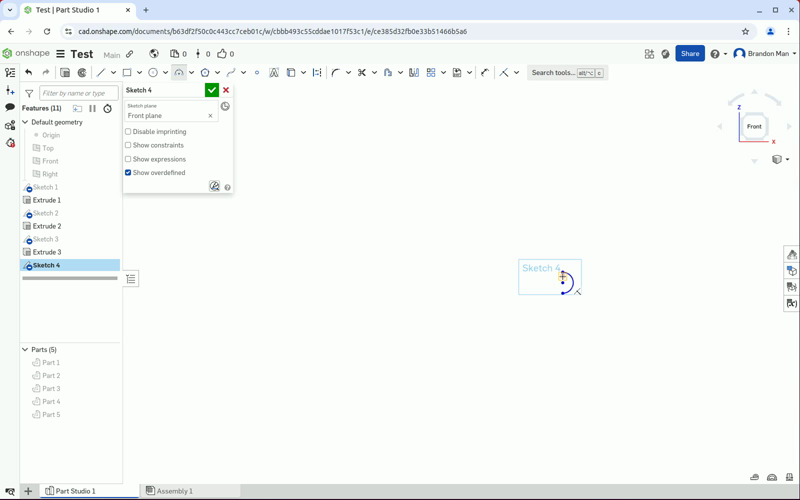
scroll(6)
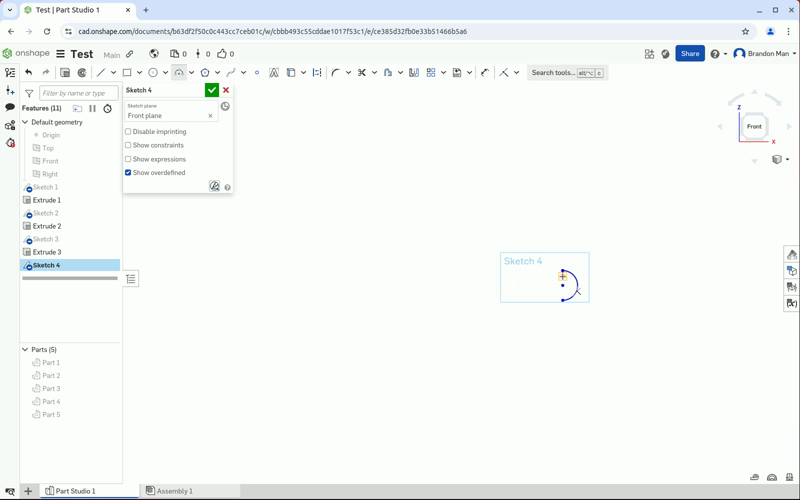
scroll(6)
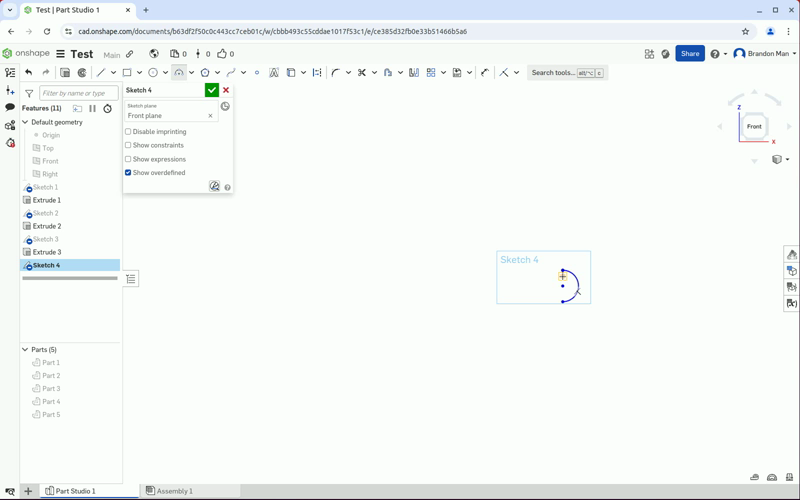
scroll(6)
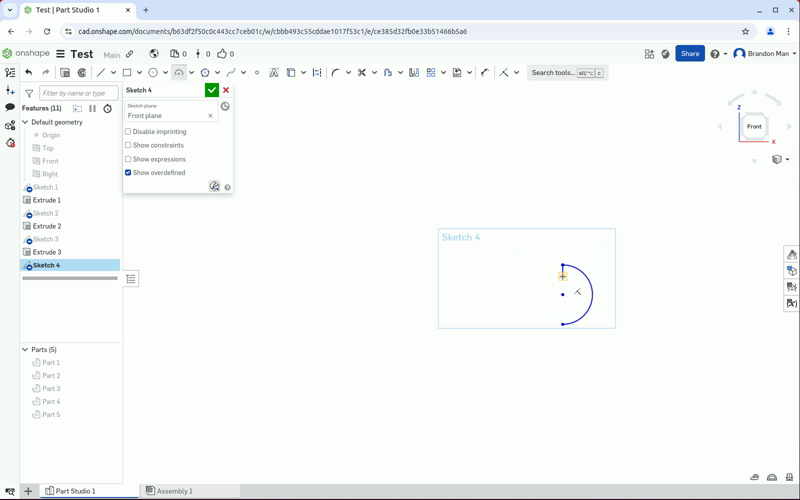
scroll(6)
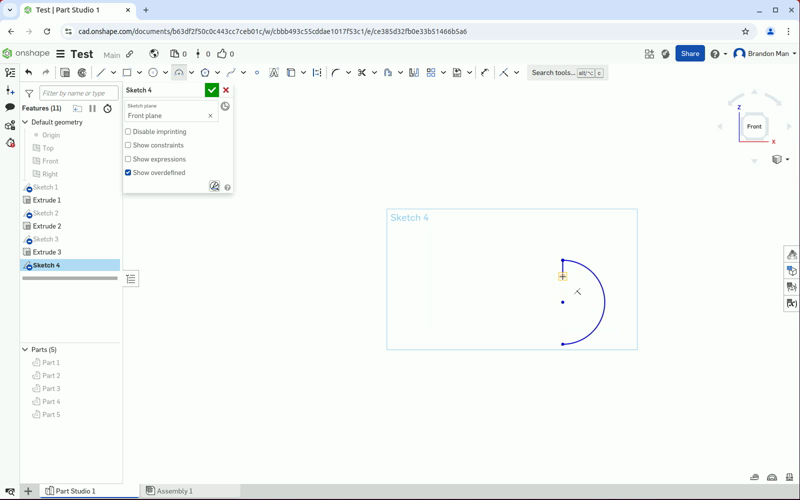
scroll(6)
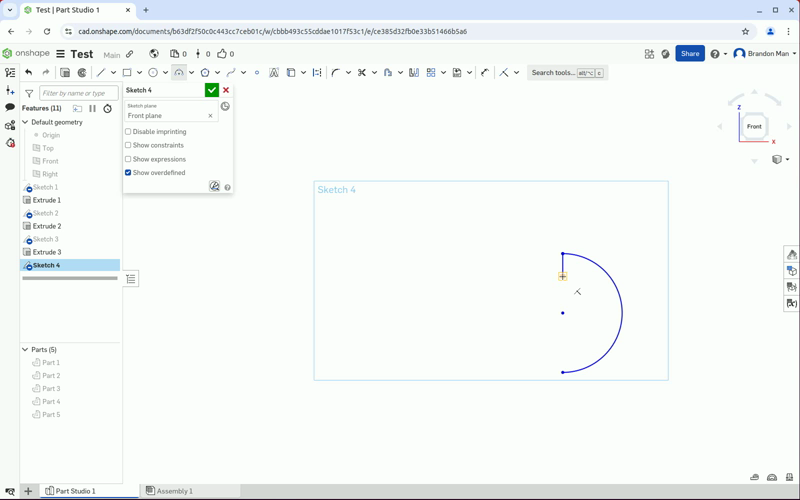
scroll(6)
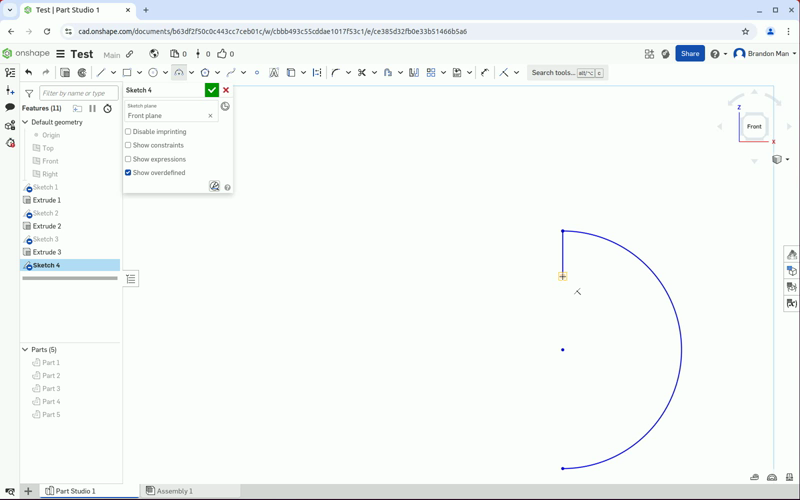
click(562, 276)
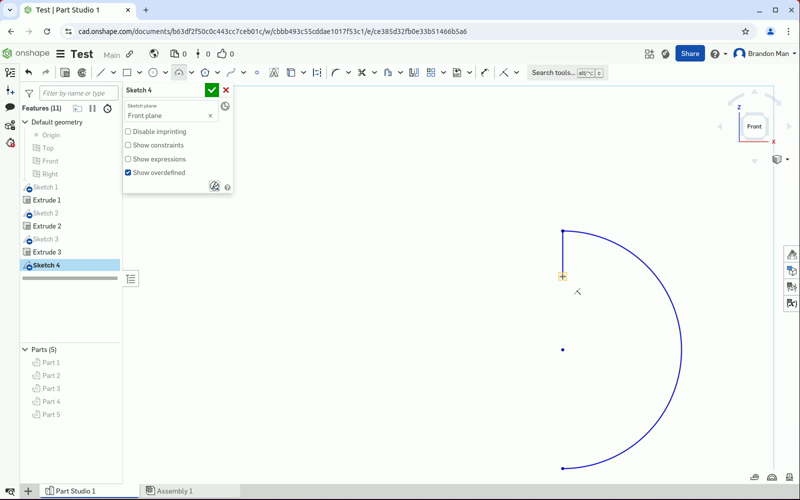
scroll(-6)
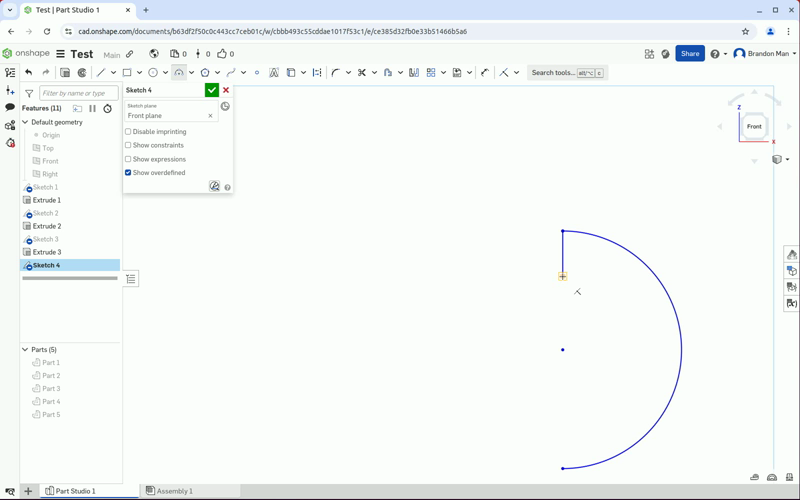
scroll(-6)
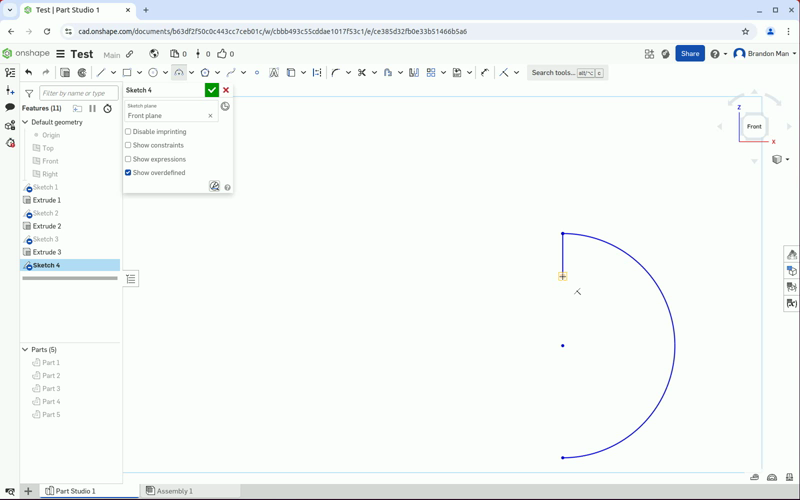
scroll(-6)
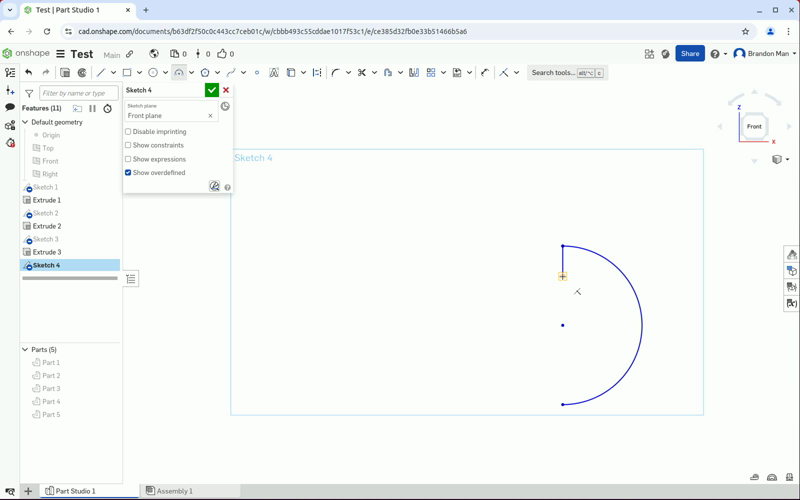
scroll(-6)
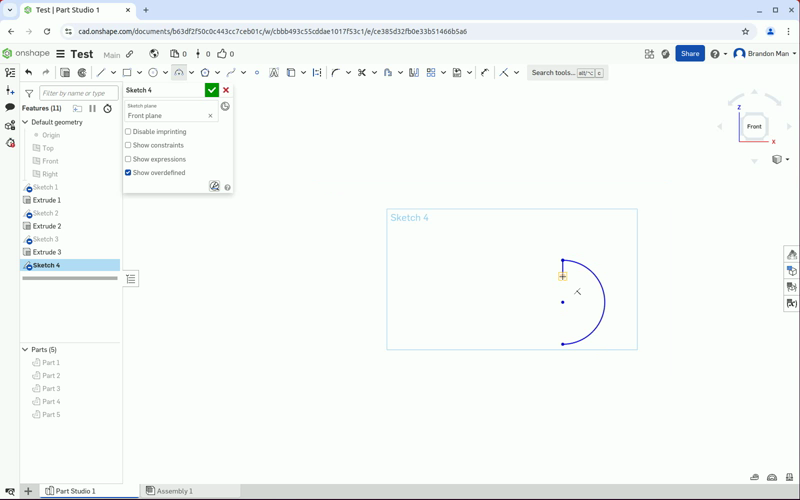
scroll(-6)
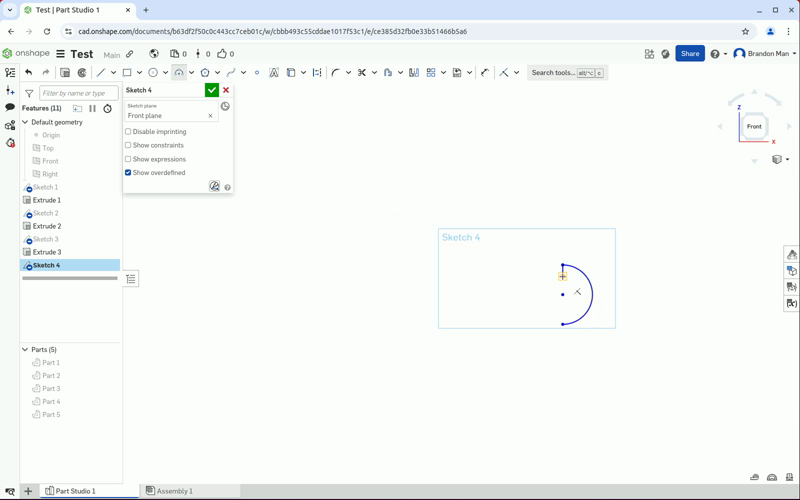
scroll(-6)
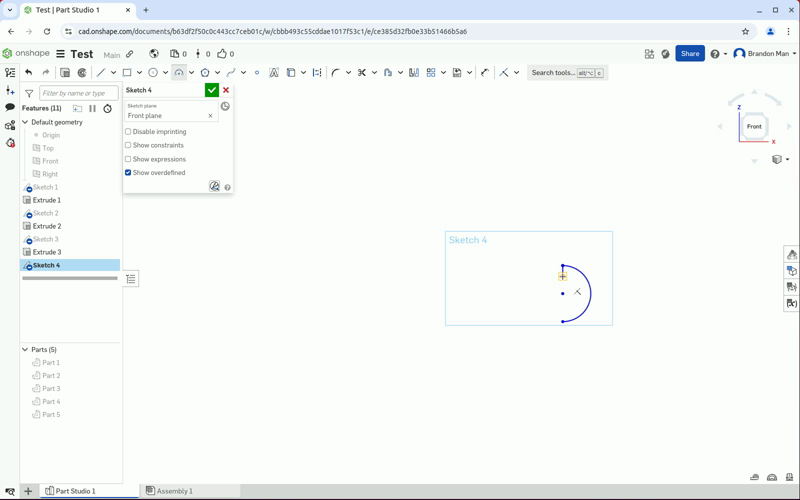
scroll(-6)
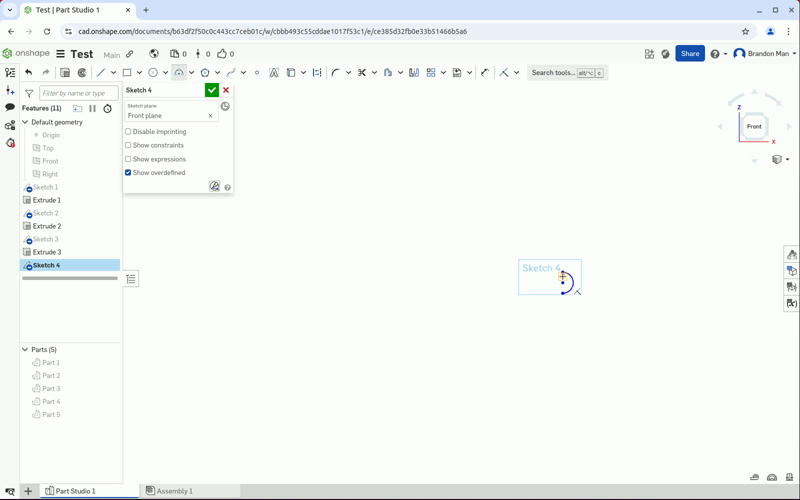
key_down(shift)
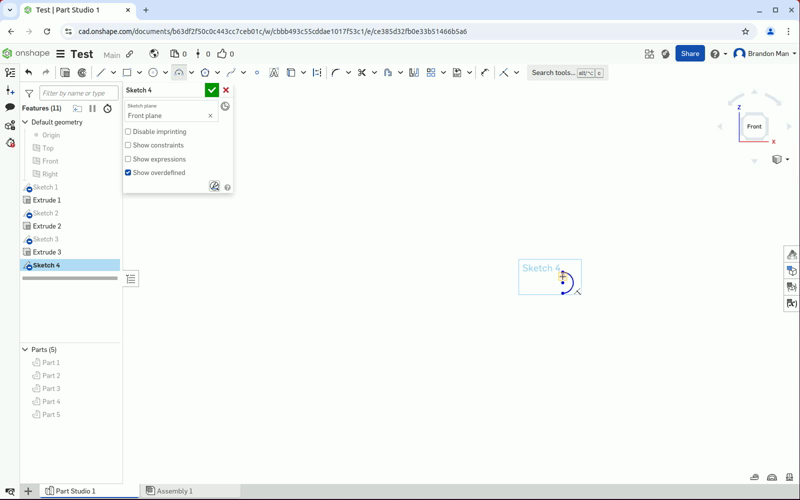
mouse_move(562, 289)
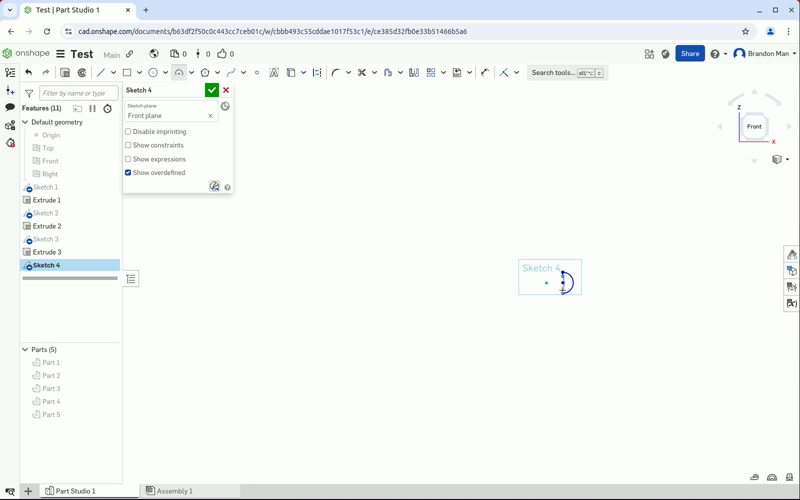
scroll(6)
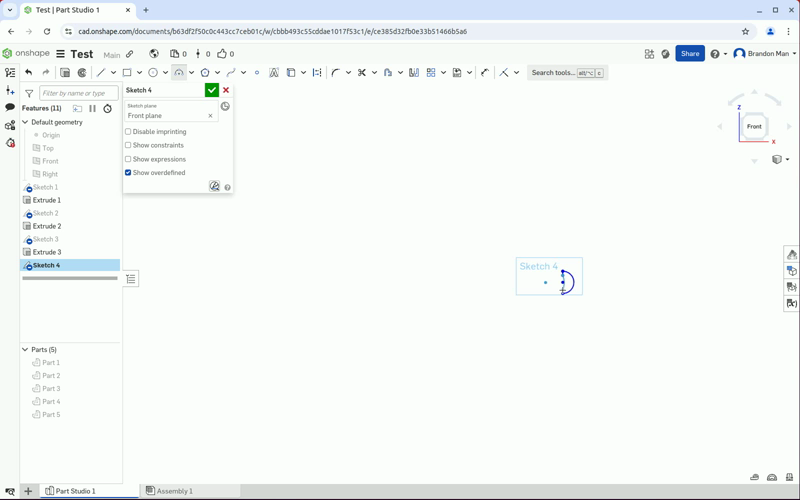
scroll(6)
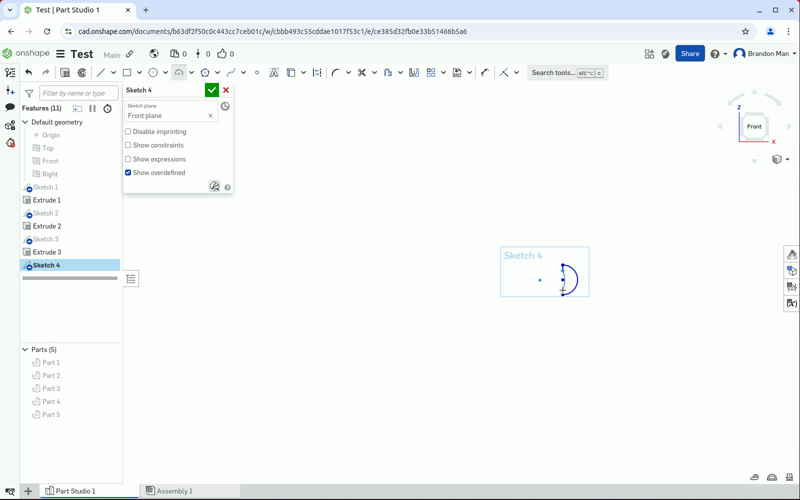
scroll(6)
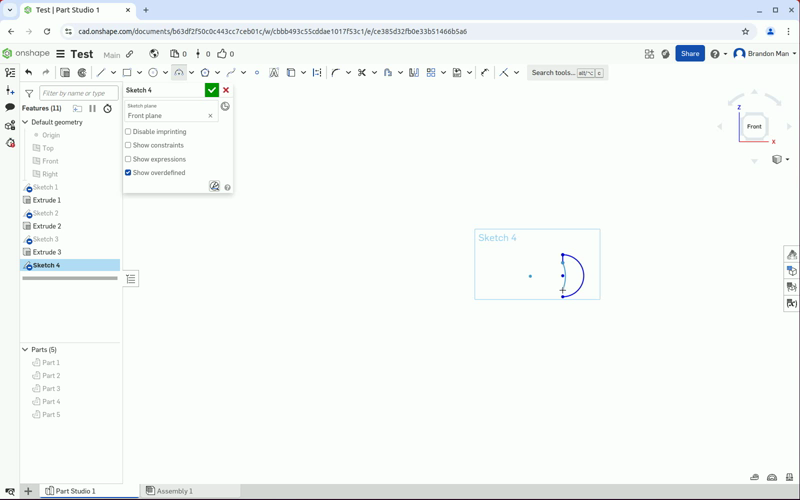
scroll(6)
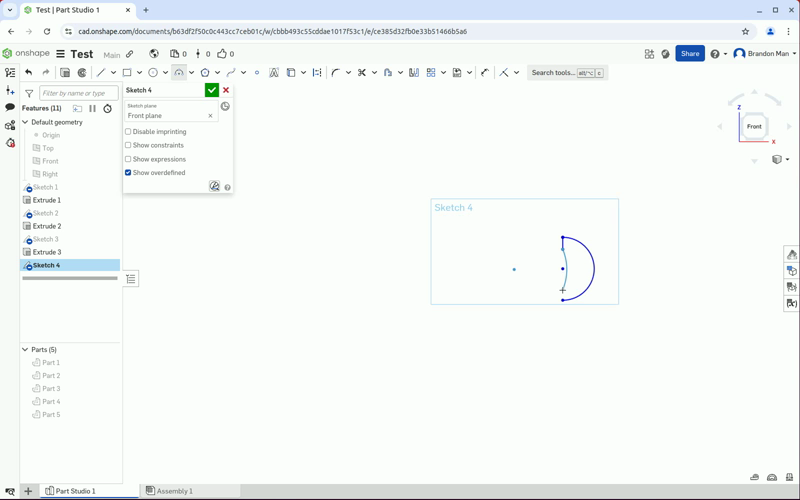
scroll(6)
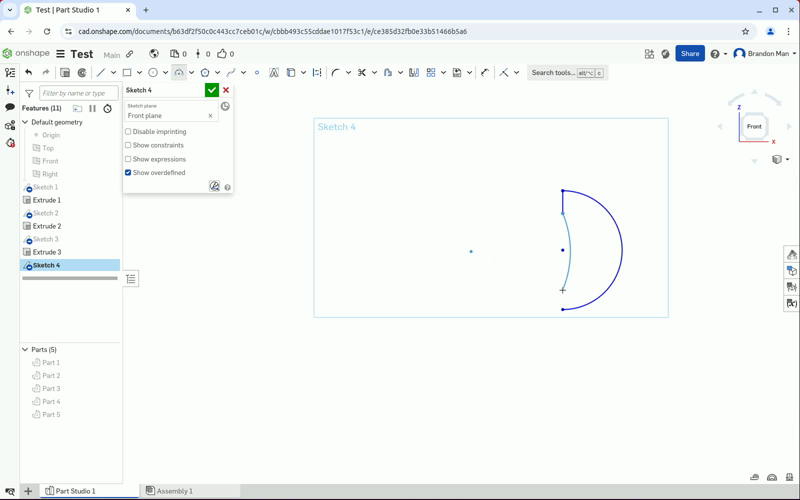
scroll(6)
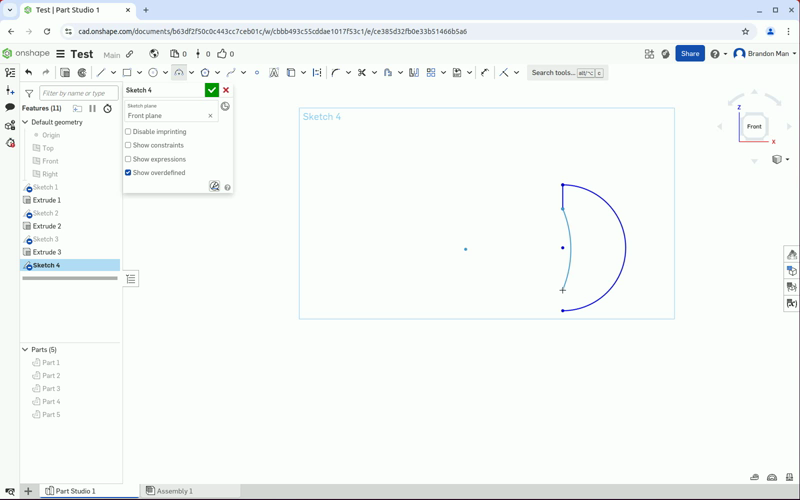
scroll(6)
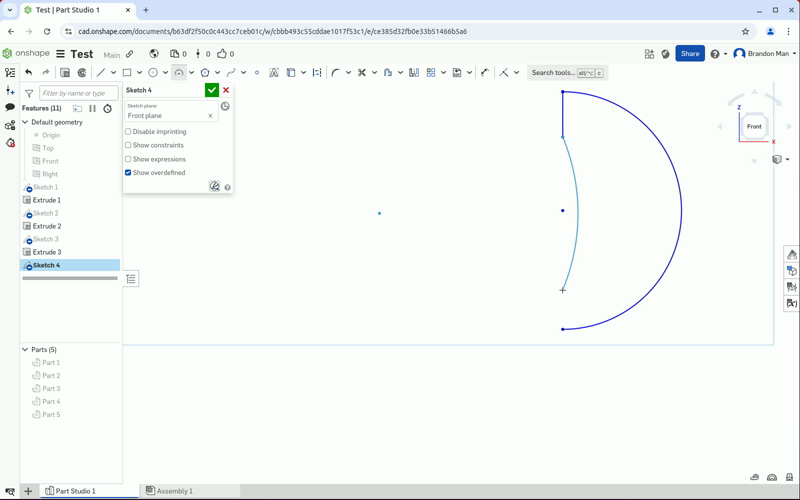
click(562, 289)
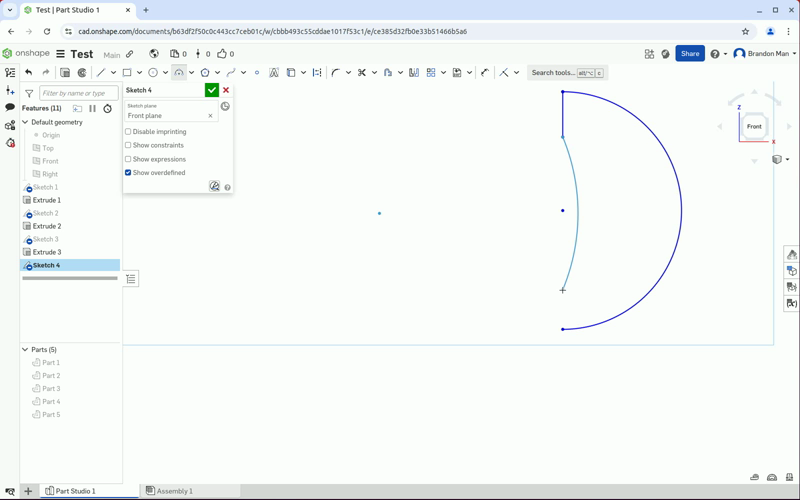
scroll(-6)
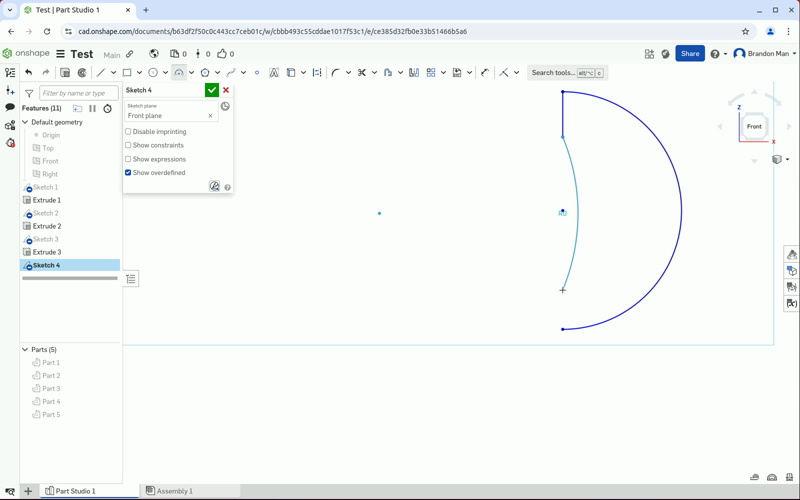
scroll(-6)
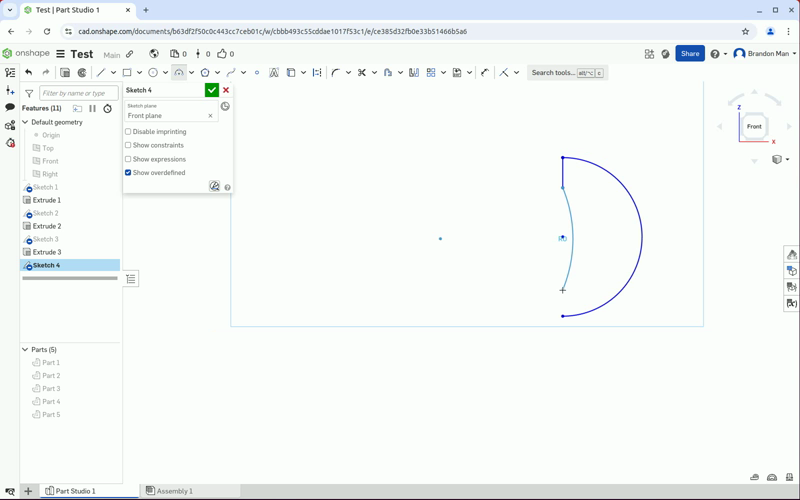
scroll(-6)
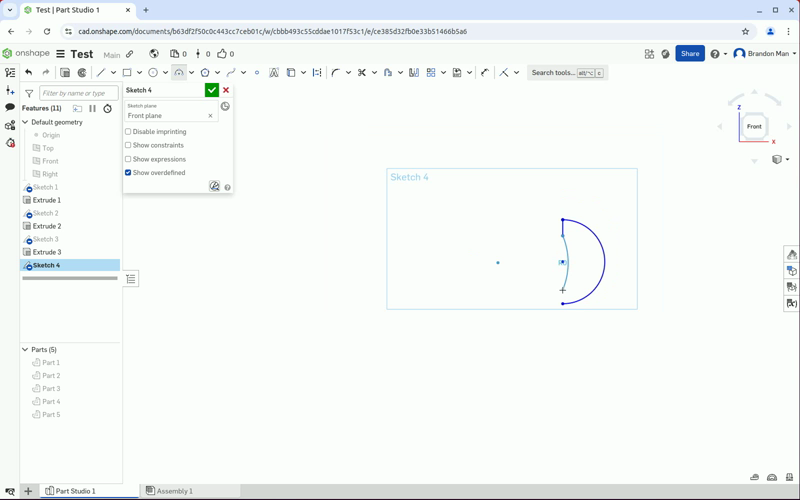
scroll(-6)
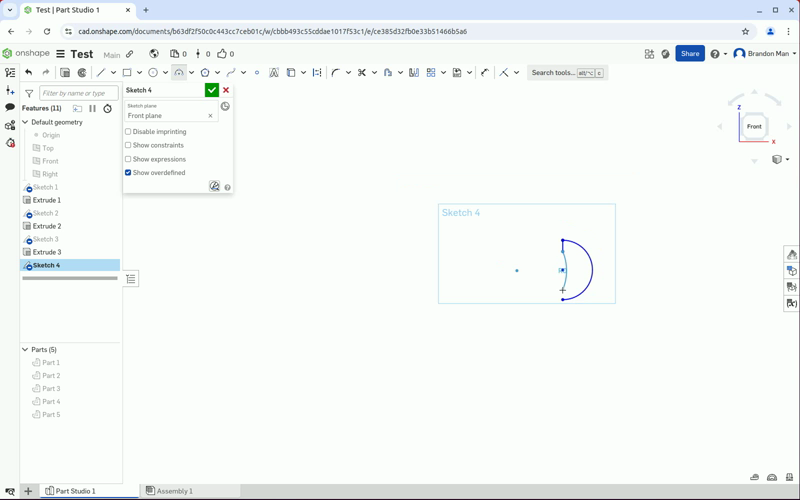
scroll(-6)
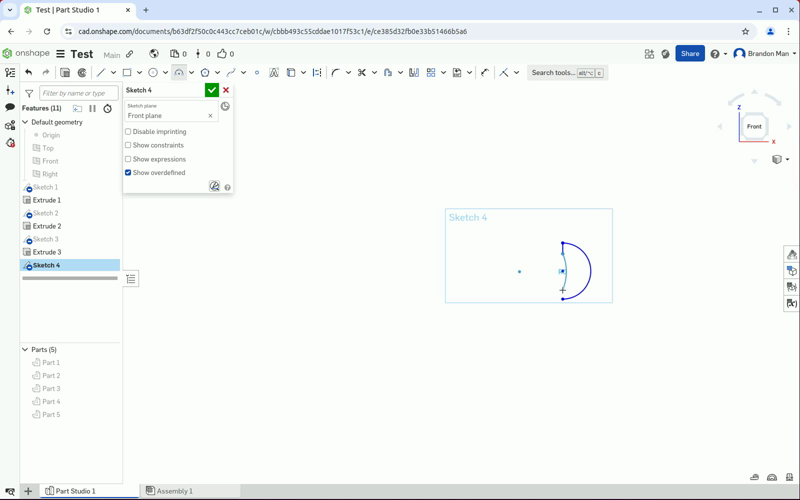
scroll(-6)
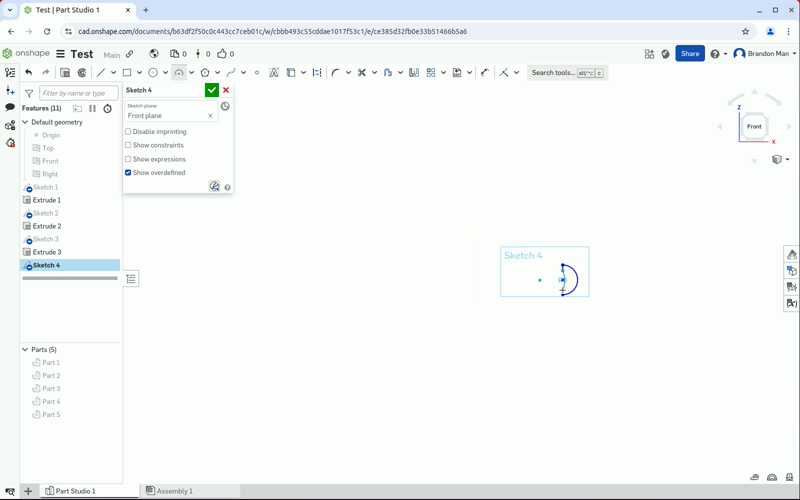
scroll(-6)
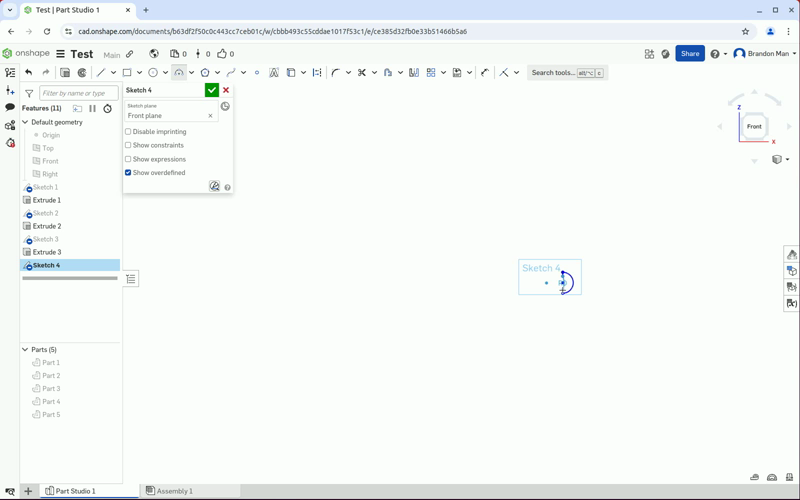
mouse_move(569, 282)
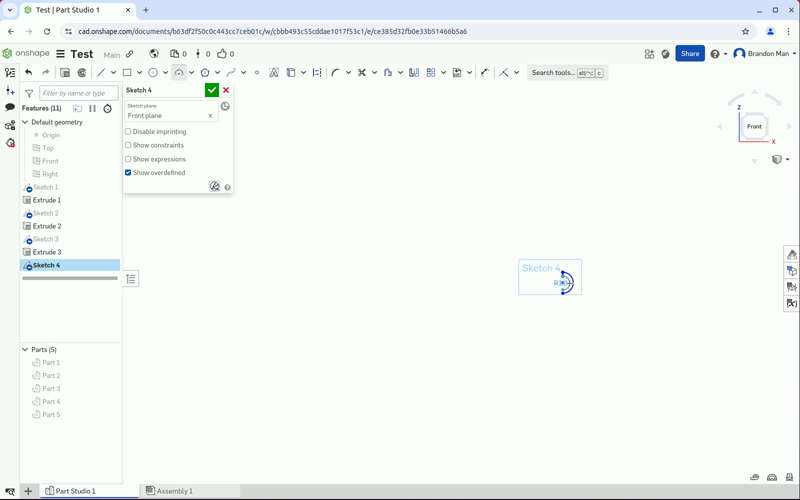
scroll(6)
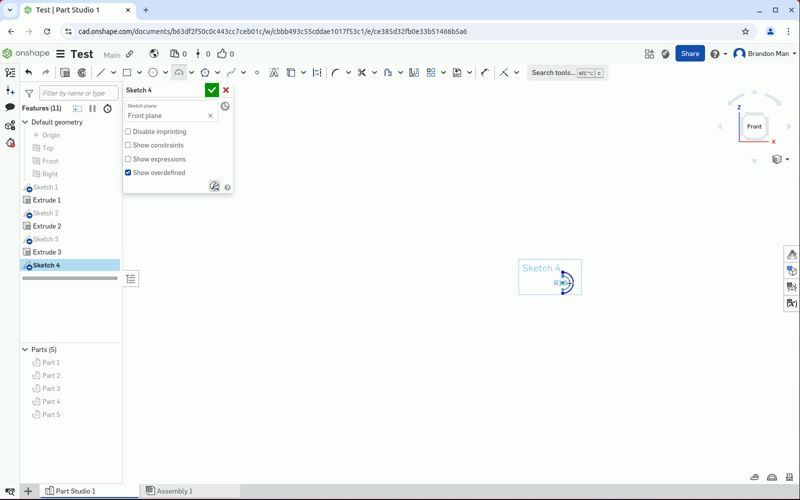
scroll(6)
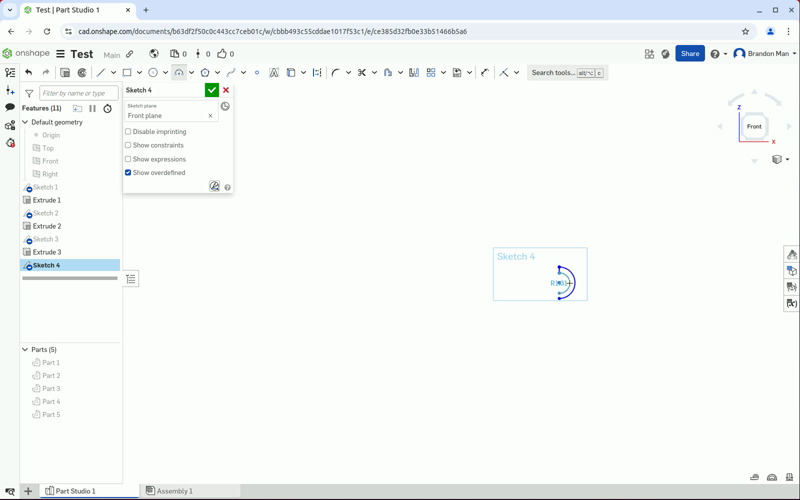
scroll(6)
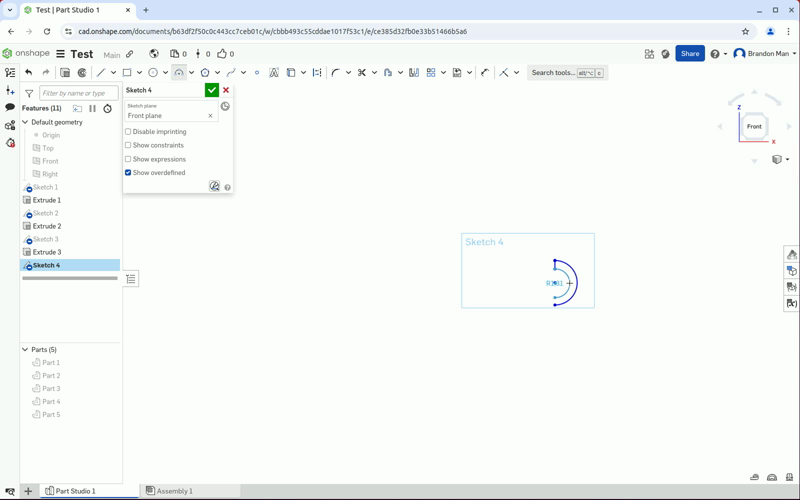
scroll(6)
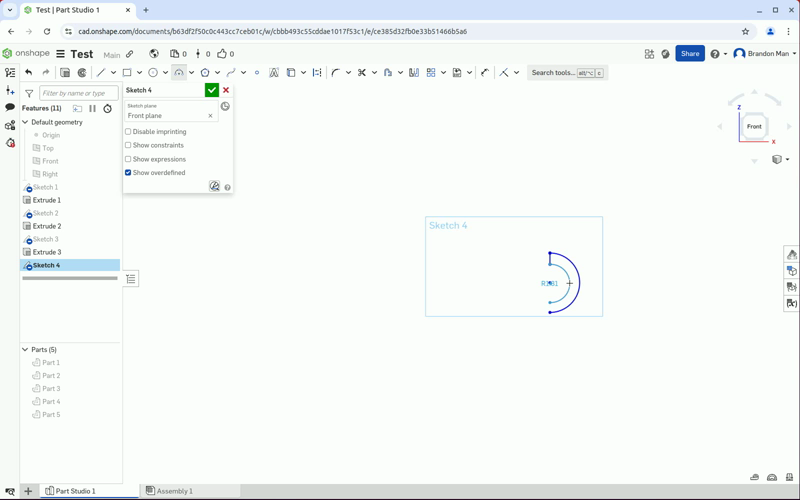
scroll(6)
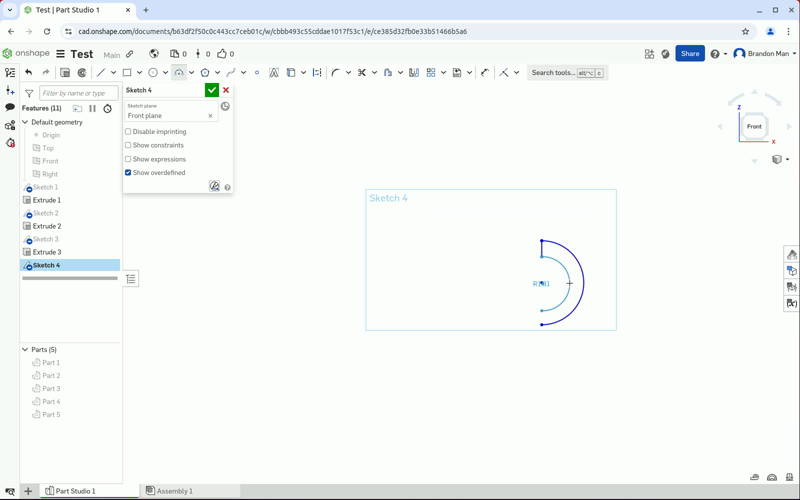
scroll(6)
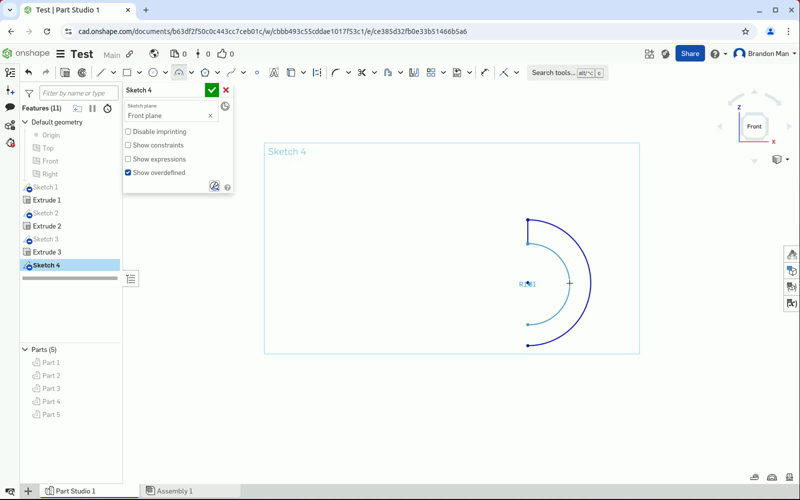
scroll(6)
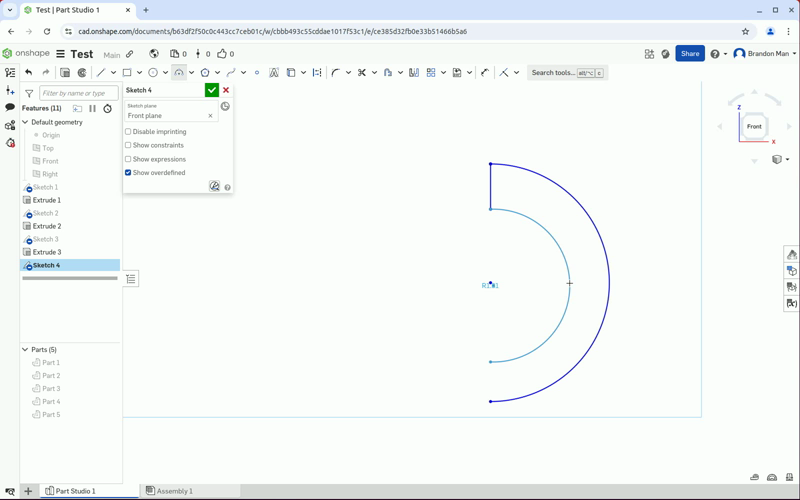
click(569, 282)
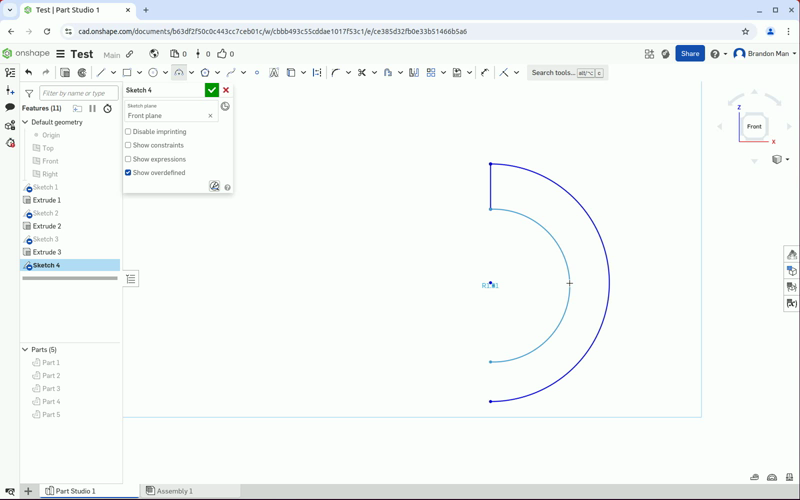
scroll(-6)
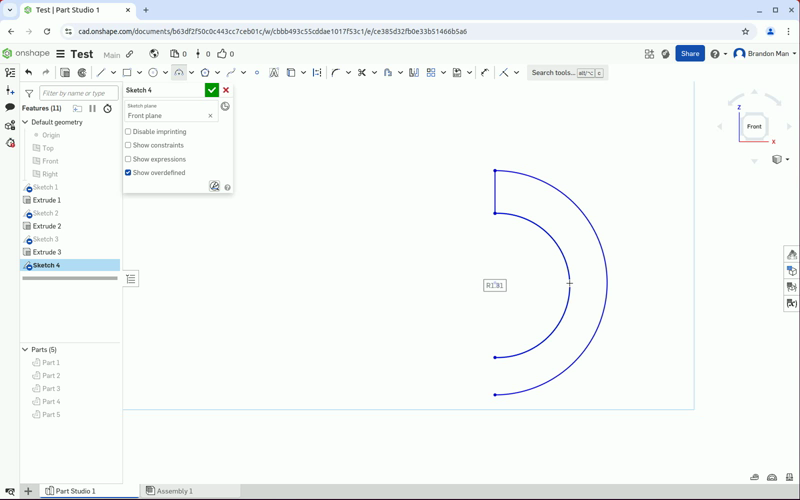
scroll(-6)
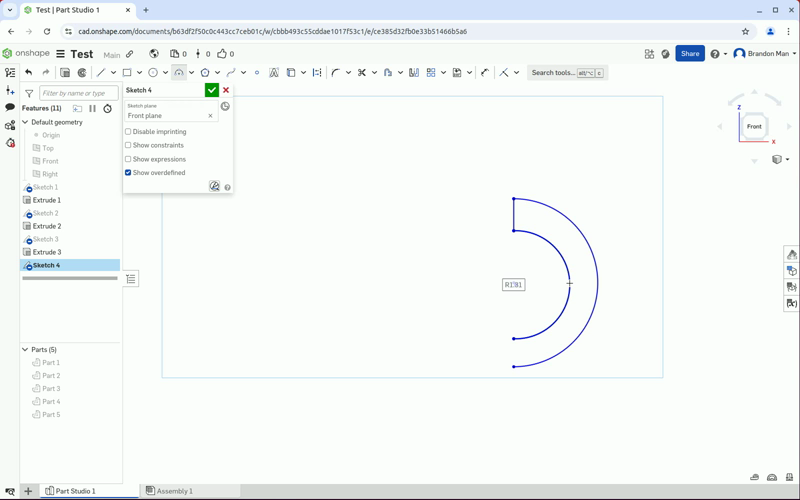
scroll(-6)
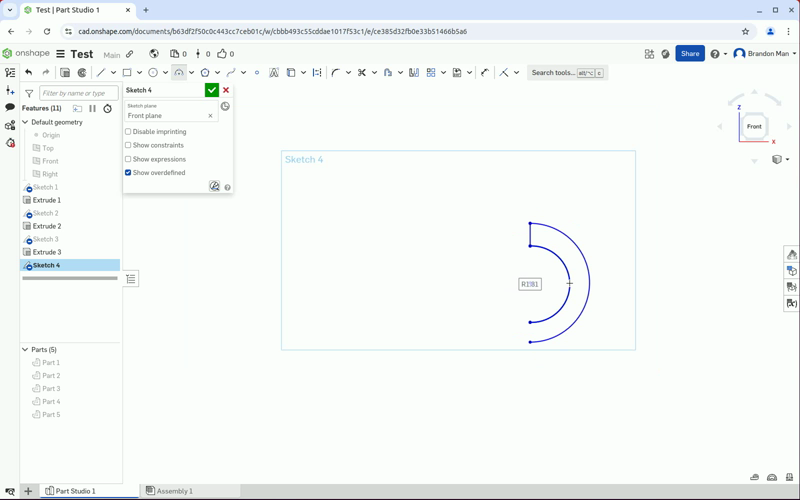
scroll(-6)
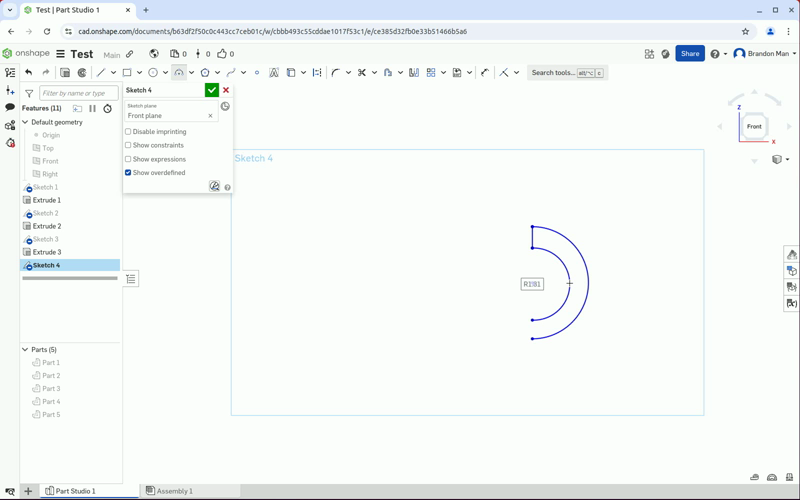
scroll(-6)
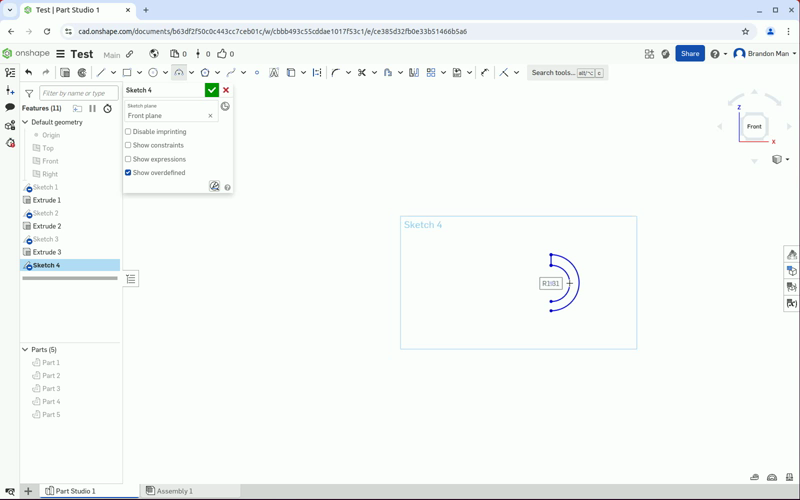
scroll(-6)
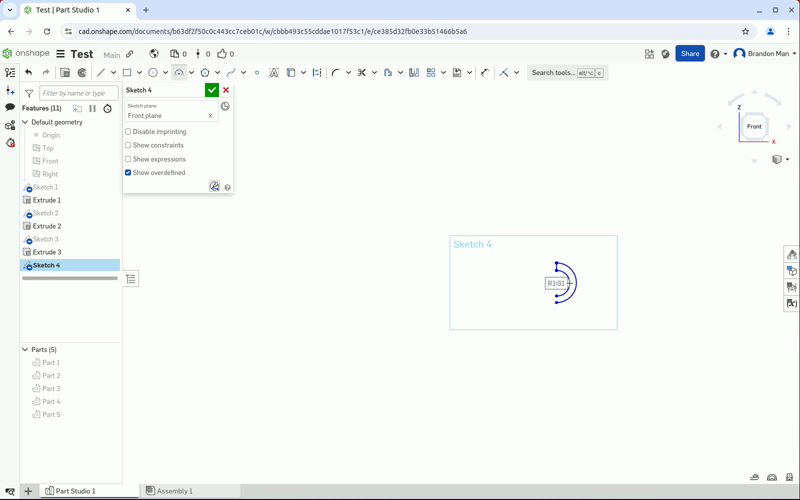
scroll(-6)
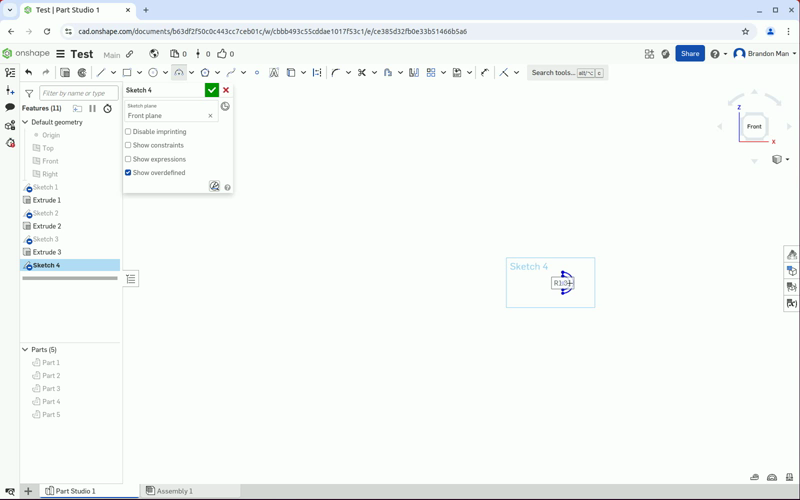
key_up(shift)
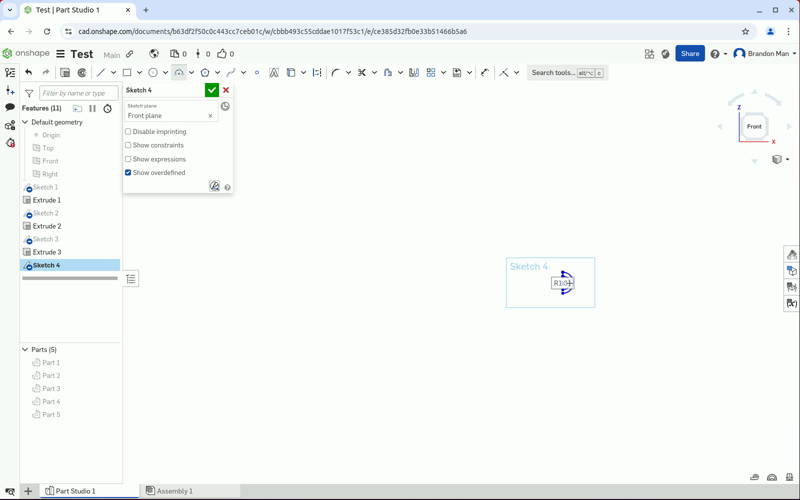
key(esc)
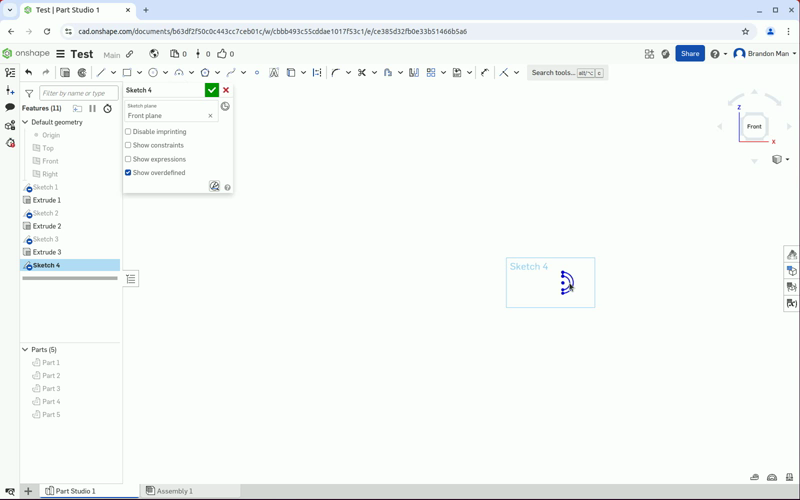
key(l)
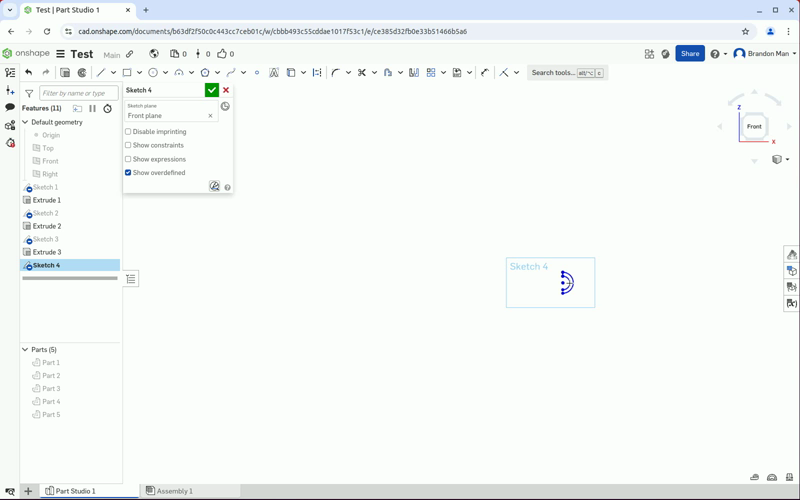
mouse_move(562, 289)
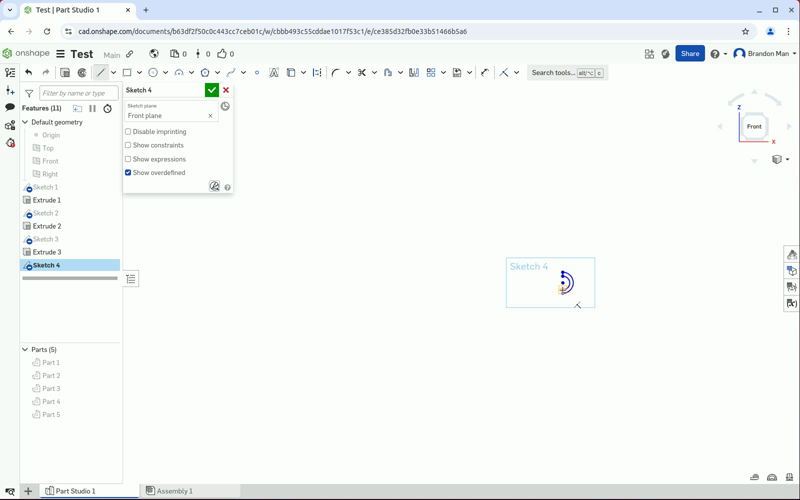
scroll(6)
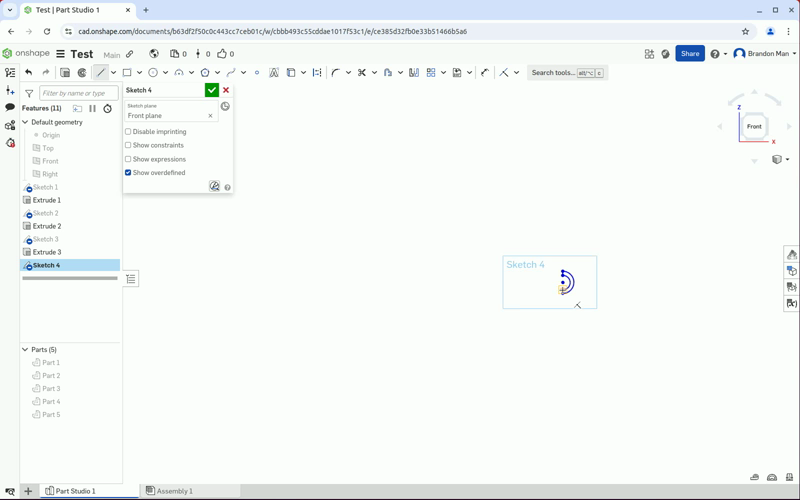
scroll(6)
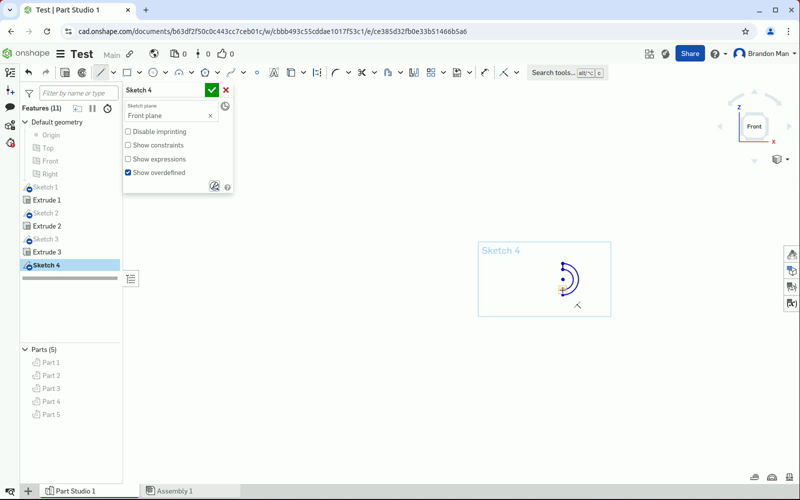
scroll(6)
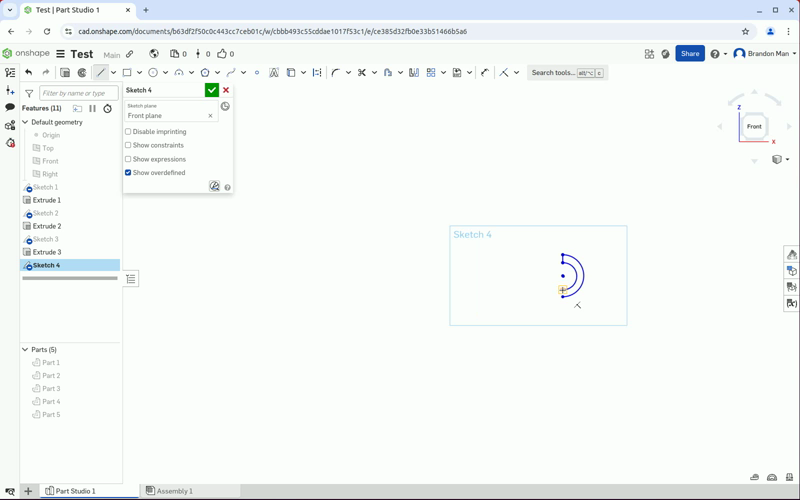
scroll(6)
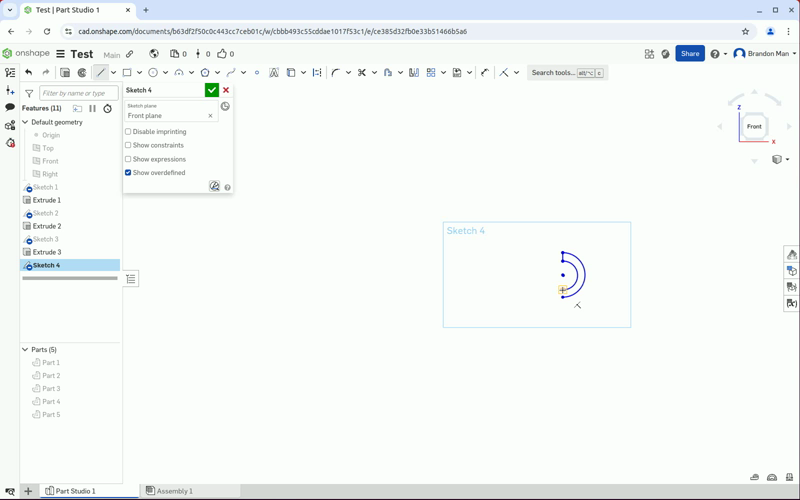
scroll(6)
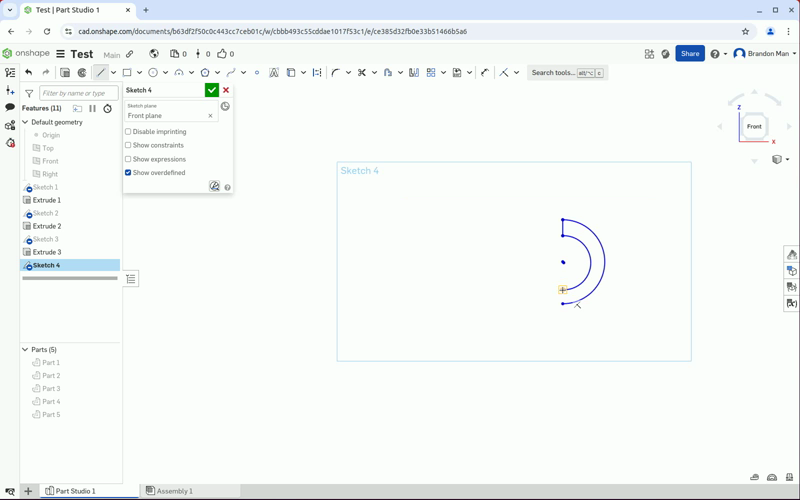
scroll(6)
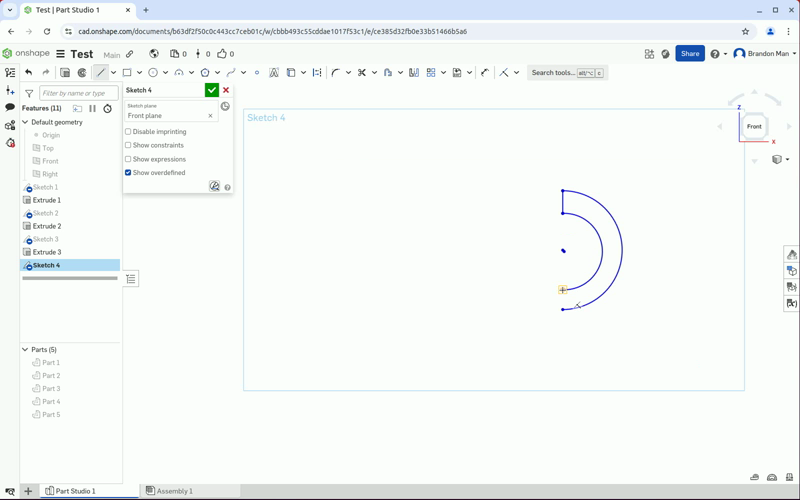
scroll(6)
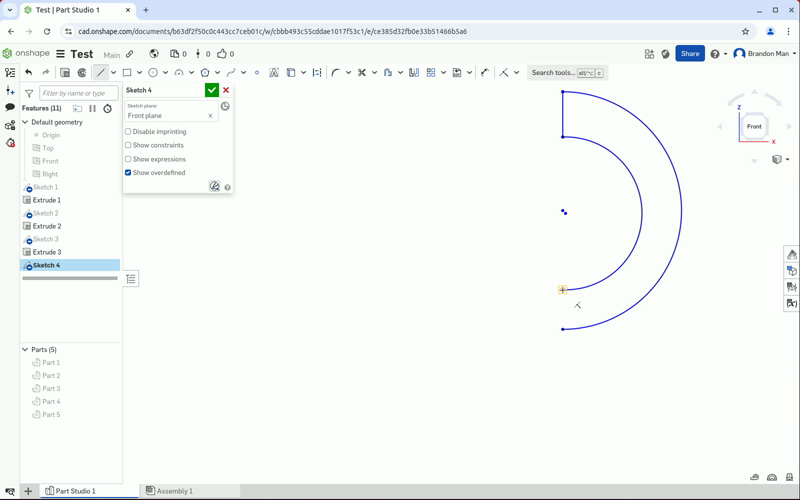
click(562, 289)
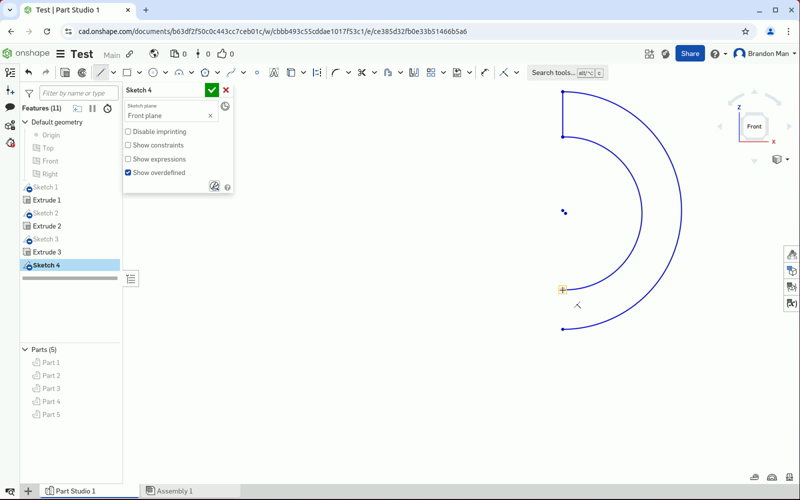
scroll(-6)
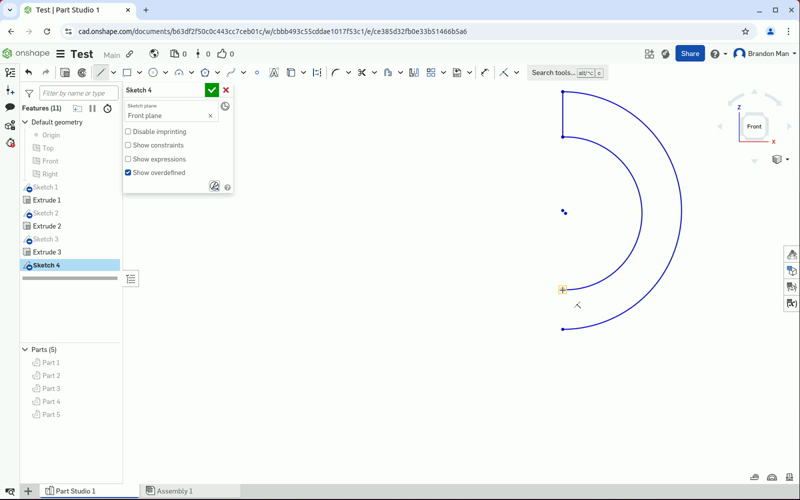
scroll(-6)
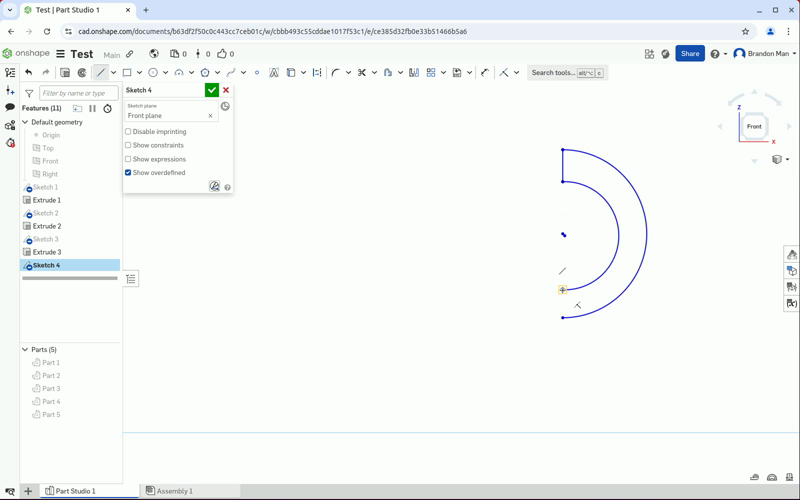
scroll(-6)
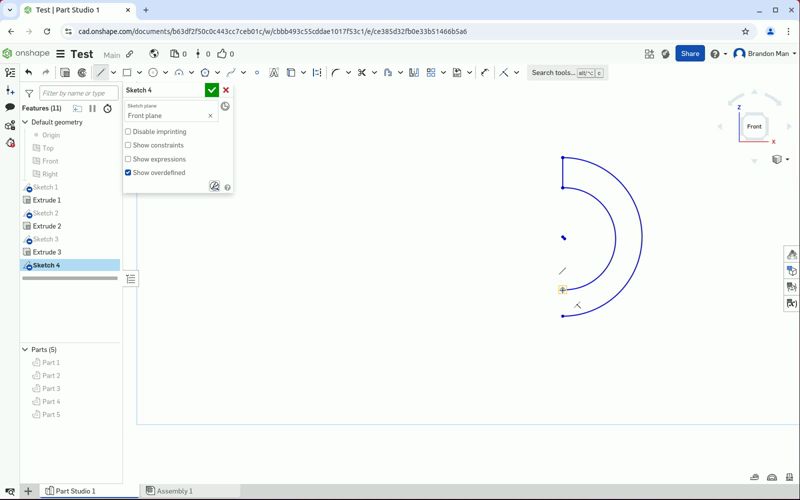
scroll(-6)
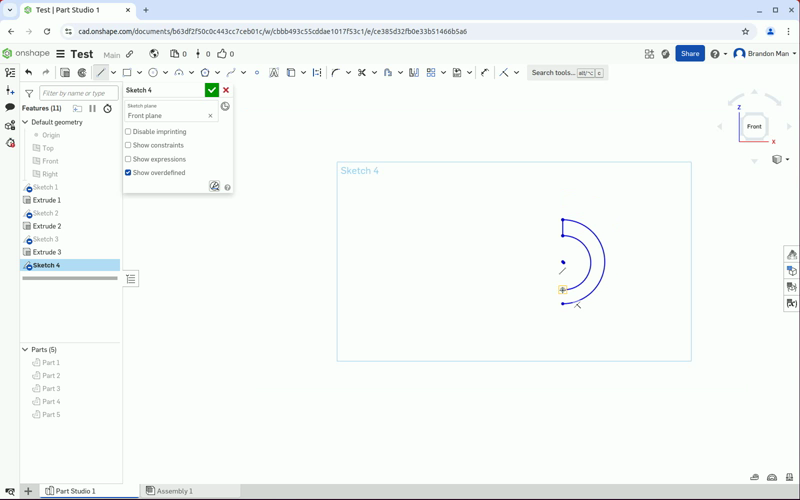
scroll(-6)
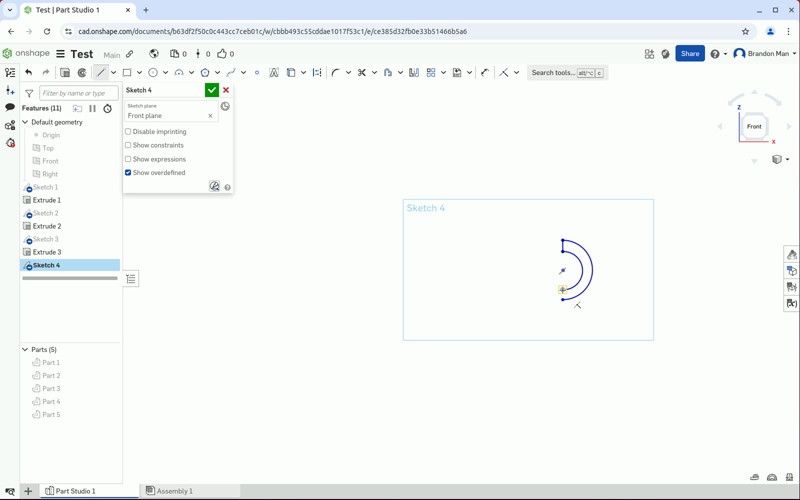
scroll(-6)
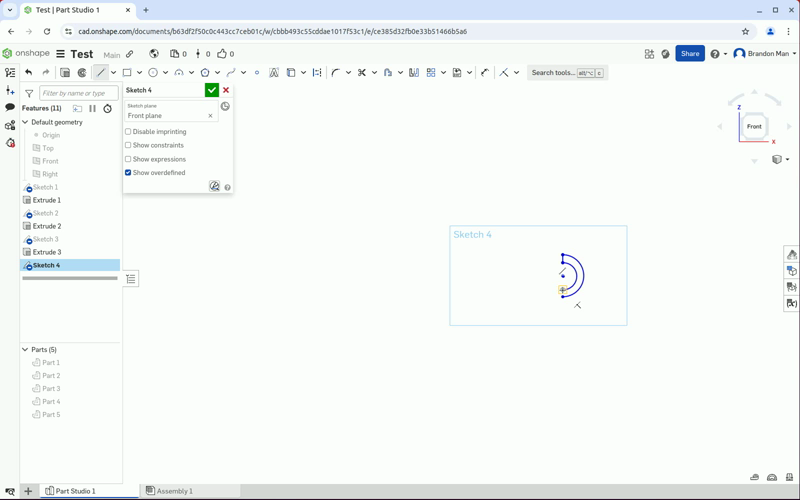
scroll(-6)
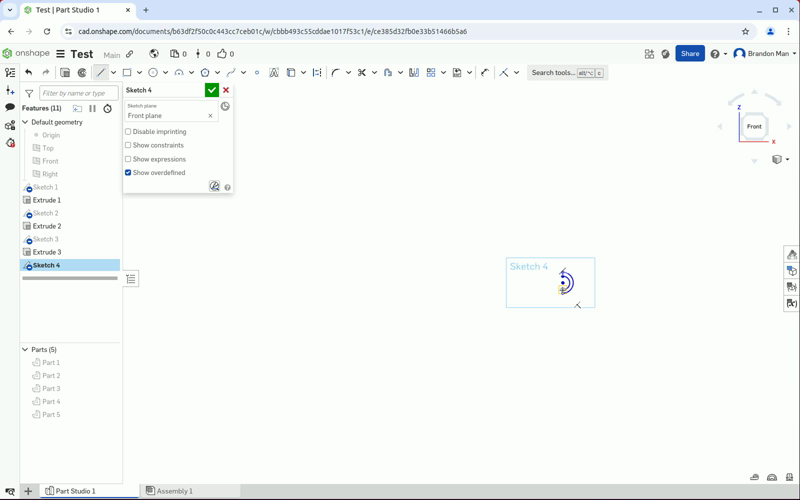
mouse_move(589, 289)
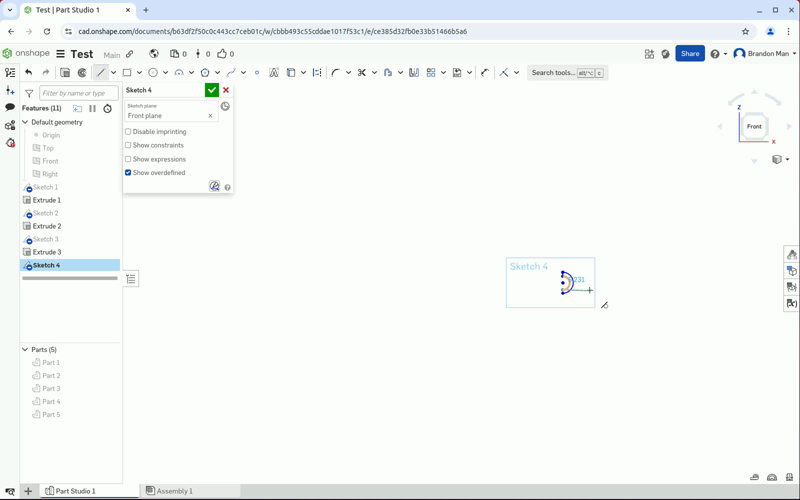
key_down(shift)
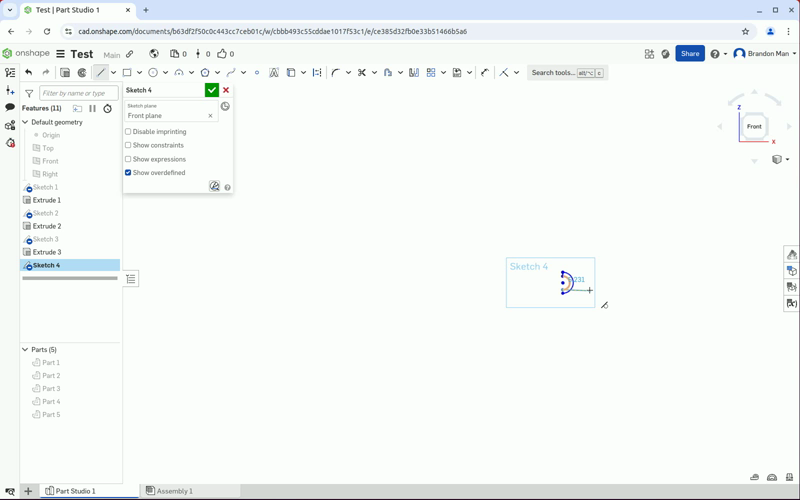
mouse_move(562, 293)
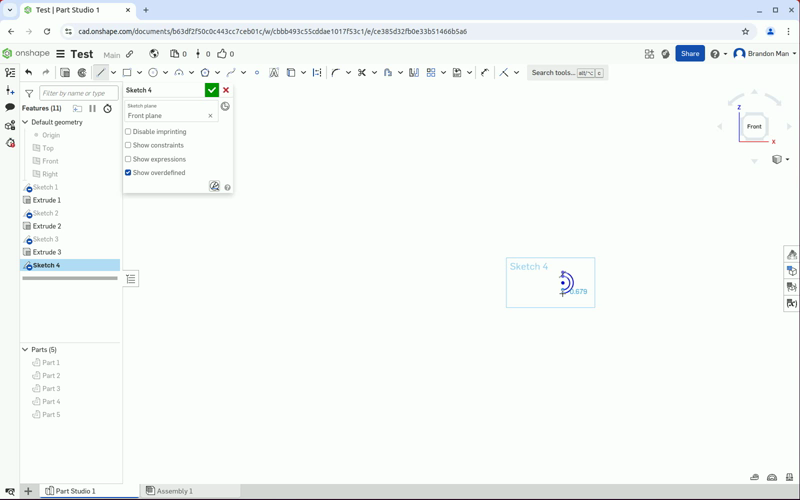
scroll(6)
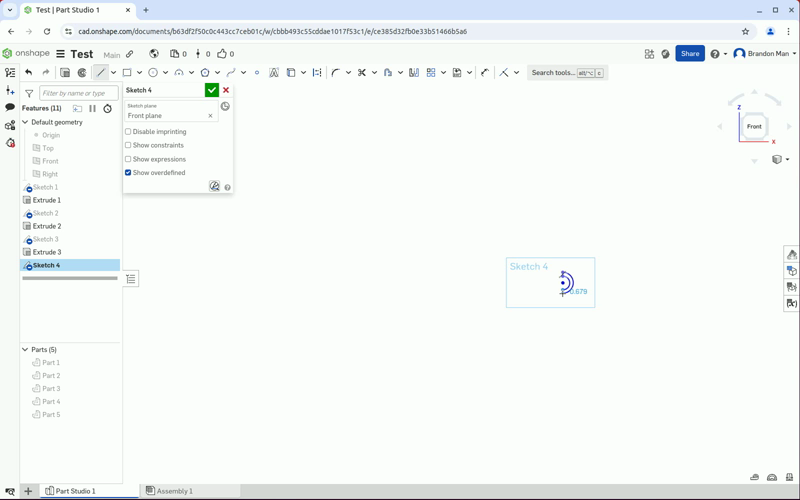
scroll(6)
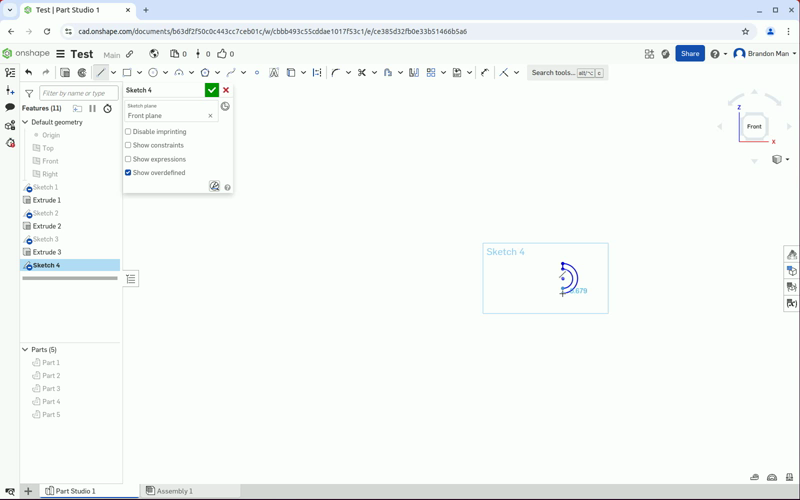
scroll(6)
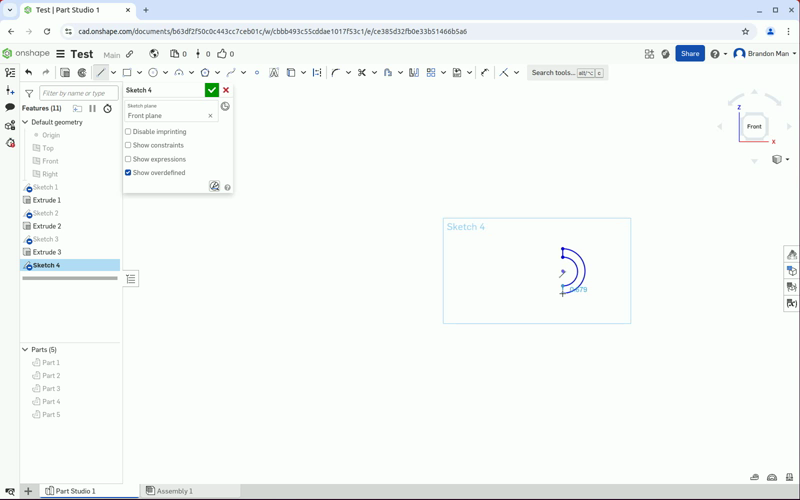
scroll(6)
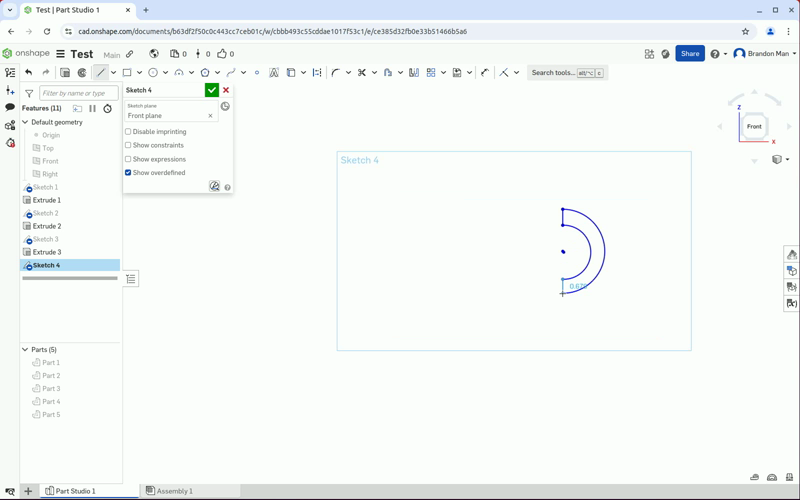
scroll(6)
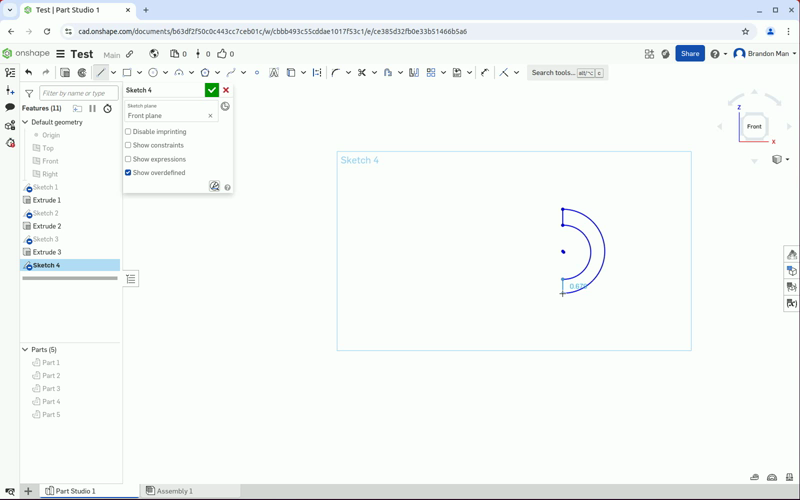
scroll(6)
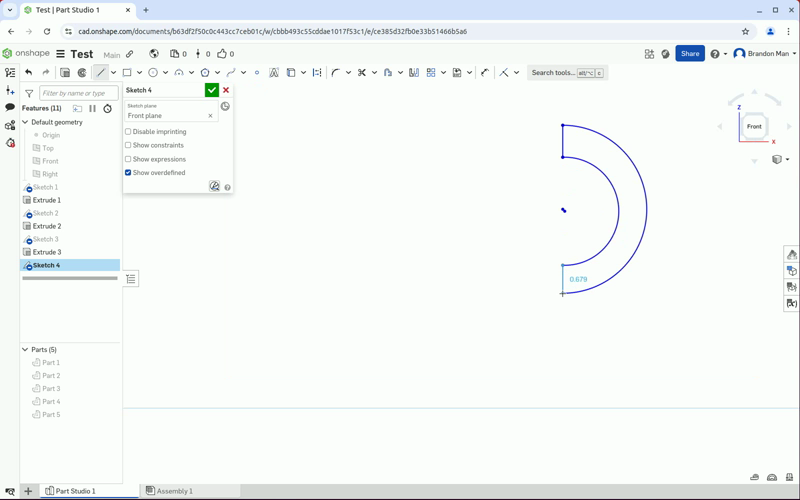
scroll(6)
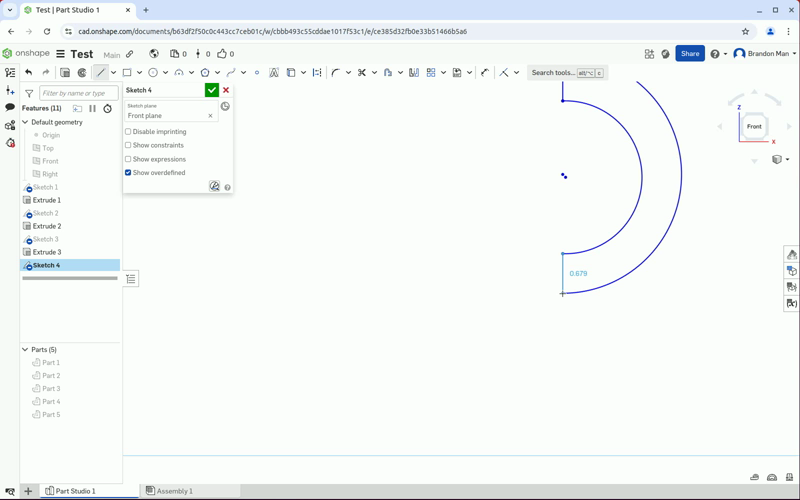
key_up(shift)
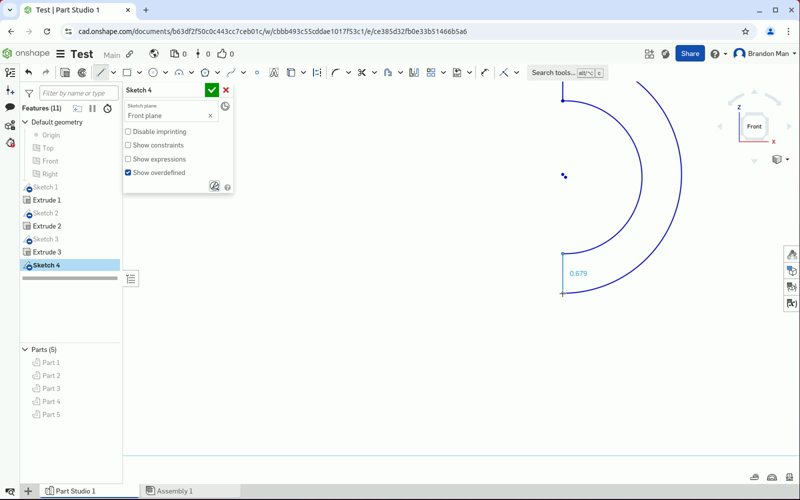
click(562, 293)
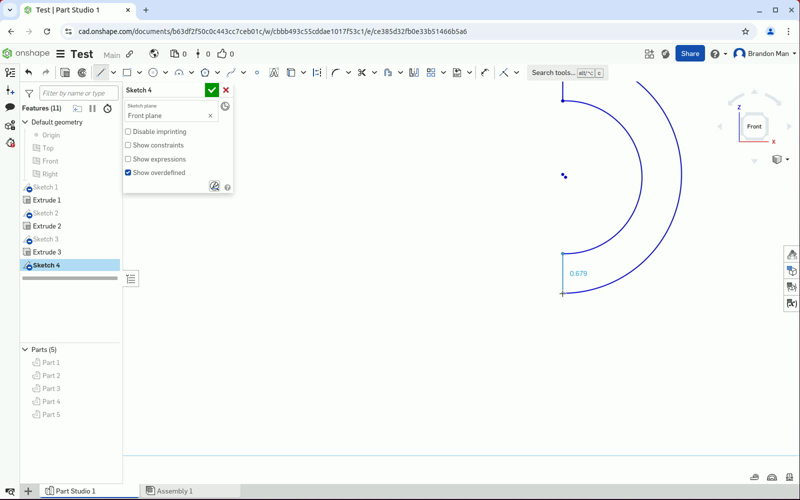
scroll(-6)
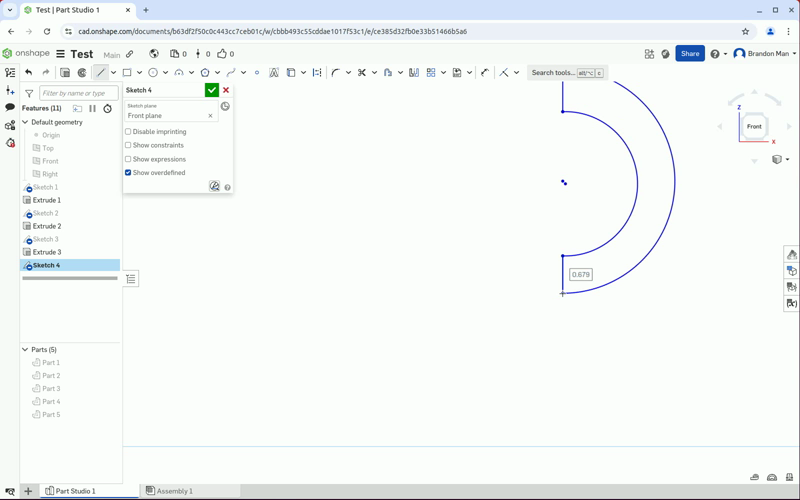
scroll(-6)
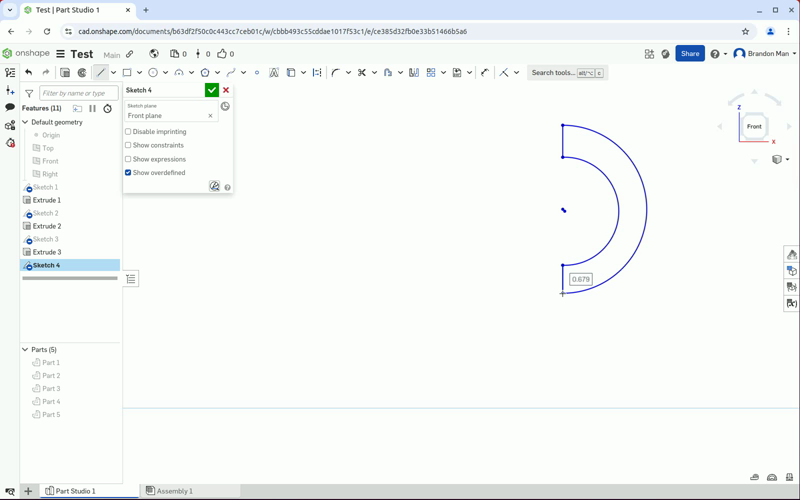
scroll(-6)
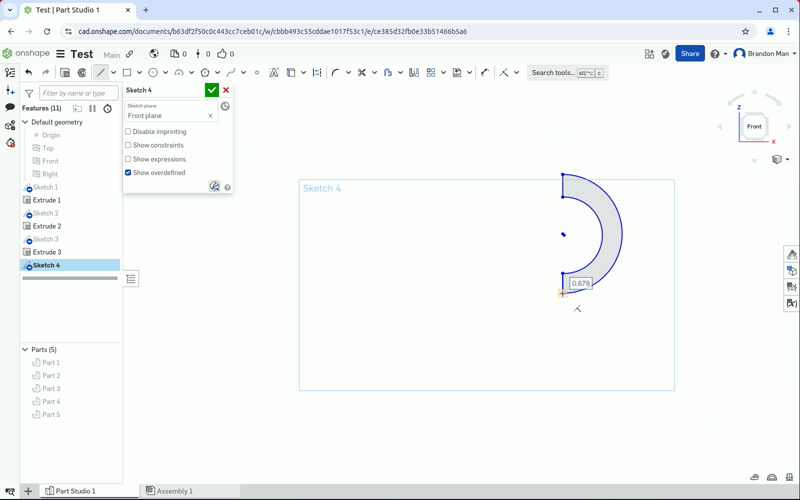
scroll(-6)
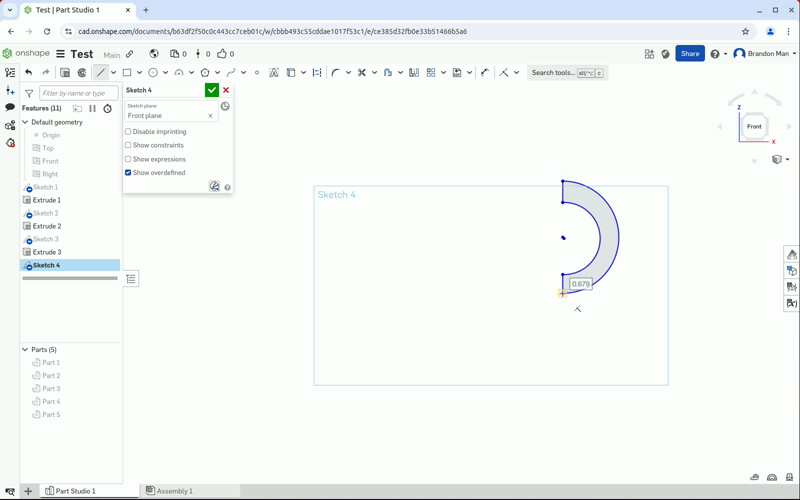
scroll(-6)
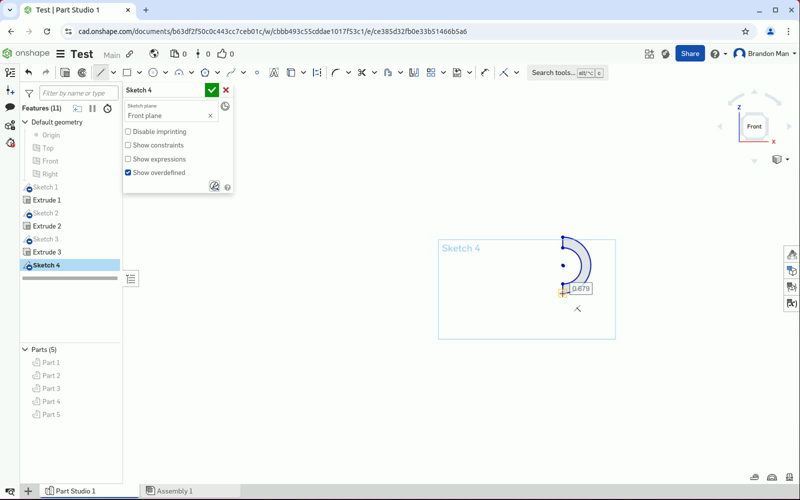
scroll(-6)
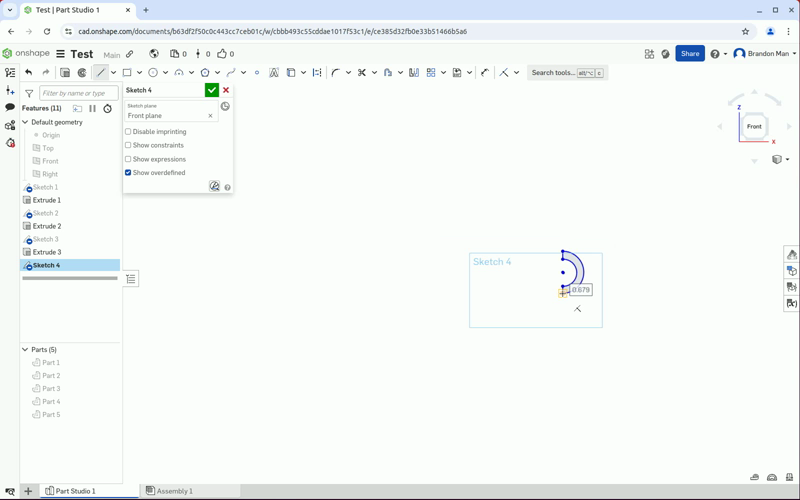
scroll(-6)
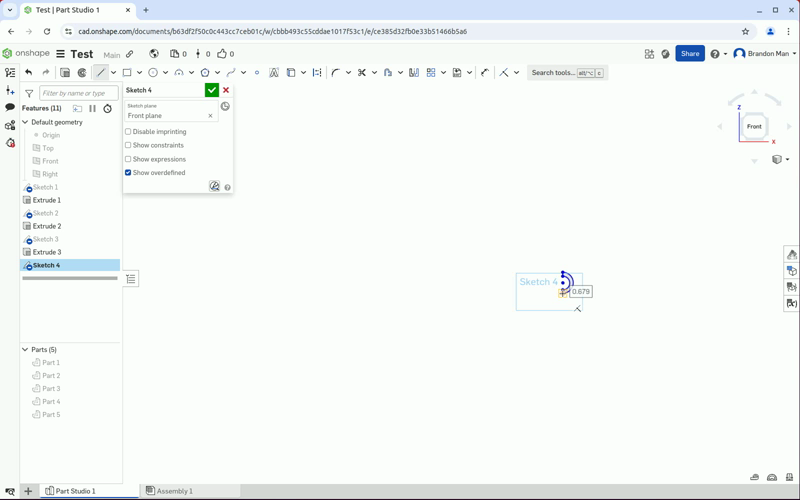
key(esc)
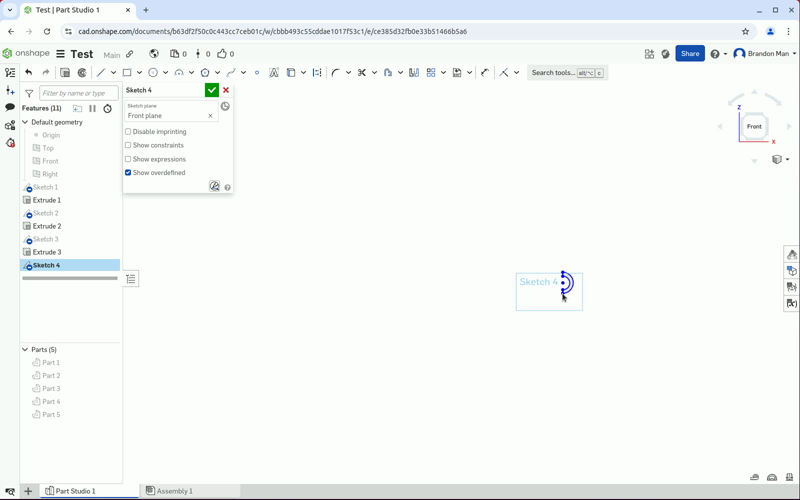
mouse_move(566, 286)
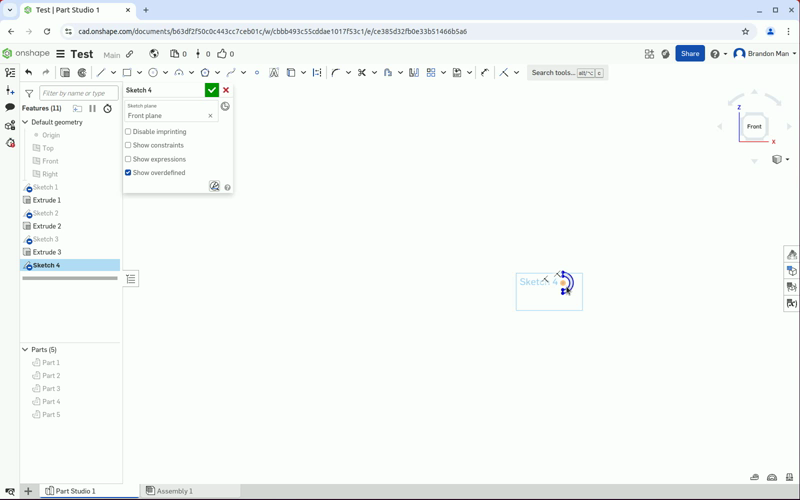
scroll(6)
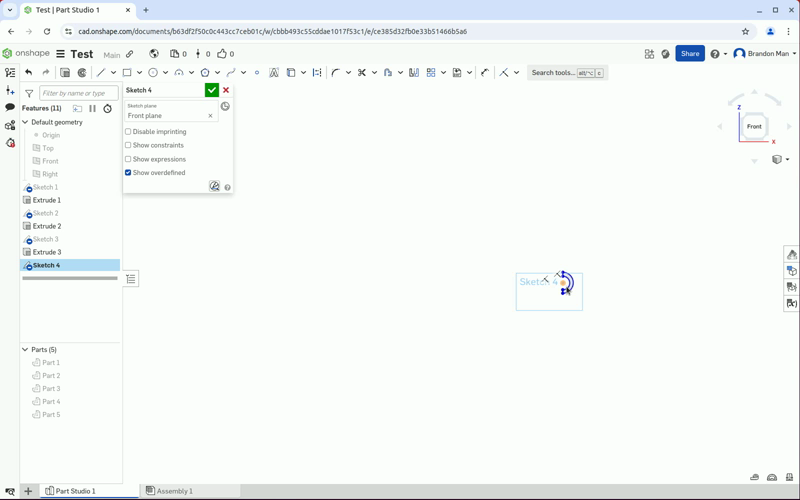
scroll(6)
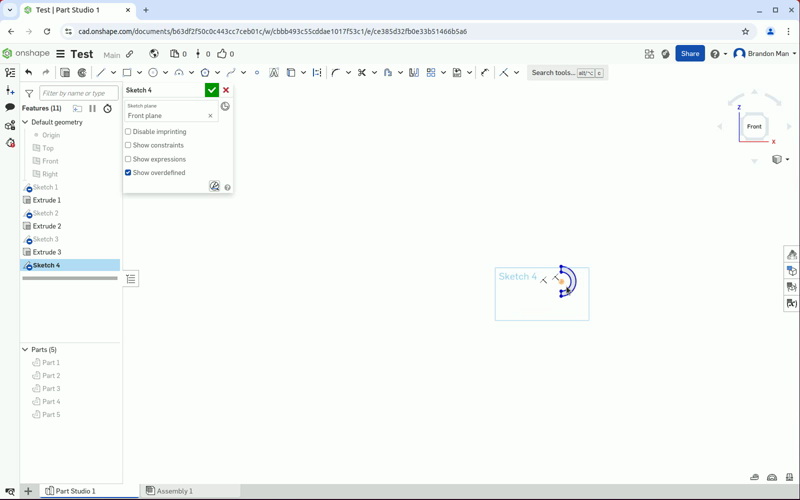
scroll(6)
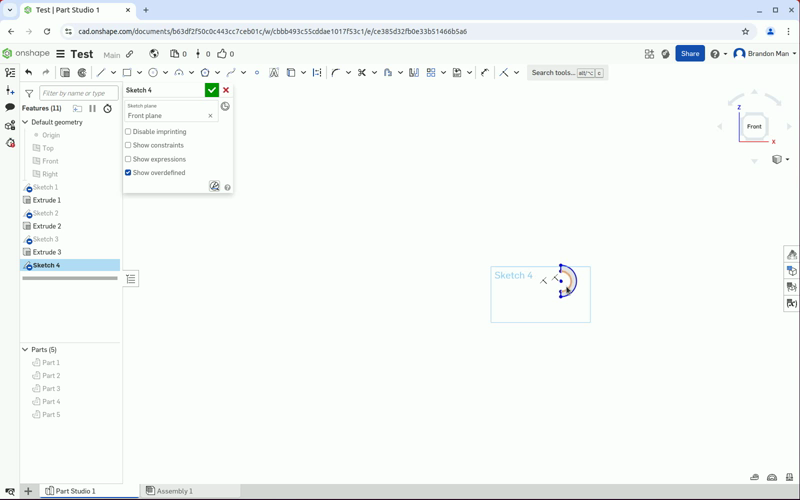
scroll(6)
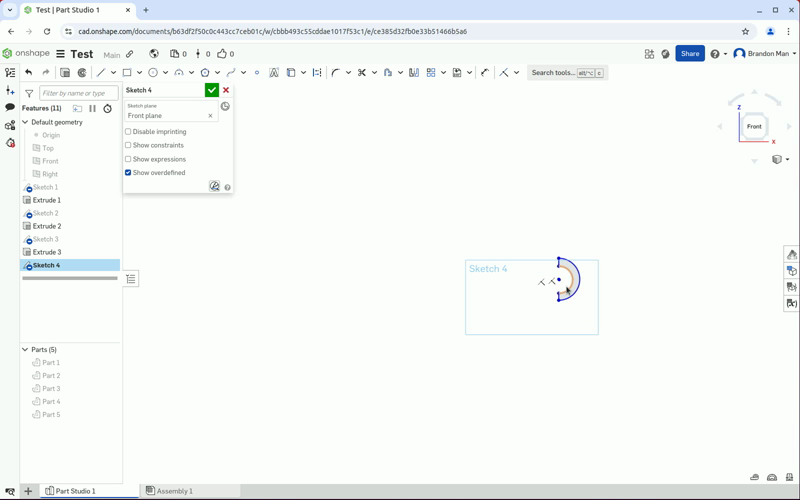
scroll(6)
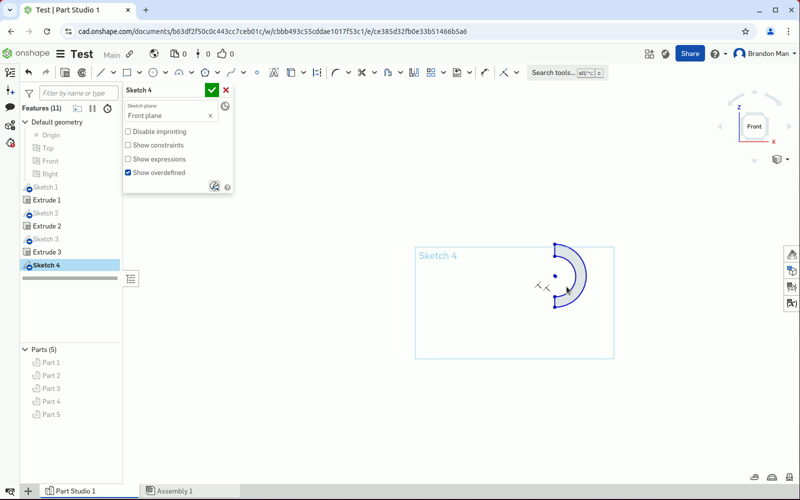
scroll(6)
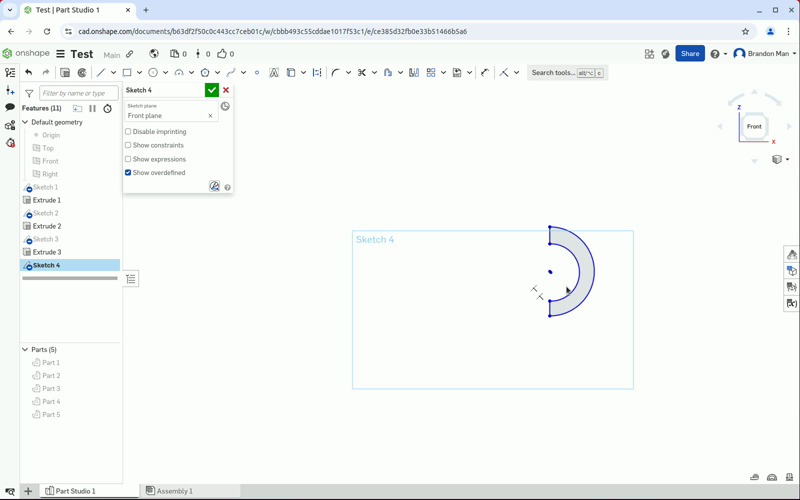
scroll(6)
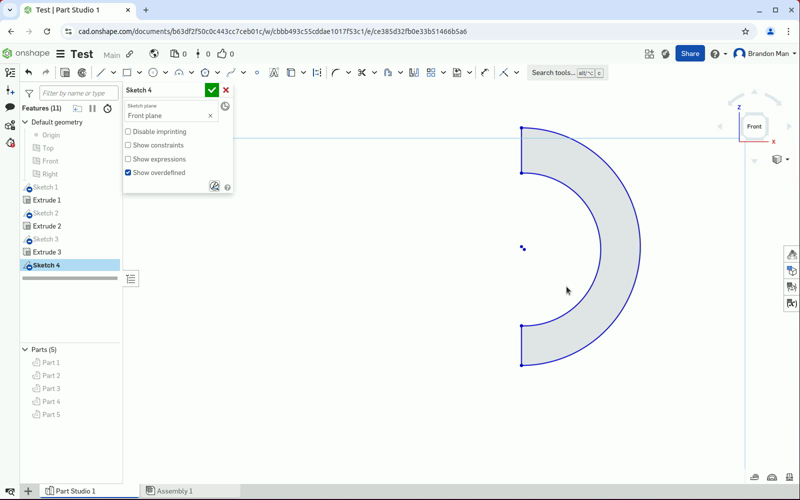
click(566, 286)
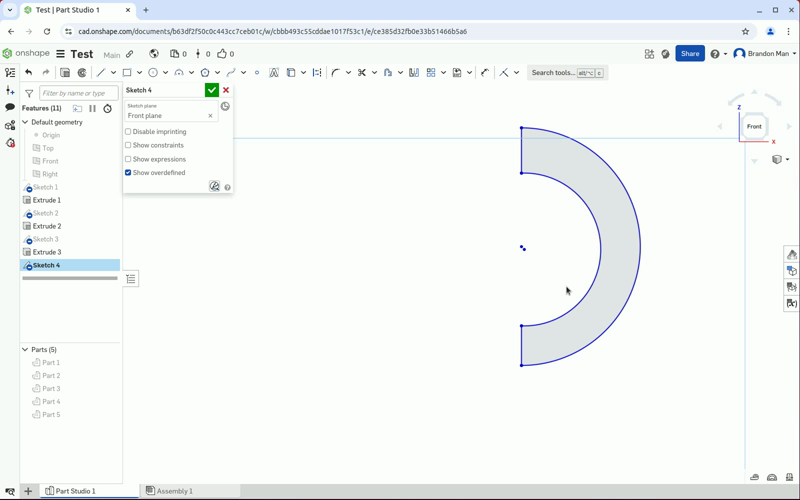
scroll(-6)
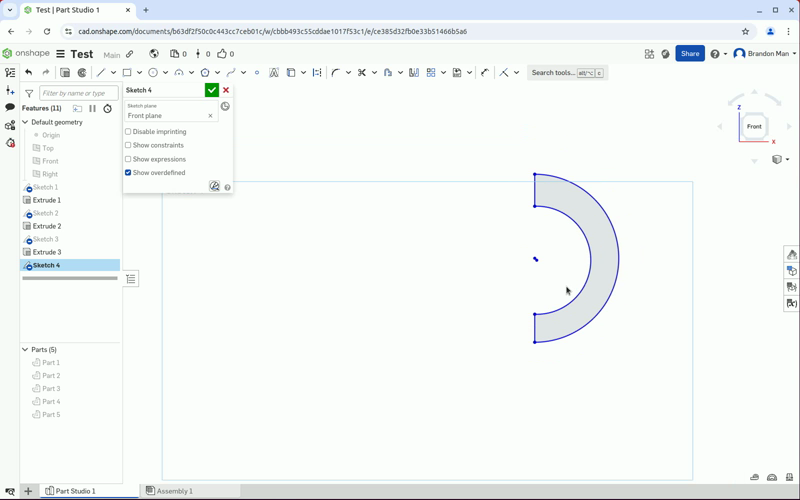
scroll(-6)
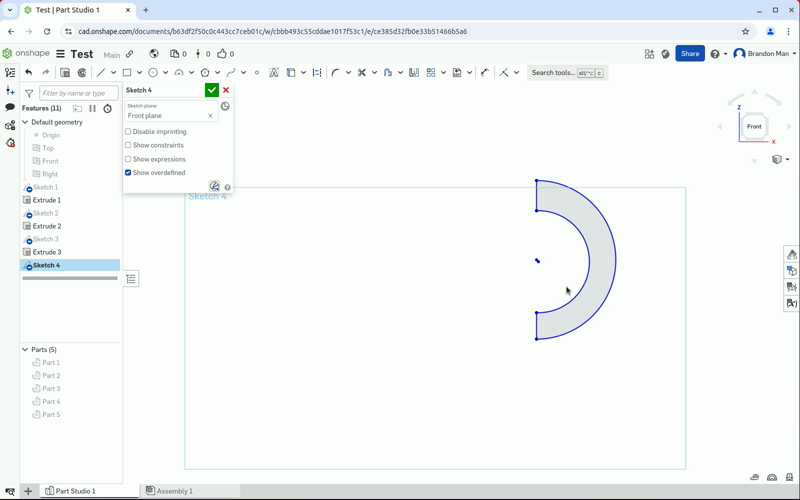
scroll(-6)
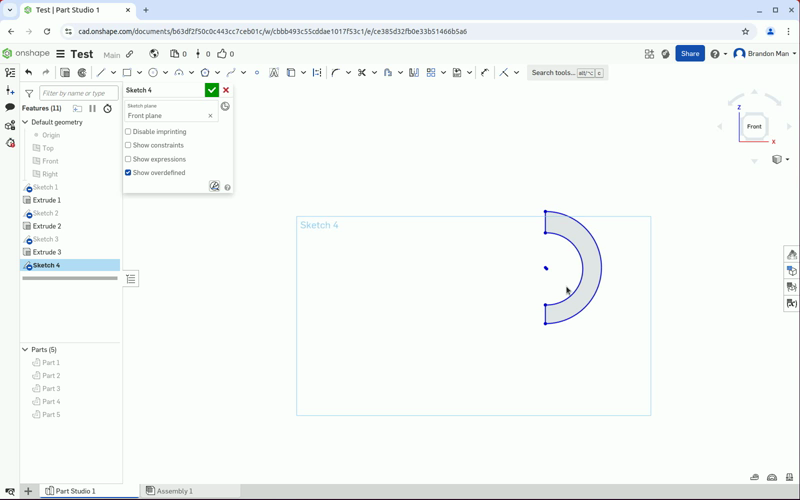
scroll(-6)
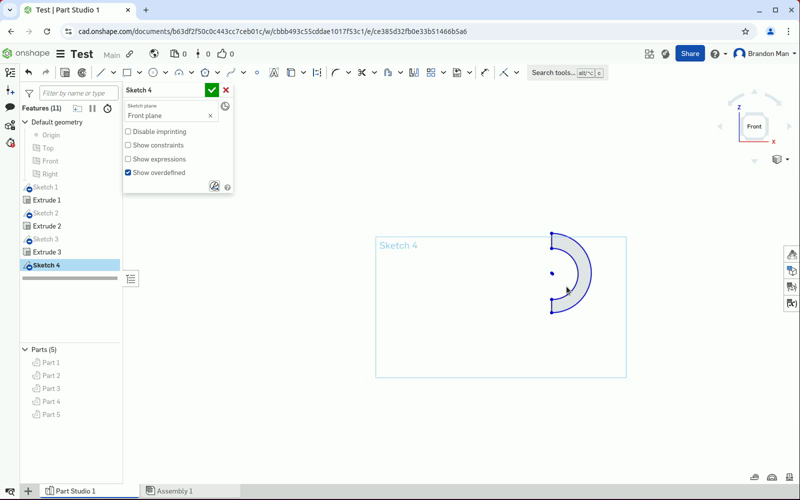
scroll(-6)
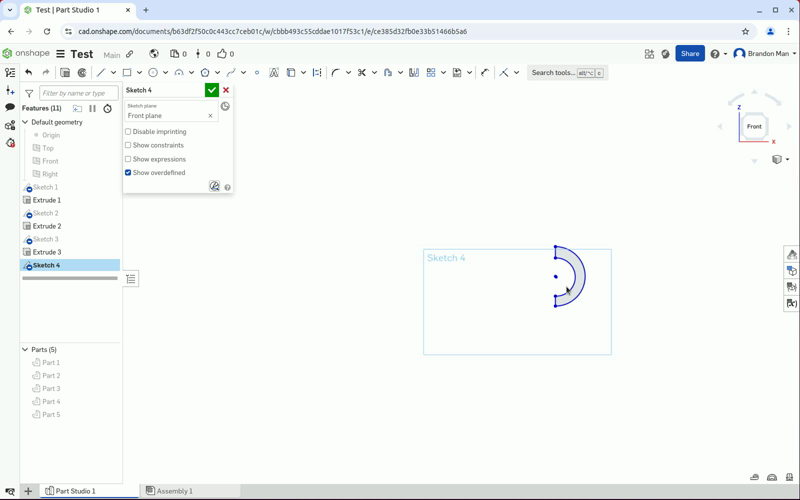
scroll(-6)
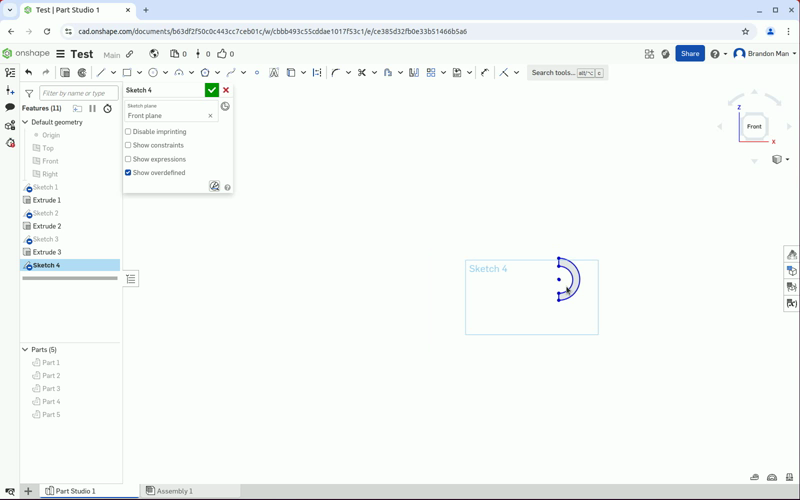
scroll(-6)
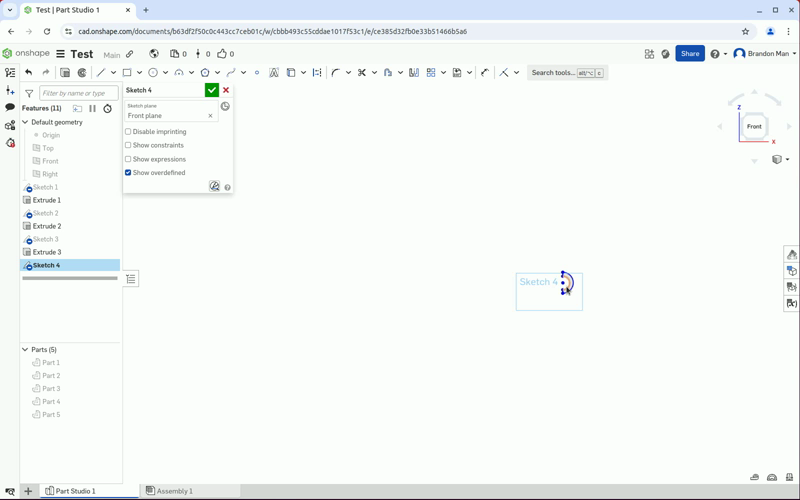
mouse_move(73, 352)
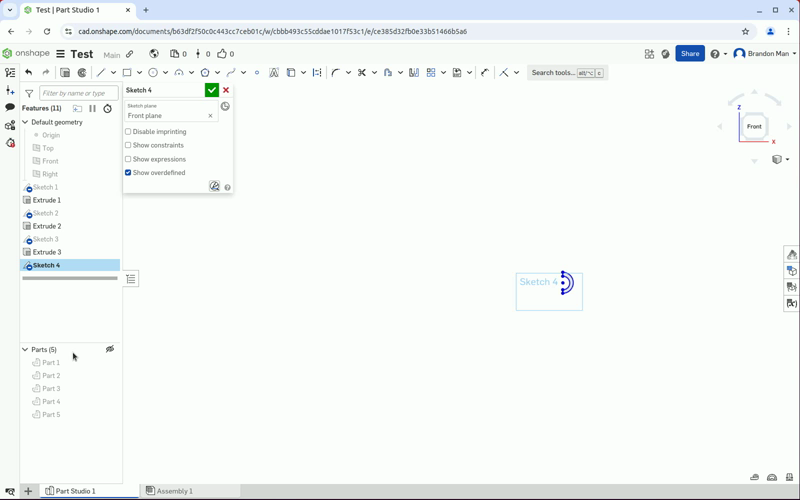
key(shift+y)
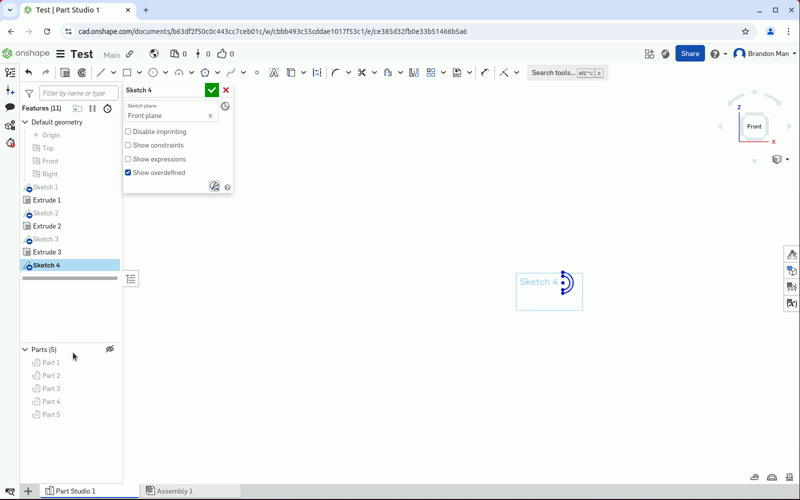
key(shift+e)
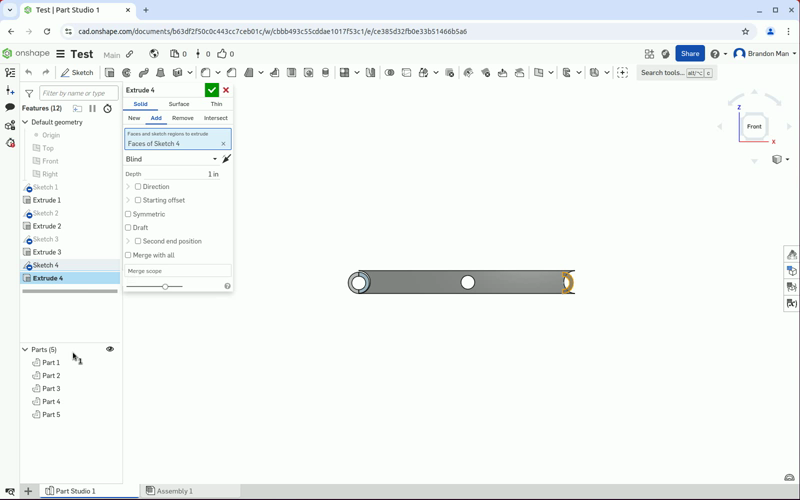
mouse_move(143, 106)
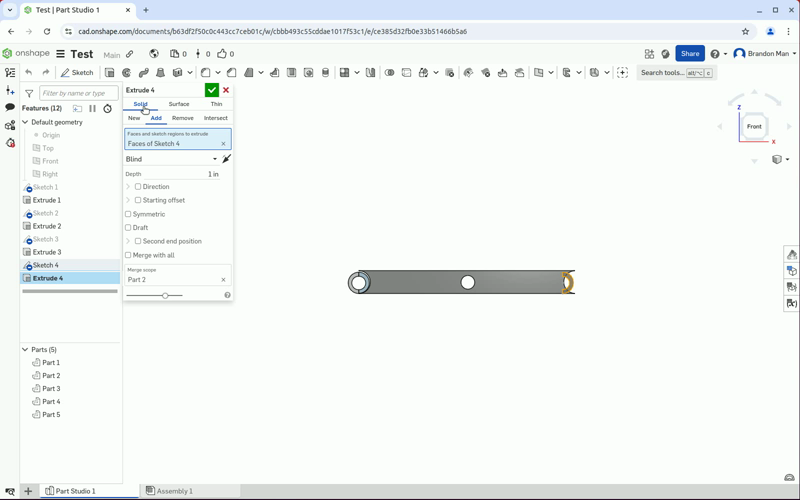
click(143, 106)
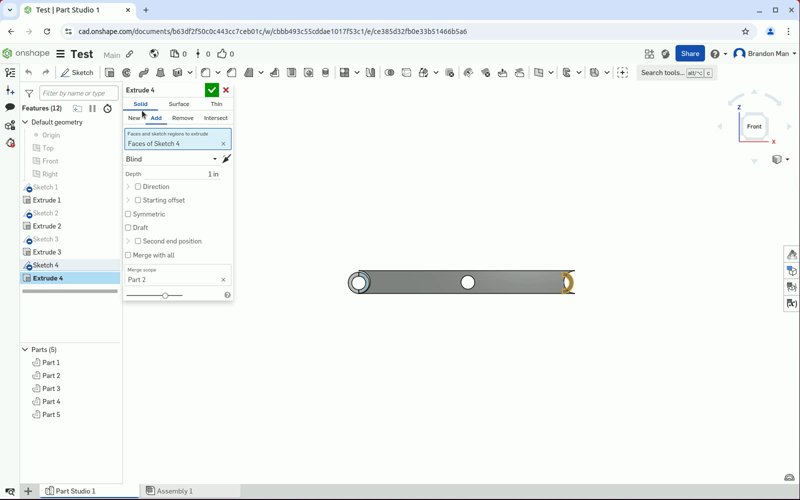
mouse_move(137, 120)
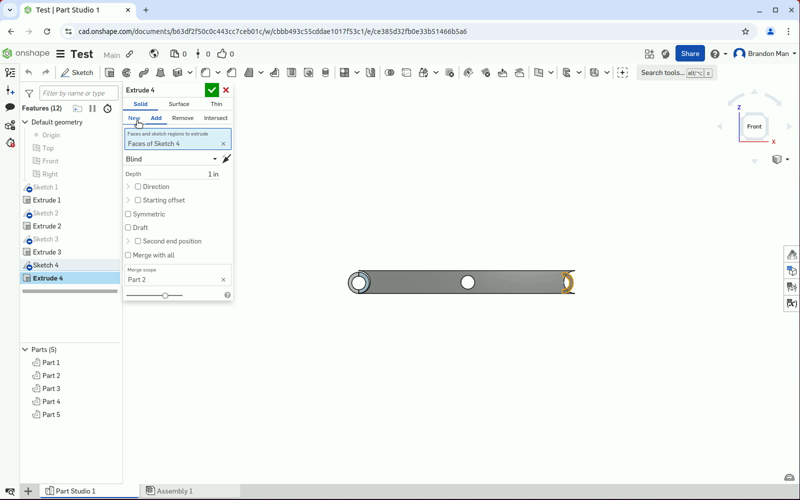
click(137, 120)
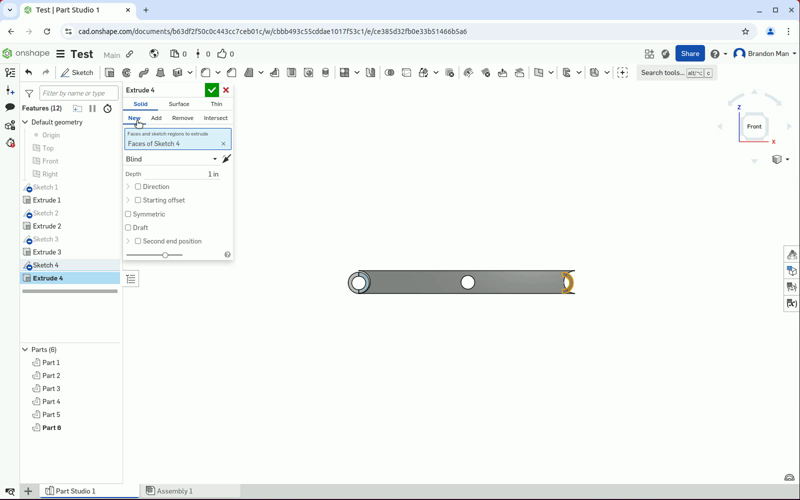
key(tab, 4)
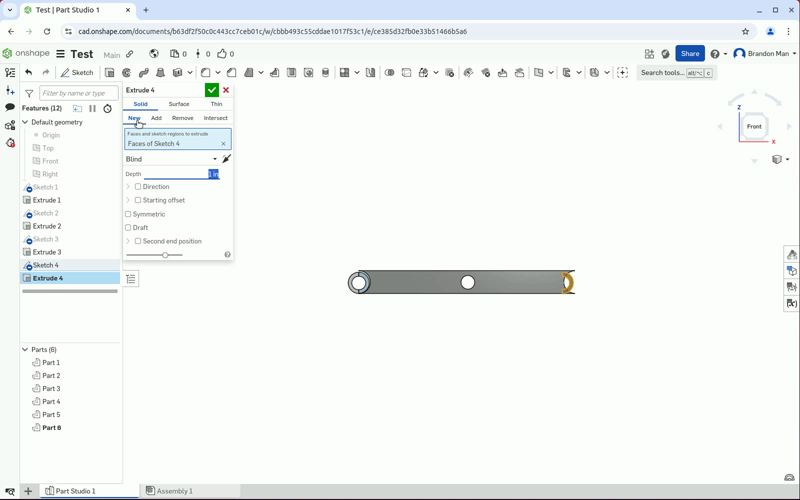
text(2.888)
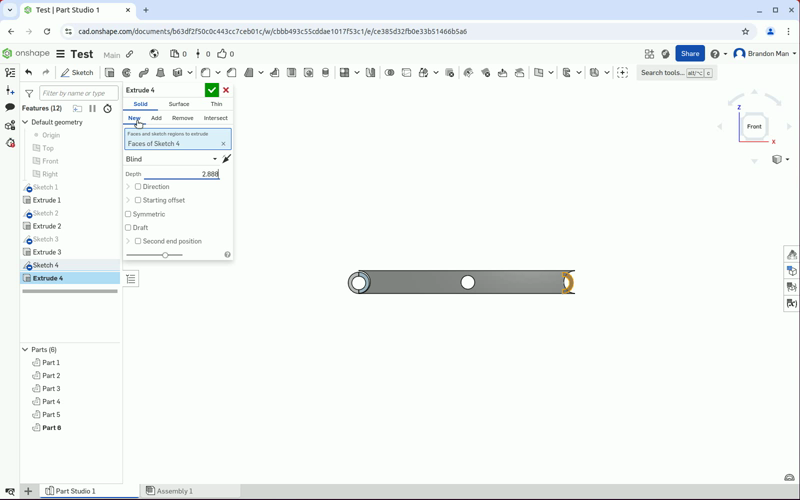
key(tab, 3)
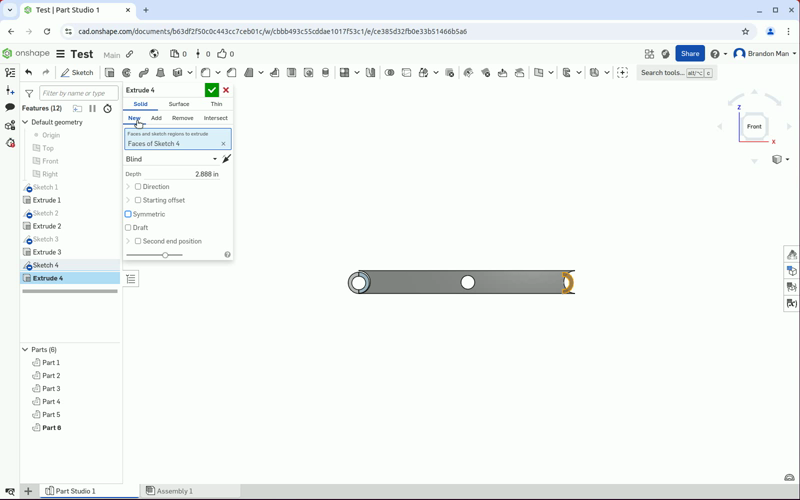
key(space)
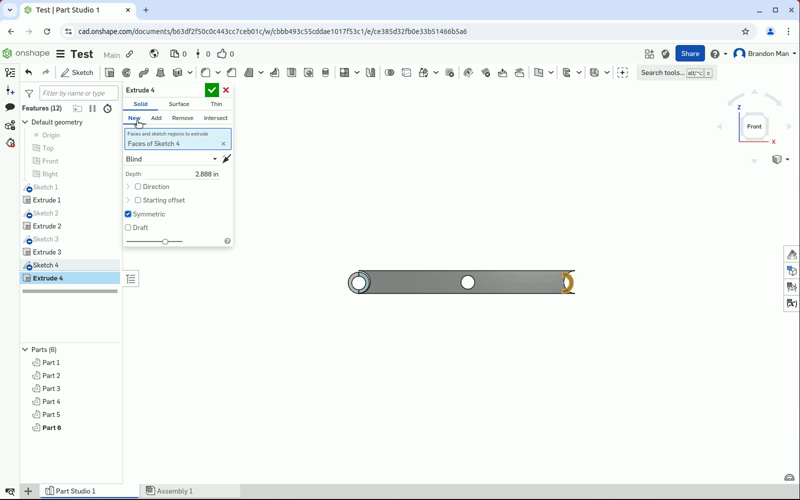
key(enter)
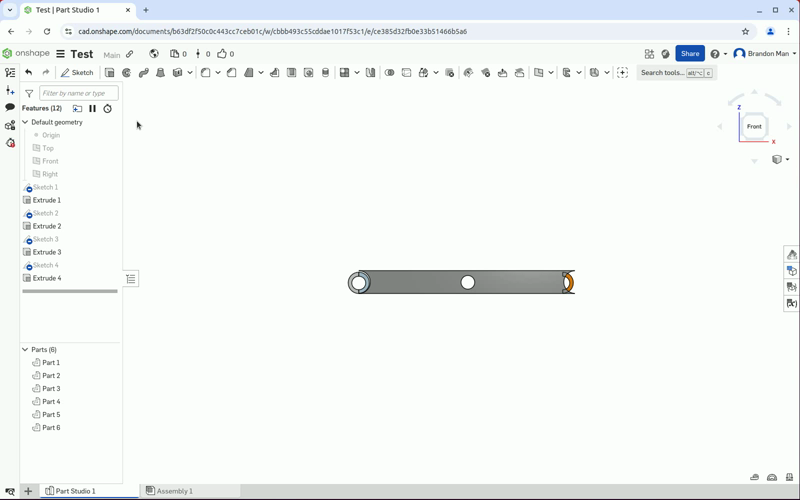
key(shift+h)
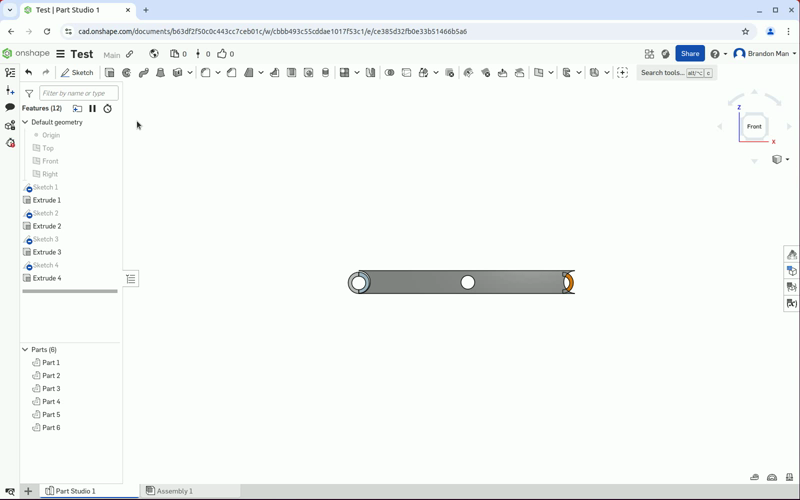
key(shift+h)
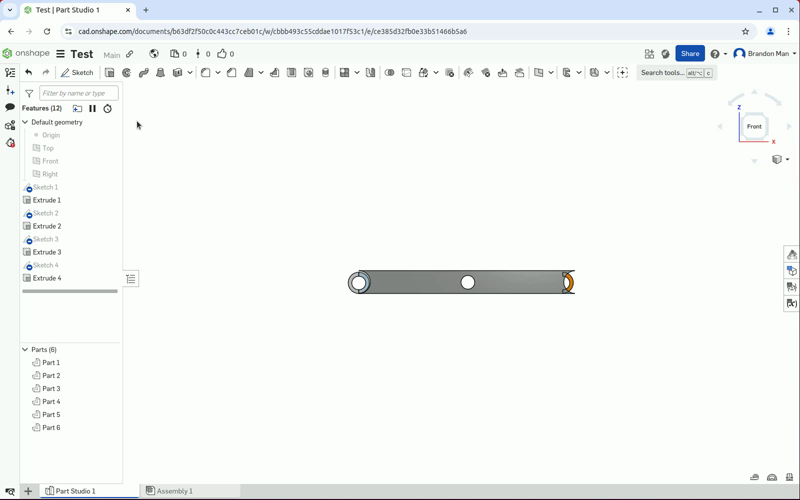
mouse_move(73, 189)
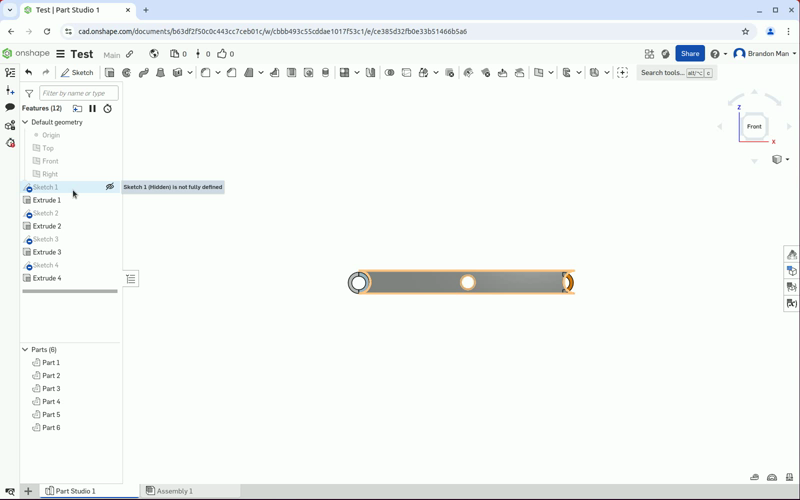
click(73, 189)
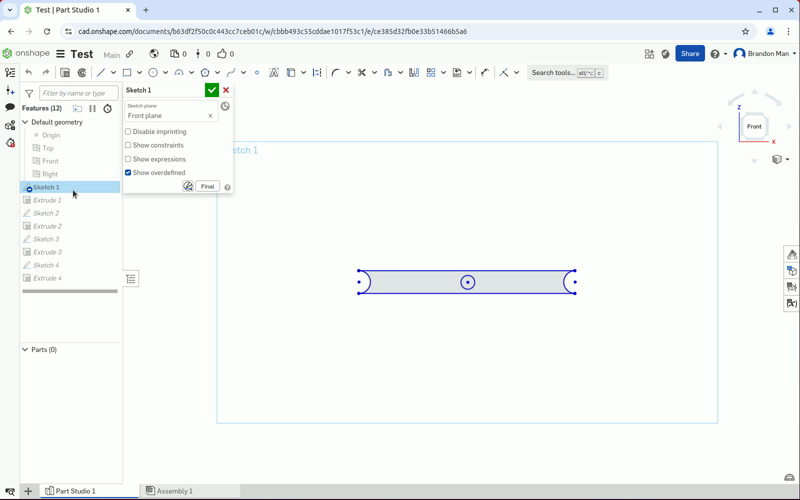
mouse_move(229, 92)
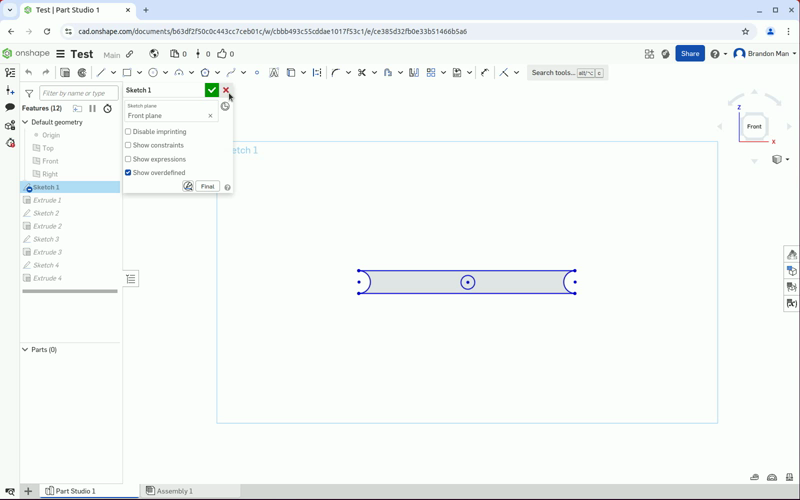
click(229, 92)
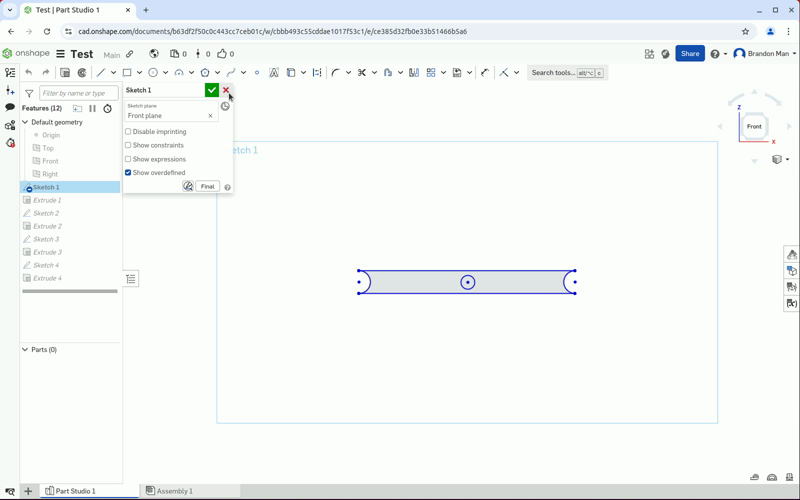
key(shift+s)
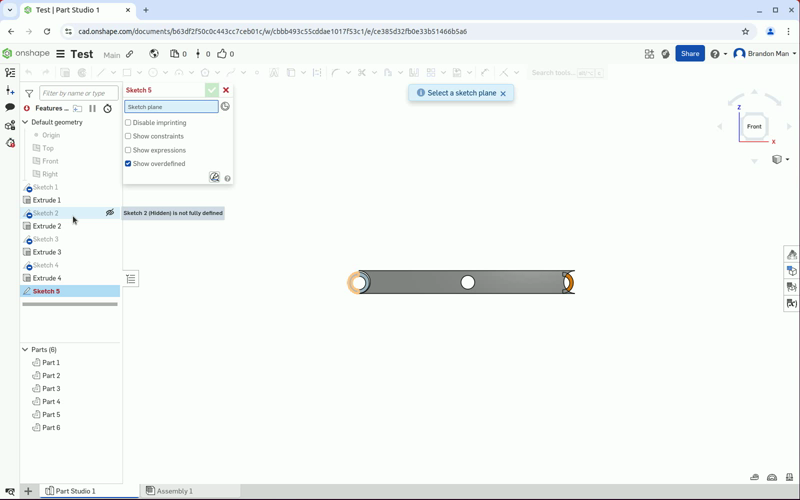
scroll(3)
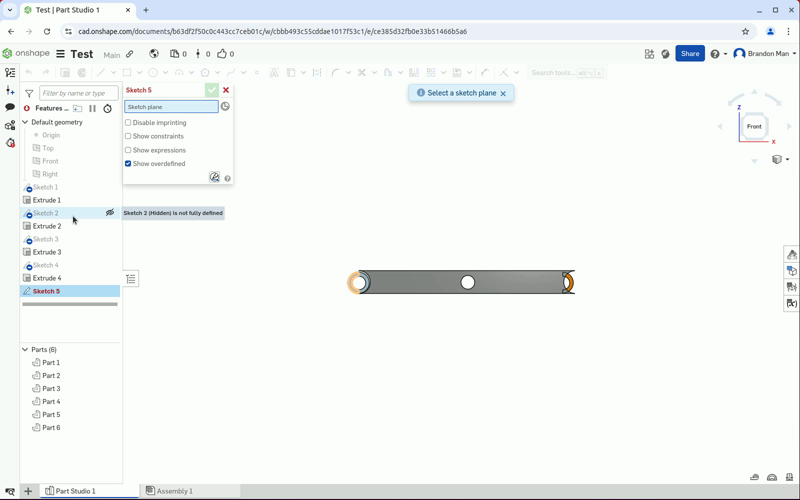
mouse_move(73, 163)
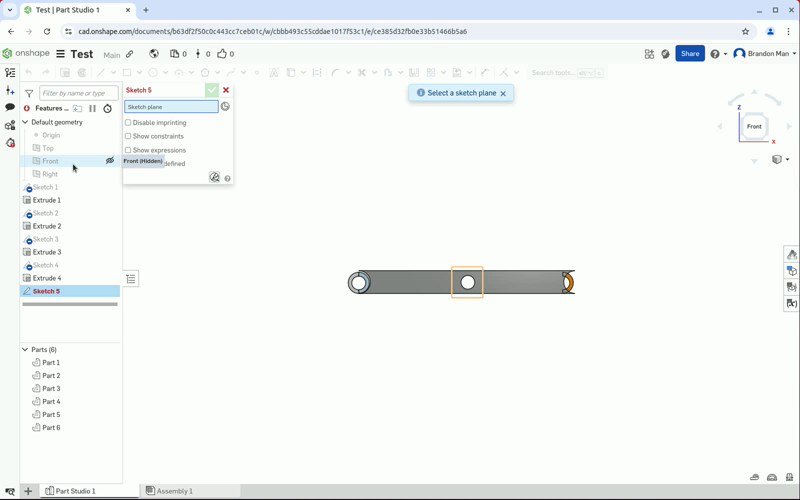
click(73, 163)
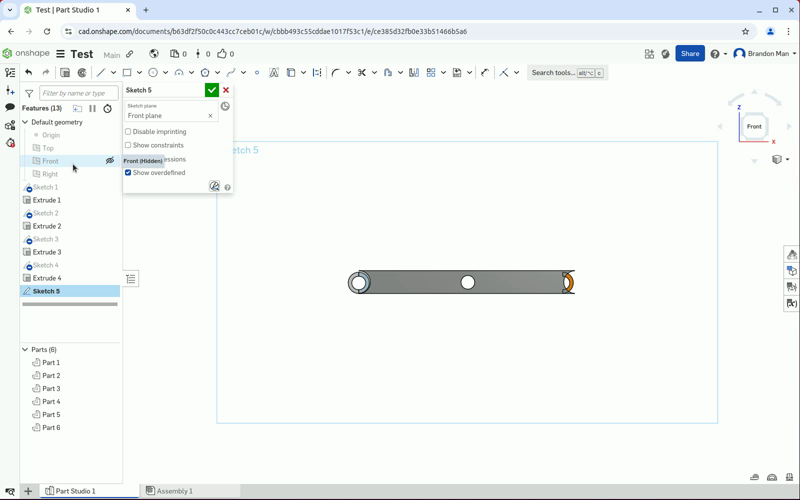
mouse_move(73, 352)
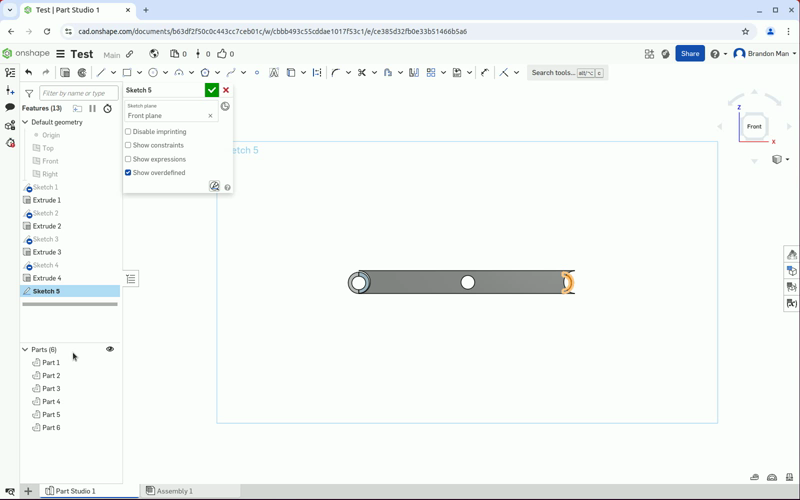
key(y)
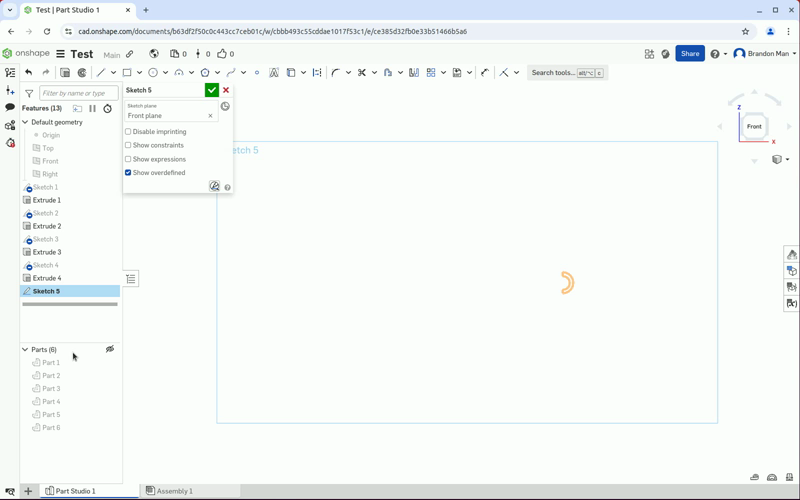
key(l)
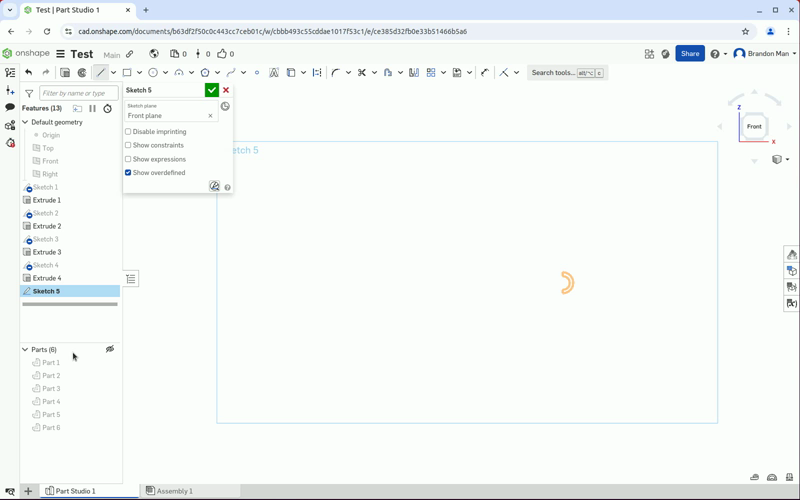
key_down(shift)
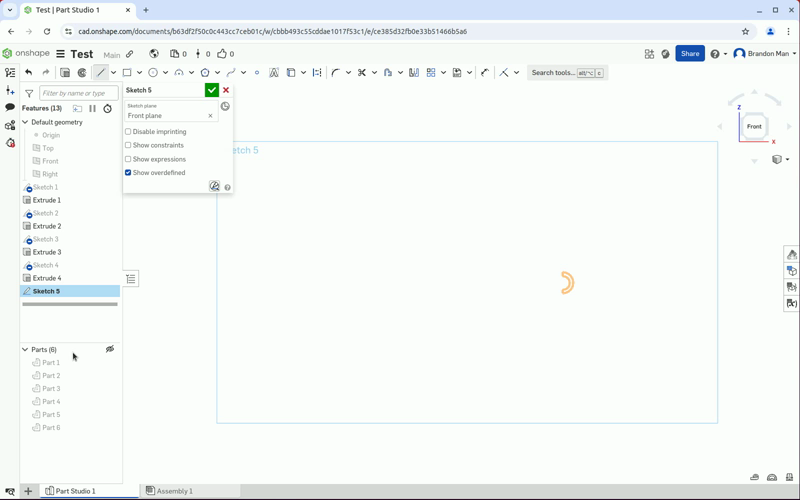
mouse_move(562, 293)
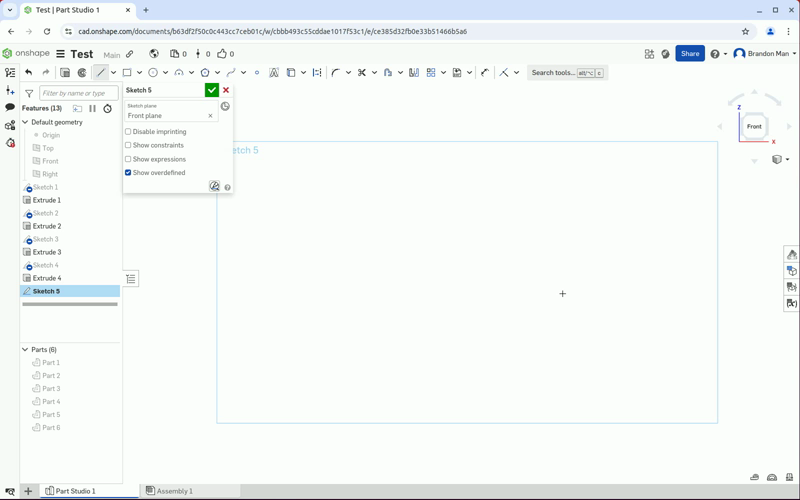
click(562, 293)
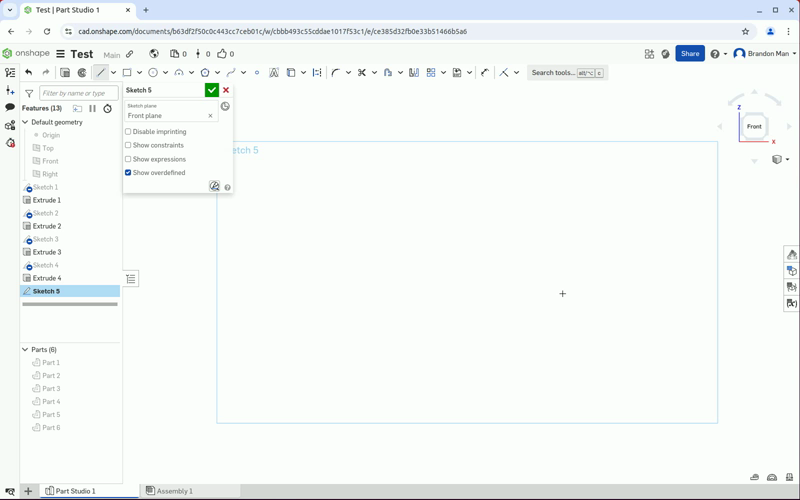
key_up(shift)
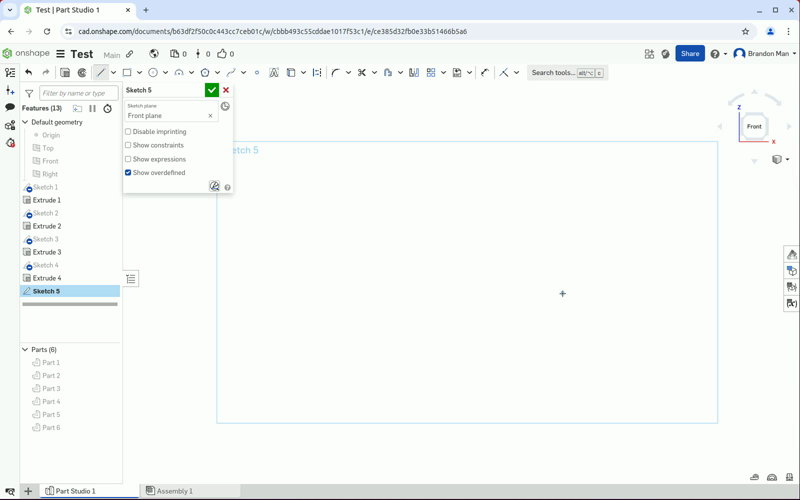
key_down(shift)
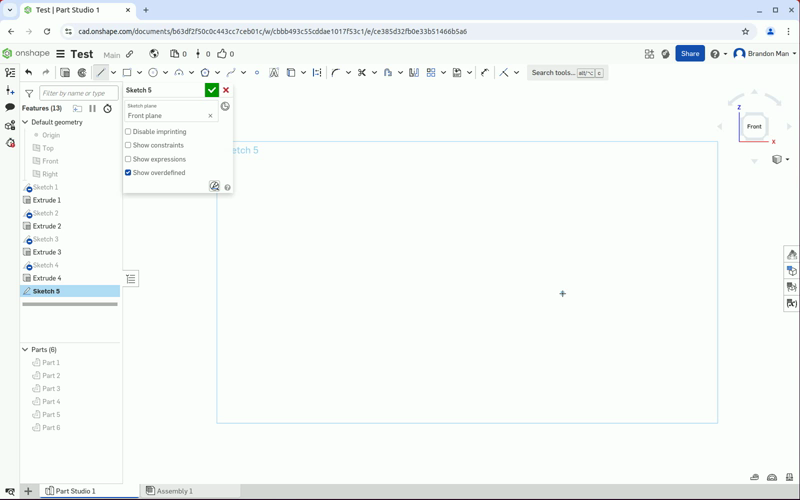
mouse_move(589, 293)
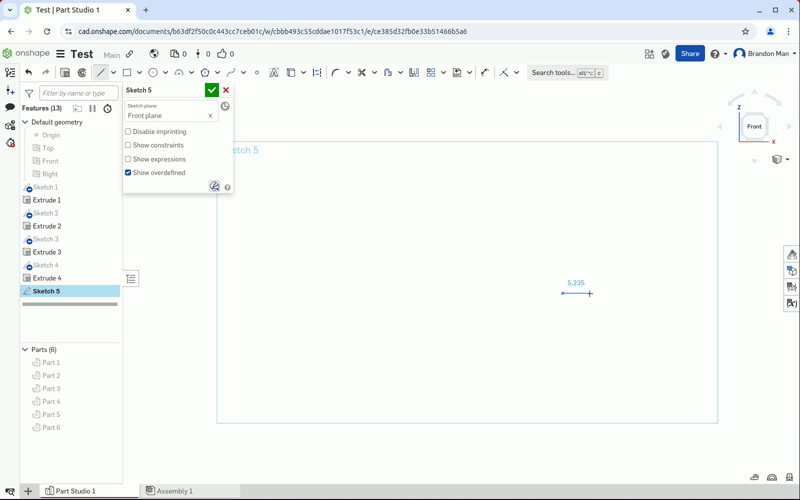
mouse_move(562, 289)
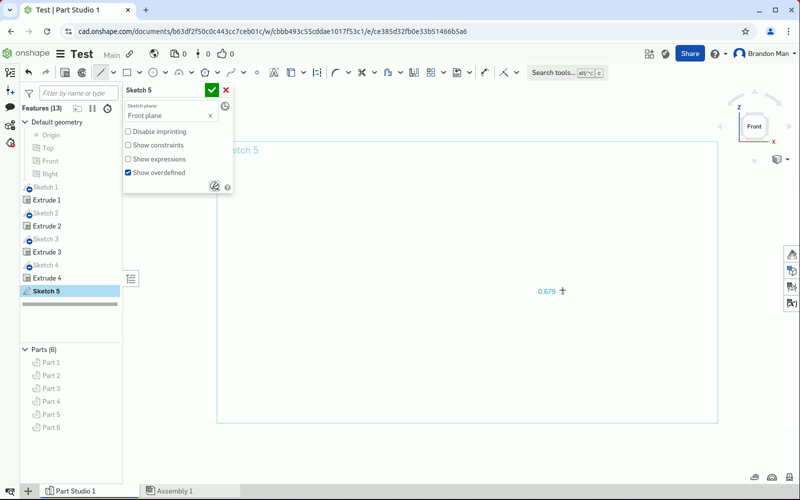
scroll(6)
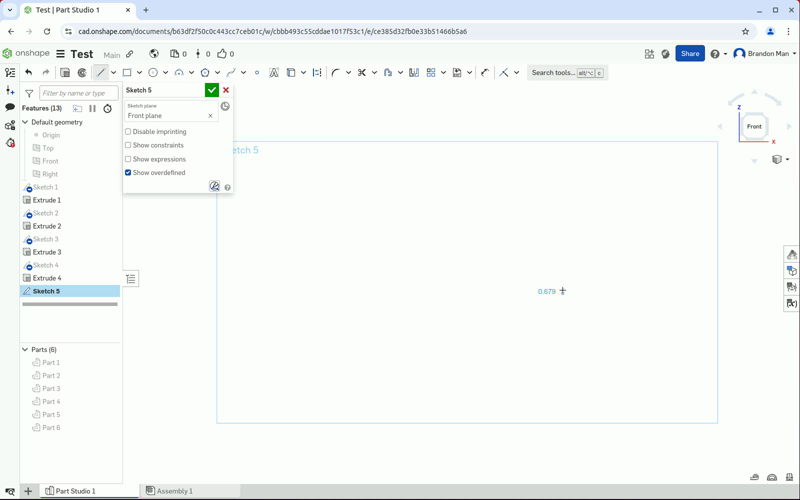
scroll(6)
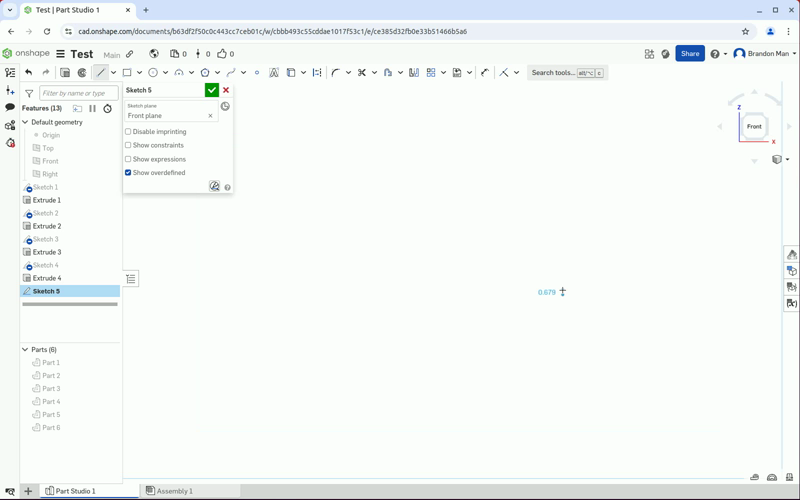
scroll(6)
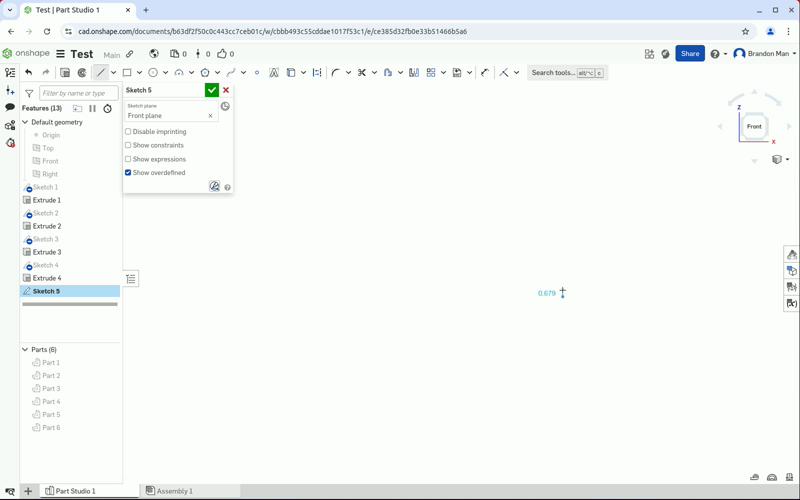
scroll(6)
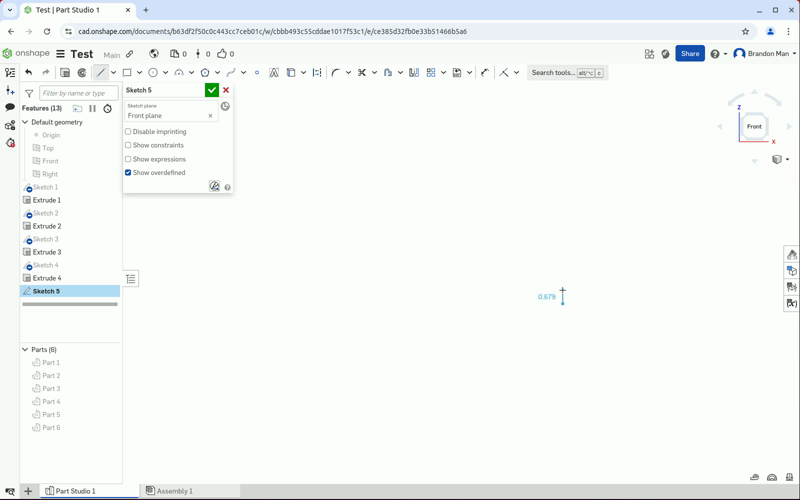
scroll(6)
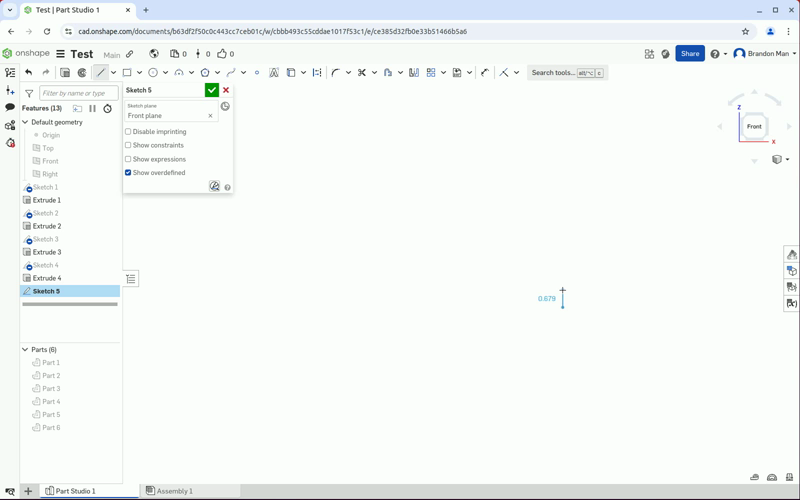
scroll(6)
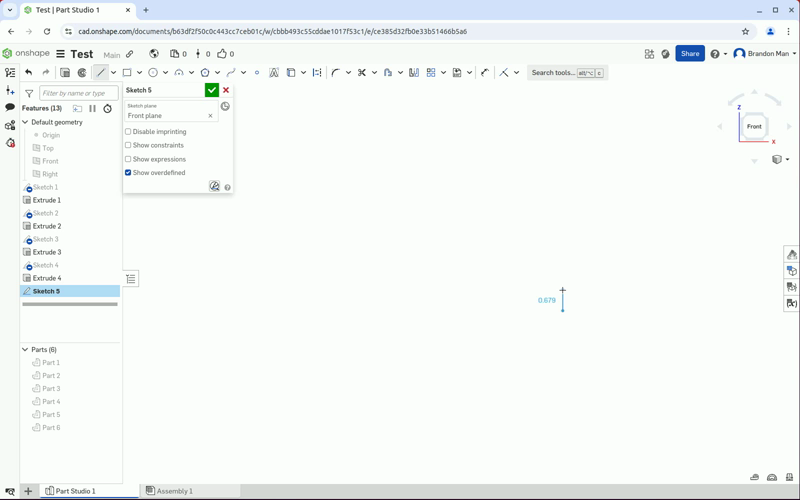
scroll(6)
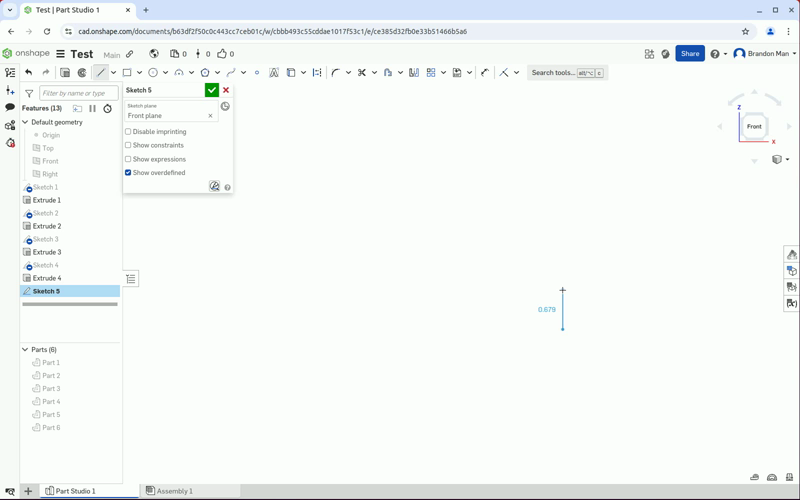
click(562, 289)
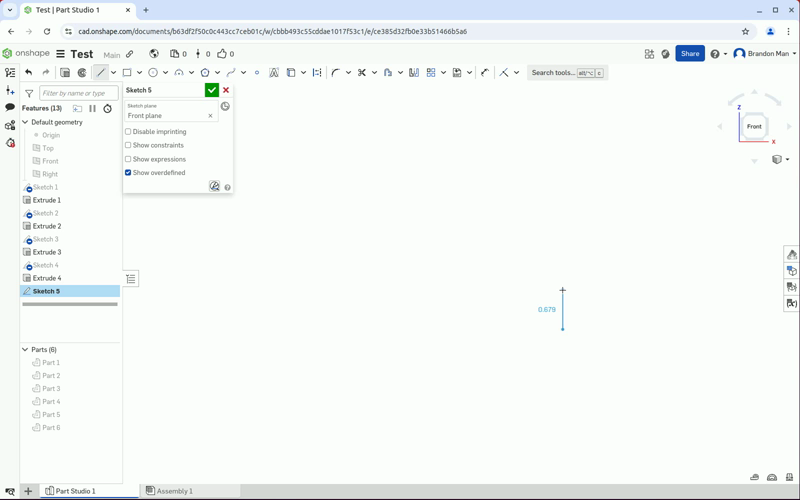
scroll(-6)
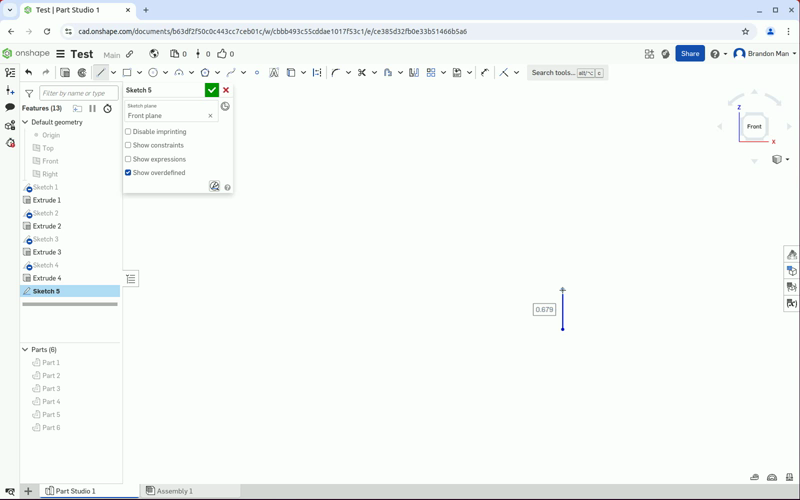
scroll(-6)
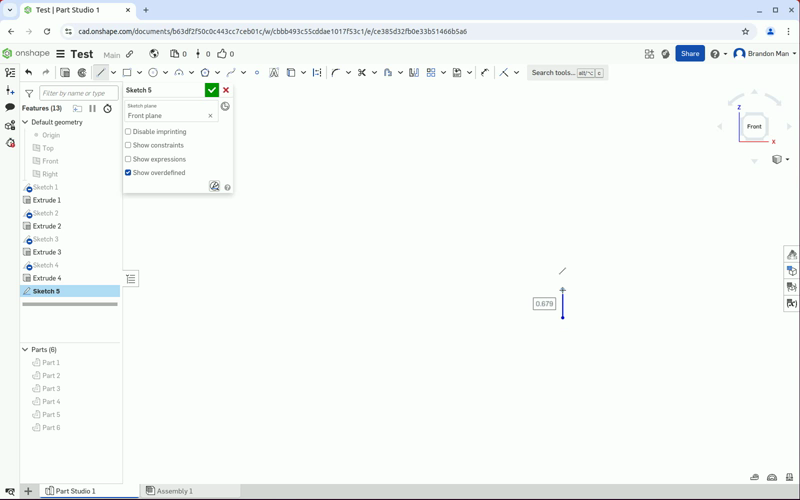
scroll(-6)
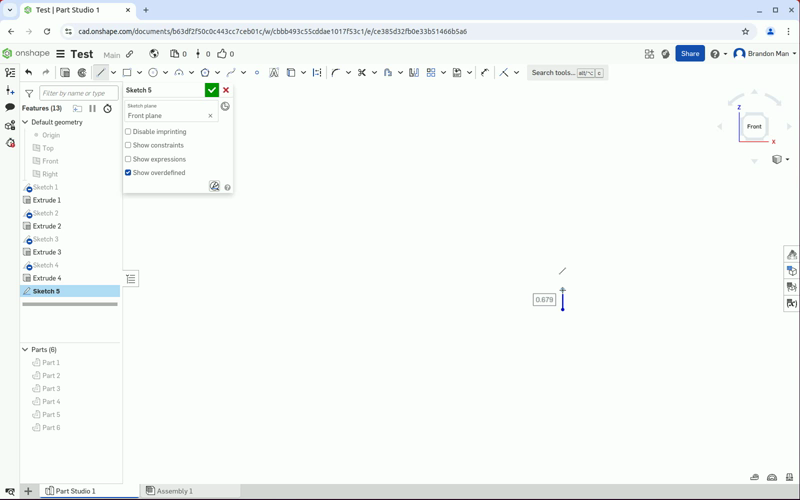
scroll(-6)
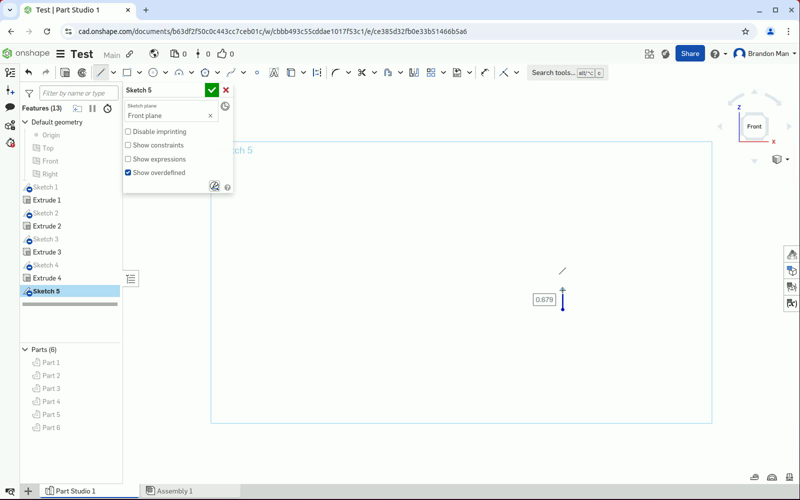
scroll(-6)
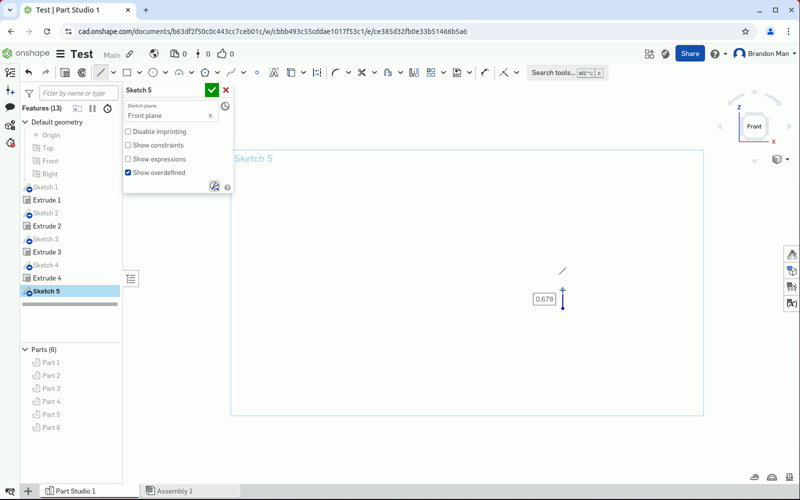
scroll(-6)
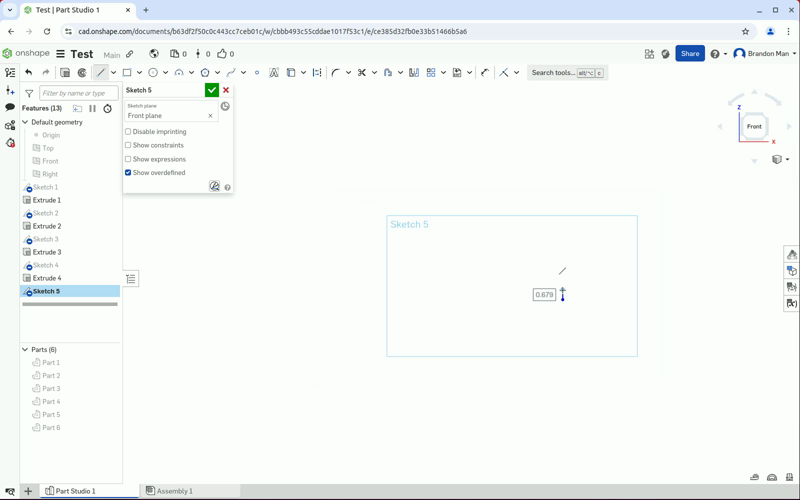
scroll(-6)
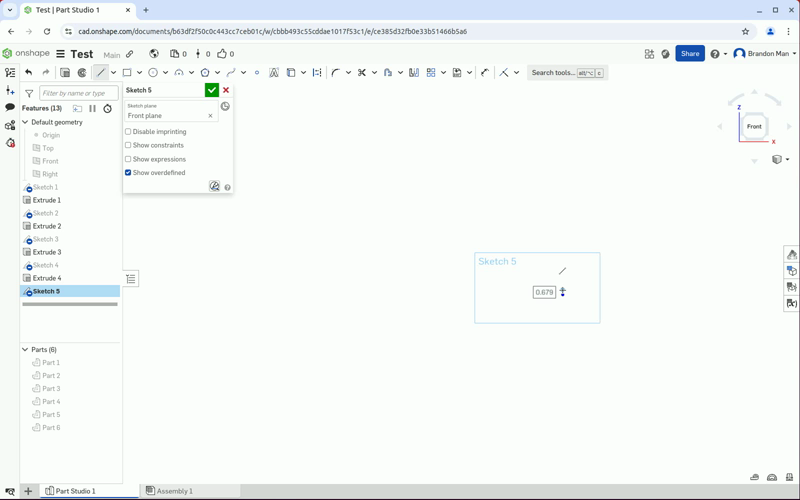
key_up(shift)
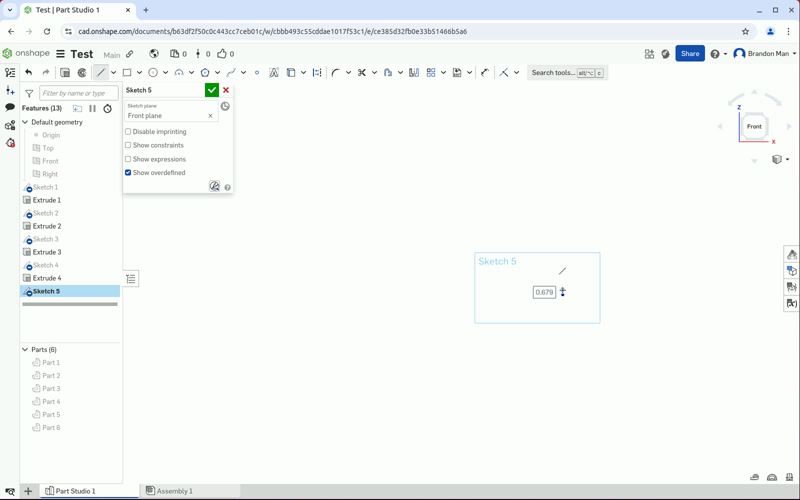
key(esc)
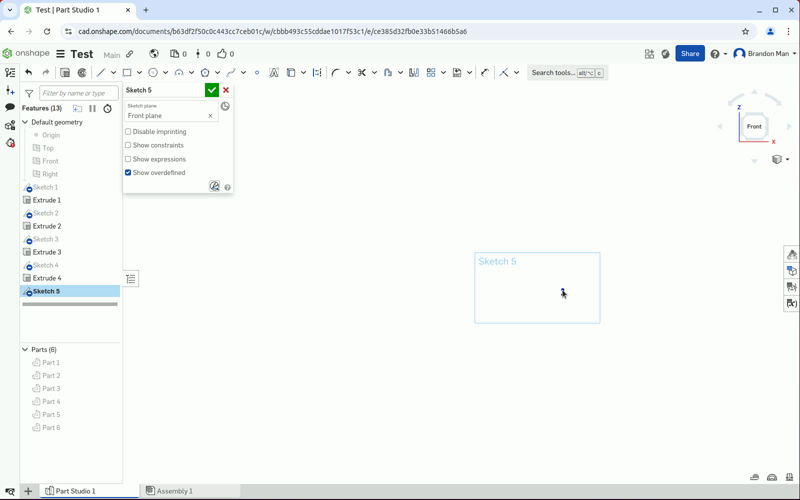
key(a)
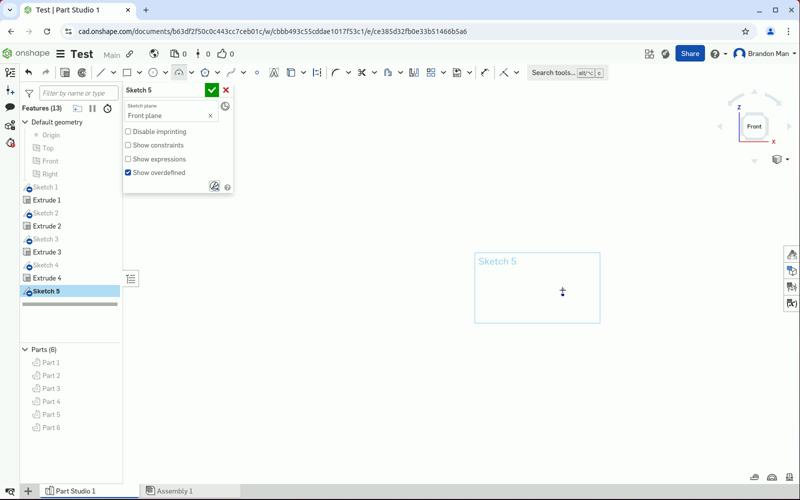
mouse_move(562, 289)
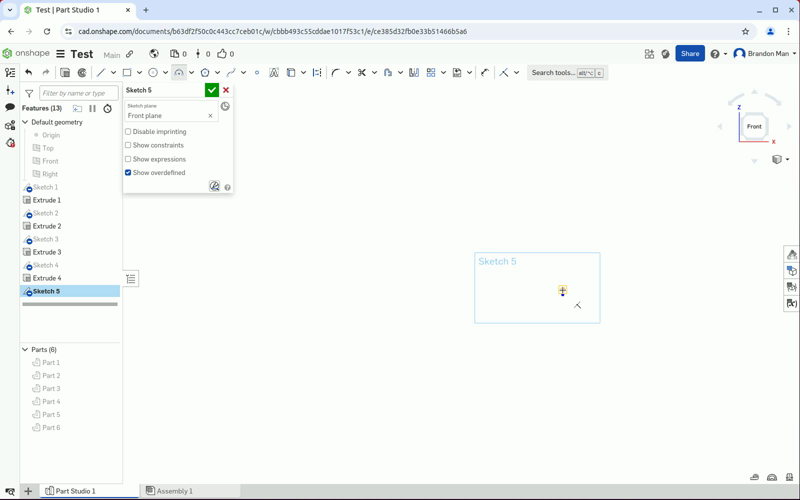
scroll(6)
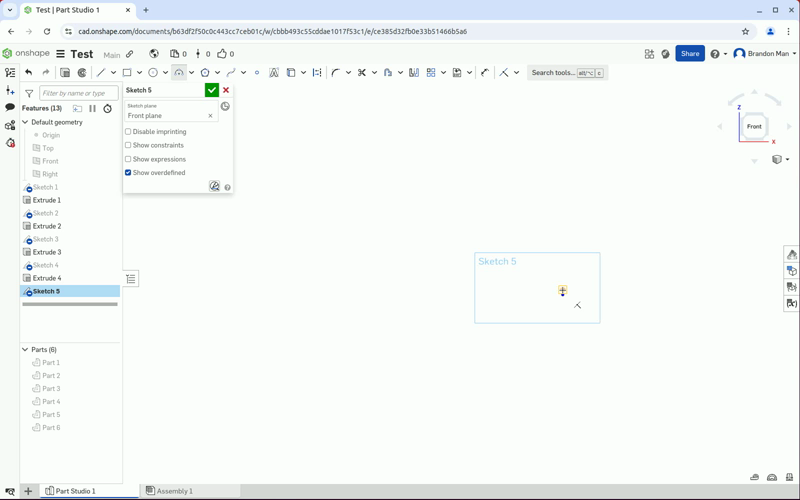
scroll(6)
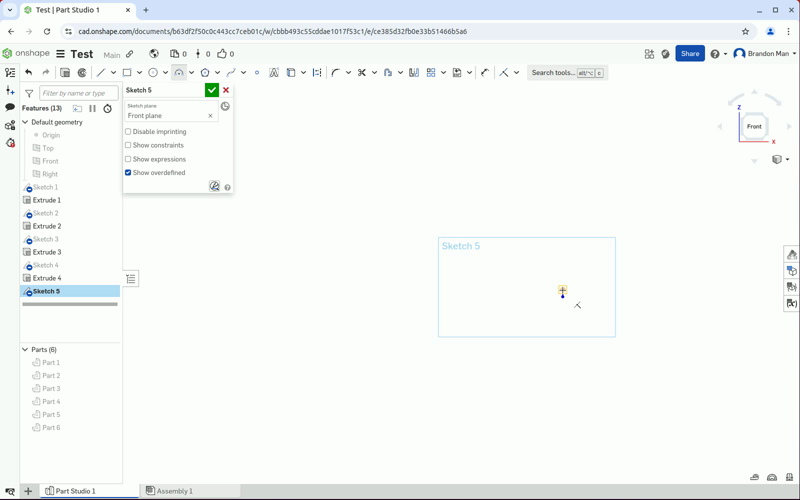
scroll(6)
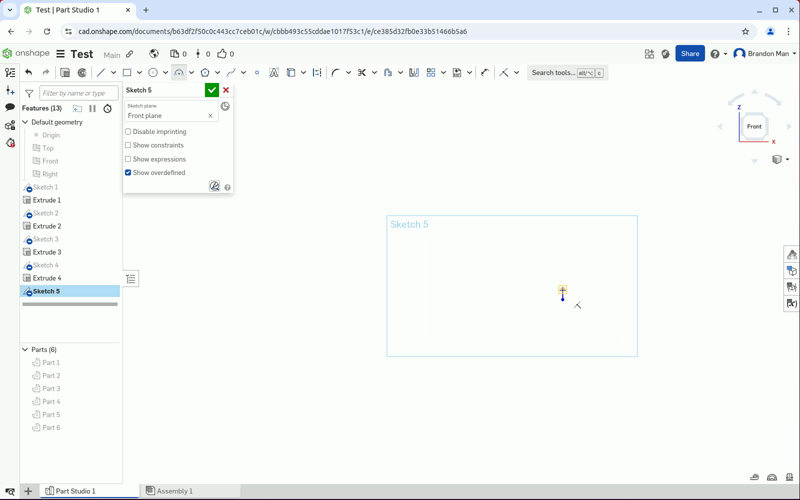
scroll(6)
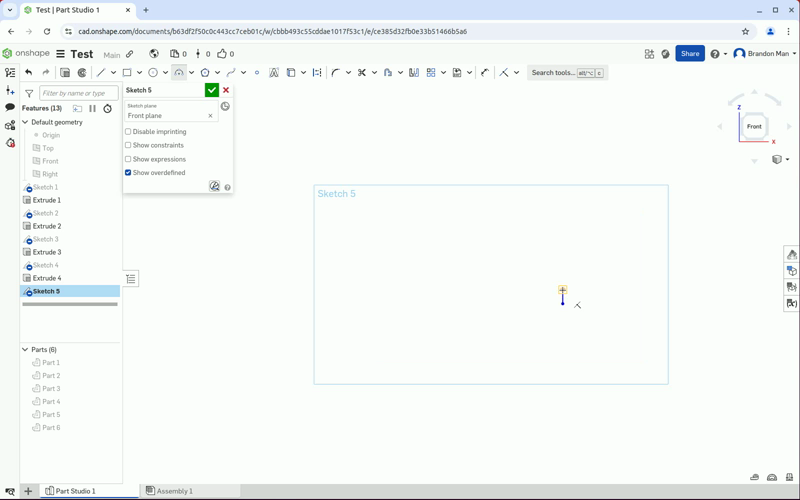
scroll(6)
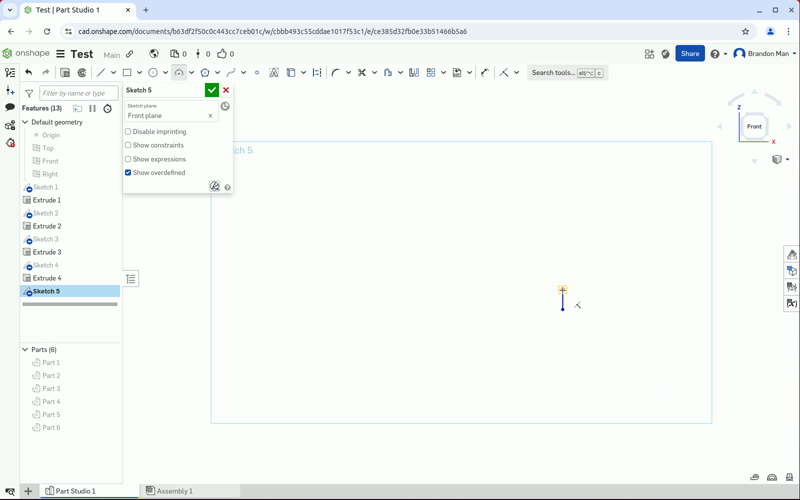
scroll(6)
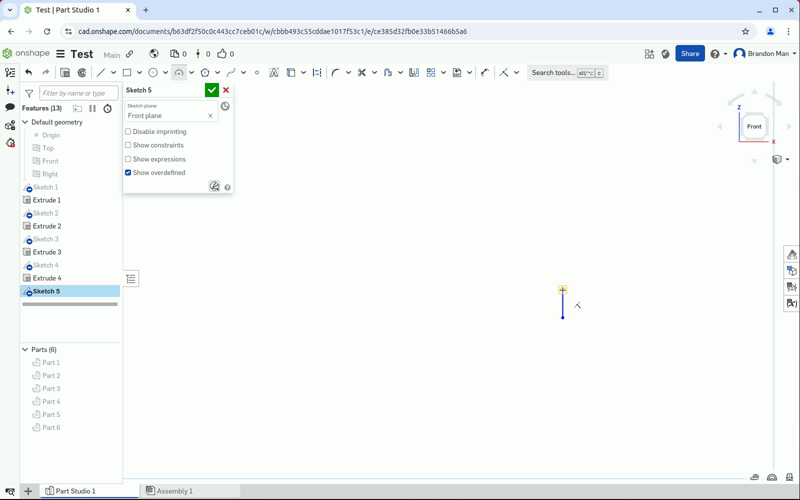
scroll(6)
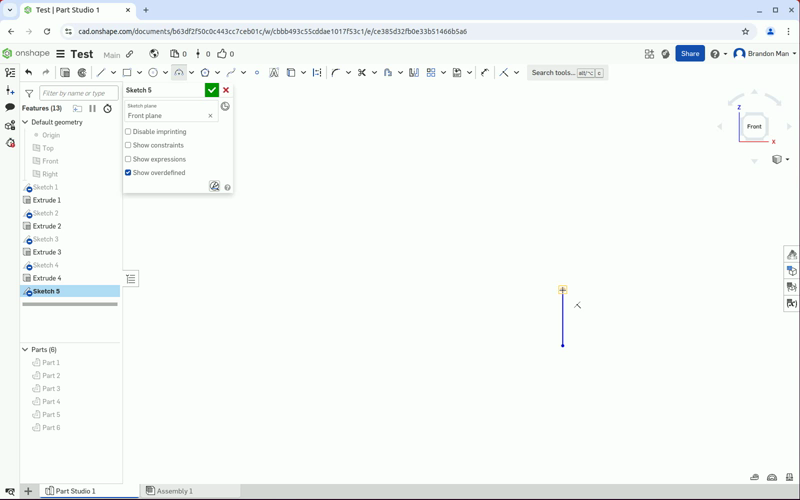
click(562, 289)
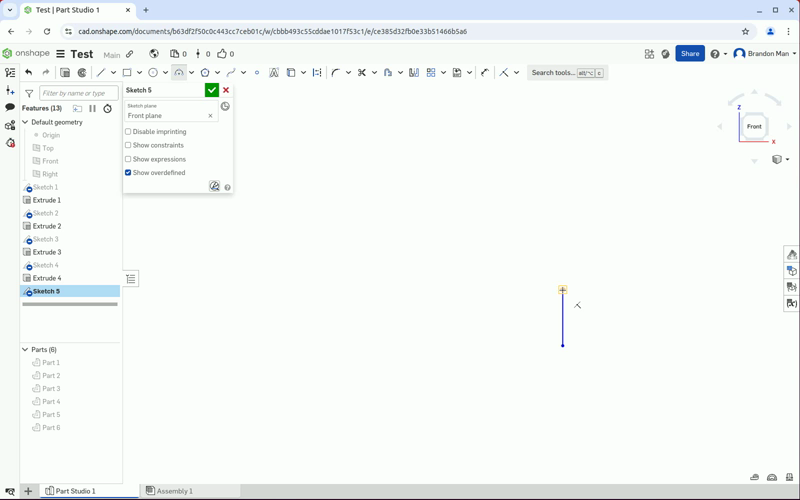
scroll(-6)
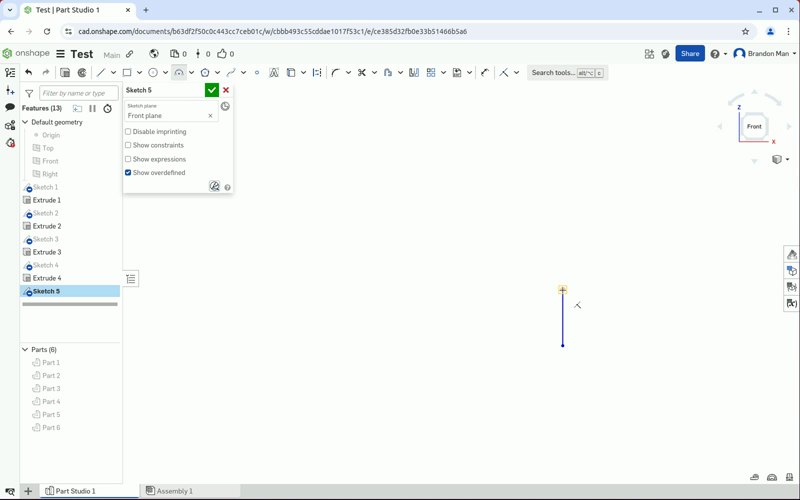
scroll(-6)
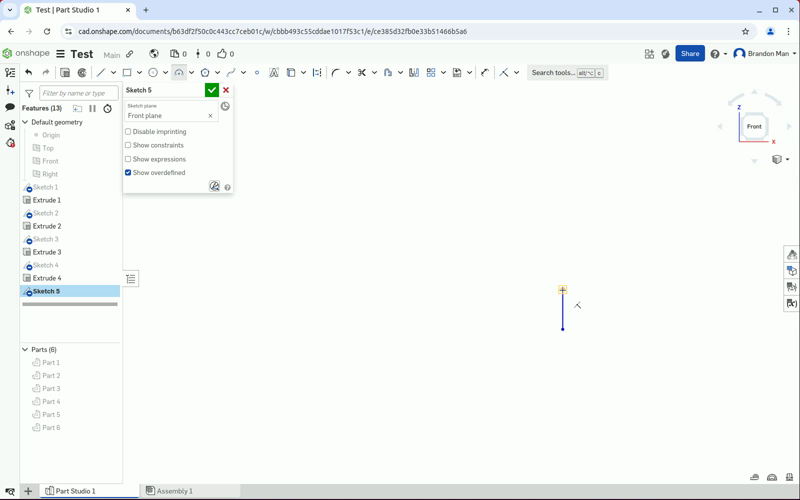
scroll(-6)
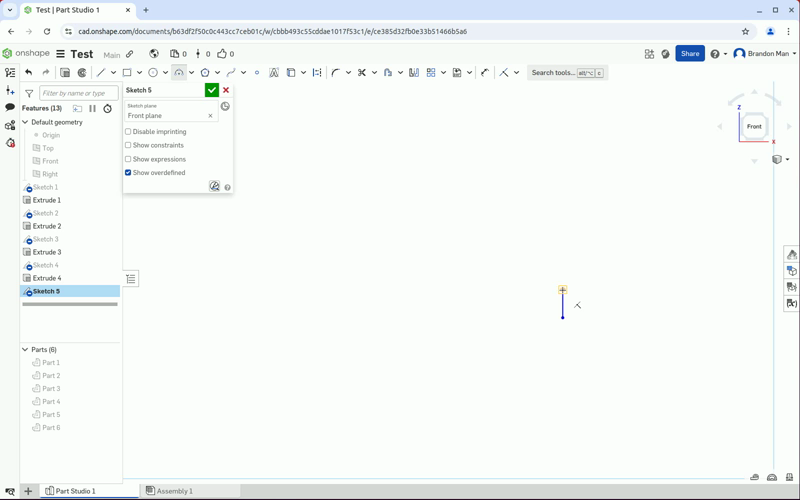
scroll(-6)
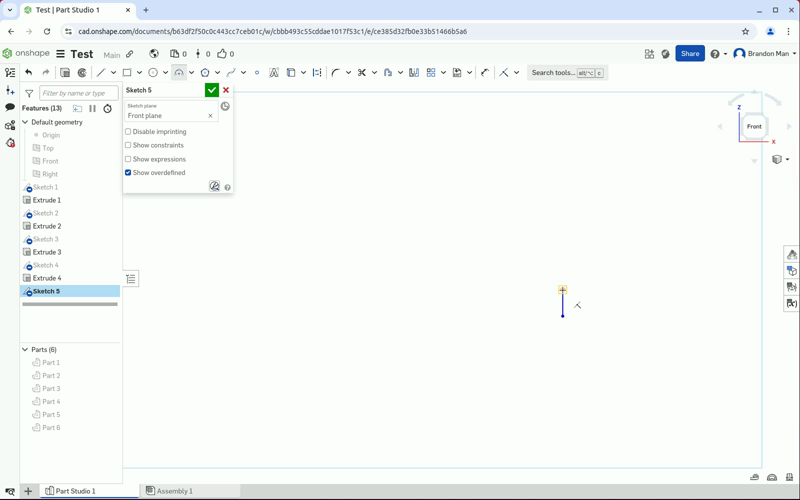
scroll(-6)
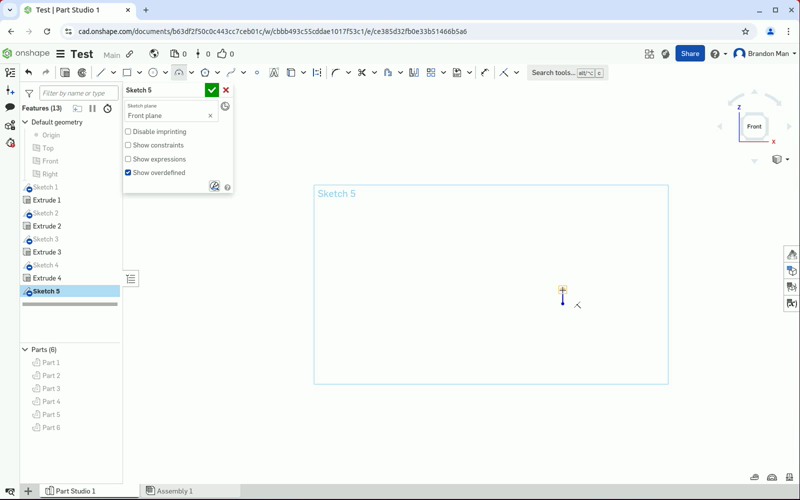
scroll(-6)
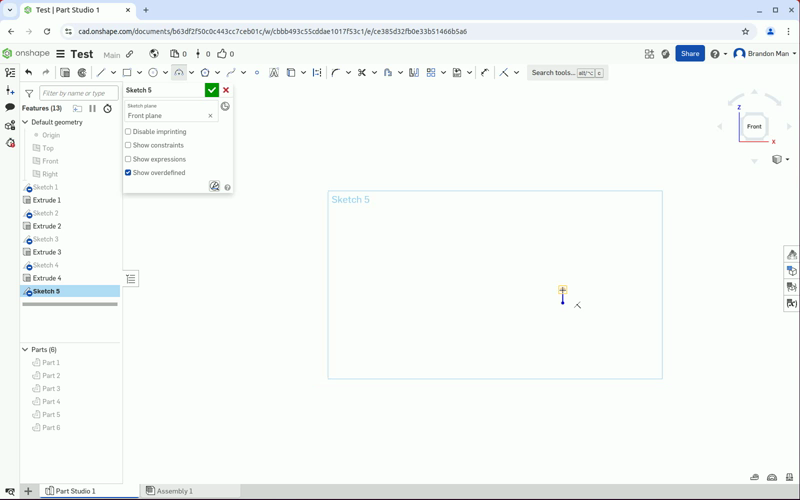
scroll(-6)
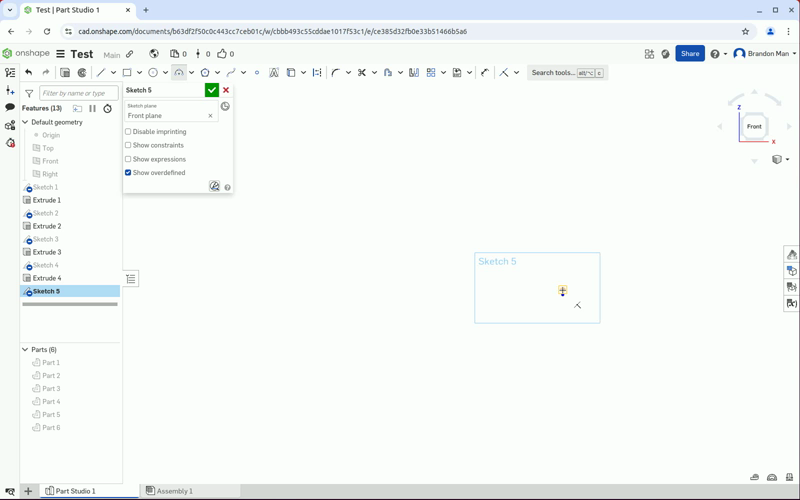
key_down(shift)
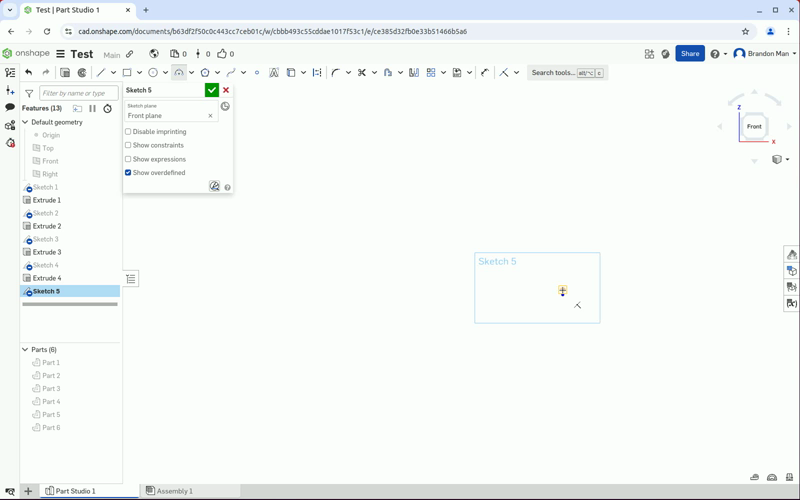
mouse_move(562, 276)
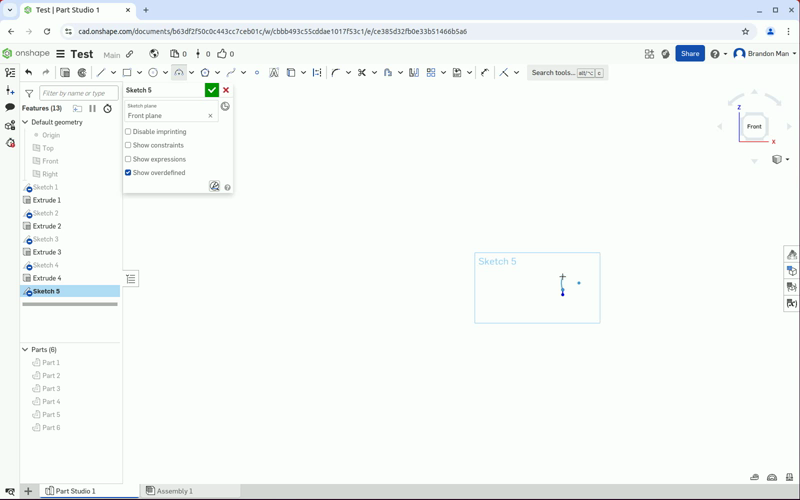
click(562, 276)
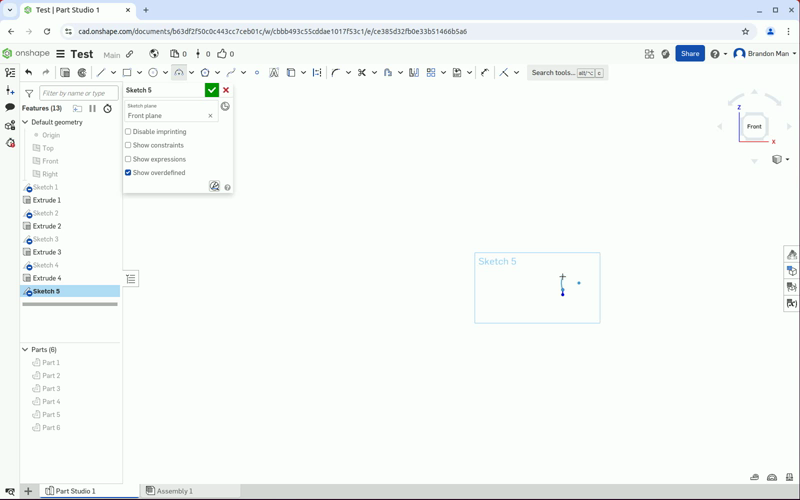
mouse_move(555, 282)
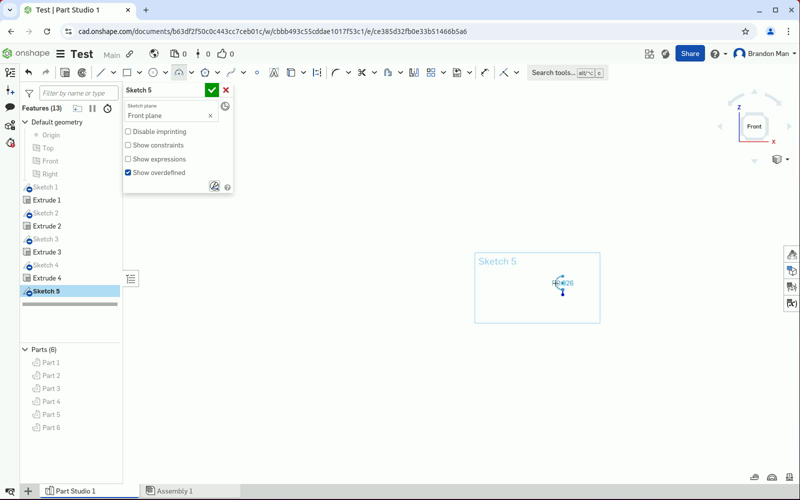
click(555, 282)
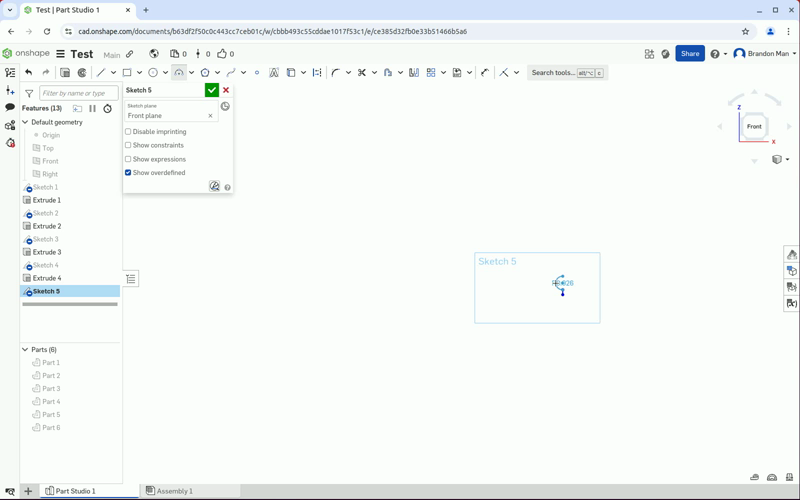
key_up(shift)
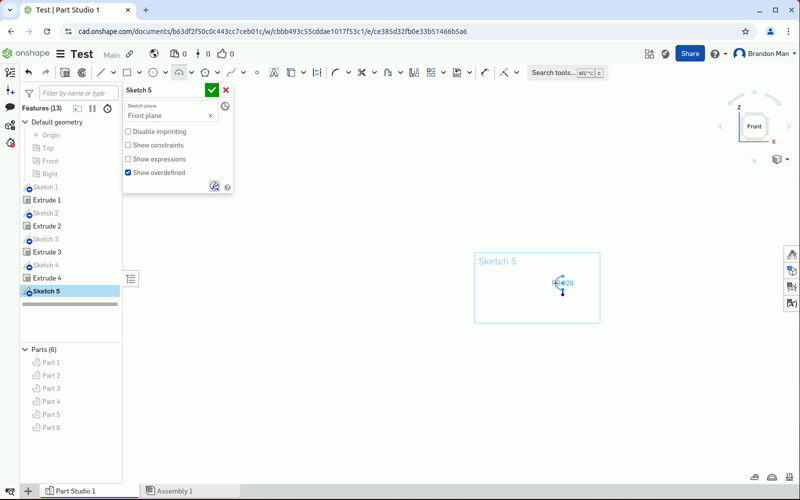
key(esc)
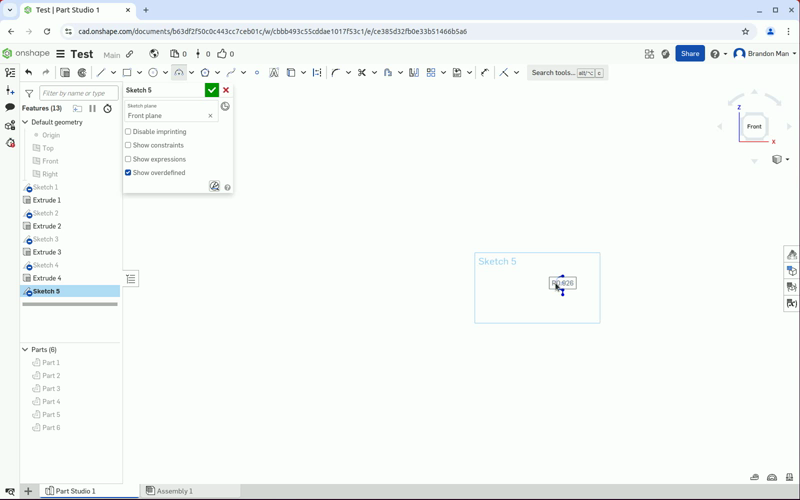
key(l)
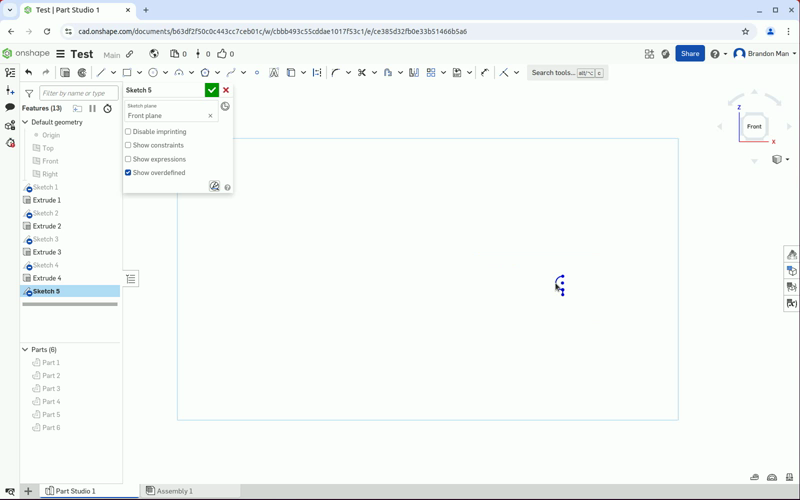
mouse_move(562, 276)
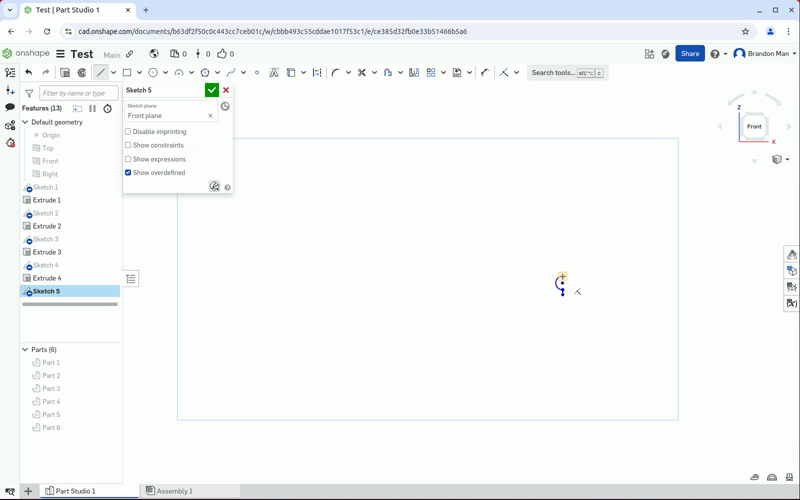
click(562, 276)
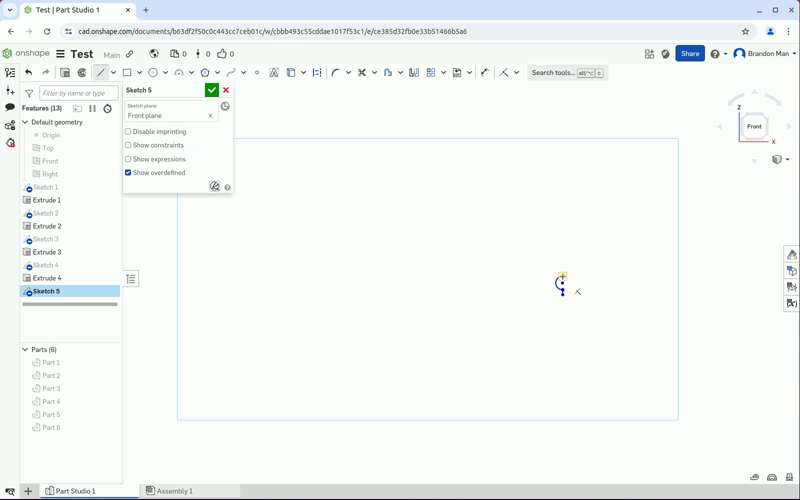
key_down(shift)
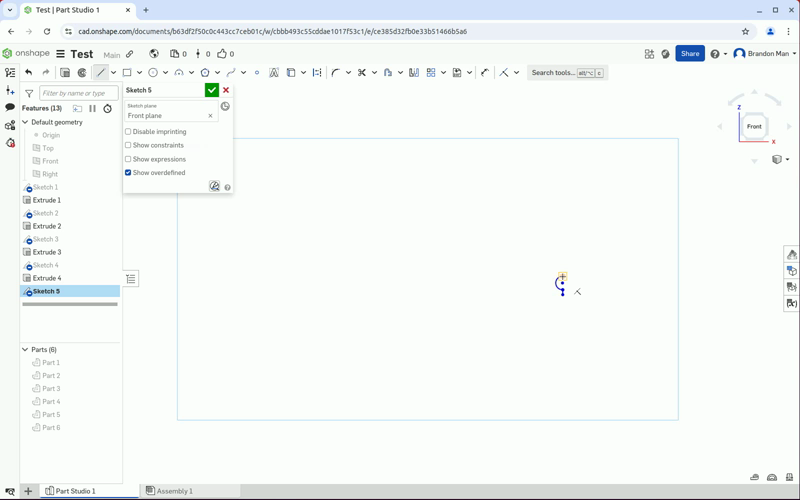
mouse_move(589, 276)
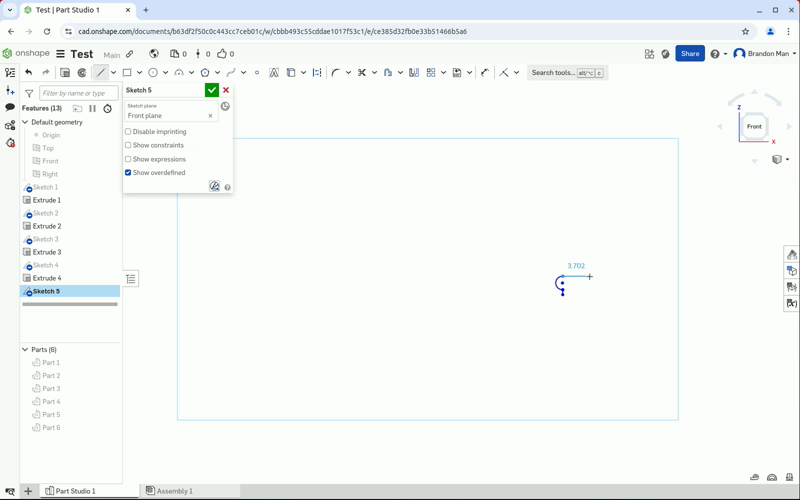
mouse_move(562, 272)
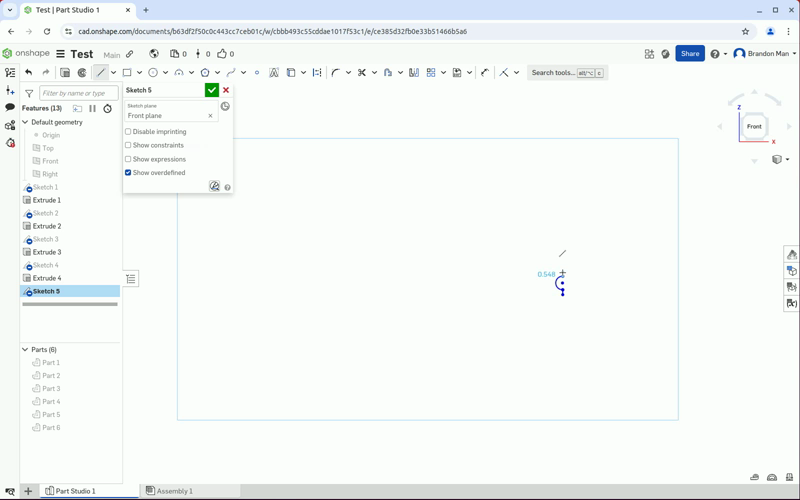
scroll(6)
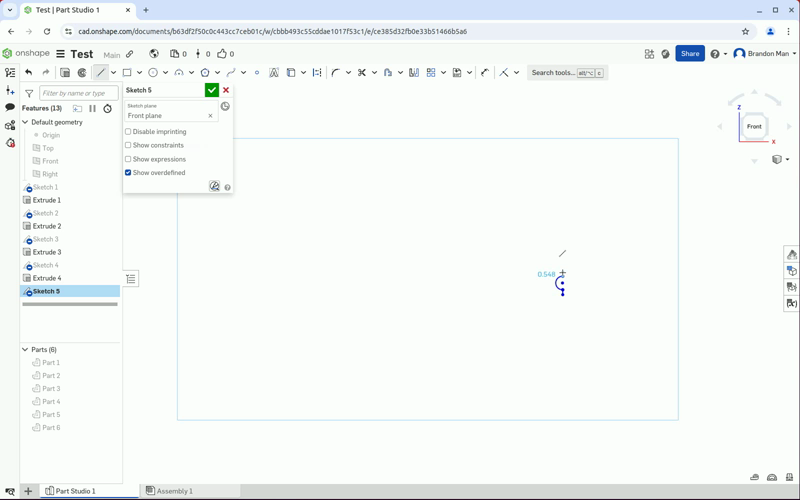
scroll(6)
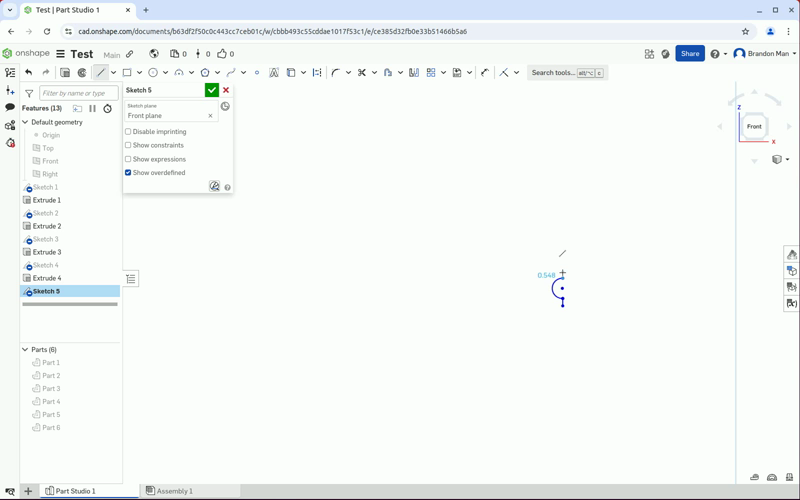
scroll(6)
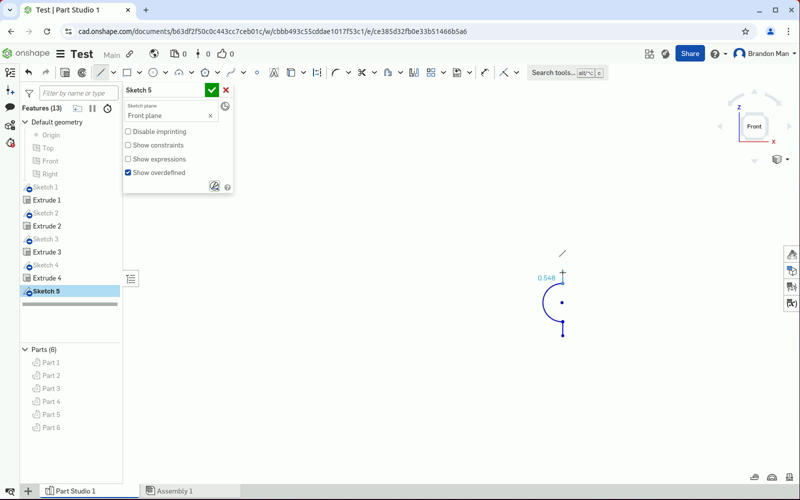
scroll(6)
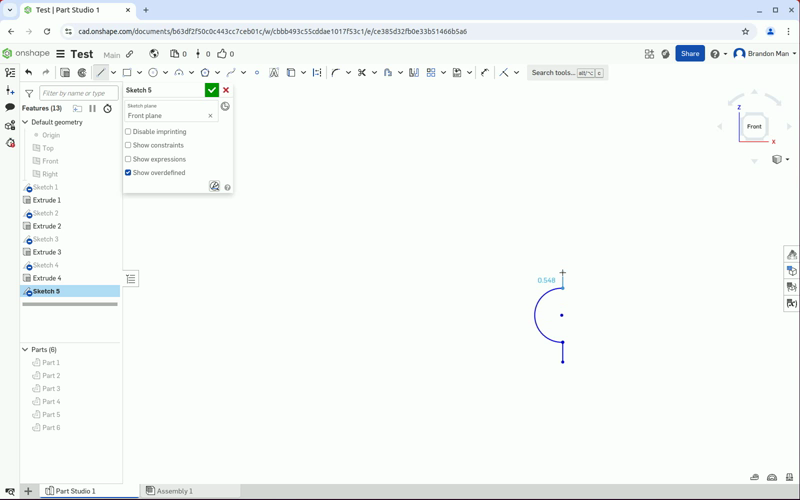
scroll(6)
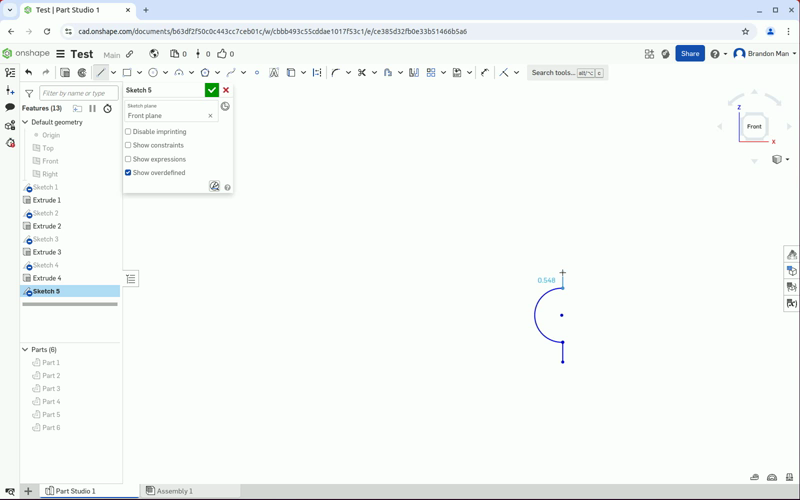
scroll(6)
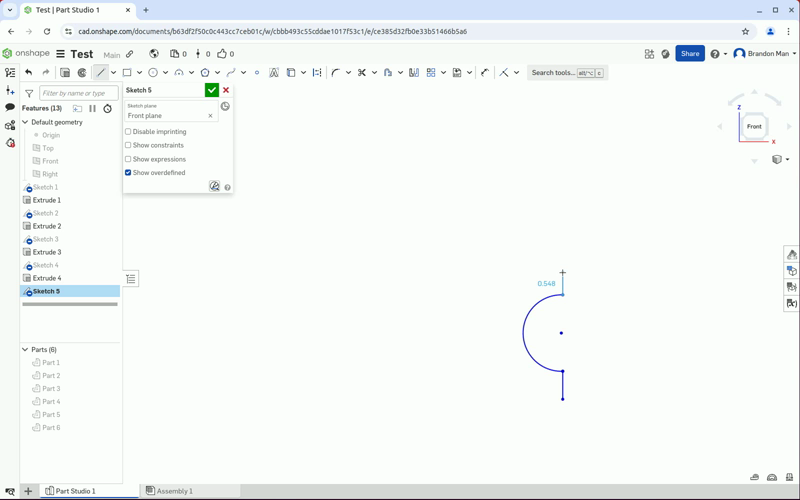
scroll(6)
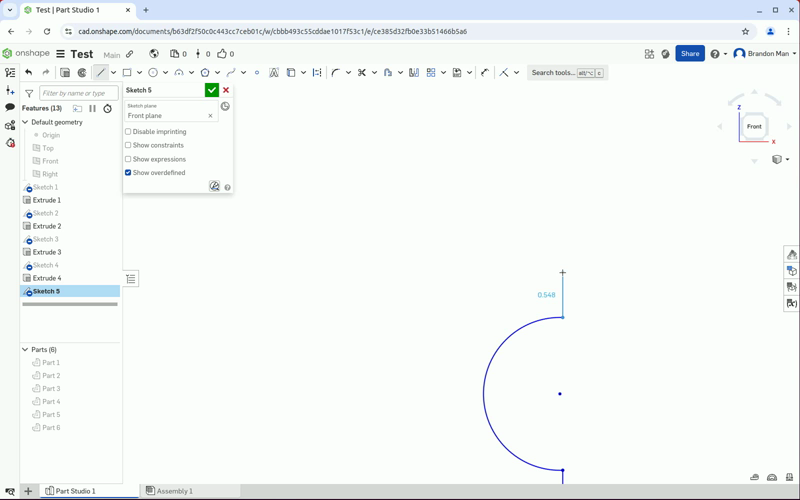
click(562, 272)
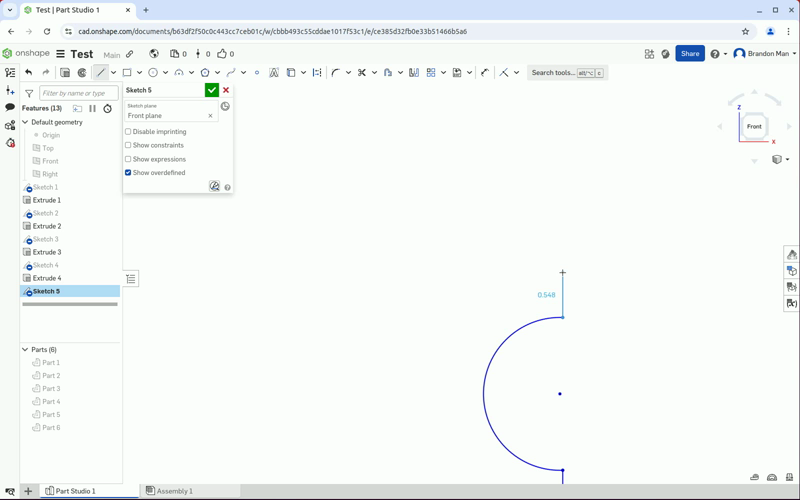
scroll(-6)
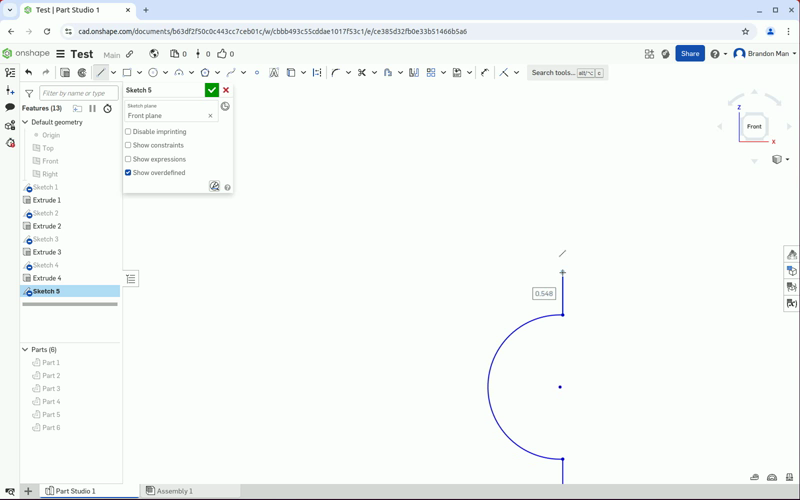
scroll(-6)
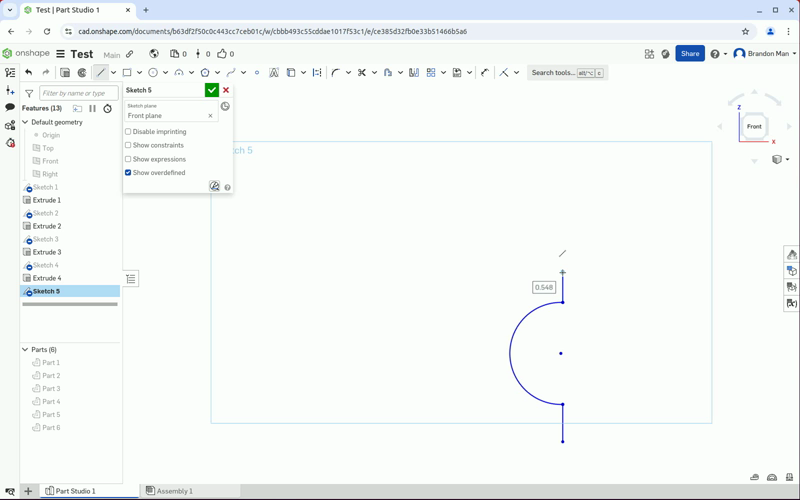
scroll(-6)
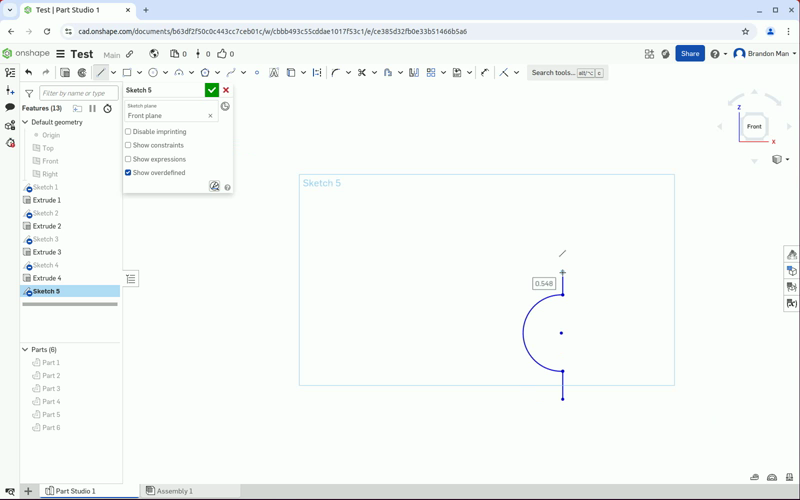
scroll(-6)
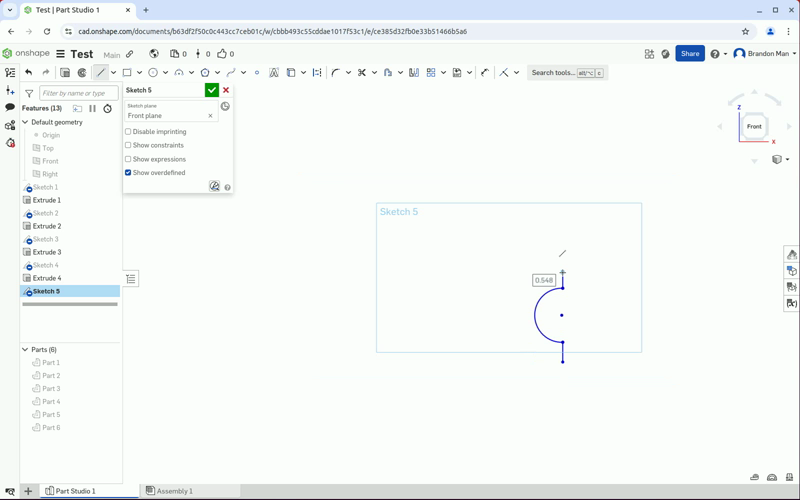
scroll(-6)
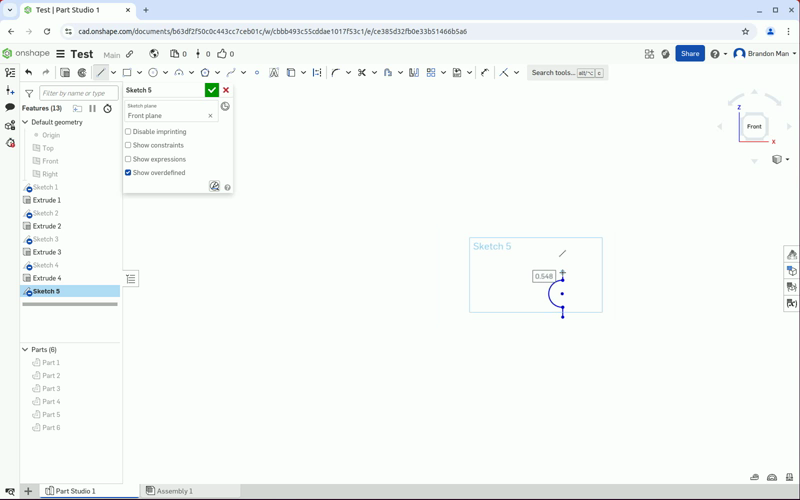
scroll(-6)
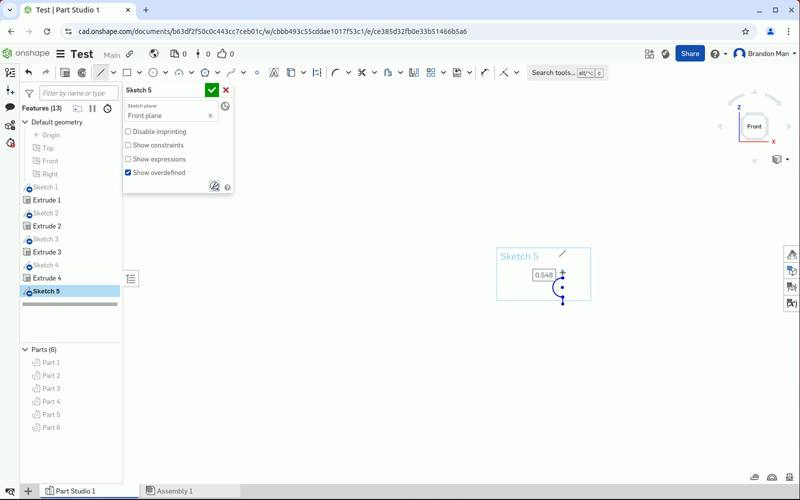
scroll(-6)
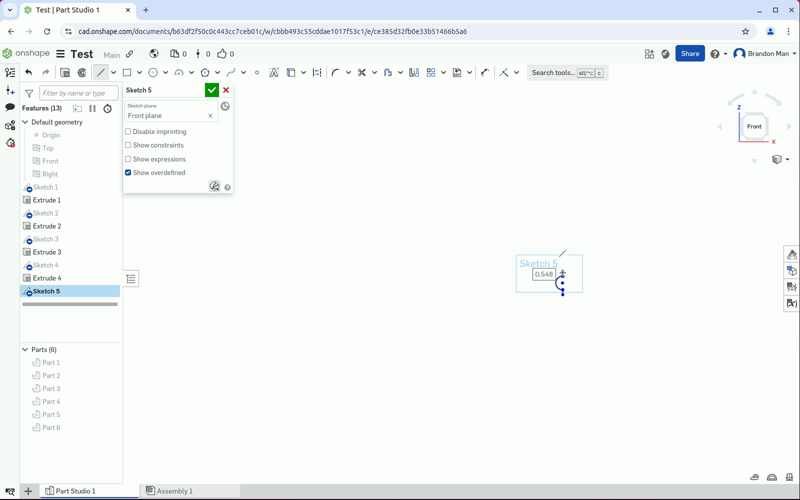
key_up(shift)
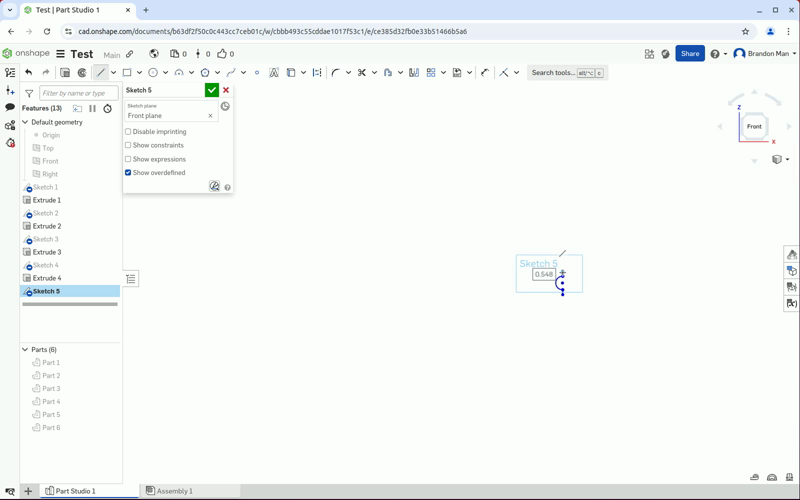
key(esc)
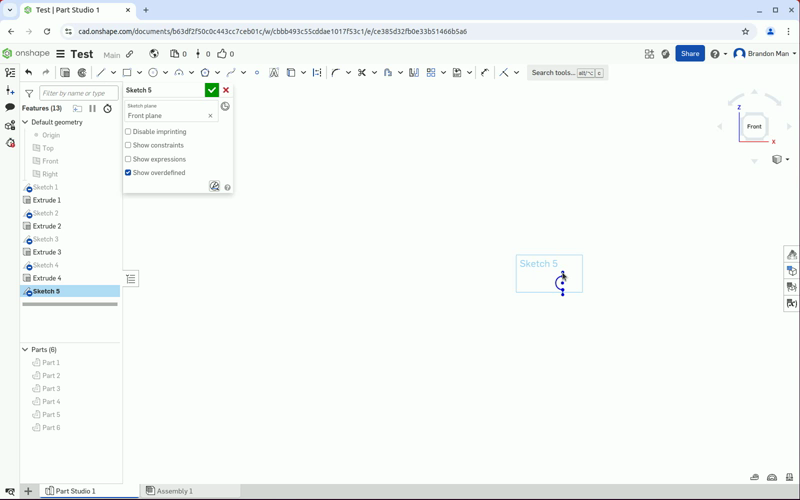
key(a)
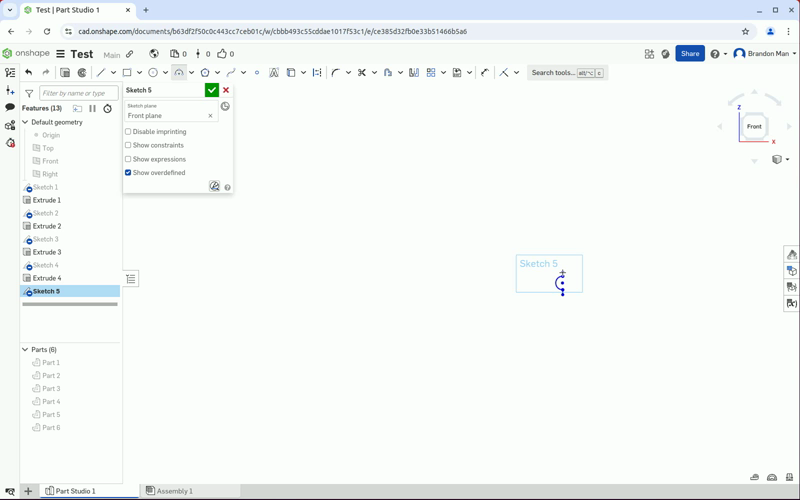
mouse_move(562, 272)
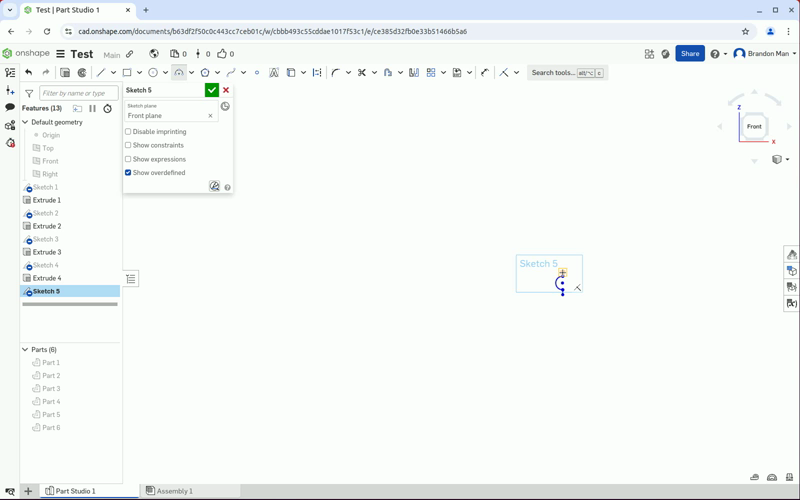
scroll(6)
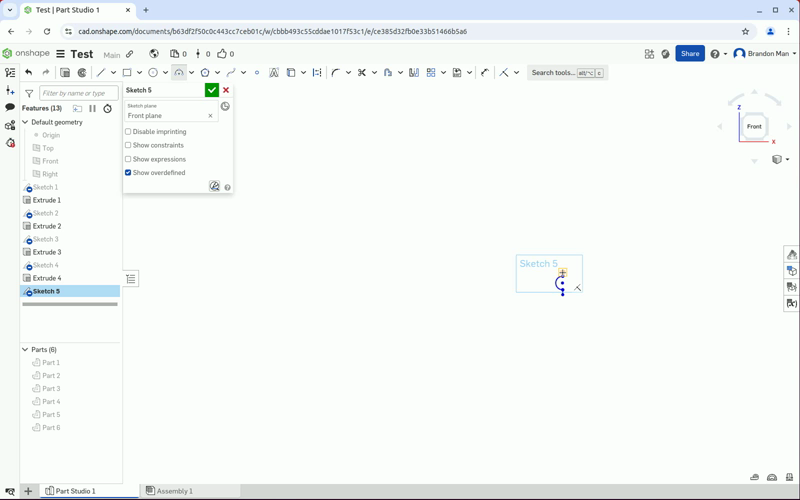
scroll(6)
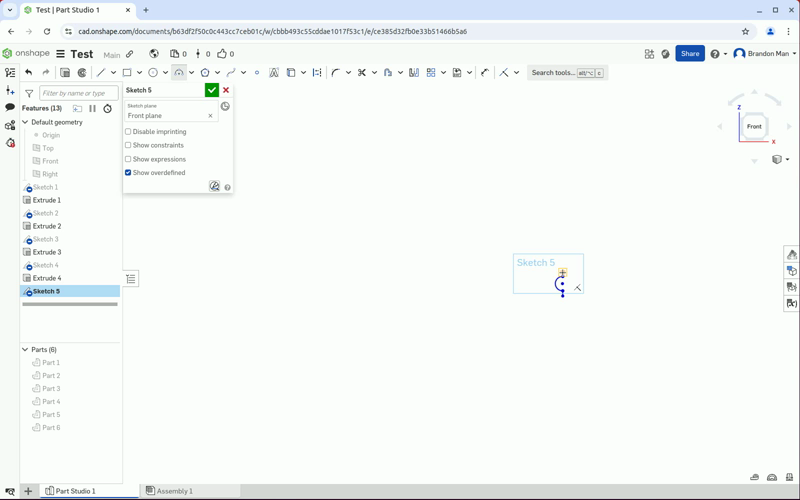
scroll(6)
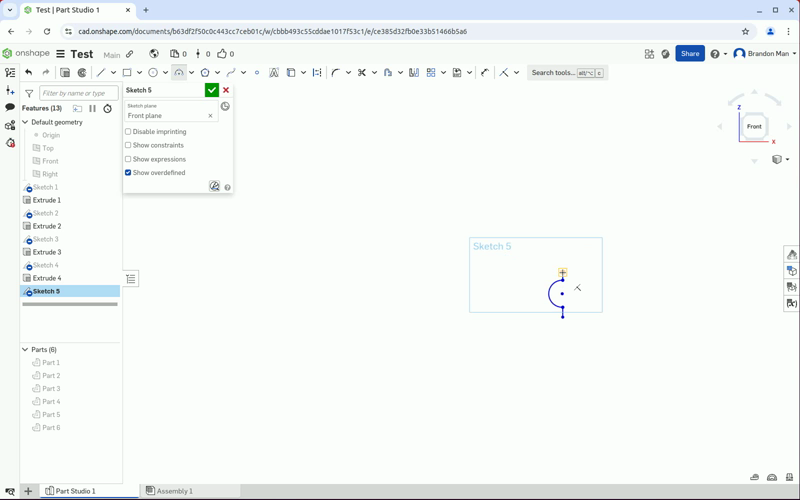
scroll(6)
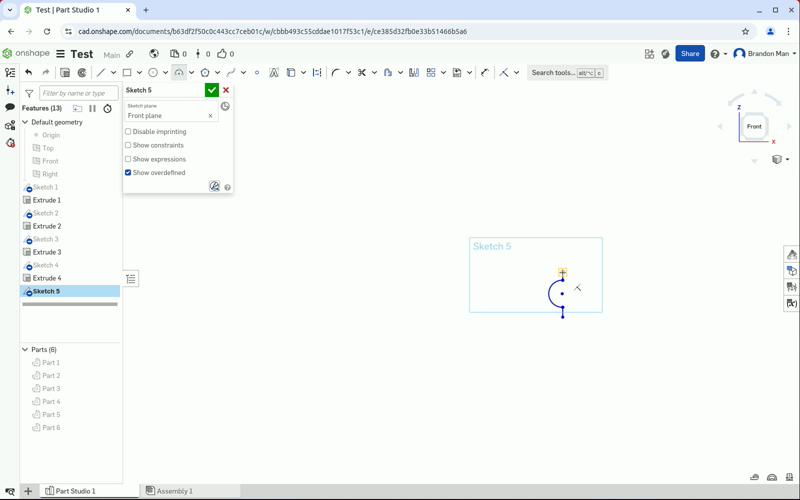
scroll(6)
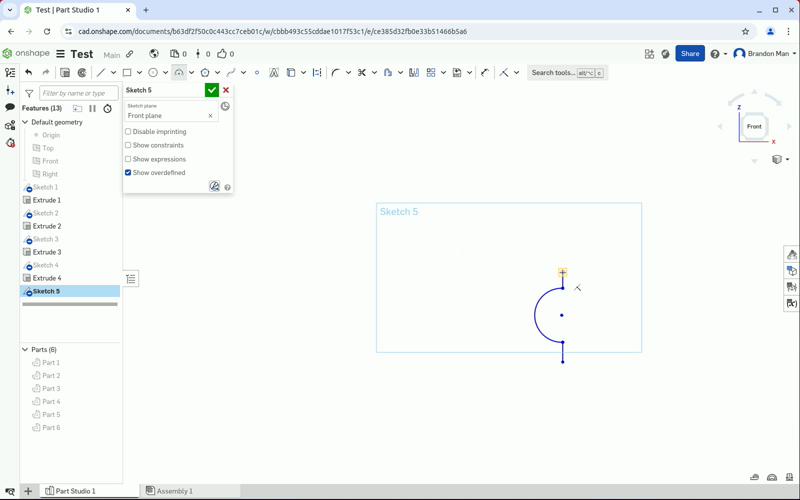
scroll(6)
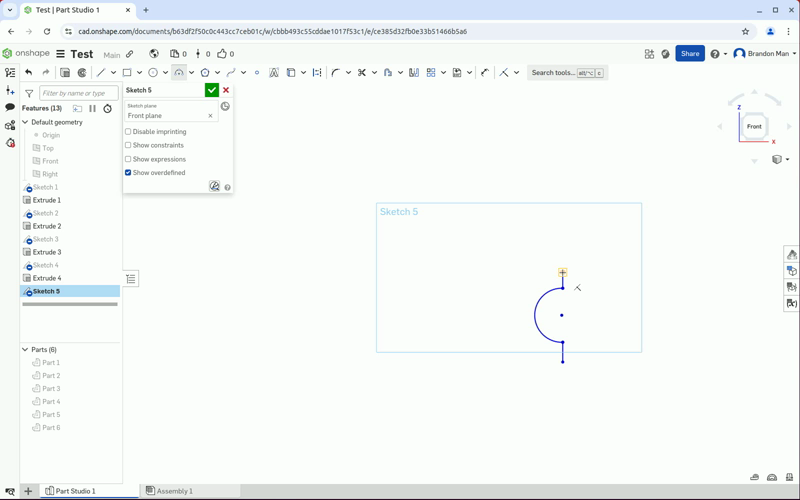
scroll(6)
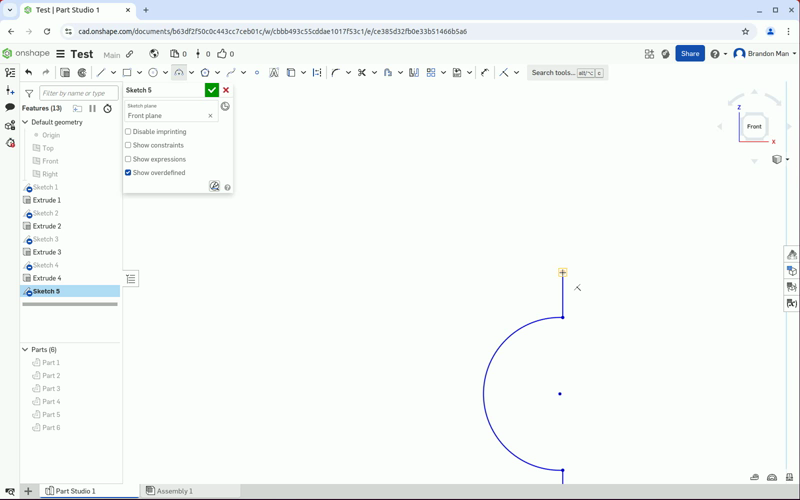
click(562, 272)
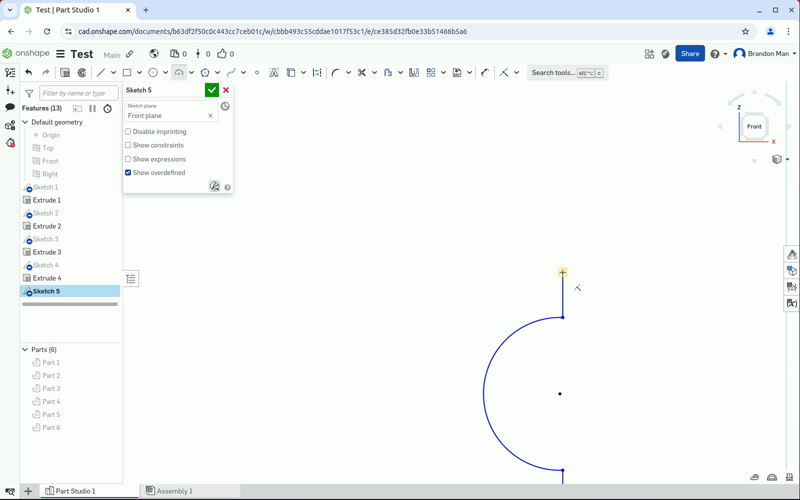
scroll(-6)
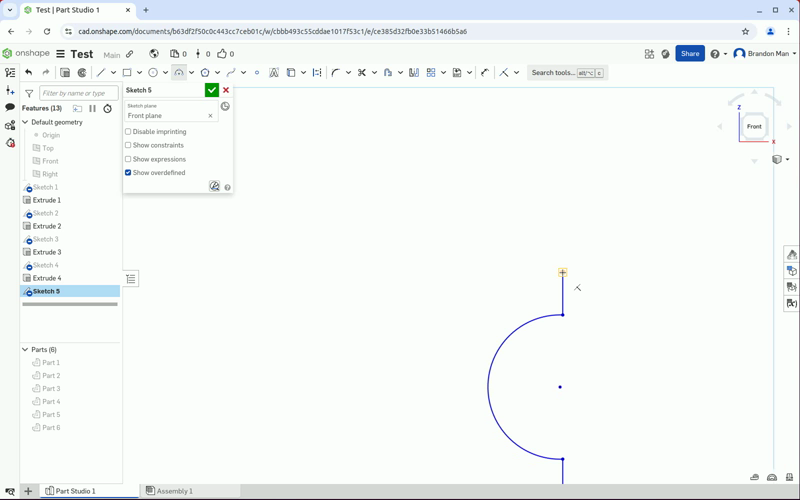
scroll(-6)
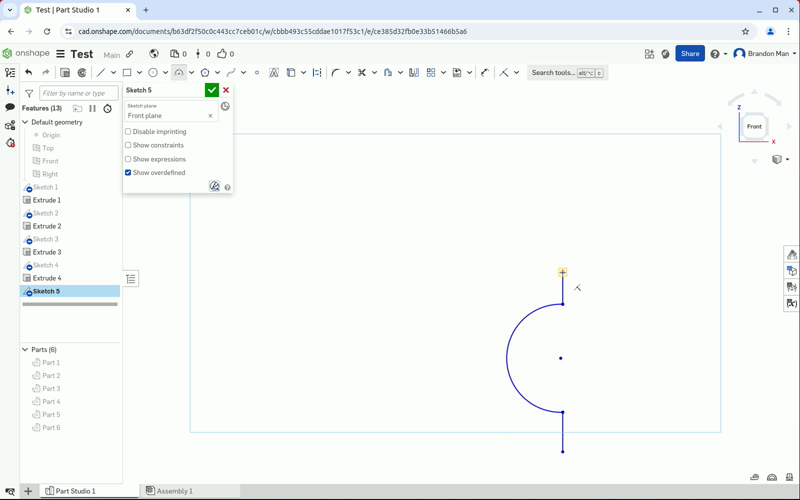
scroll(-6)
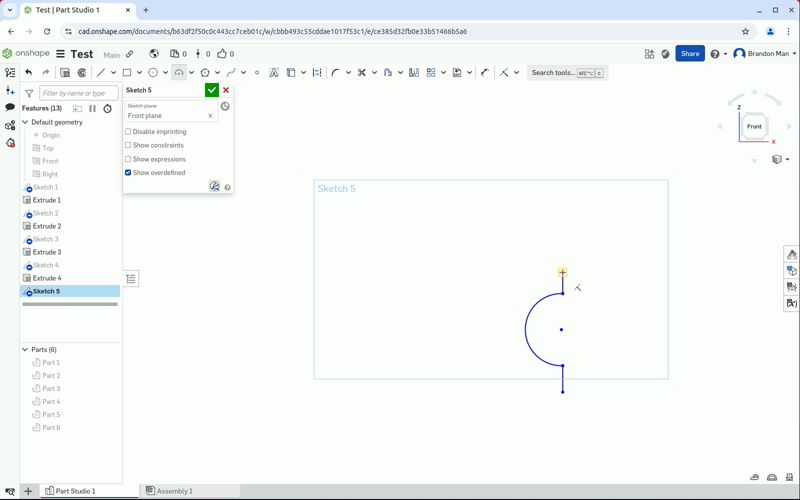
scroll(-6)
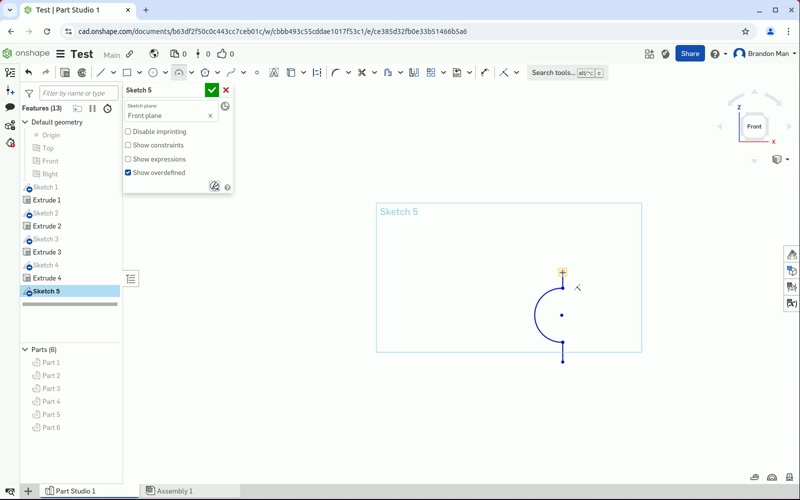
scroll(-6)
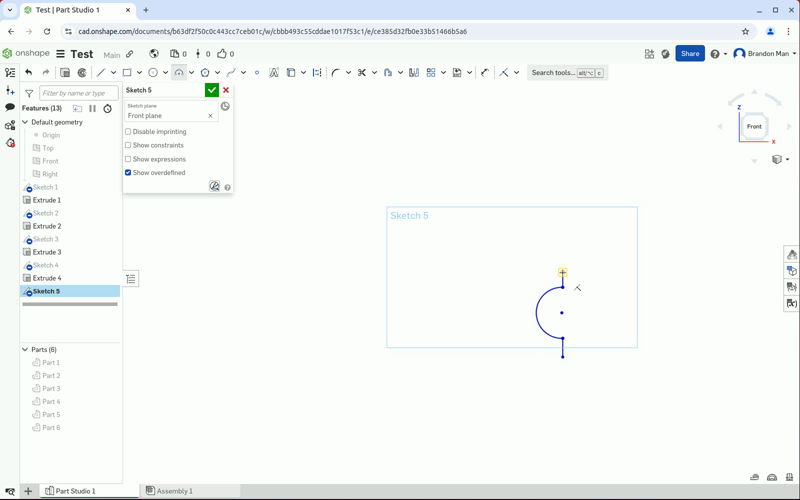
scroll(-6)
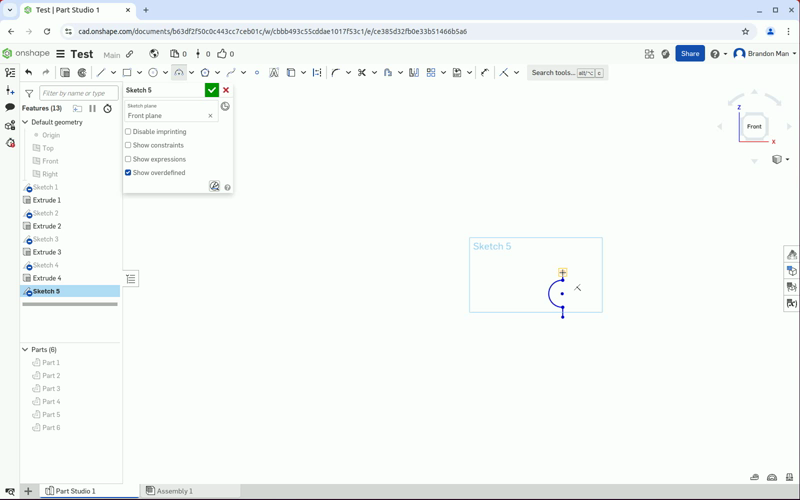
scroll(-6)
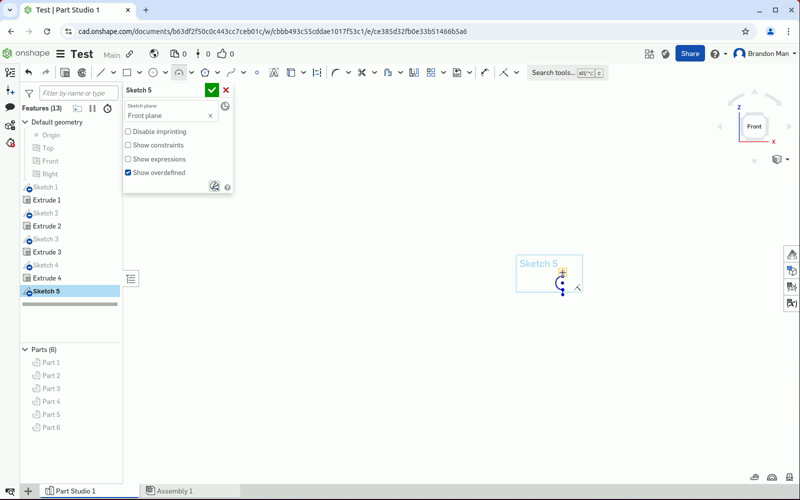
mouse_move(562, 293)
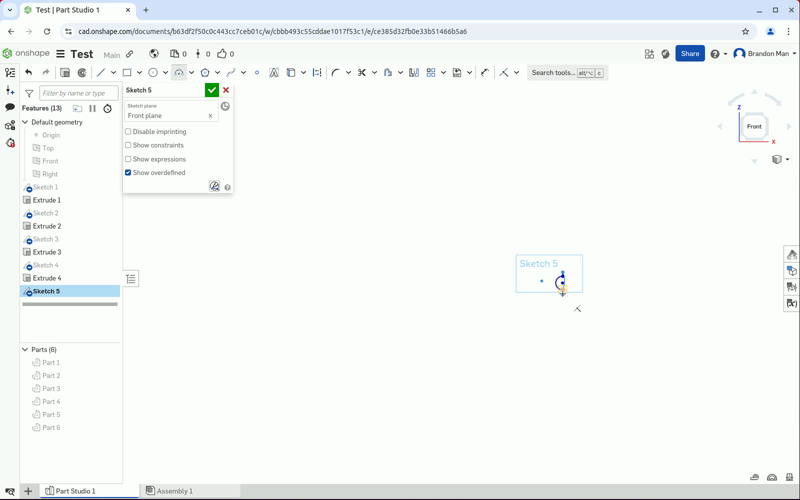
scroll(6)
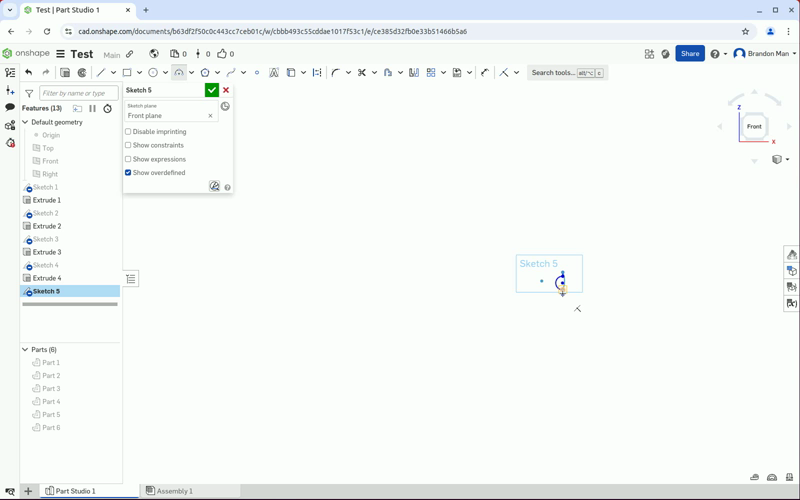
scroll(6)
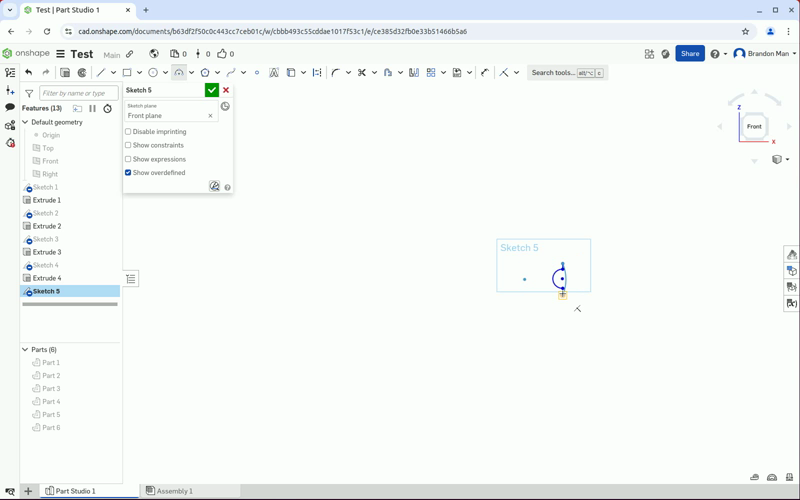
scroll(6)
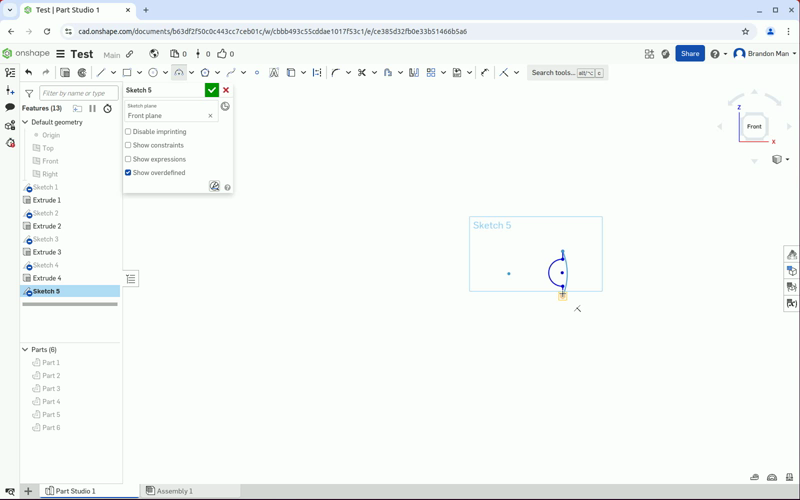
scroll(6)
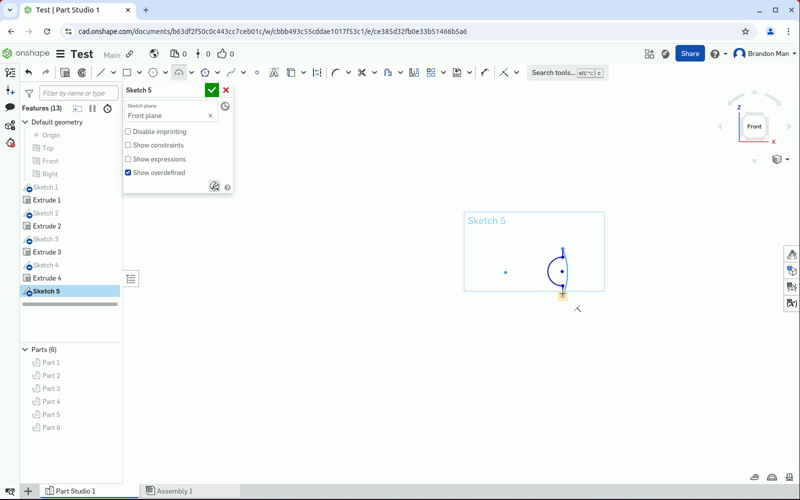
scroll(6)
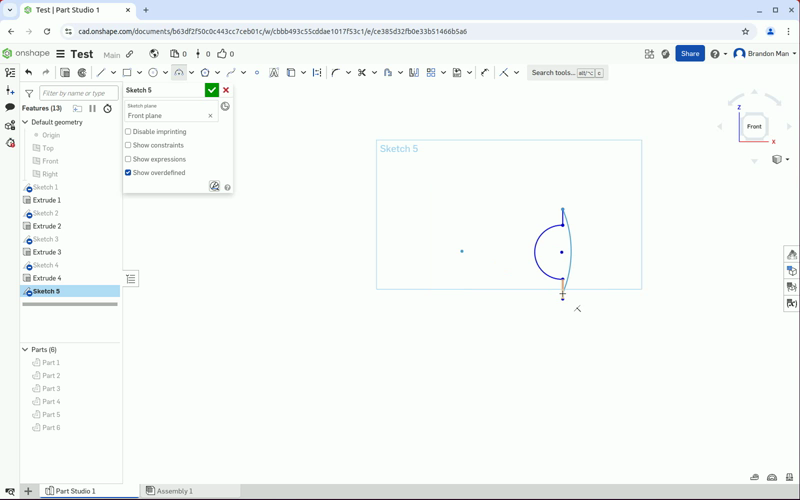
scroll(6)
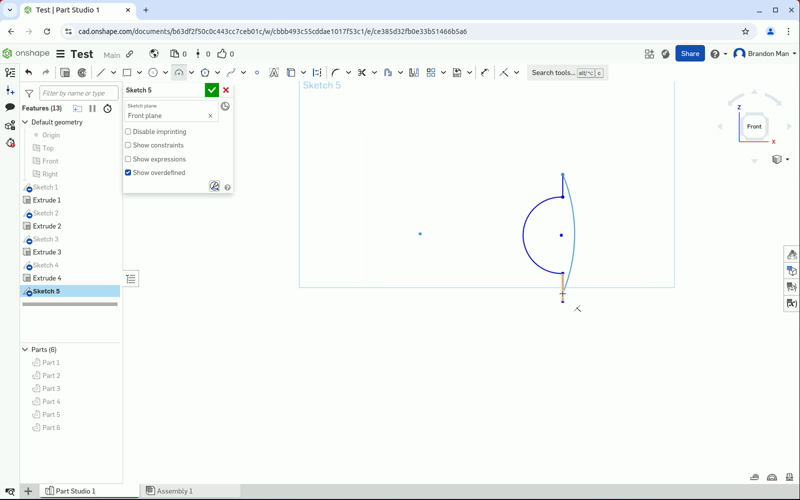
scroll(6)
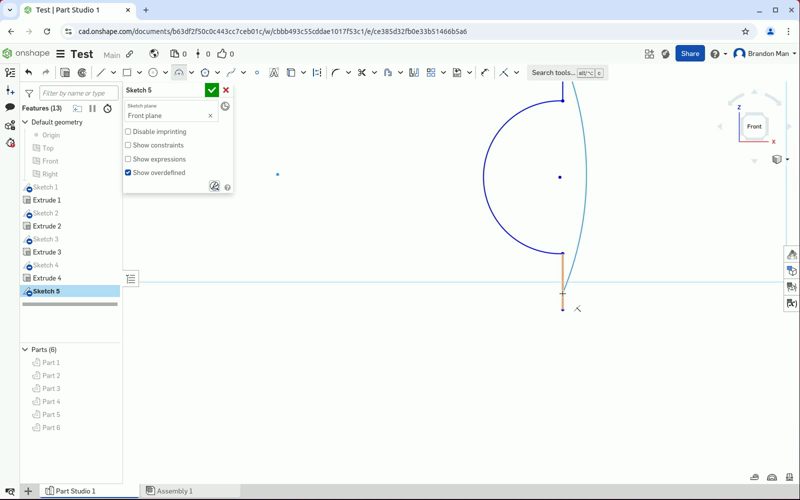
click(562, 293)
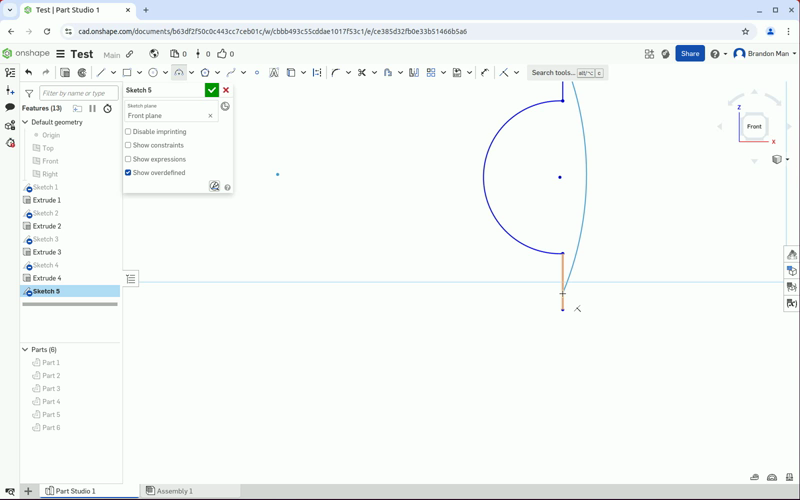
scroll(-6)
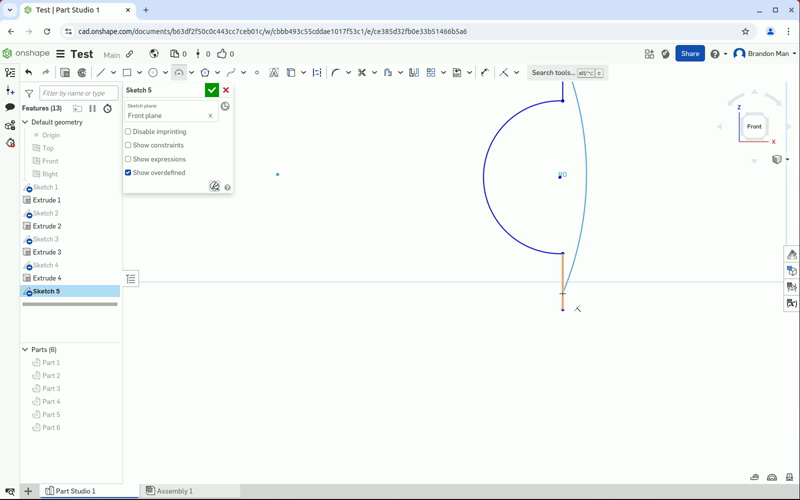
scroll(-6)
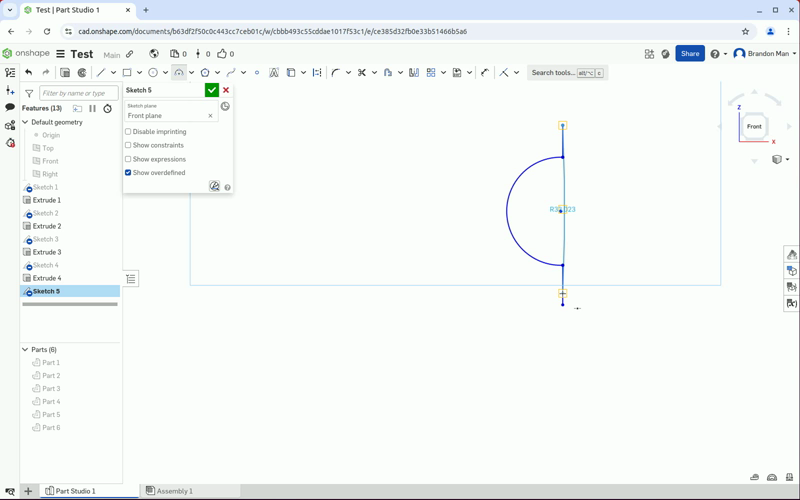
scroll(-6)
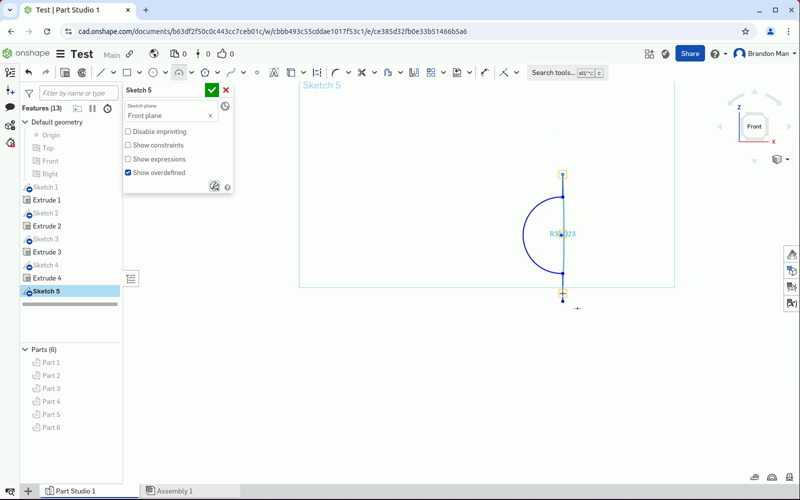
scroll(-6)
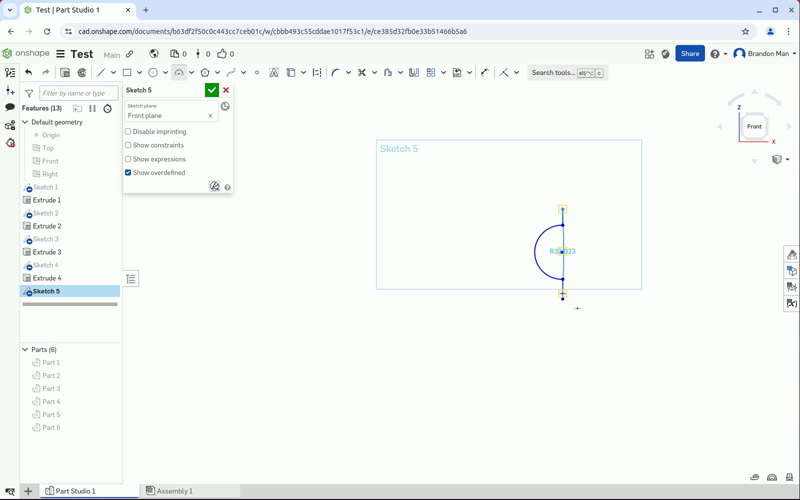
scroll(-6)
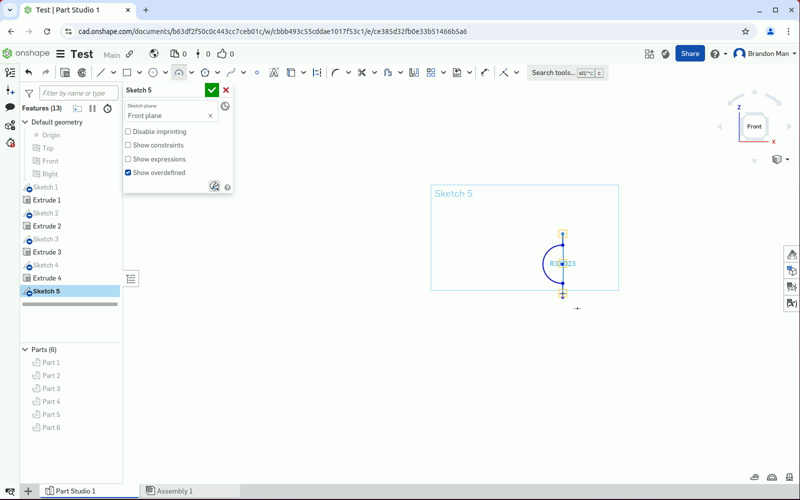
scroll(-6)
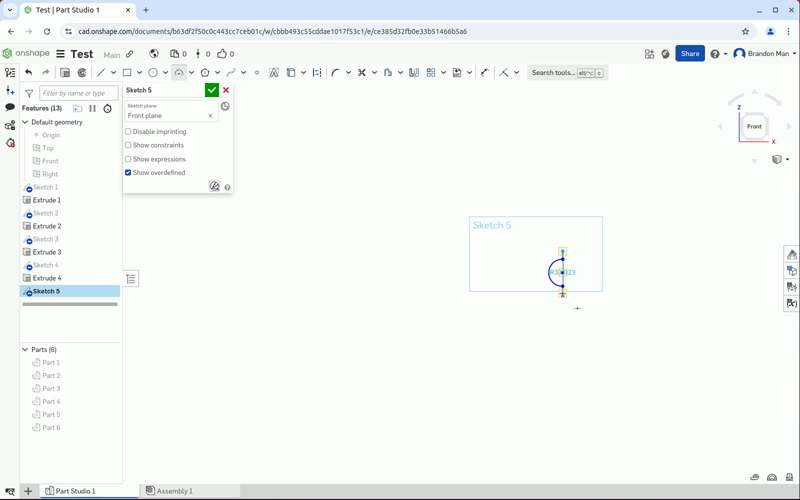
scroll(-6)
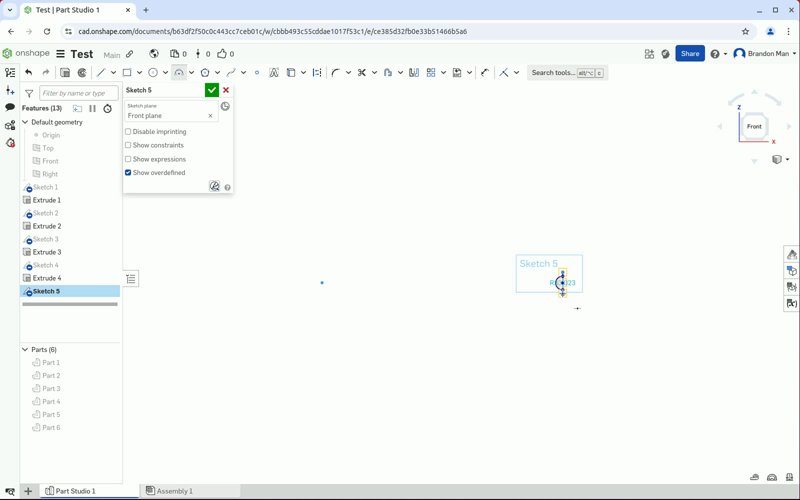
key_down(shift)
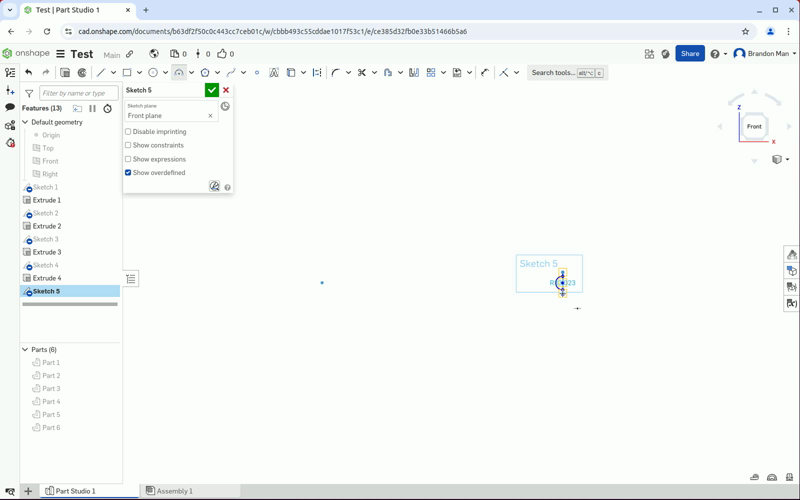
mouse_move(552, 282)
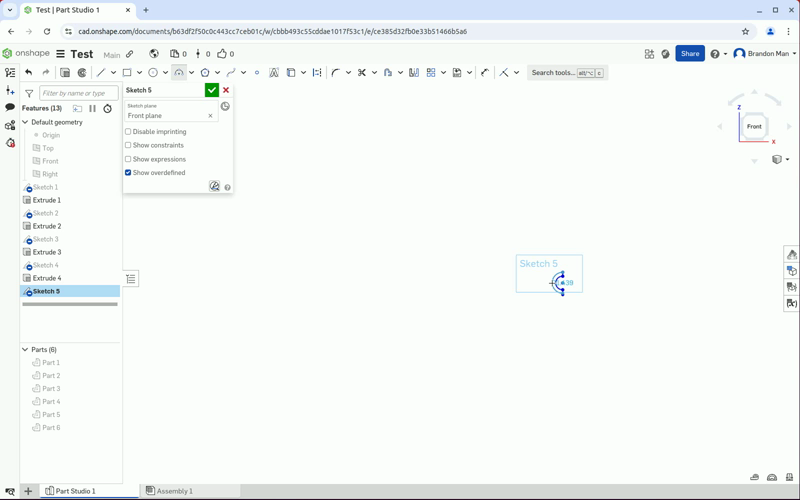
scroll(6)
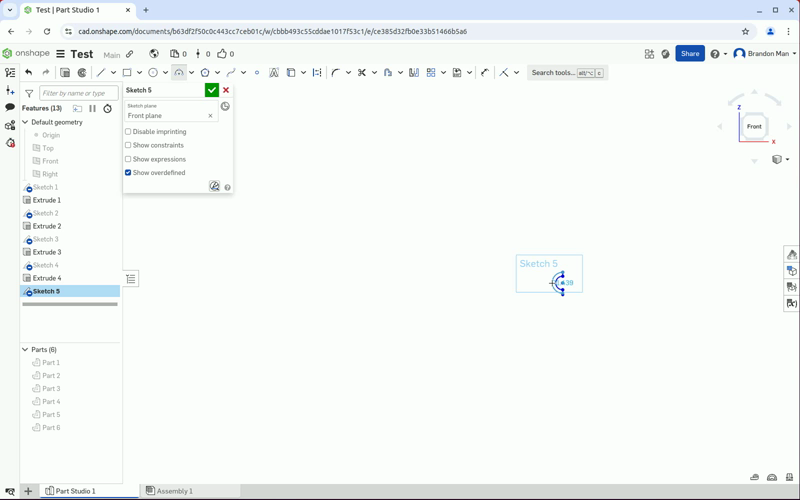
scroll(6)
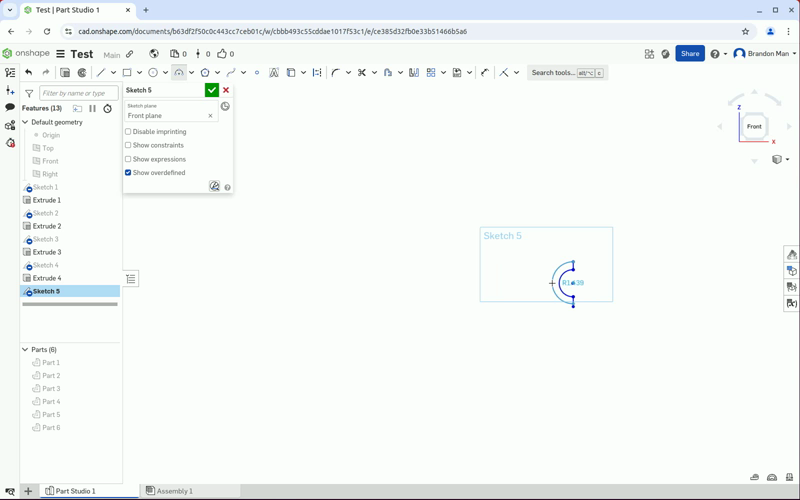
scroll(6)
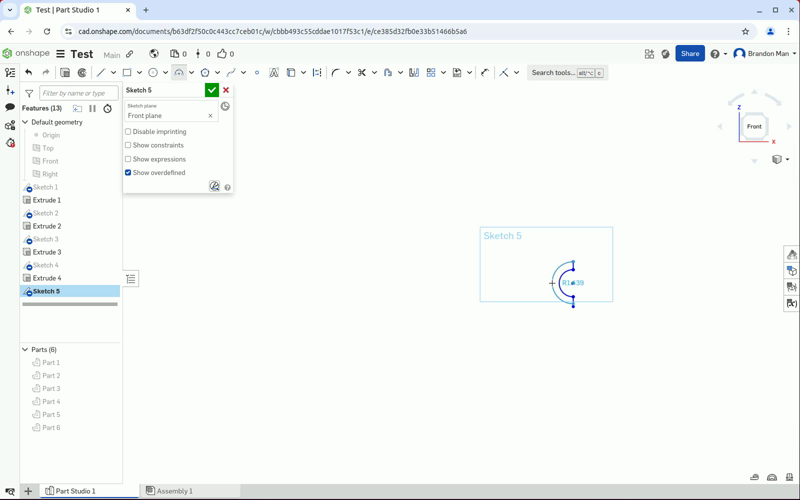
scroll(6)
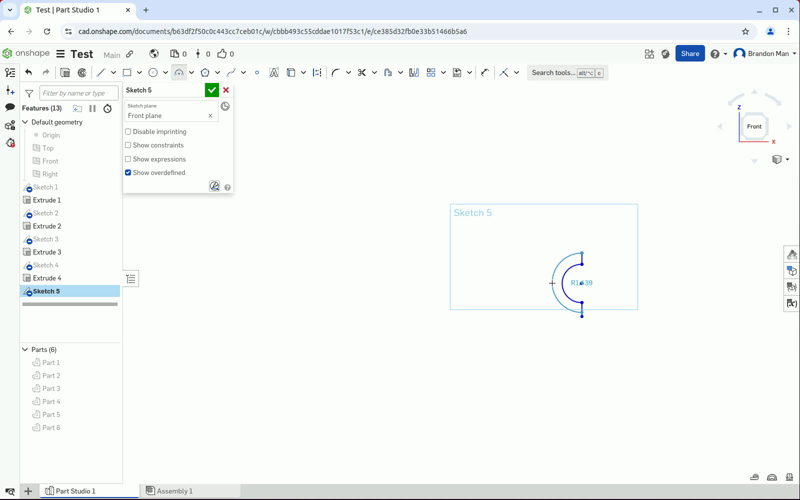
scroll(6)
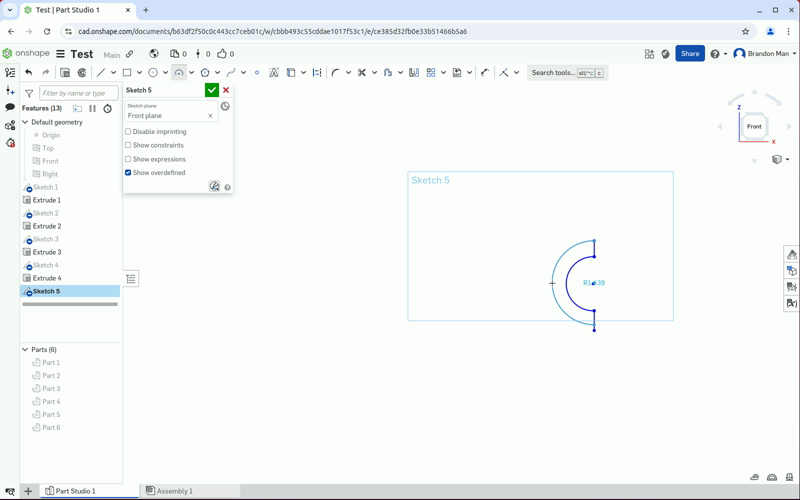
scroll(6)
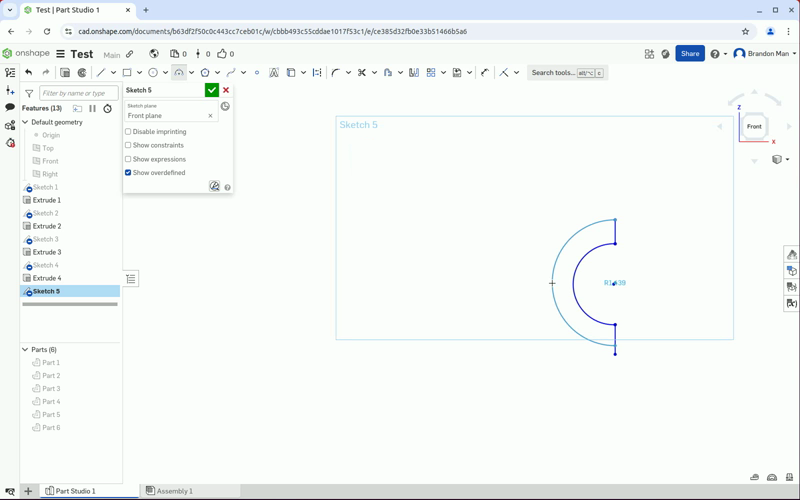
scroll(6)
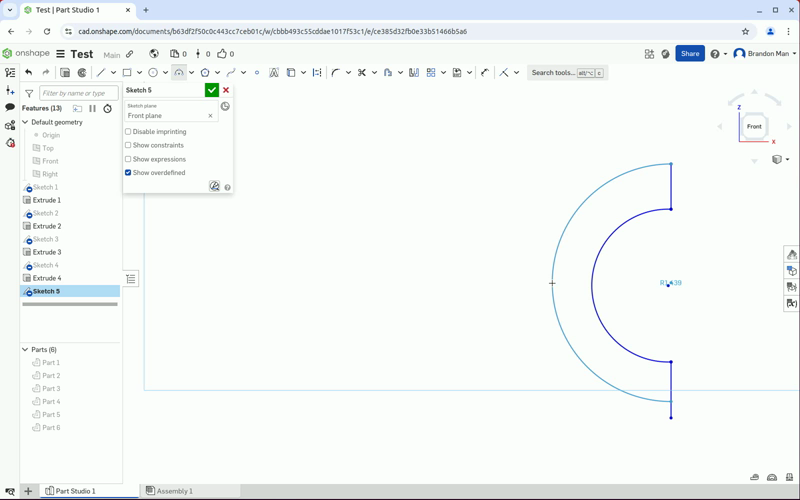
click(552, 282)
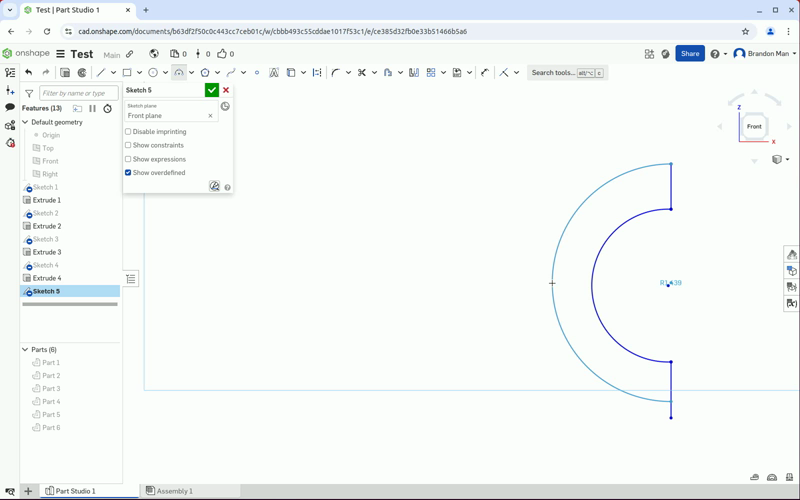
scroll(-6)
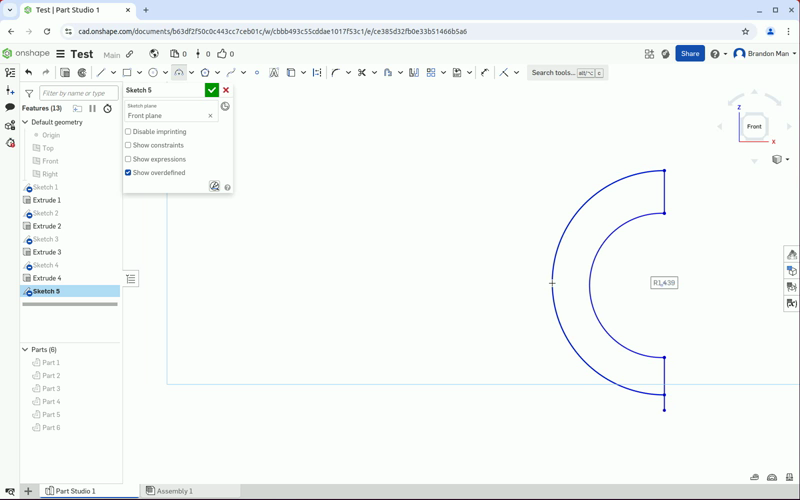
scroll(-6)
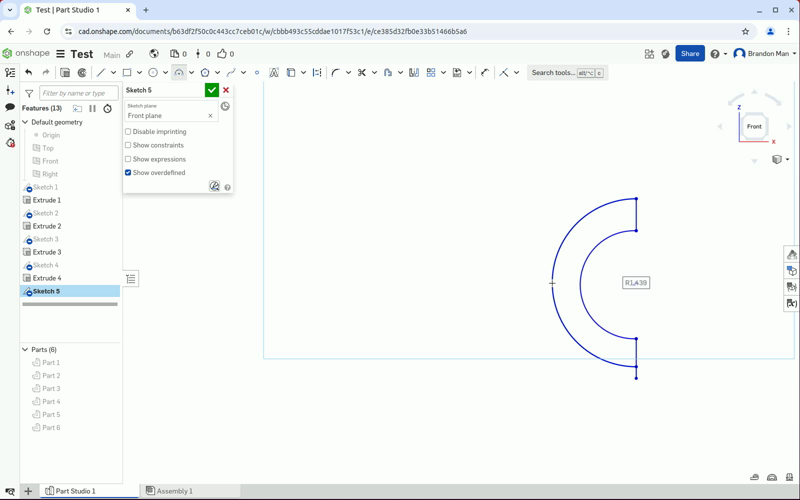
scroll(-6)
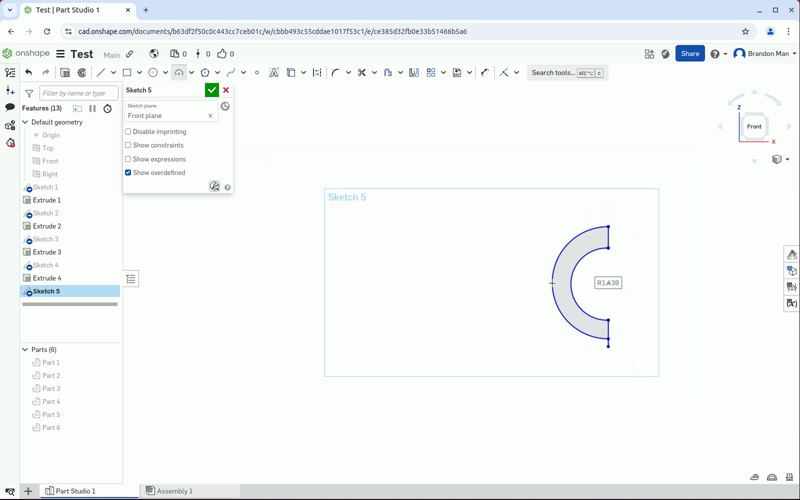
scroll(-6)
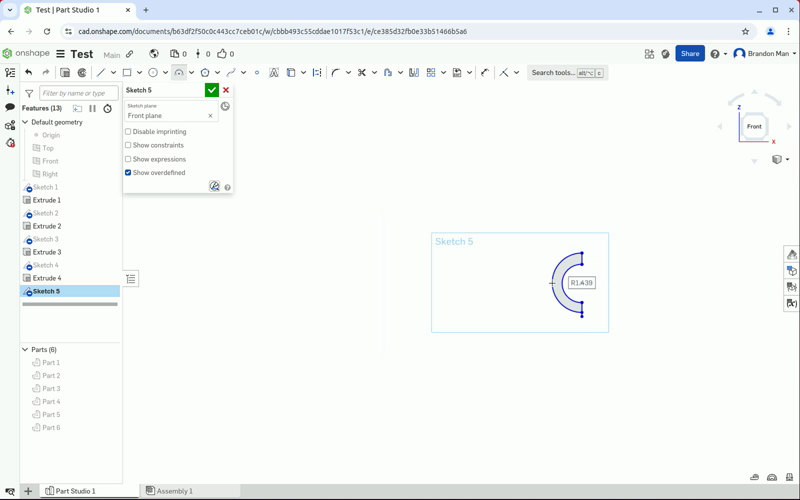
scroll(-6)
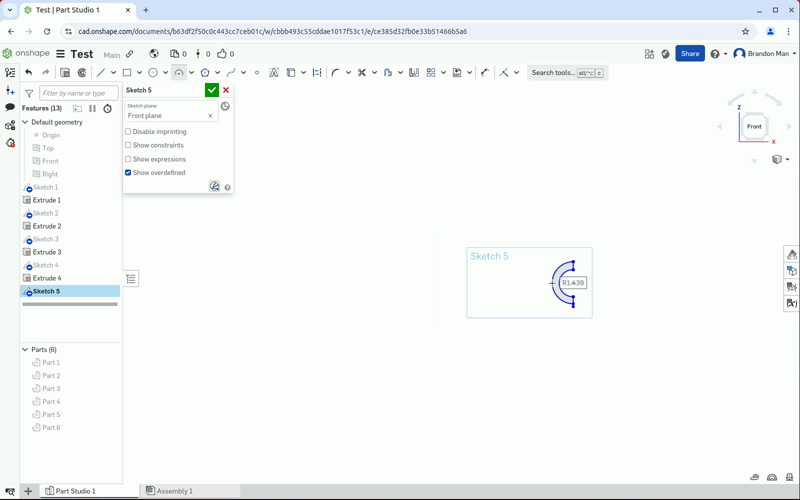
scroll(-6)
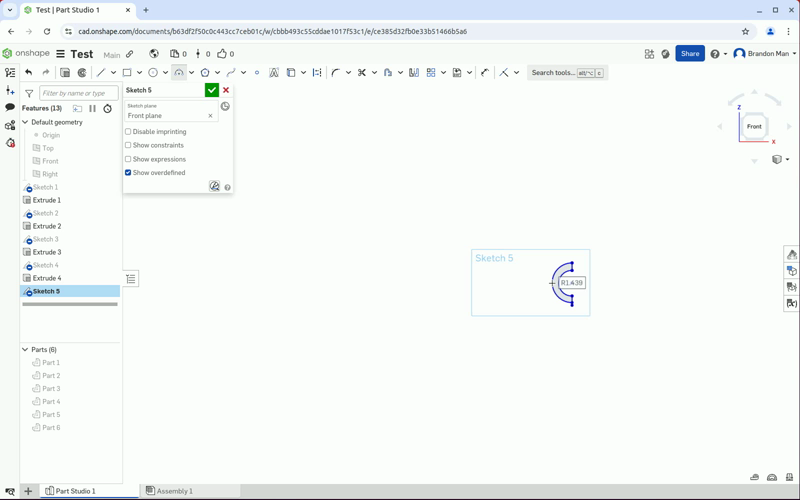
scroll(-6)
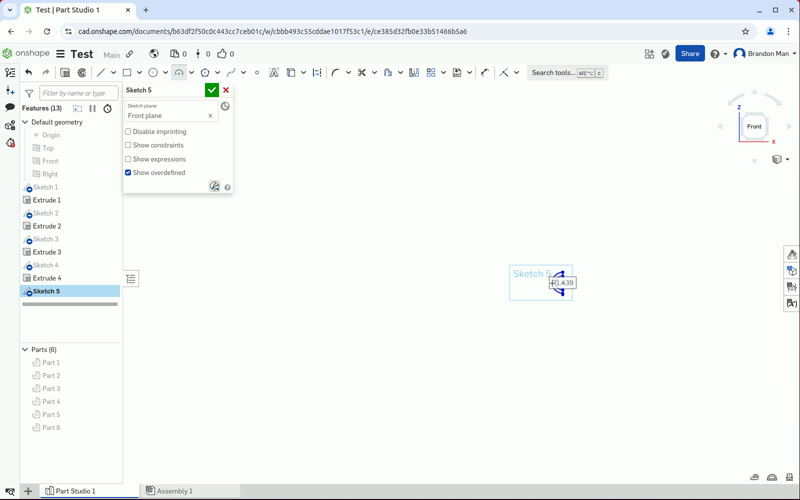
key_up(shift)
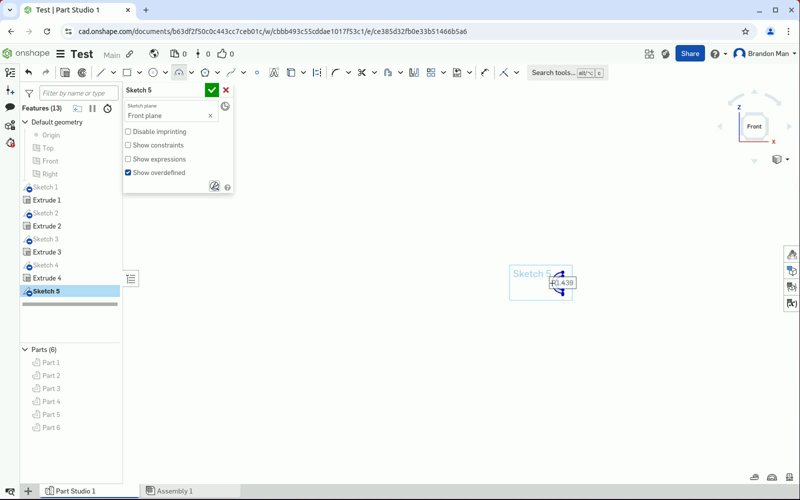
key(esc)
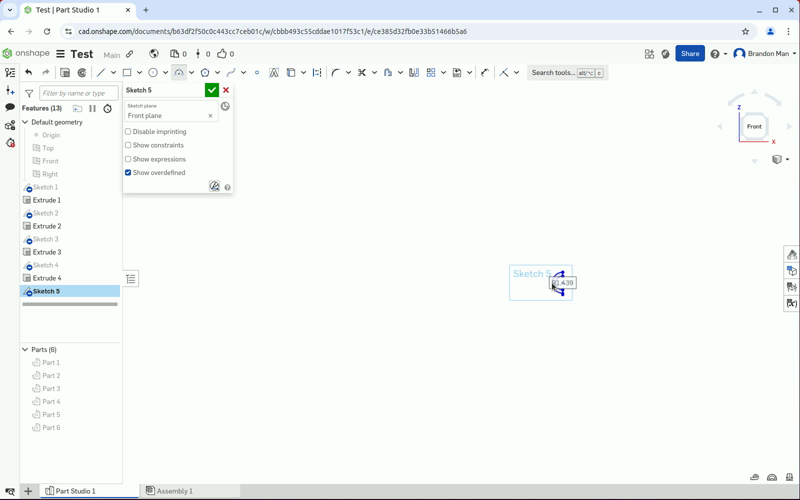
mouse_move(561, 276)
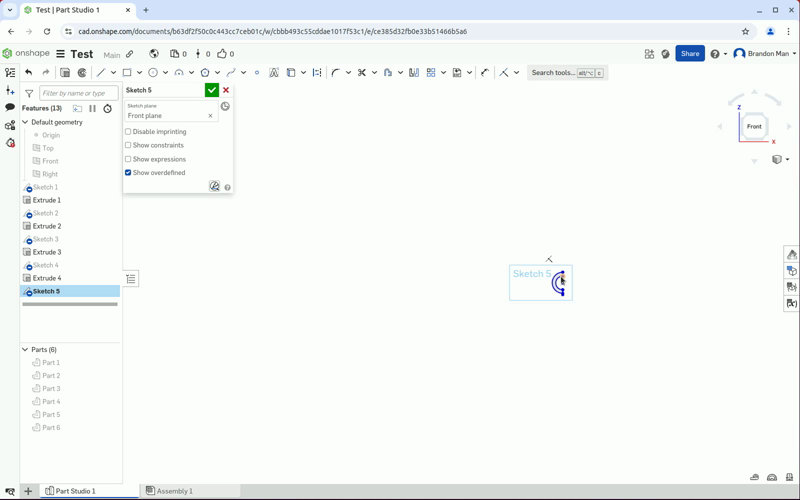
scroll(6)
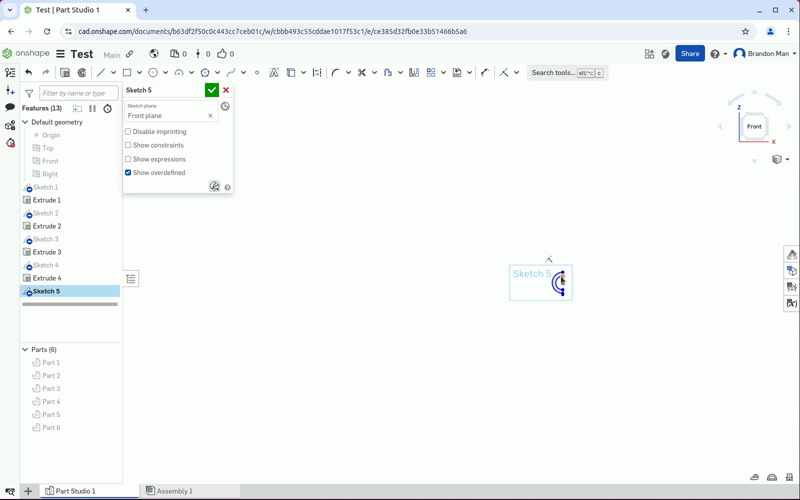
scroll(6)
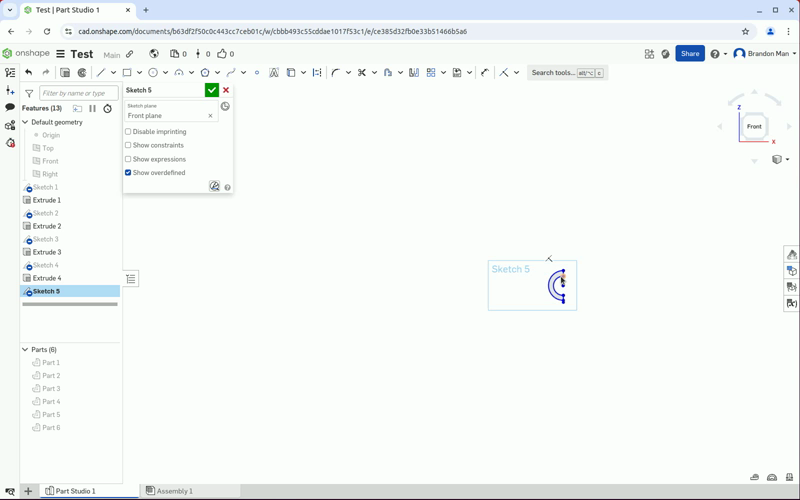
scroll(6)
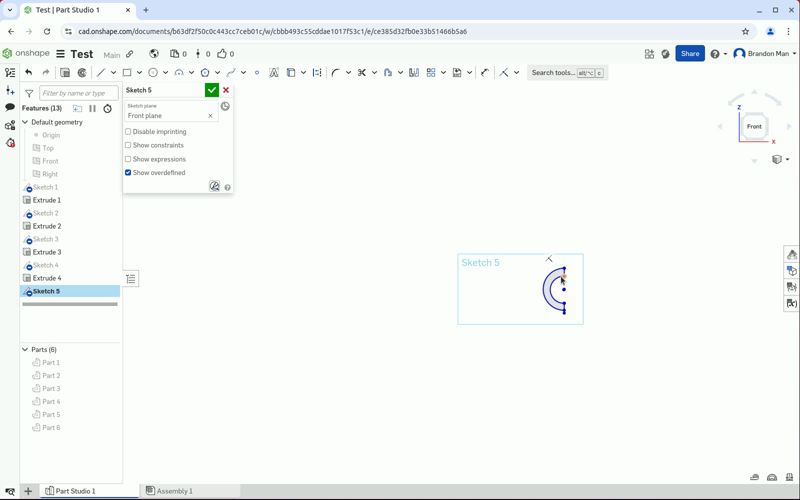
scroll(6)
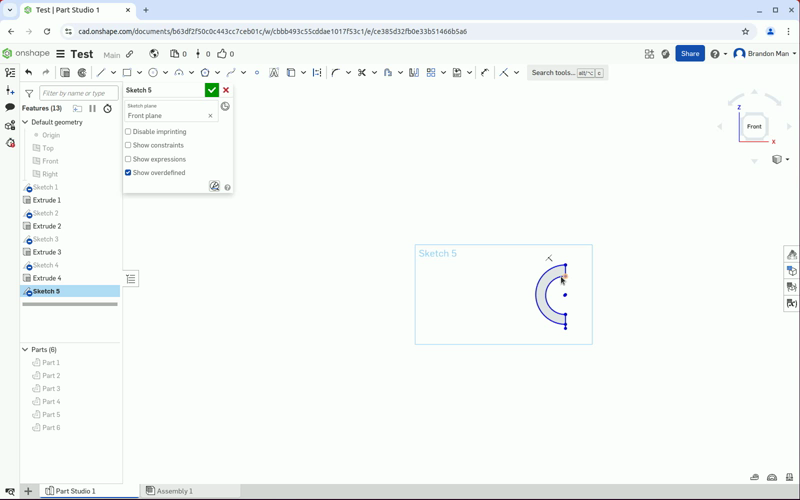
scroll(6)
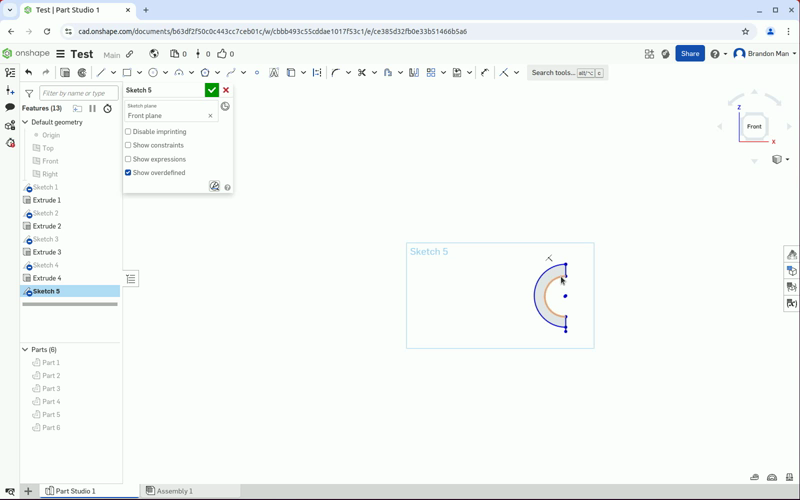
scroll(6)
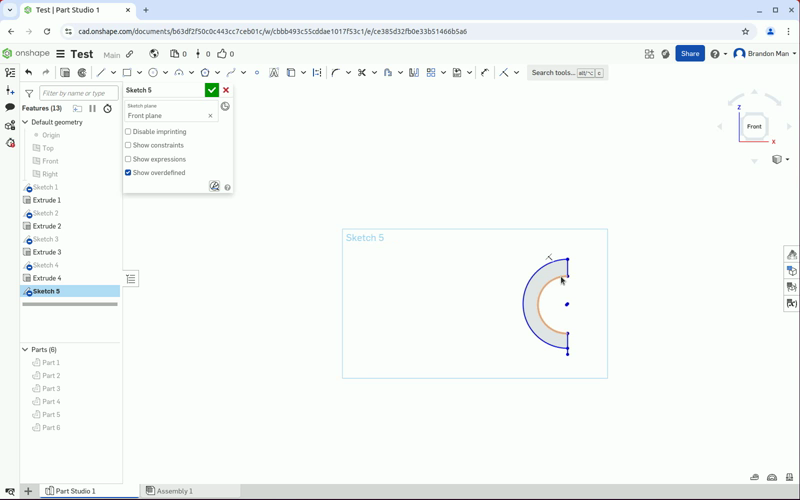
scroll(6)
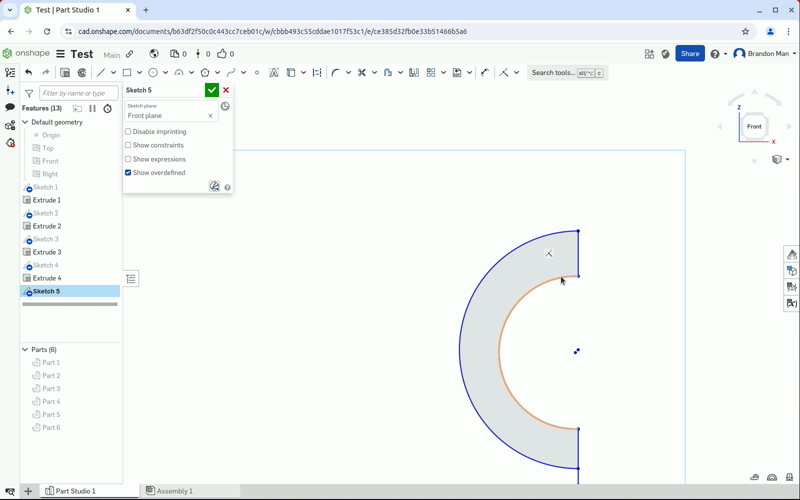
click(561, 276)
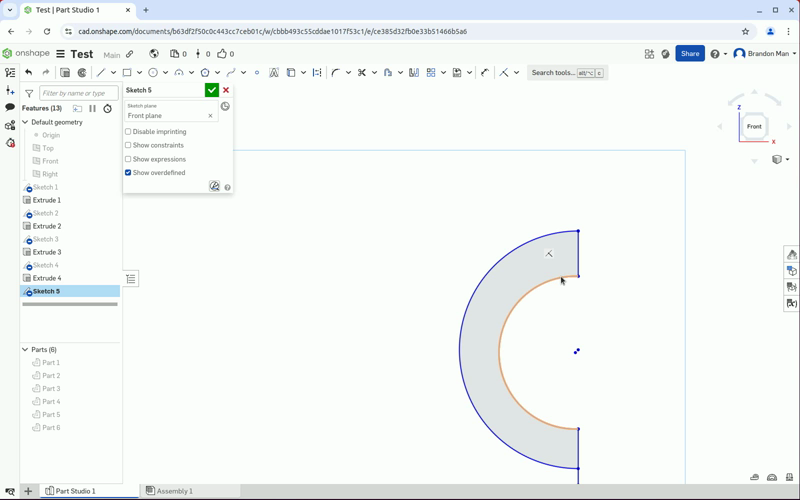
scroll(-6)
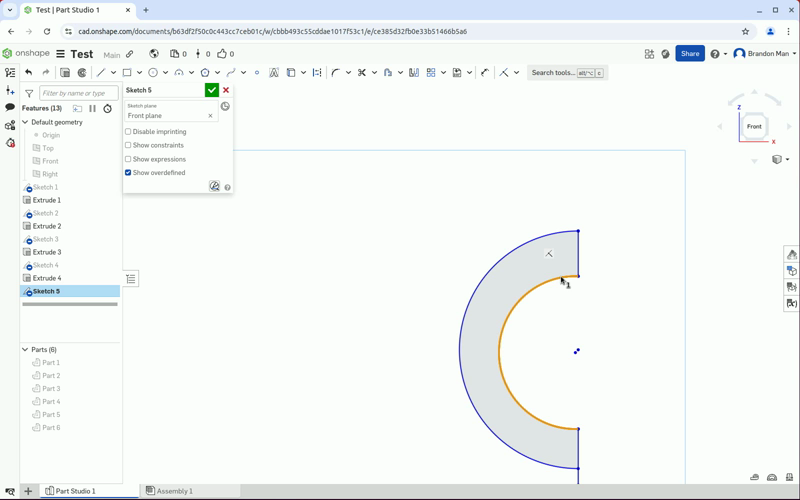
scroll(-6)
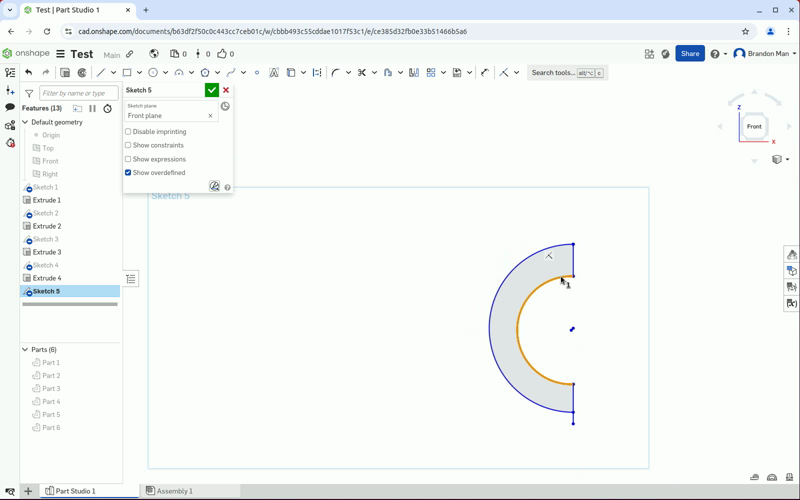
scroll(-6)
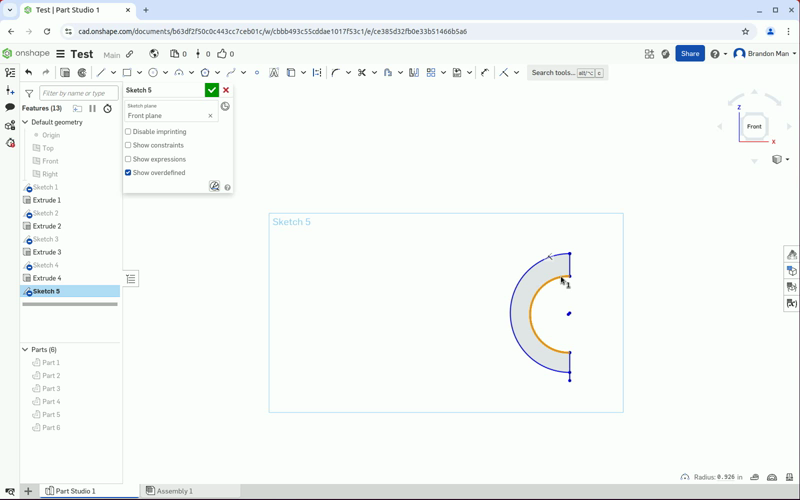
scroll(-6)
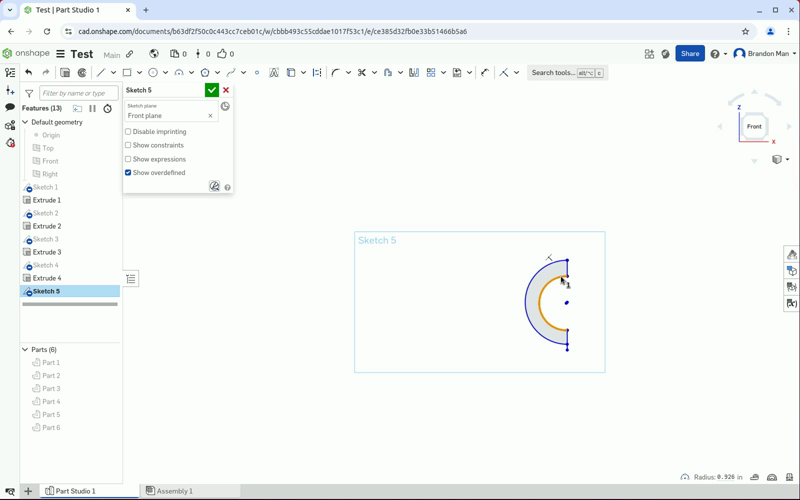
scroll(-6)
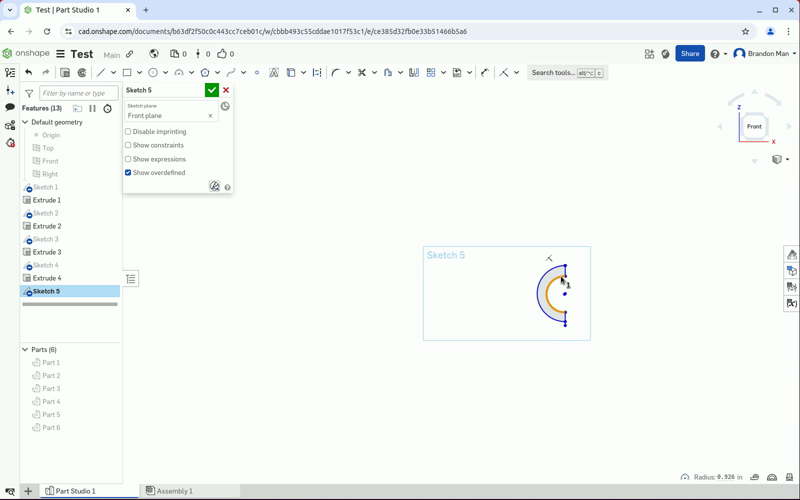
scroll(-6)
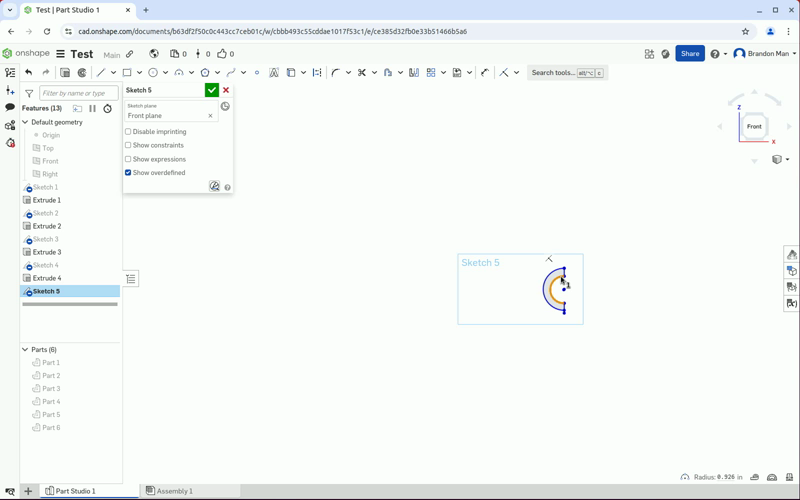
scroll(-6)
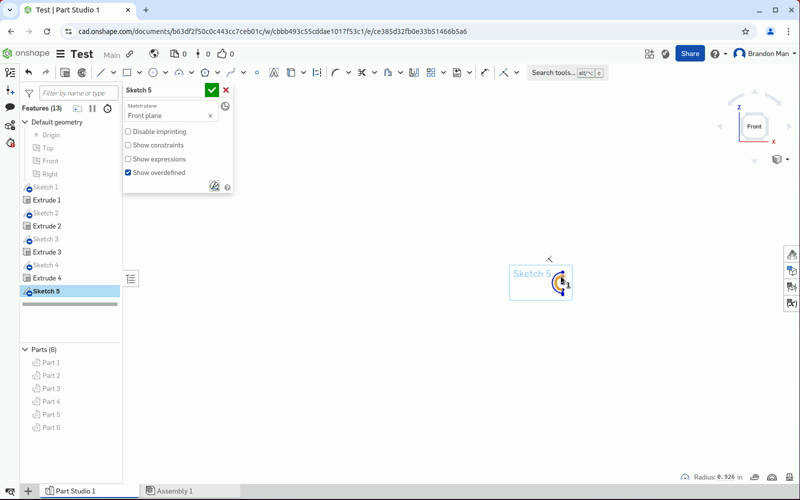
mouse_move(73, 352)
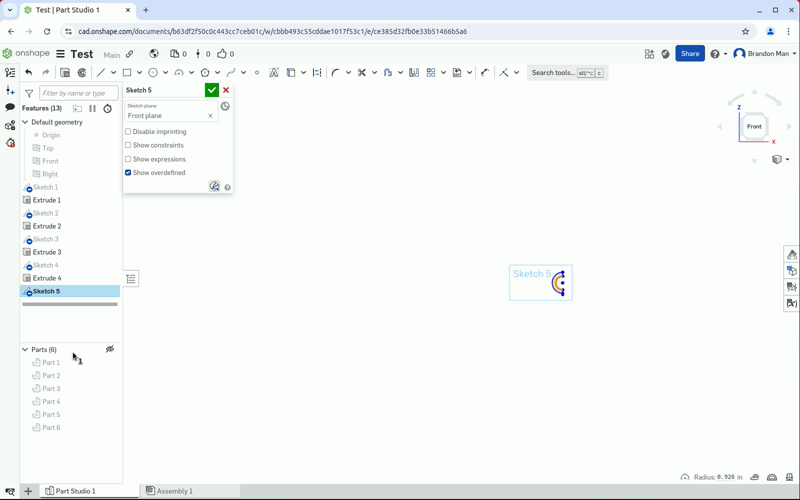
key(shift+y)
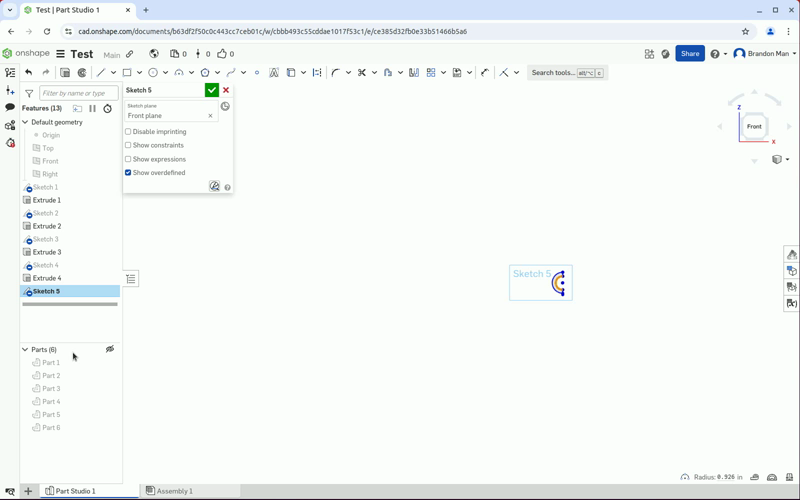
key(shift+e)
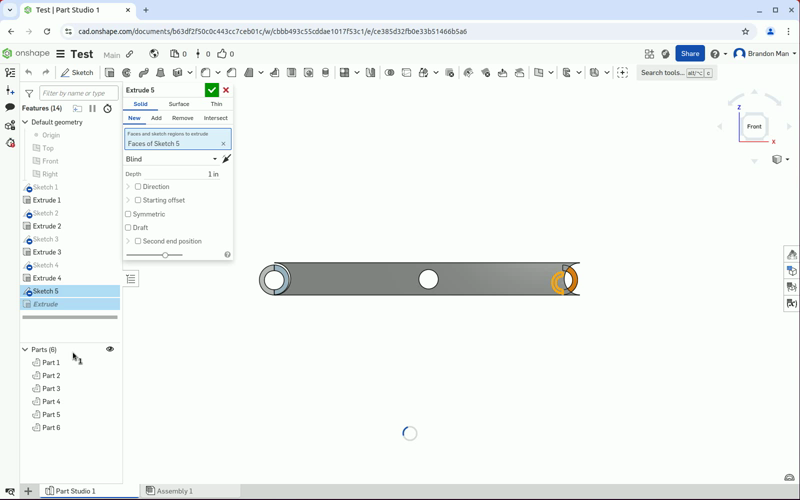
mouse_move(143, 106)
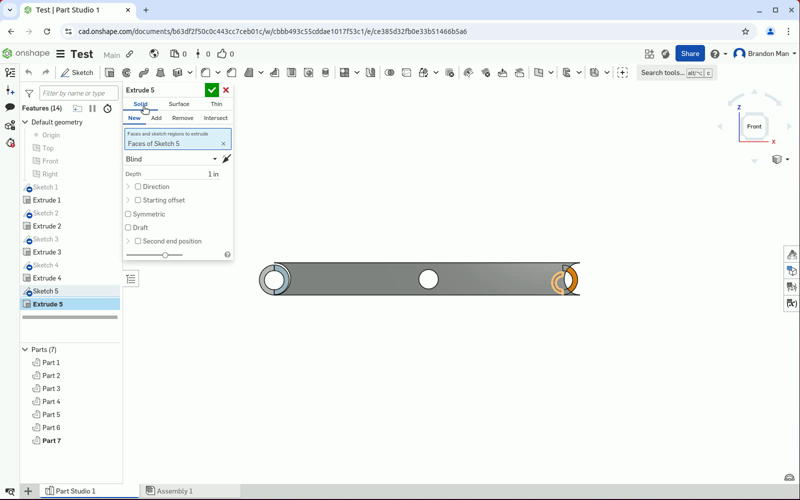
click(143, 106)
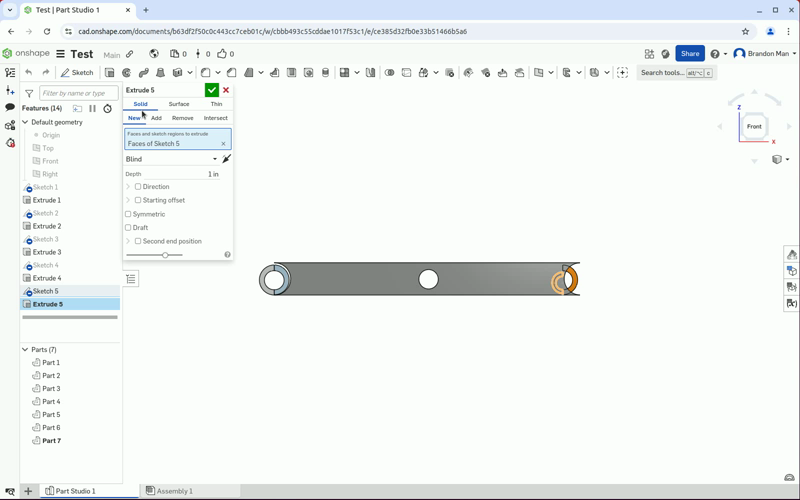
mouse_move(137, 120)
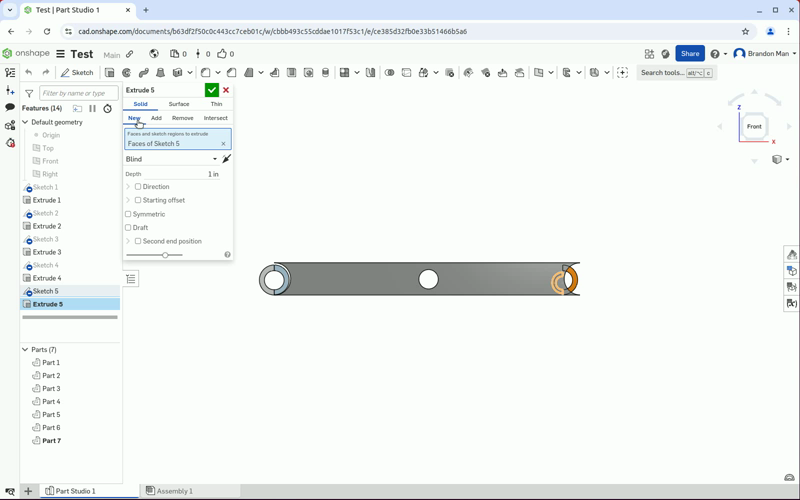
click(137, 120)
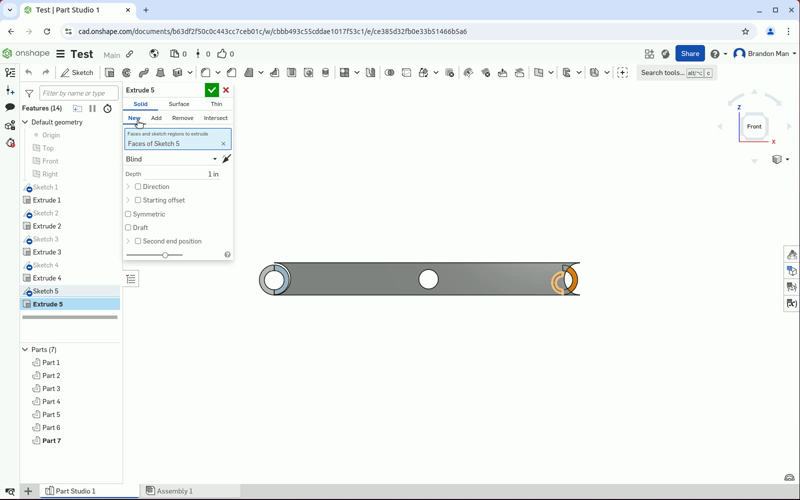
key(tab, 4)
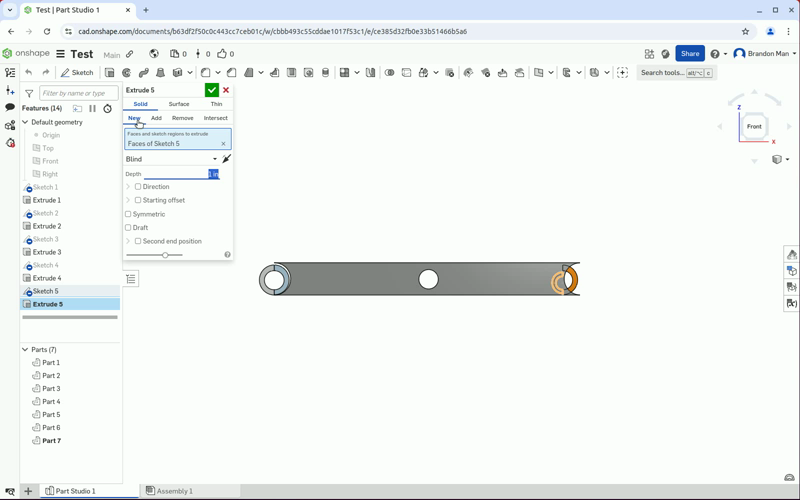
text(2.888)
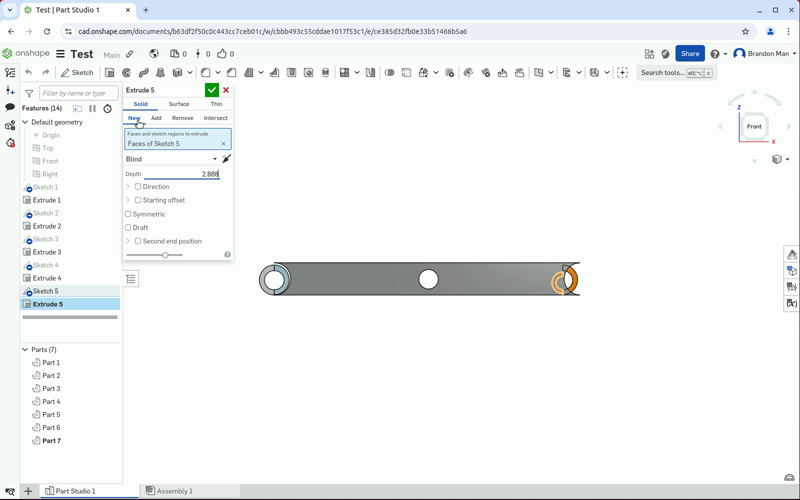
key(tab, 3)
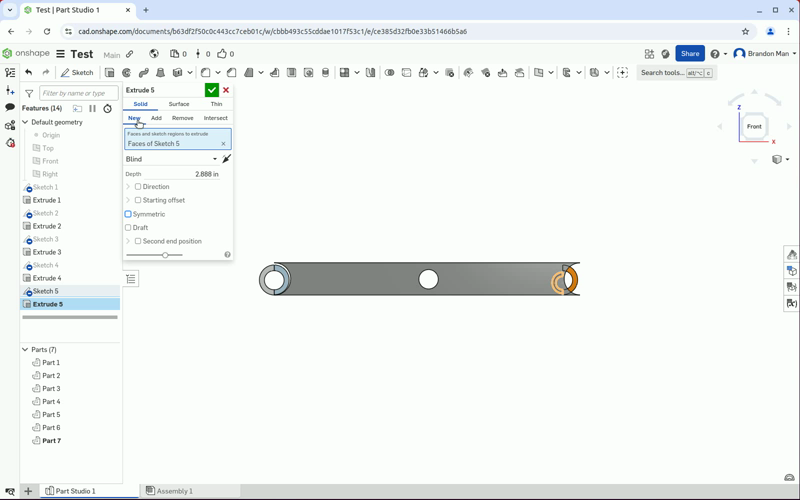
key(space)
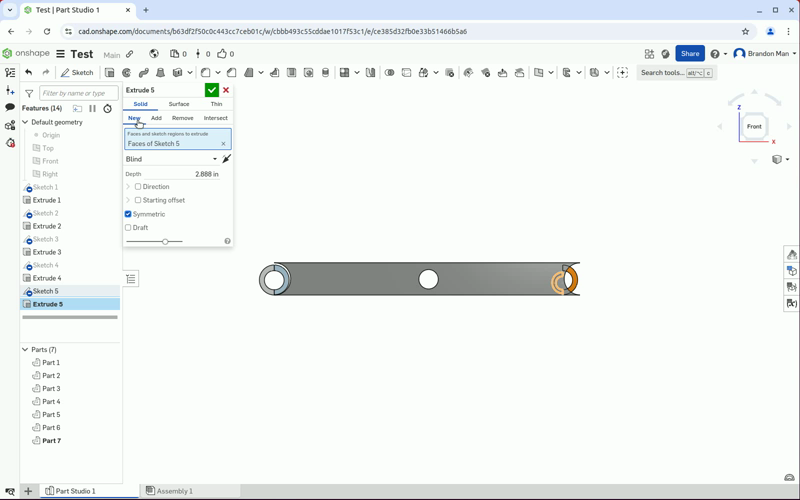
key(enter)
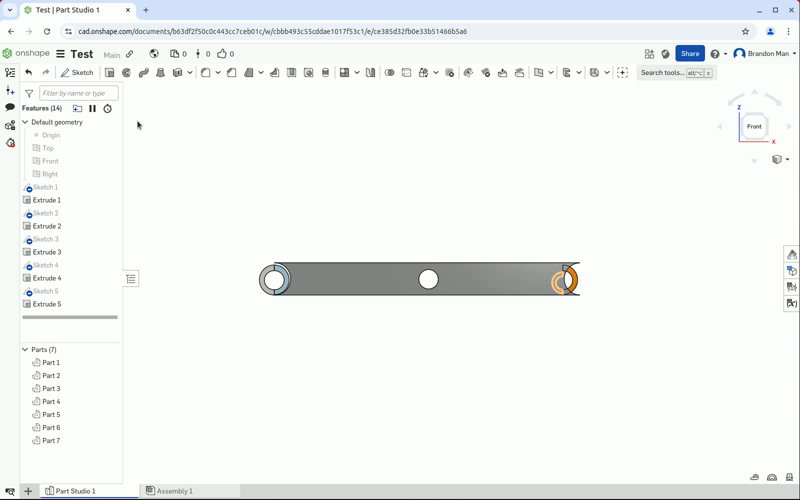
key(shift+h)
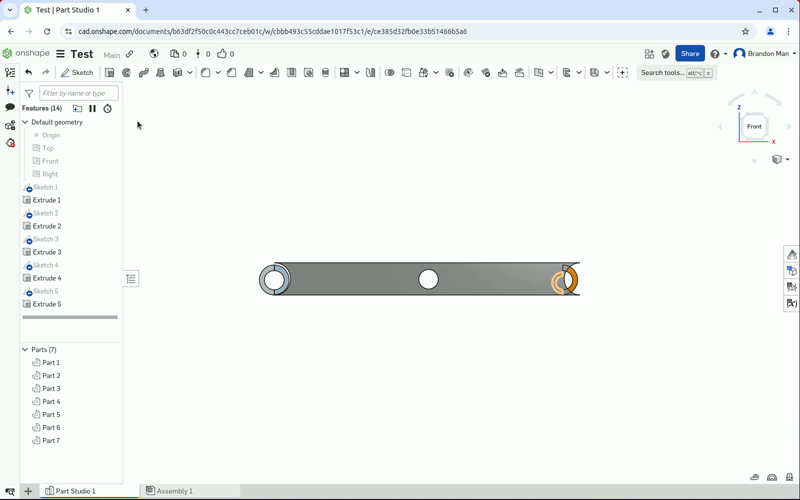
key(shift+h)
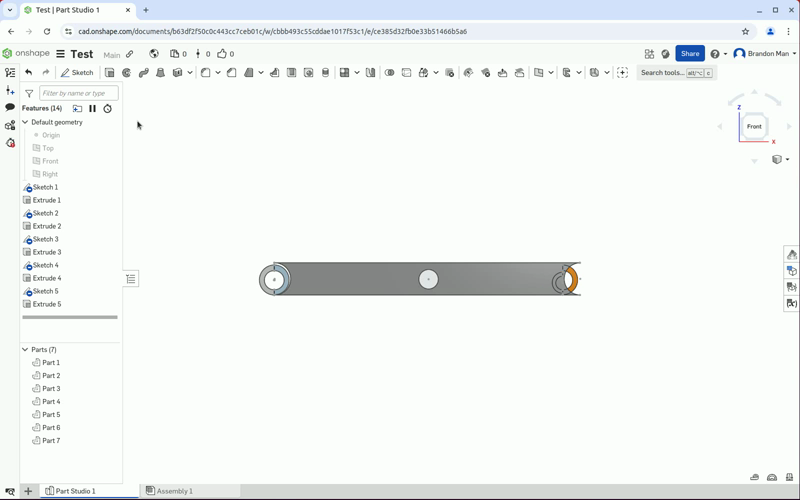
key(shift+7)
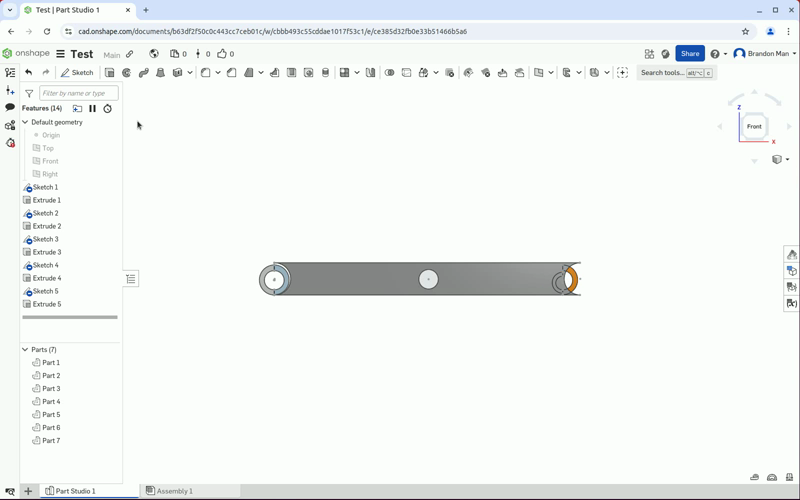
key(left, 2)
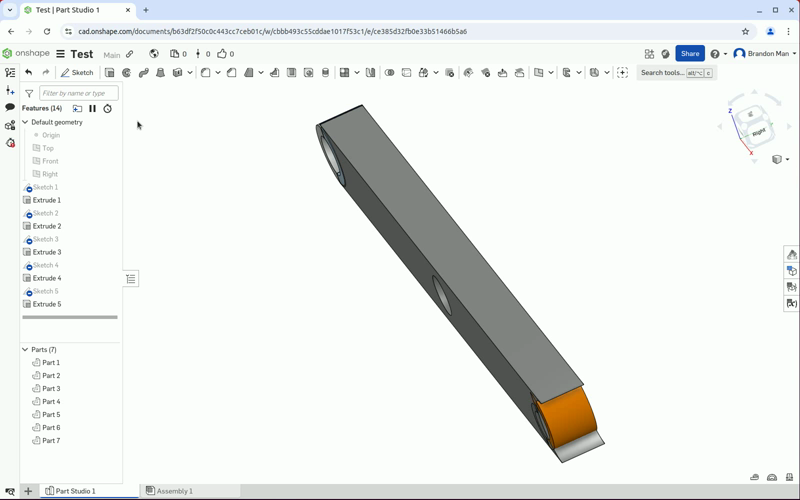
key(down, 2)
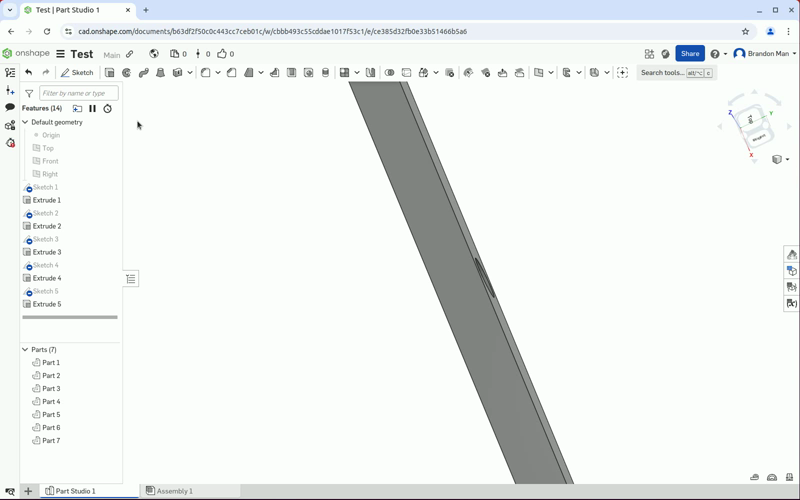
key(up, 2)
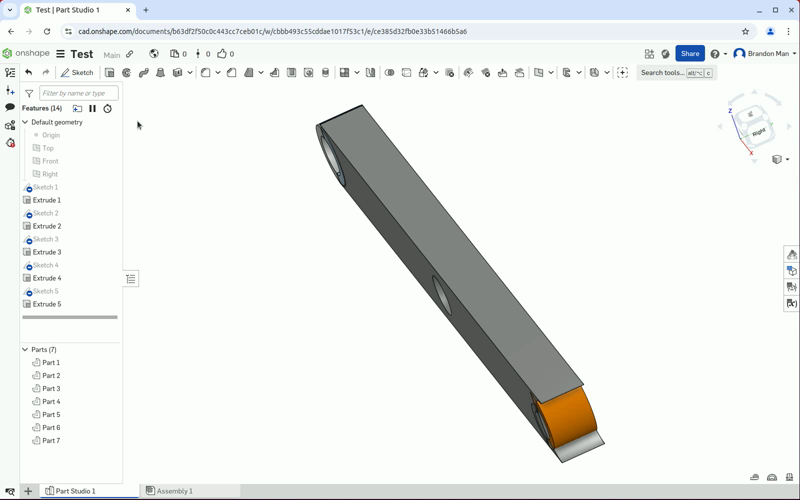
key(right, 2)
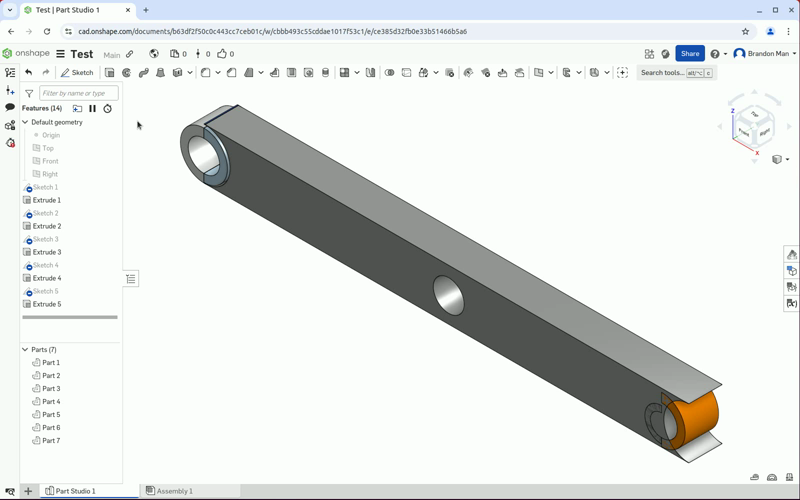
mouse_move(73, 189)
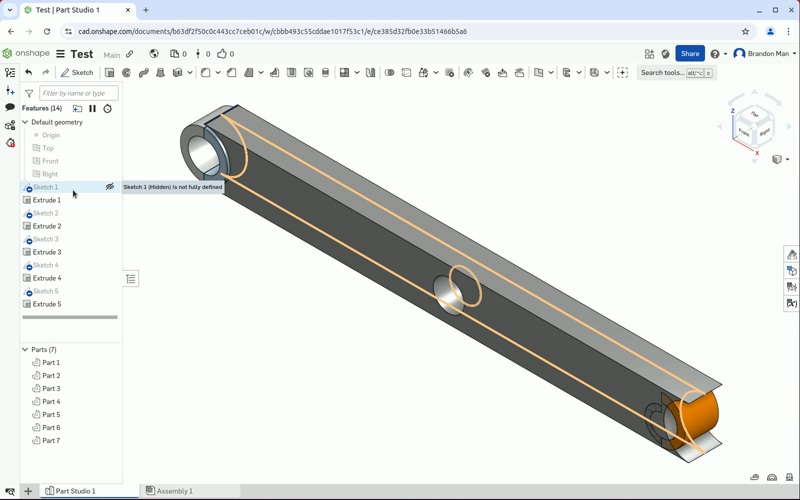
click(73, 189)